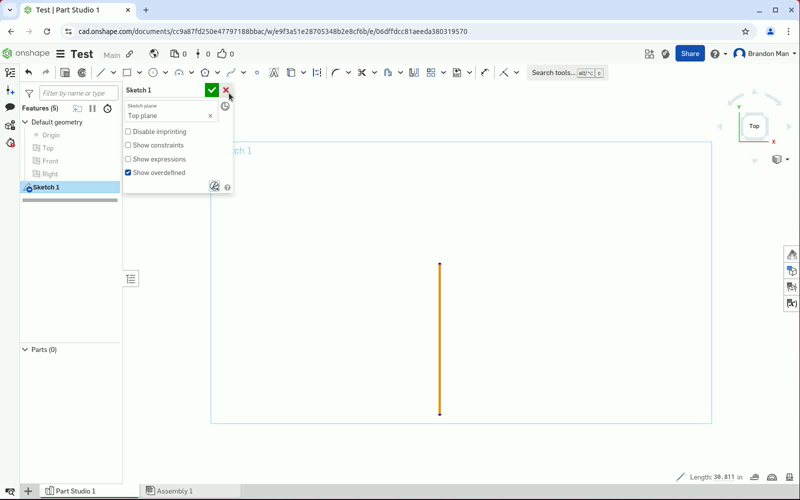
key(shift+h)
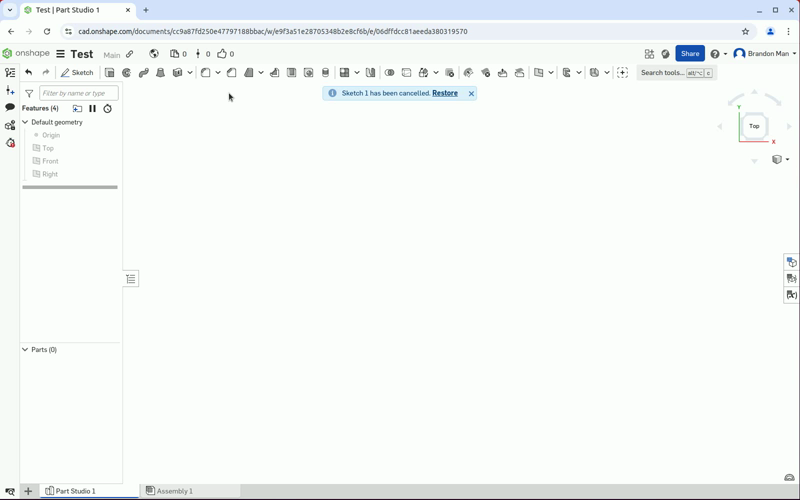
mouse_move(73, 352)
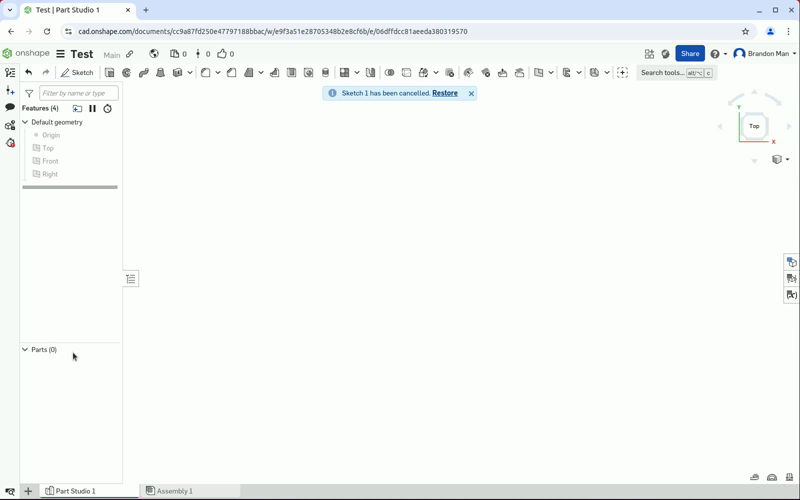
key(y)
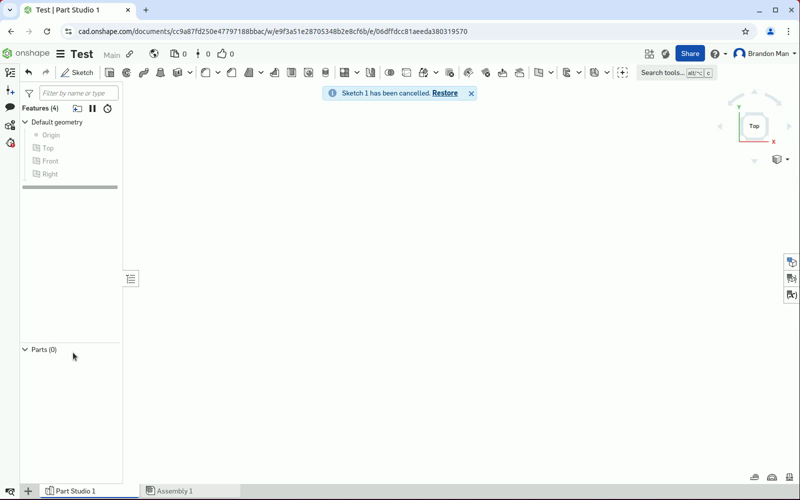
key(shift+p)
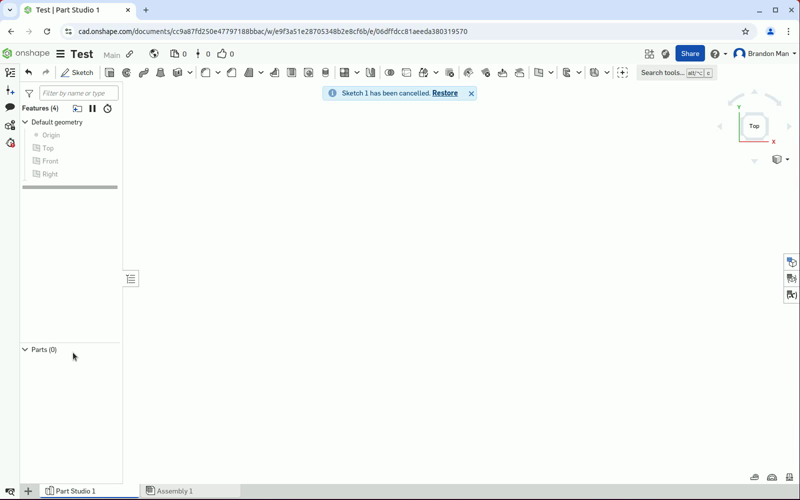
key(space)
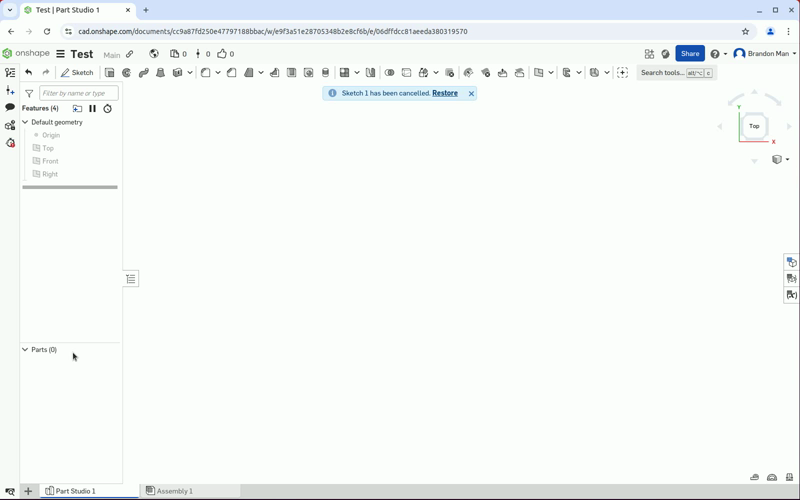
key_down(shift)
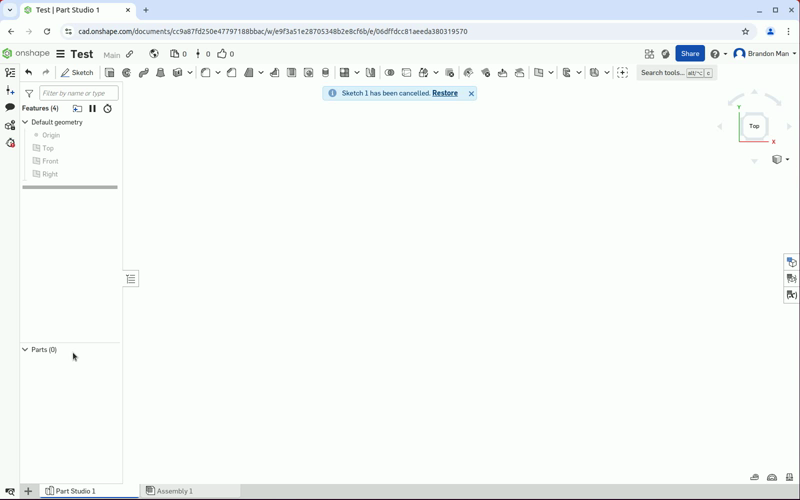
key(up)
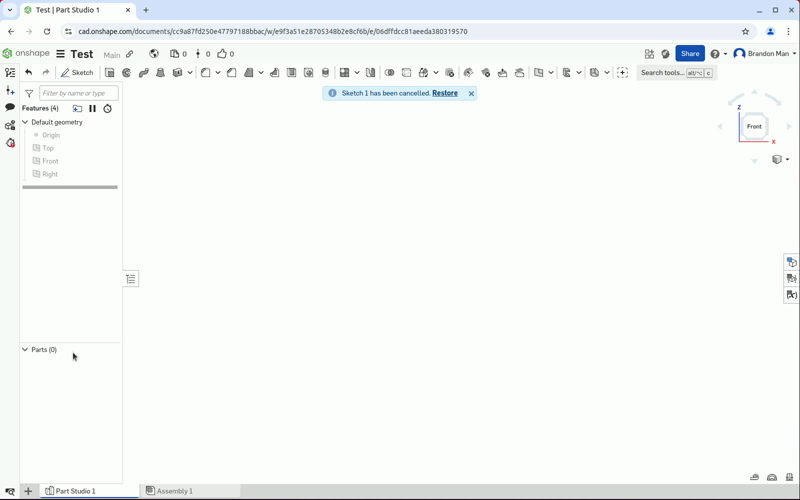
key_up(shift)
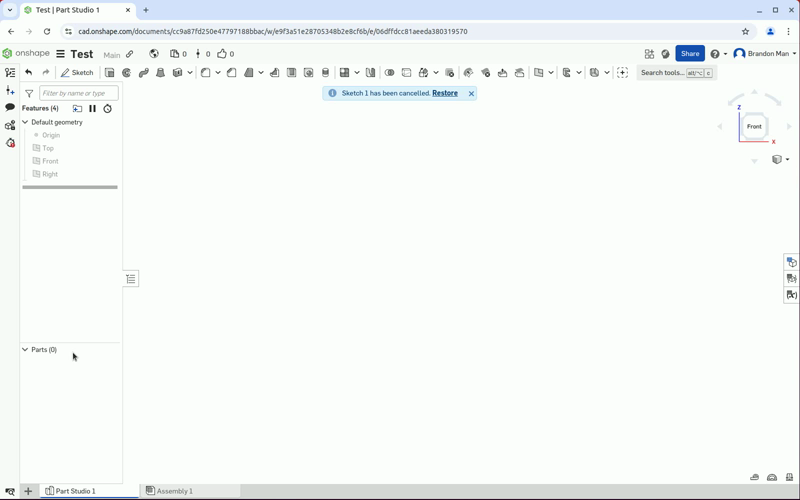
mouse_move(73, 352)
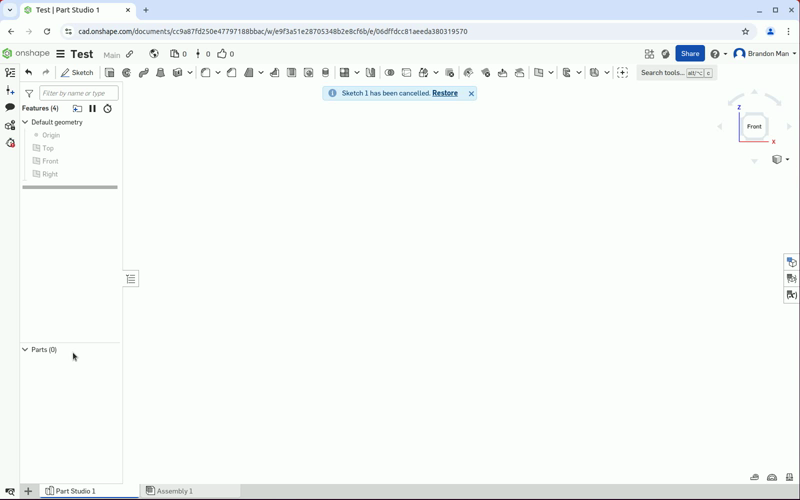
key(shift+y)
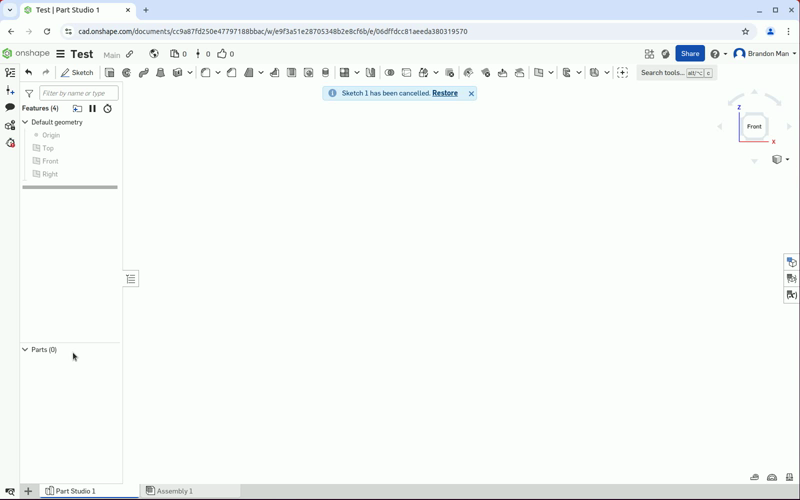
key(shift+s)
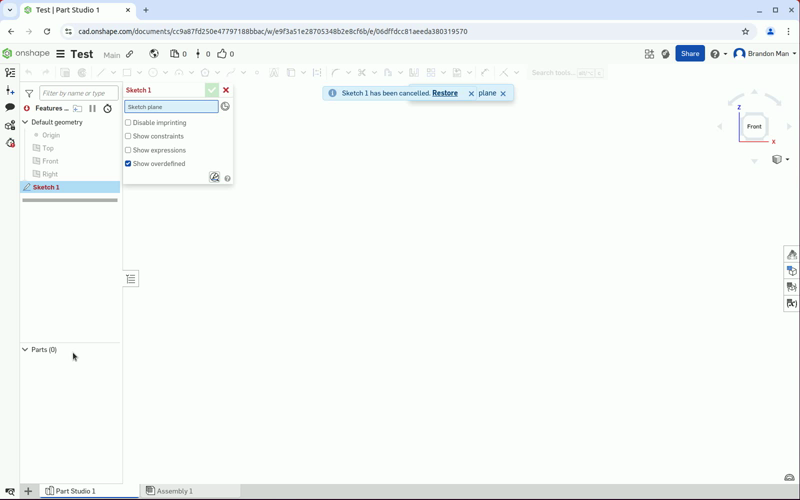
mouse_move(73, 163)
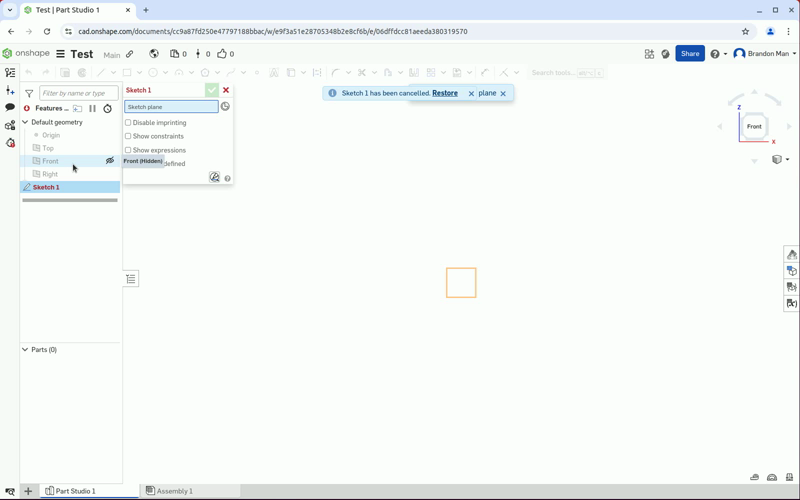
click(73, 163)
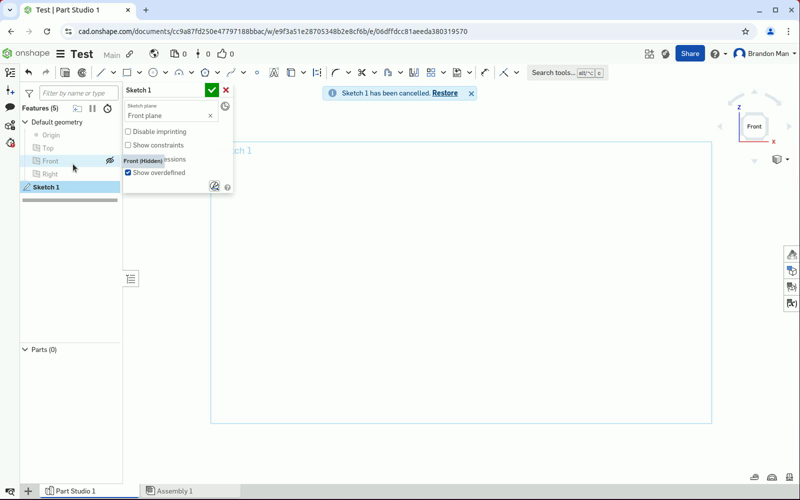
mouse_move(73, 352)
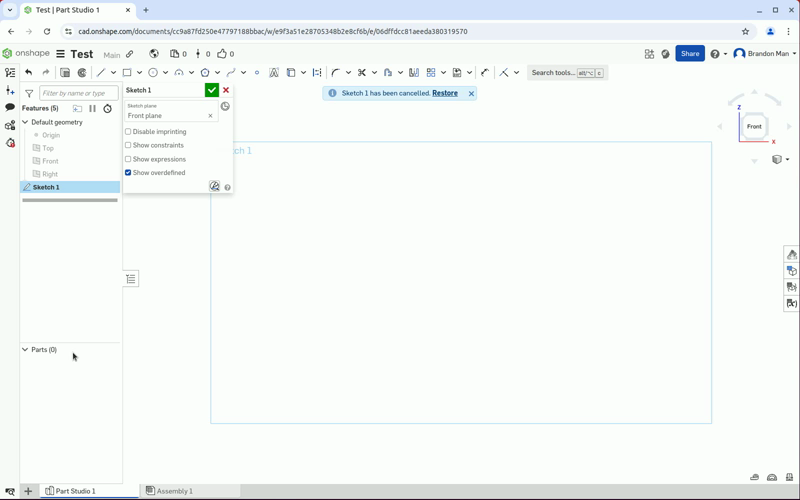
key(y)
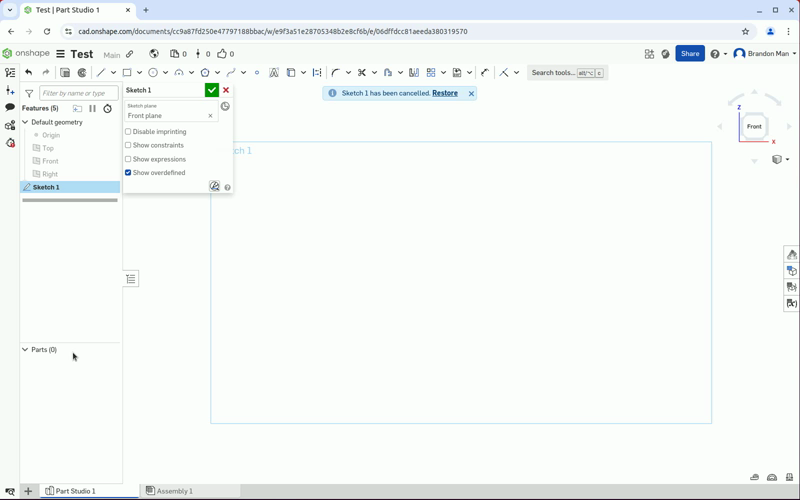
key(l)
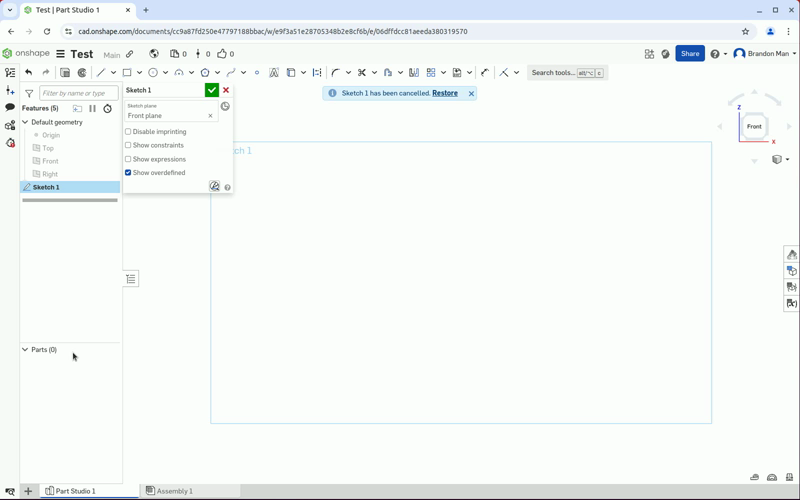
key_down(shift)
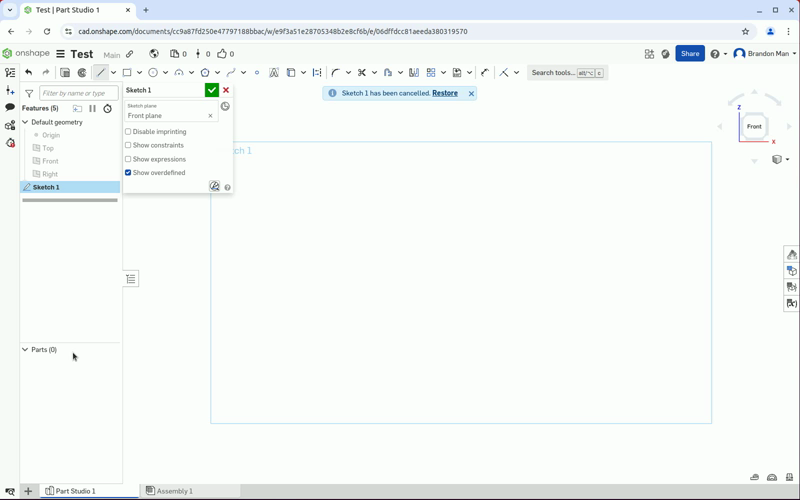
mouse_move(460, 171)
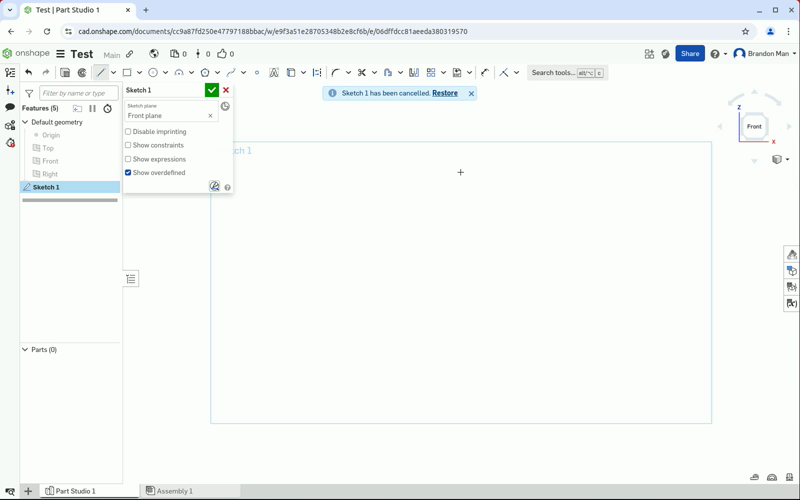
click(460, 171)
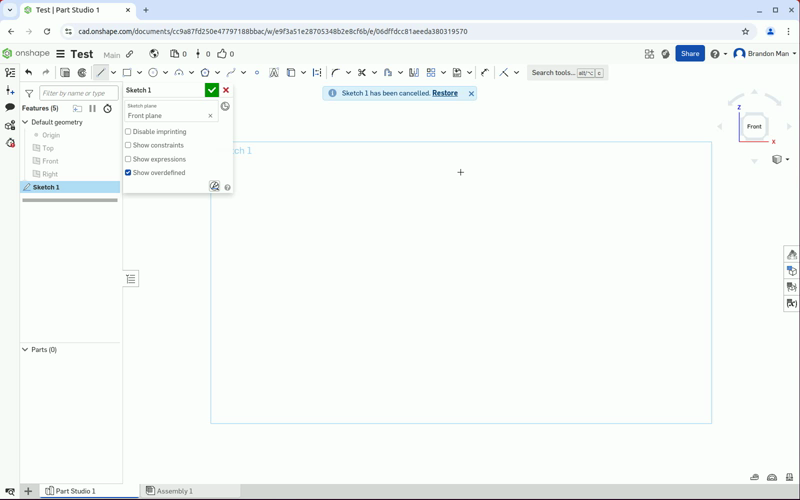
key_up(shift)
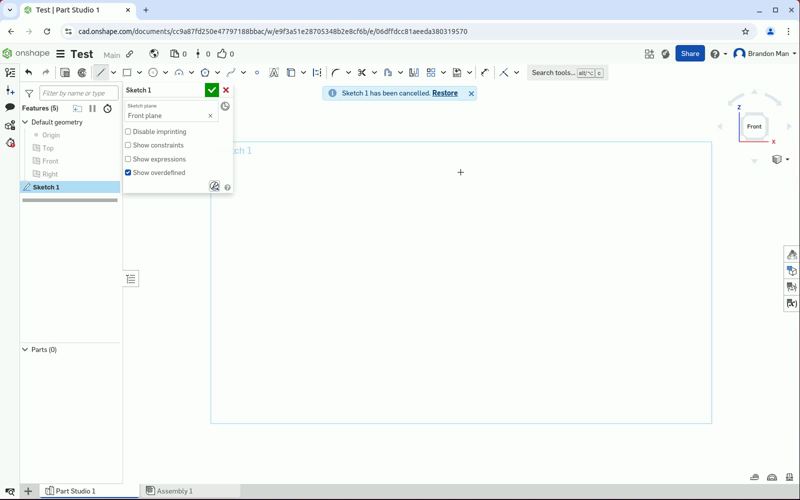
key_down(shift)
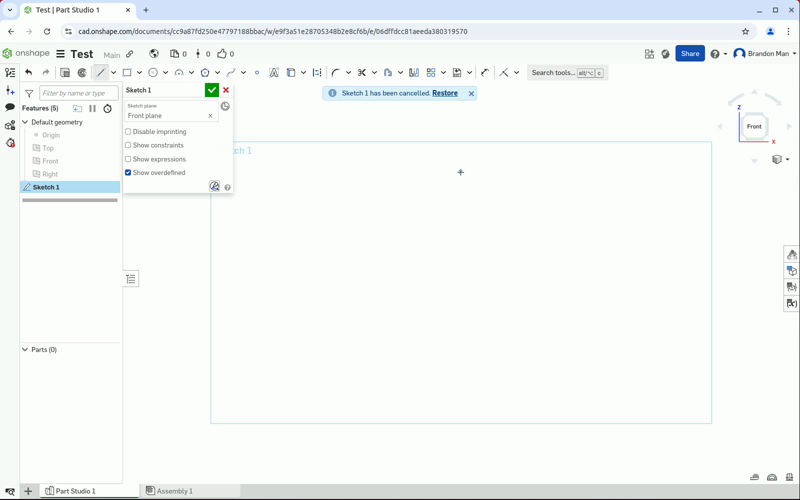
mouse_move(490, 171)
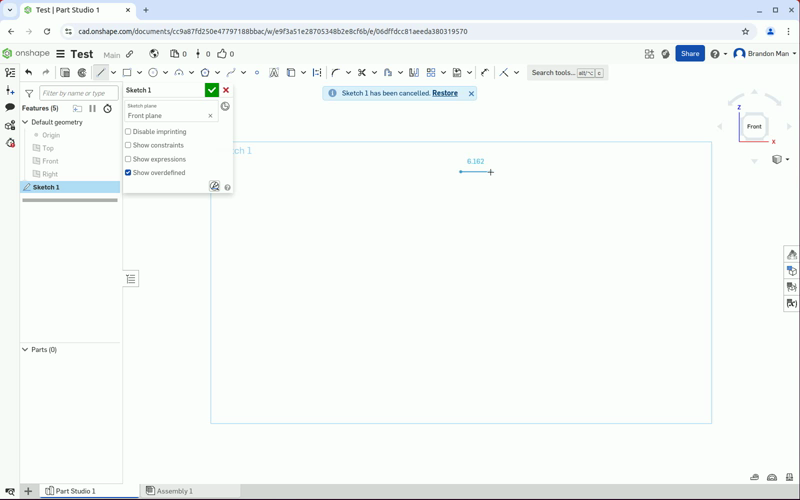
mouse_move(467, 171)
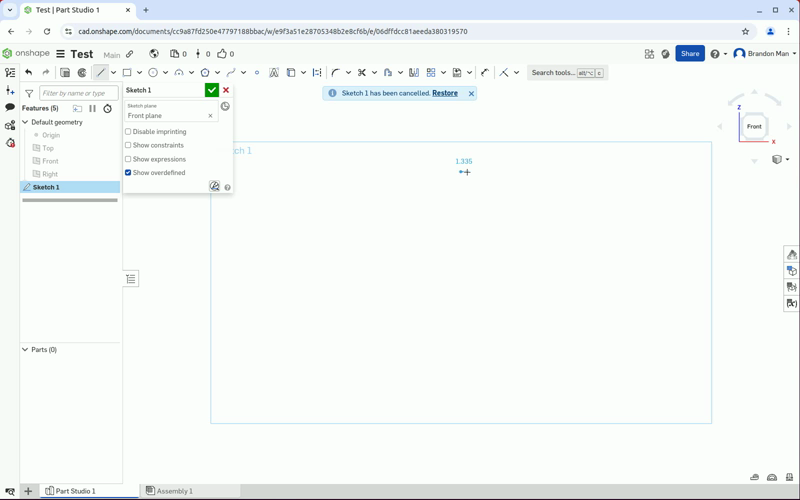
scroll(6)
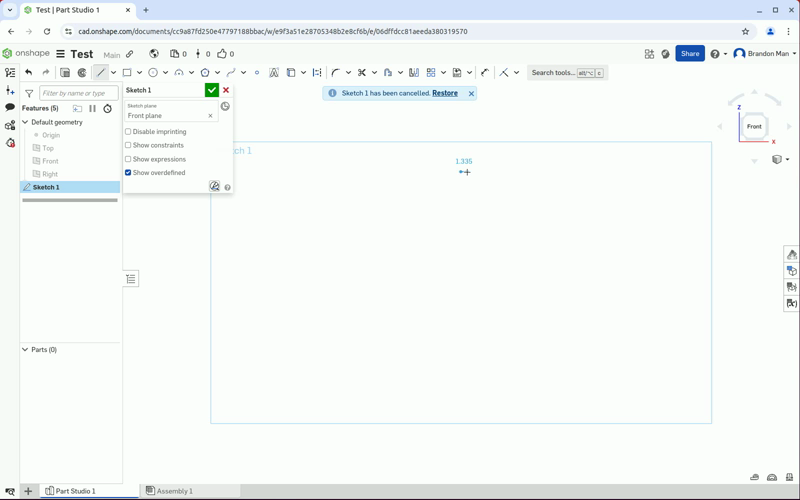
scroll(6)
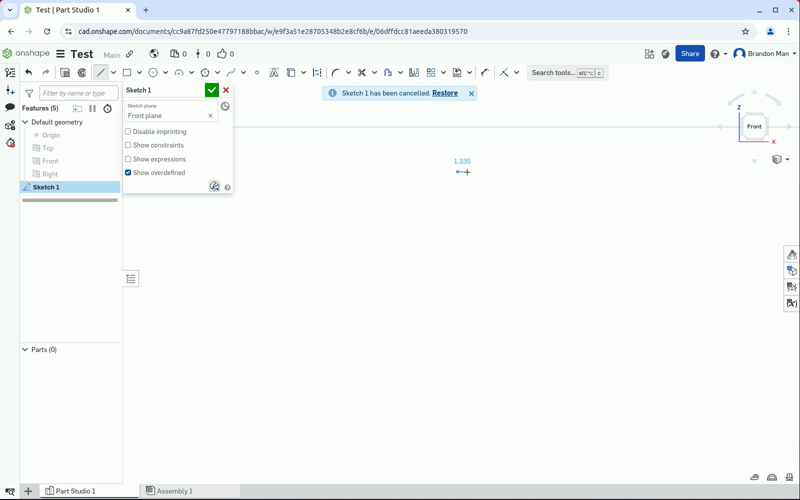
scroll(6)
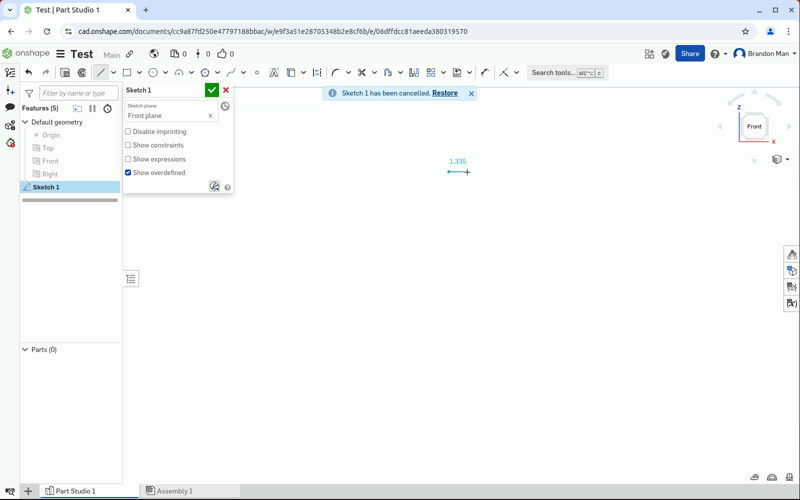
scroll(6)
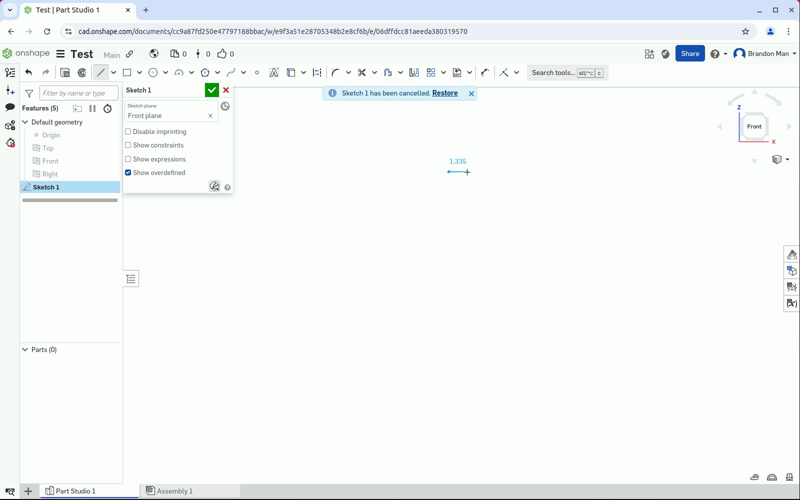
scroll(6)
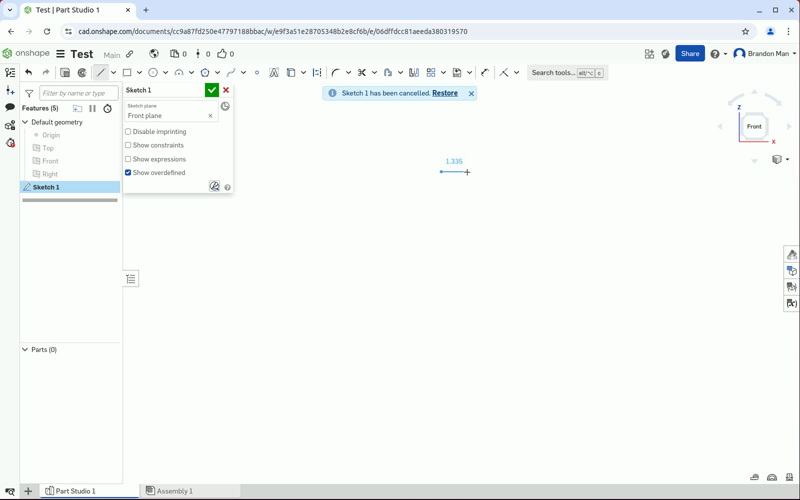
scroll(6)
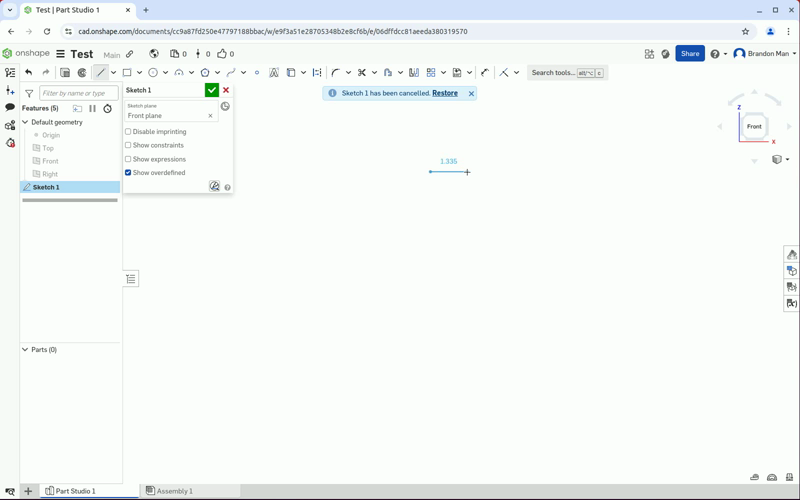
scroll(6)
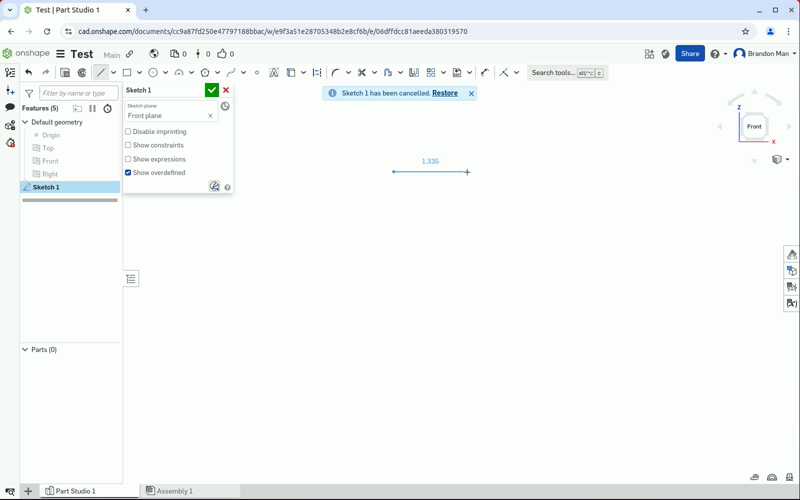
click(467, 171)
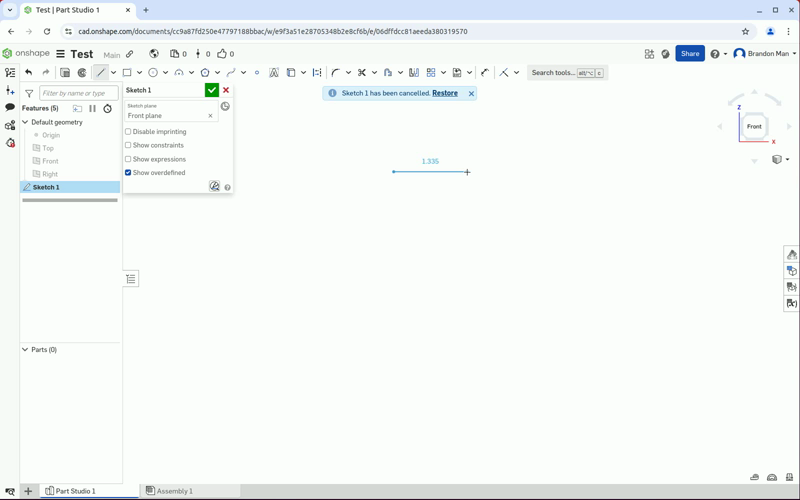
scroll(-6)
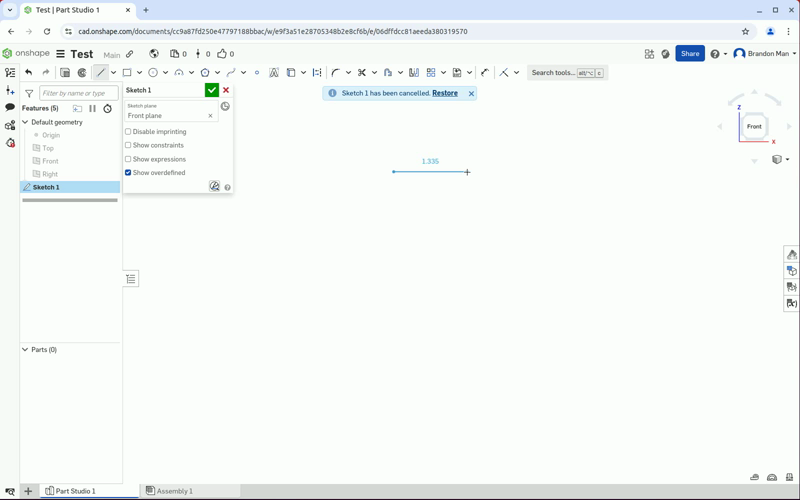
scroll(-6)
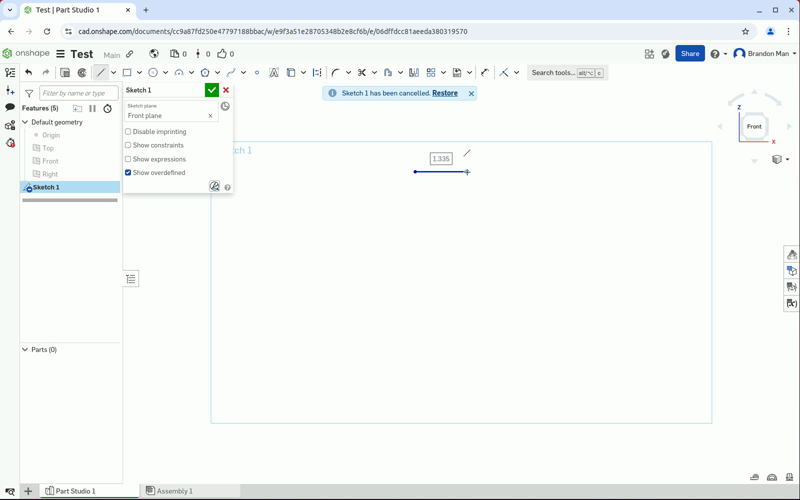
scroll(-6)
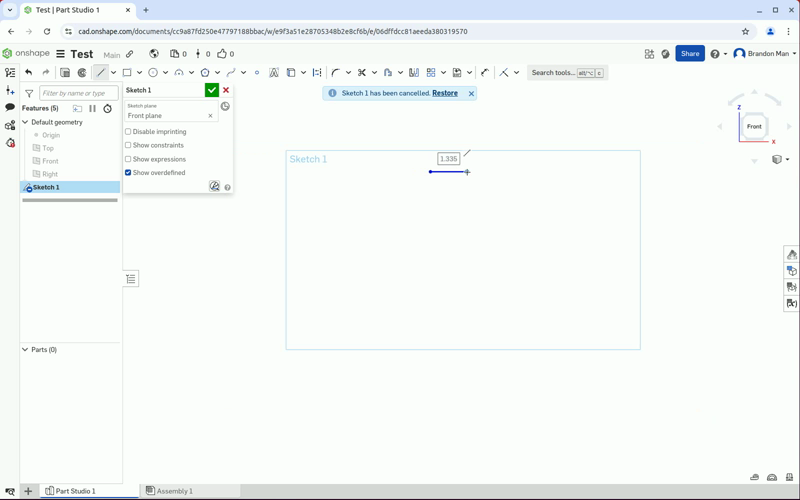
scroll(-6)
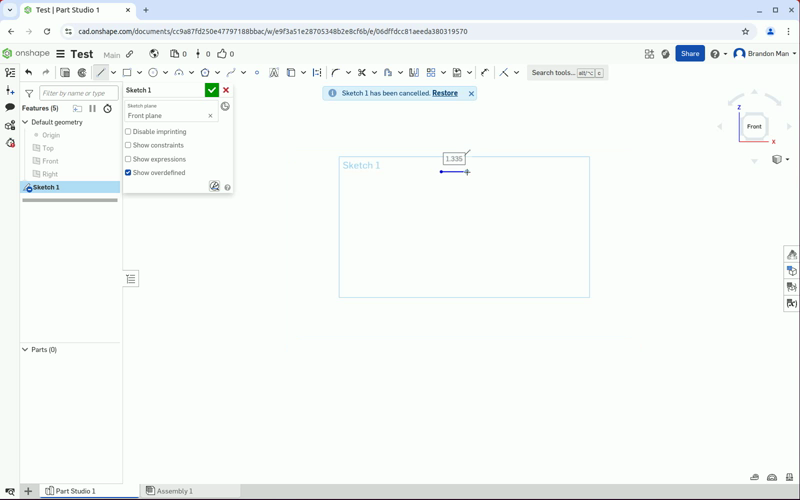
scroll(-6)
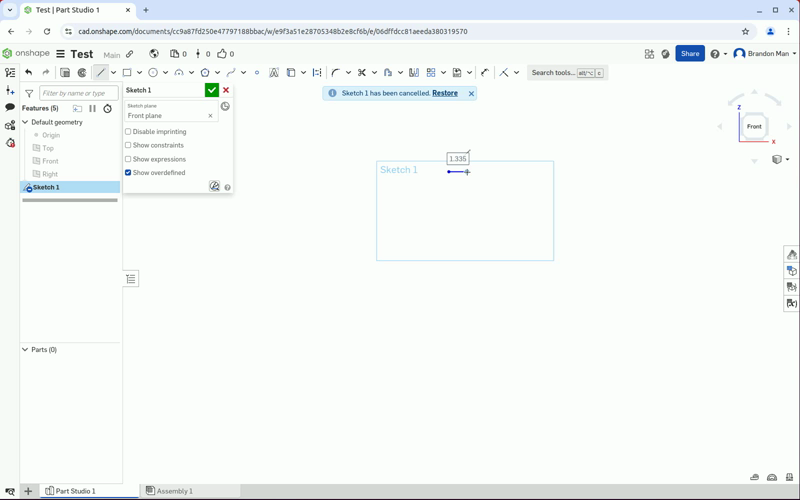
scroll(-6)
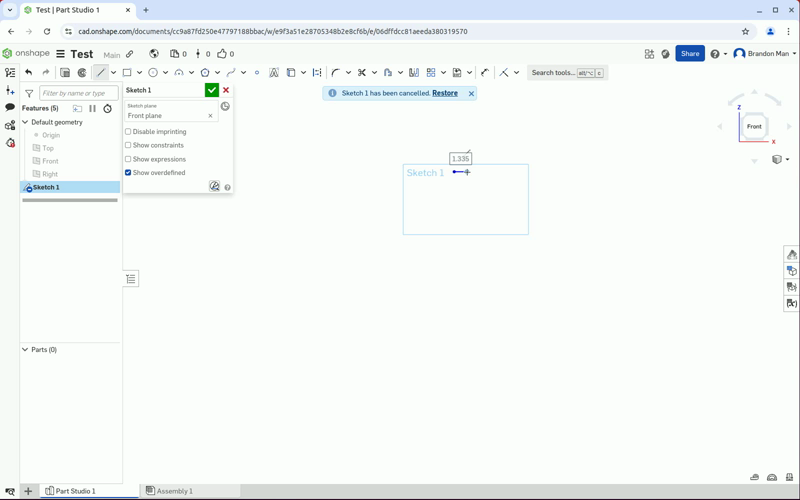
scroll(-6)
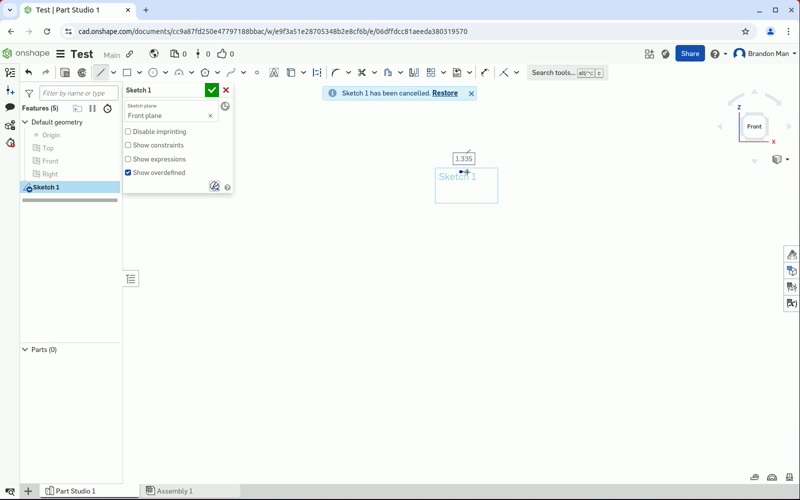
key_up(shift)
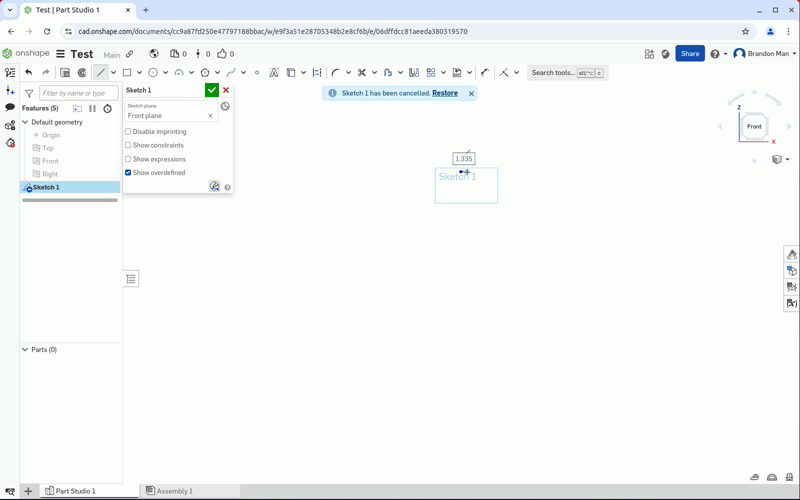
key_down(shift)
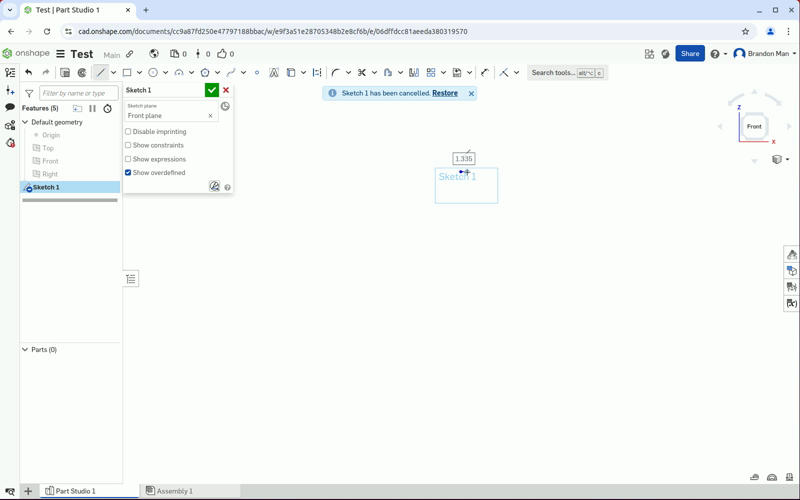
mouse_move(497, 171)
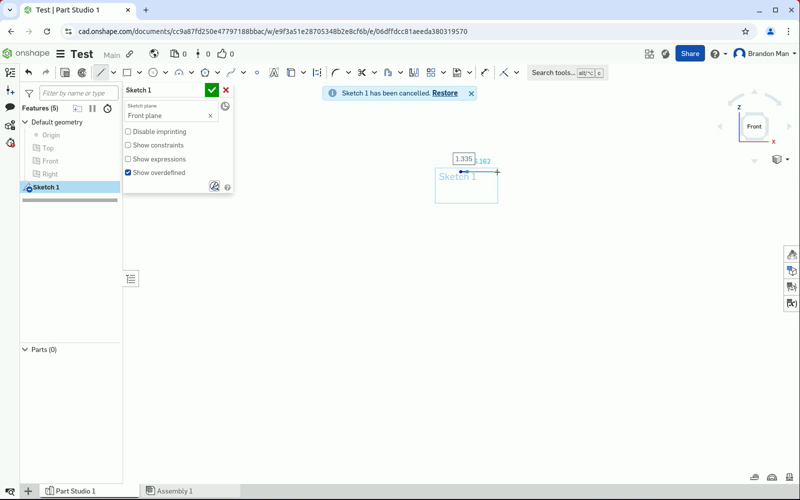
mouse_move(470, 171)
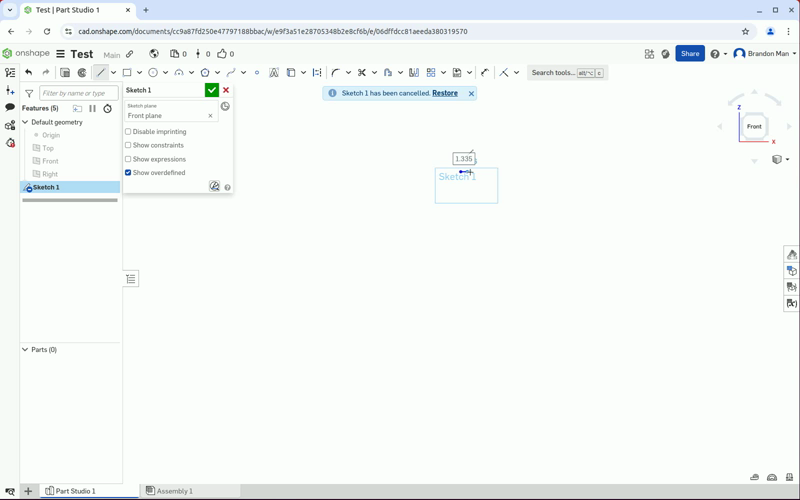
scroll(6)
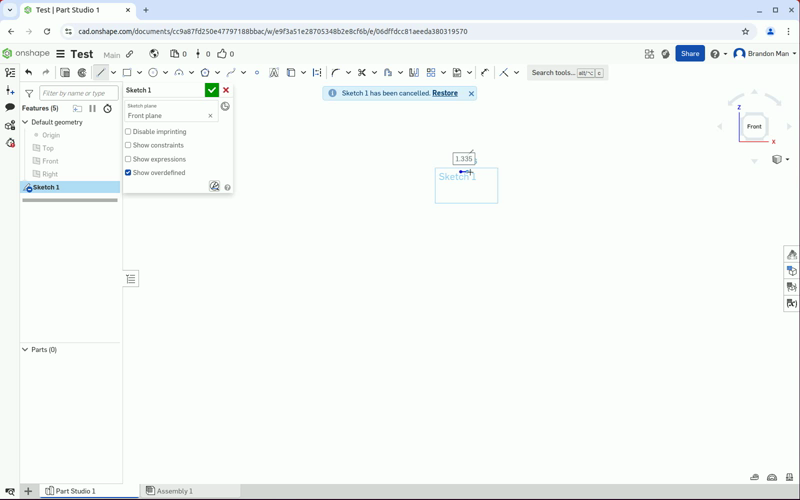
scroll(6)
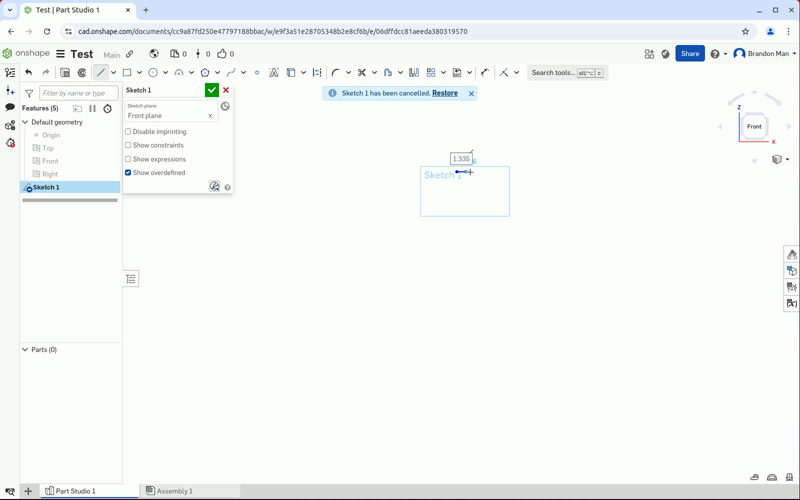
scroll(6)
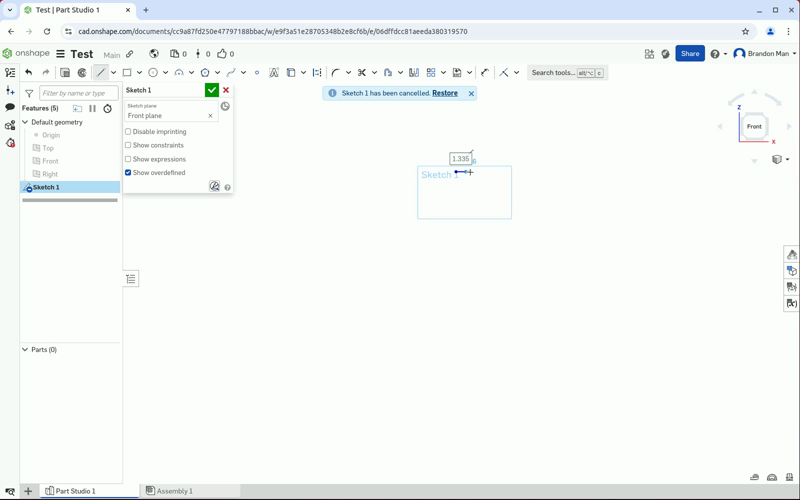
scroll(6)
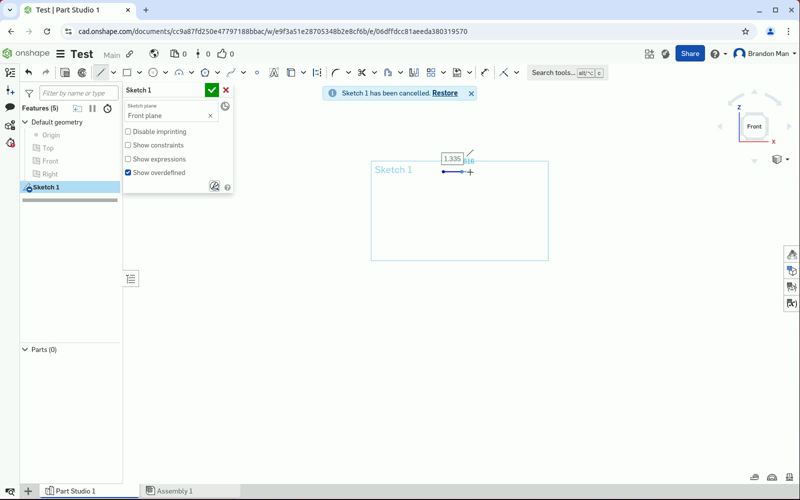
scroll(6)
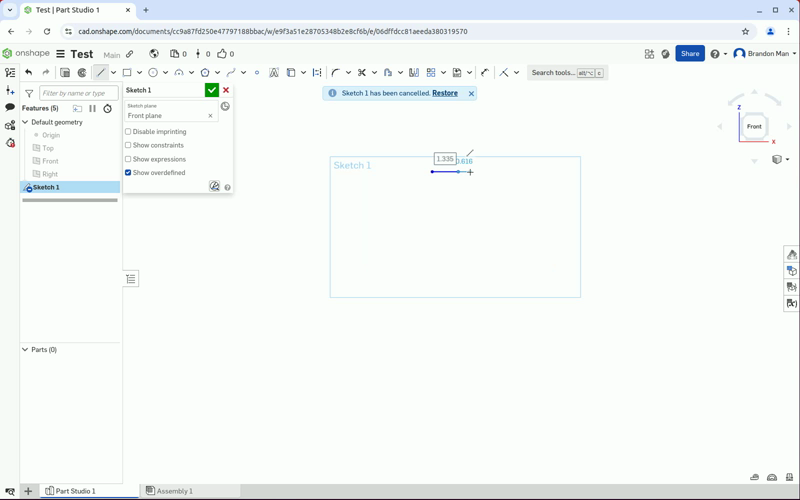
scroll(6)
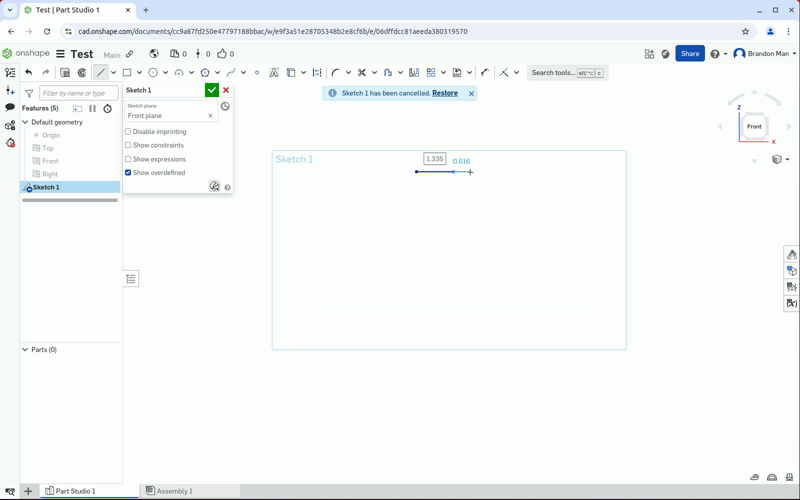
scroll(6)
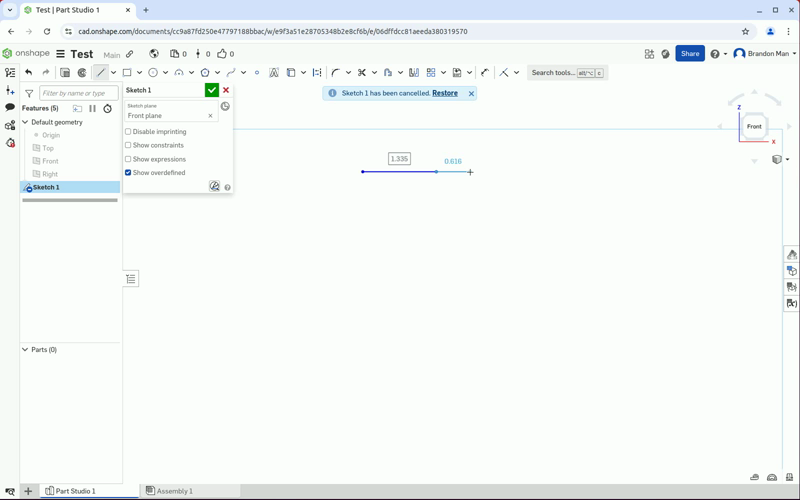
click(470, 171)
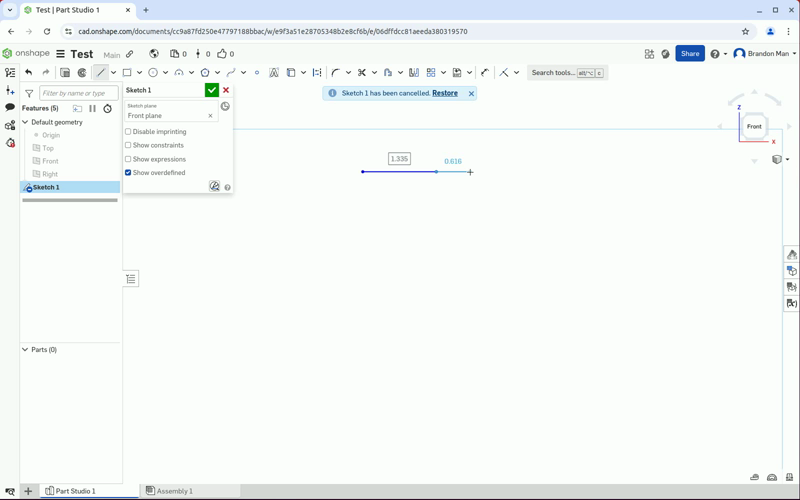
scroll(-6)
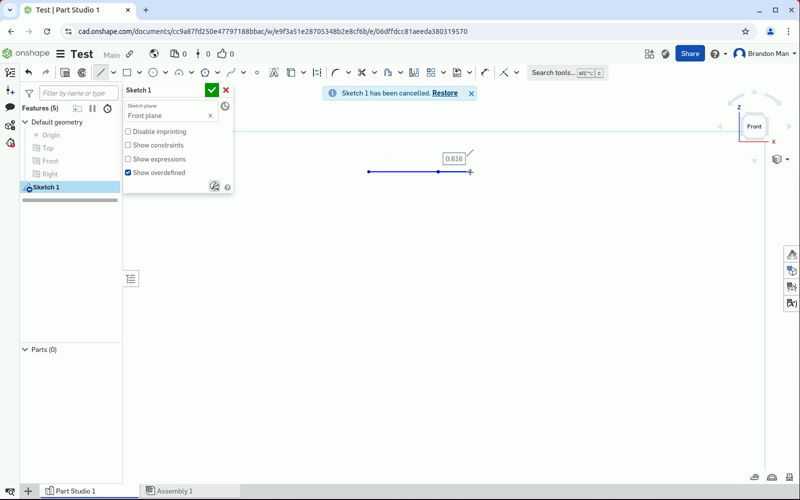
scroll(-6)
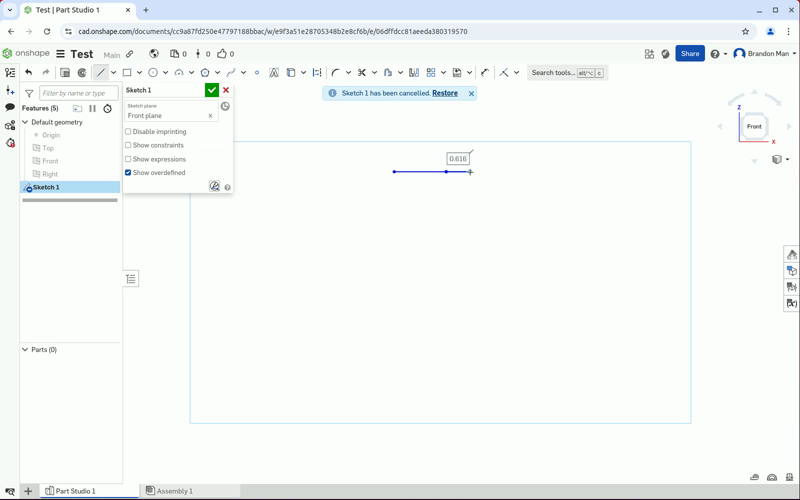
scroll(-6)
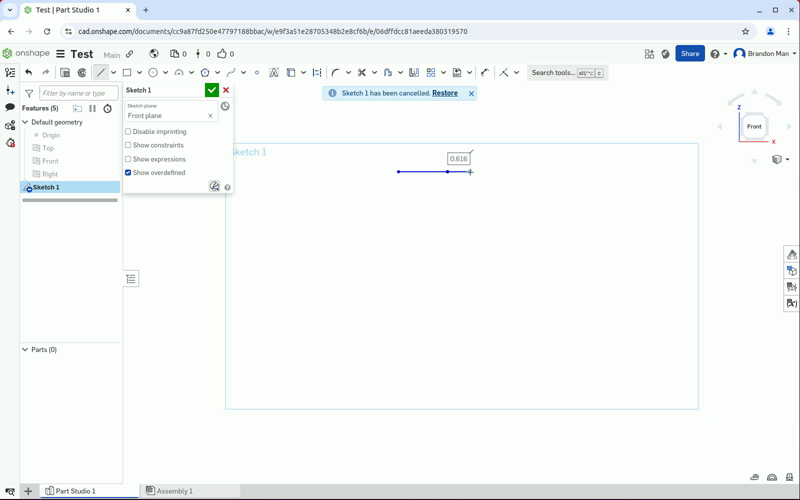
scroll(-6)
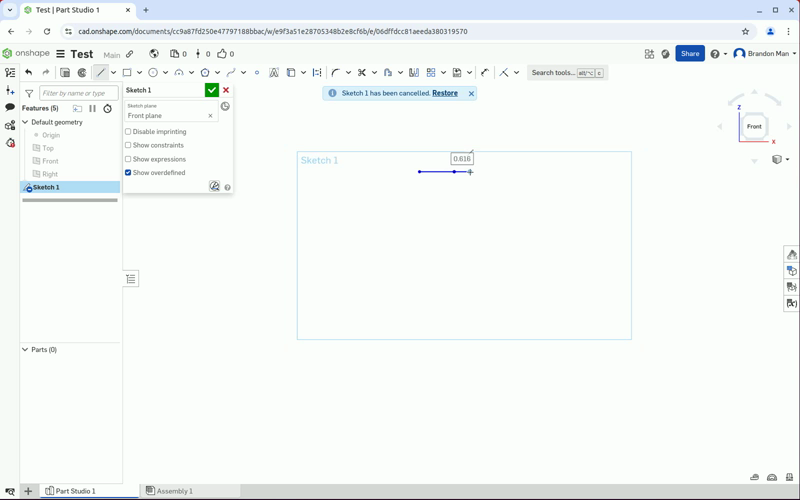
scroll(-6)
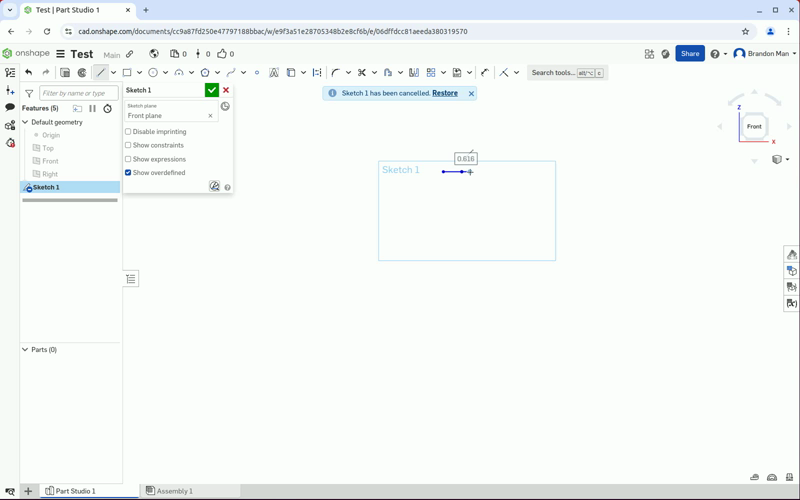
scroll(-6)
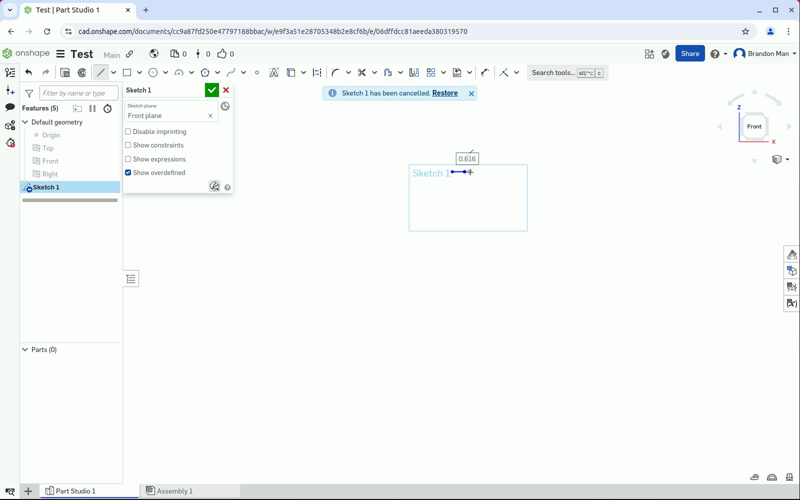
scroll(-6)
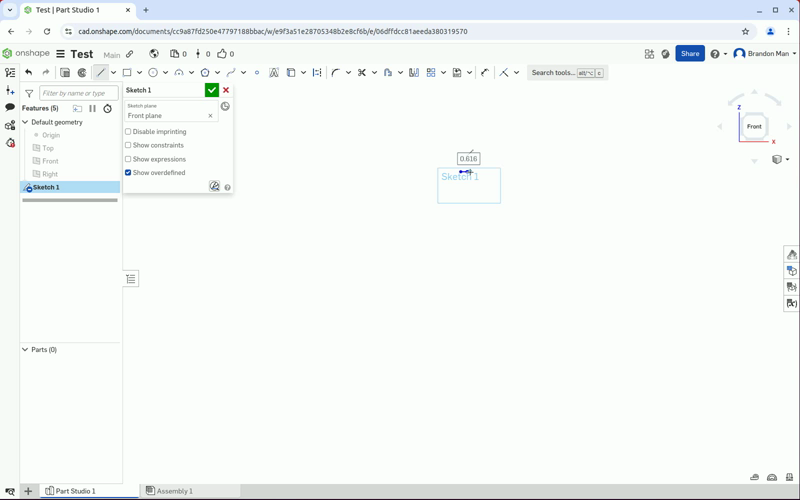
key_up(shift)
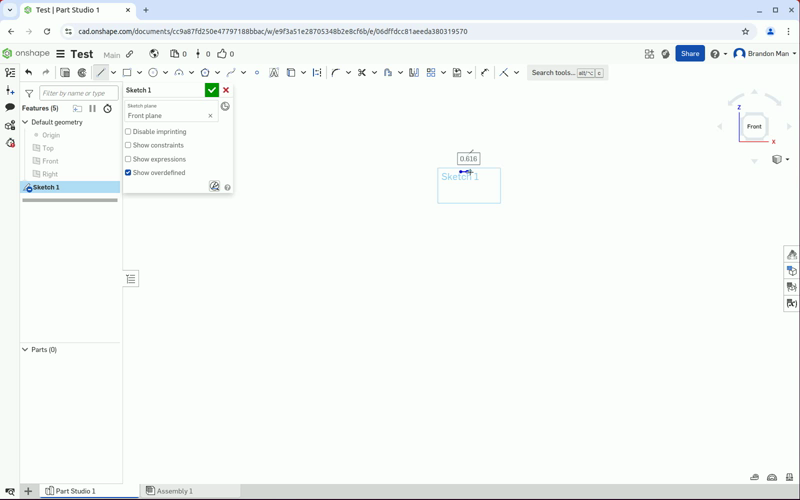
key_down(shift)
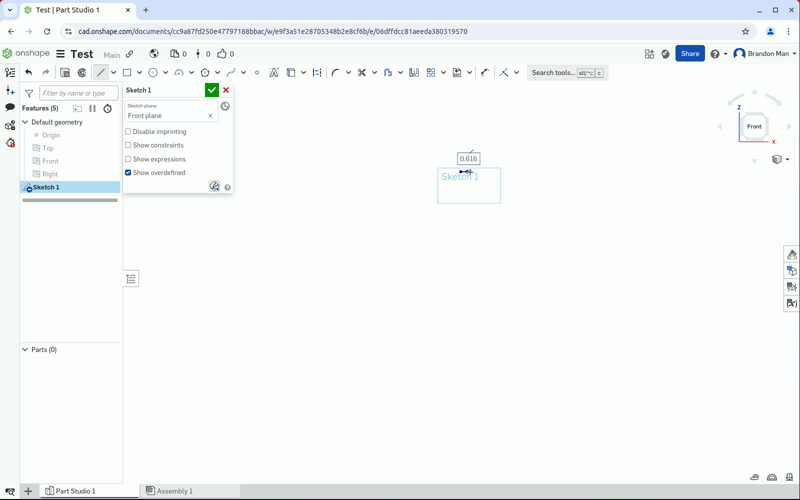
mouse_move(500, 171)
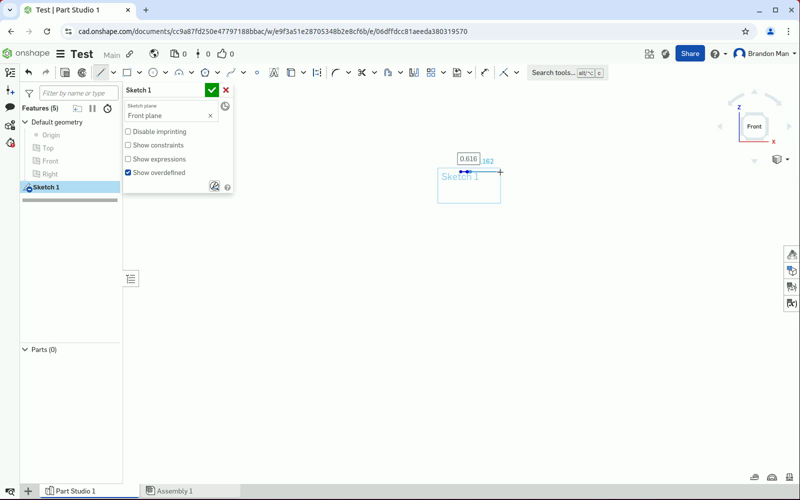
mouse_move(470, 170)
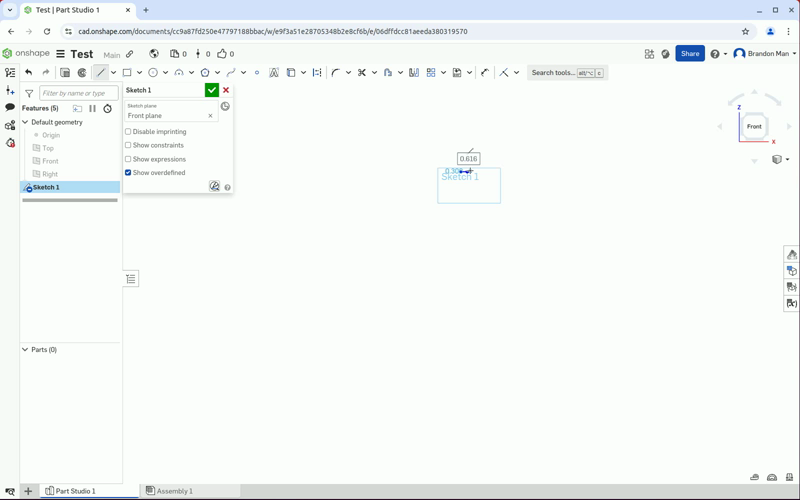
scroll(6)
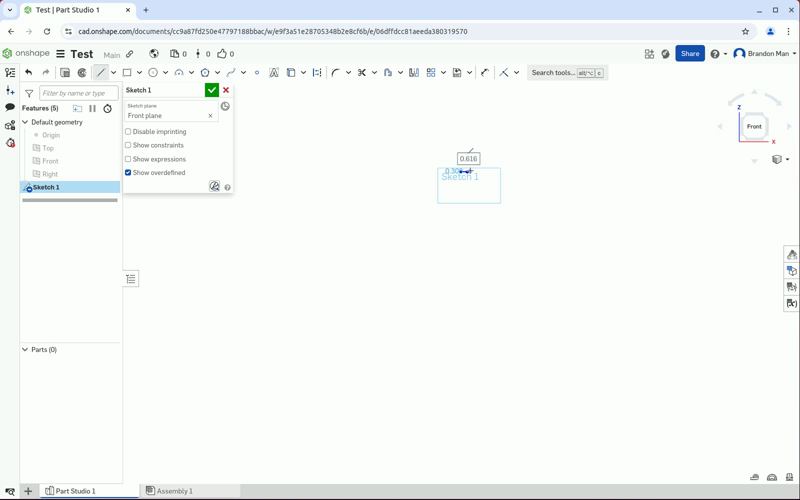
scroll(6)
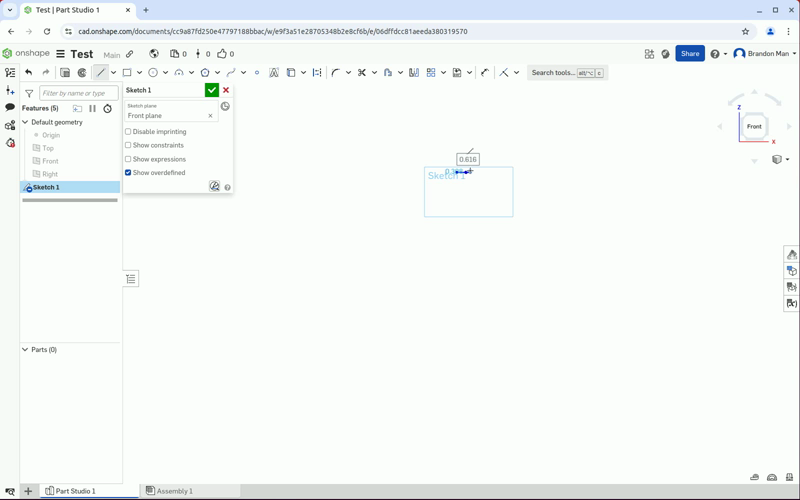
scroll(6)
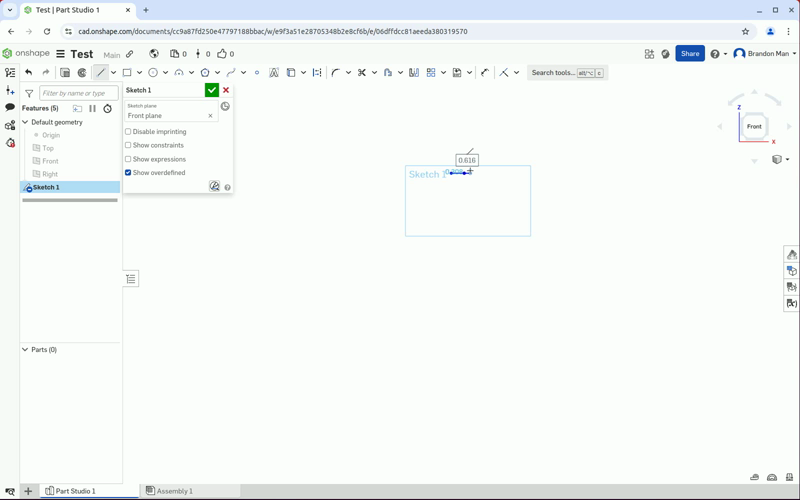
scroll(6)
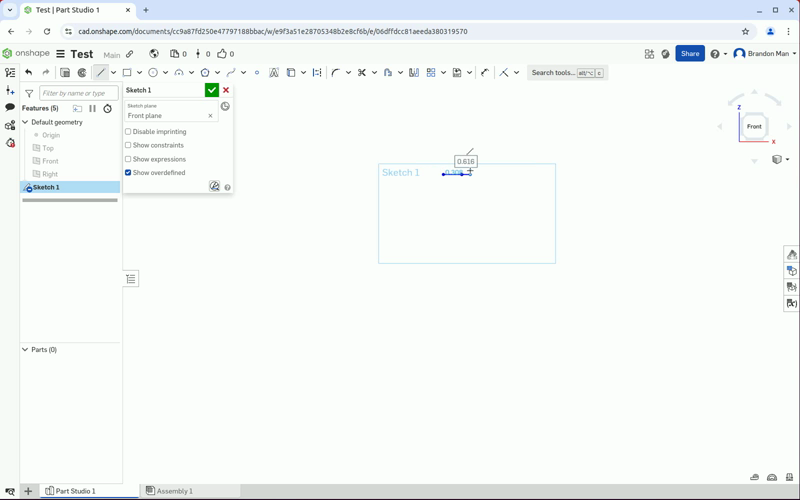
scroll(6)
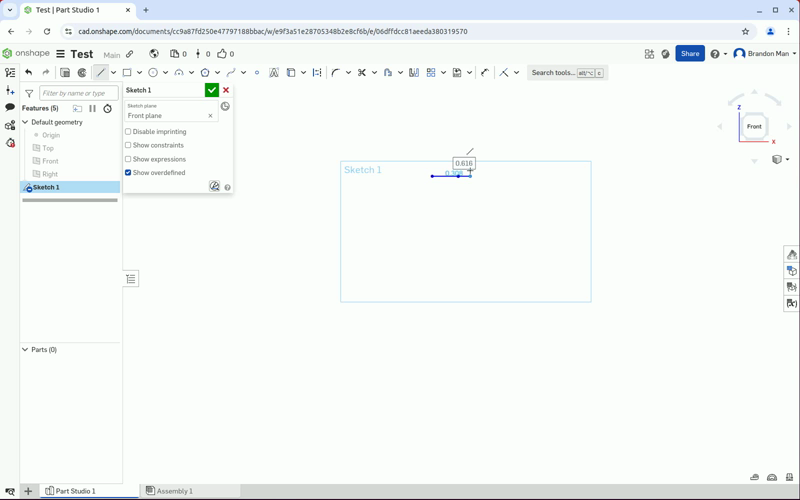
scroll(6)
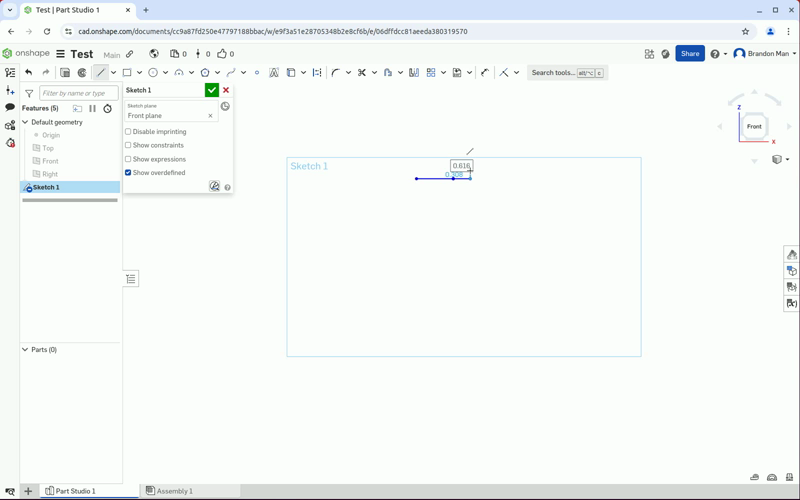
scroll(6)
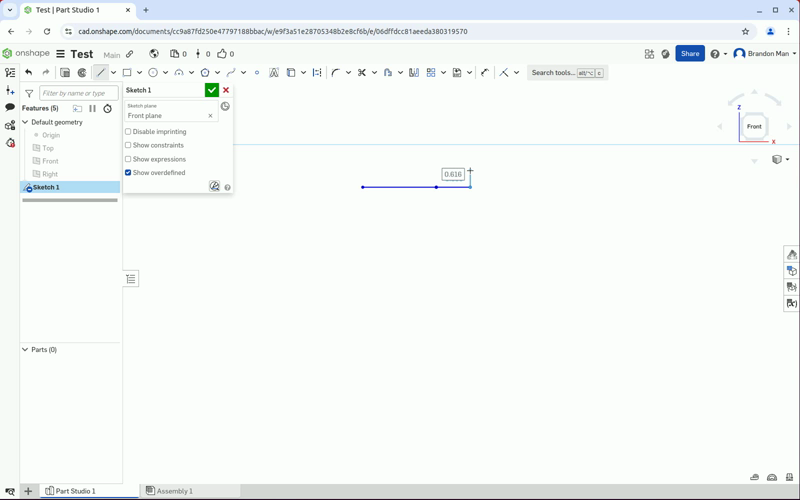
click(470, 170)
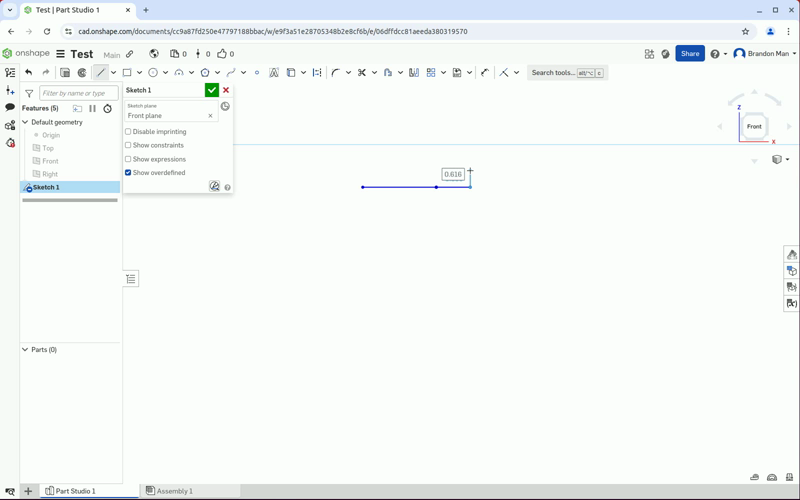
scroll(-6)
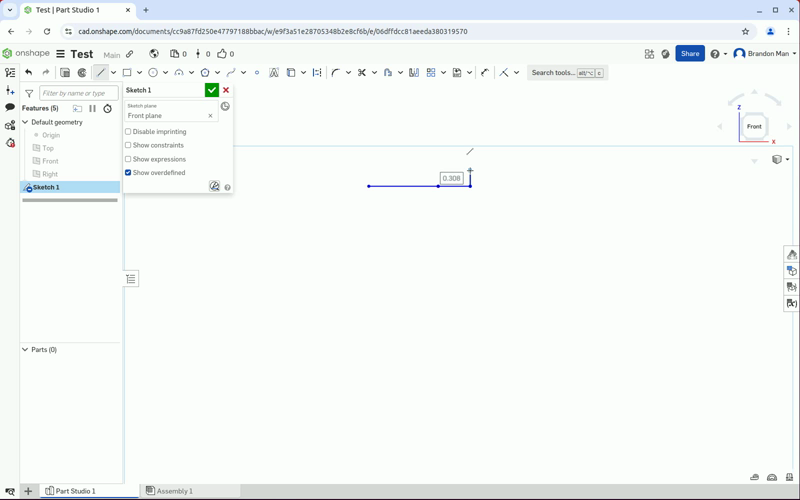
scroll(-6)
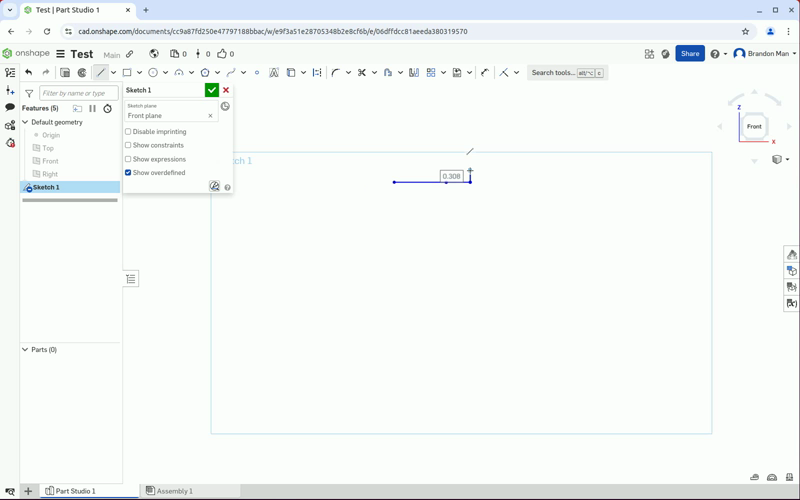
scroll(-6)
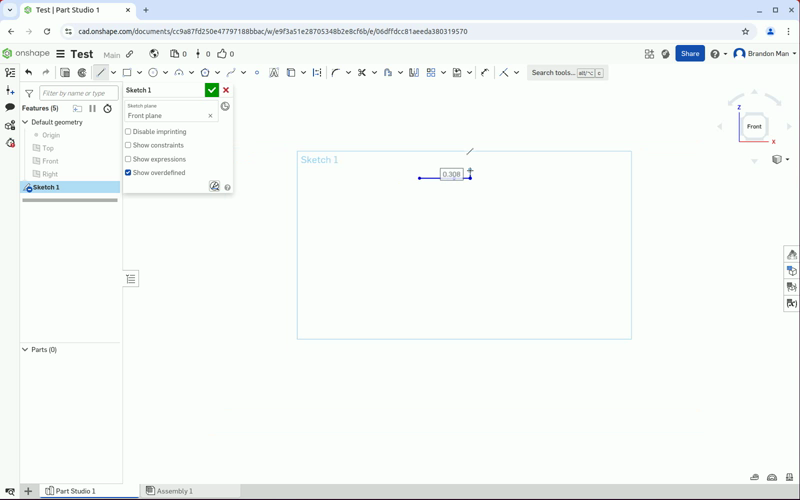
scroll(-6)
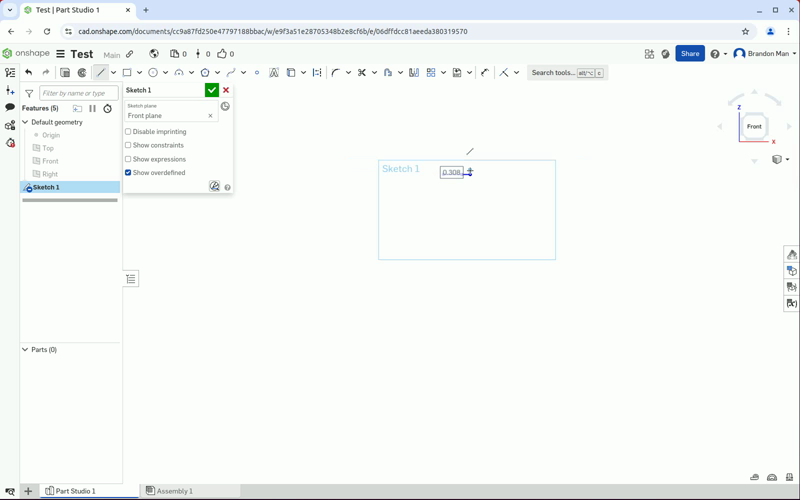
scroll(-6)
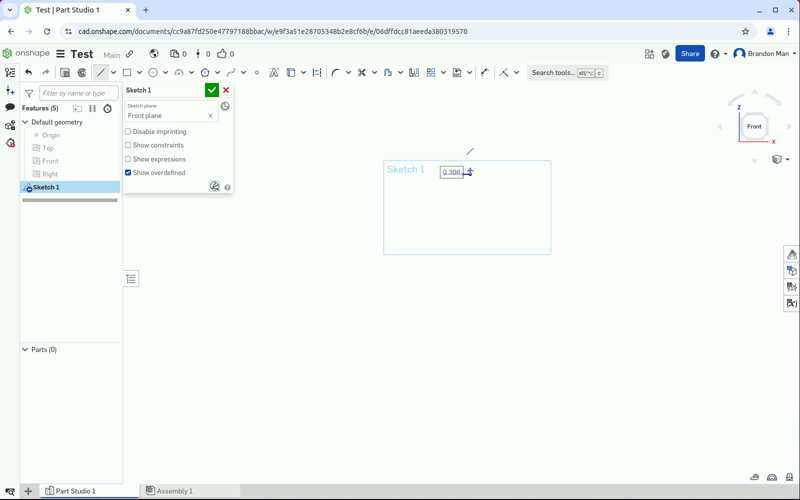
scroll(-6)
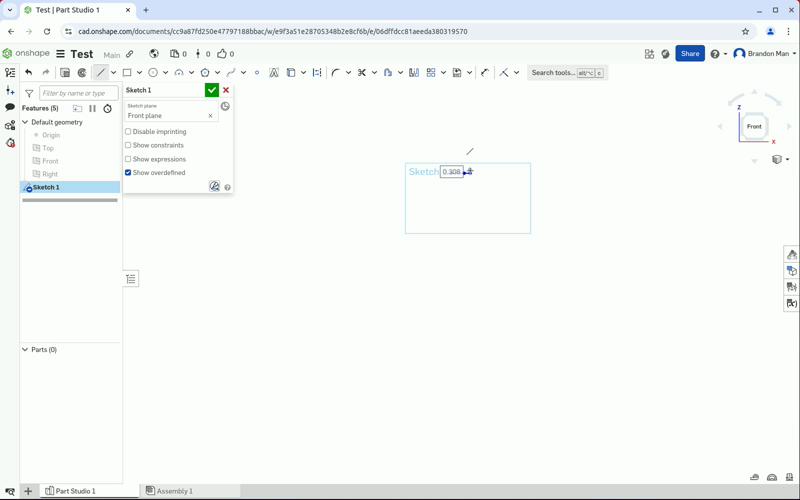
scroll(-6)
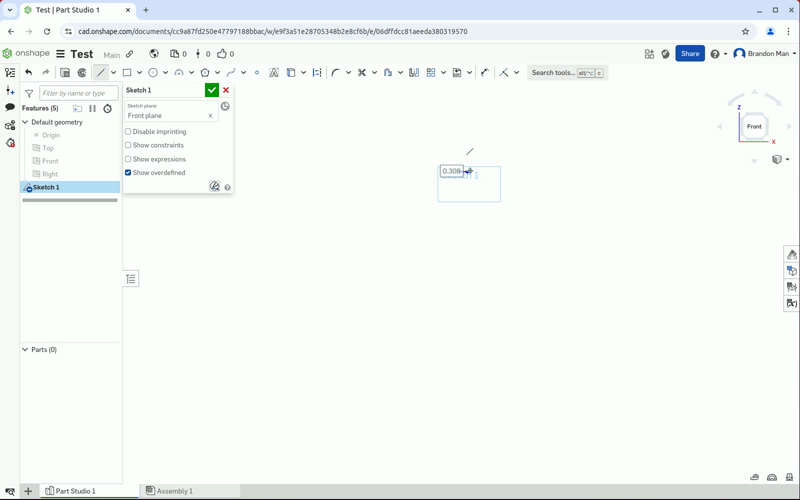
key_up(shift)
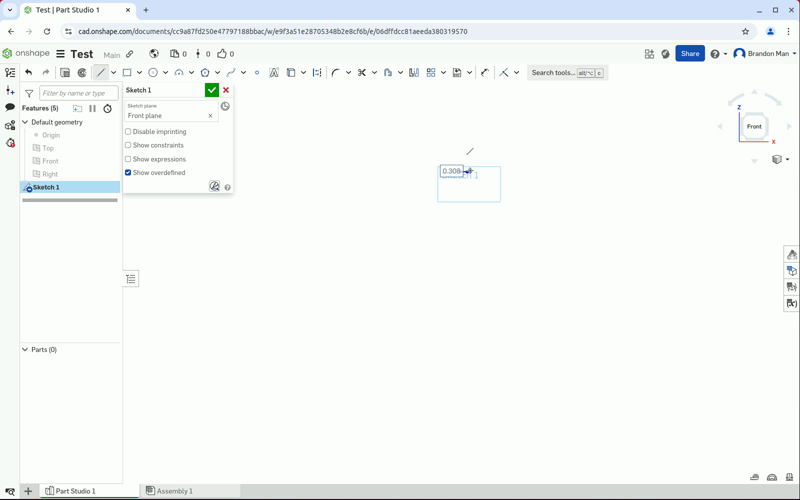
key_down(shift)
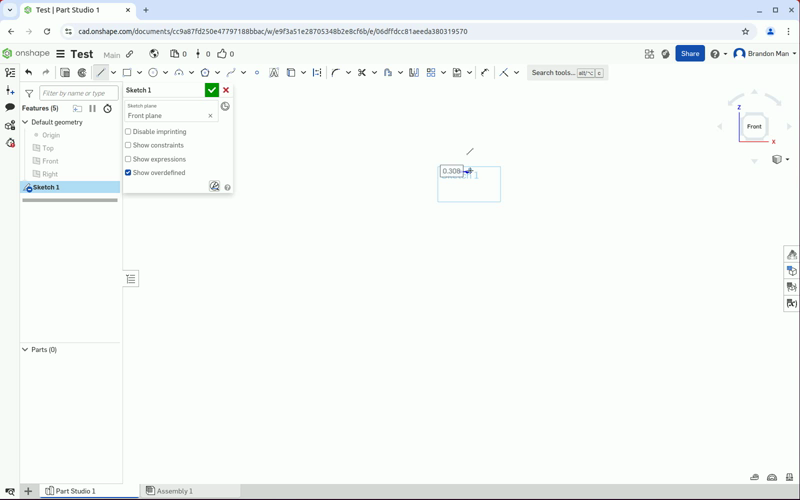
mouse_move(500, 170)
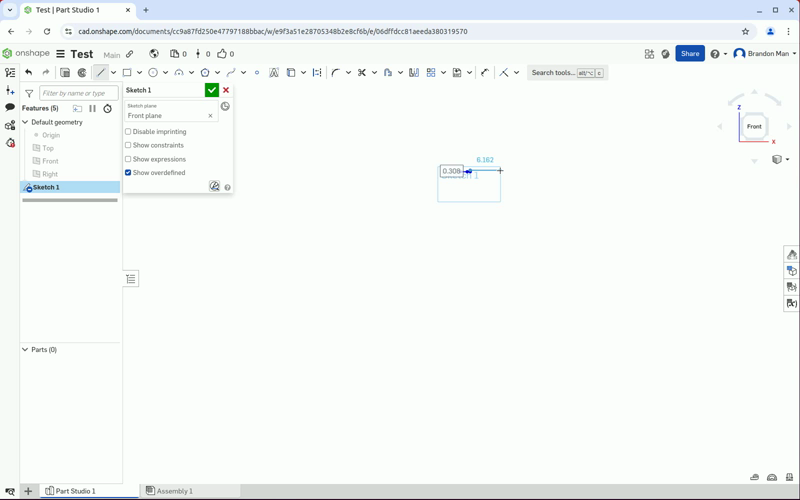
mouse_move(460, 170)
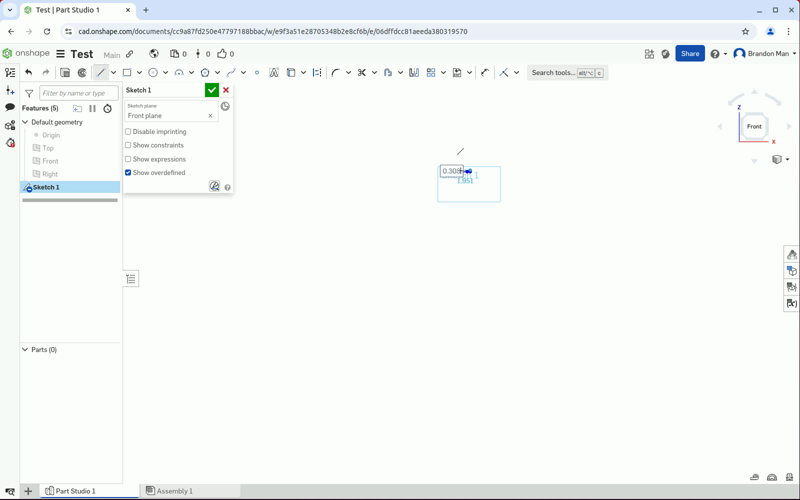
scroll(6)
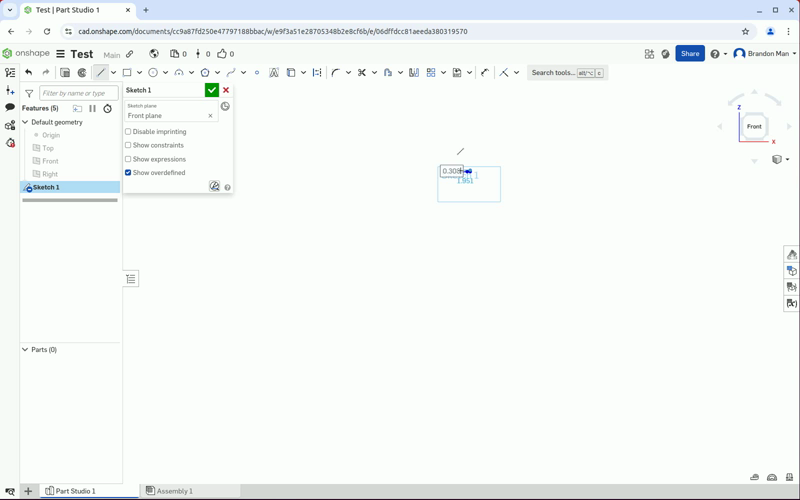
scroll(6)
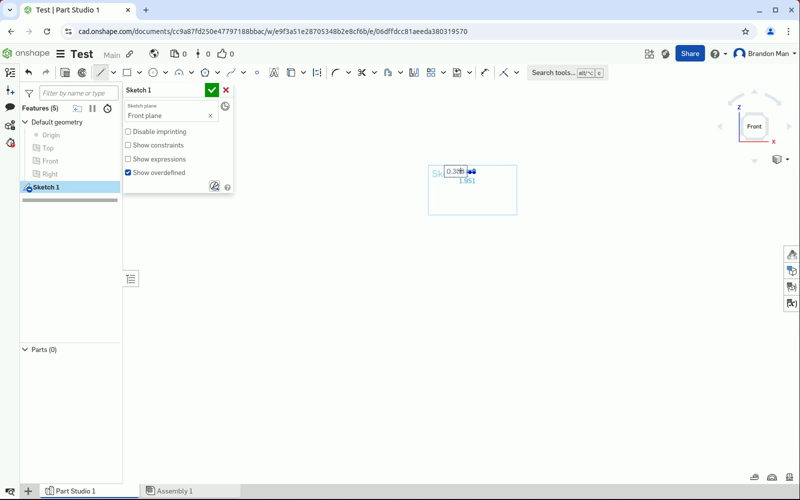
scroll(6)
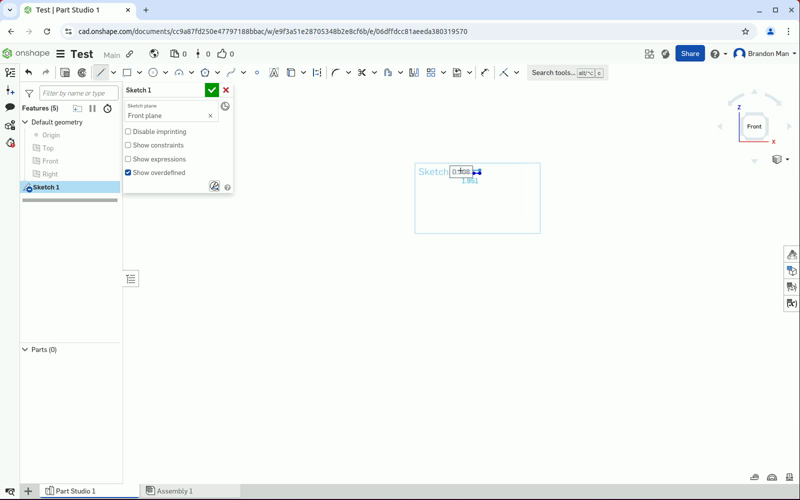
scroll(6)
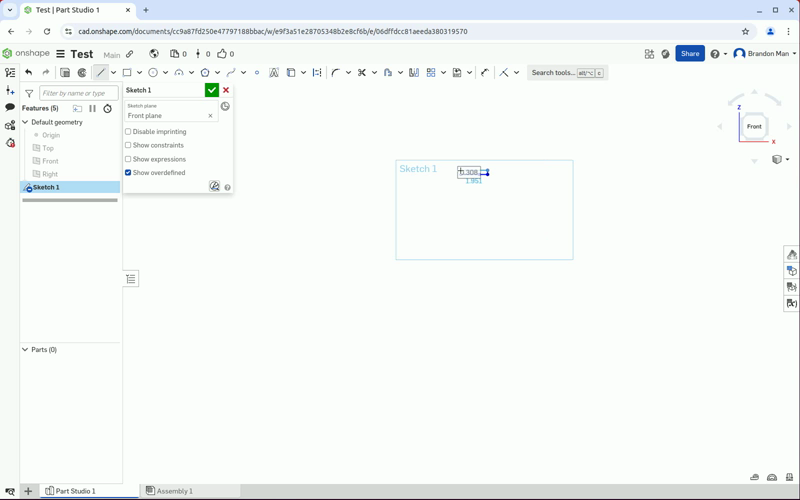
scroll(6)
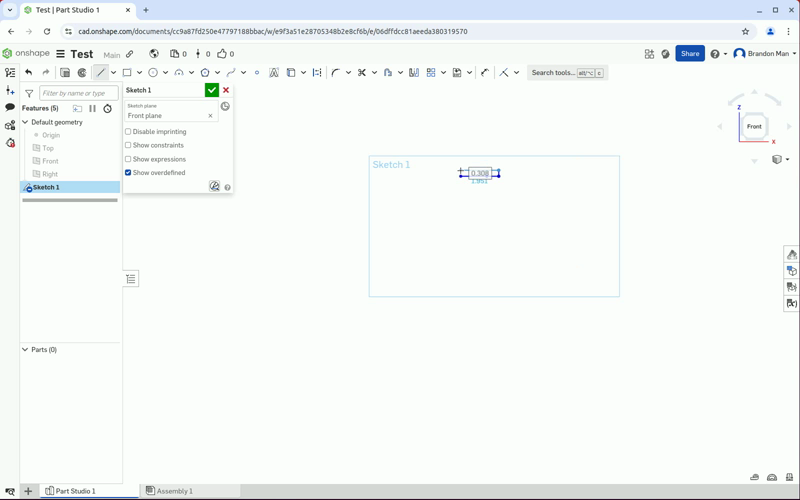
scroll(6)
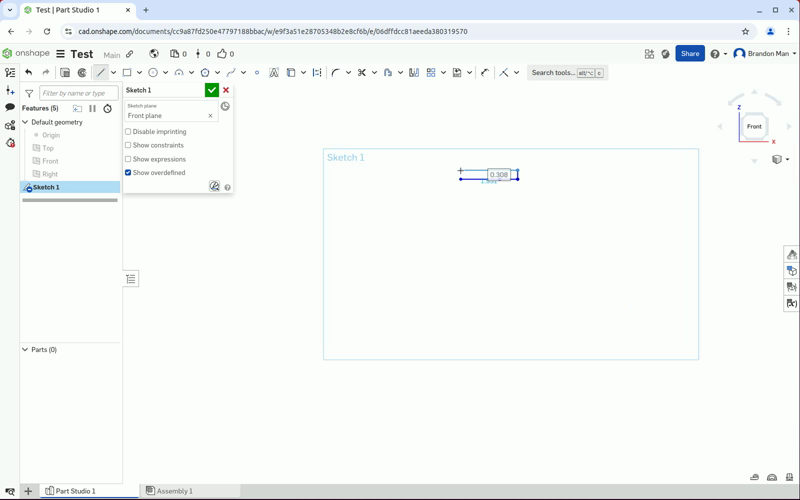
scroll(6)
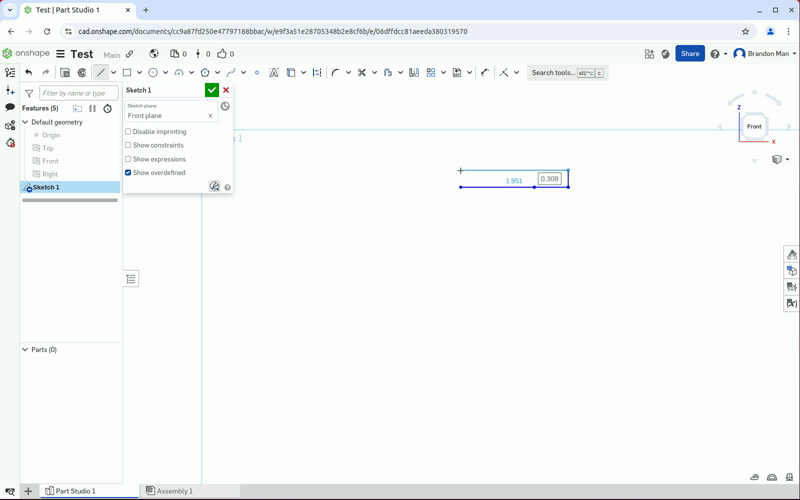
click(460, 170)
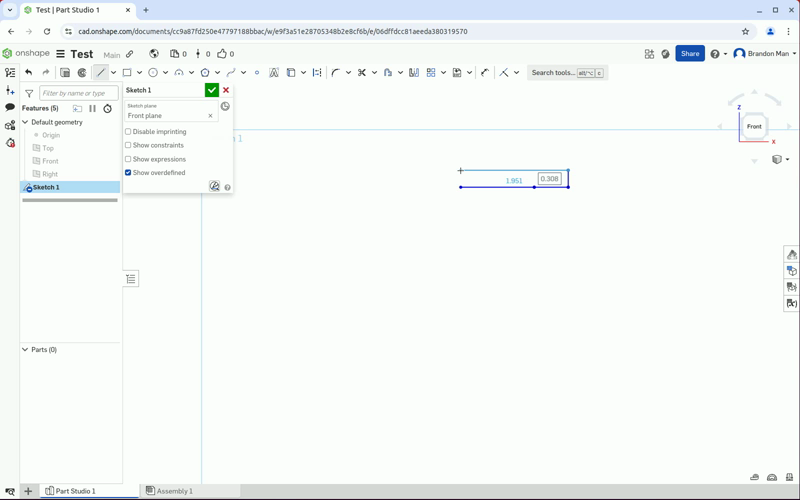
scroll(-6)
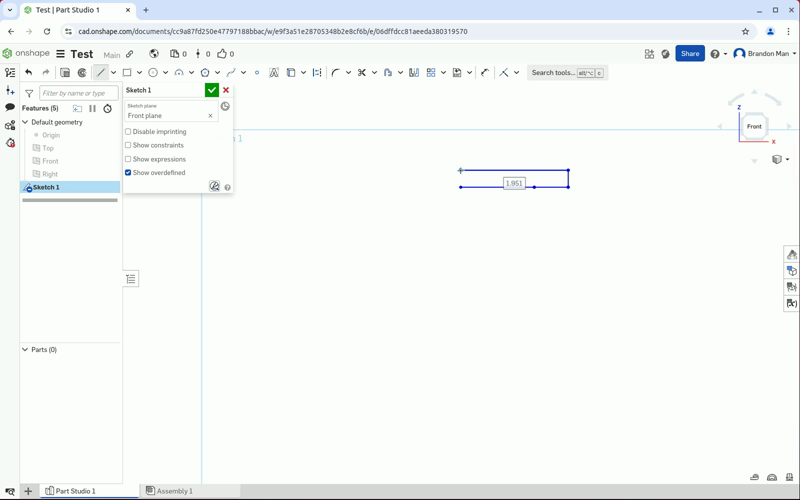
scroll(-6)
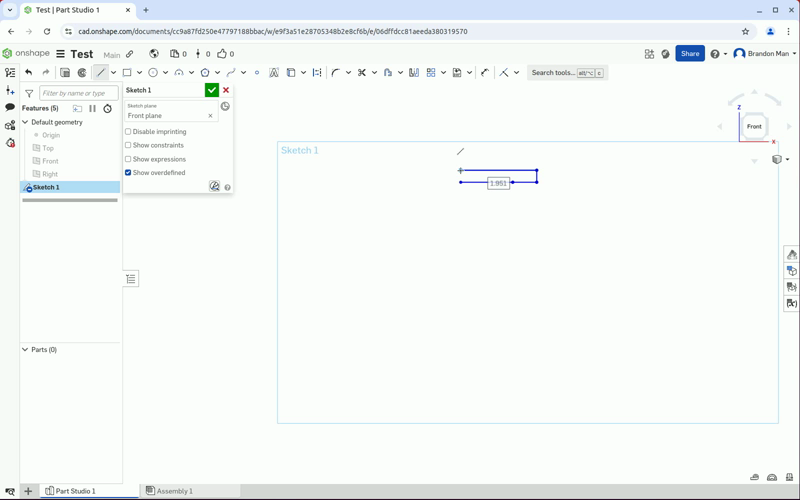
scroll(-6)
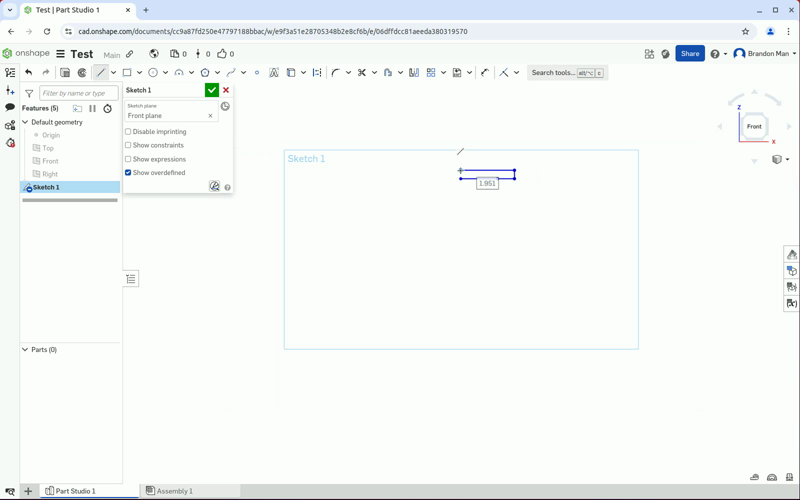
scroll(-6)
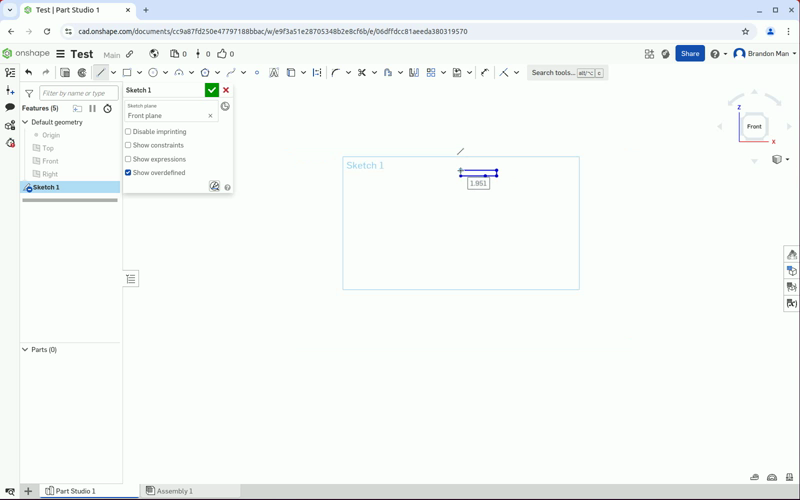
scroll(-6)
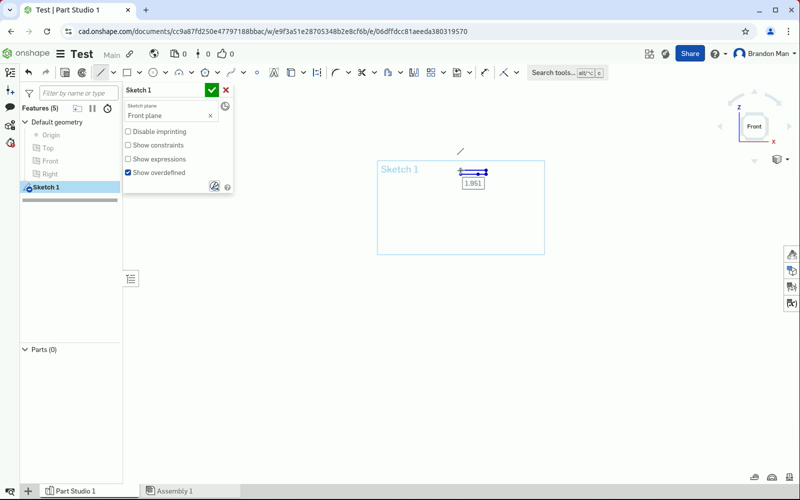
scroll(-6)
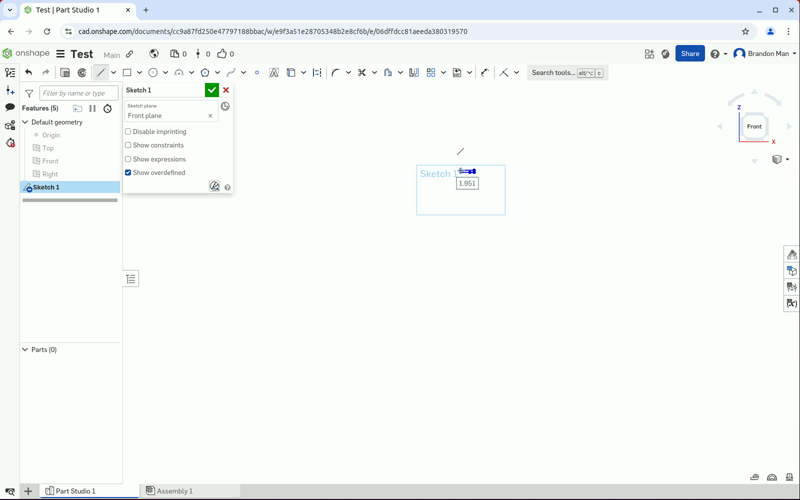
scroll(-6)
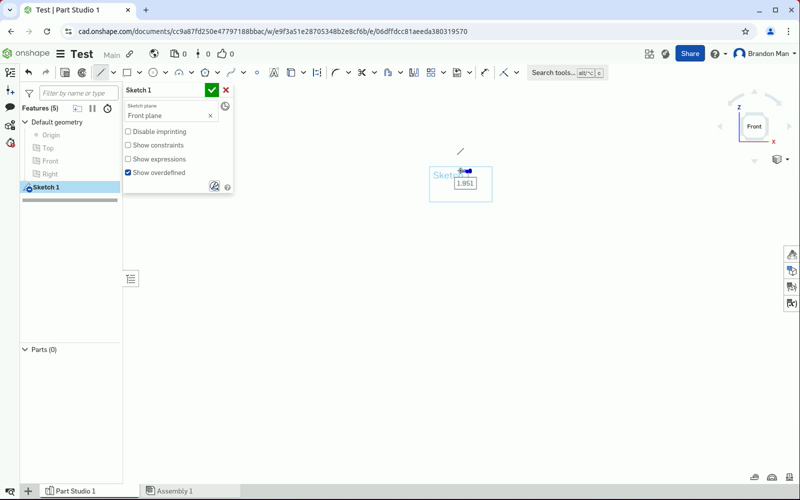
key_up(shift)
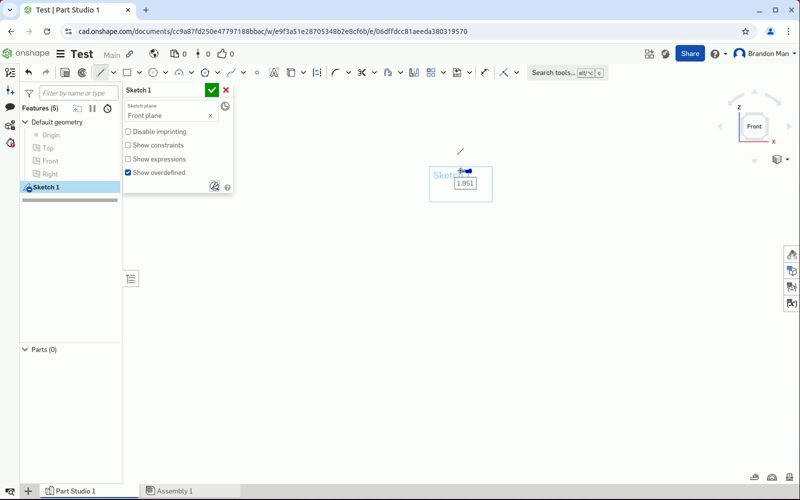
mouse_move(490, 170)
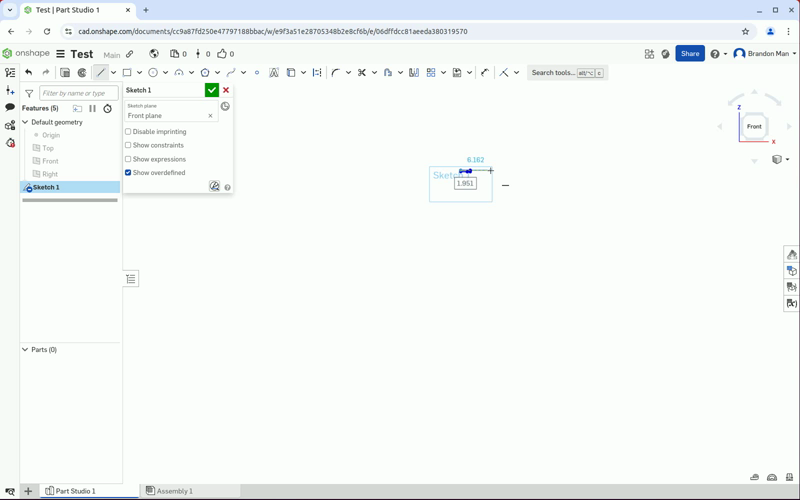
key_down(shift)
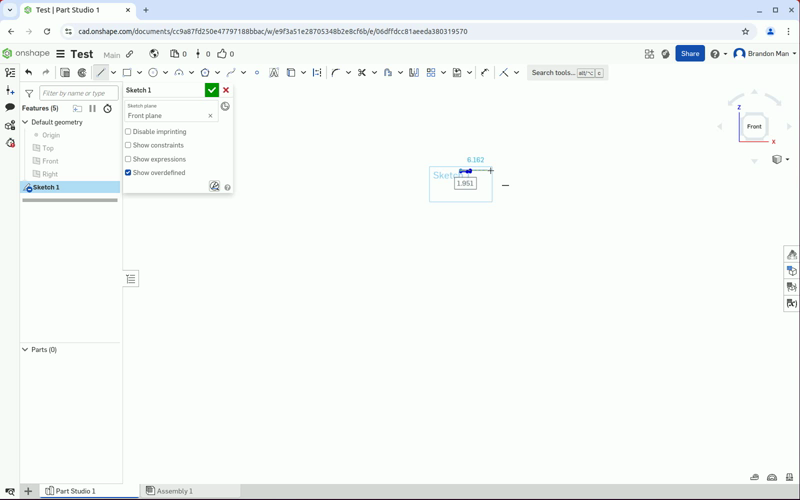
mouse_move(460, 171)
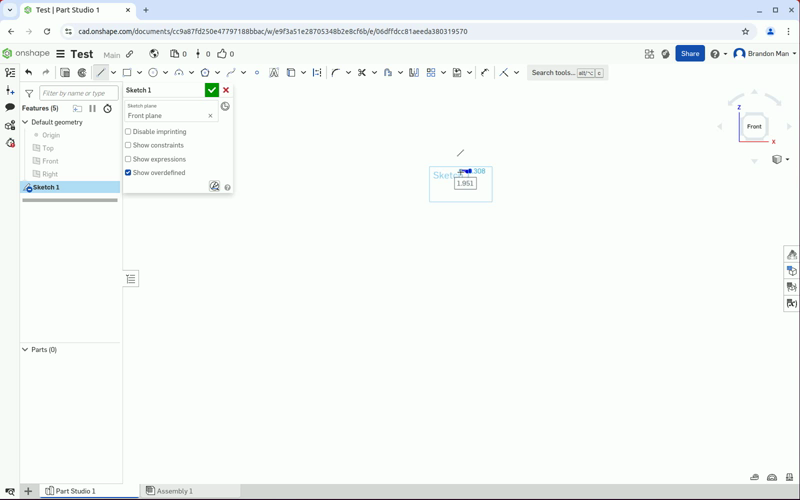
scroll(6)
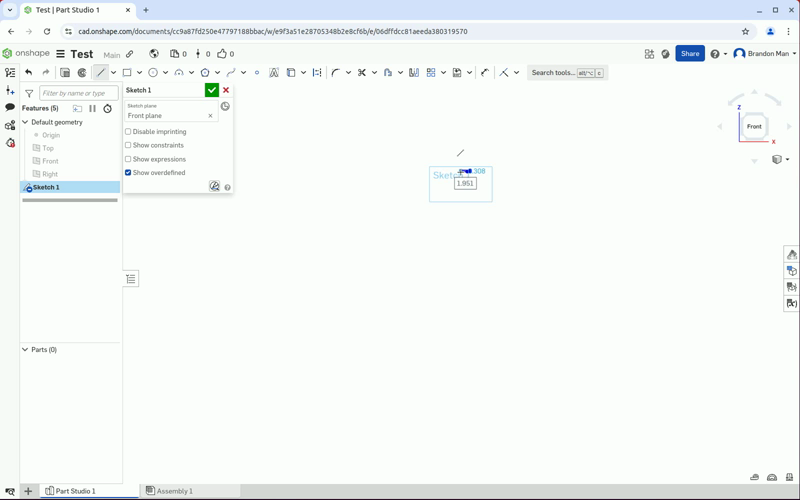
scroll(6)
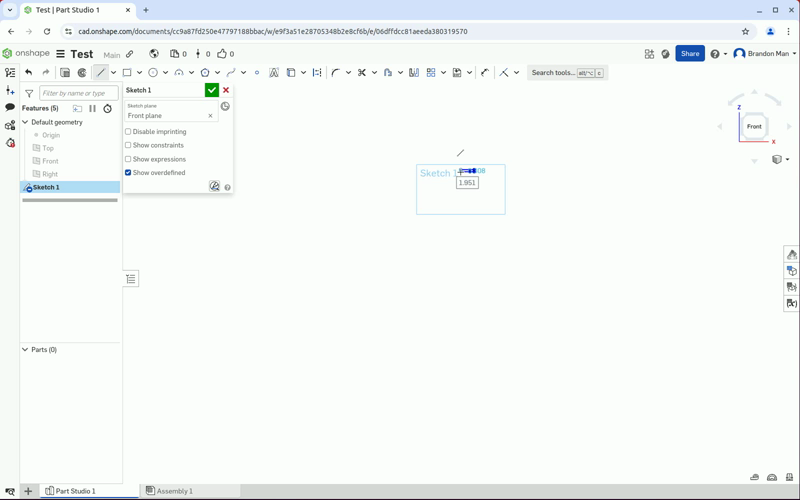
scroll(6)
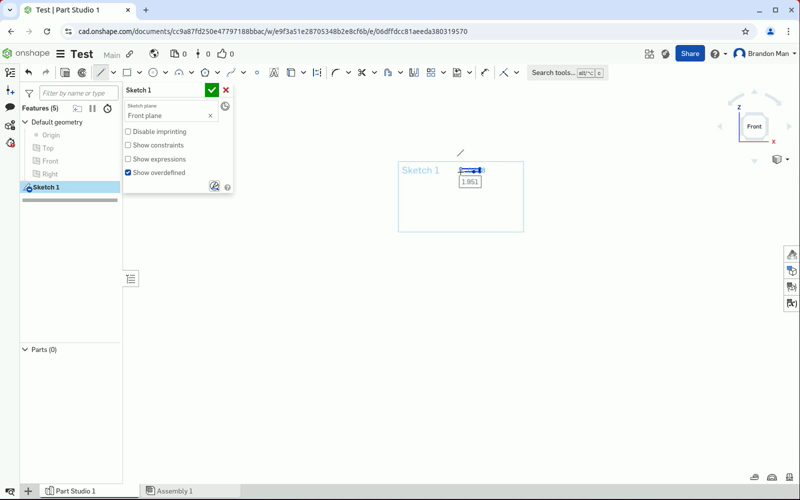
scroll(6)
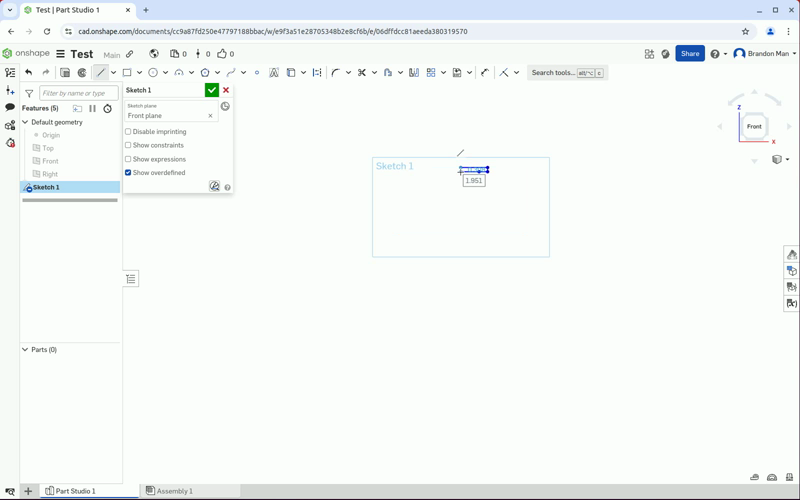
scroll(6)
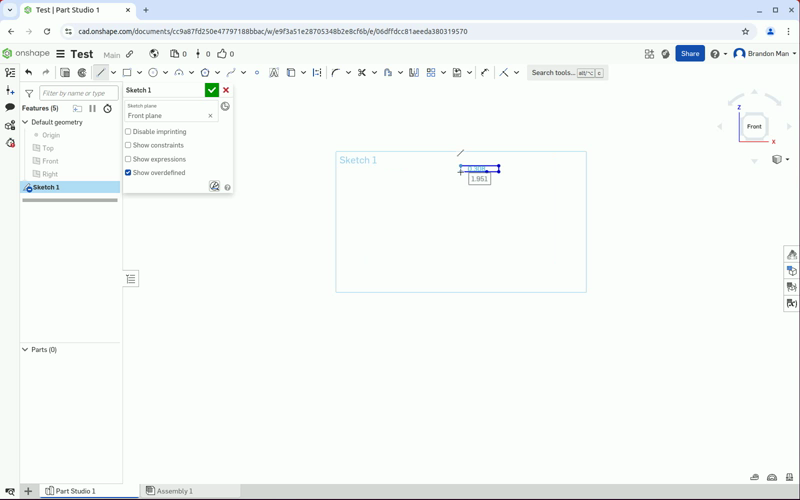
scroll(6)
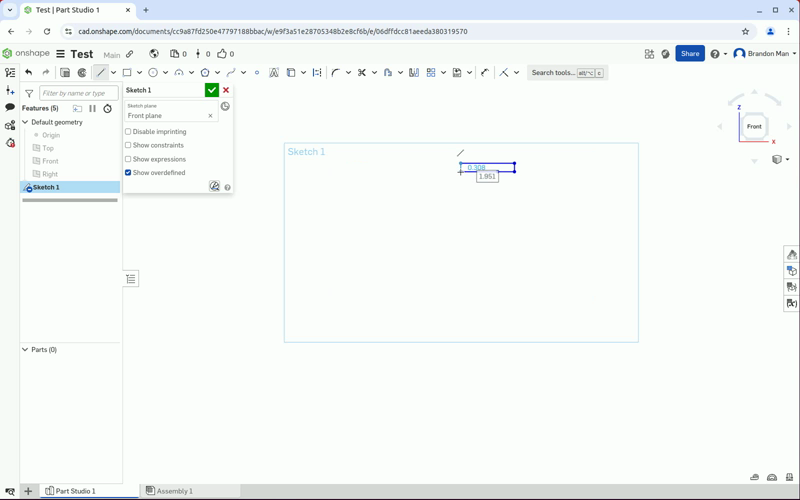
scroll(6)
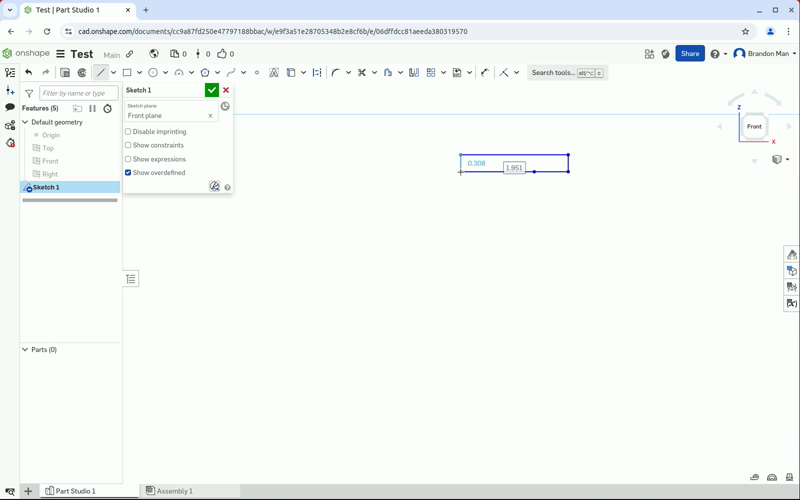
key_up(shift)
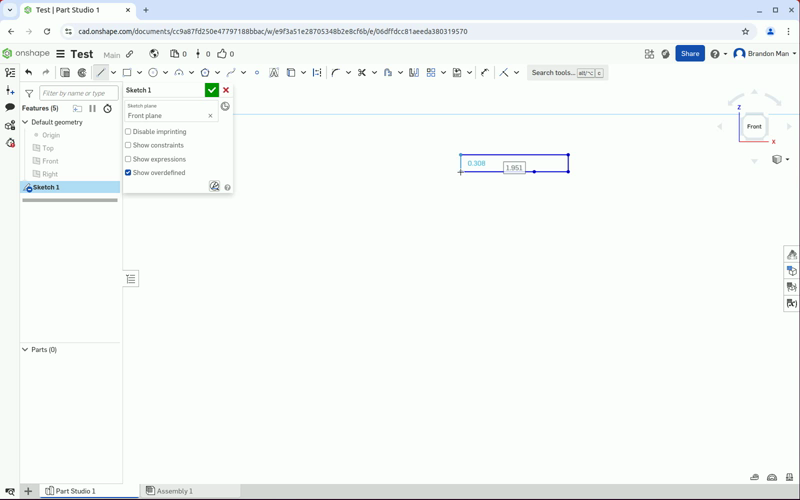
click(460, 171)
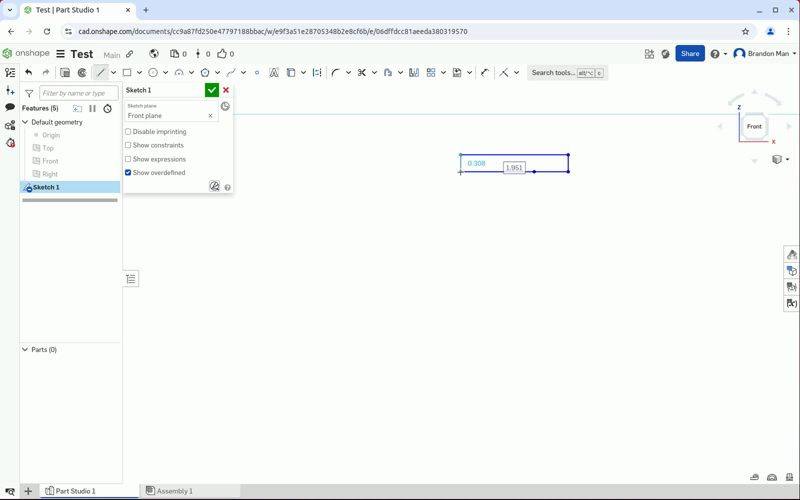
scroll(-6)
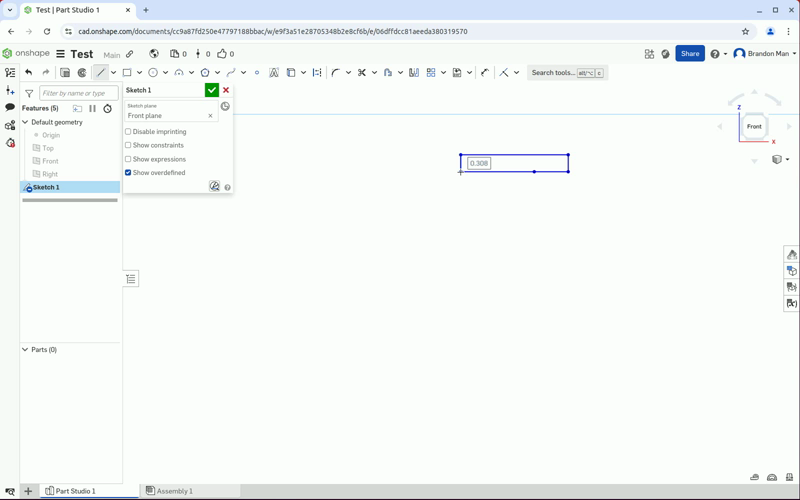
scroll(-6)
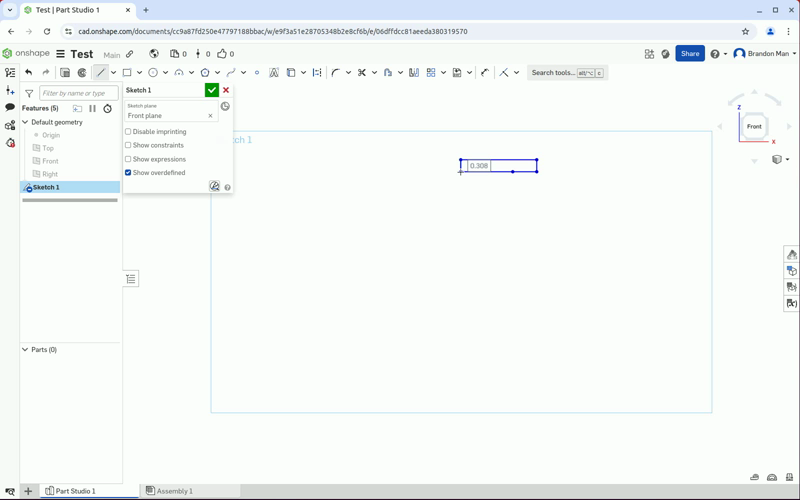
scroll(-6)
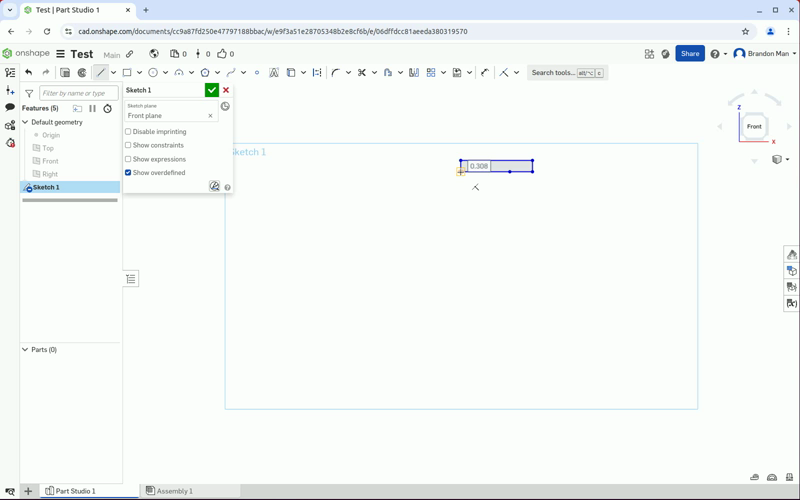
scroll(-6)
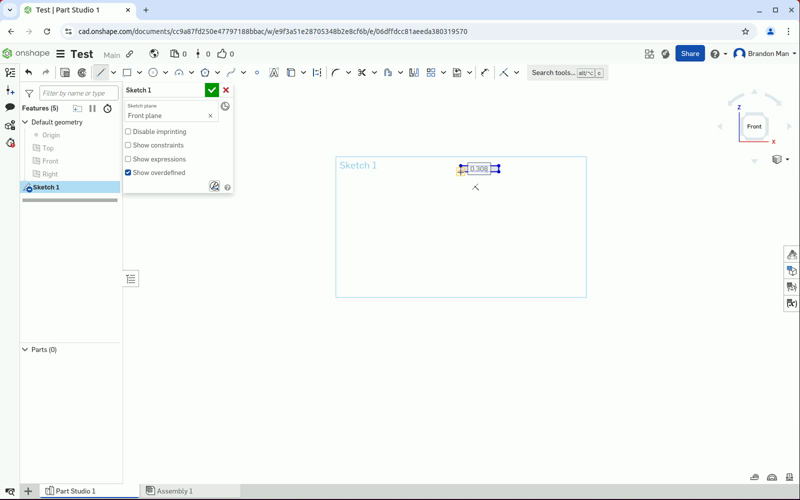
scroll(-6)
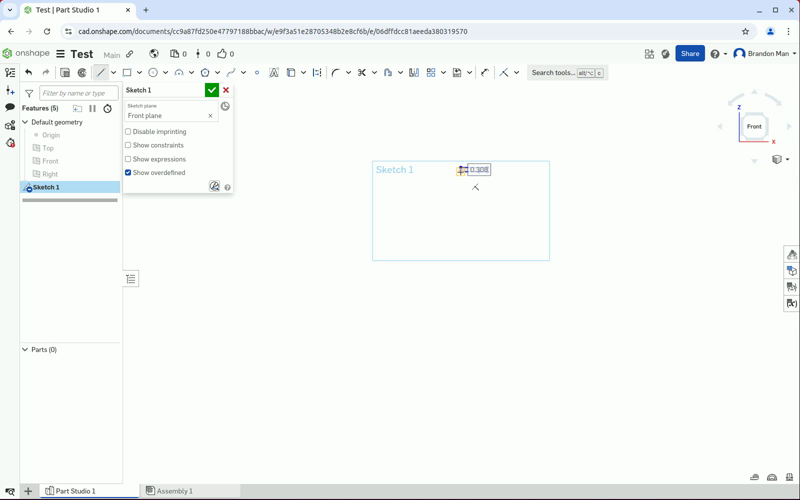
scroll(-6)
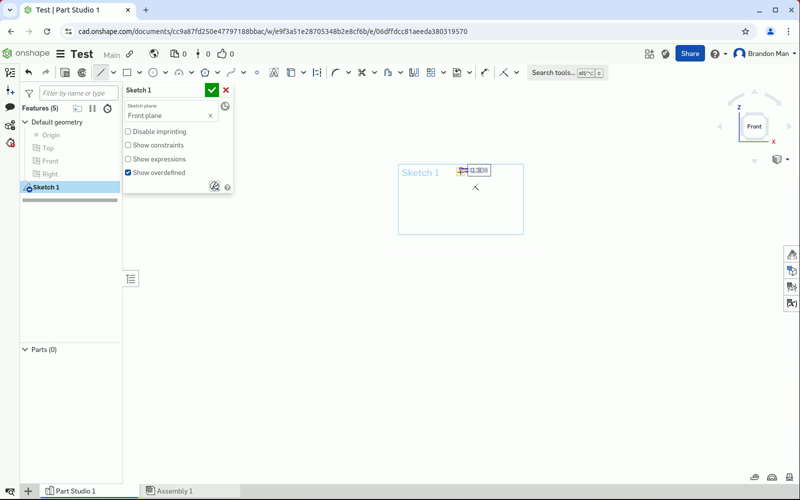
scroll(-6)
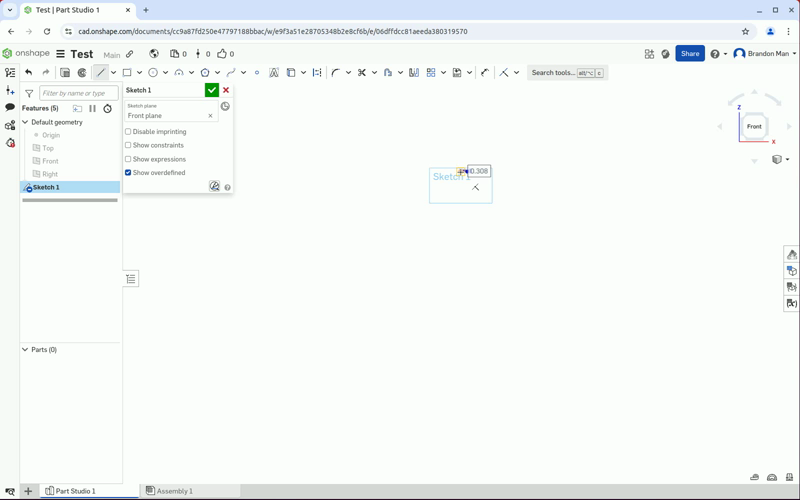
key(esc)
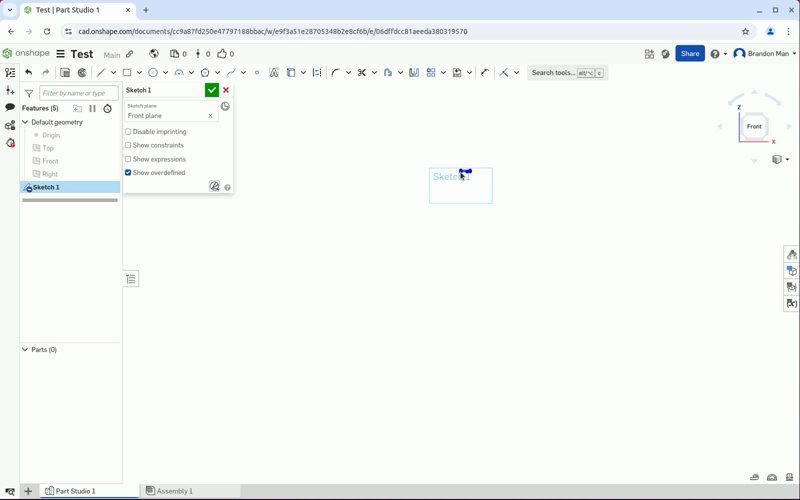
mouse_move(468, 170)
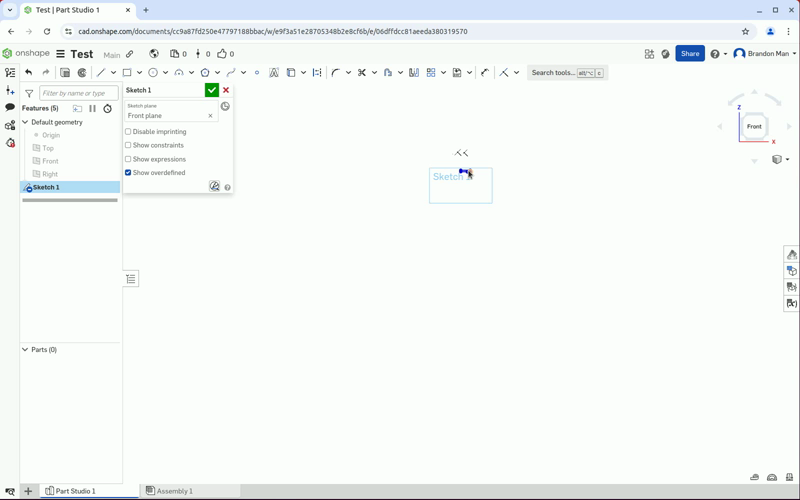
scroll(6)
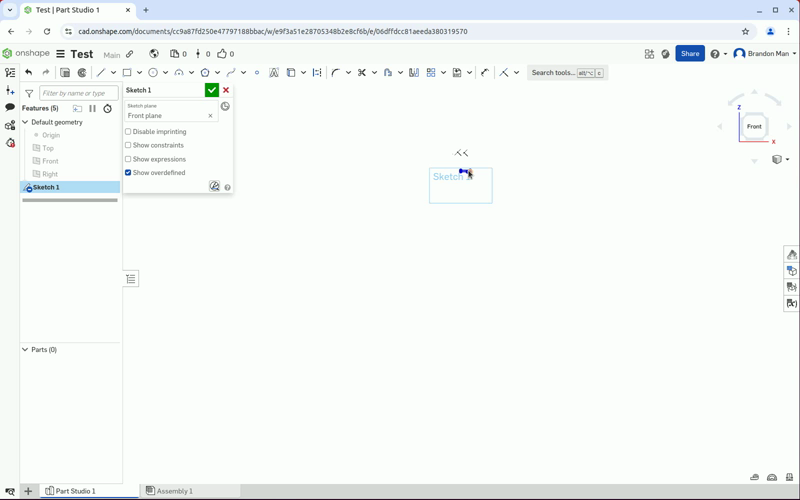
scroll(6)
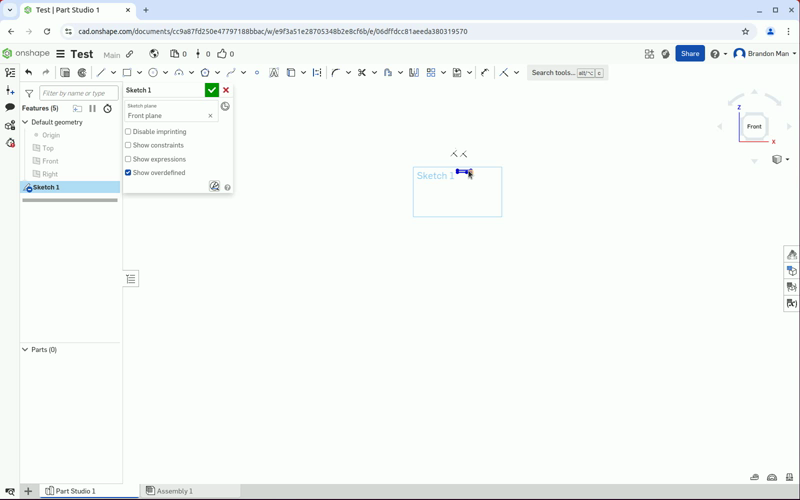
scroll(6)
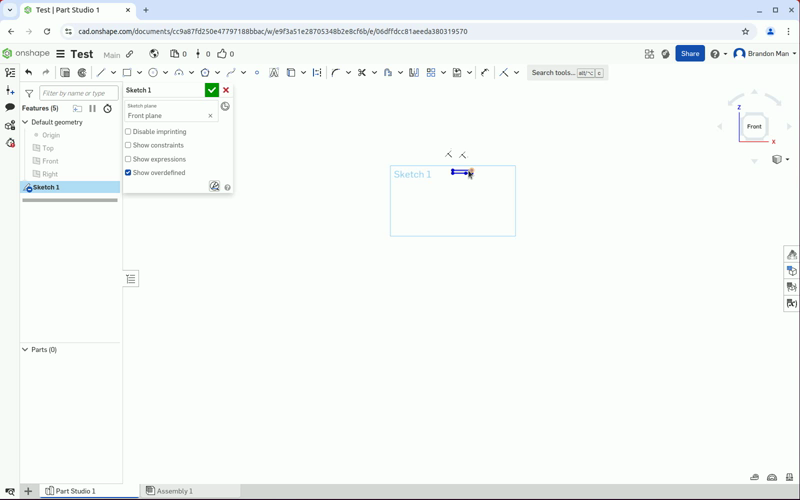
scroll(6)
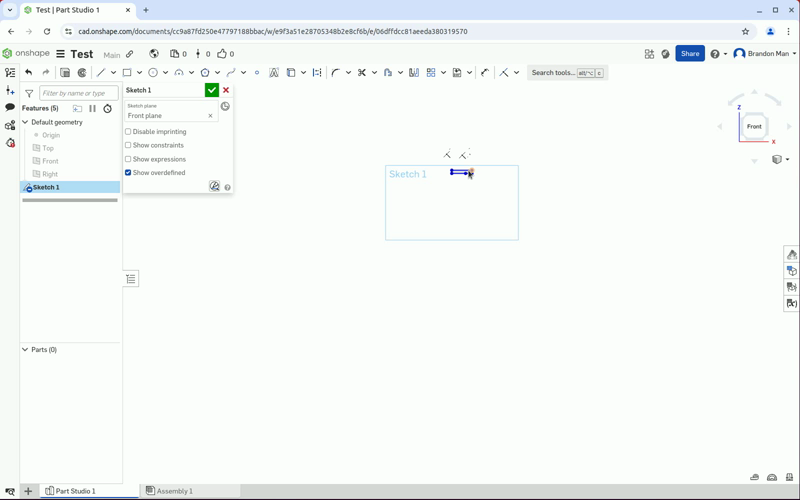
scroll(6)
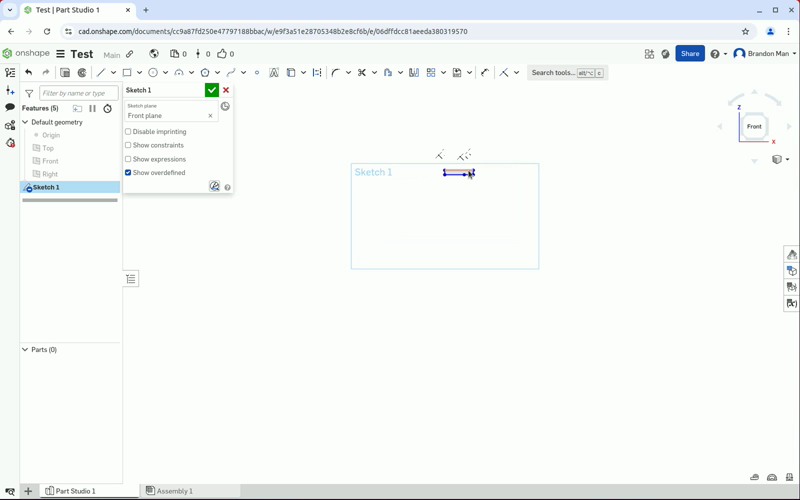
scroll(6)
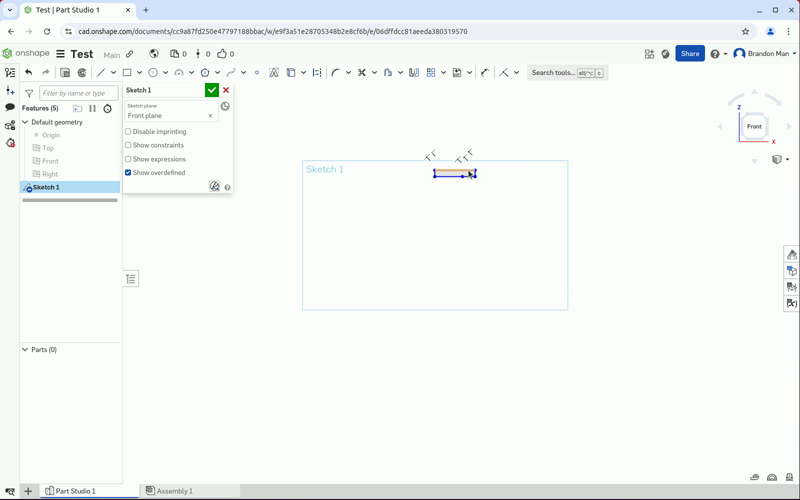
scroll(6)
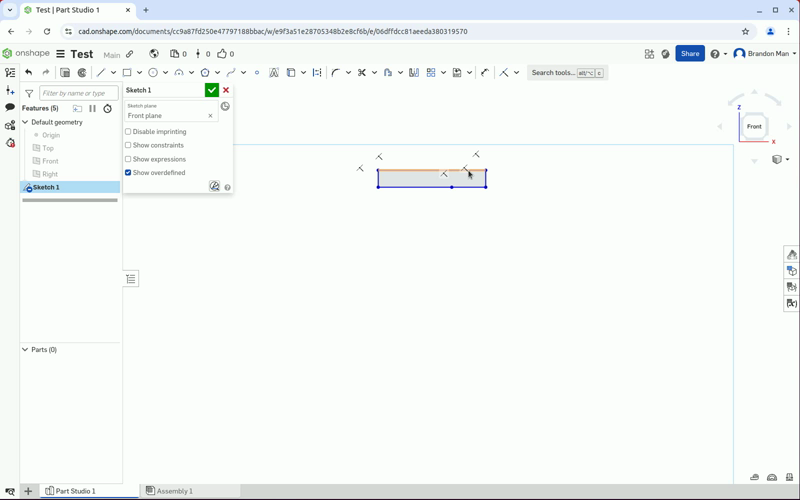
click(468, 170)
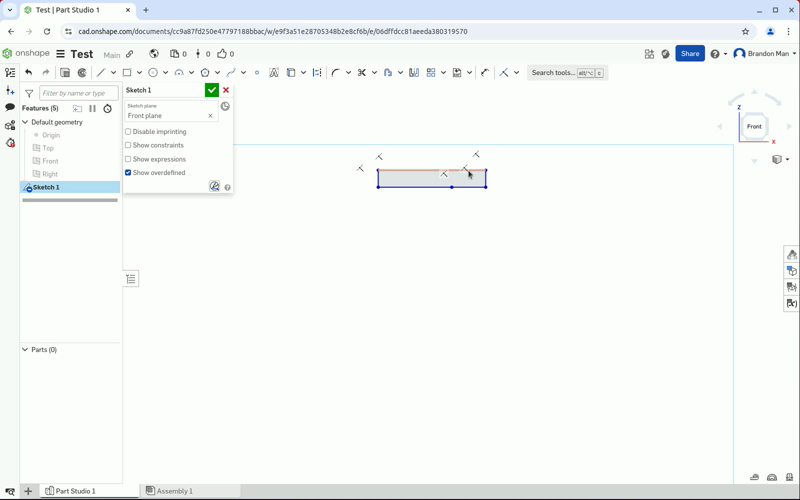
scroll(-6)
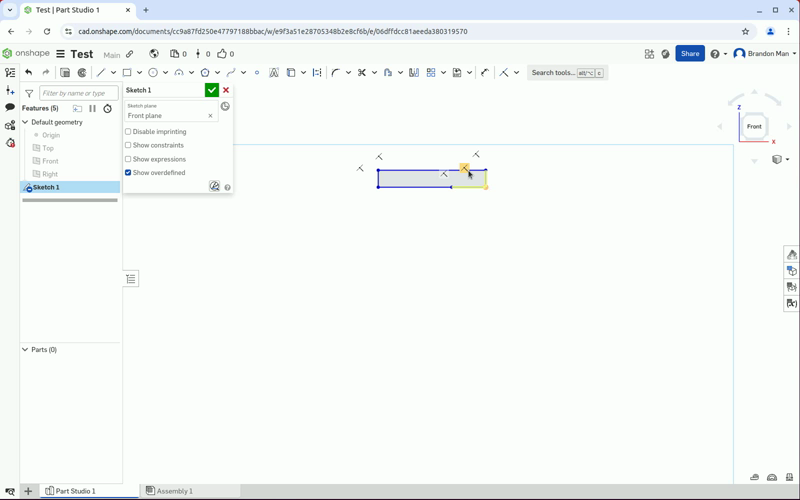
scroll(-6)
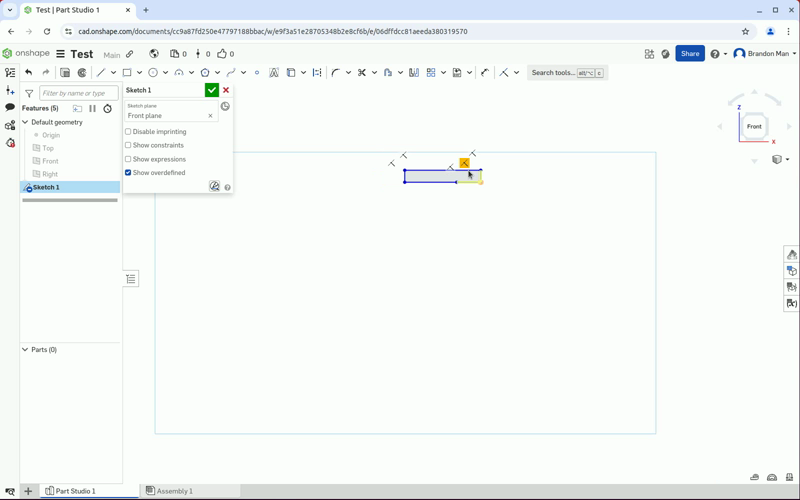
scroll(-6)
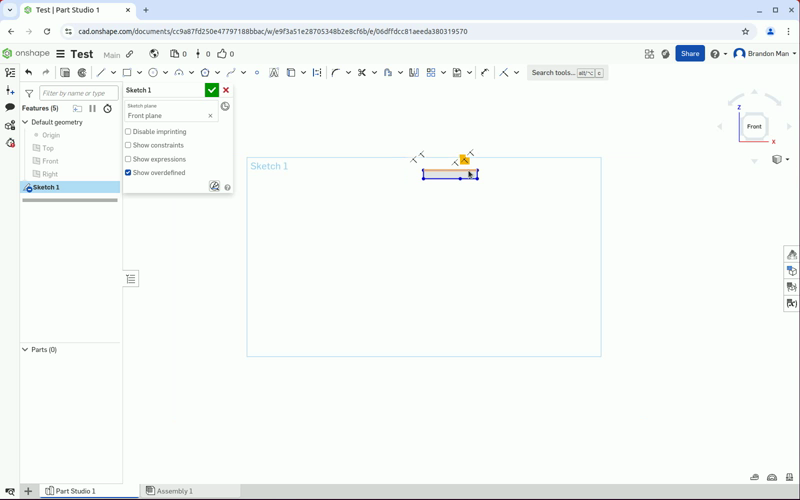
scroll(-6)
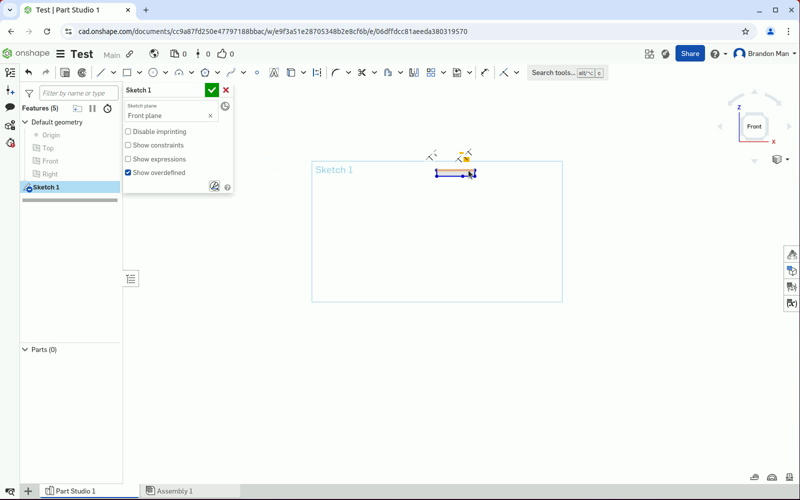
scroll(-6)
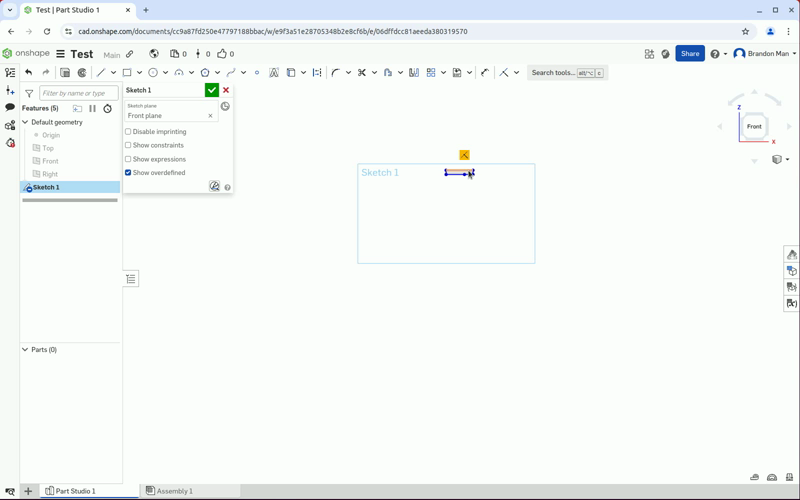
scroll(-6)
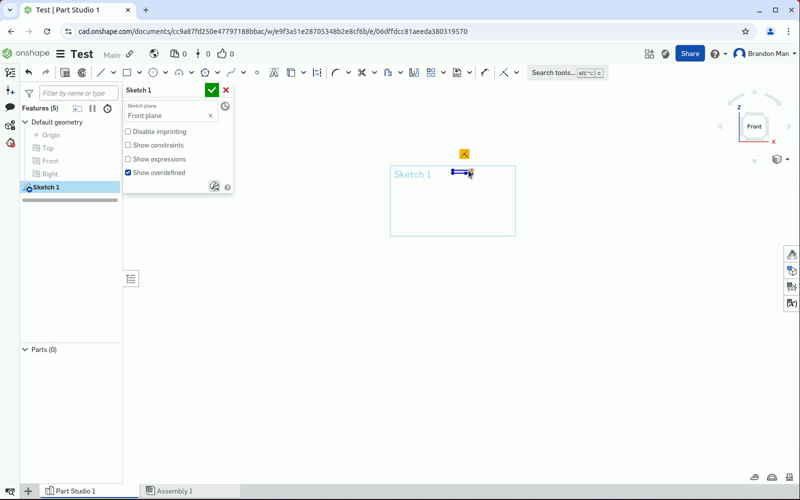
scroll(-6)
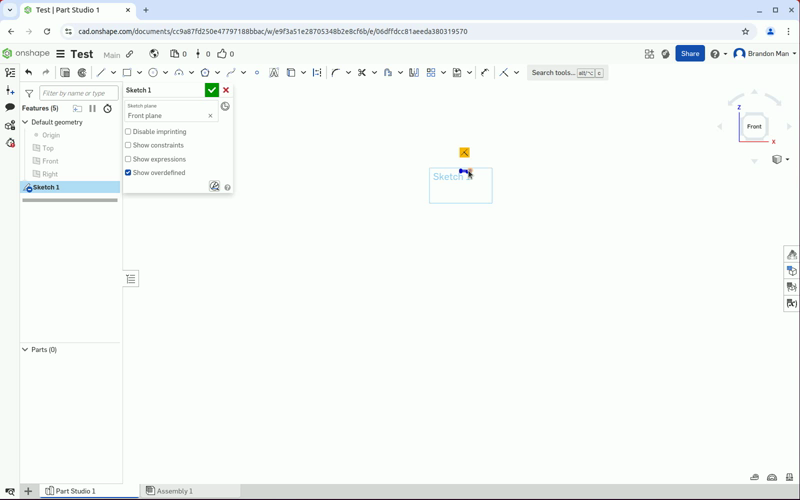
mouse_move(73, 352)
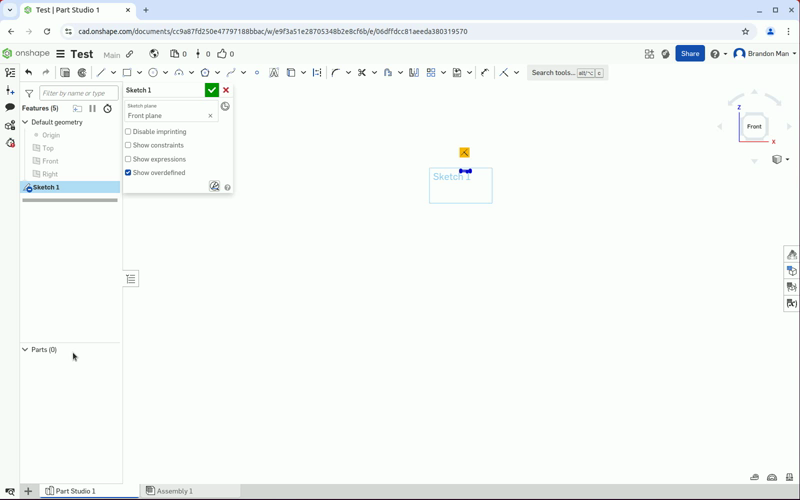
key(shift+y)
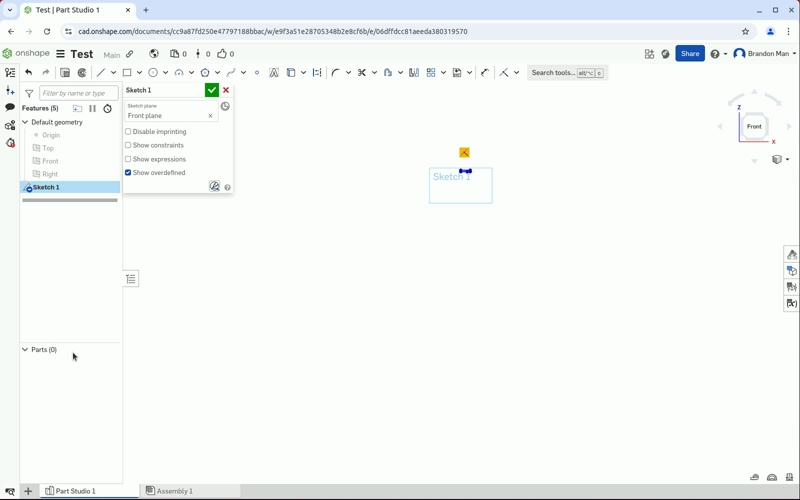
key(shift+e)
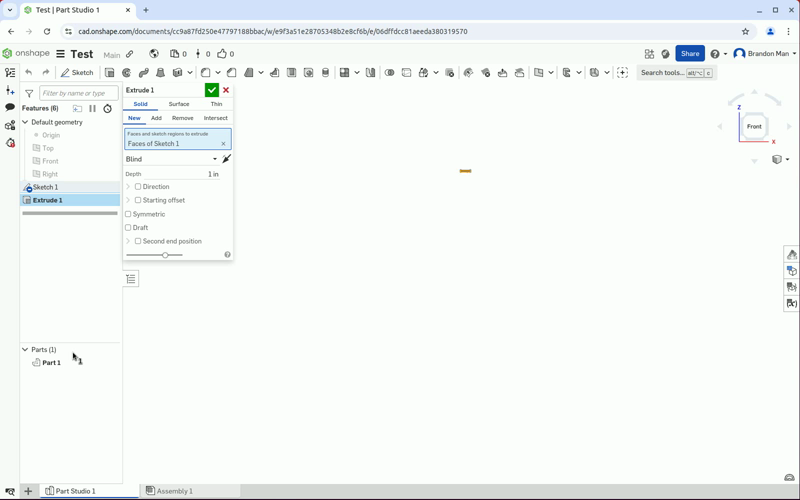
mouse_move(143, 106)
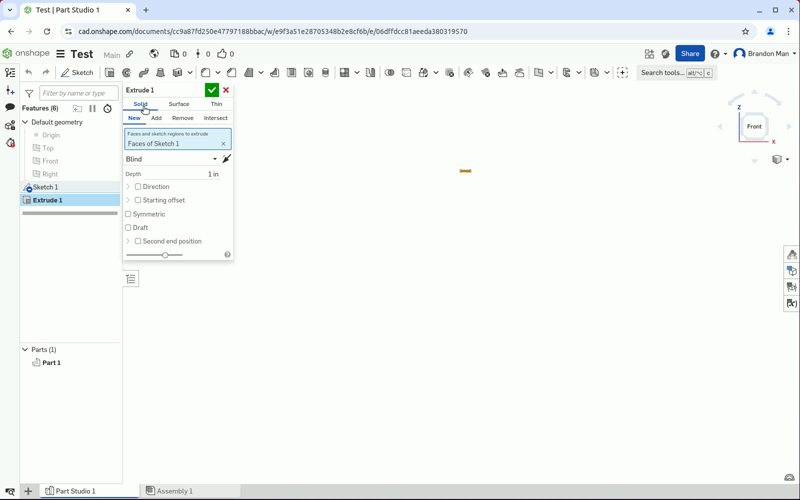
click(143, 106)
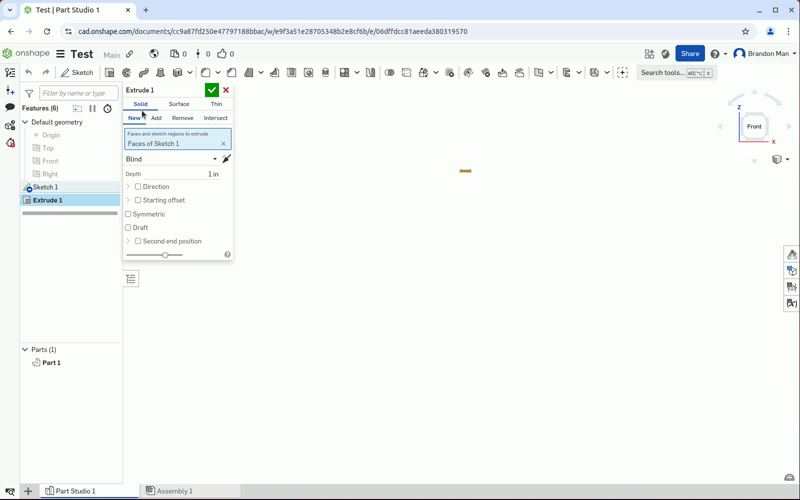
mouse_move(137, 120)
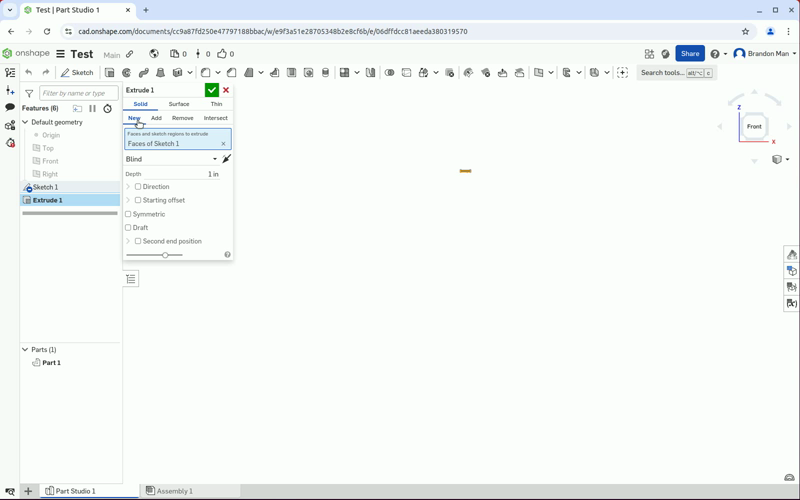
click(137, 120)
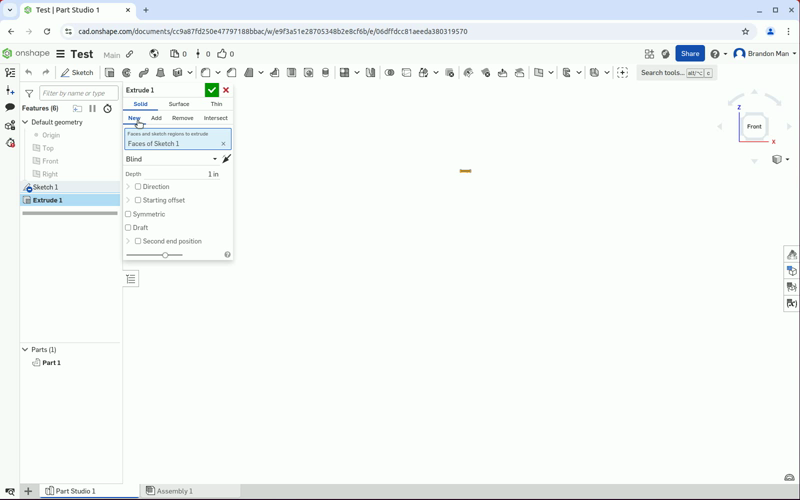
key(tab, 4)
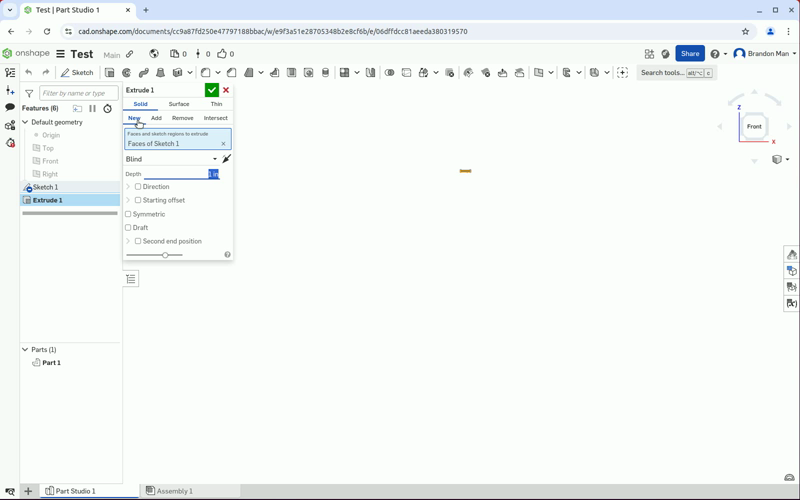
text(8.666)
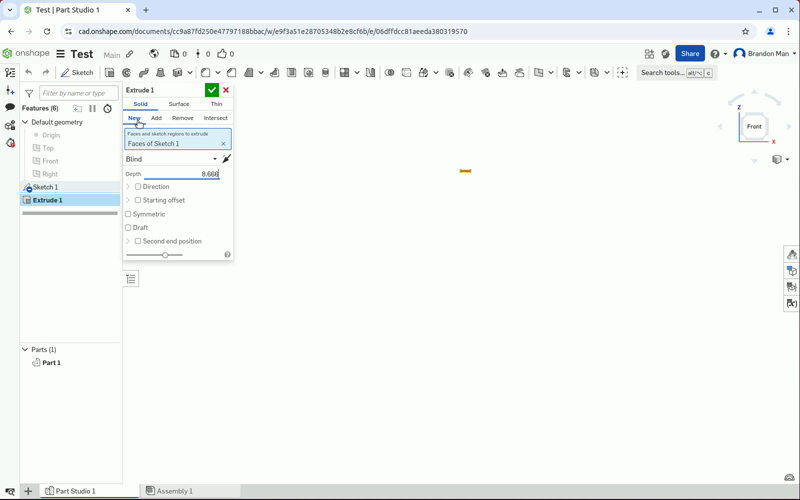
key(enter)
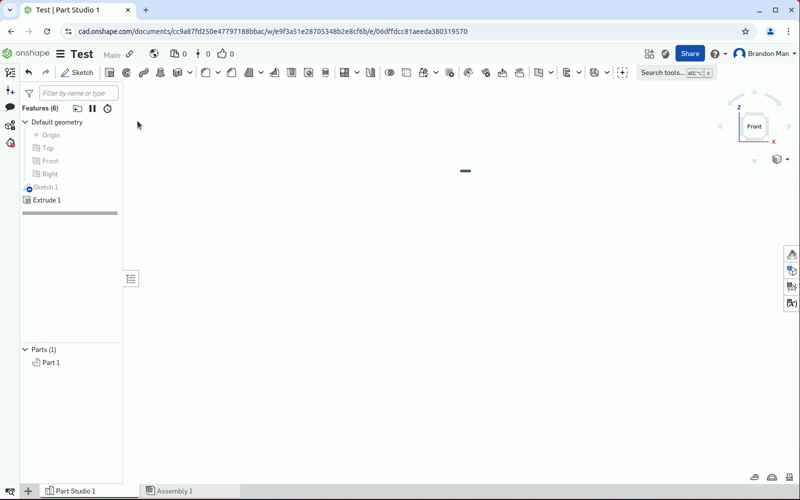
key(shift+h)
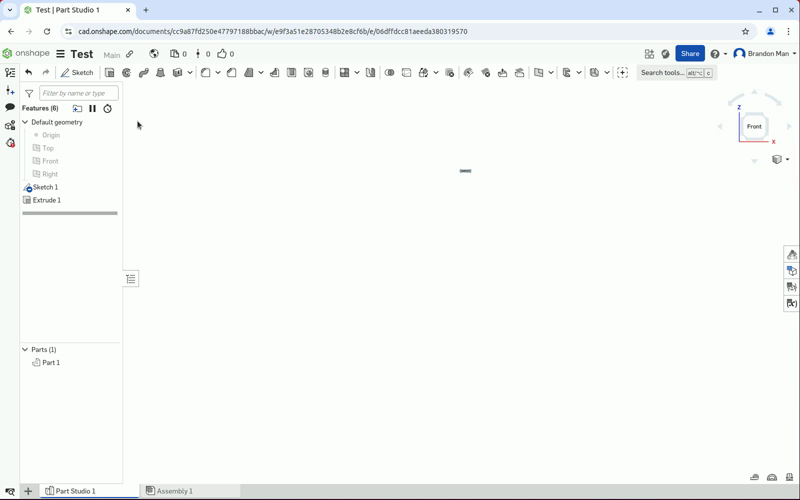
key(shift+h)
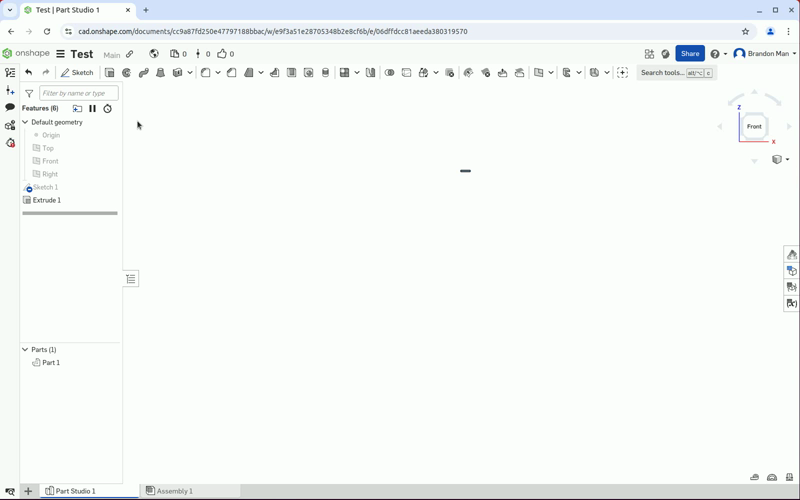
mouse_move(73, 189)
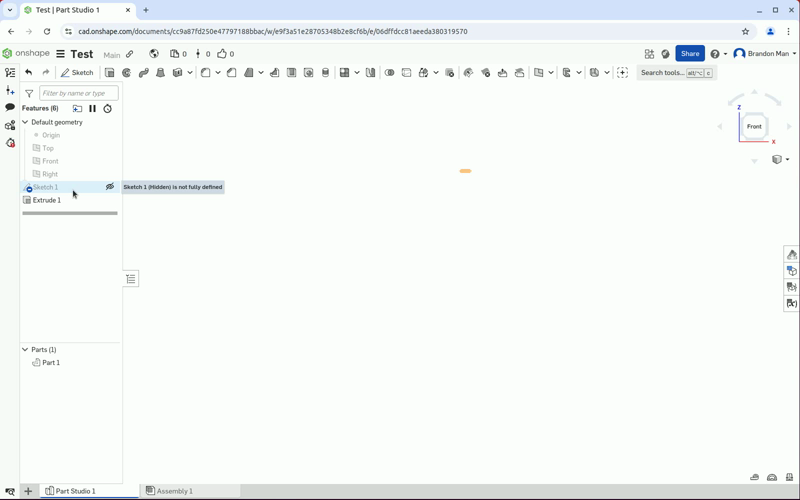
click(73, 189)
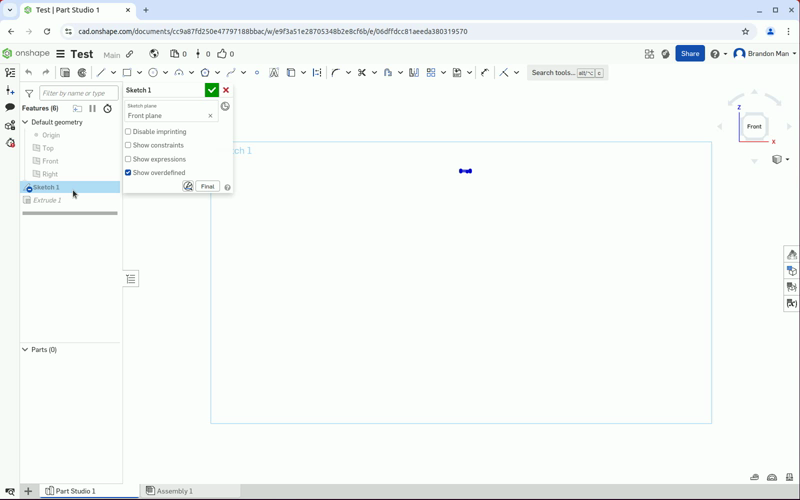
mouse_move(229, 92)
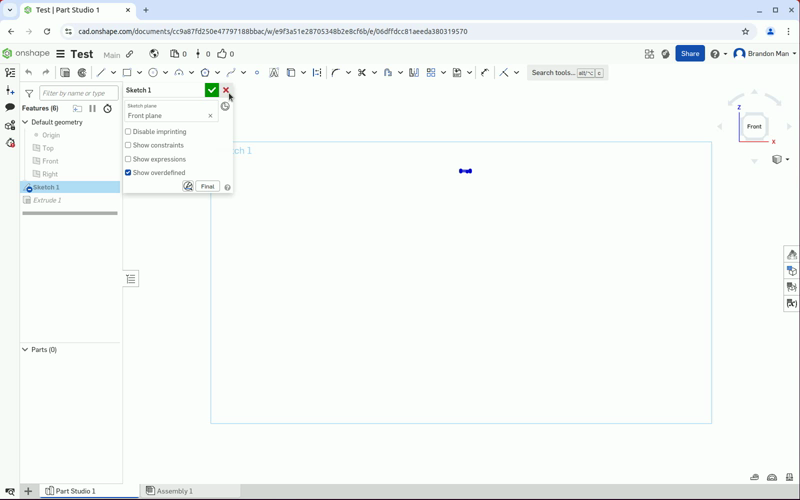
click(229, 92)
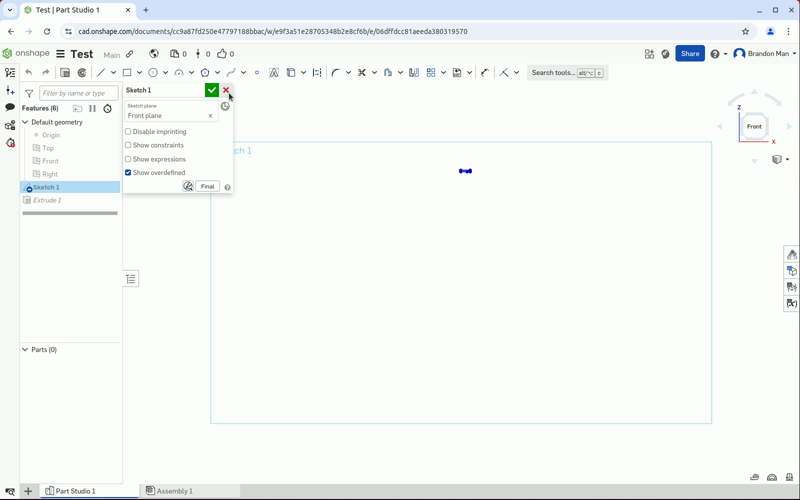
key(shift+s)
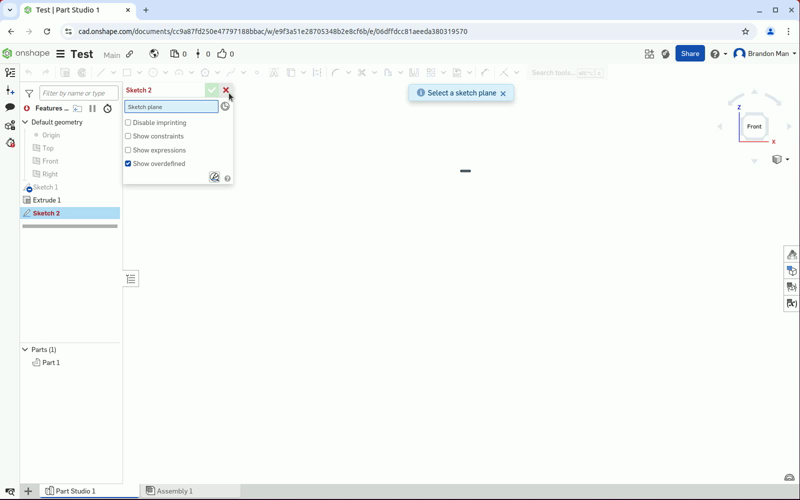
mouse_move(73, 163)
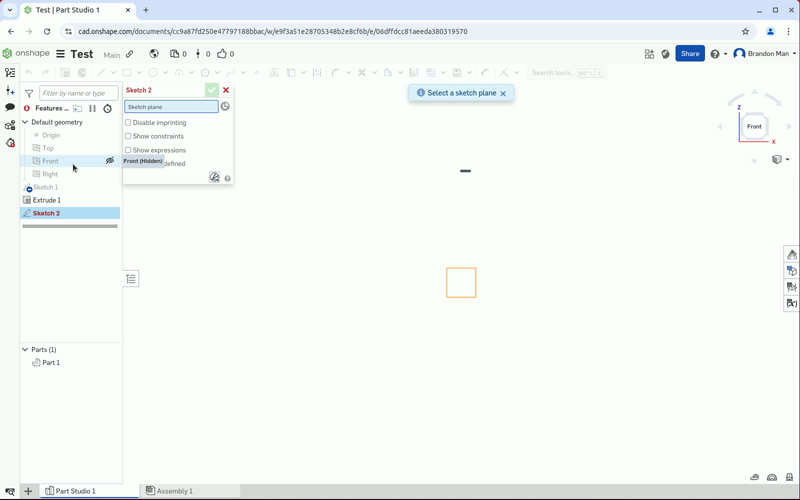
click(73, 163)
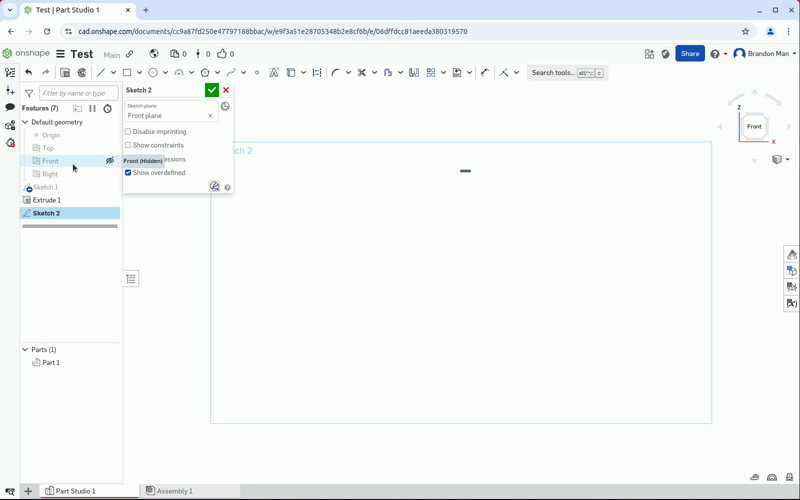
mouse_move(73, 352)
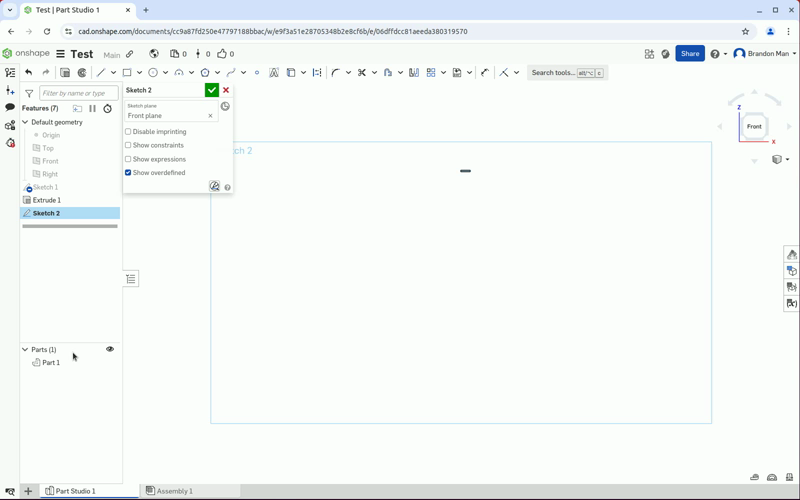
key(y)
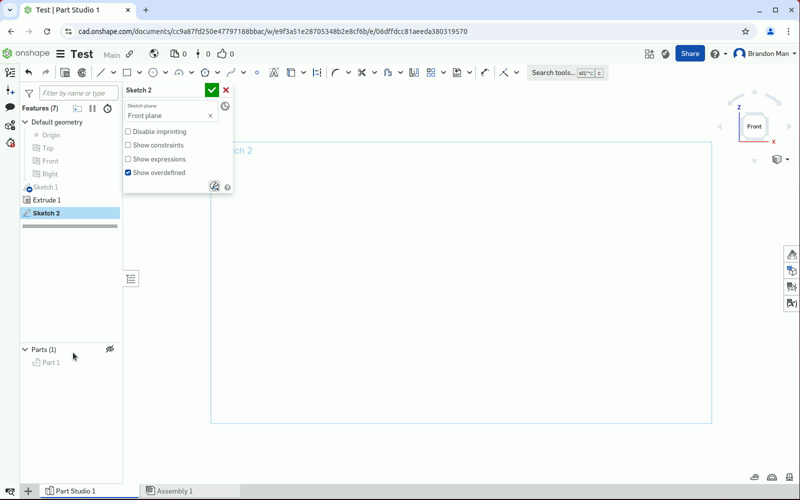
key(l)
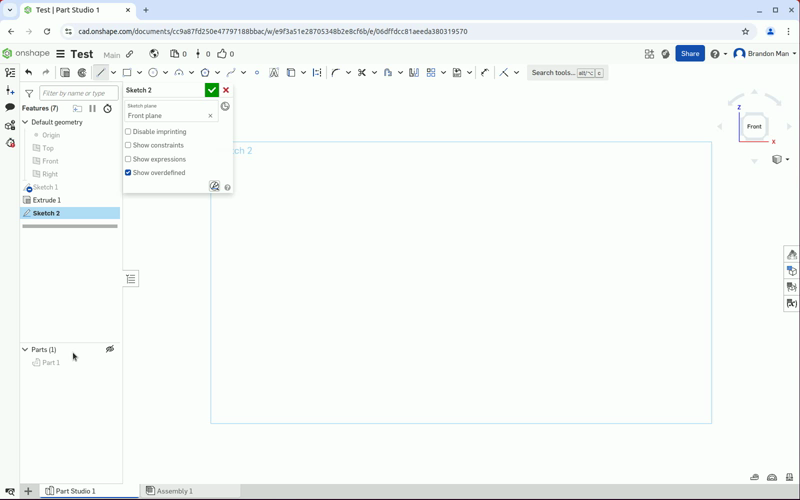
key_down(shift)
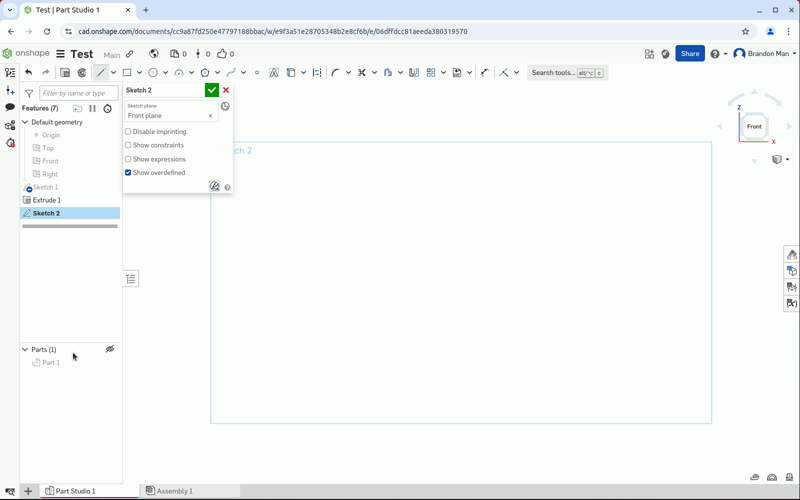
mouse_move(454, 174)
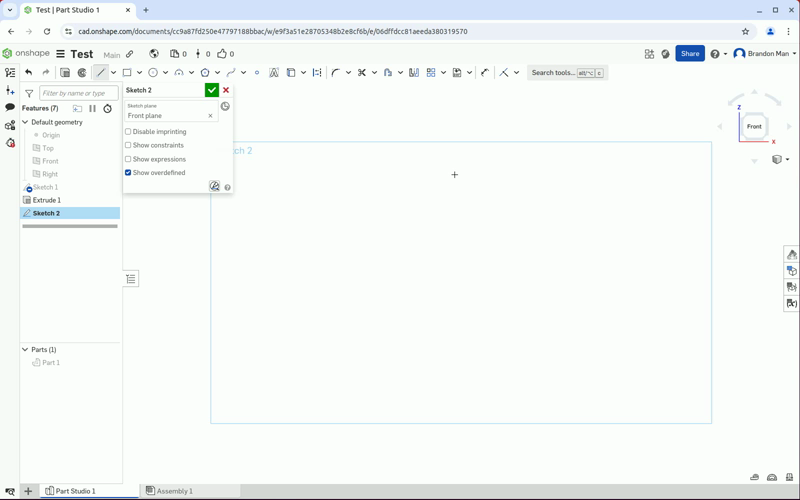
click(454, 174)
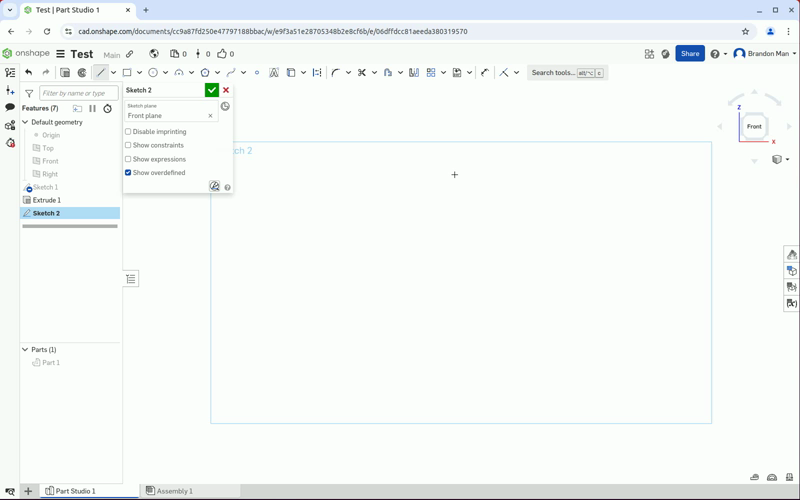
key_up(shift)
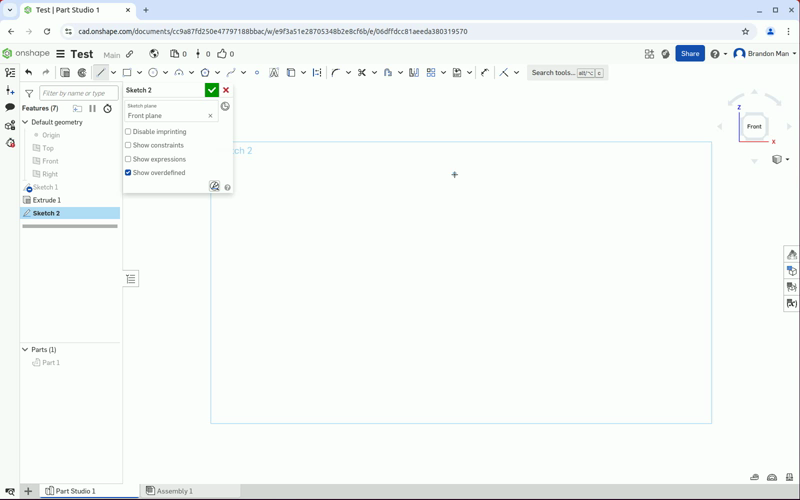
key_down(shift)
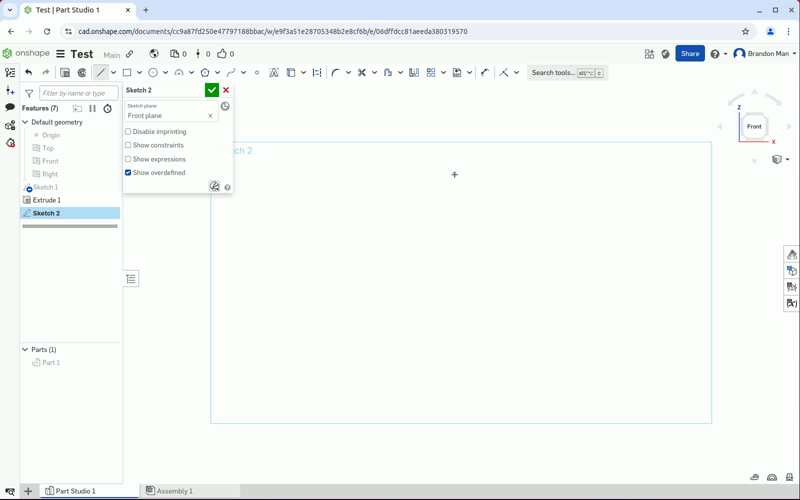
mouse_move(484, 174)
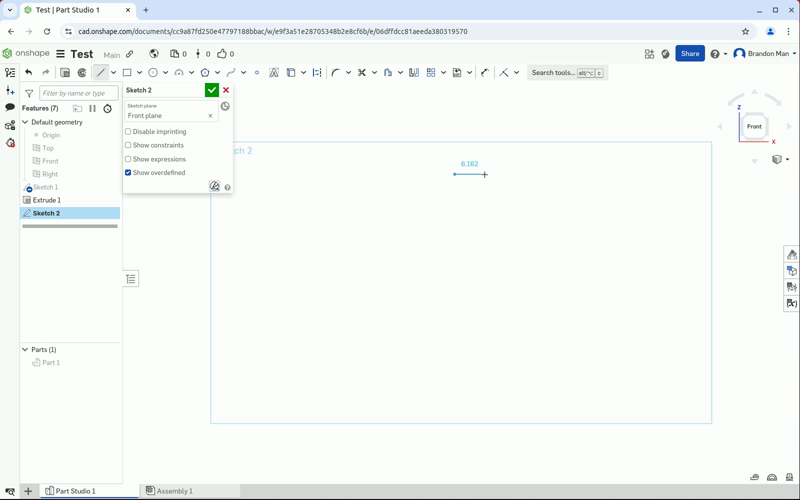
mouse_move(461, 174)
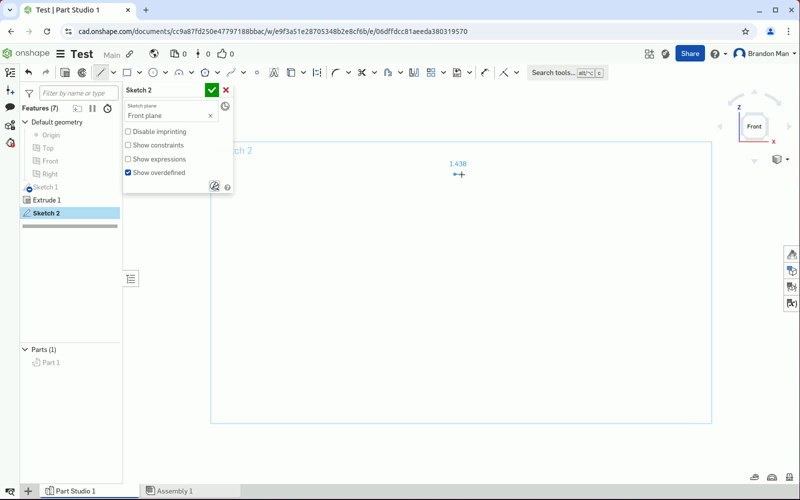
scroll(6)
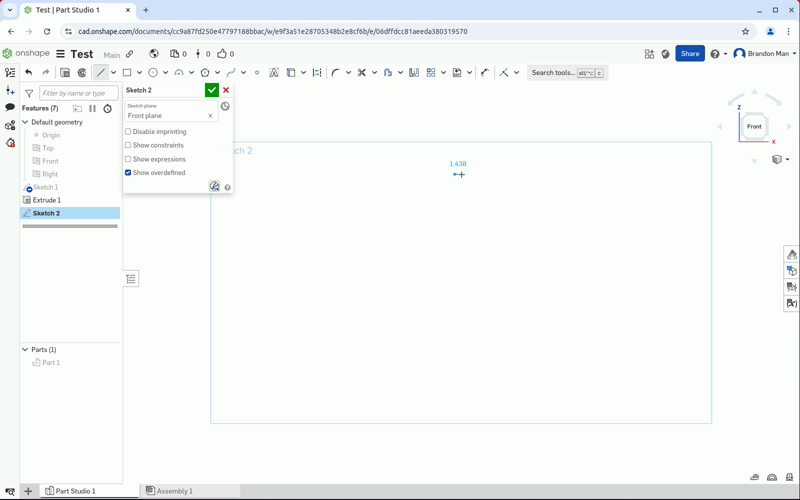
scroll(6)
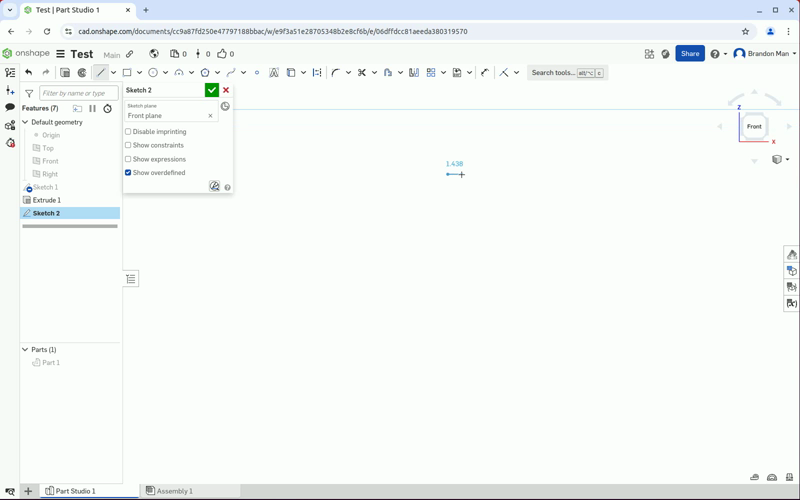
scroll(6)
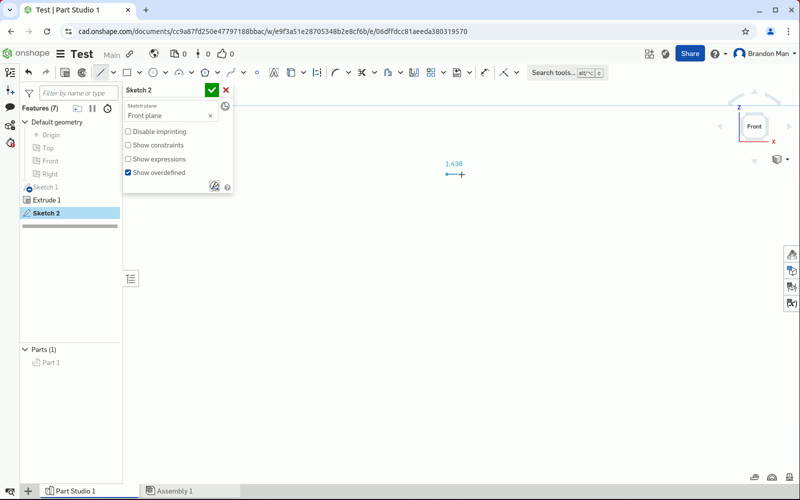
scroll(6)
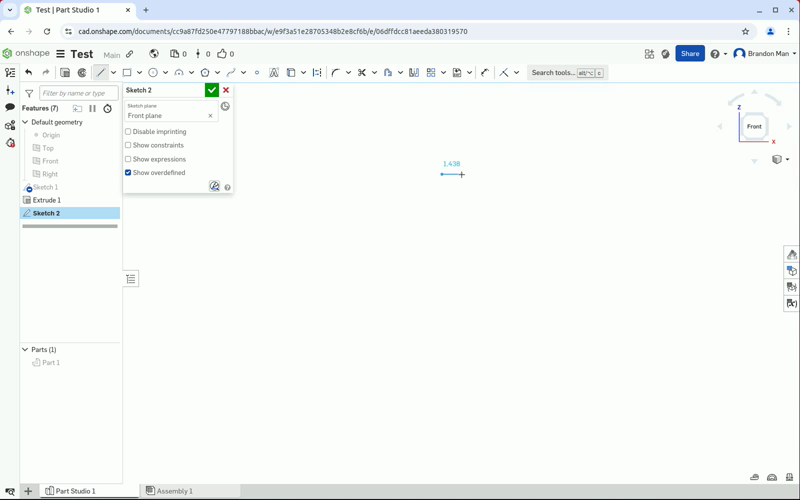
scroll(6)
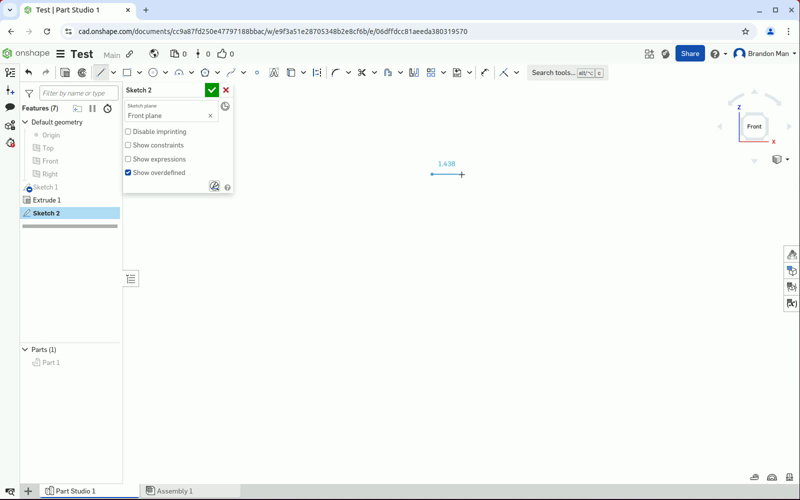
scroll(6)
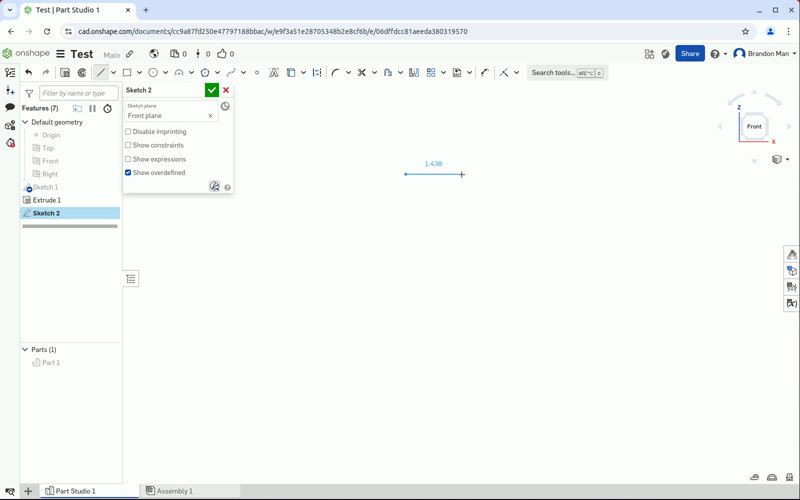
scroll(6)
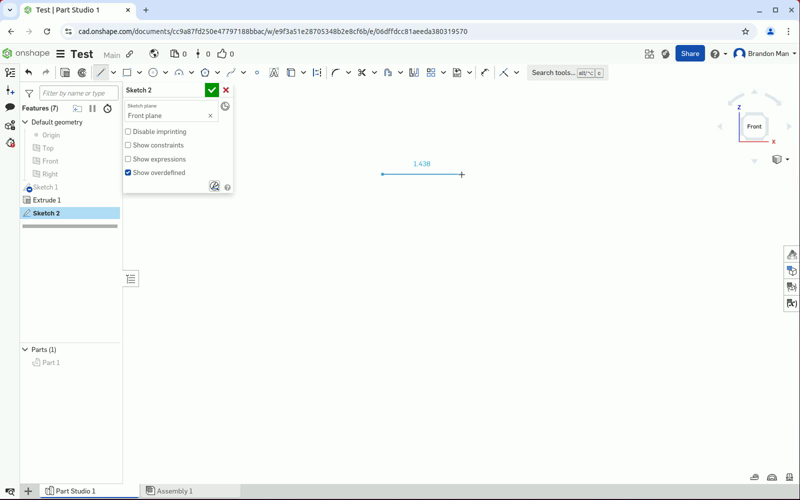
click(461, 174)
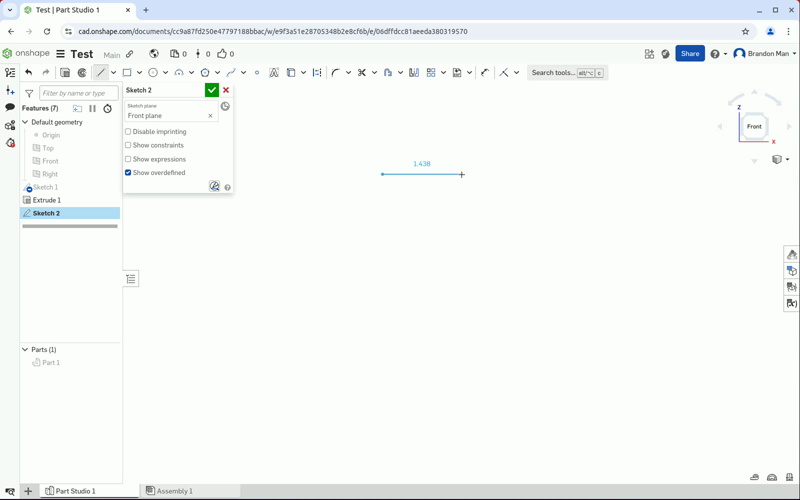
scroll(-6)
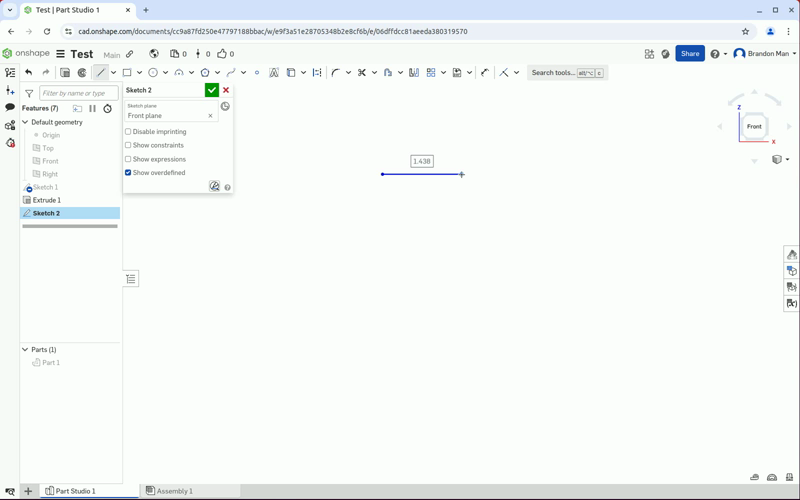
scroll(-6)
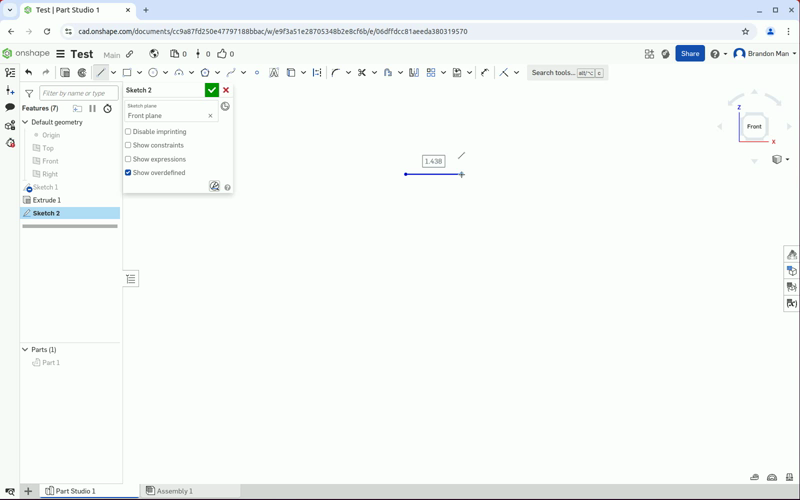
scroll(-6)
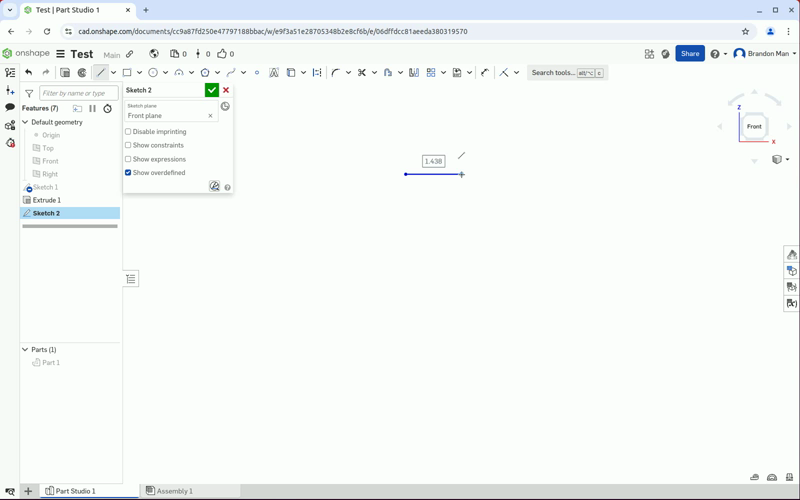
scroll(-6)
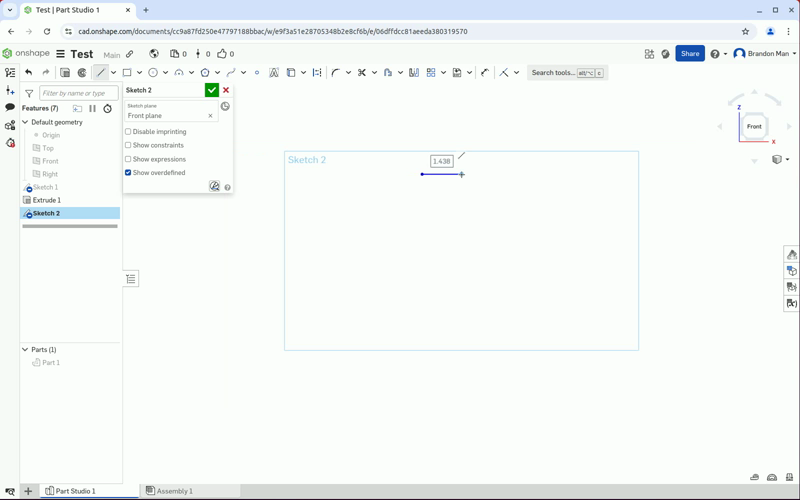
scroll(-6)
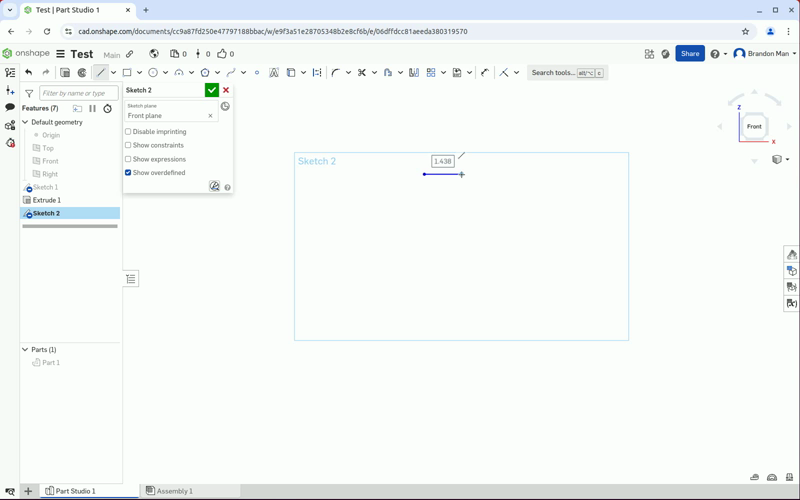
scroll(-6)
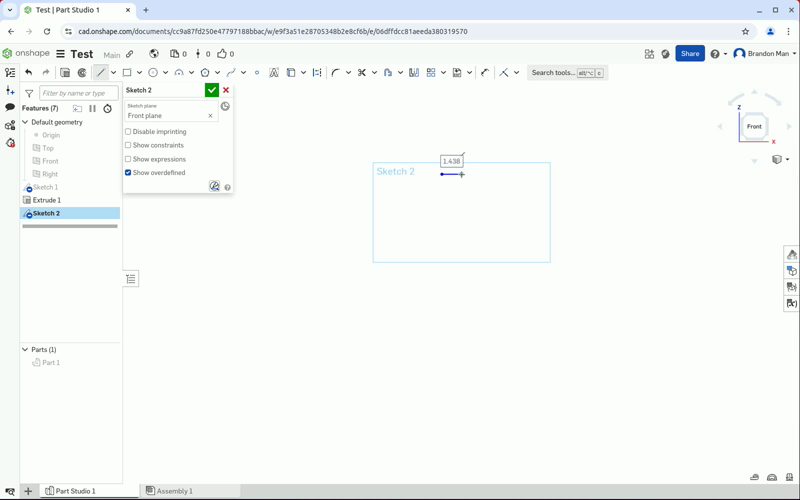
scroll(-6)
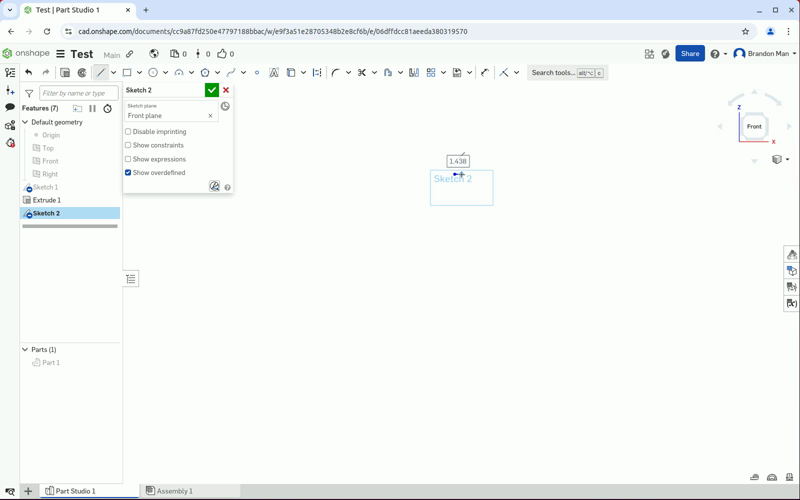
key_up(shift)
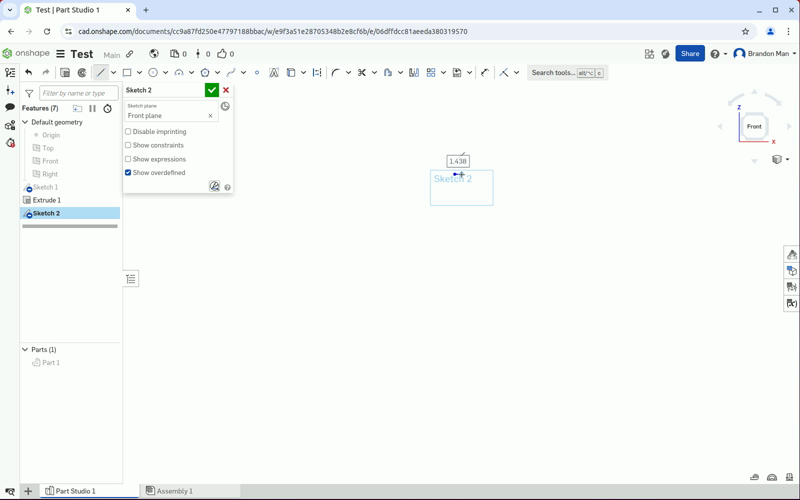
key_down(shift)
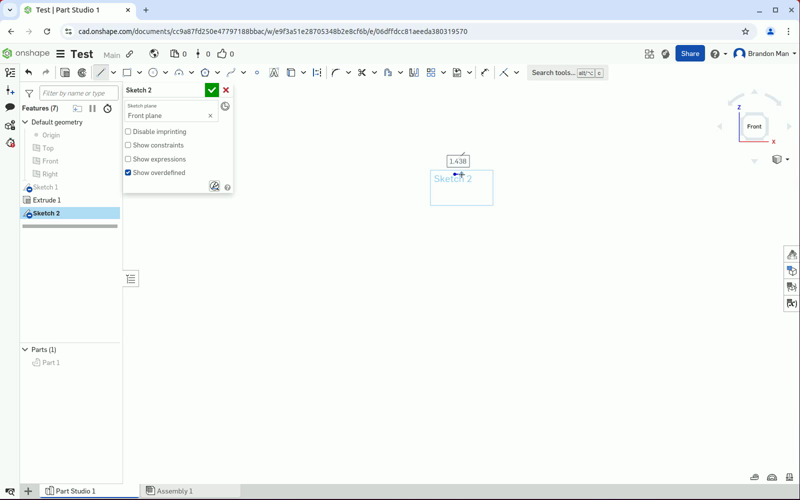
mouse_move(492, 174)
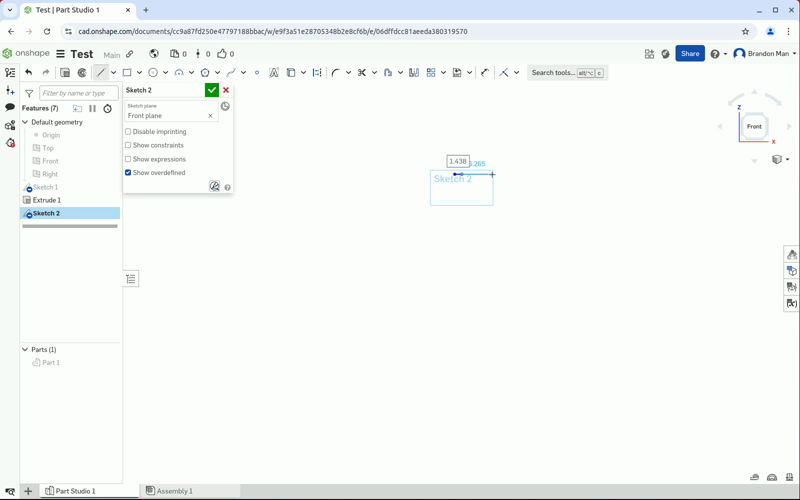
mouse_move(461, 172)
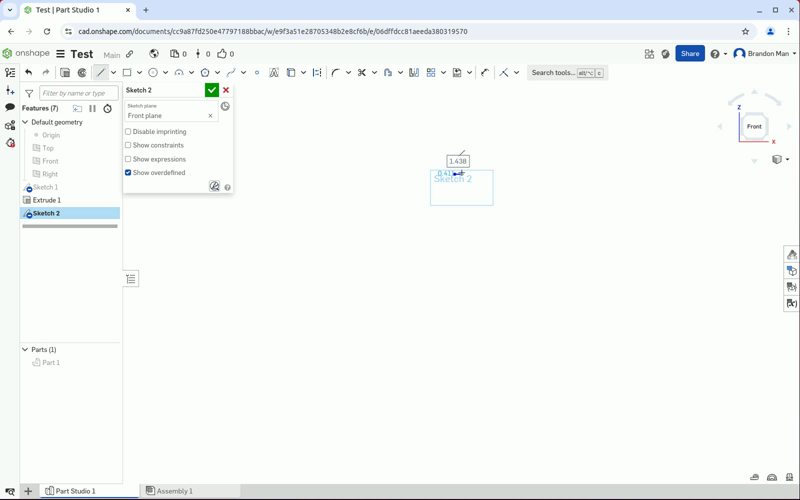
scroll(6)
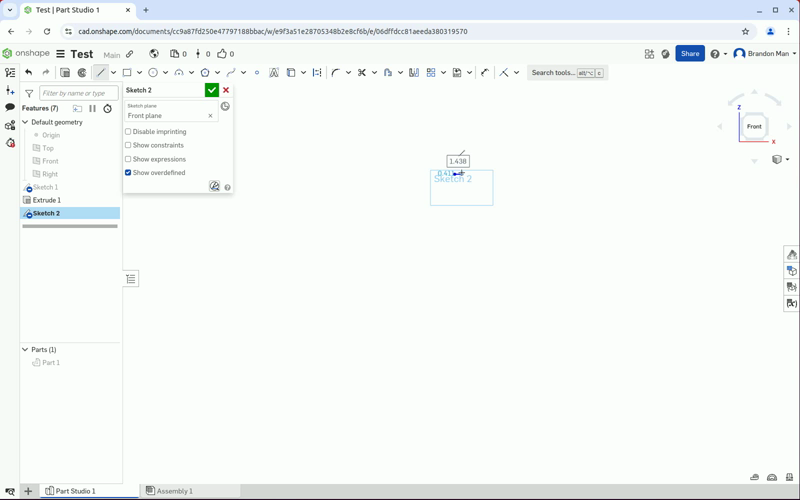
scroll(6)
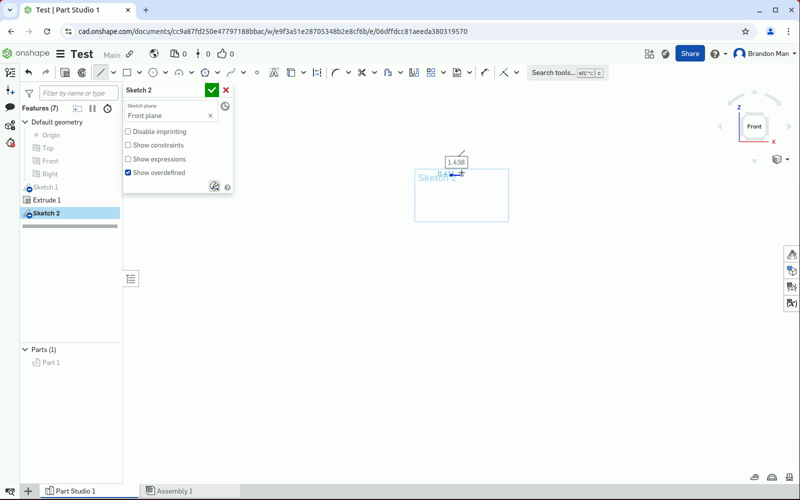
scroll(6)
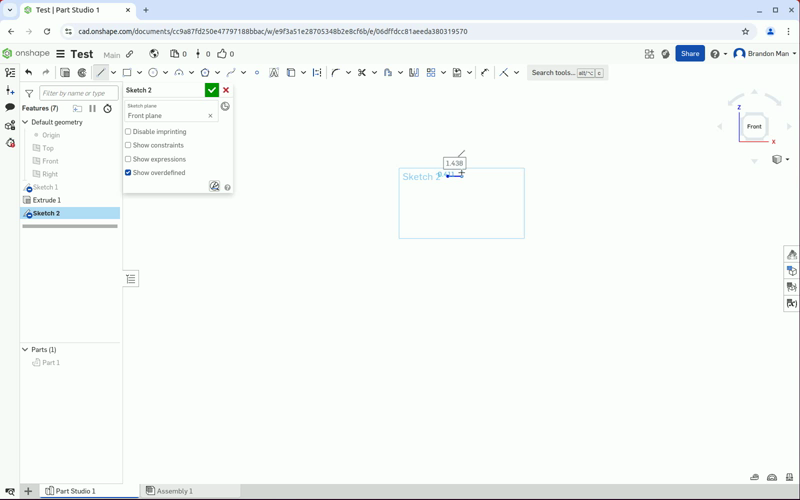
scroll(6)
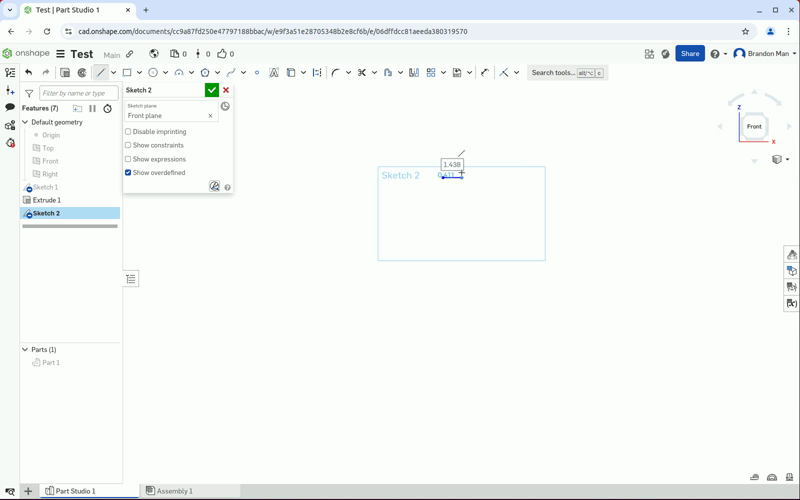
scroll(6)
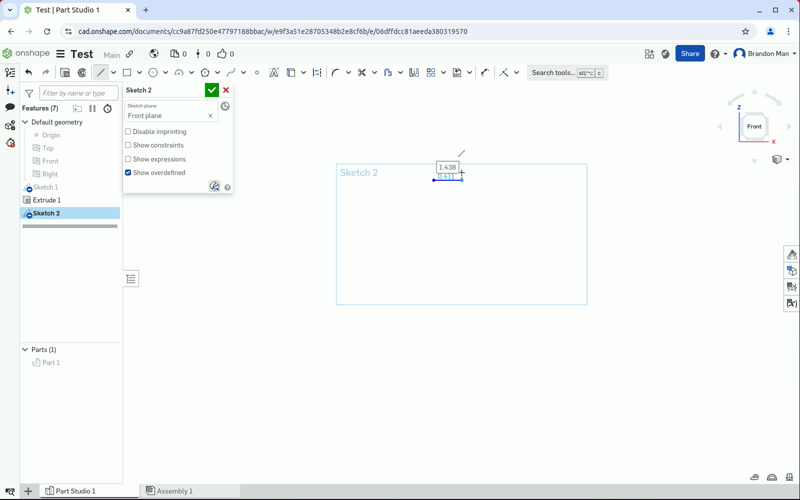
scroll(6)
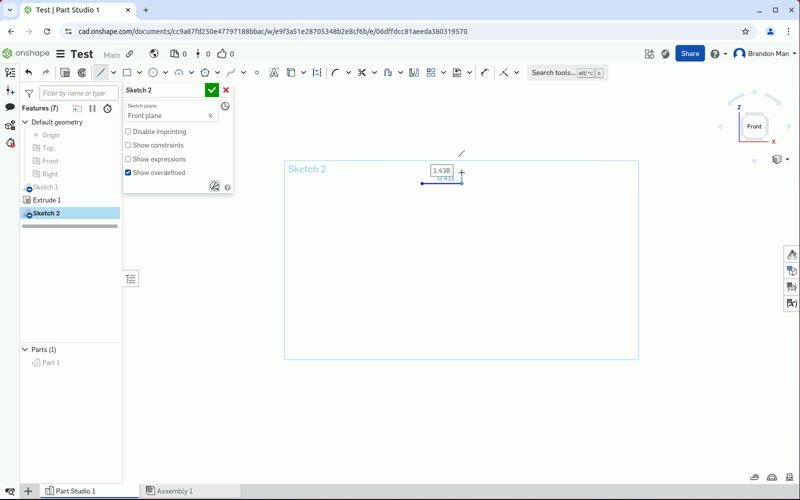
scroll(6)
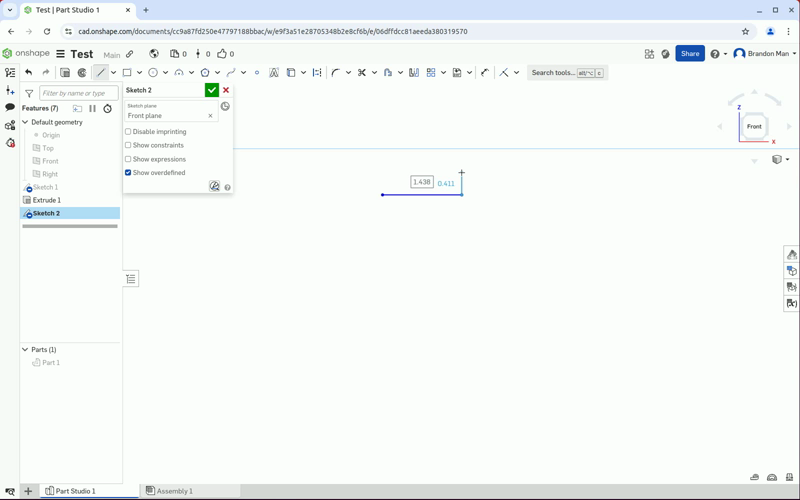
click(461, 172)
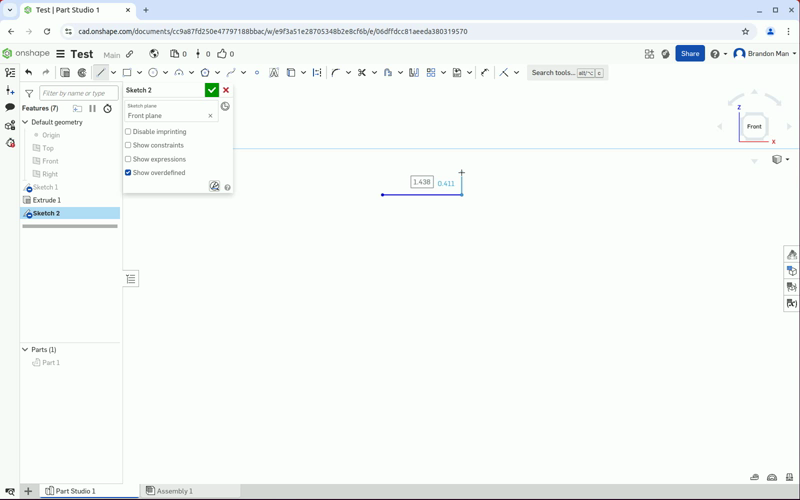
scroll(-6)
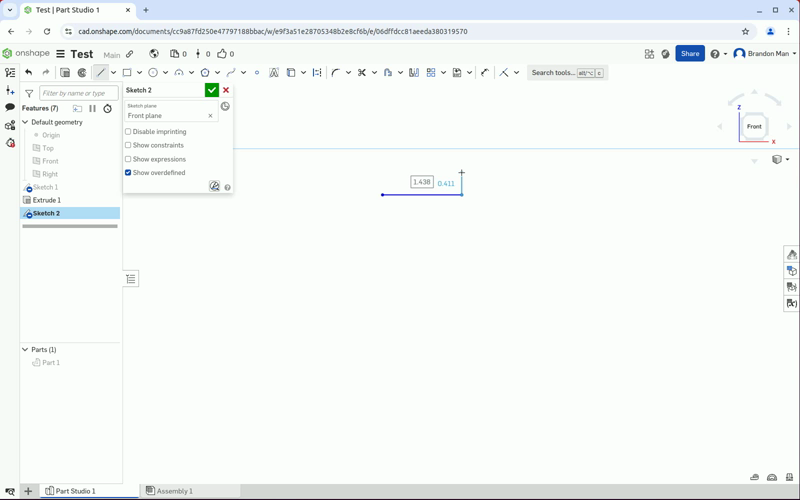
scroll(-6)
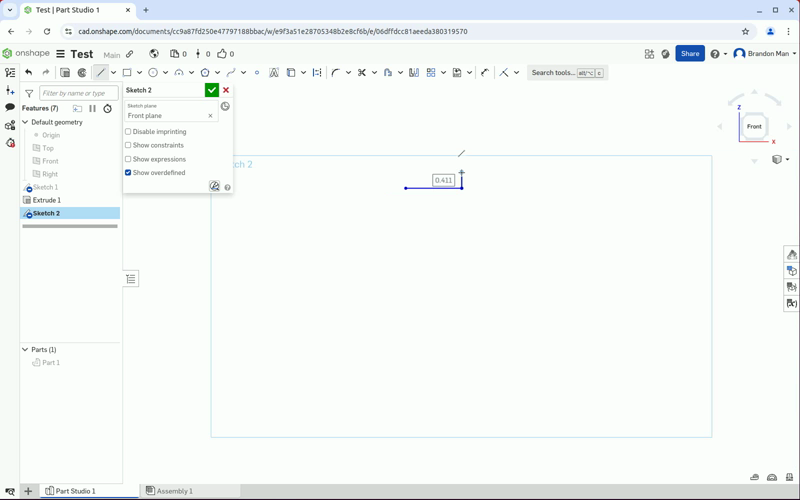
scroll(-6)
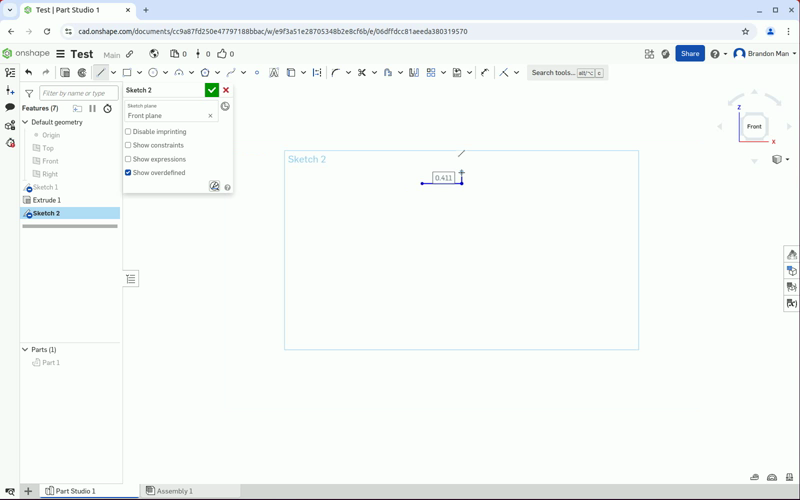
scroll(-6)
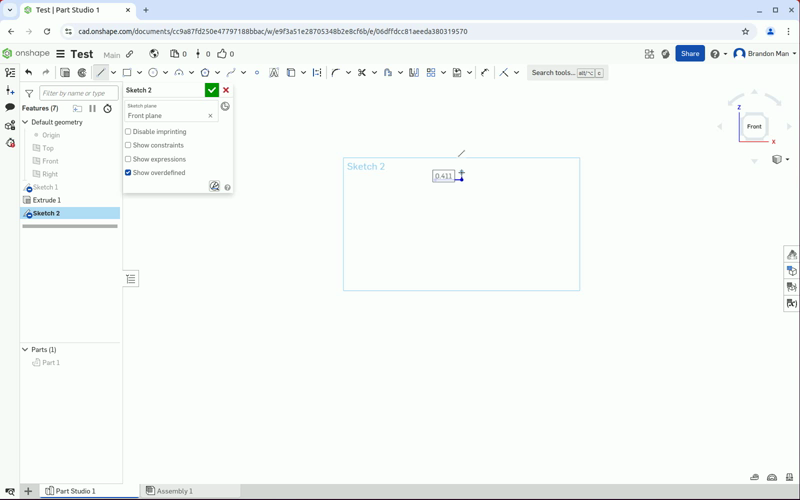
scroll(-6)
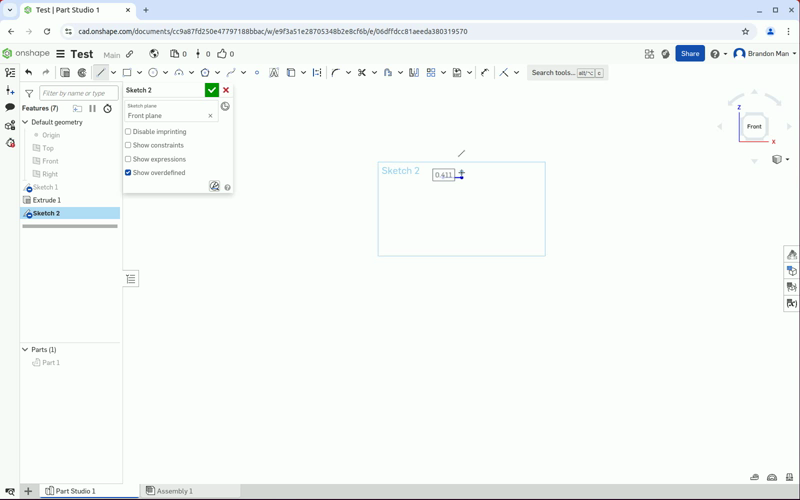
scroll(-6)
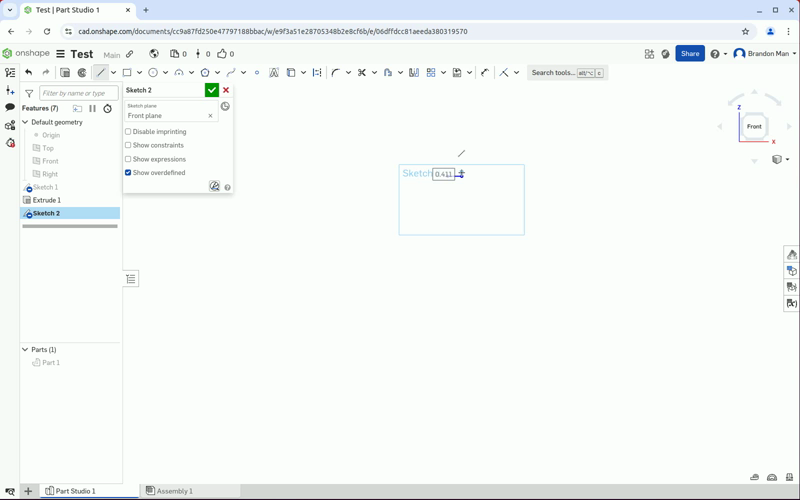
scroll(-6)
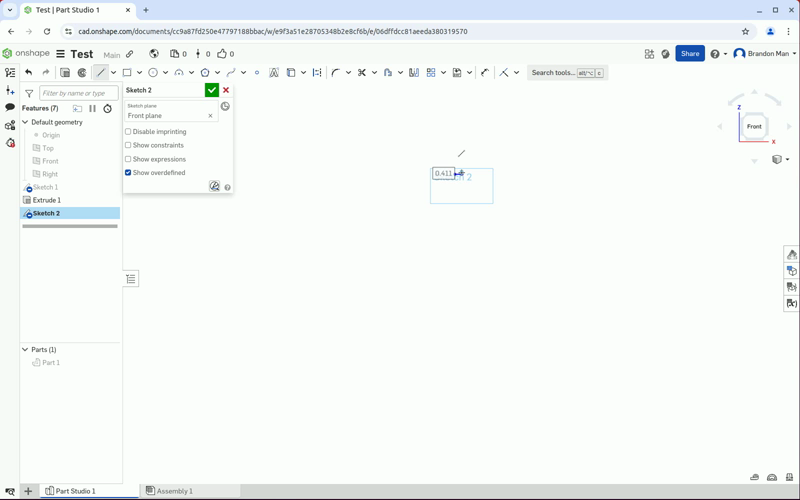
key_up(shift)
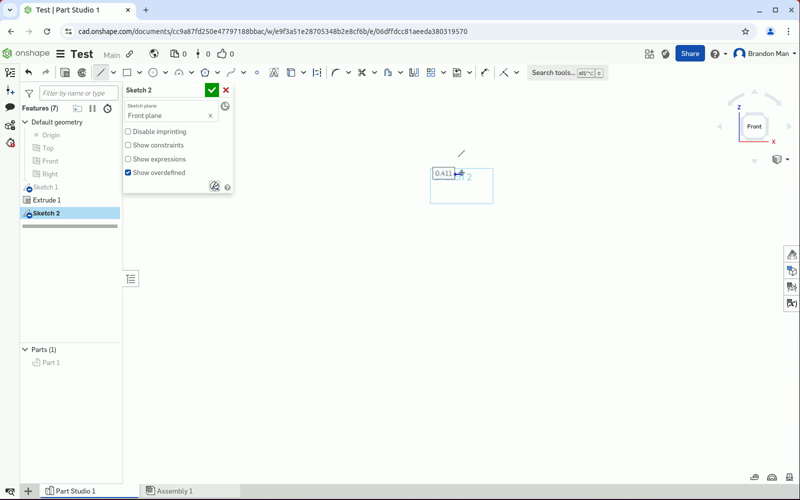
key_down(shift)
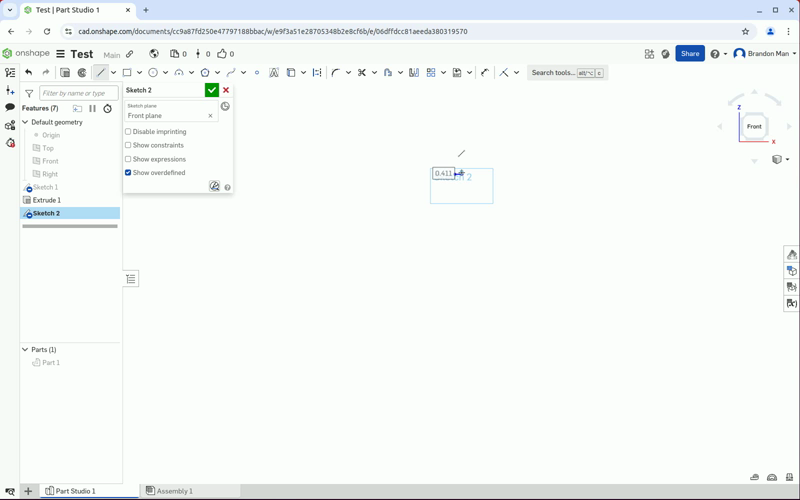
mouse_move(492, 172)
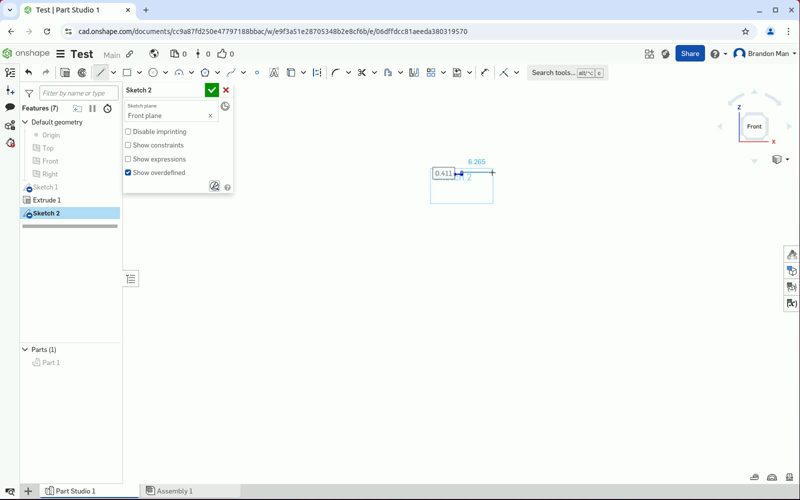
mouse_move(454, 172)
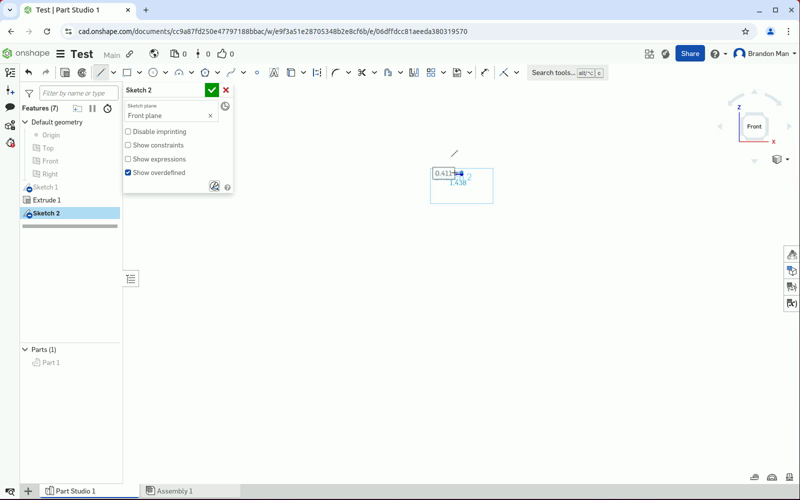
scroll(6)
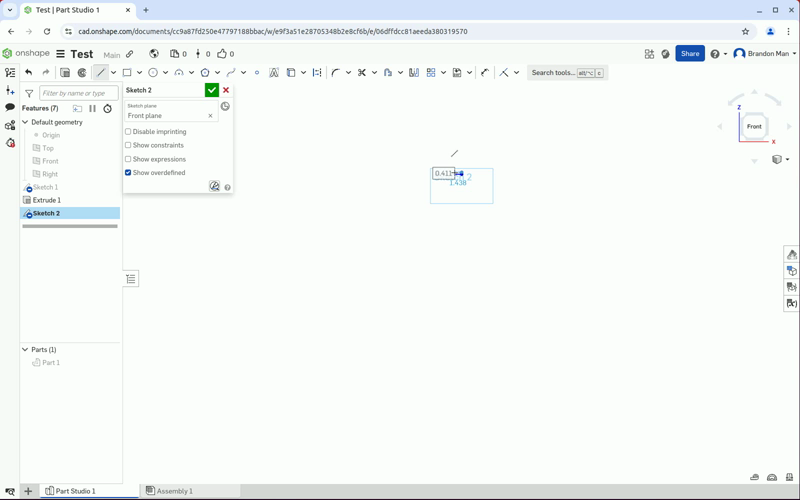
scroll(6)
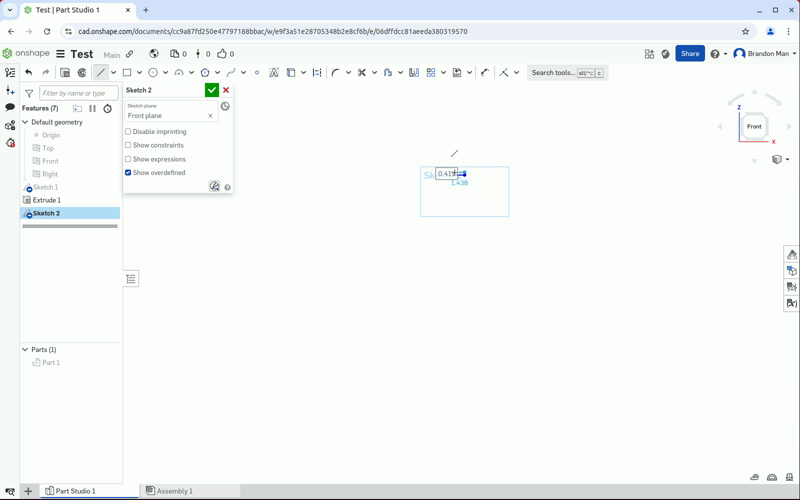
scroll(6)
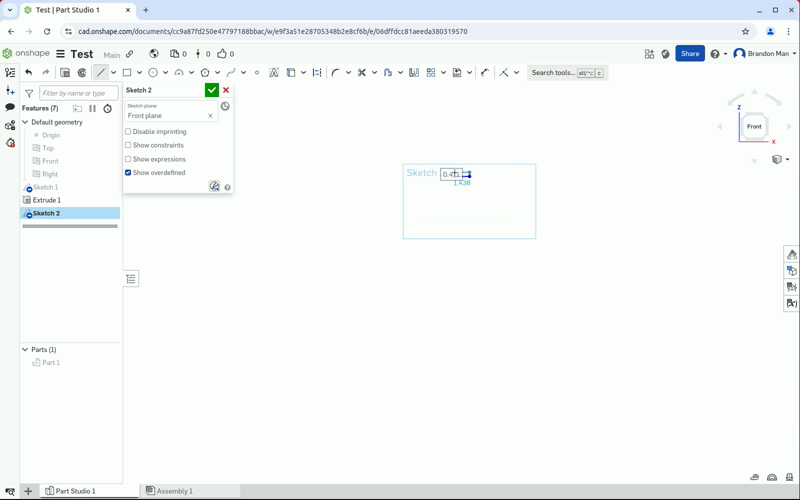
scroll(6)
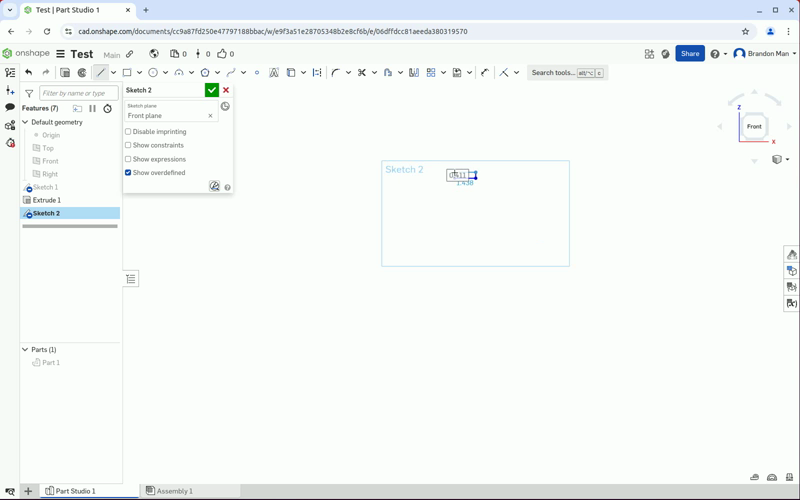
scroll(6)
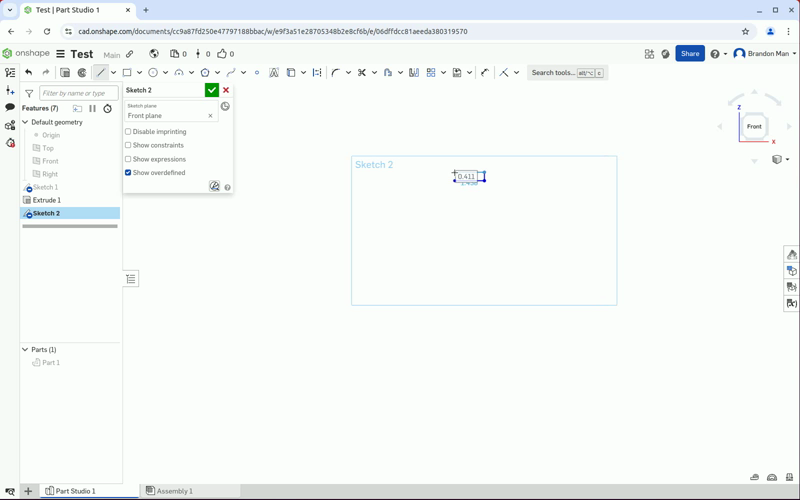
scroll(6)
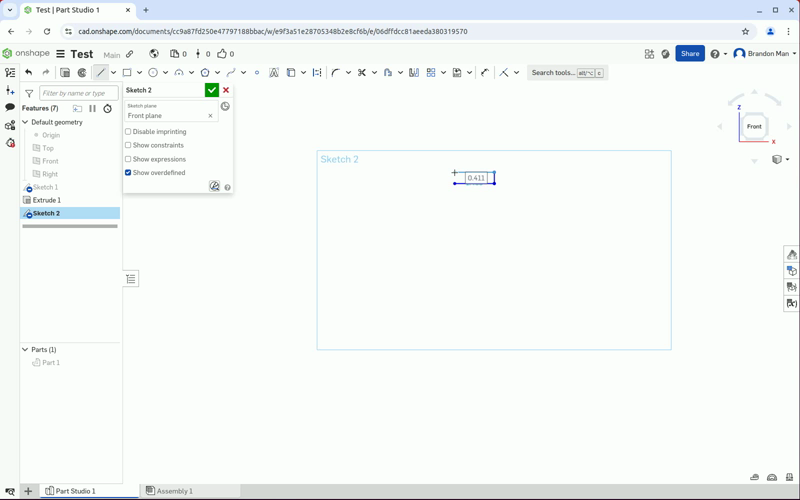
scroll(6)
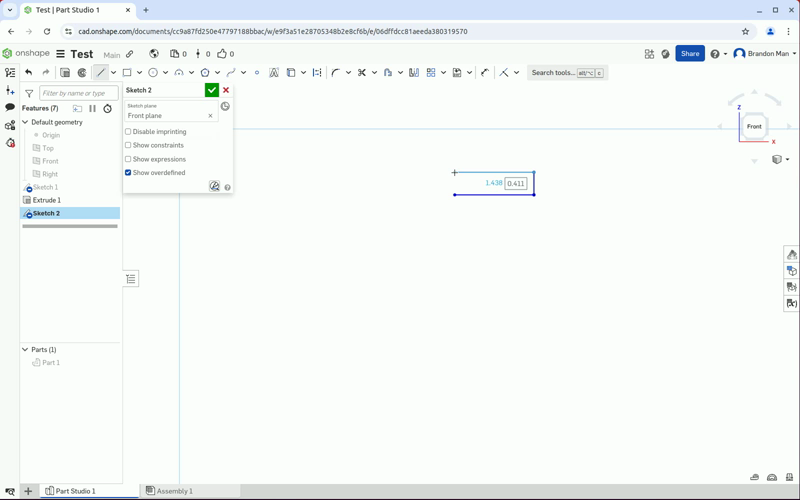
click(454, 172)
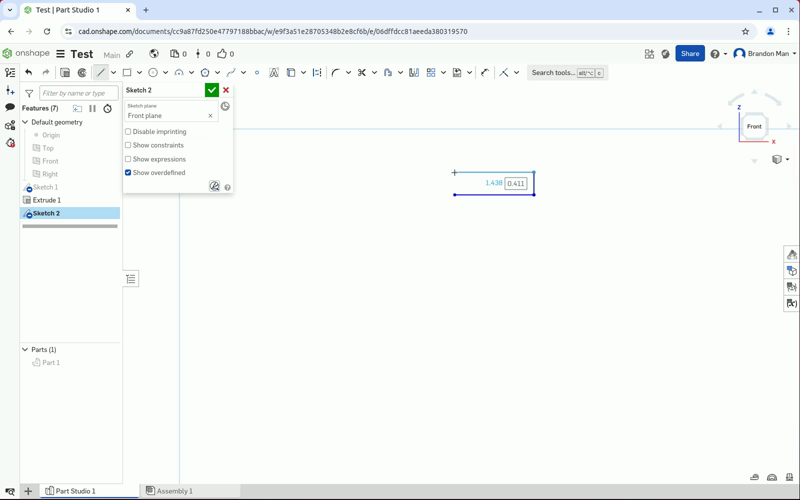
scroll(-6)
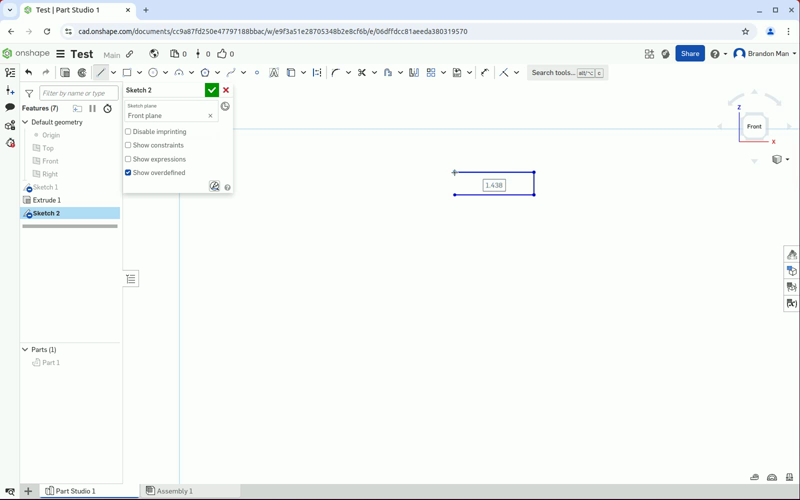
scroll(-6)
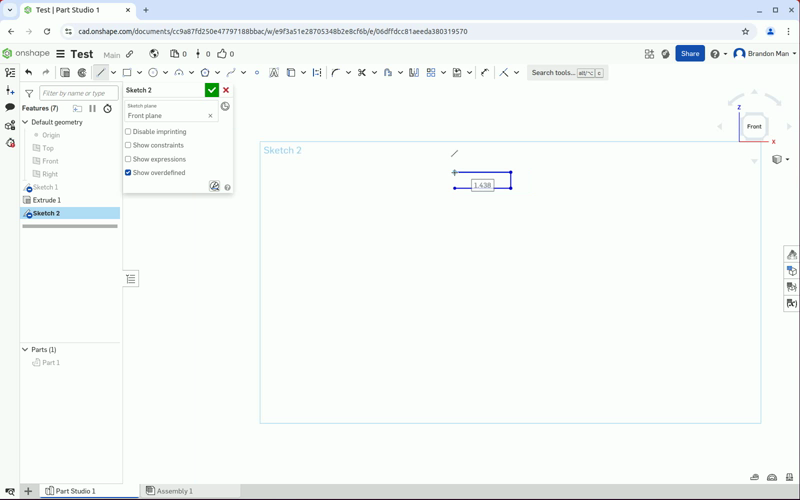
scroll(-6)
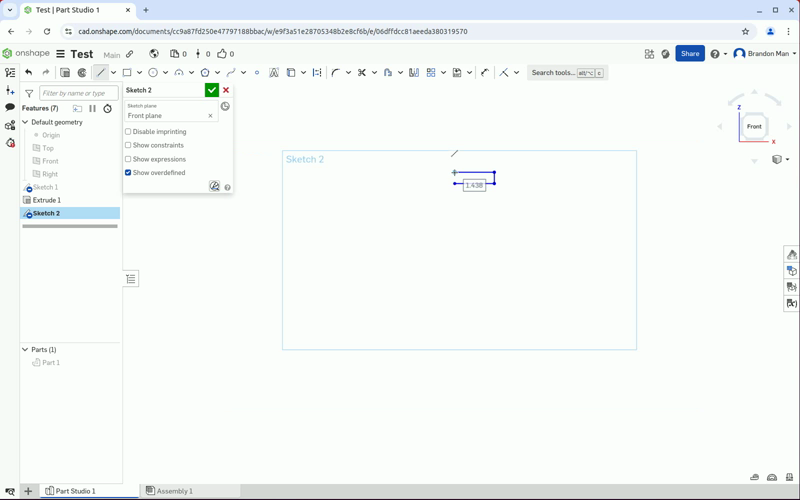
scroll(-6)
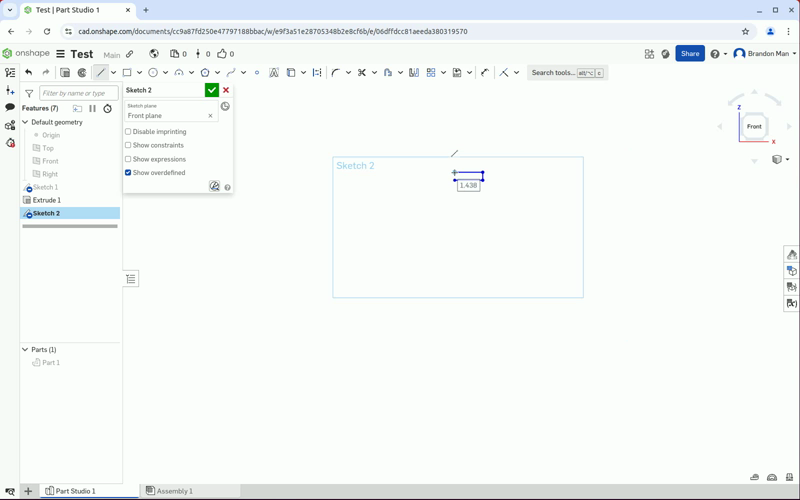
scroll(-6)
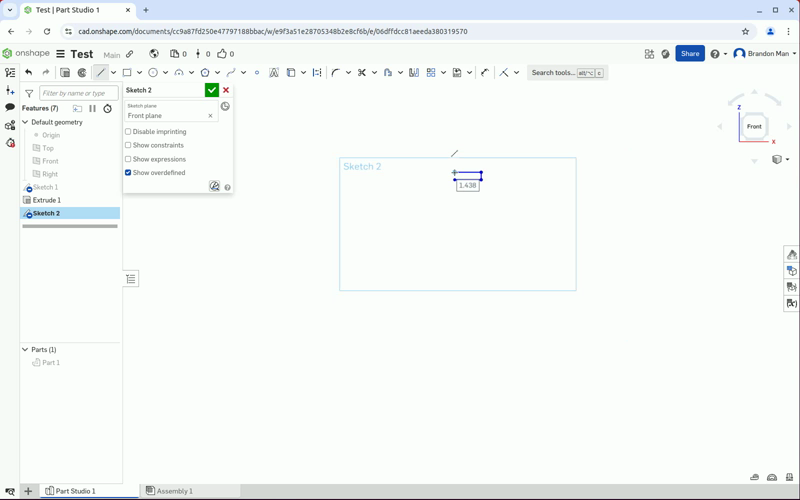
scroll(-6)
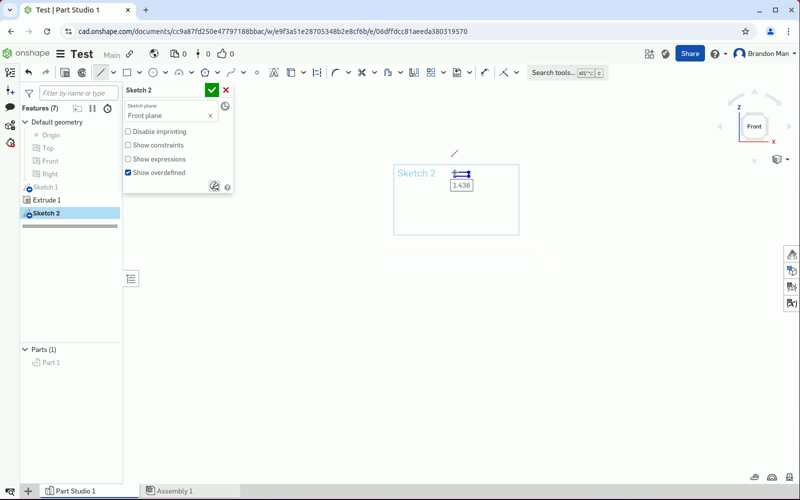
scroll(-6)
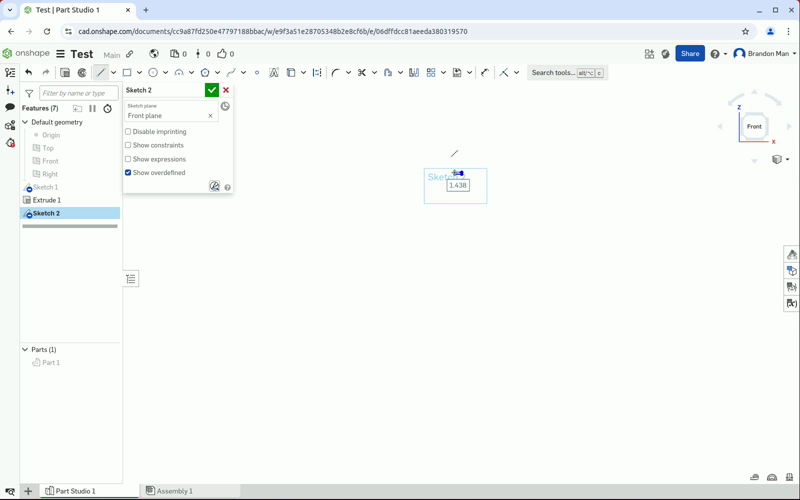
key_up(shift)
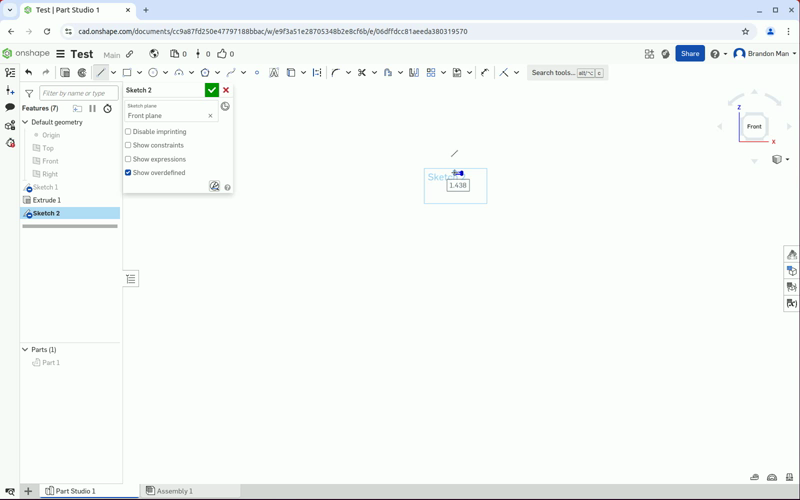
mouse_move(484, 172)
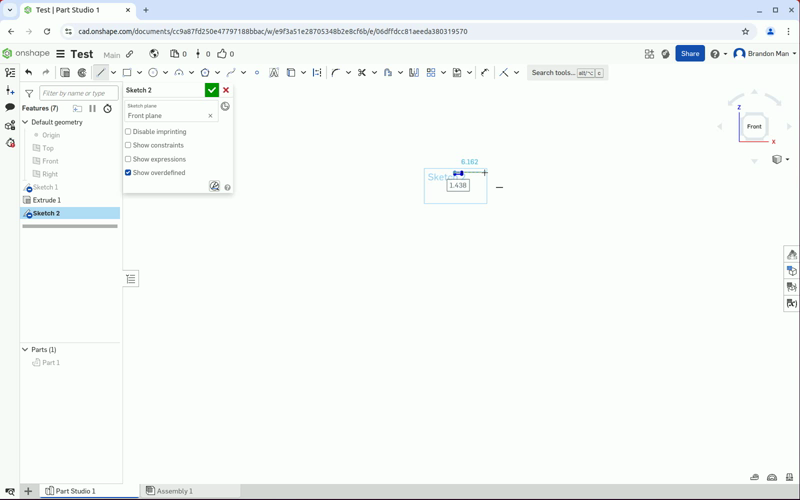
key_down(shift)
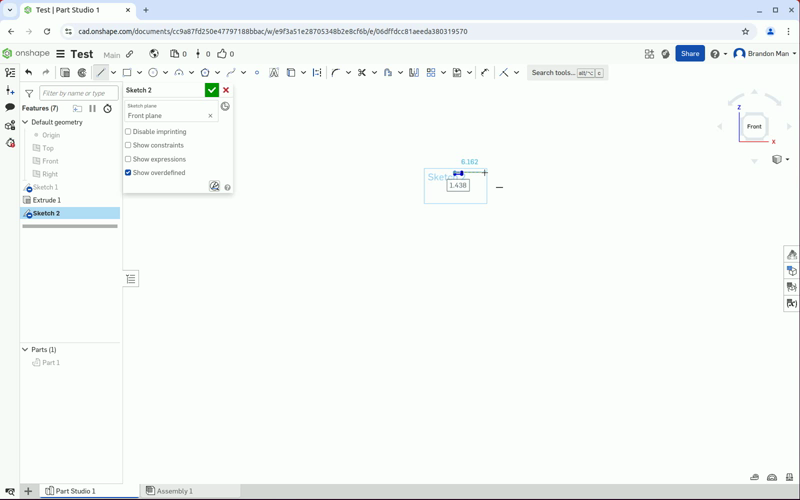
mouse_move(454, 174)
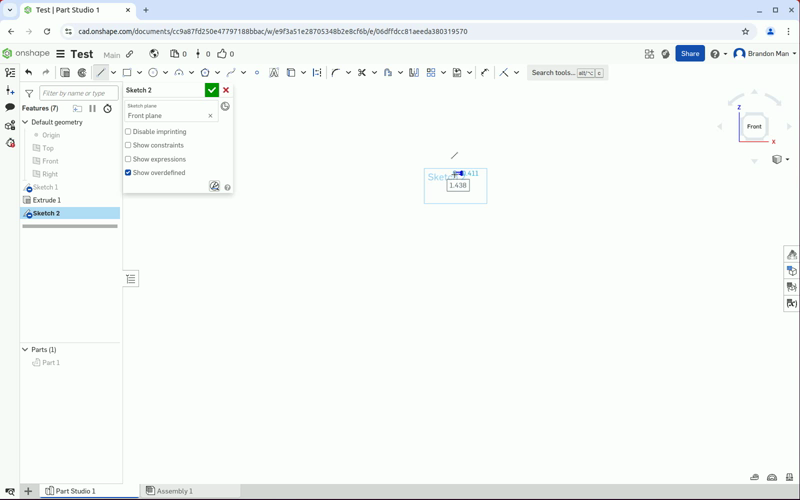
scroll(6)
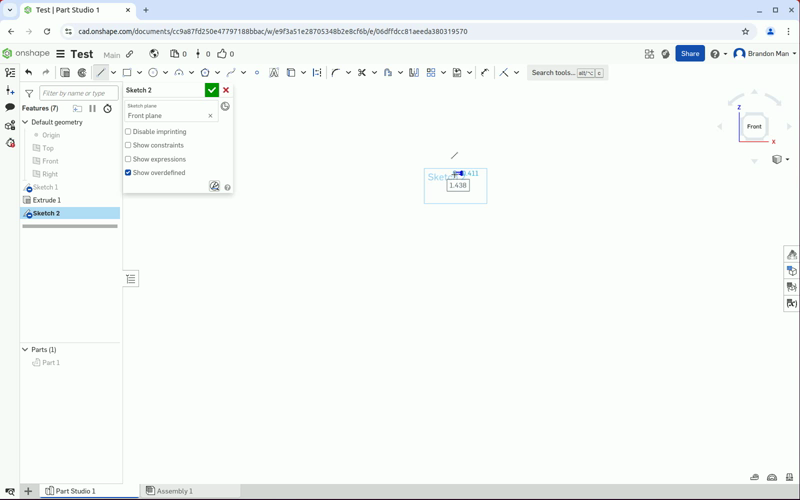
scroll(6)
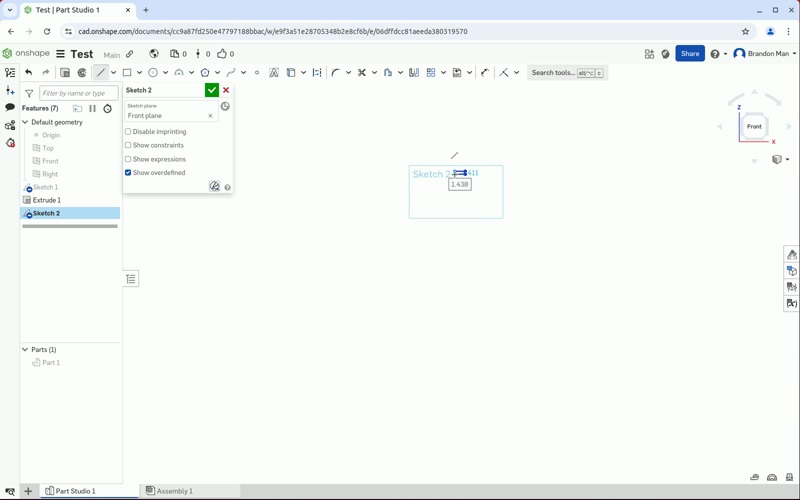
scroll(6)
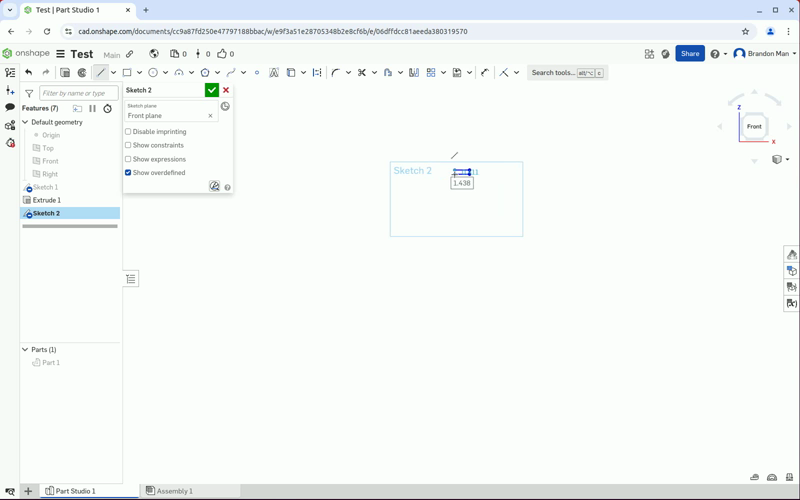
scroll(6)
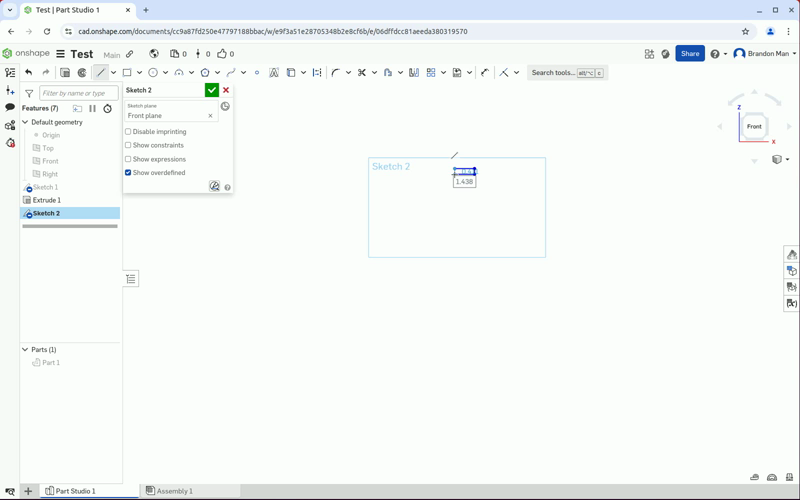
scroll(6)
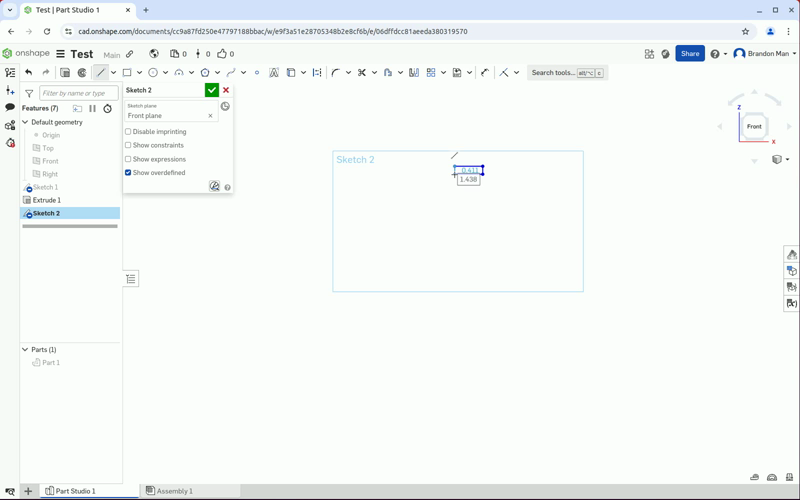
scroll(6)
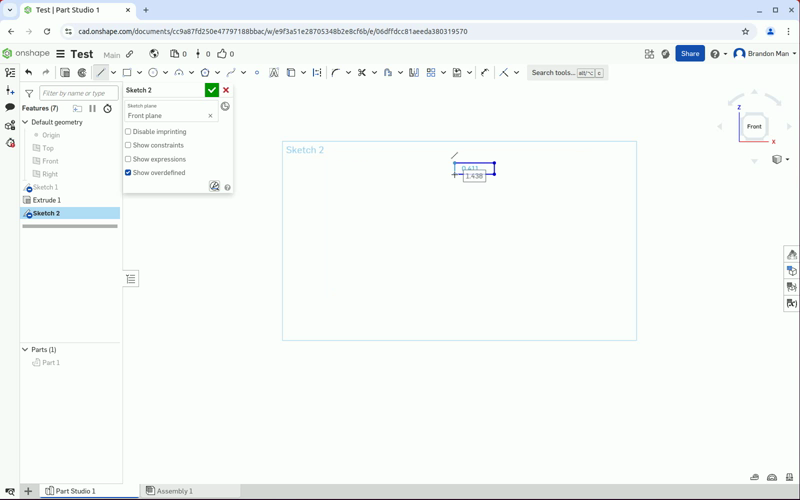
scroll(6)
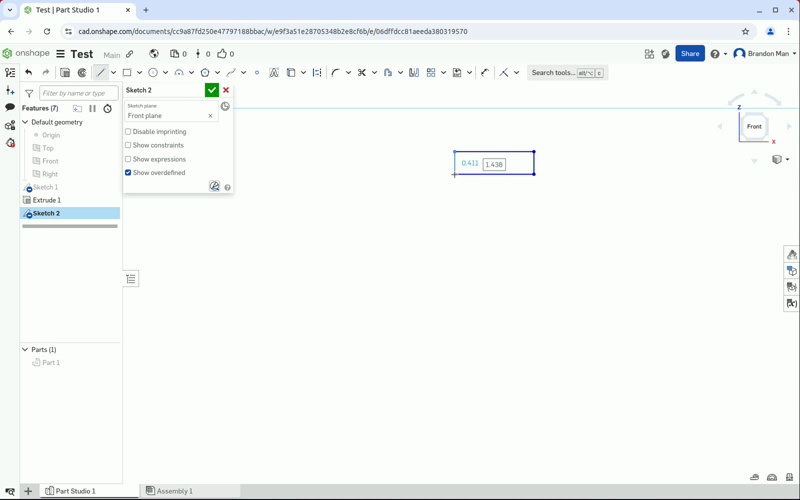
key_up(shift)
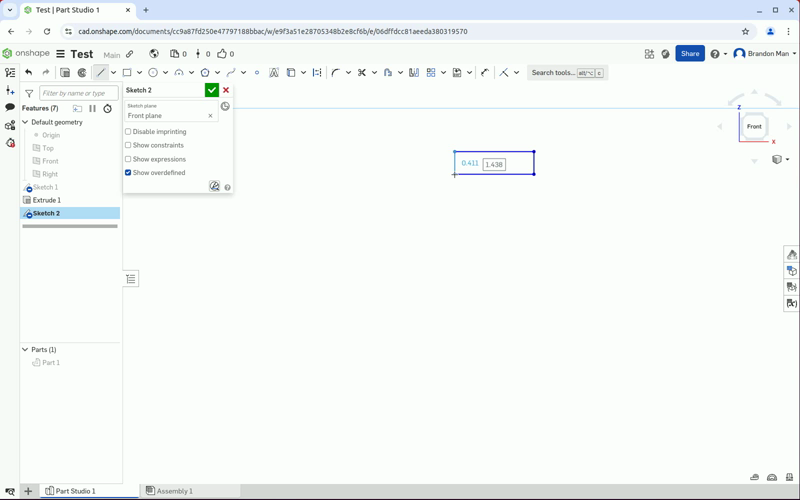
click(454, 174)
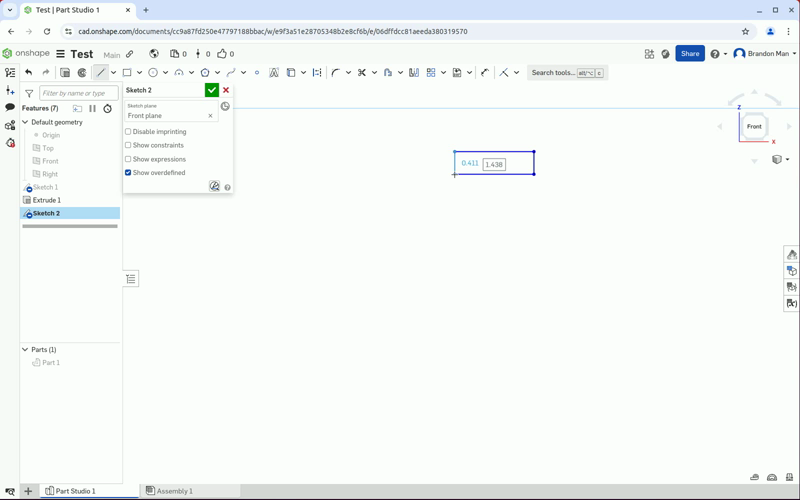
scroll(-6)
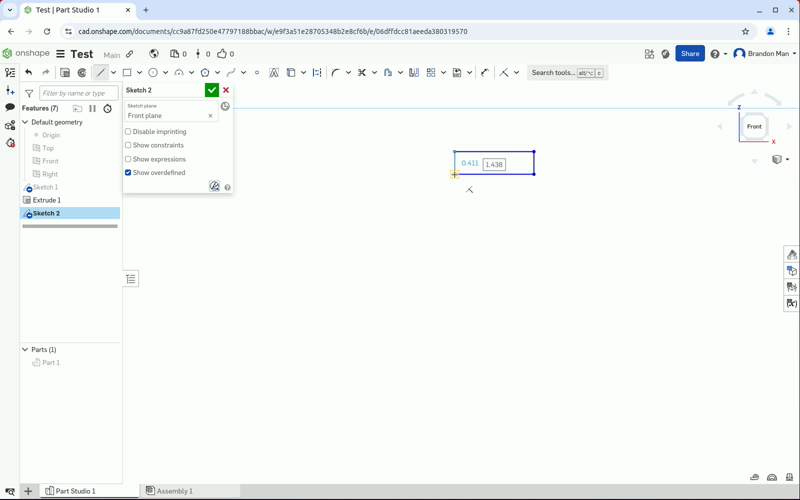
scroll(-6)
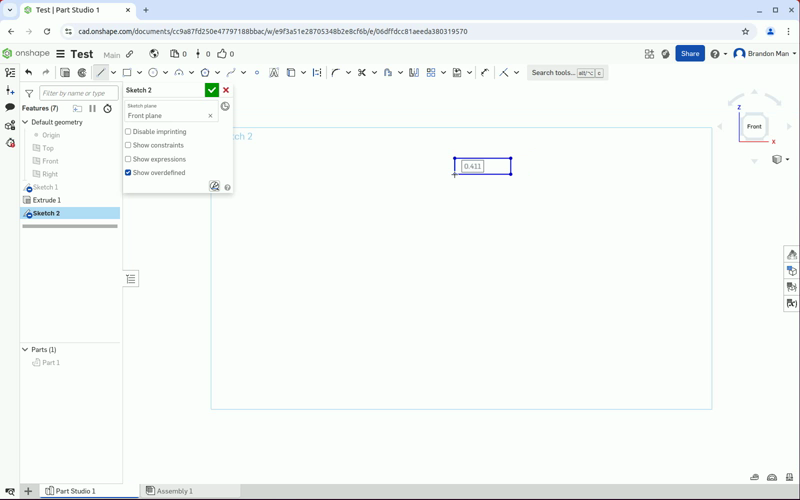
scroll(-6)
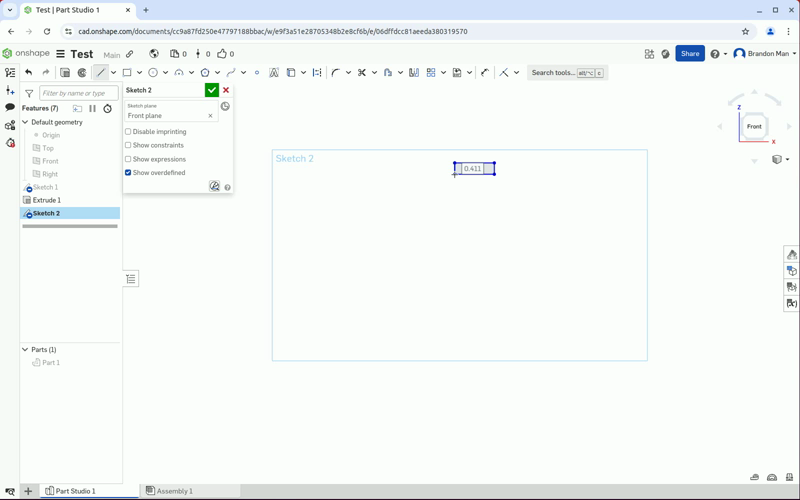
scroll(-6)
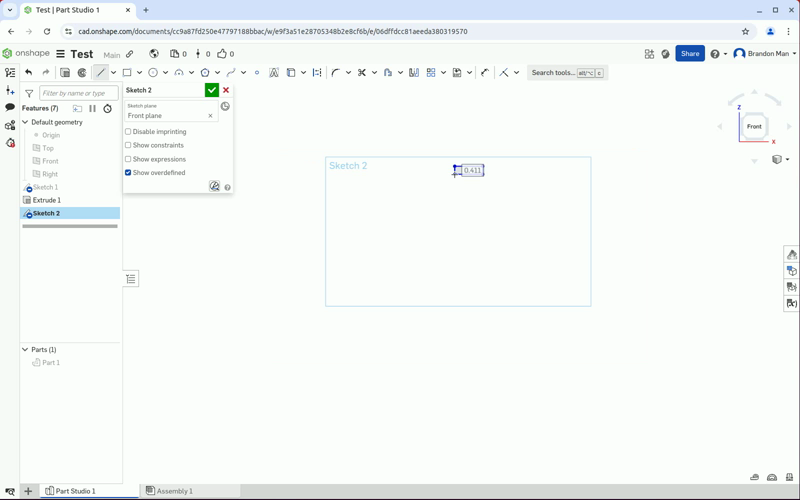
scroll(-6)
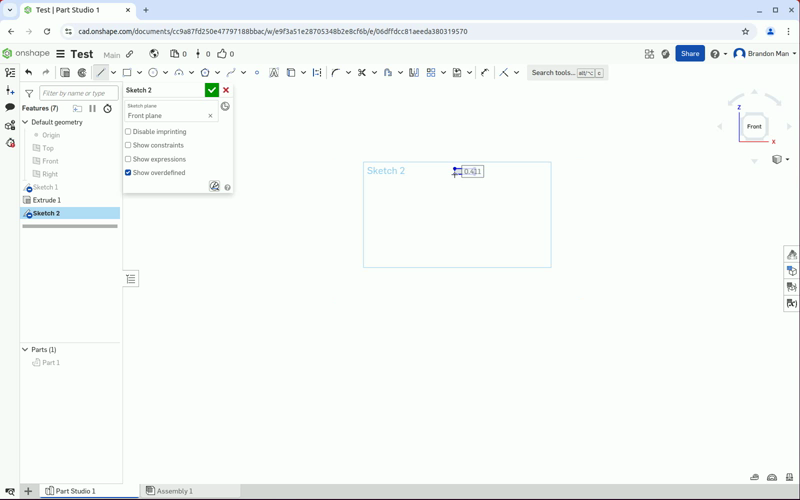
scroll(-6)
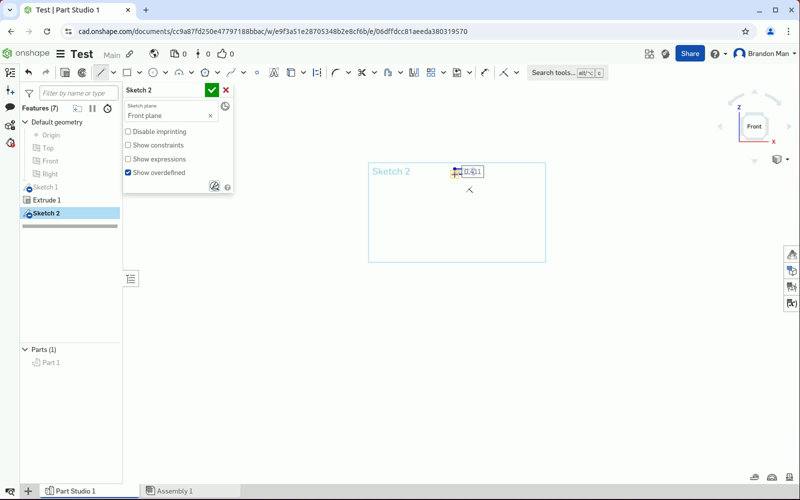
scroll(-6)
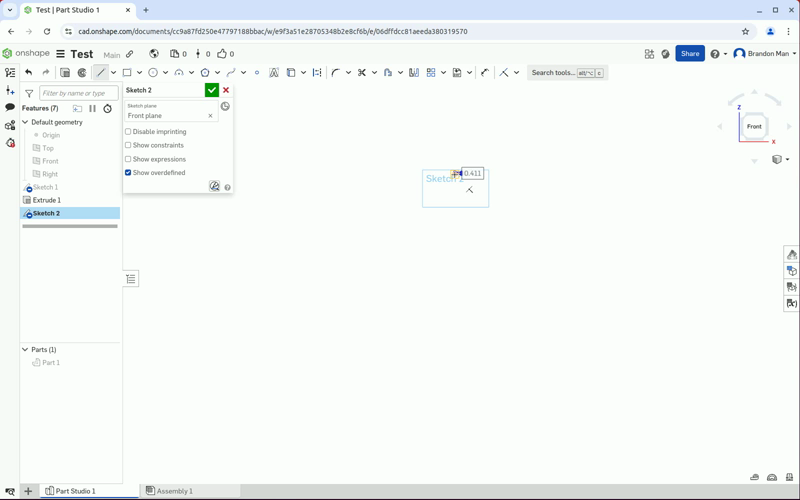
key(esc)
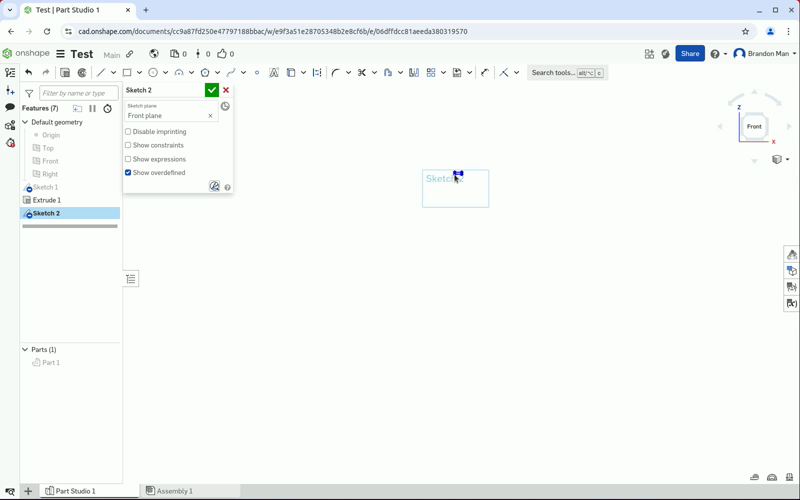
mouse_move(457, 172)
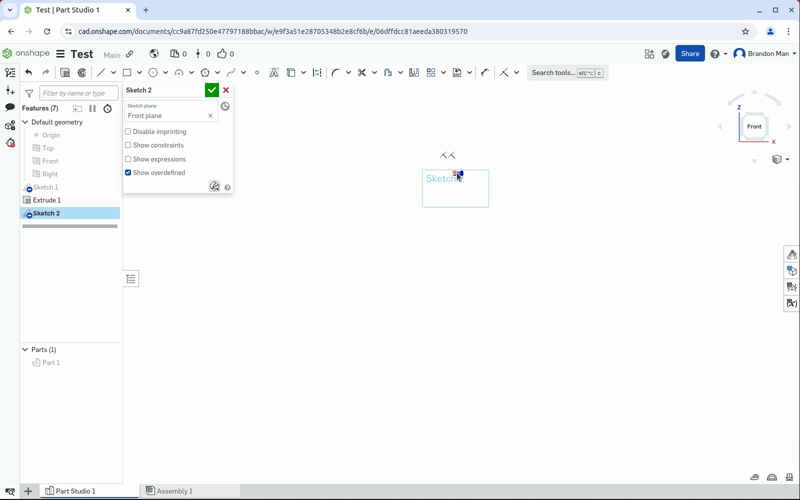
scroll(6)
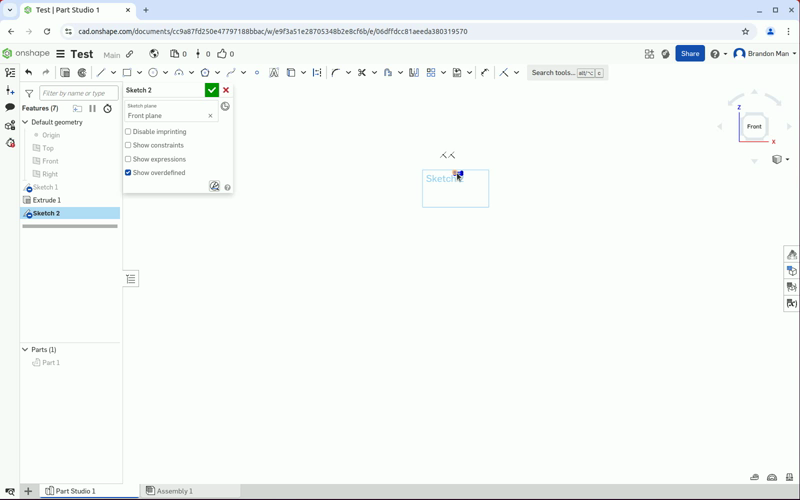
scroll(6)
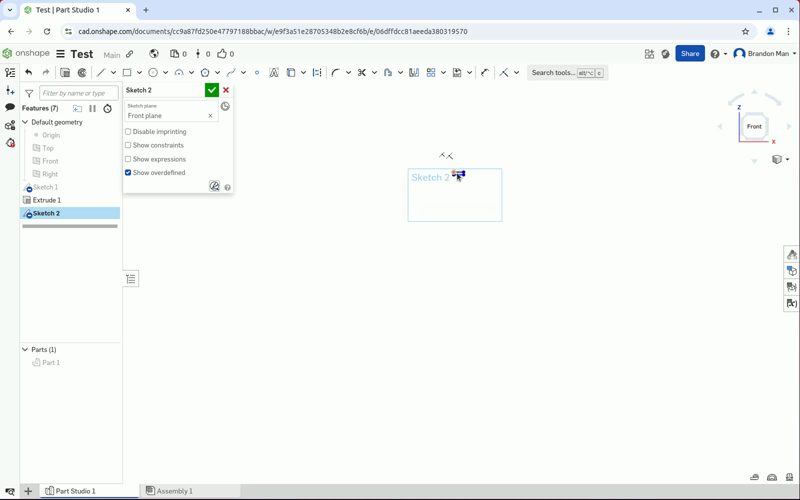
scroll(6)
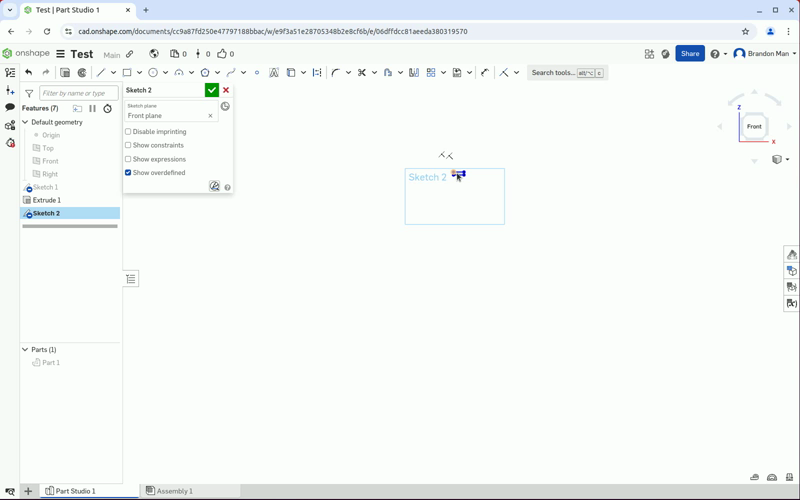
scroll(6)
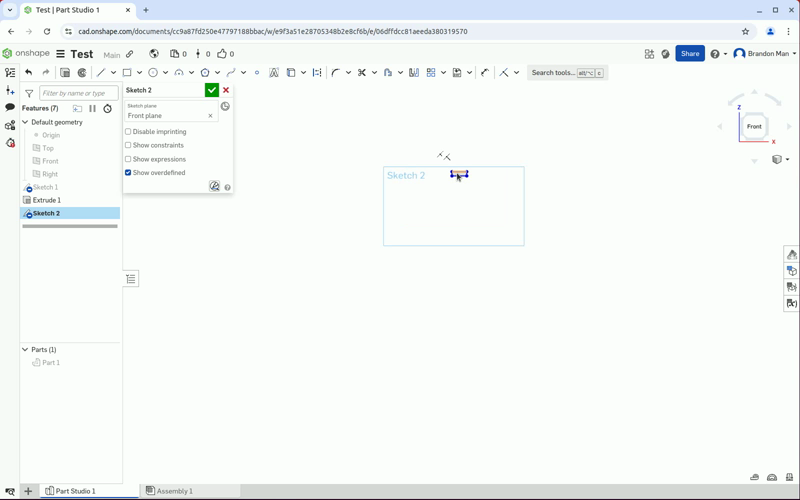
scroll(6)
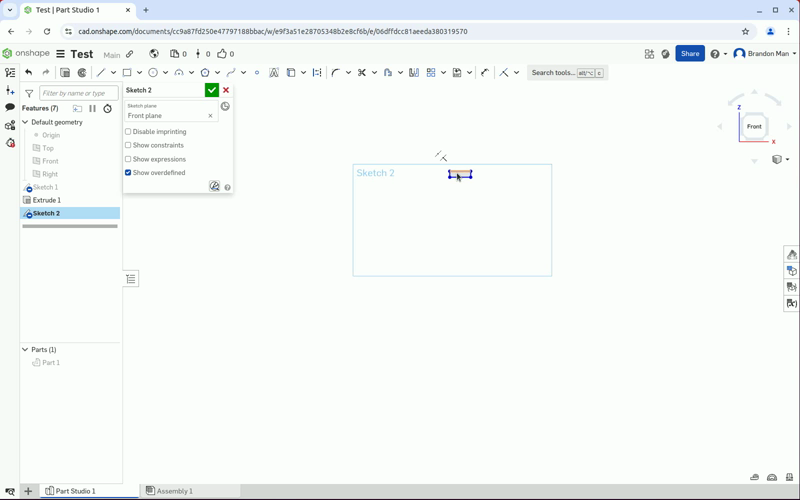
scroll(6)
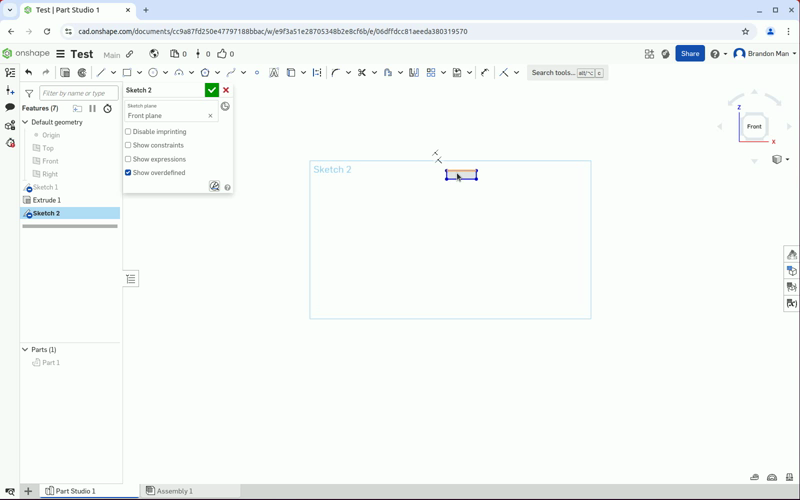
scroll(6)
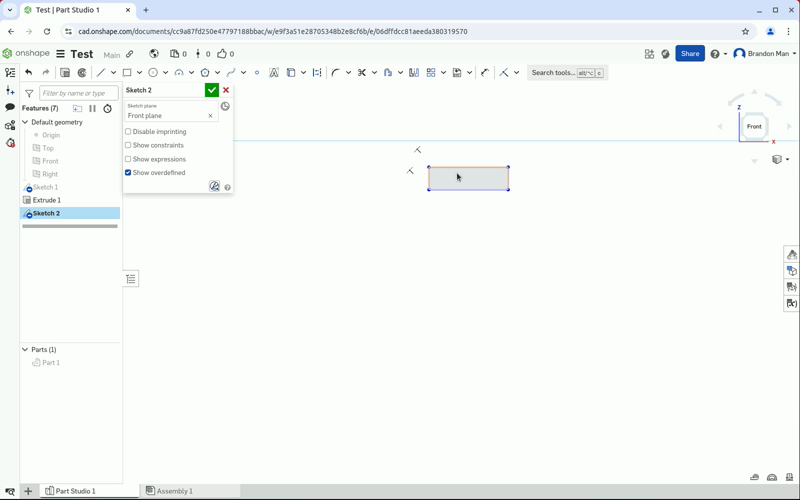
click(457, 172)
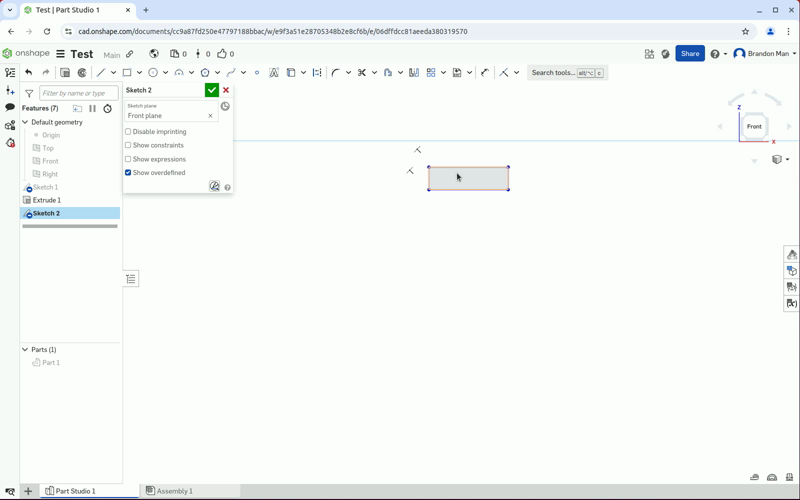
scroll(-6)
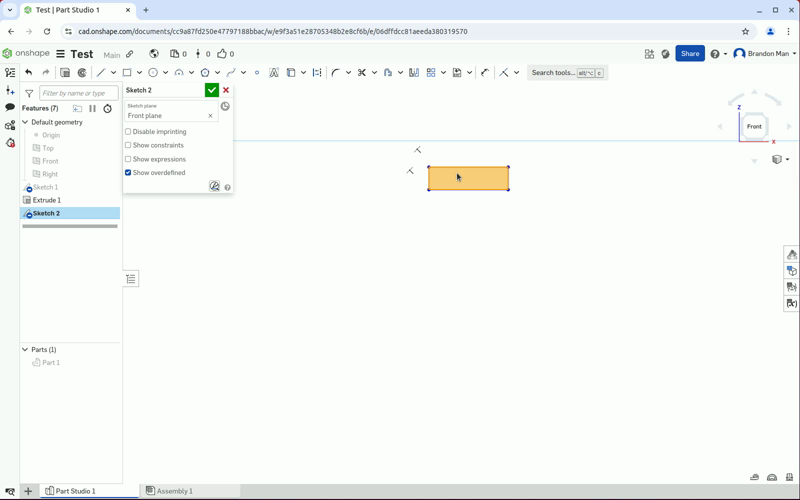
scroll(-6)
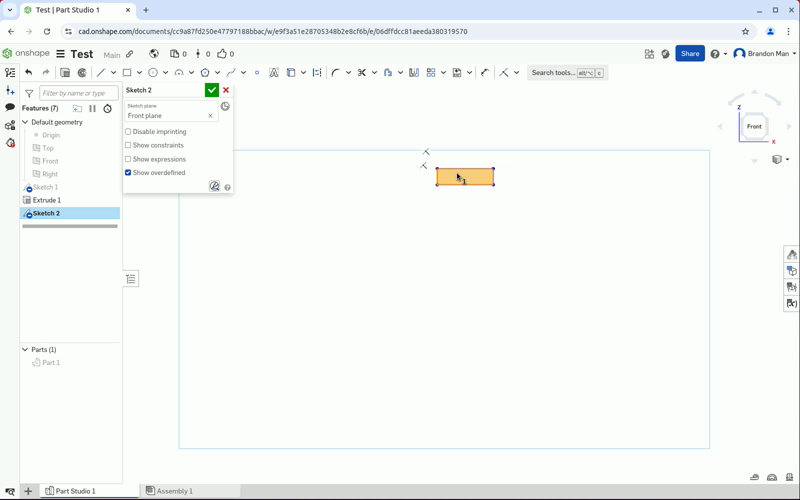
scroll(-6)
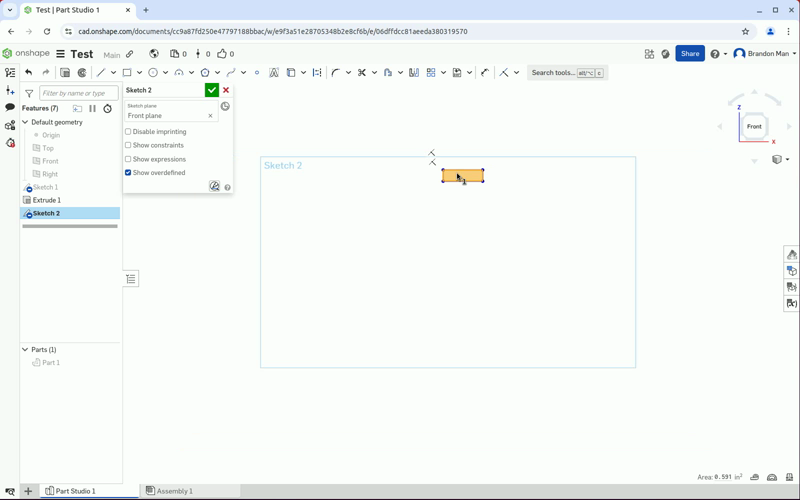
scroll(-6)
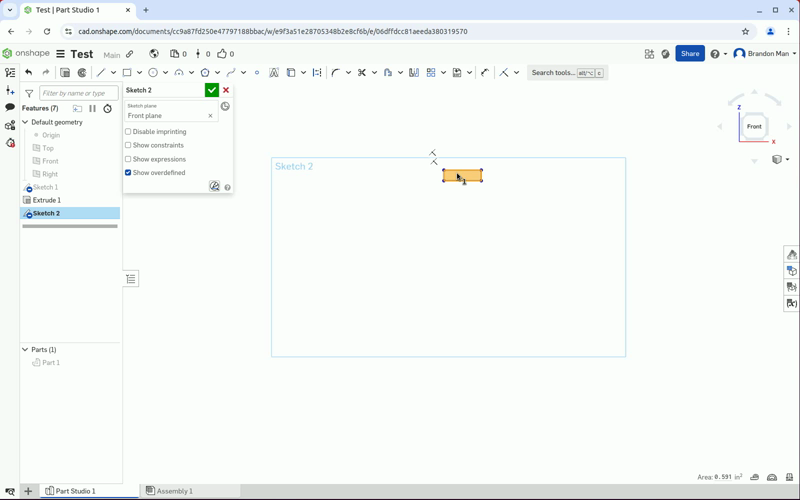
scroll(-6)
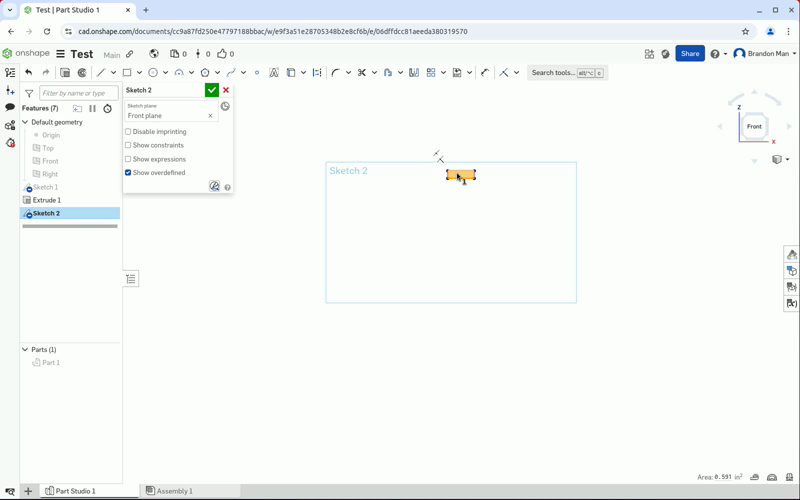
scroll(-6)
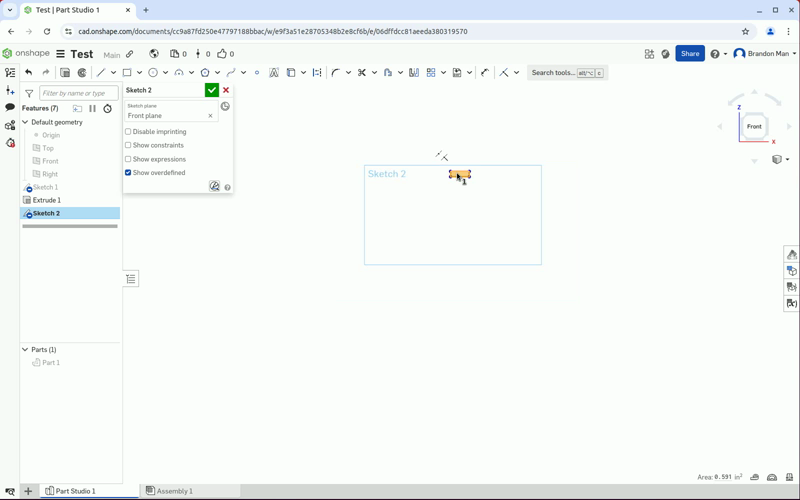
scroll(-6)
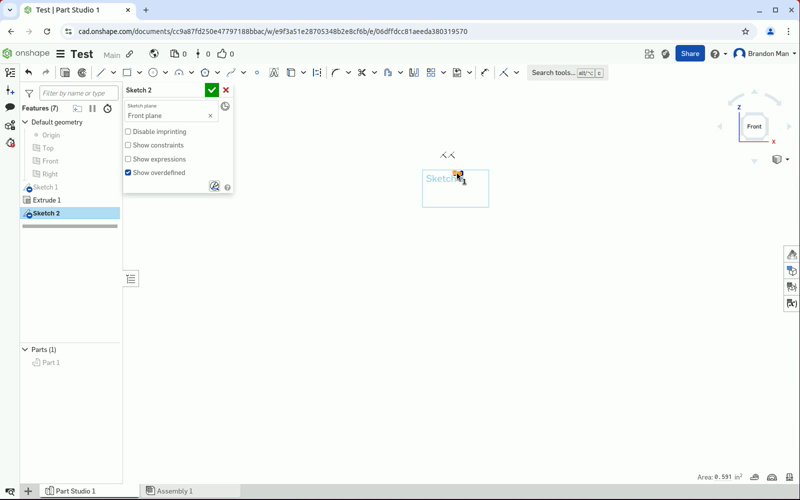
mouse_move(73, 352)
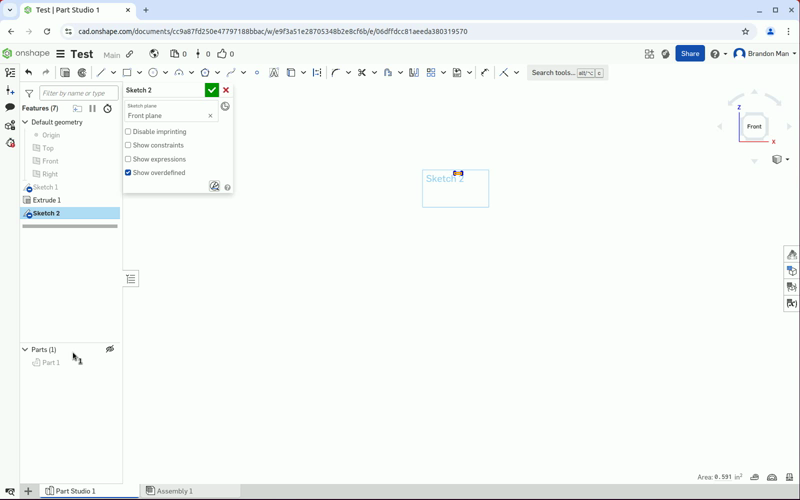
key(shift+y)
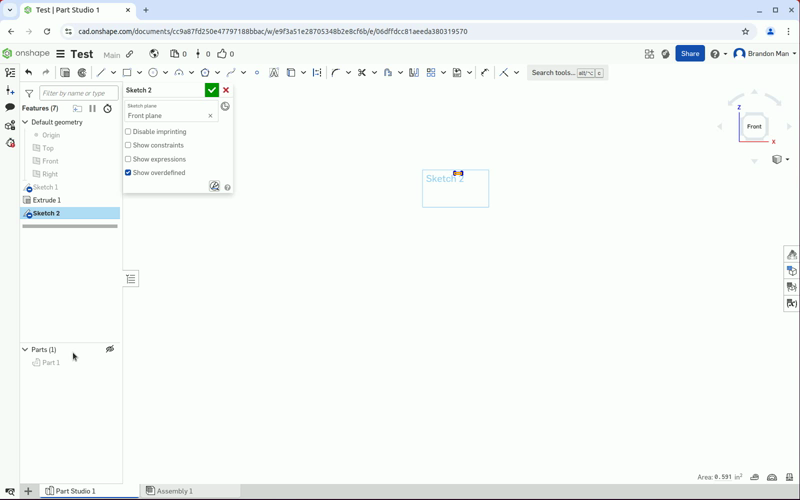
key(shift+e)
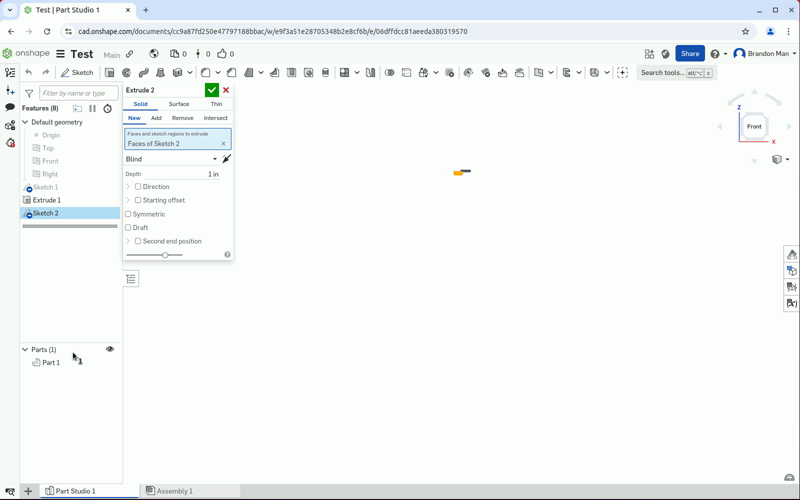
mouse_move(143, 106)
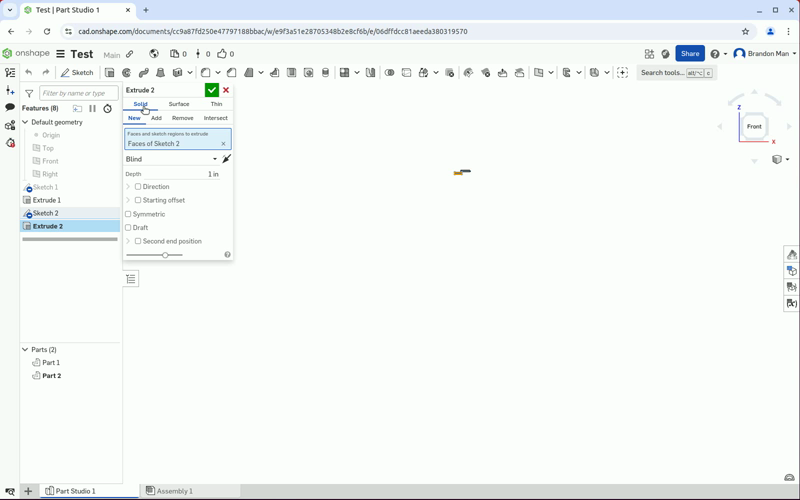
click(143, 106)
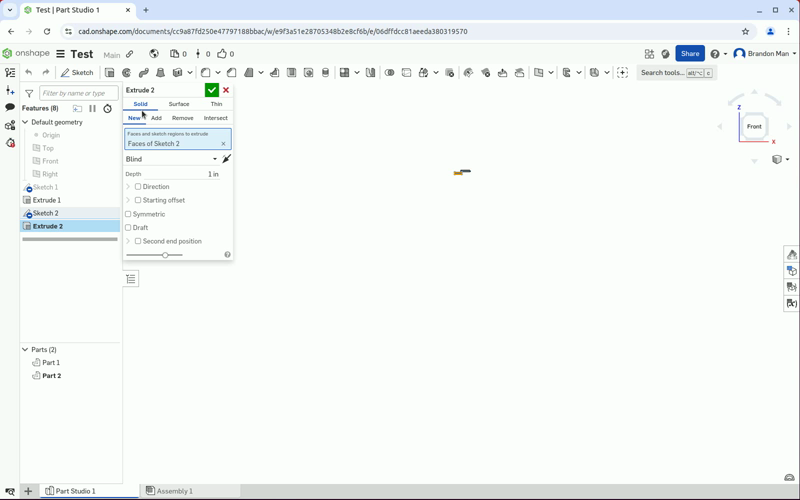
mouse_move(137, 120)
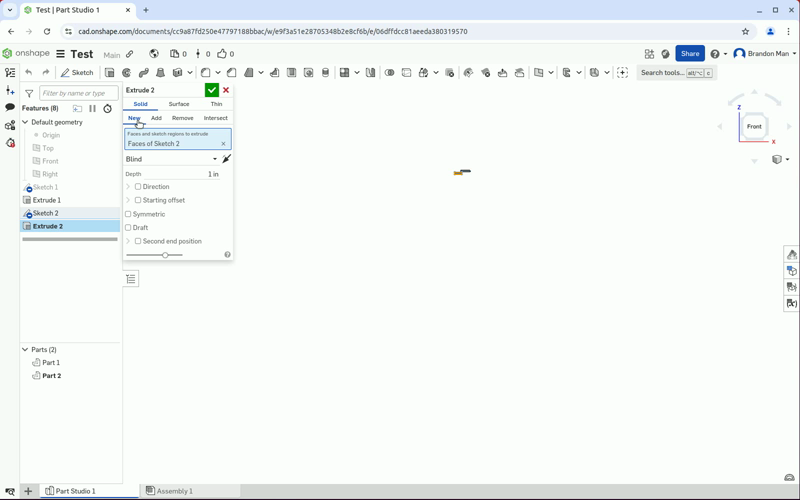
click(137, 120)
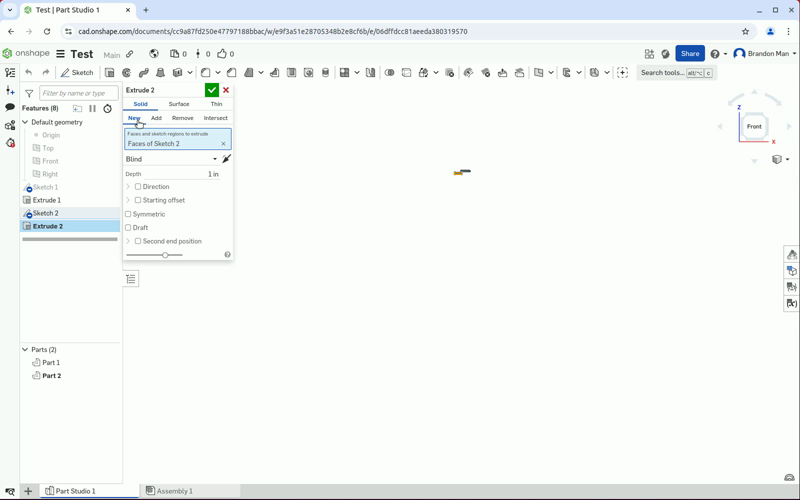
key(tab, 4)
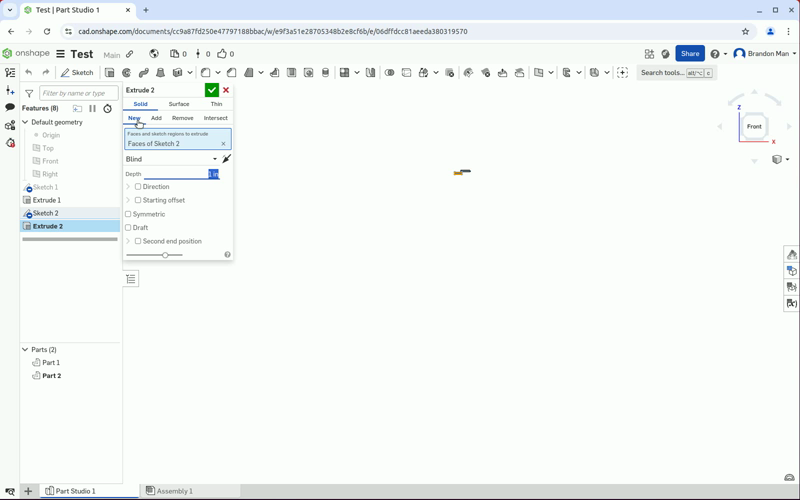
text(8.666)
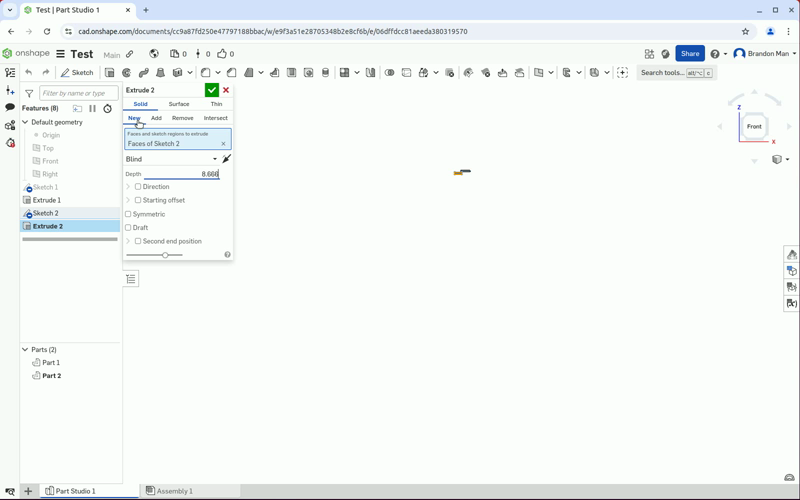
key(enter)
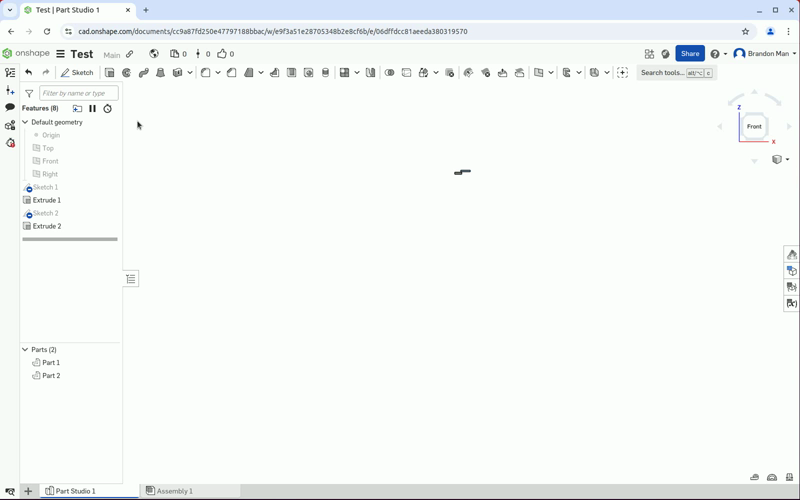
key(shift+h)
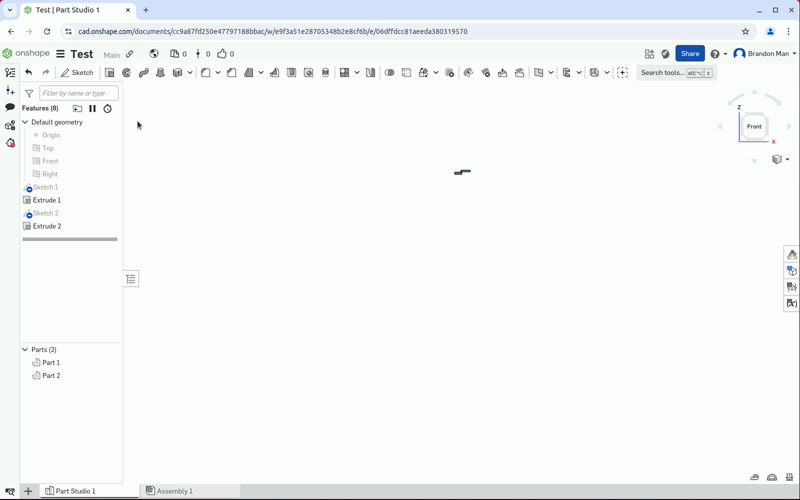
key(shift+h)
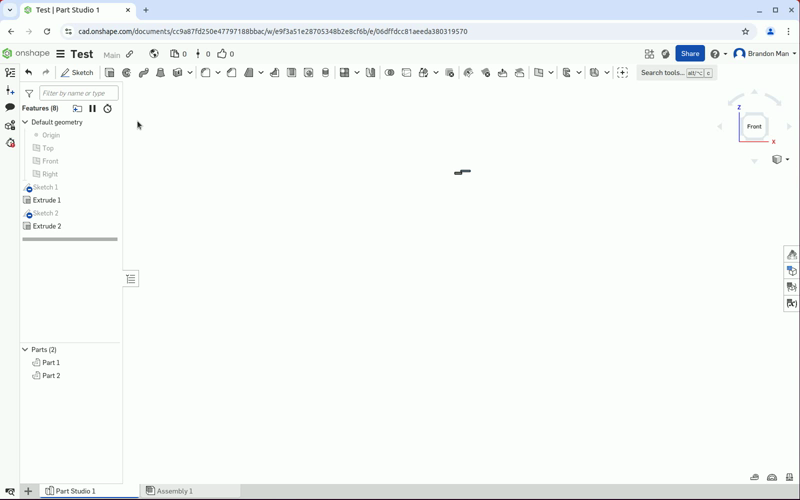
mouse_move(73, 189)
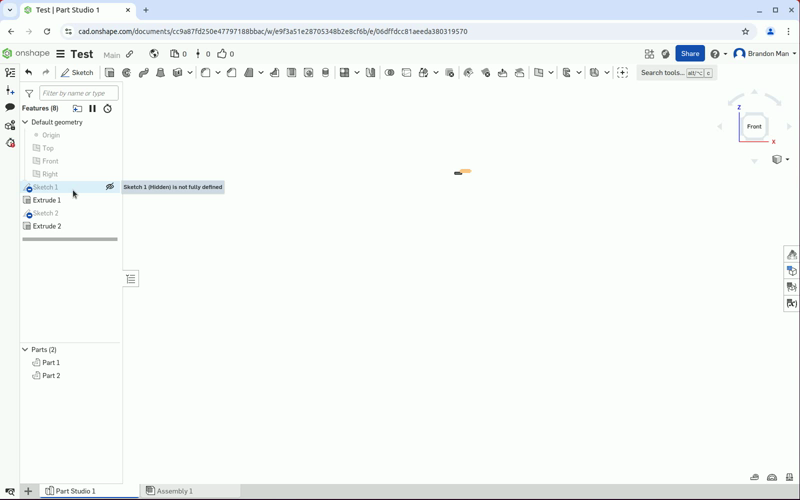
click(73, 189)
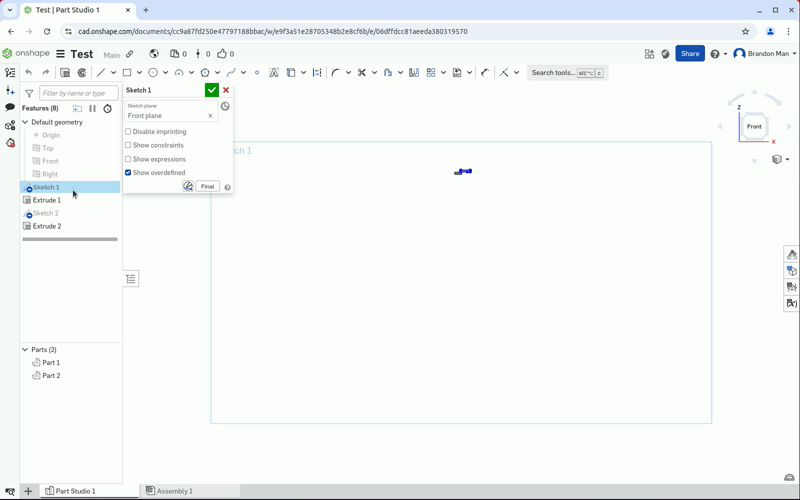
mouse_move(229, 92)
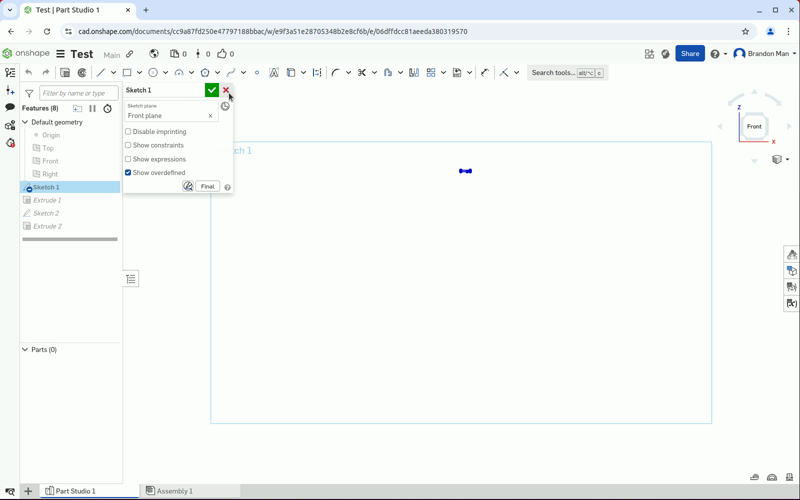
click(229, 92)
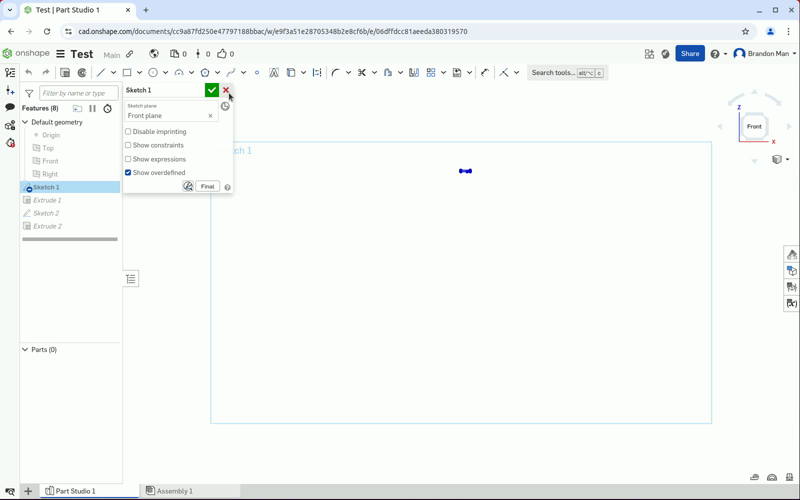
key(shift+s)
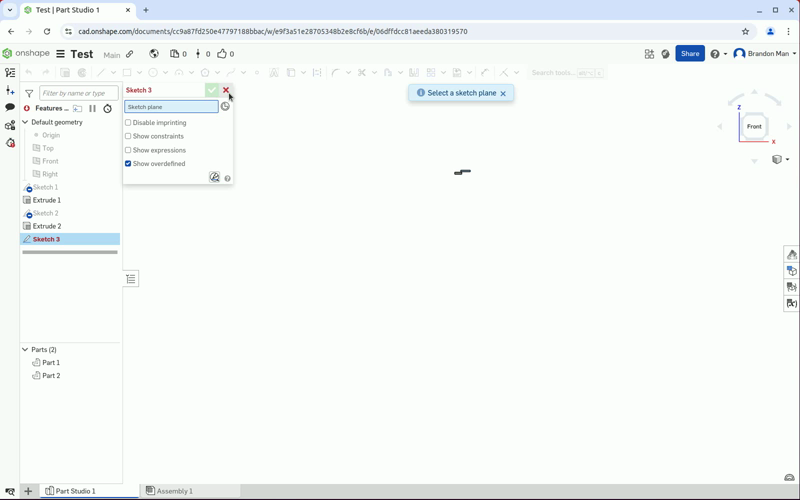
mouse_move(73, 163)
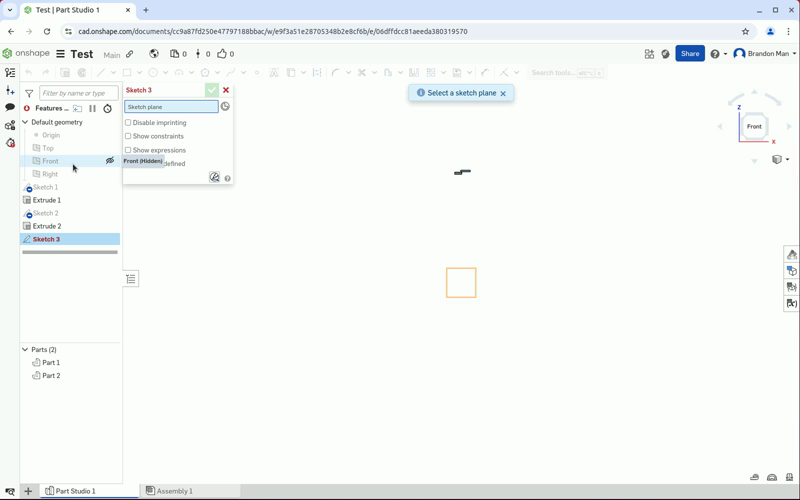
click(73, 163)
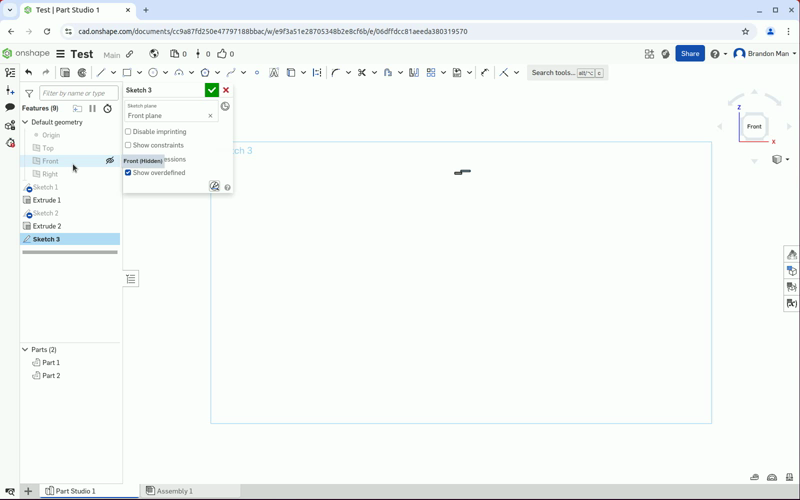
mouse_move(73, 352)
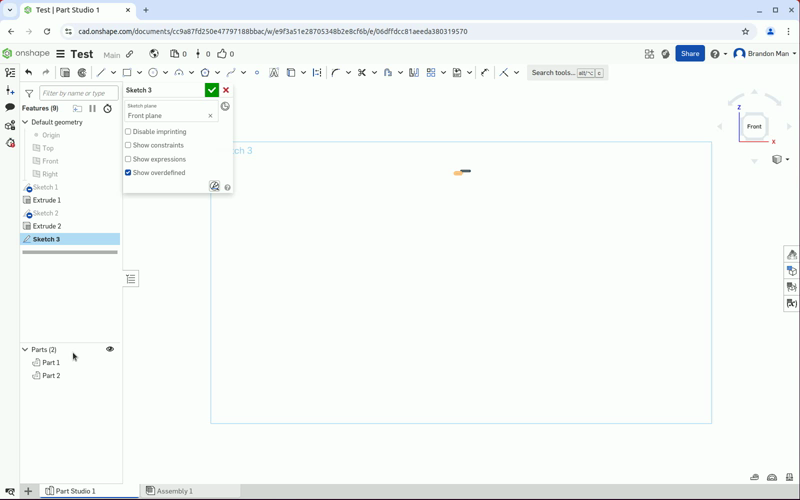
key(y)
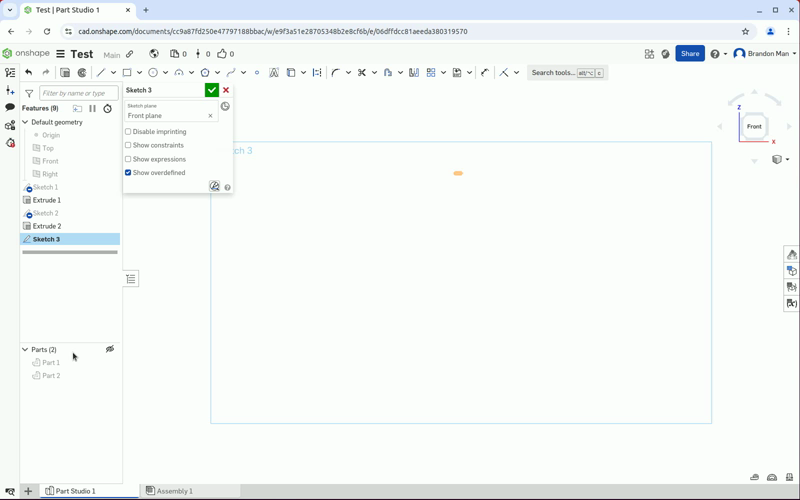
key(l)
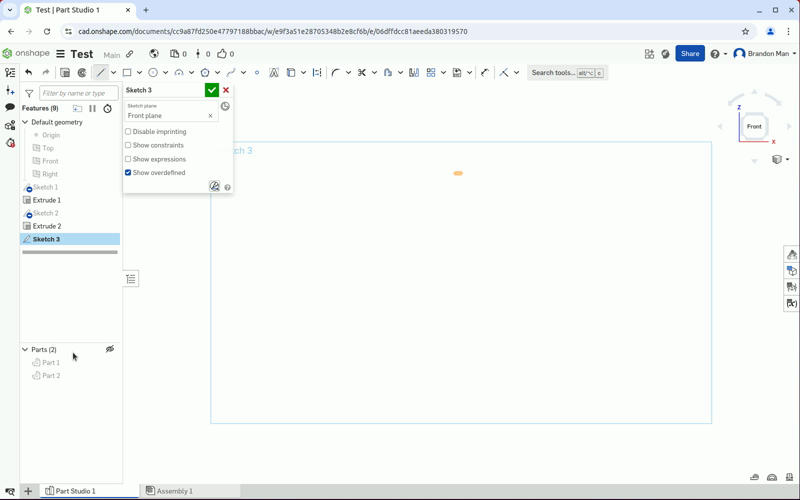
key_down(shift)
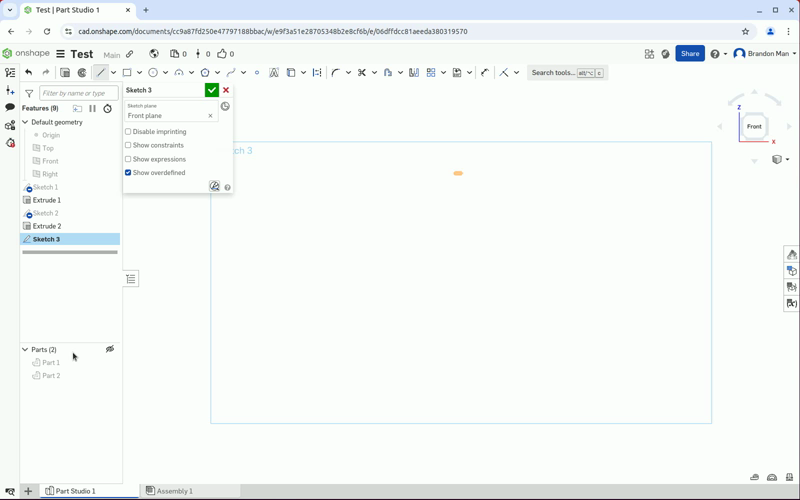
mouse_move(460, 384)
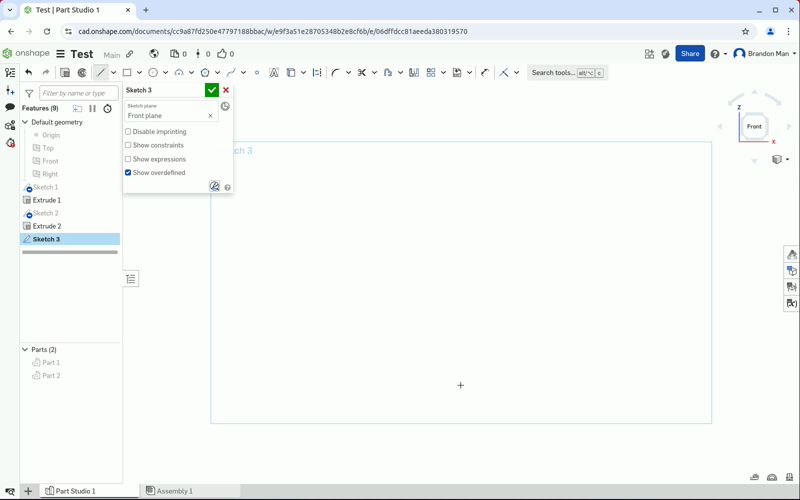
click(460, 384)
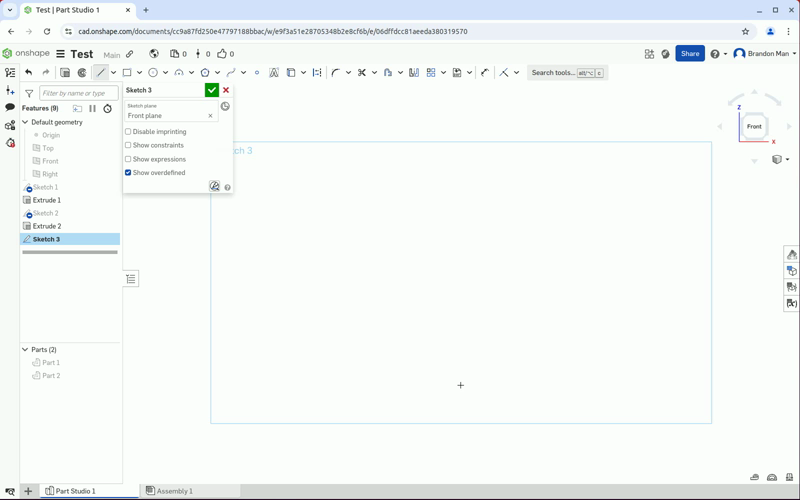
key_up(shift)
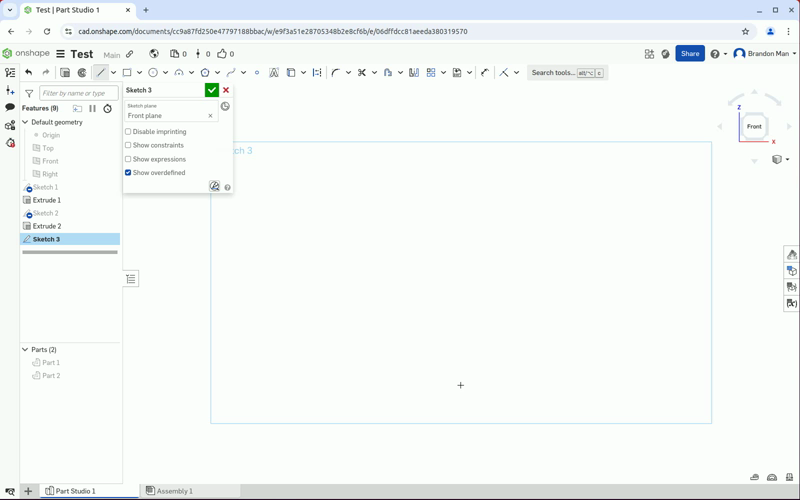
key_down(shift)
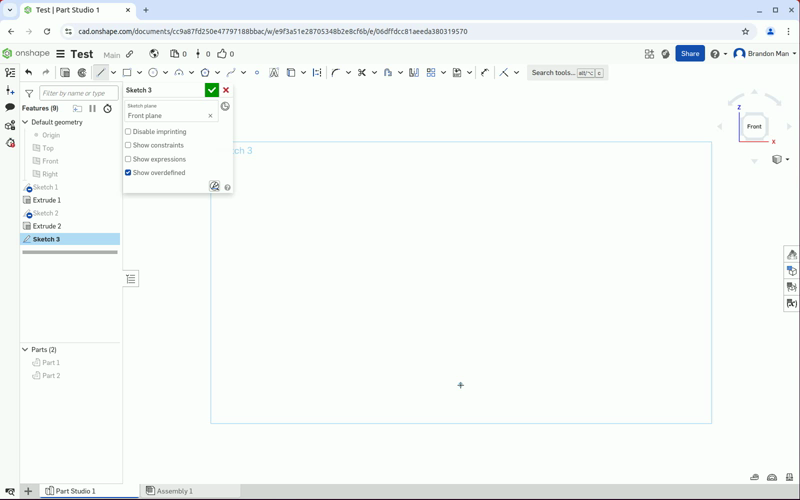
mouse_move(490, 384)
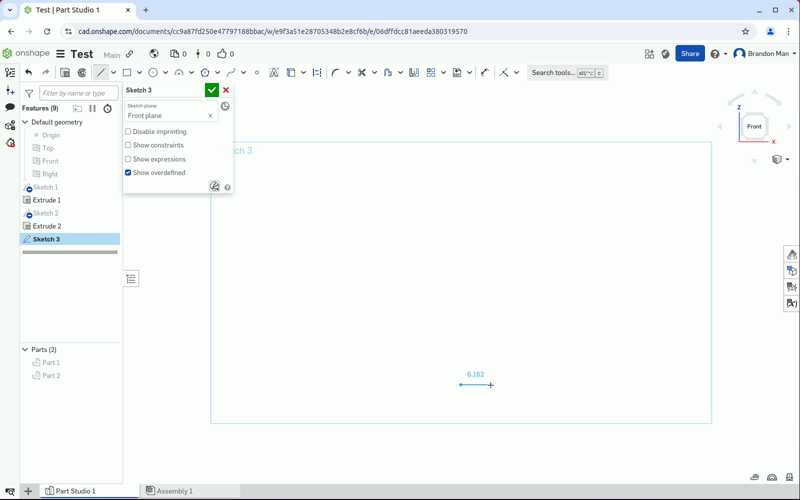
mouse_move(471, 384)
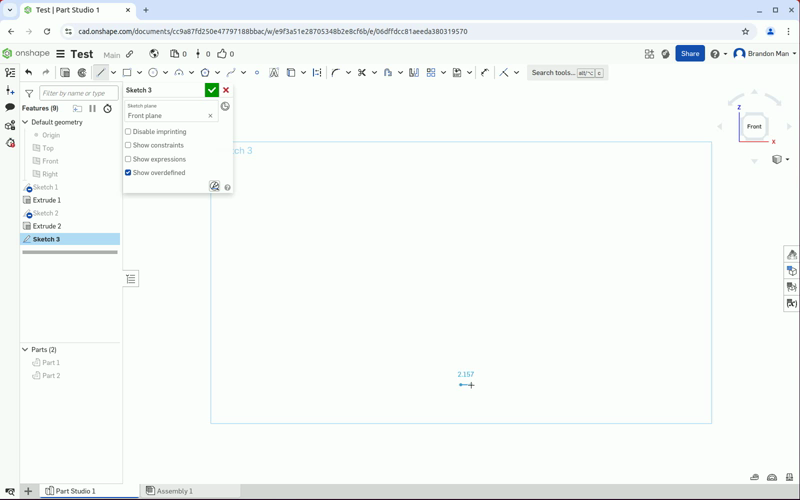
click(471, 384)
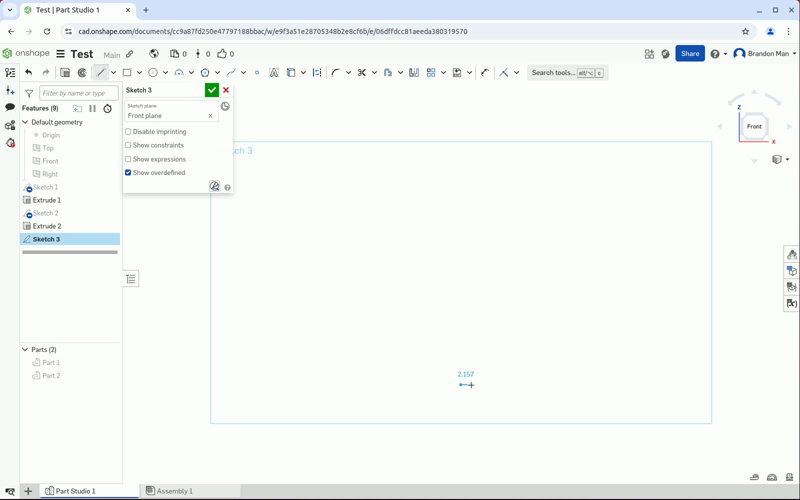
key_up(shift)
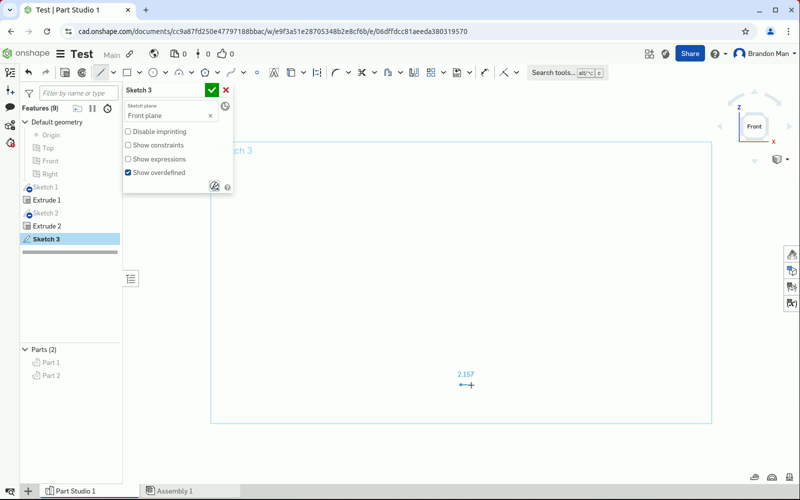
key_down(shift)
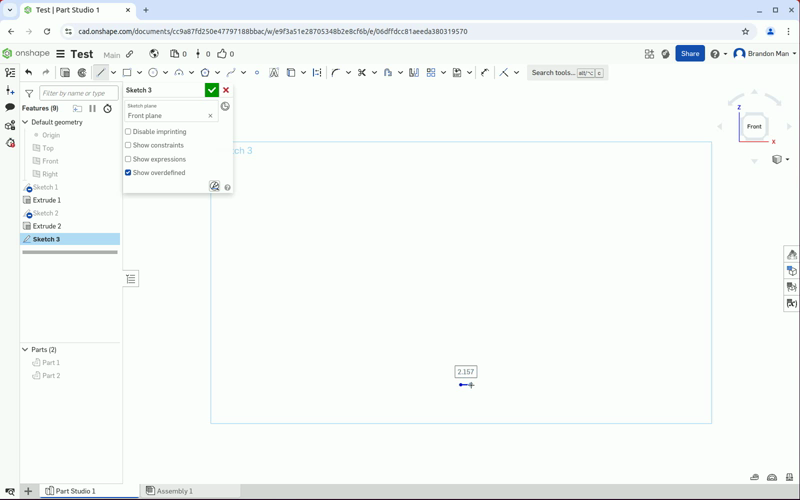
mouse_move(471, 183)
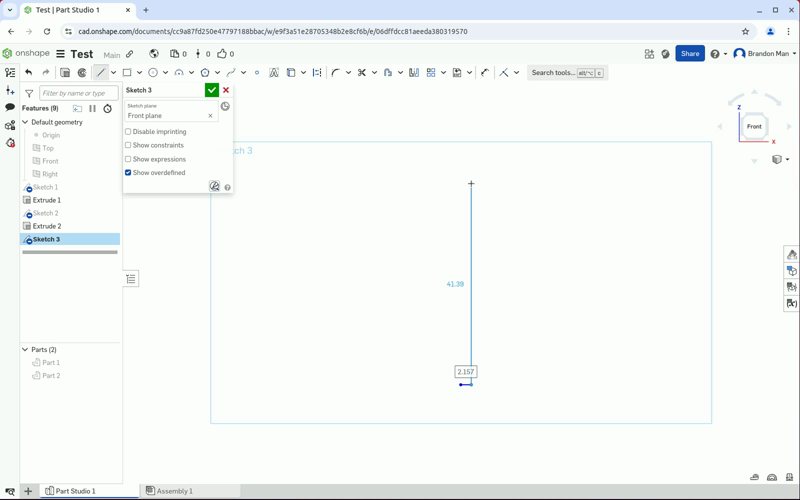
click(471, 183)
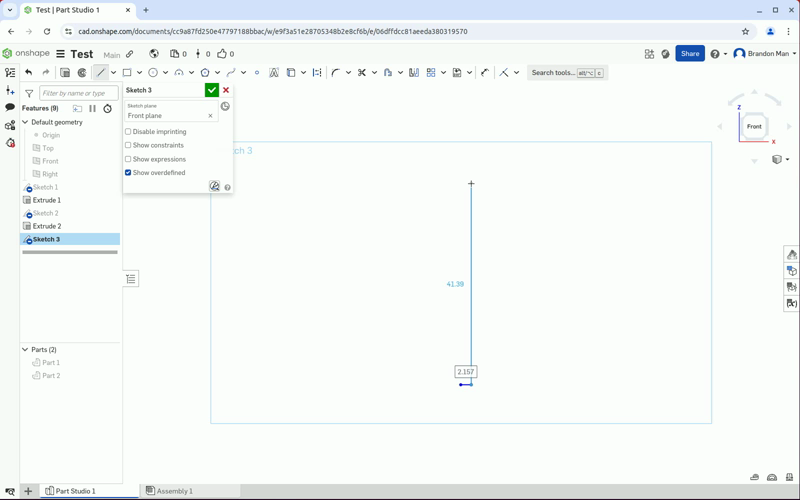
key_up(shift)
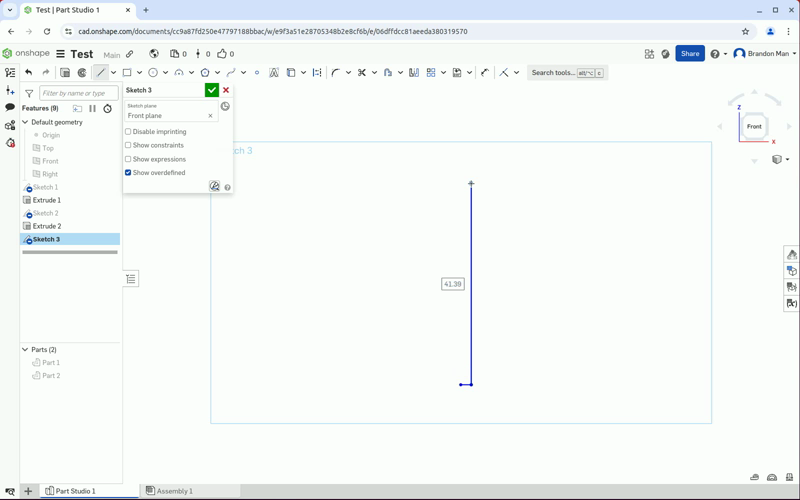
key_down(shift)
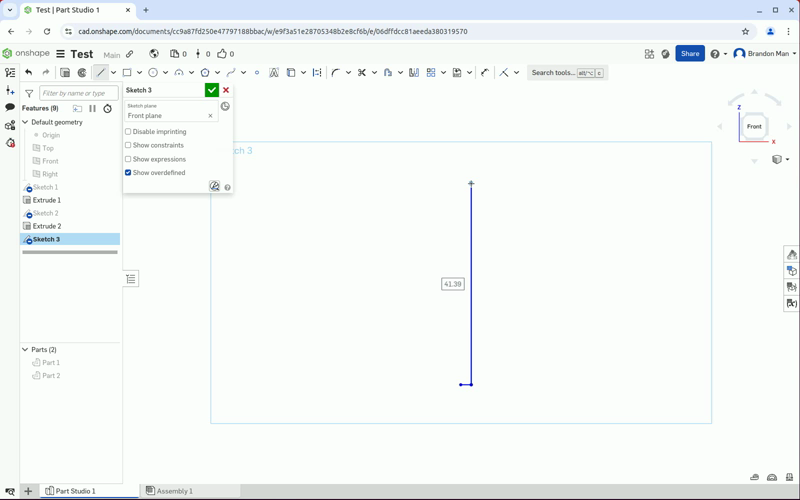
mouse_move(501, 183)
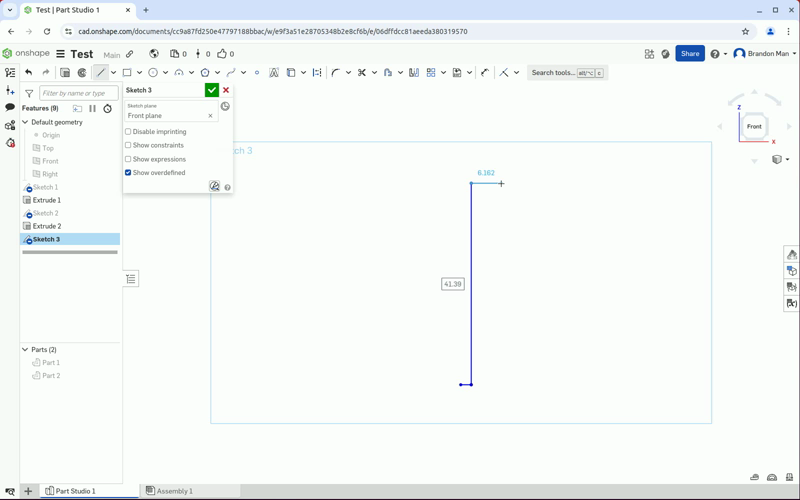
mouse_move(469, 183)
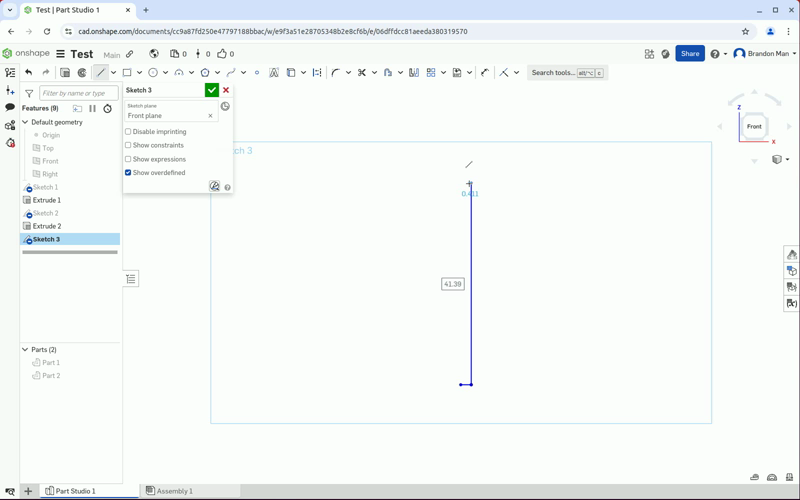
scroll(6)
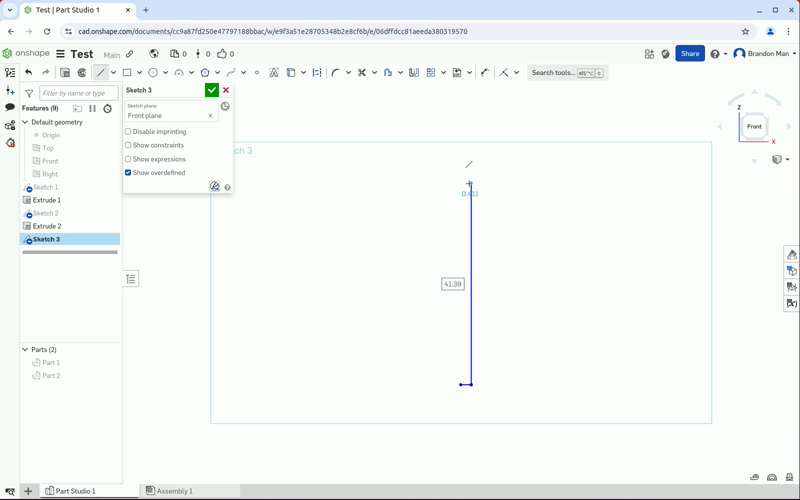
scroll(6)
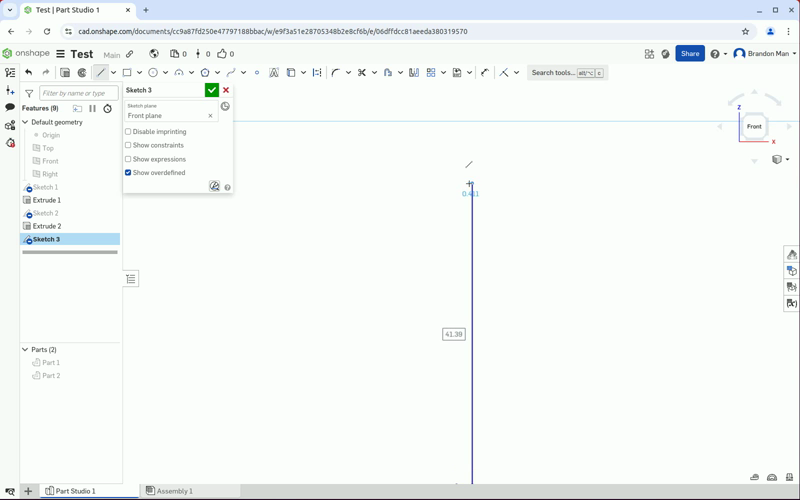
scroll(6)
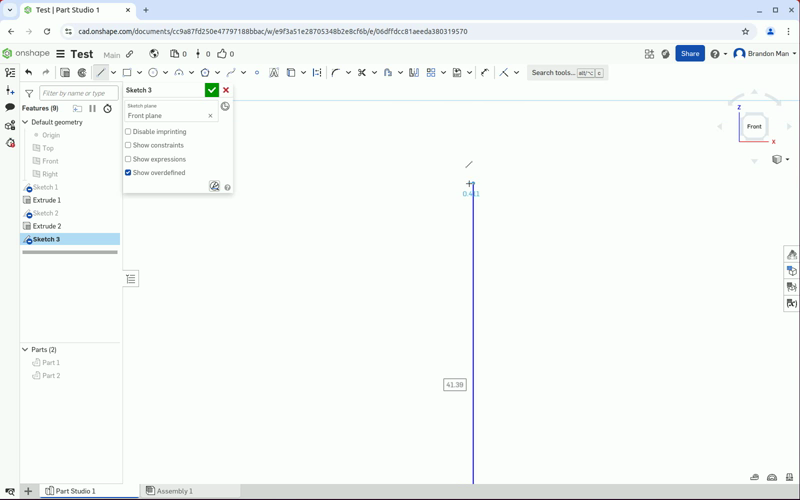
scroll(6)
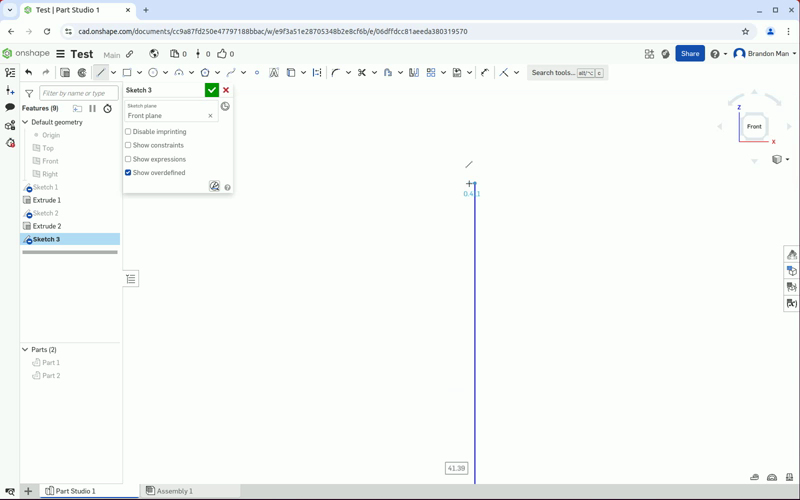
scroll(6)
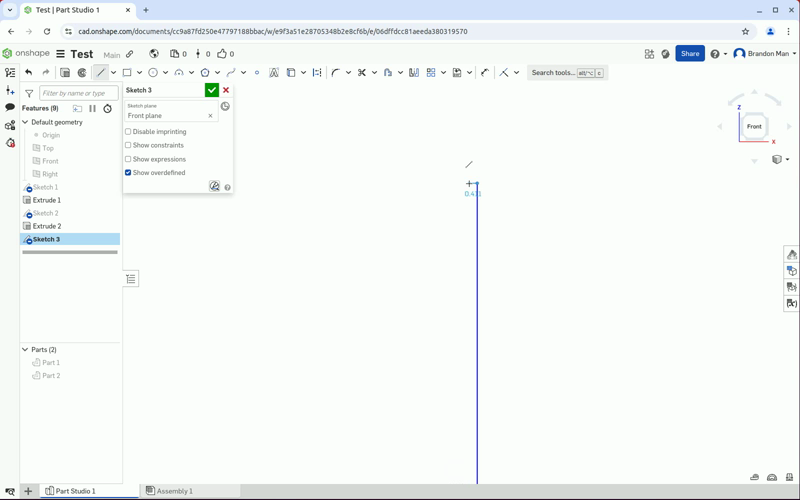
scroll(6)
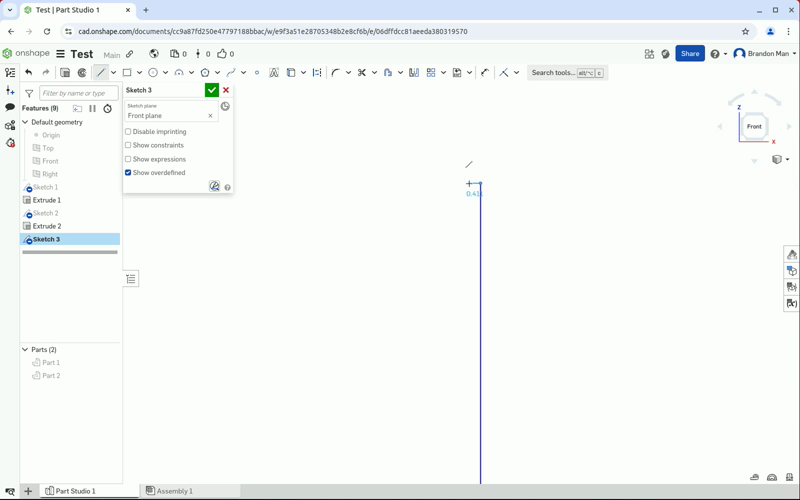
scroll(6)
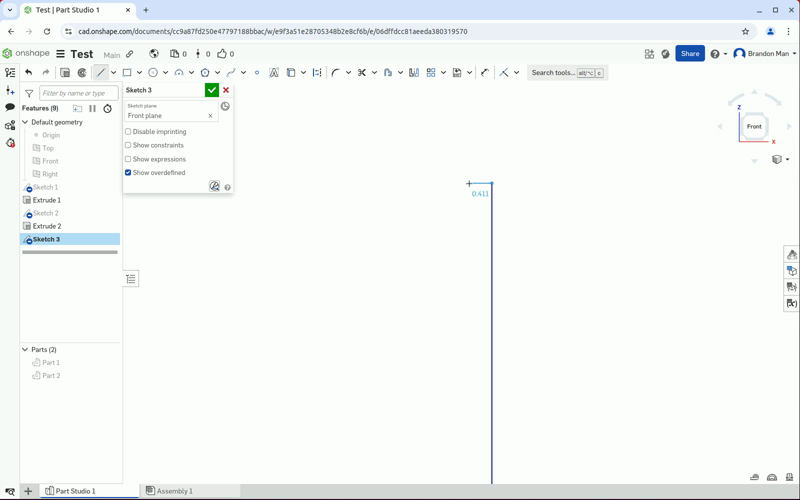
click(469, 183)
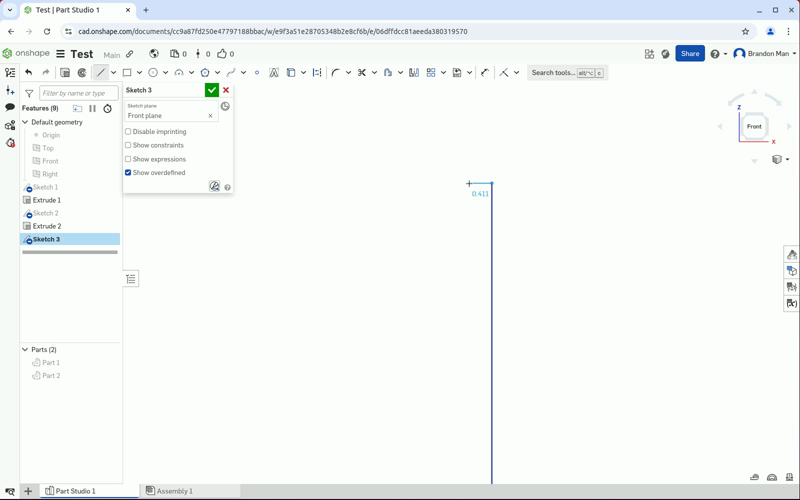
scroll(-6)
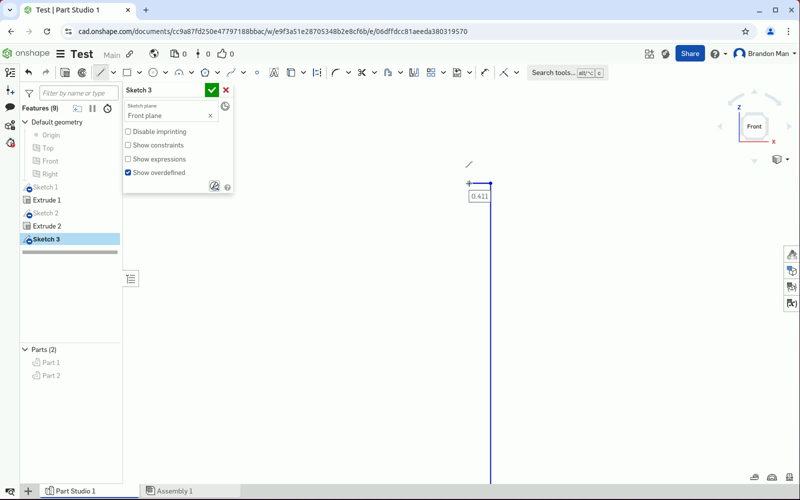
scroll(-6)
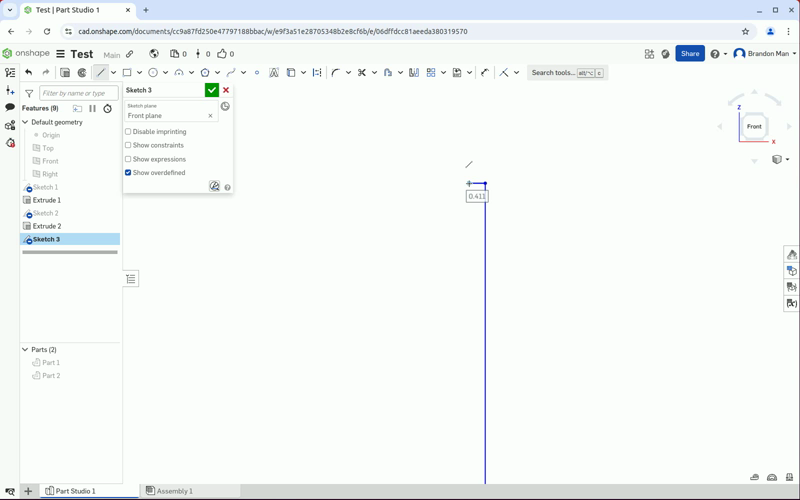
scroll(-6)
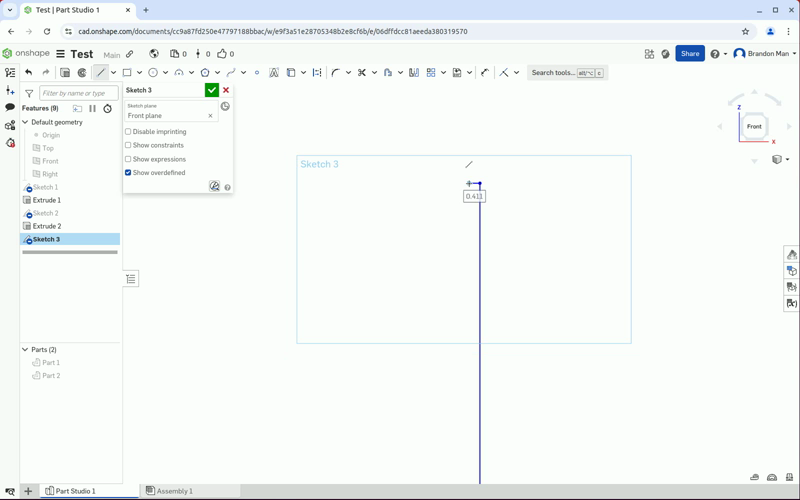
scroll(-6)
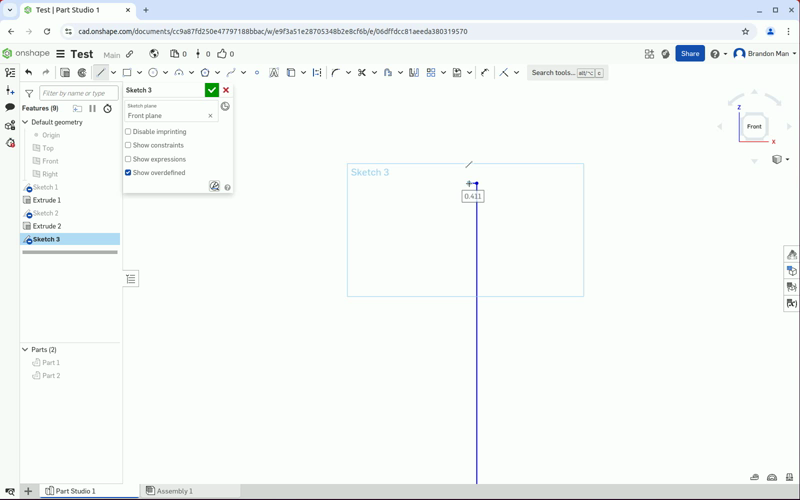
scroll(-6)
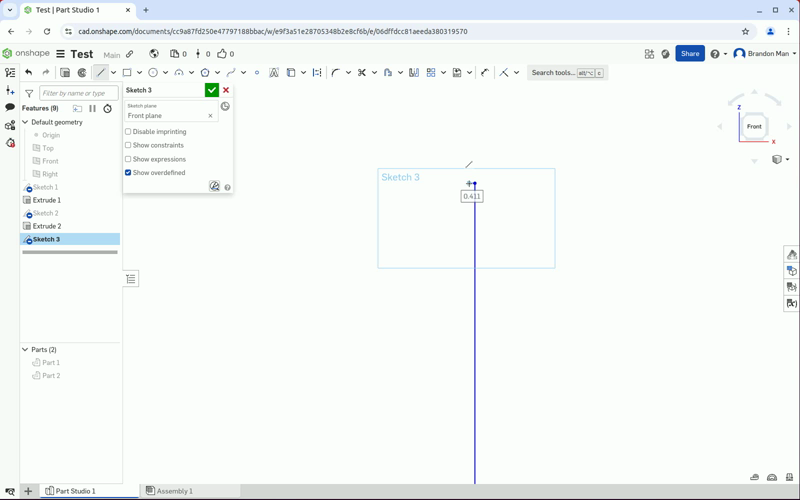
scroll(-6)
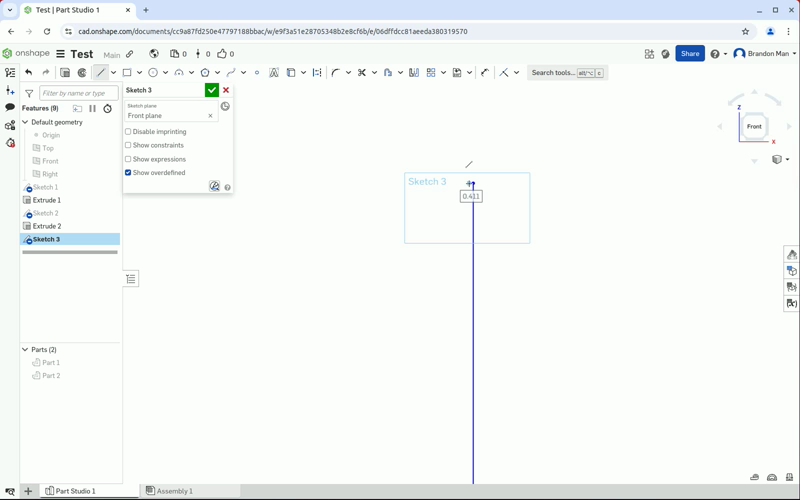
scroll(-6)
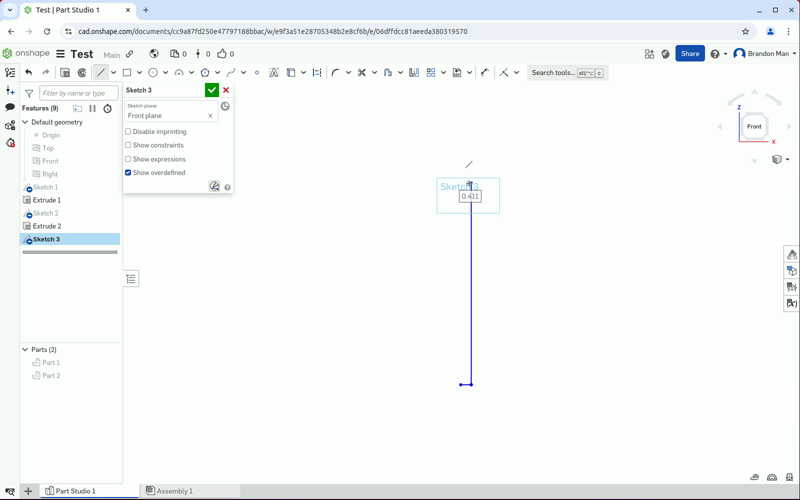
key_up(shift)
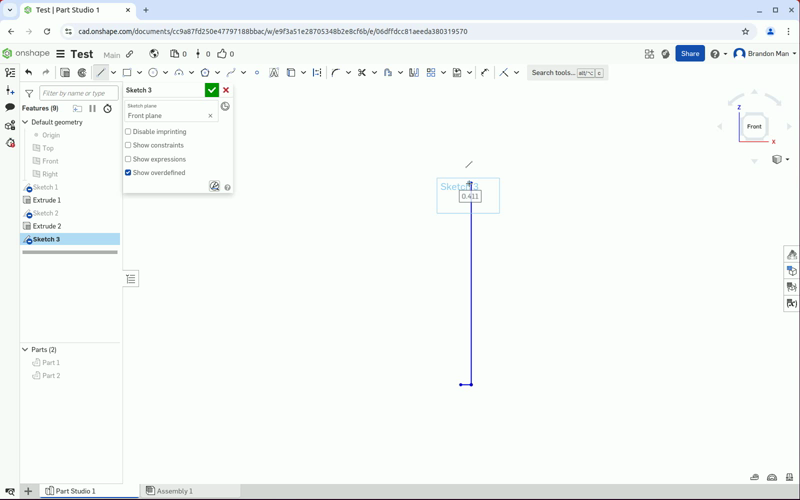
key_down(shift)
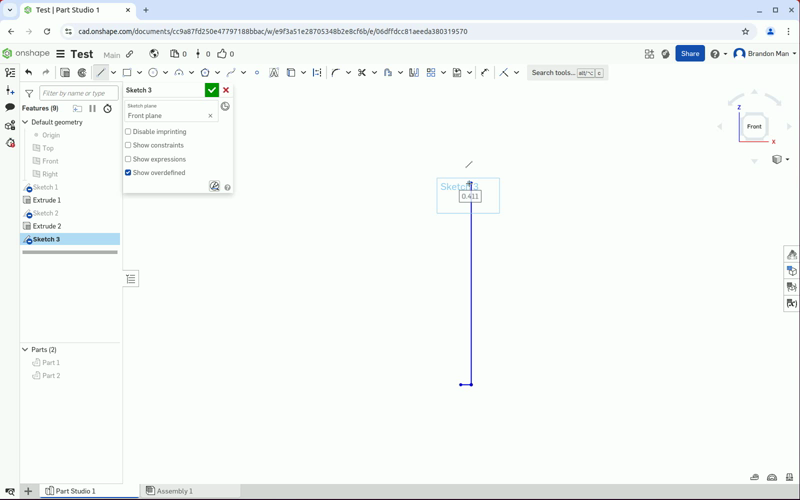
mouse_move(499, 183)
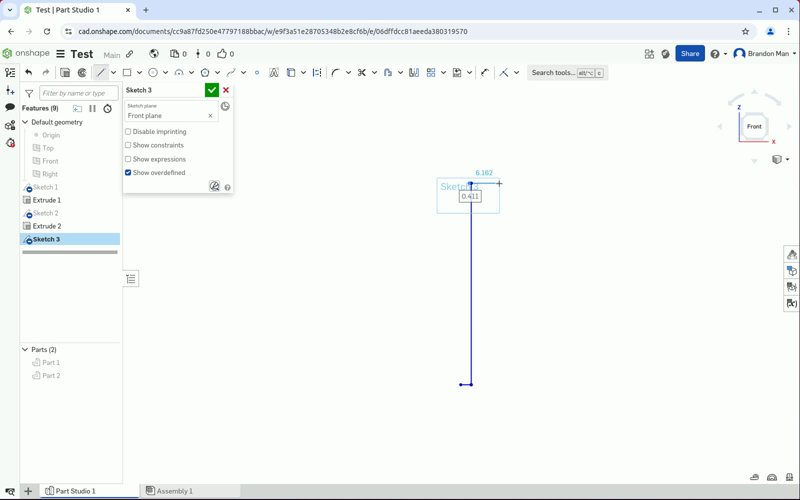
mouse_move(460, 183)
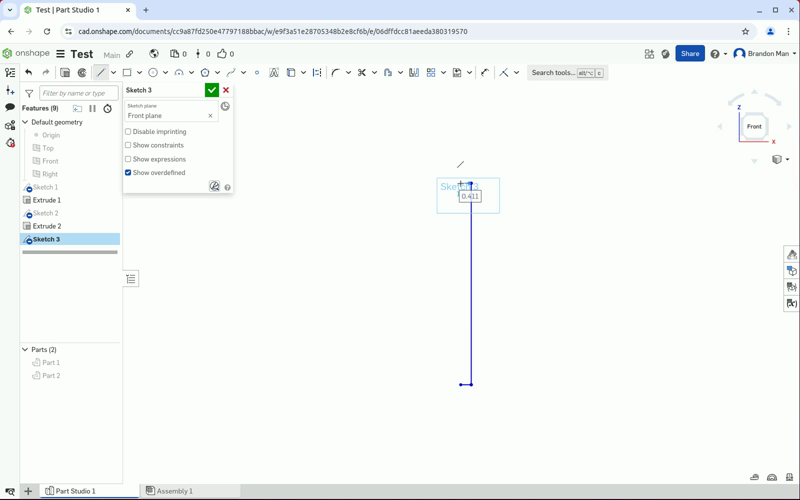
click(460, 183)
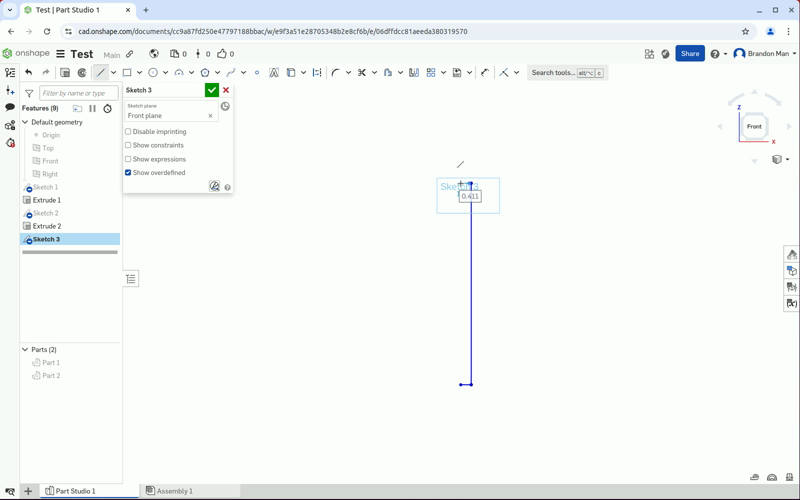
key_up(shift)
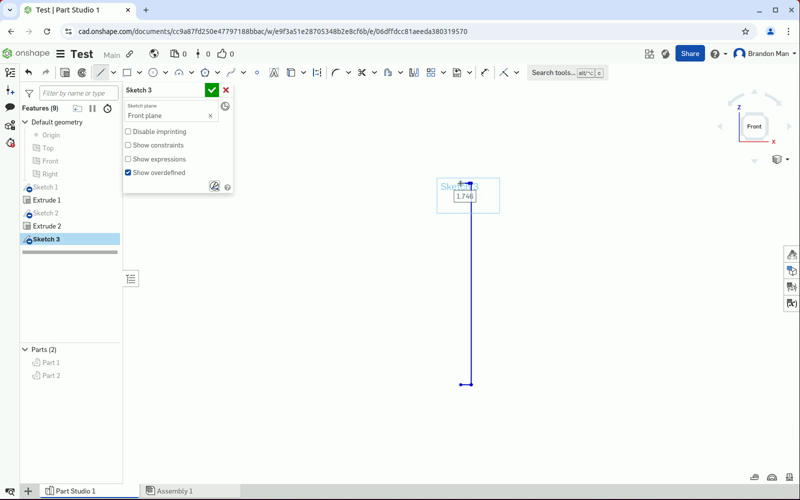
key_down(shift)
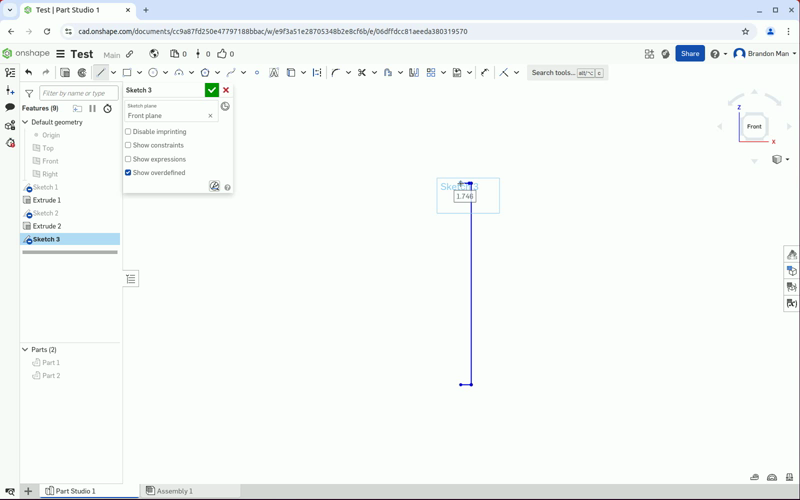
mouse_move(460, 384)
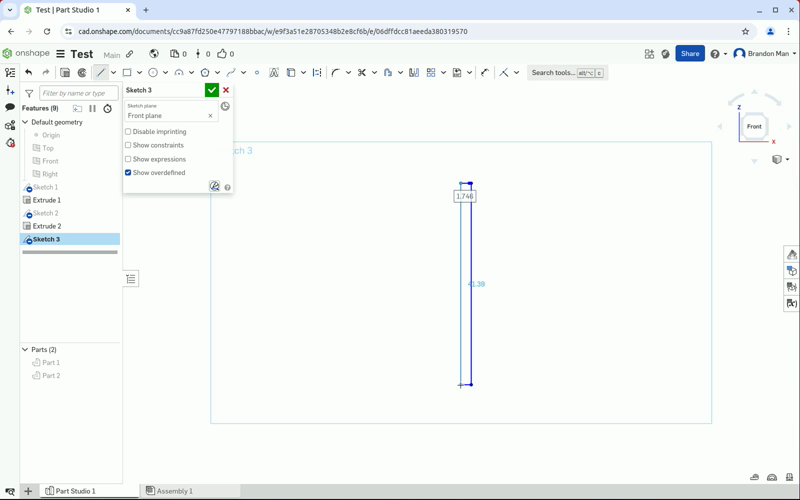
key_up(shift)
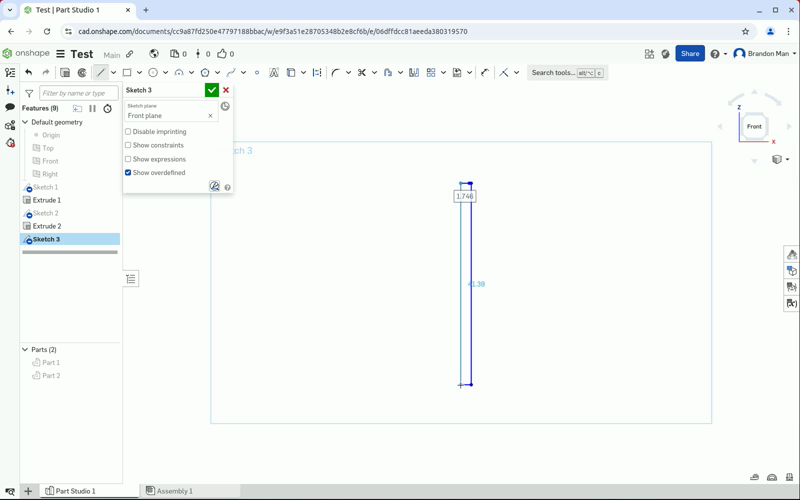
click(460, 384)
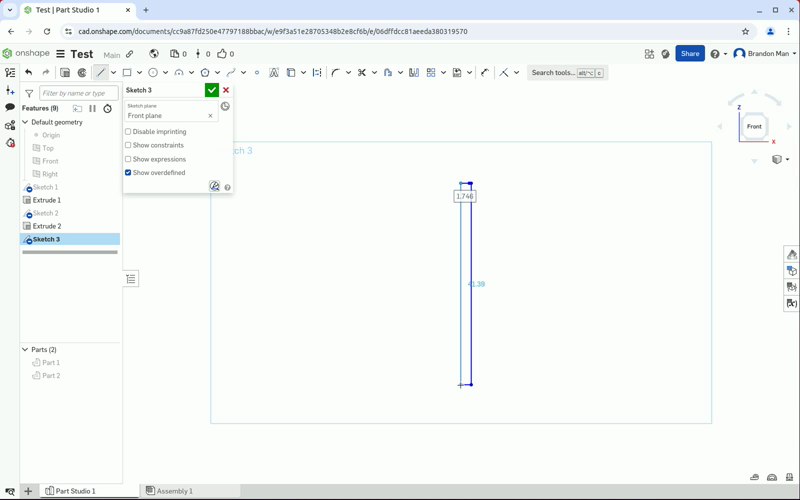
key(esc)
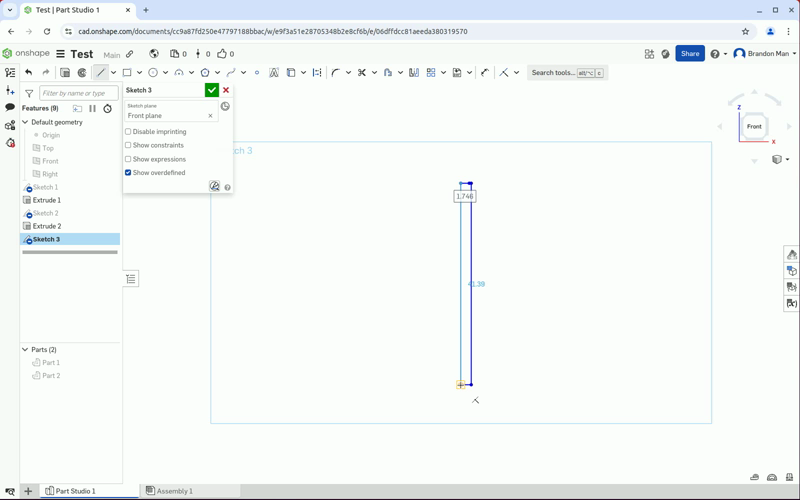
mouse_move(467, 222)
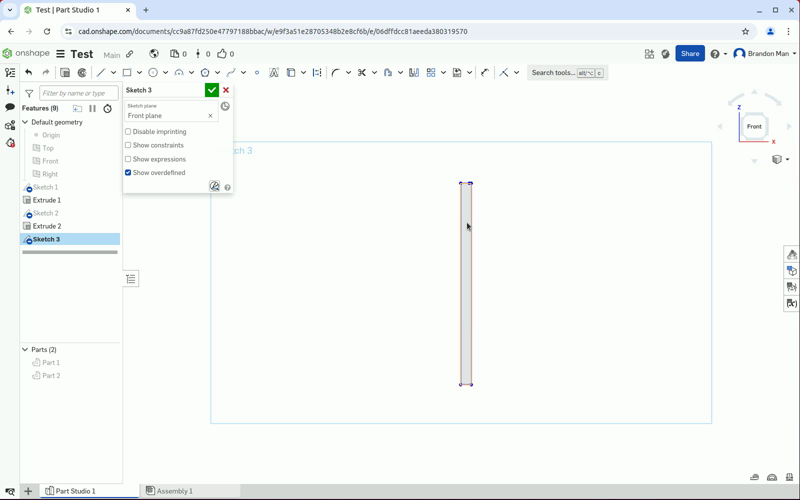
click(467, 222)
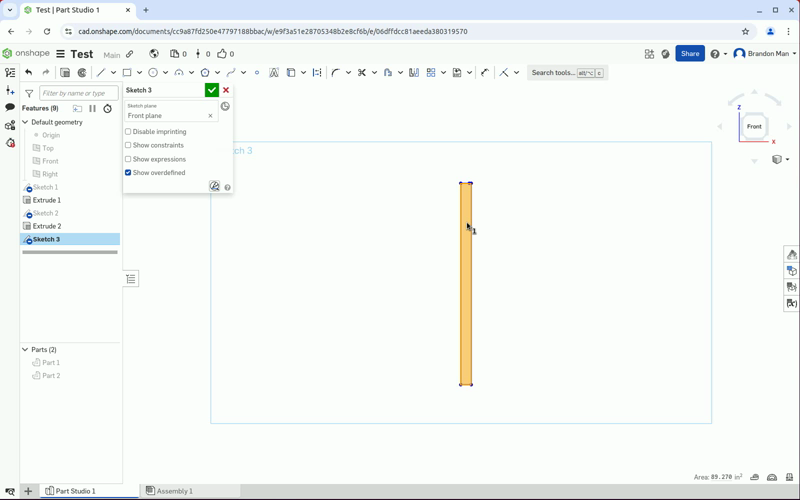
mouse_move(73, 352)
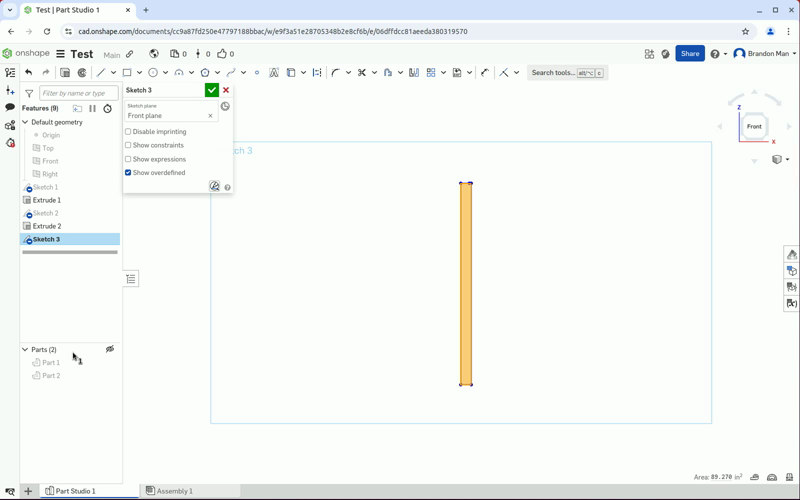
key(shift+y)
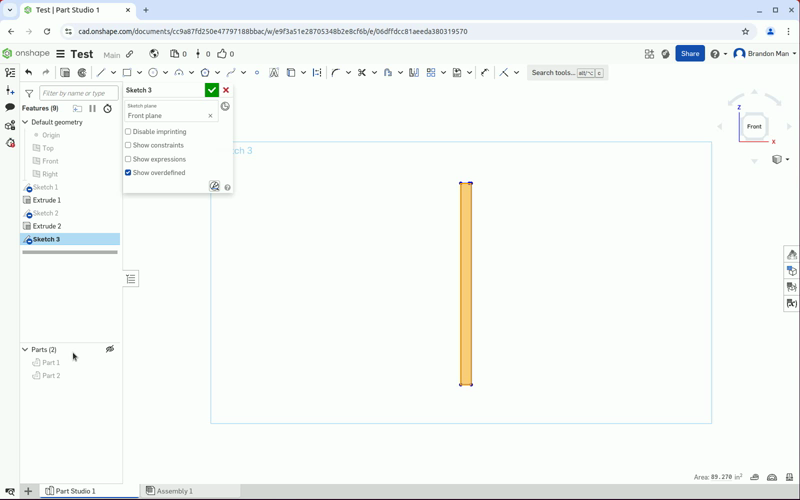
key(shift+e)
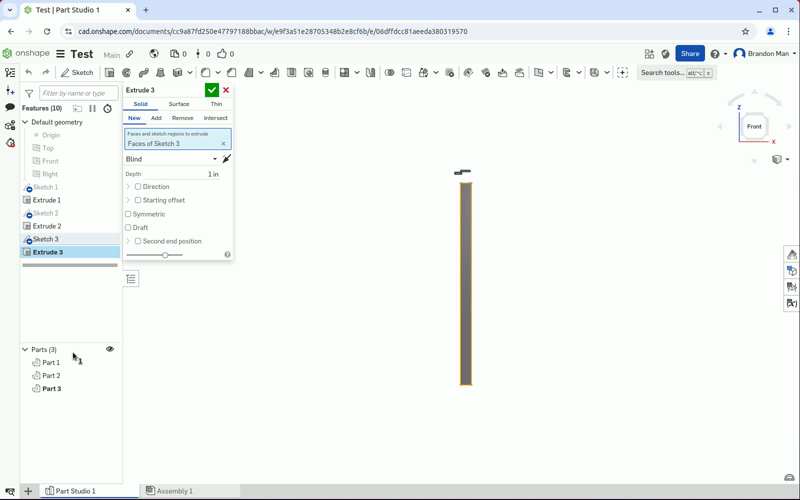
mouse_move(143, 106)
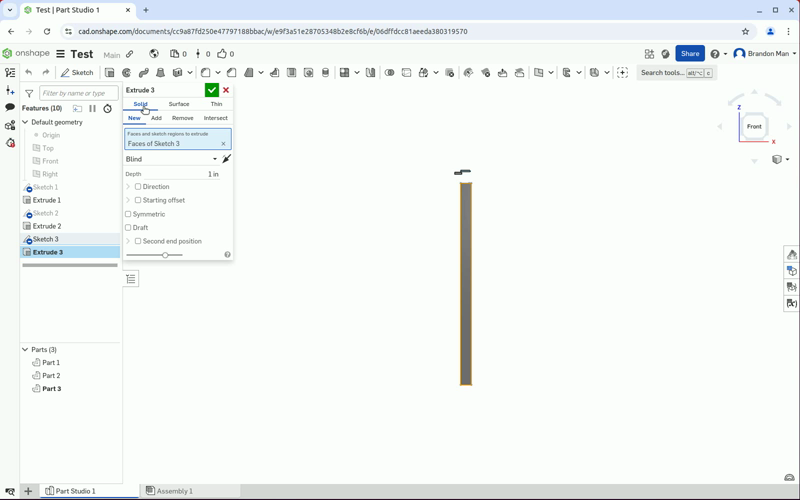
click(143, 106)
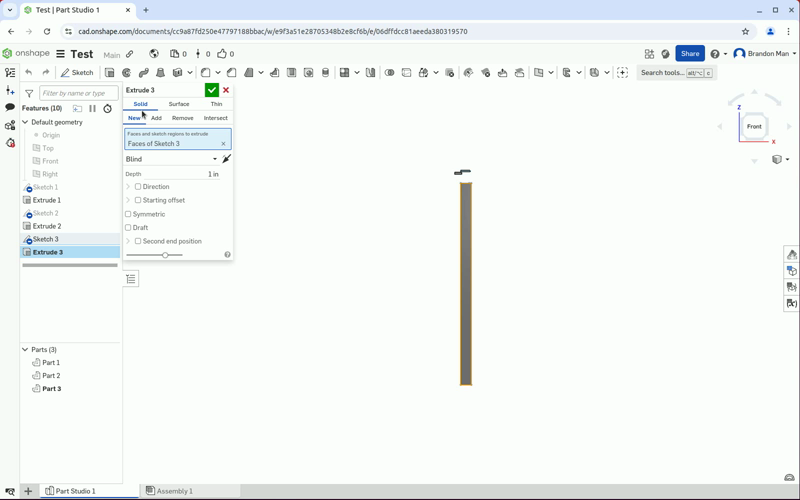
mouse_move(137, 120)
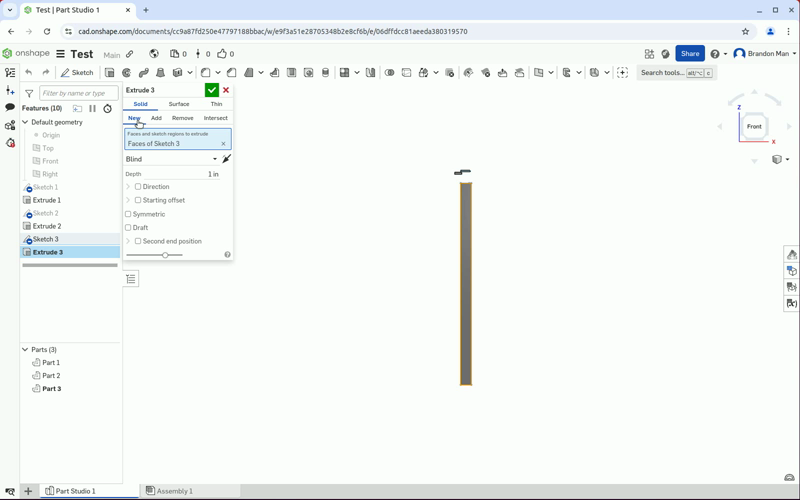
click(137, 120)
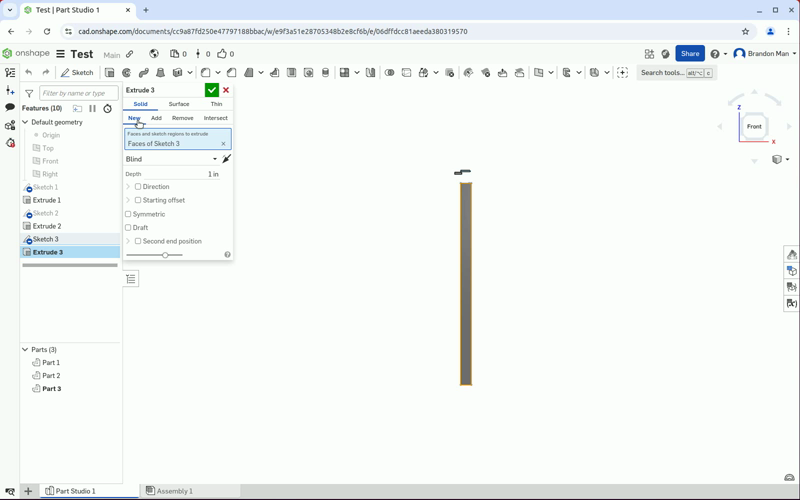
key(tab, 4)
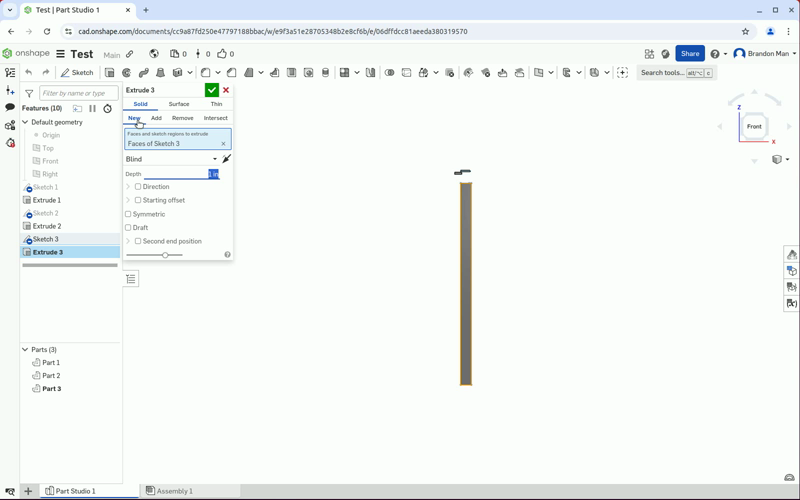
text(8.666)
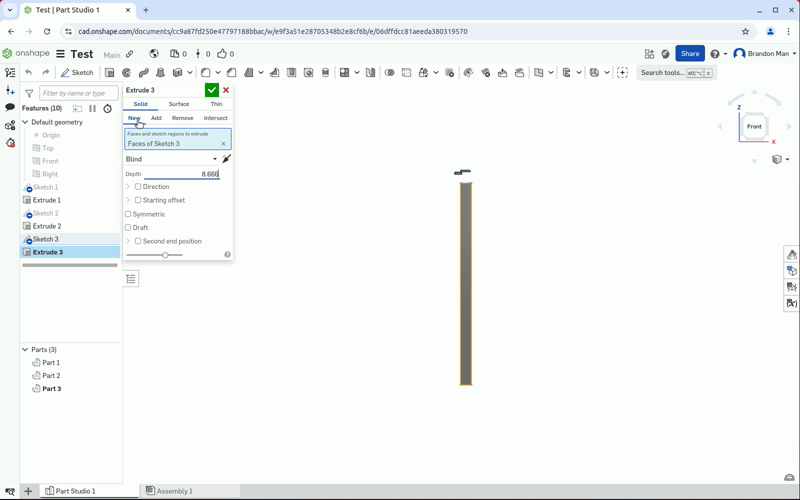
key(enter)
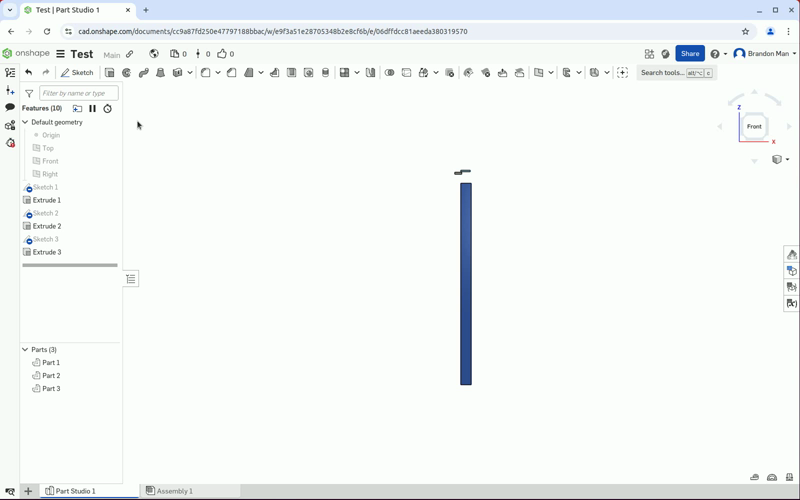
key(shift+h)
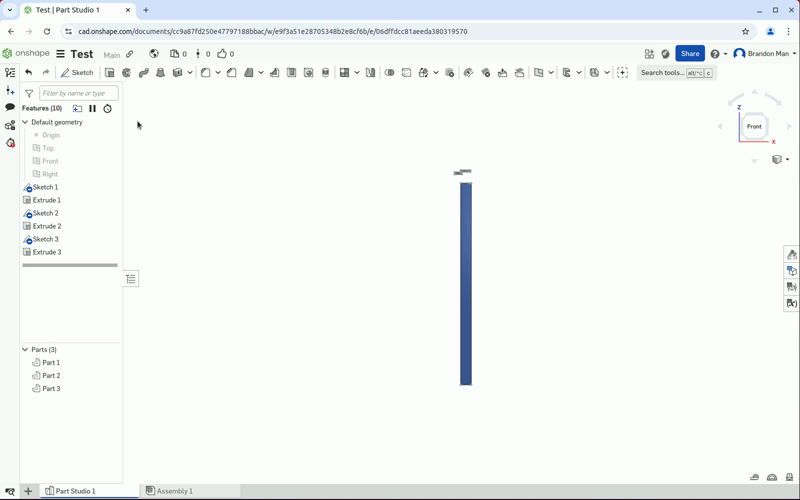
key(shift+h)
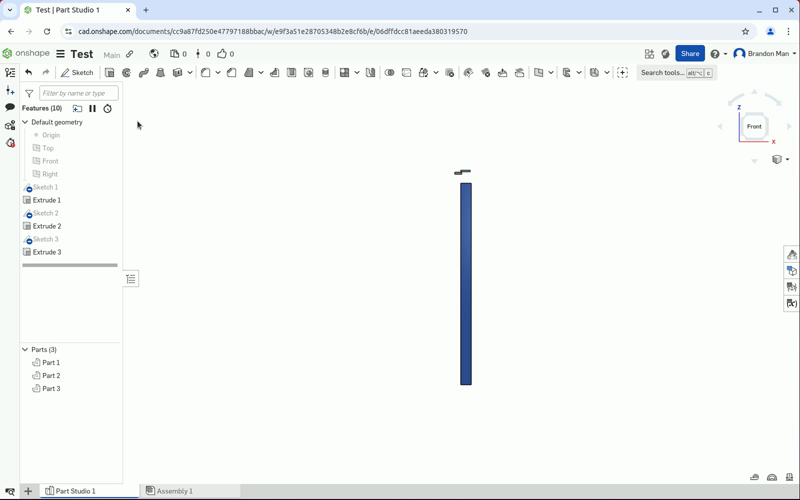
mouse_move(73, 189)
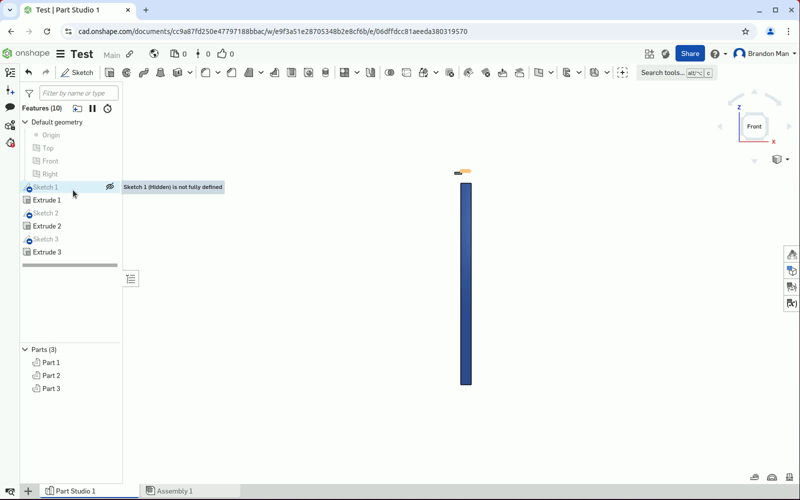
click(73, 189)
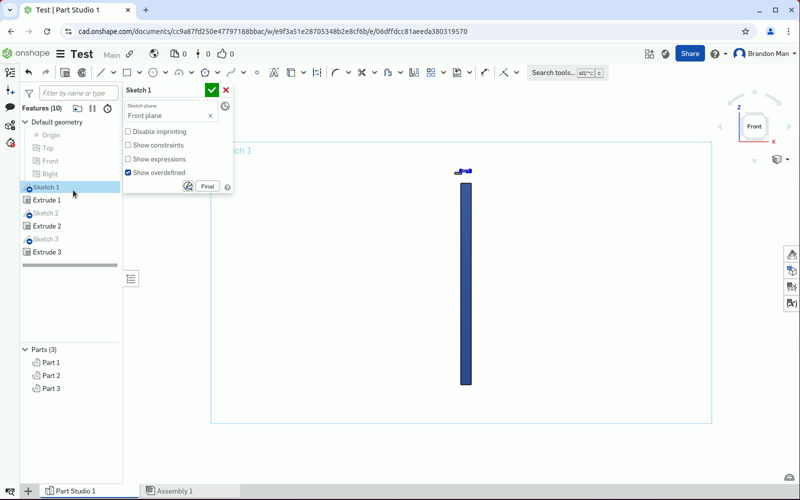
mouse_move(229, 92)
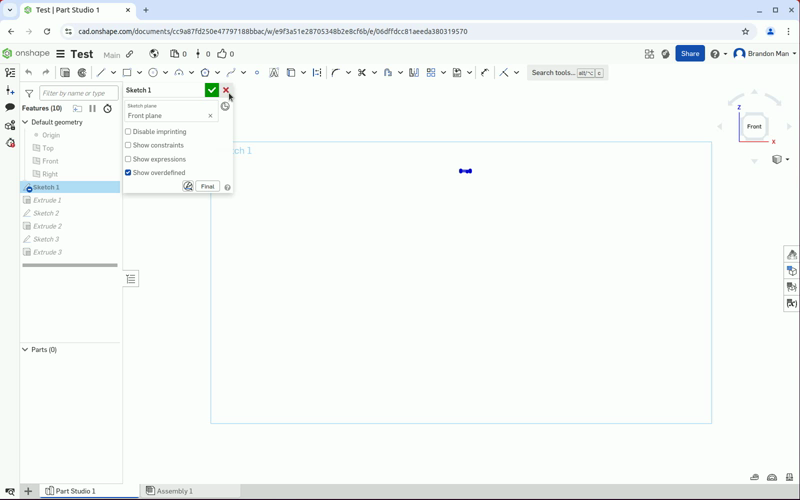
click(229, 92)
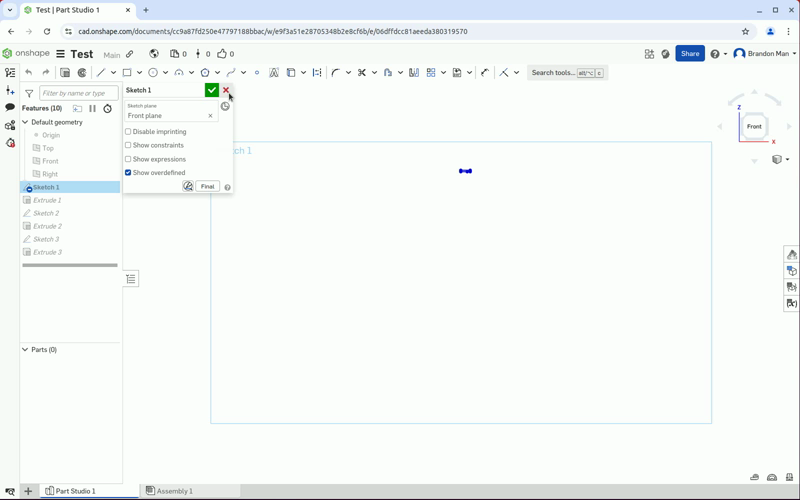
key(shift+s)
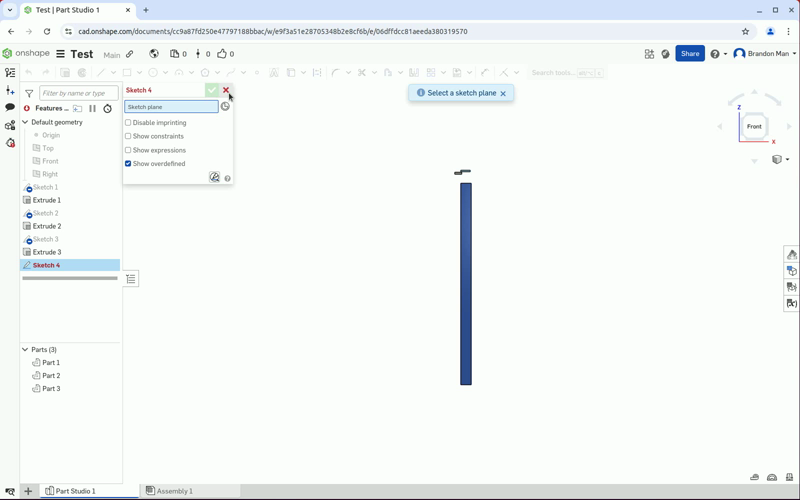
mouse_move(73, 163)
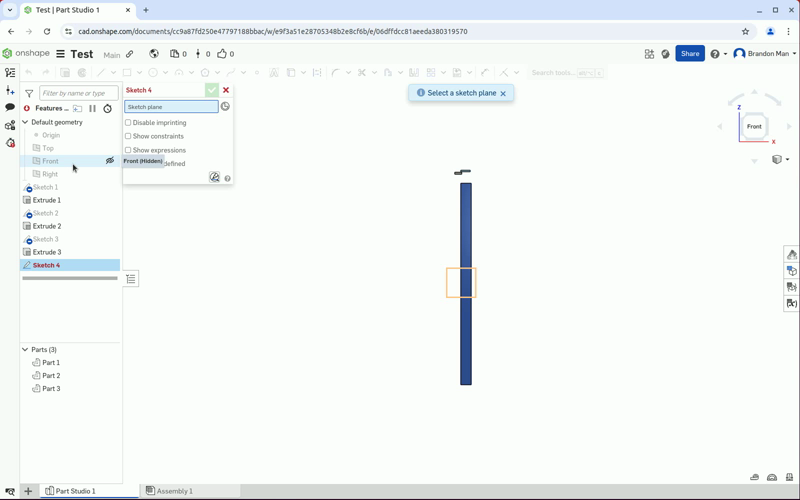
click(73, 163)
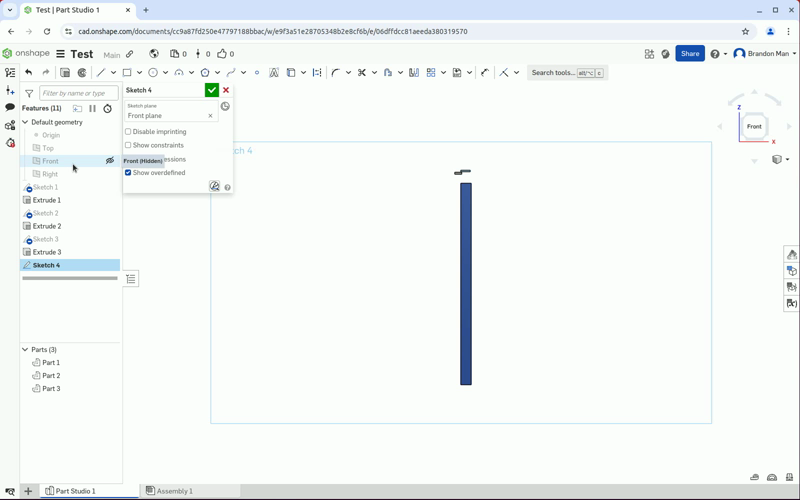
mouse_move(73, 352)
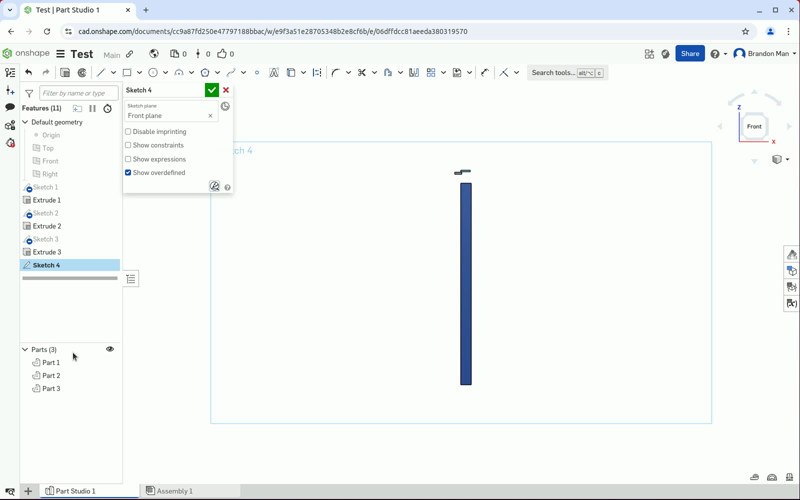
key(y)
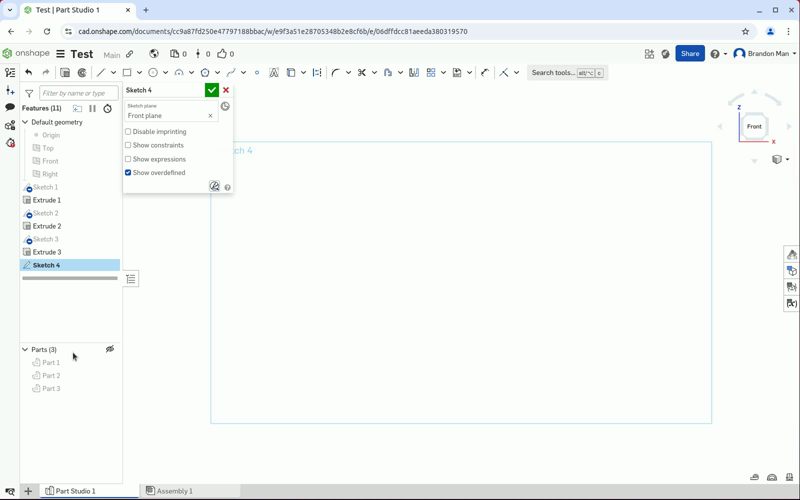
key(l)
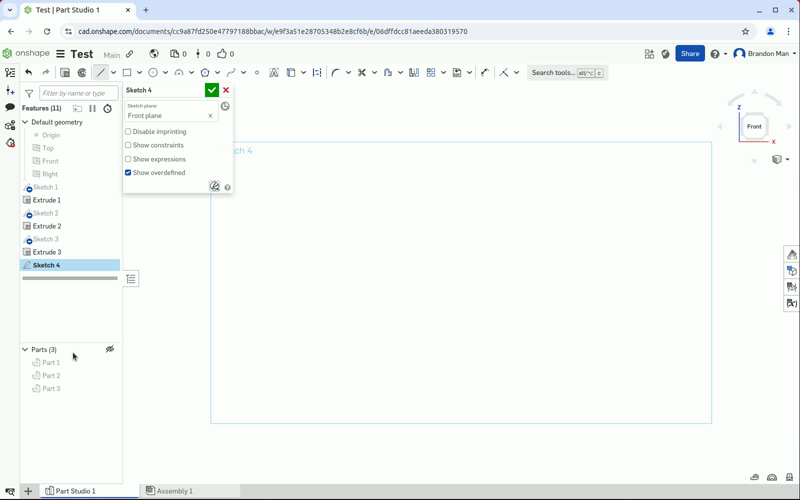
key_down(shift)
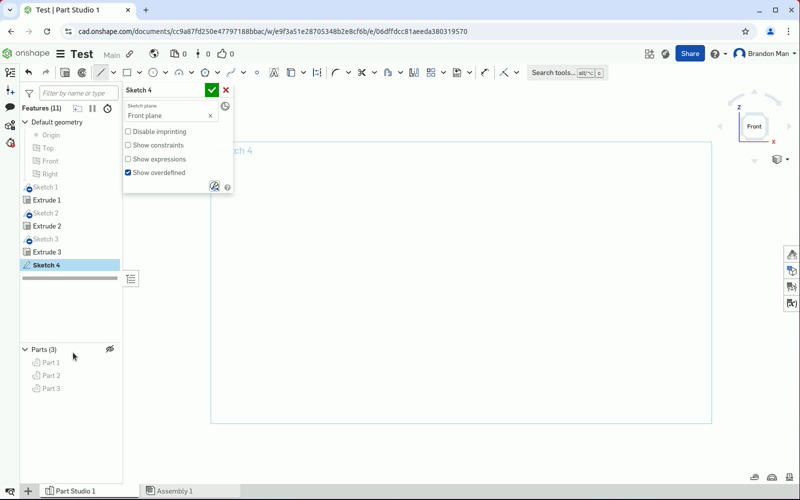
mouse_move(460, 180)
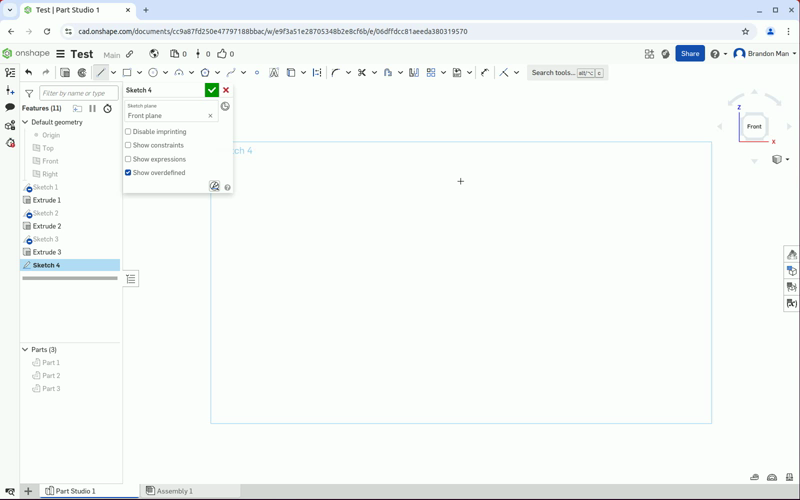
click(460, 180)
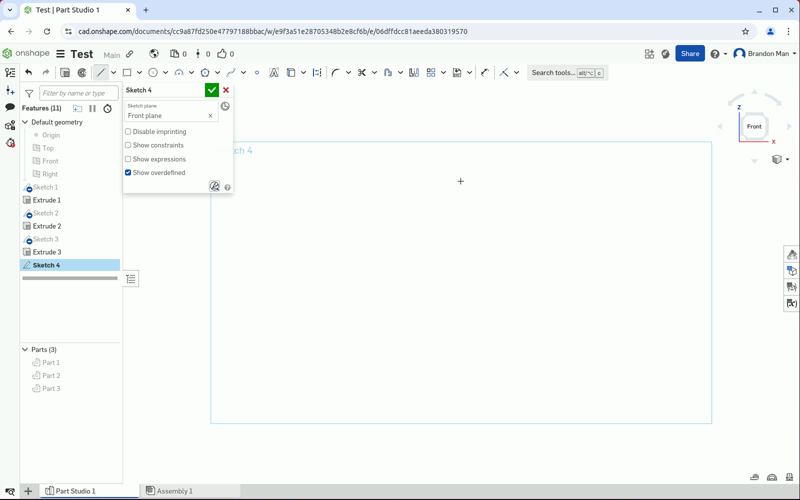
key_up(shift)
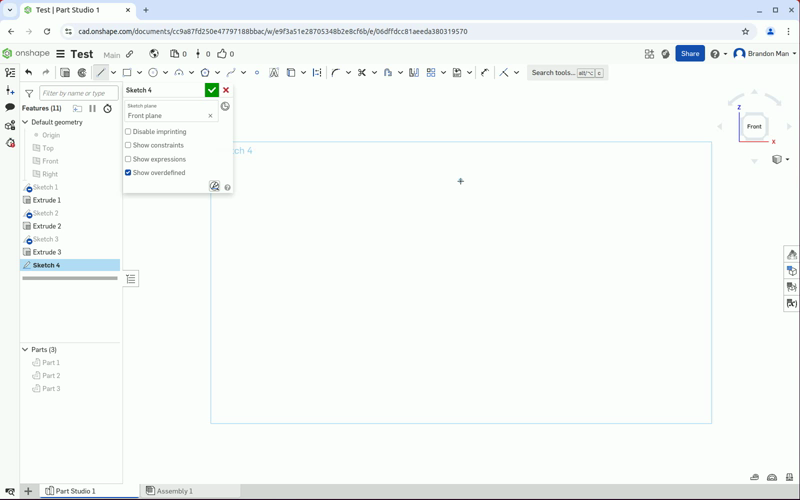
key_down(shift)
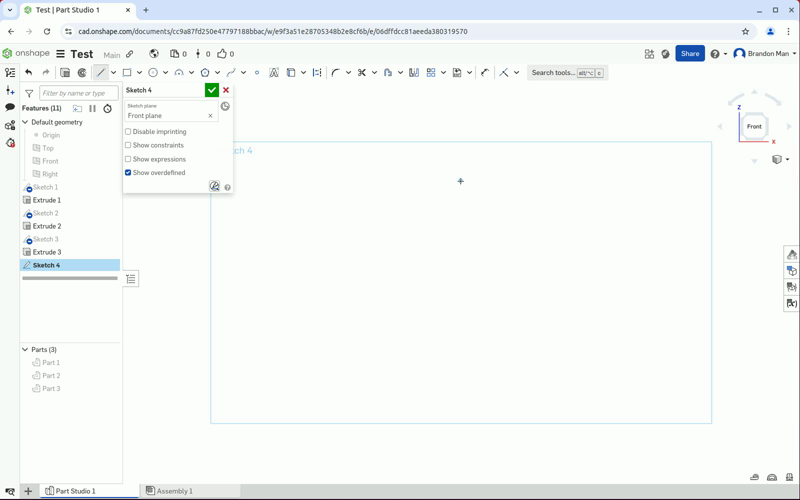
mouse_move(490, 180)
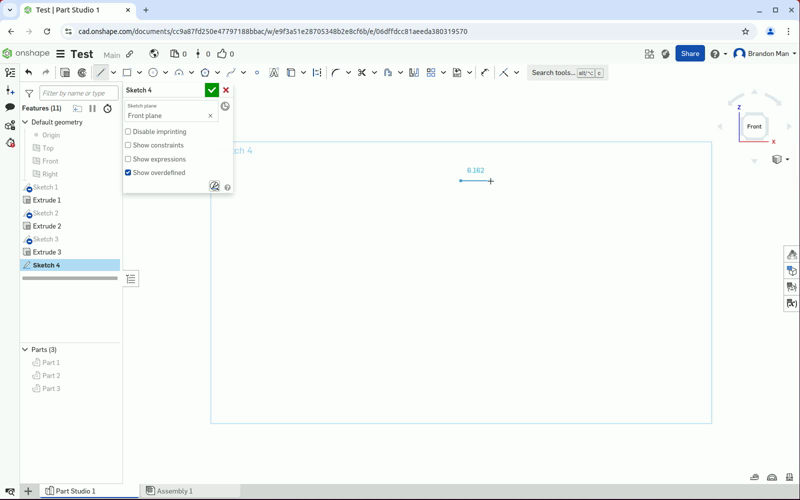
mouse_move(470, 180)
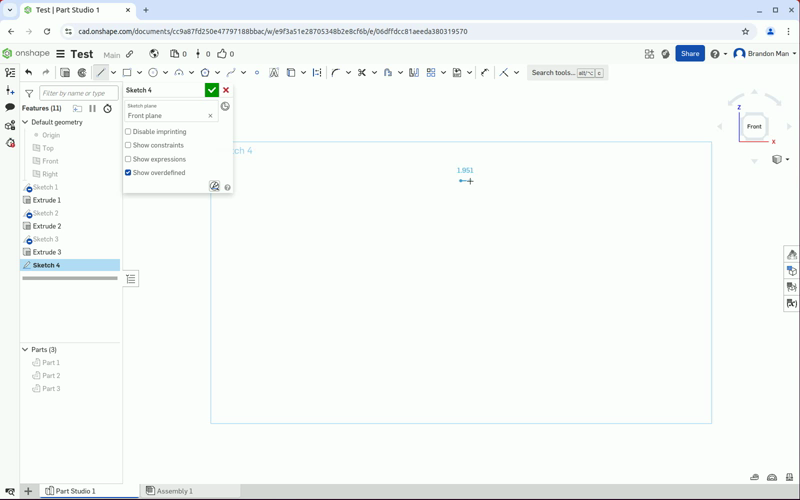
click(470, 180)
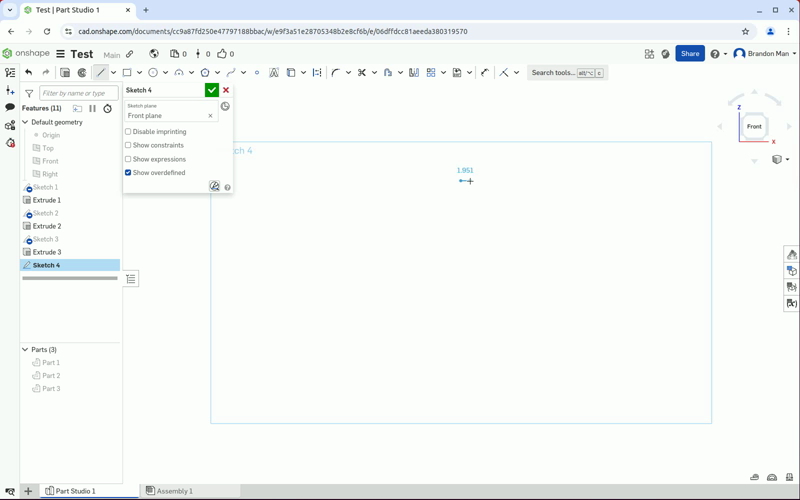
key_up(shift)
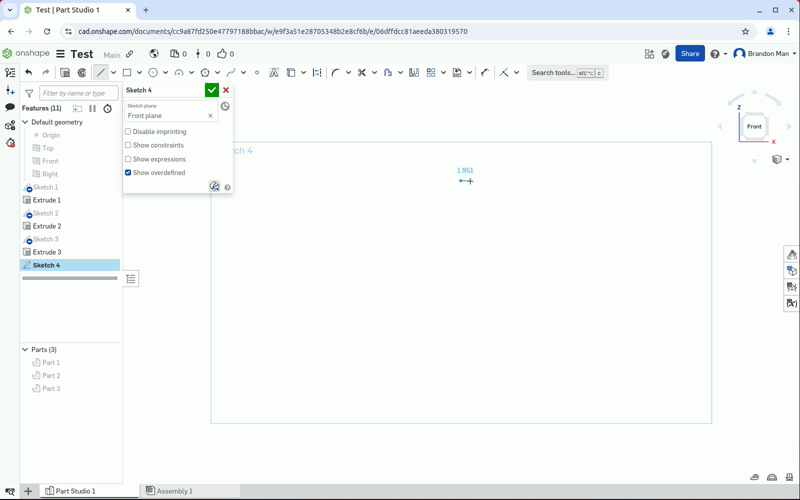
key_down(shift)
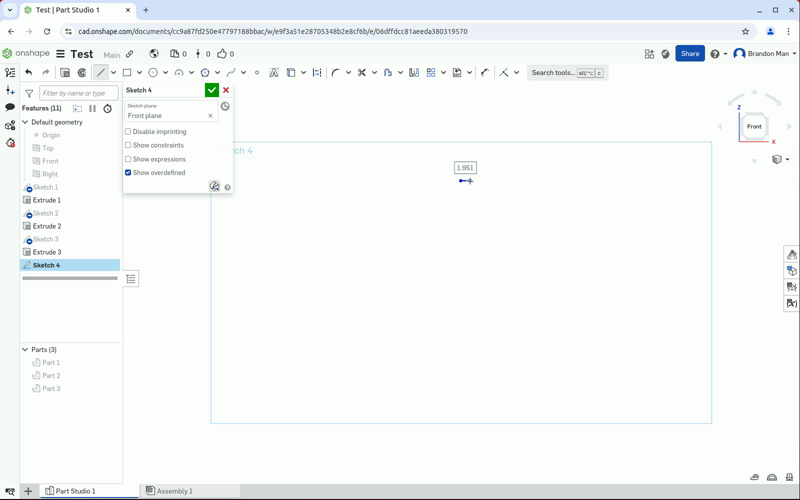
mouse_move(500, 180)
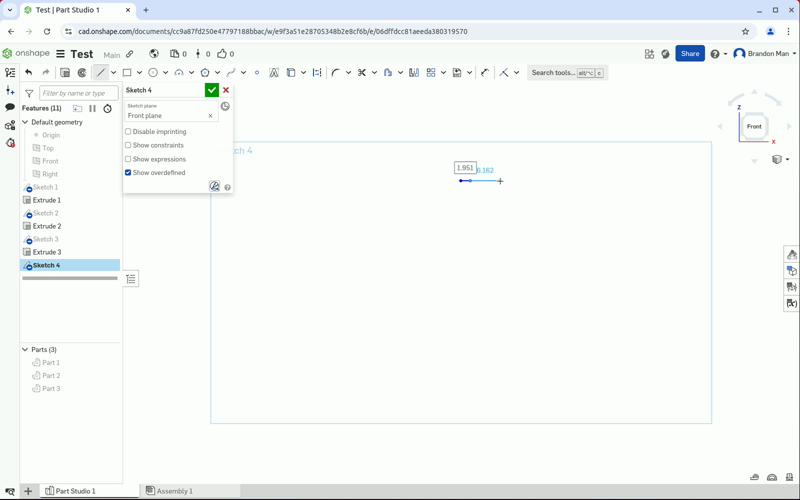
mouse_move(470, 172)
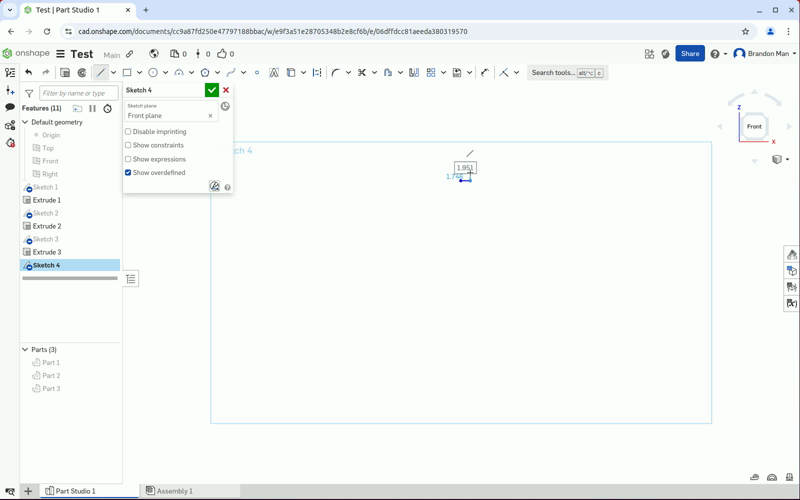
click(470, 172)
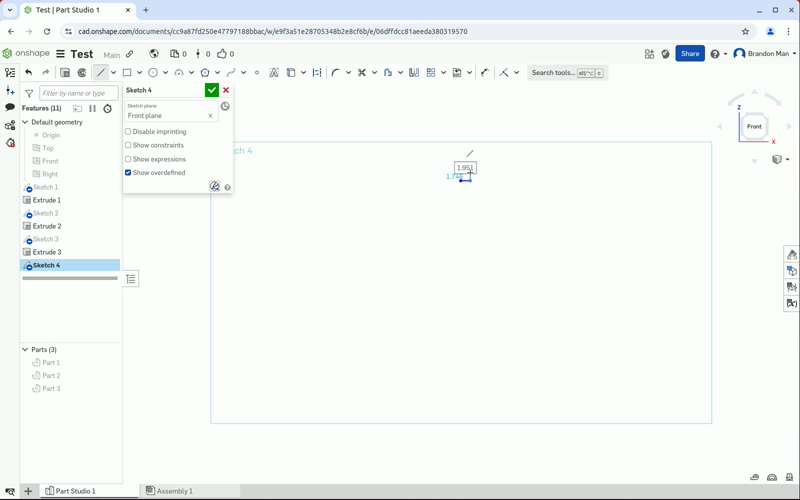
key_up(shift)
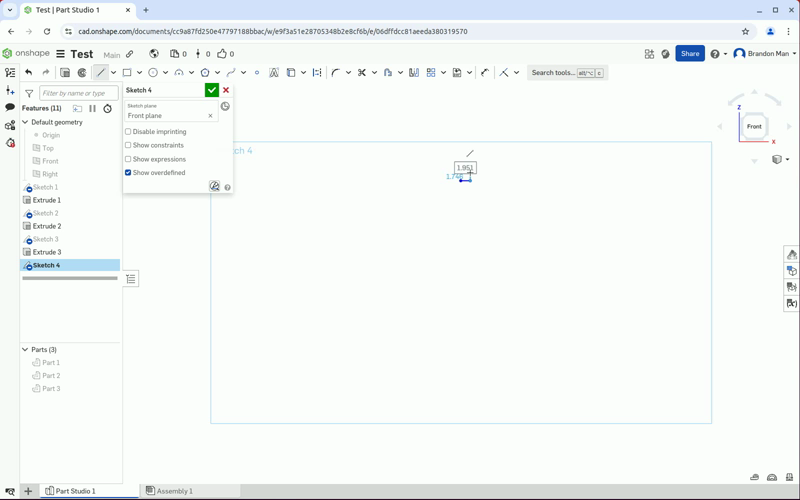
key_down(shift)
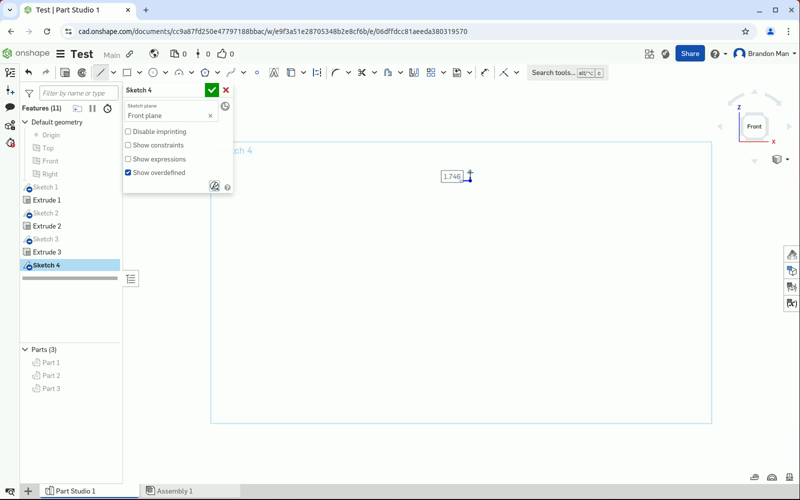
mouse_move(500, 172)
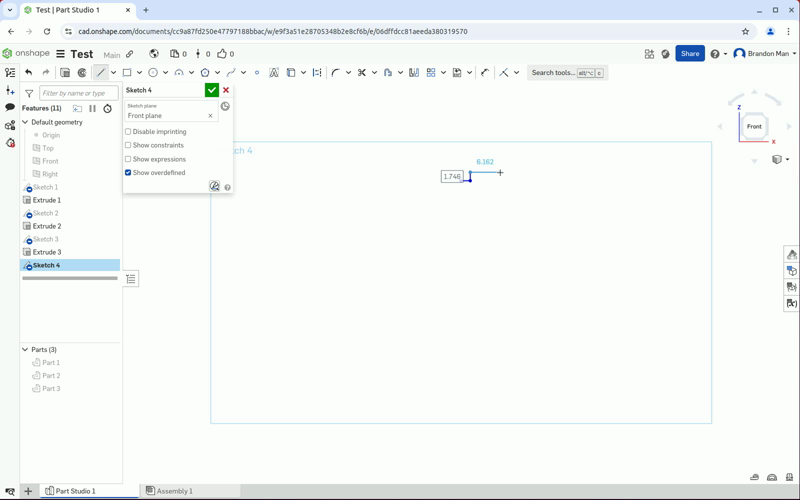
mouse_move(467, 172)
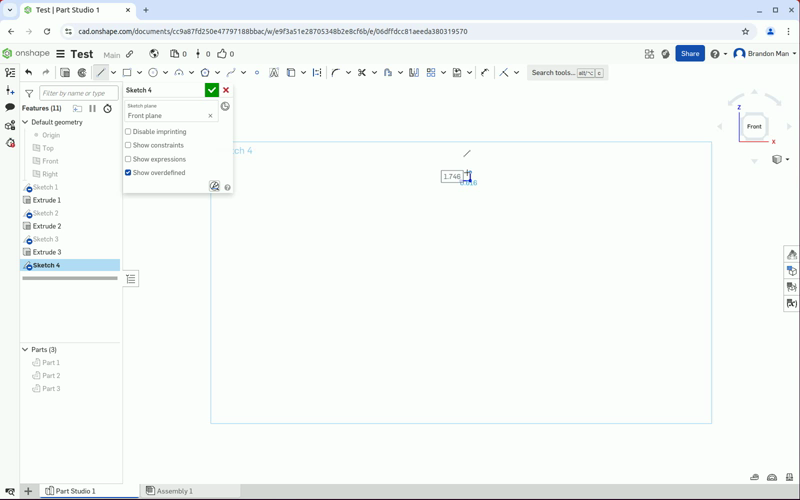
scroll(6)
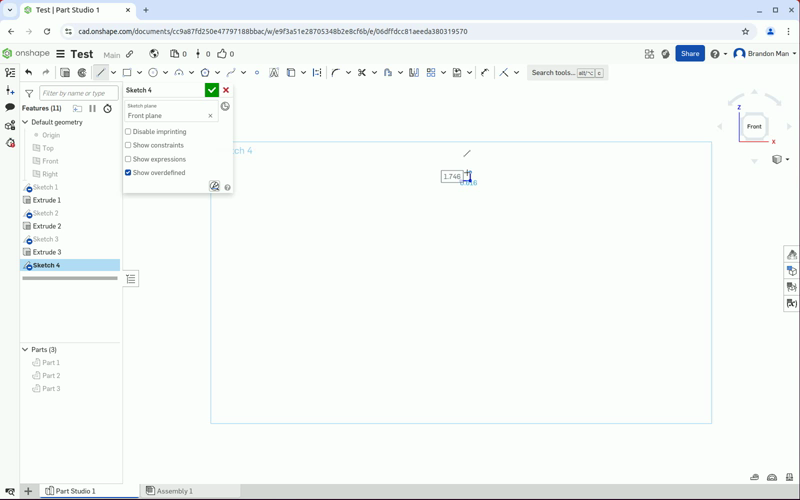
scroll(6)
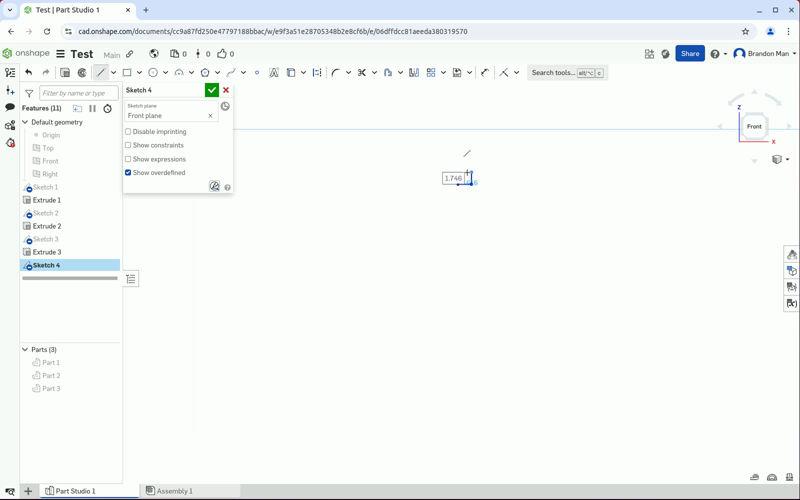
scroll(6)
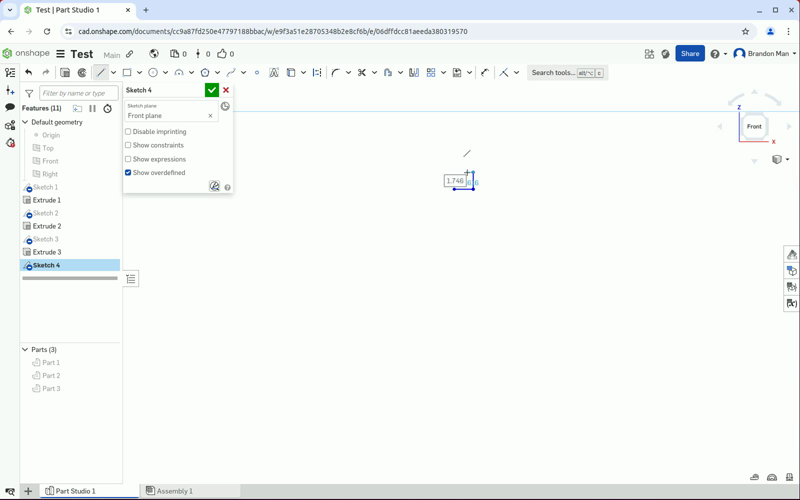
scroll(6)
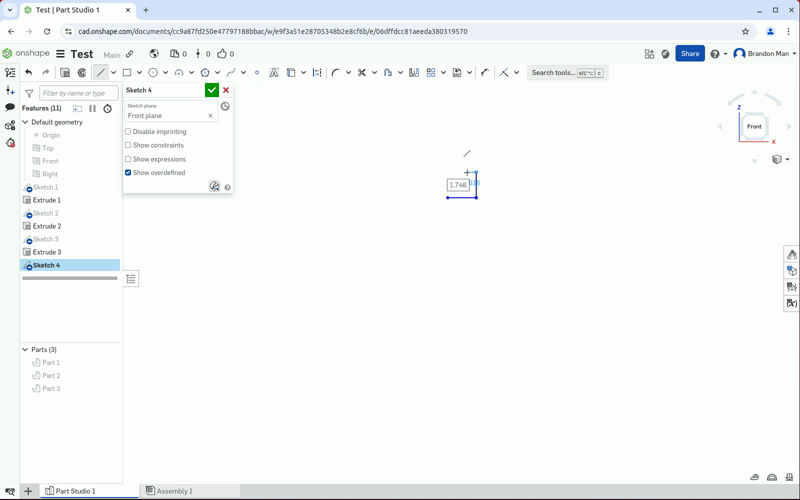
scroll(6)
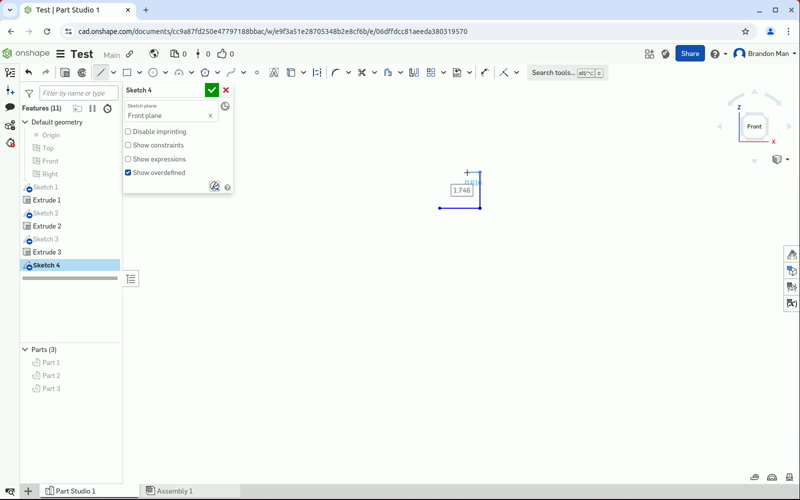
scroll(6)
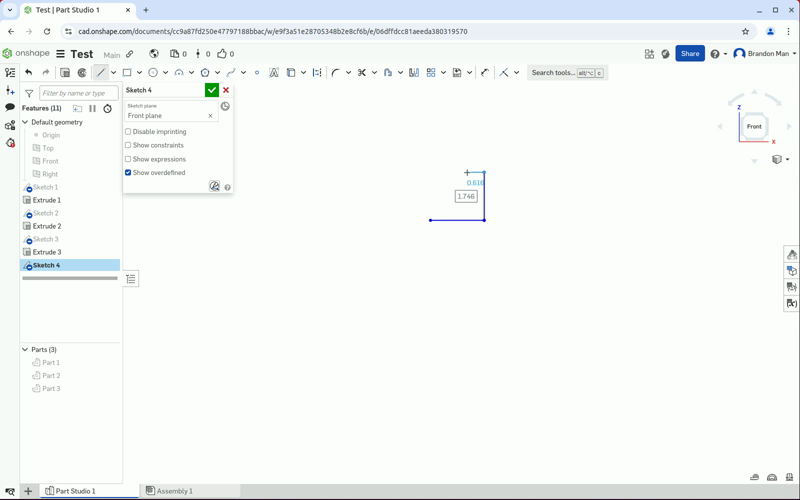
scroll(6)
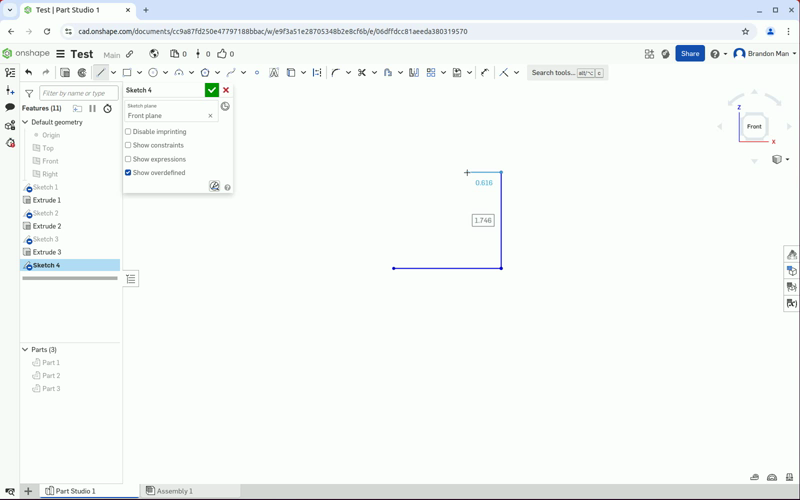
click(467, 172)
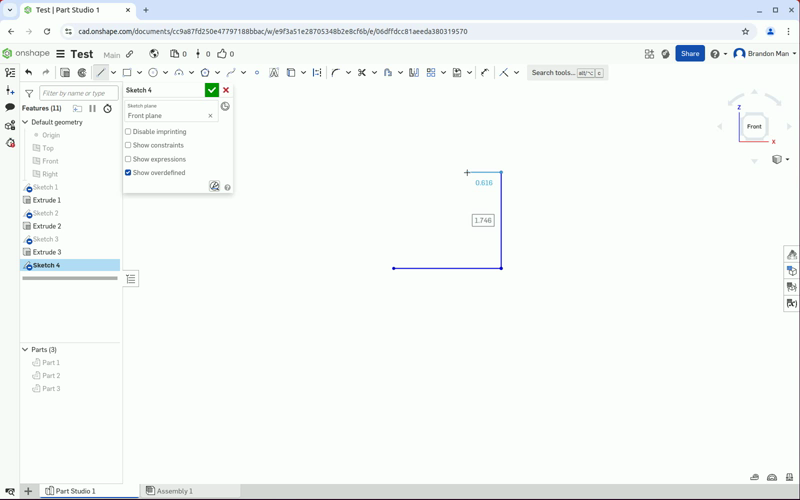
scroll(-6)
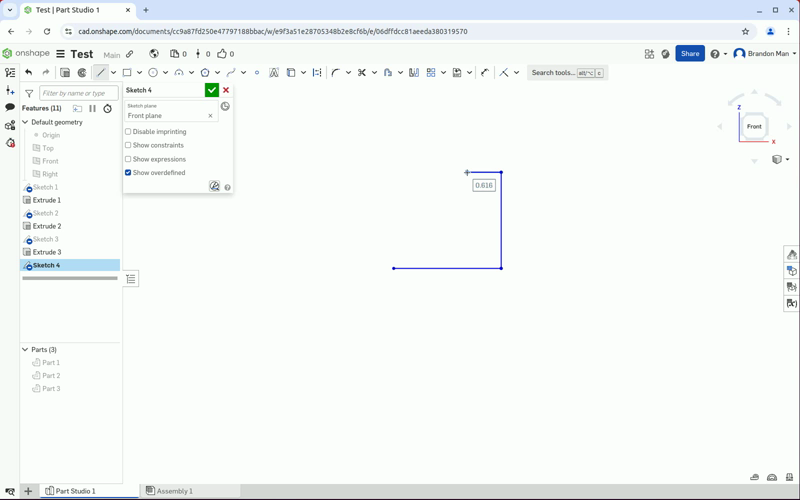
scroll(-6)
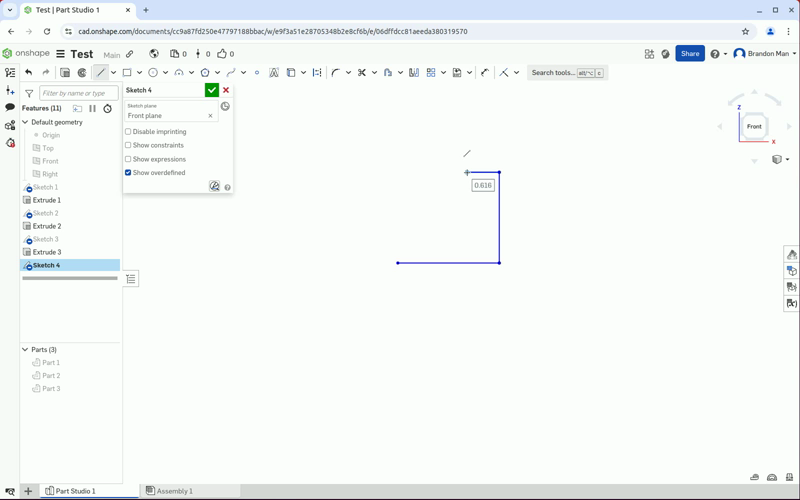
scroll(-6)
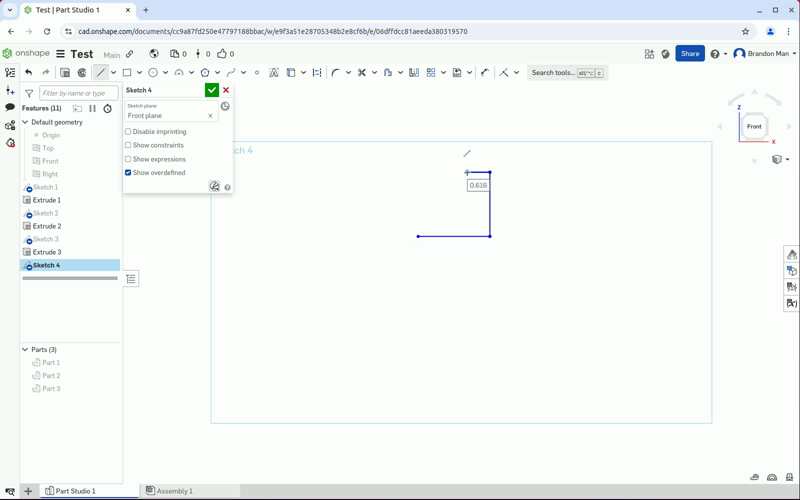
scroll(-6)
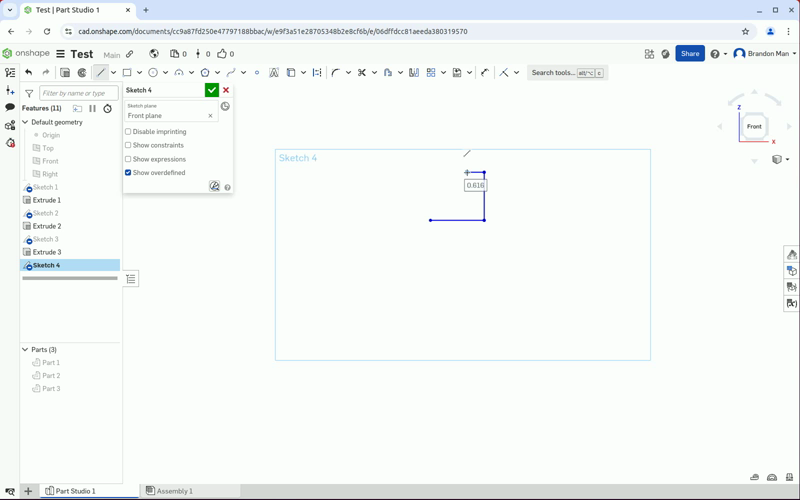
scroll(-6)
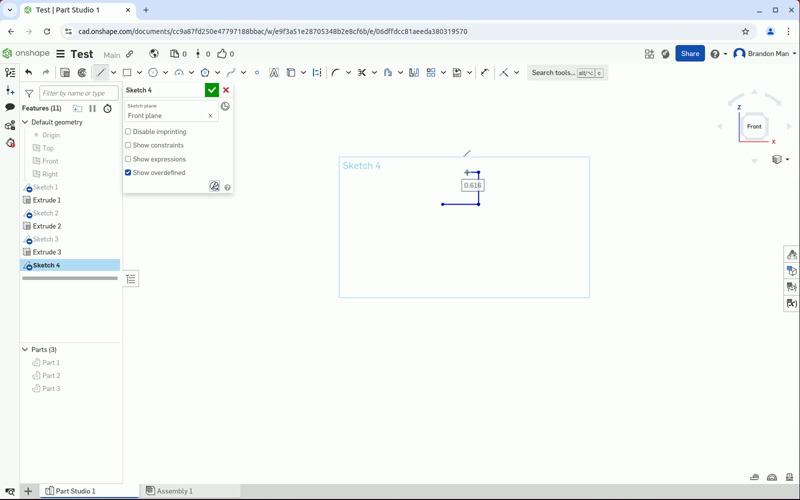
scroll(-6)
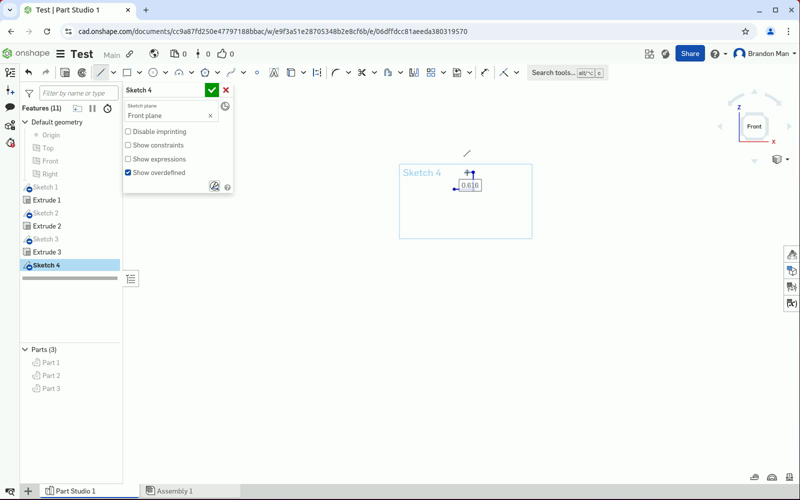
scroll(-6)
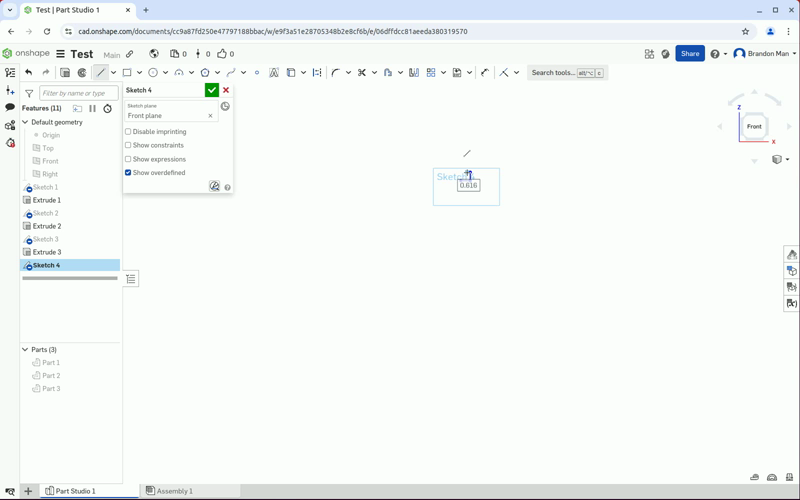
key_up(shift)
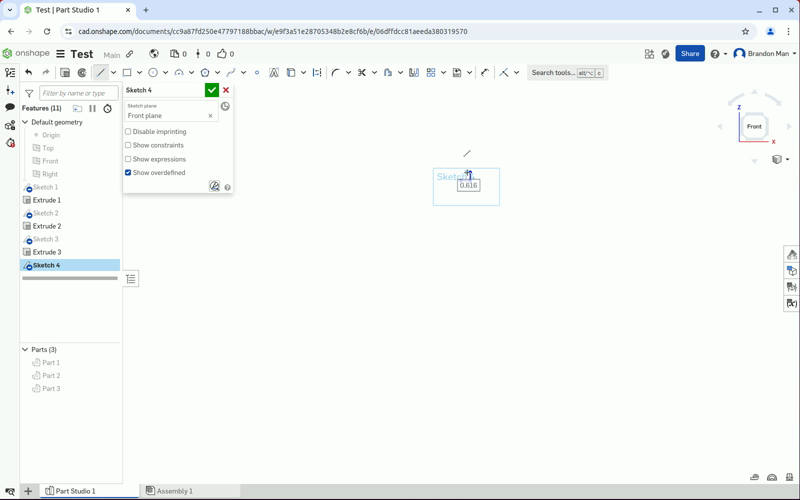
key_down(shift)
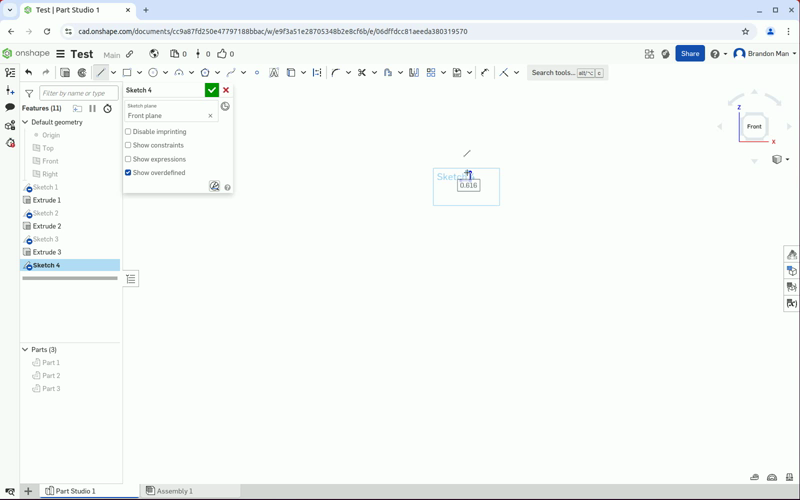
mouse_move(497, 172)
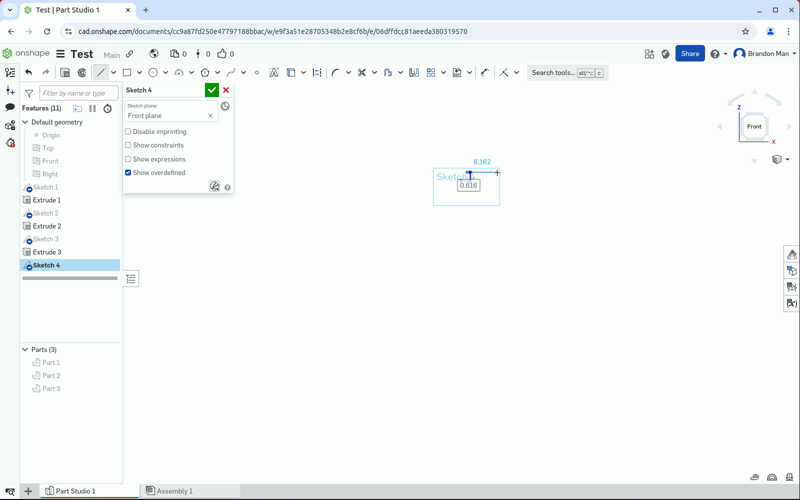
mouse_move(460, 172)
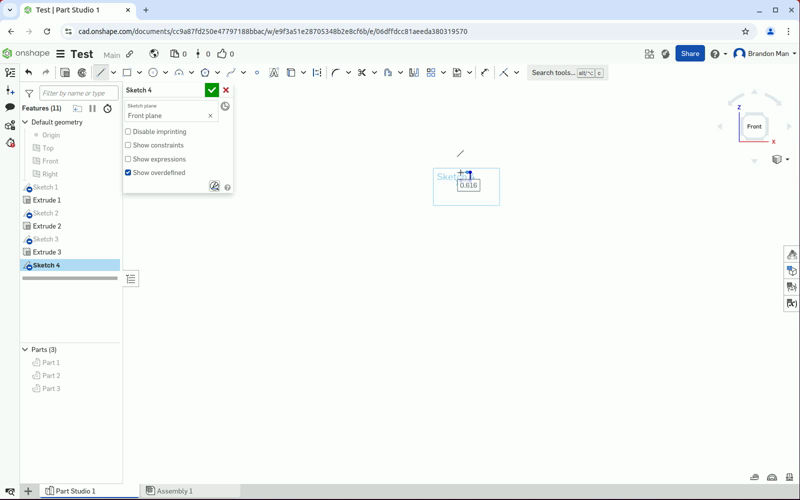
scroll(6)
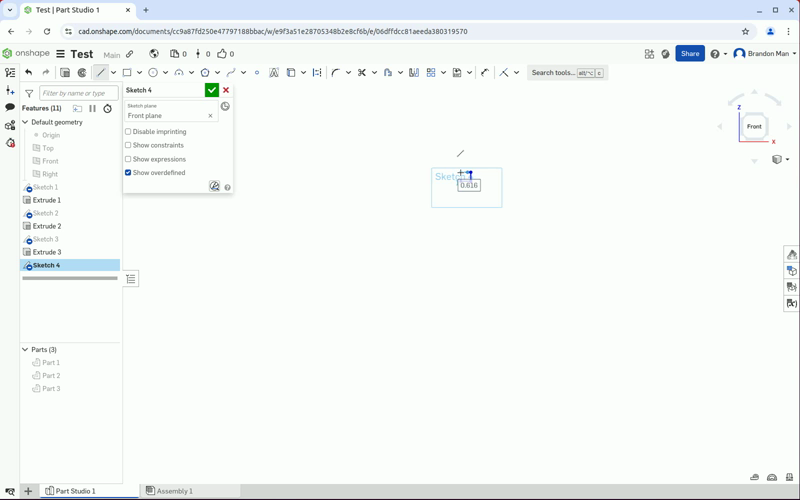
scroll(6)
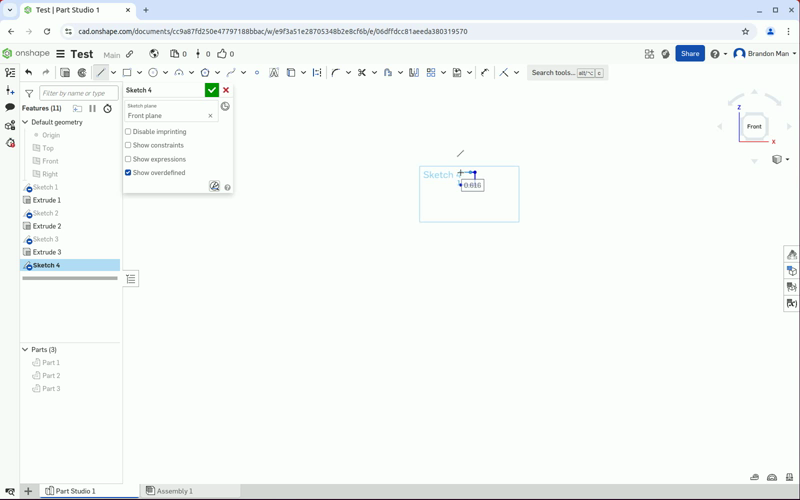
scroll(6)
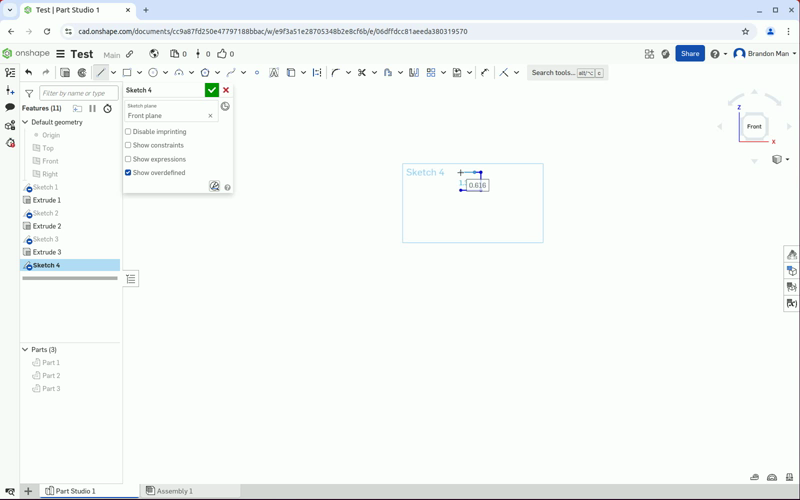
scroll(6)
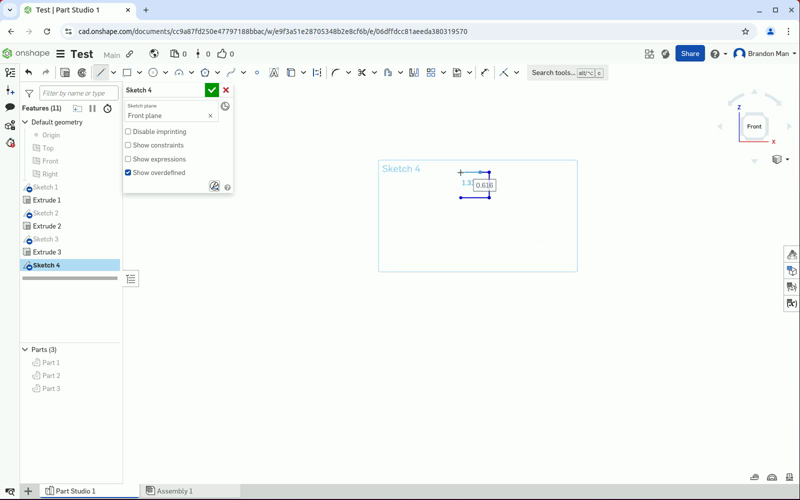
scroll(6)
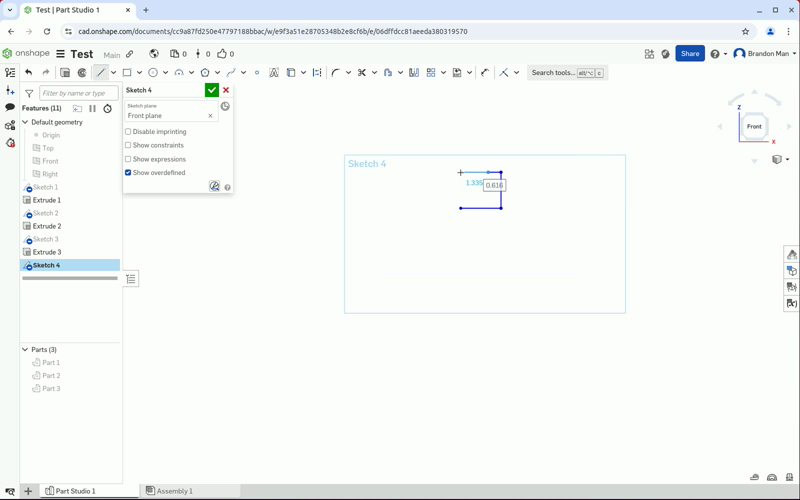
scroll(6)
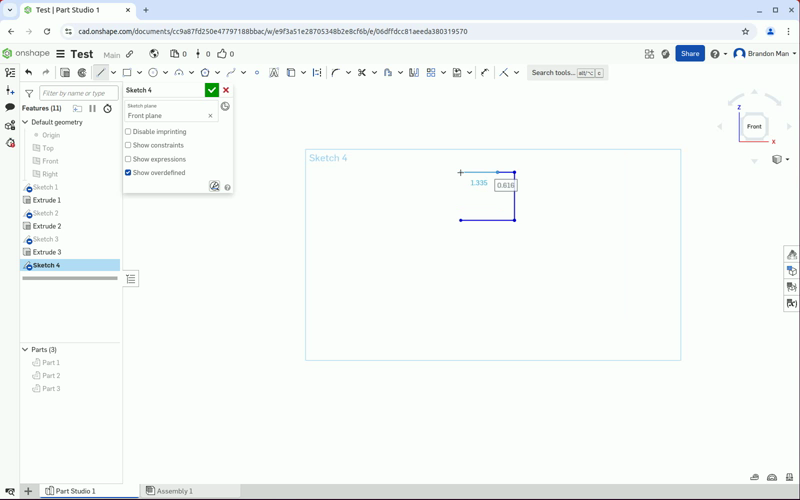
scroll(6)
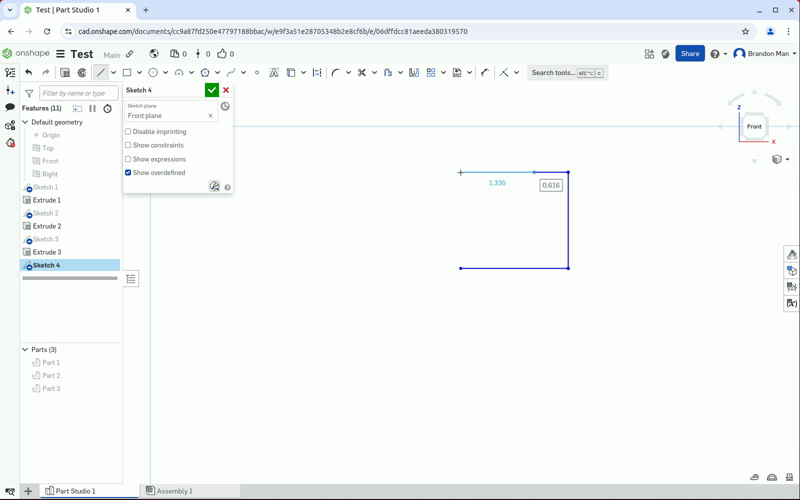
click(460, 172)
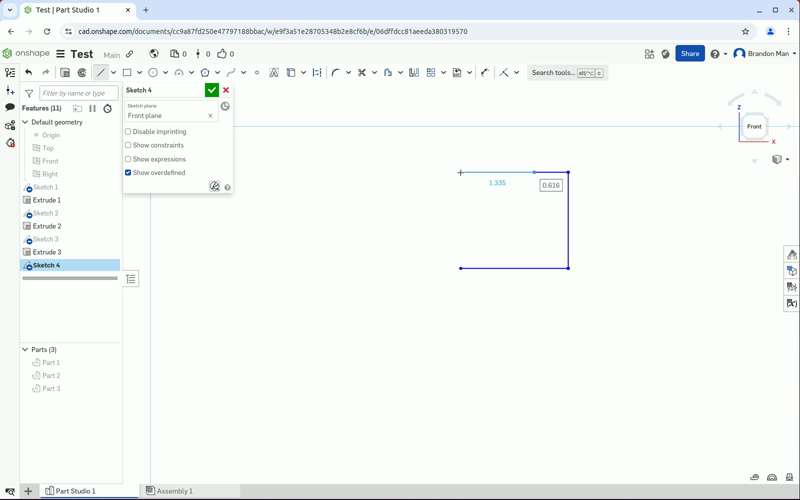
scroll(-6)
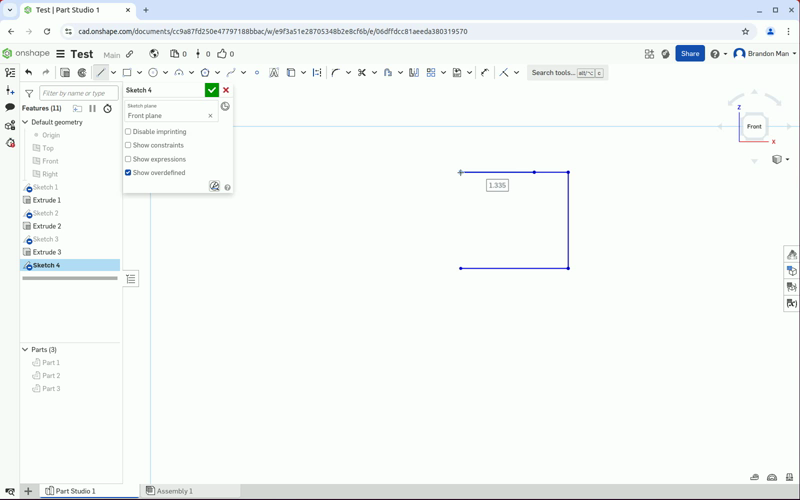
scroll(-6)
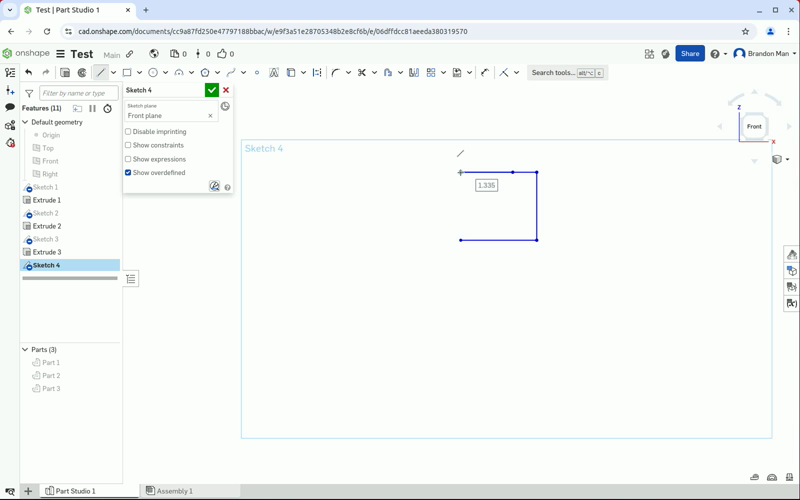
scroll(-6)
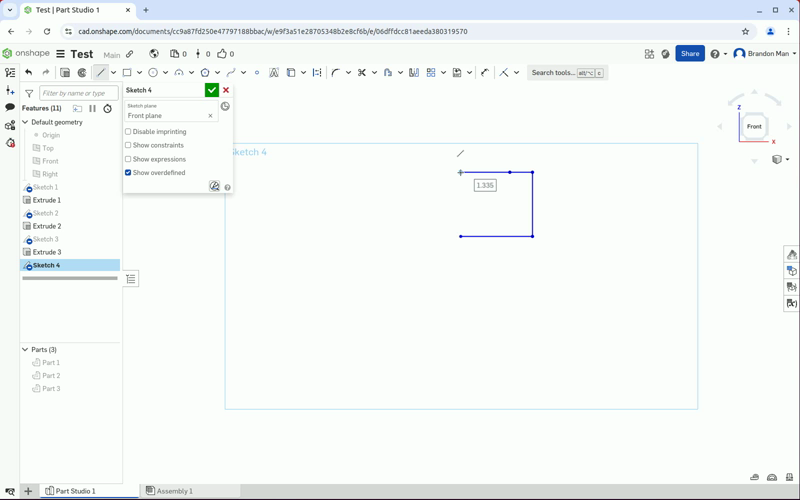
scroll(-6)
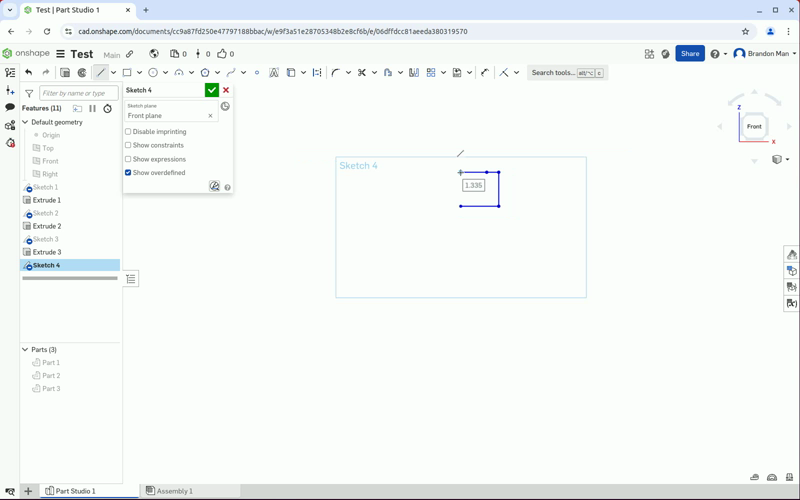
scroll(-6)
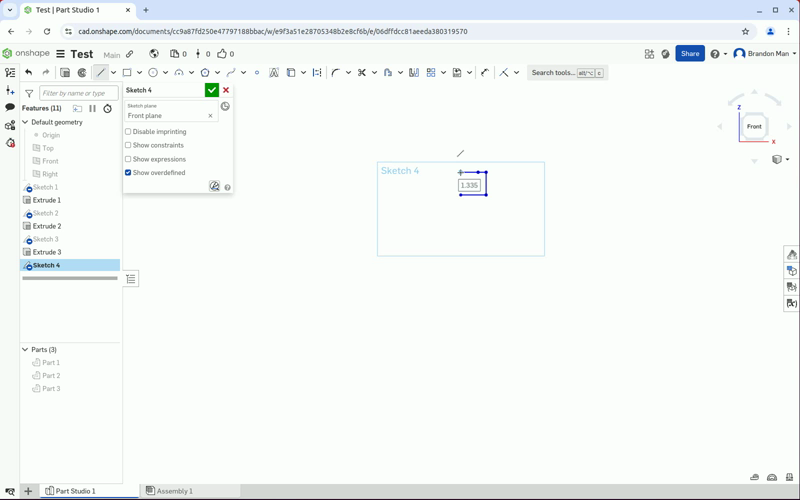
scroll(-6)
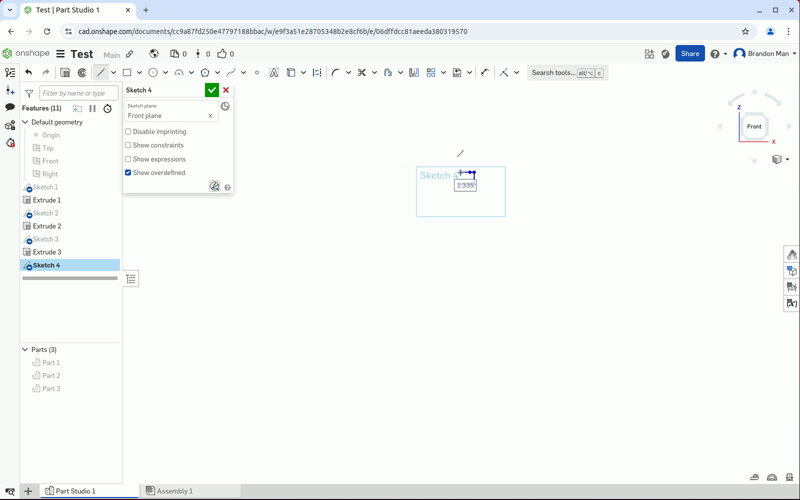
scroll(-6)
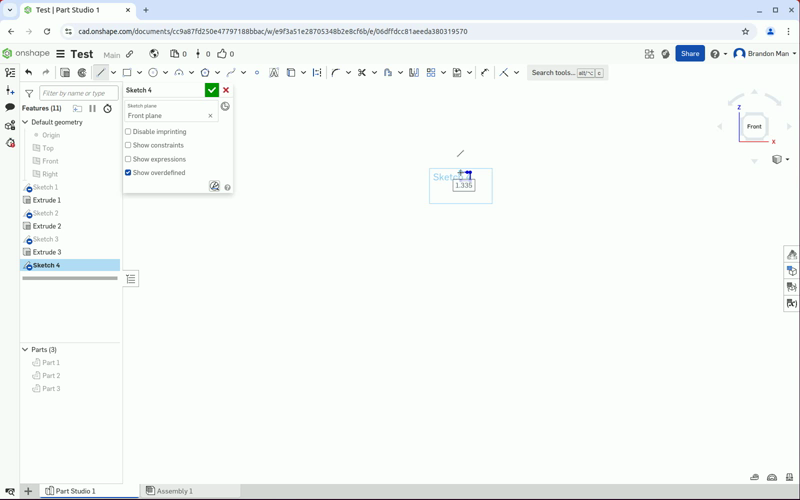
key_up(shift)
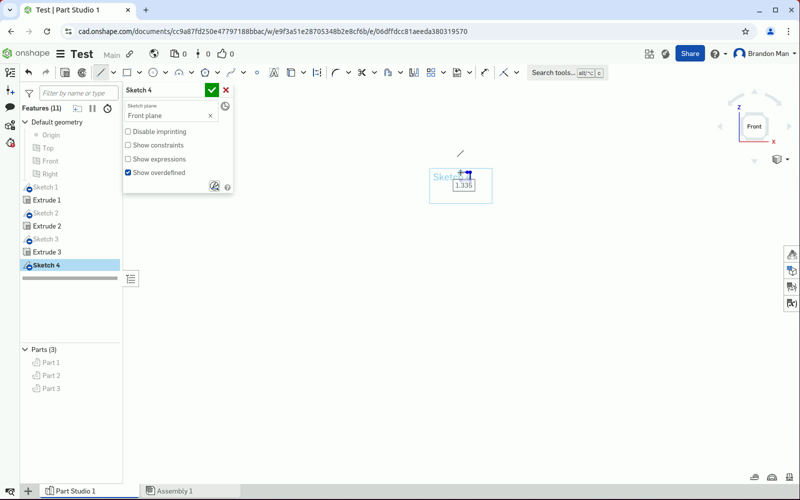
mouse_move(490, 172)
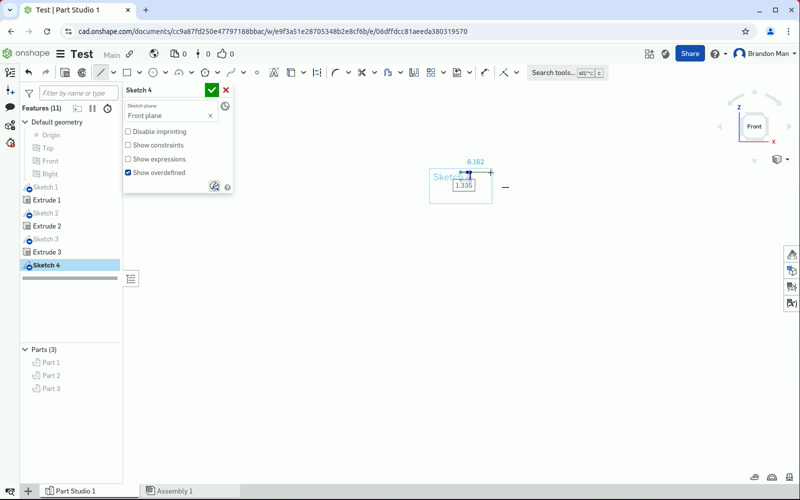
key_down(shift)
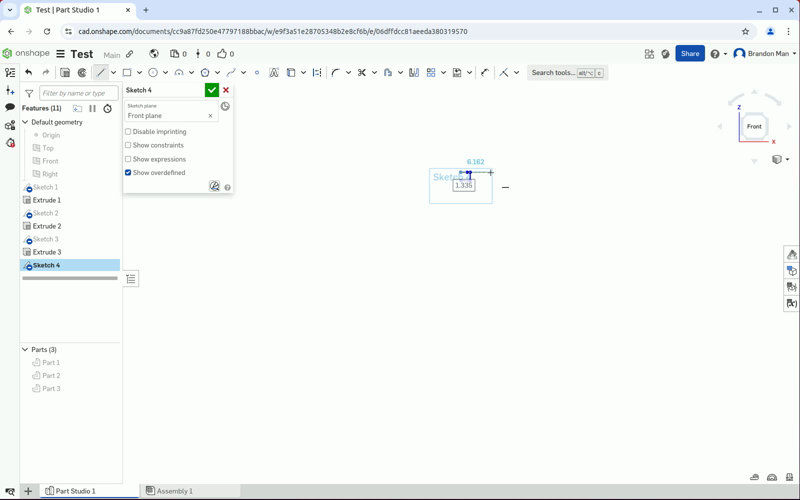
mouse_move(460, 180)
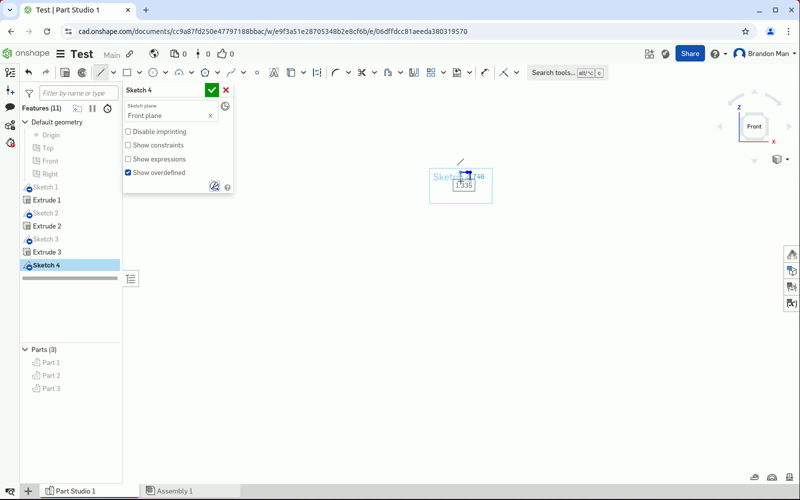
key_up(shift)
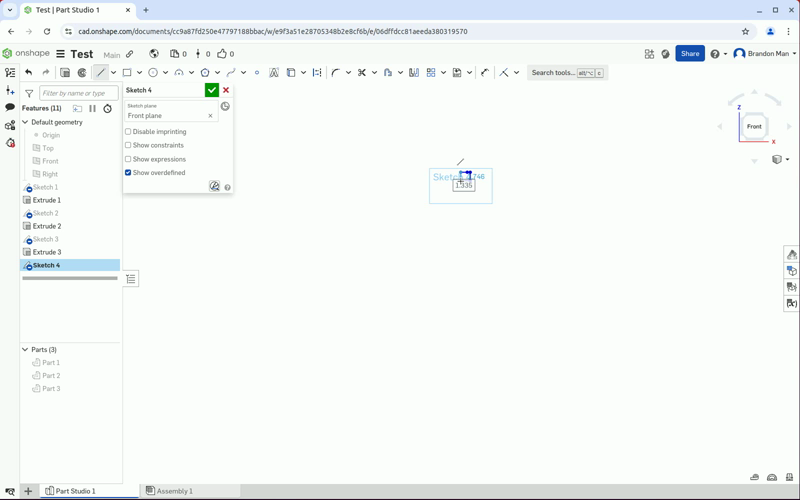
click(460, 180)
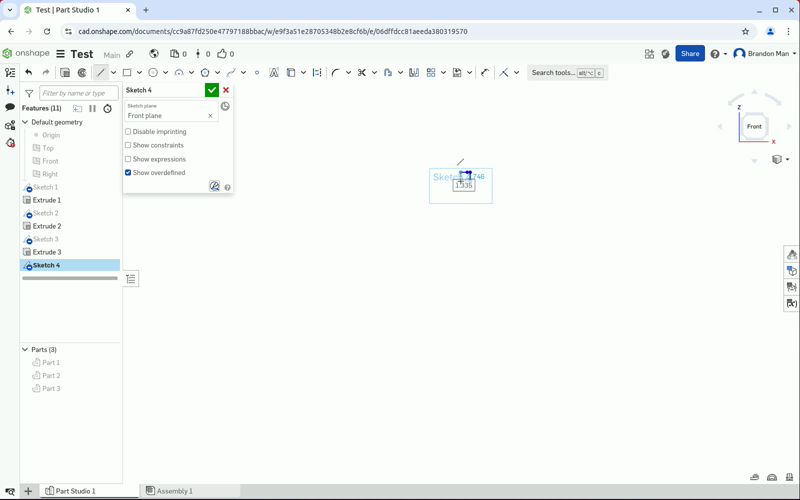
key(esc)
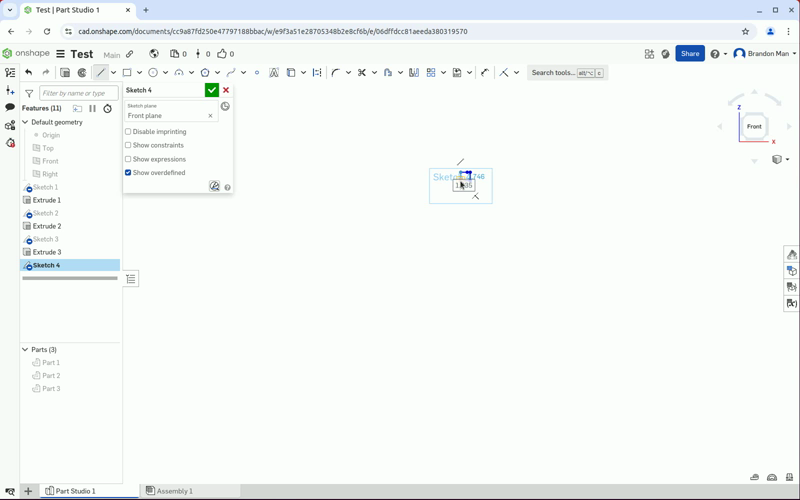
mouse_move(462, 174)
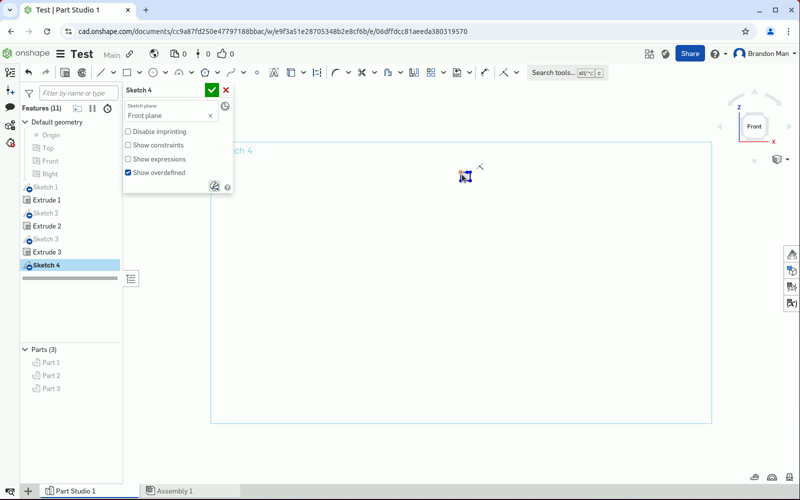
scroll(6)
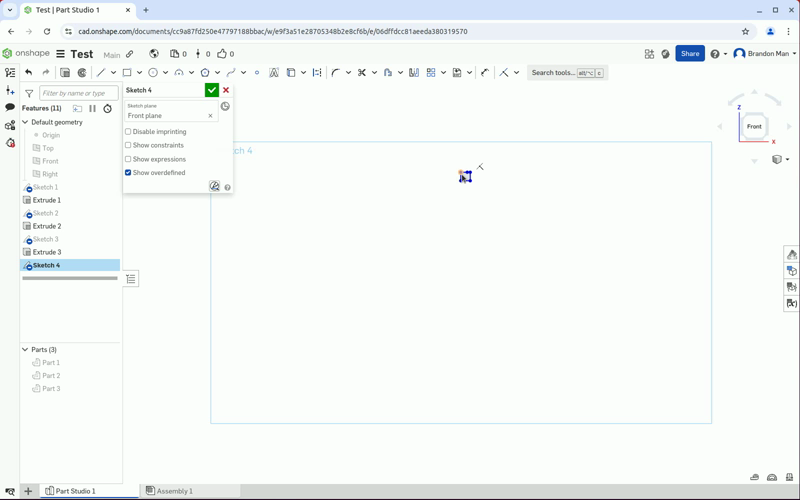
scroll(6)
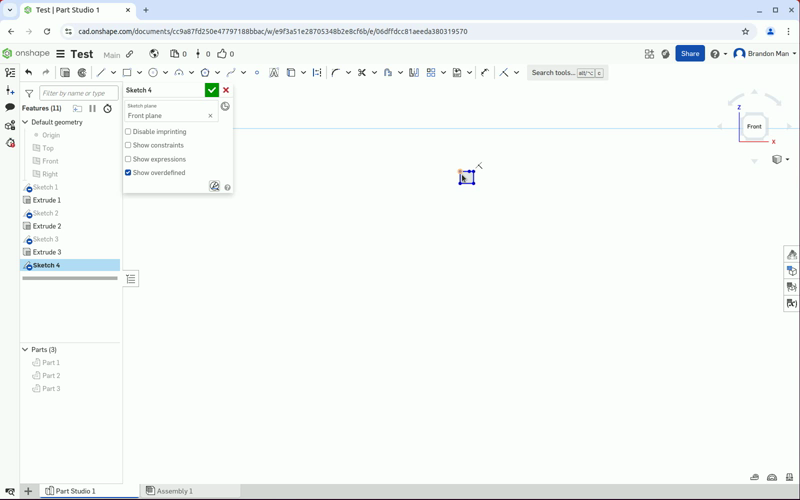
scroll(6)
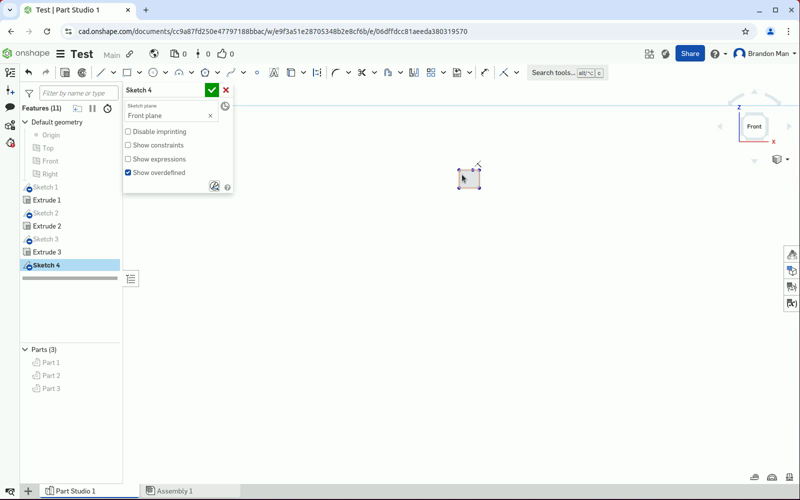
scroll(6)
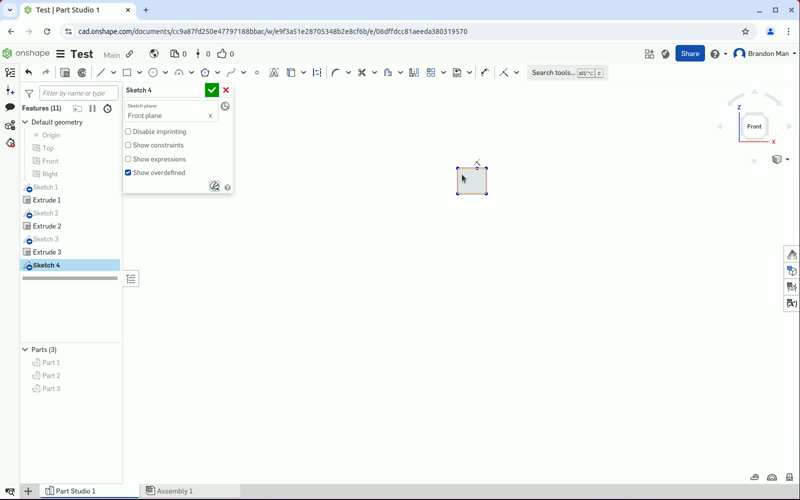
scroll(6)
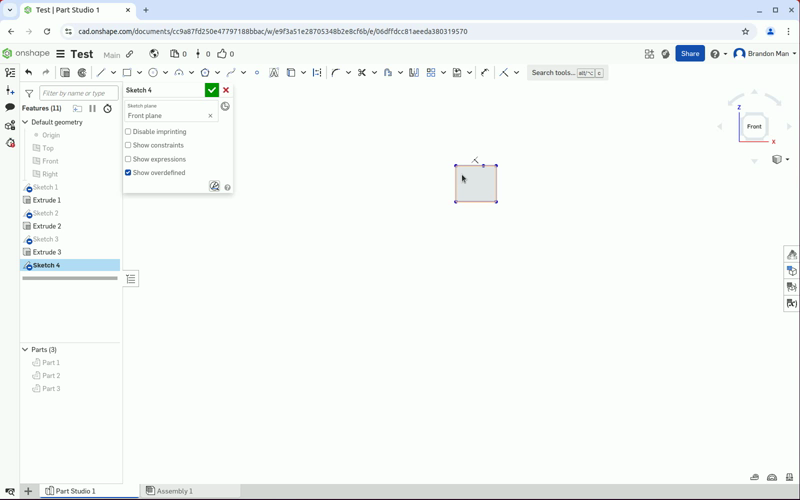
scroll(6)
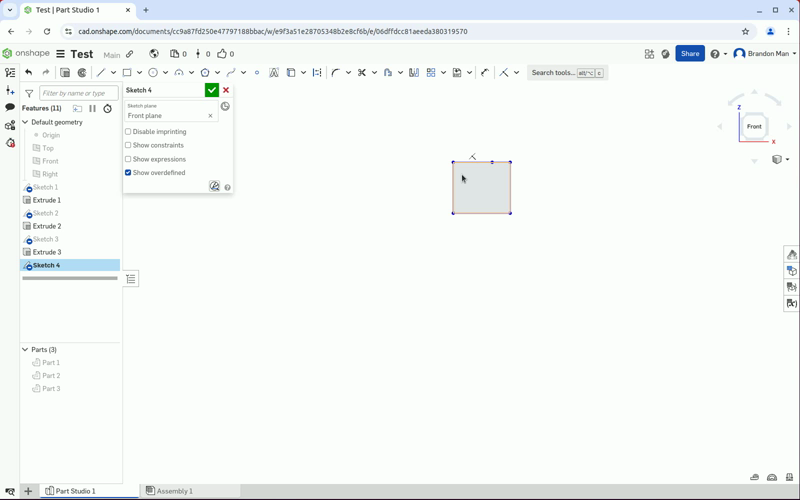
scroll(6)
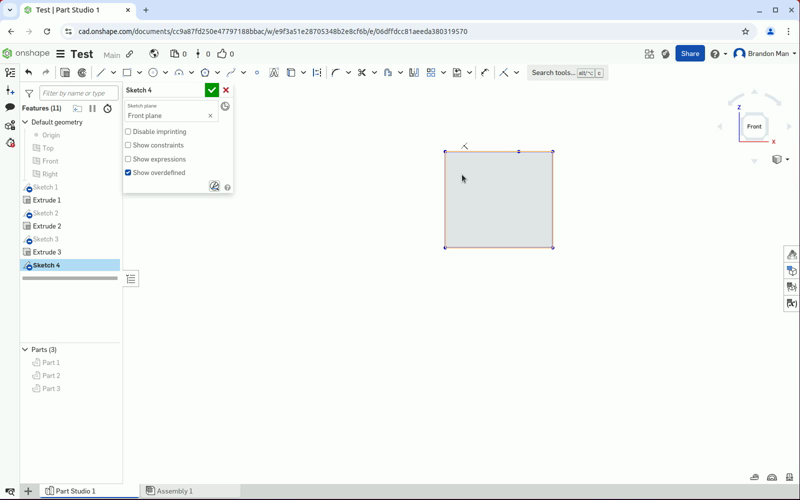
click(462, 174)
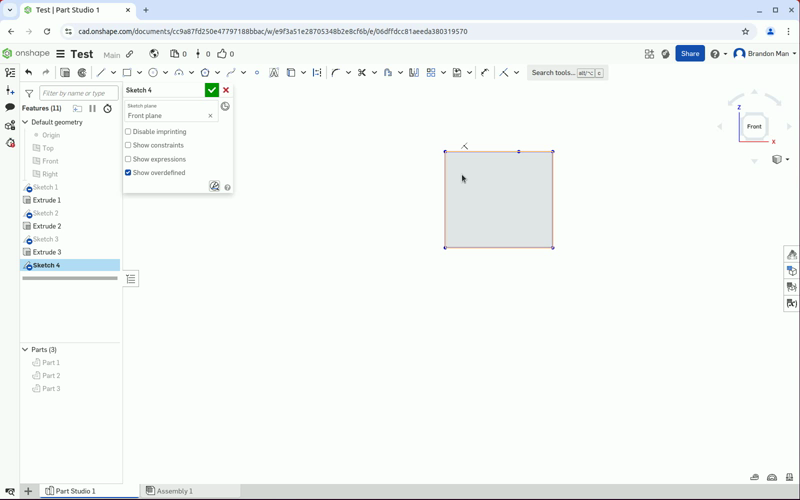
scroll(-6)
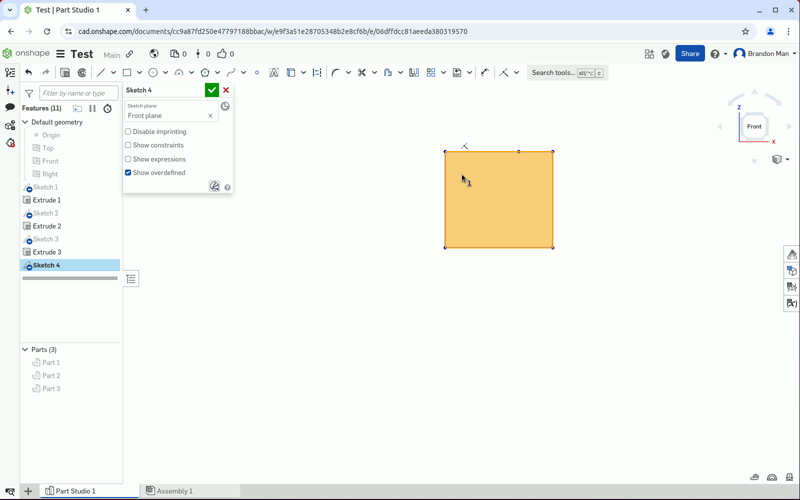
scroll(-6)
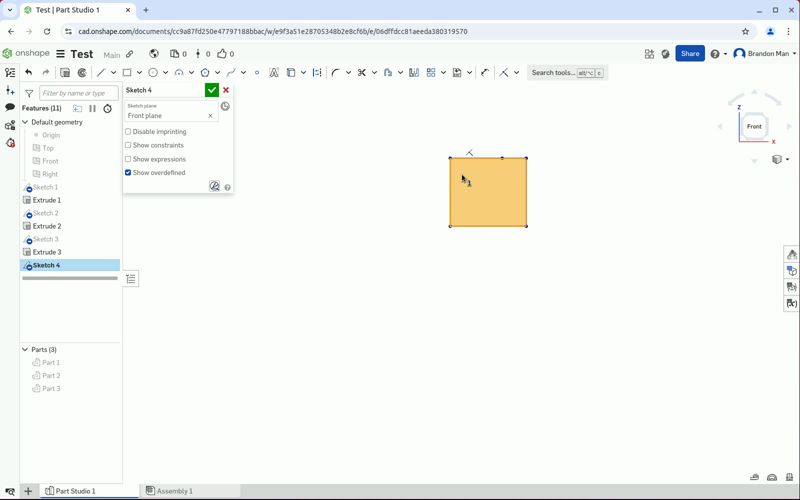
scroll(-6)
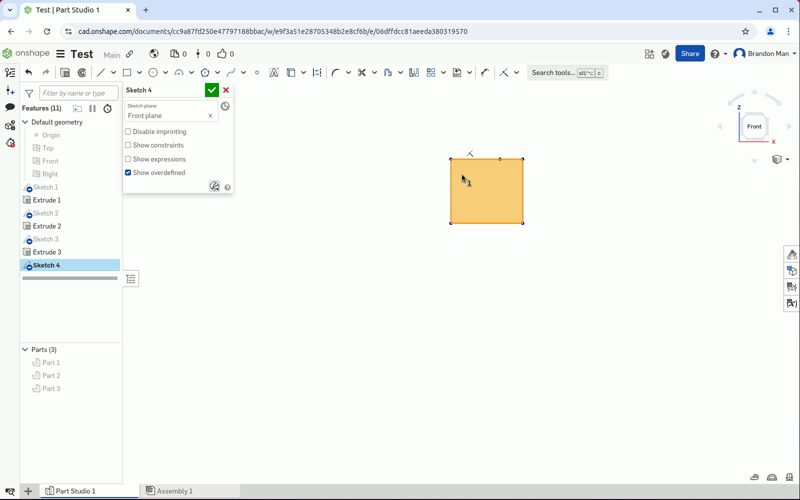
scroll(-6)
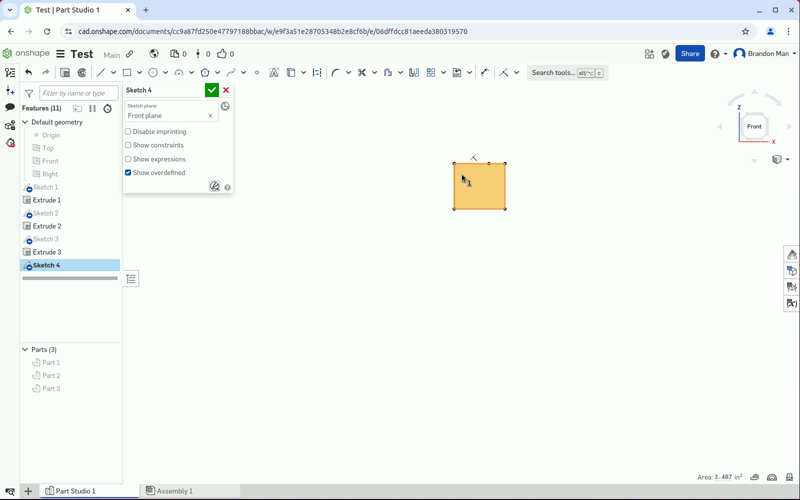
scroll(-6)
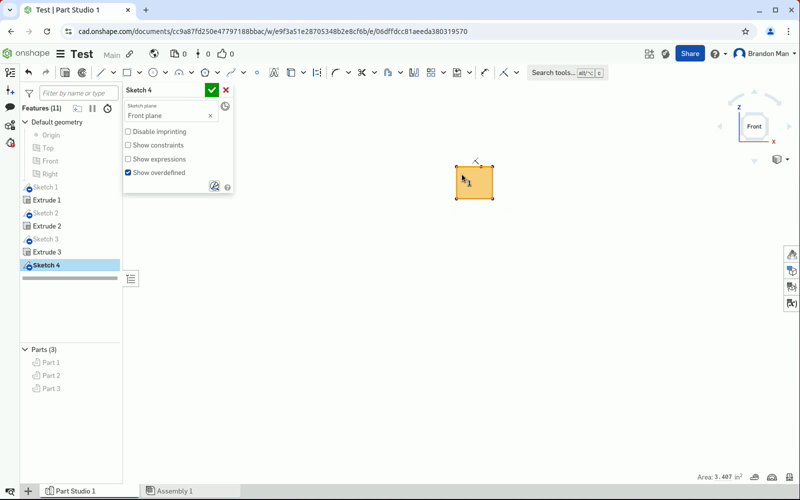
scroll(-6)
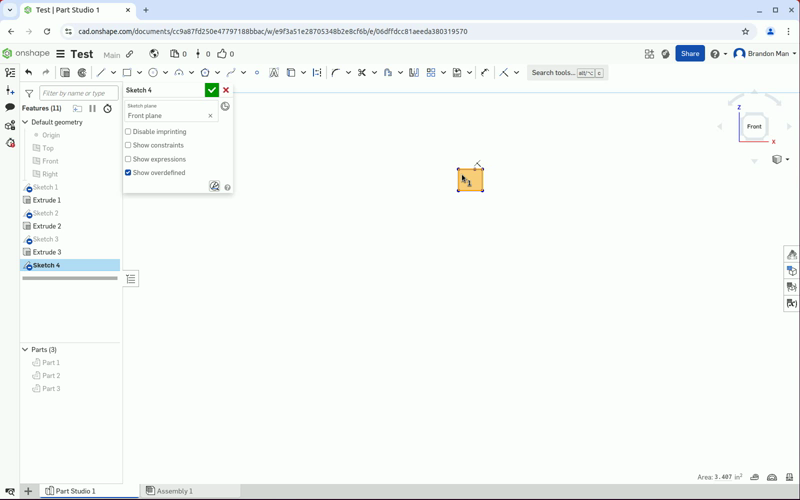
scroll(-6)
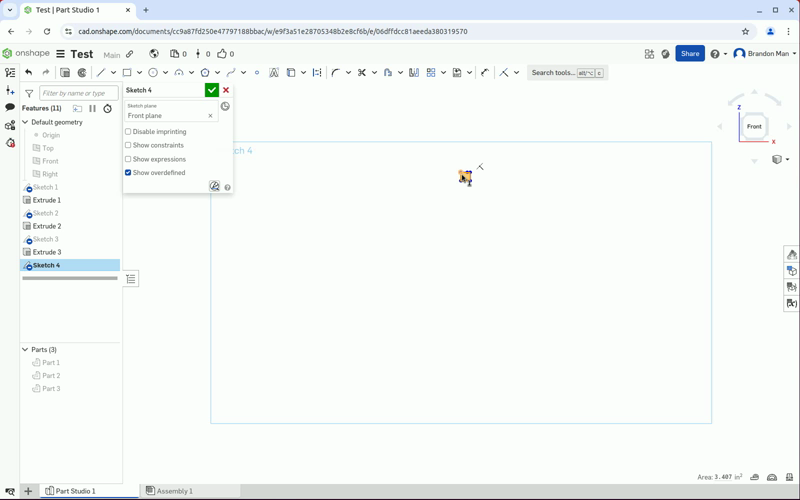
mouse_move(73, 352)
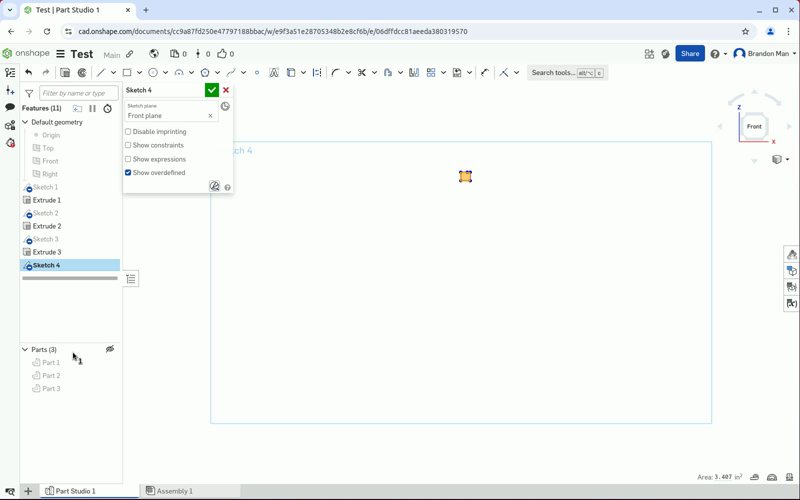
key(shift+y)
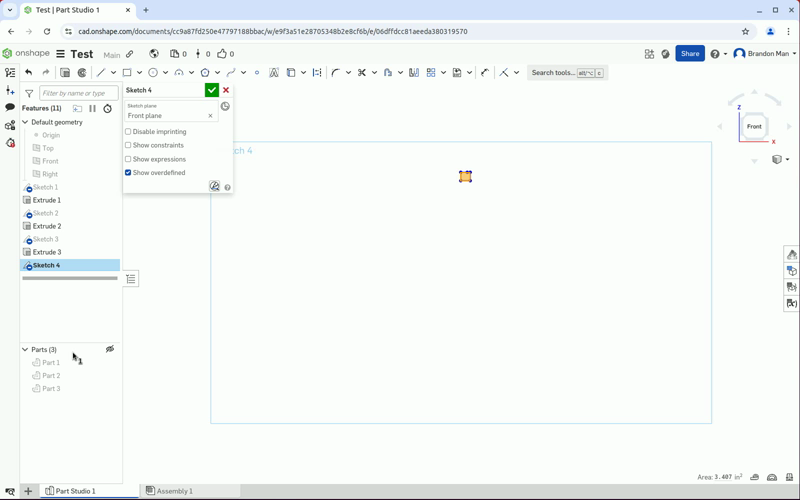
key(shift+e)
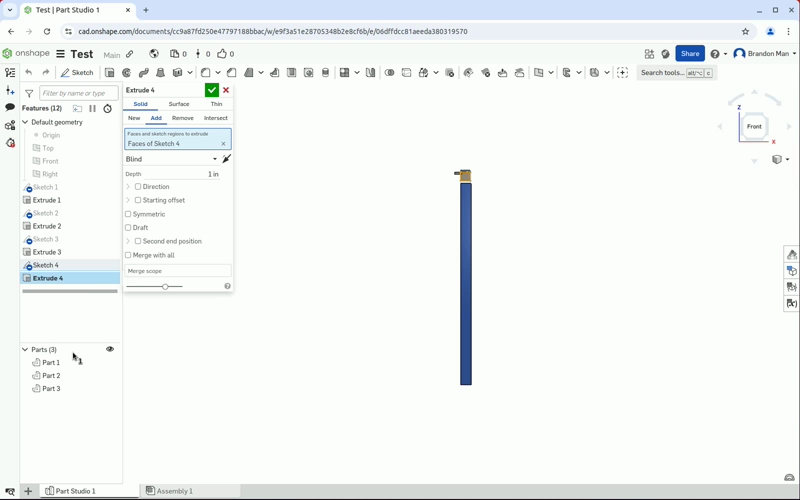
mouse_move(143, 106)
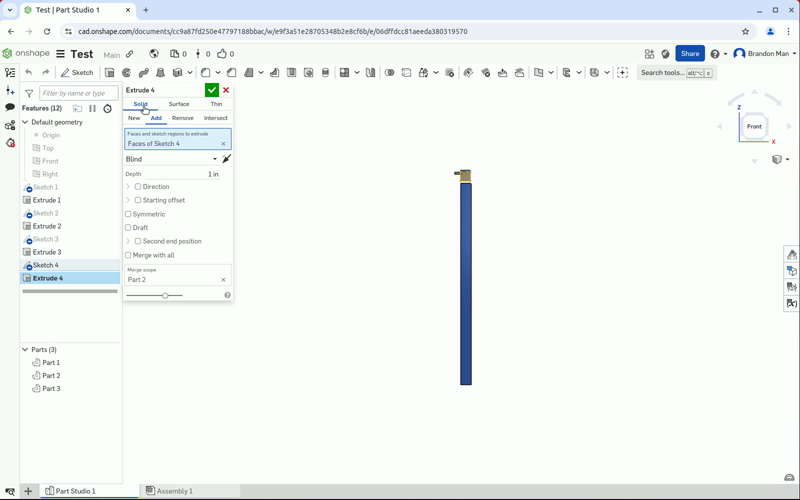
click(143, 106)
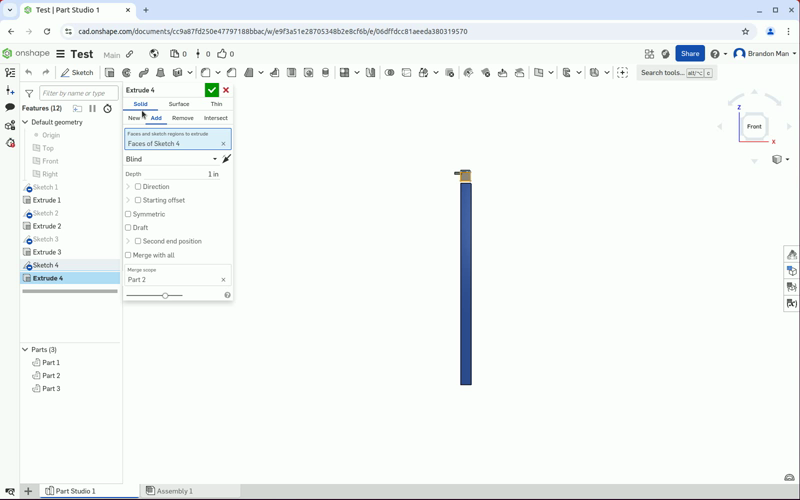
mouse_move(137, 120)
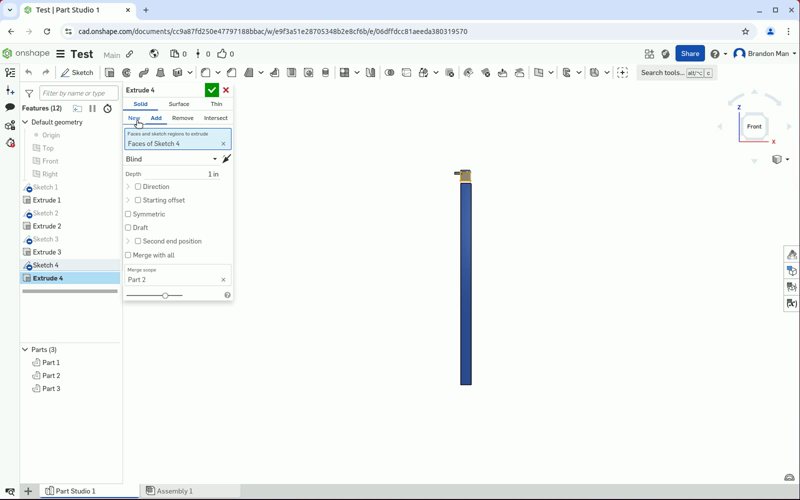
click(137, 120)
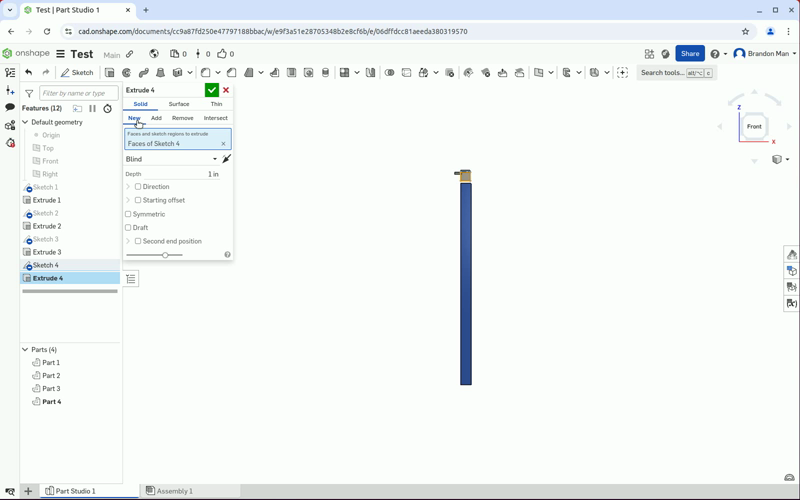
key(tab, 4)
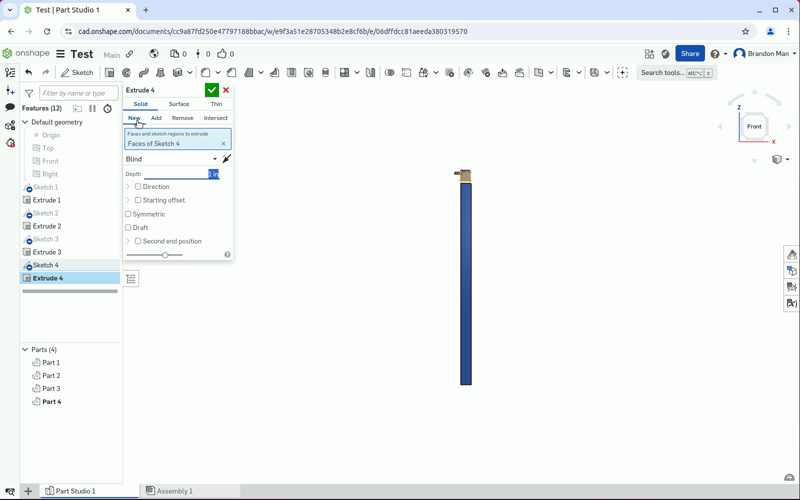
text(8.666)
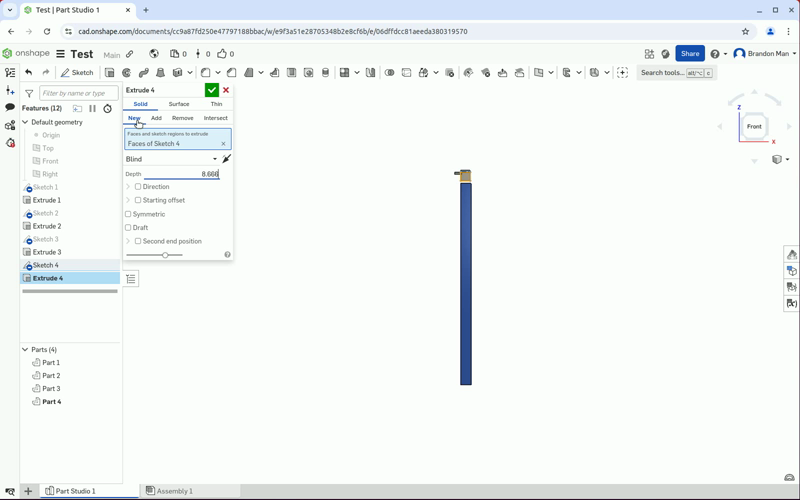
key(enter)
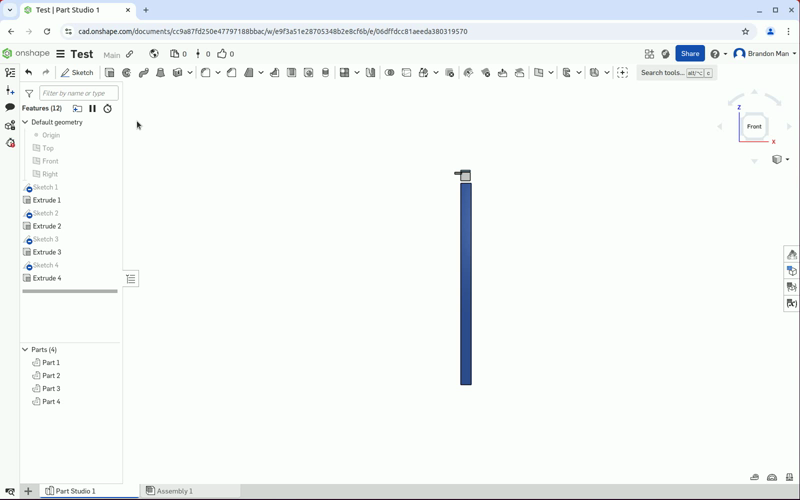
key(shift+h)
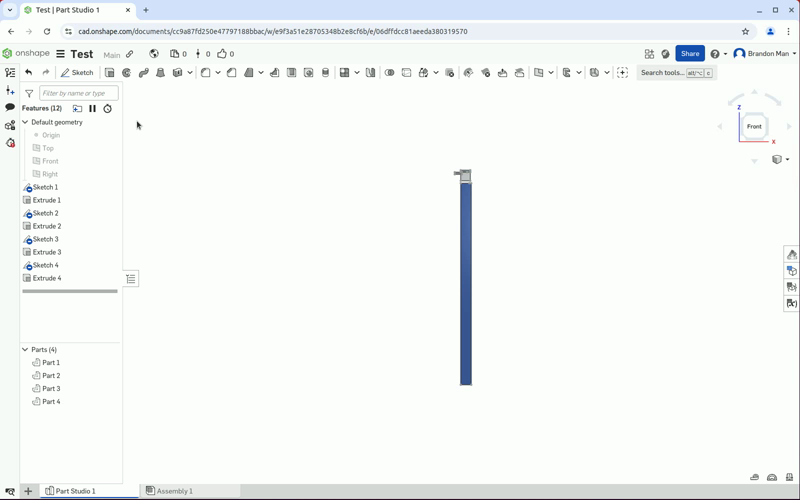
key(shift+h)
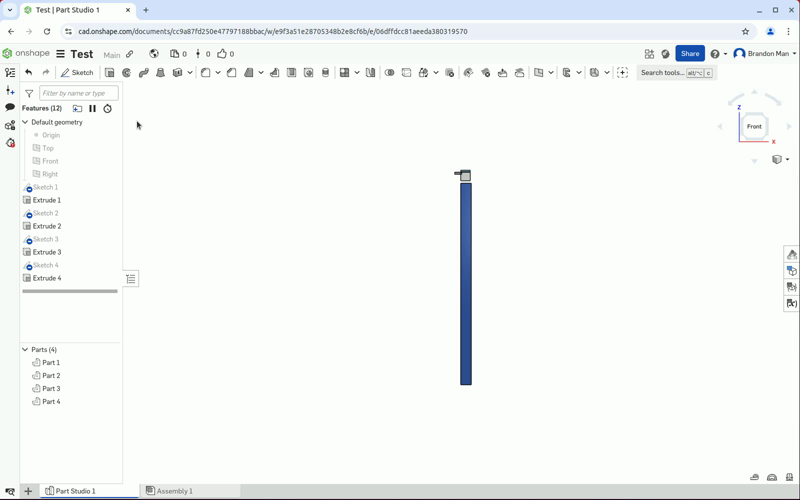
mouse_move(73, 189)
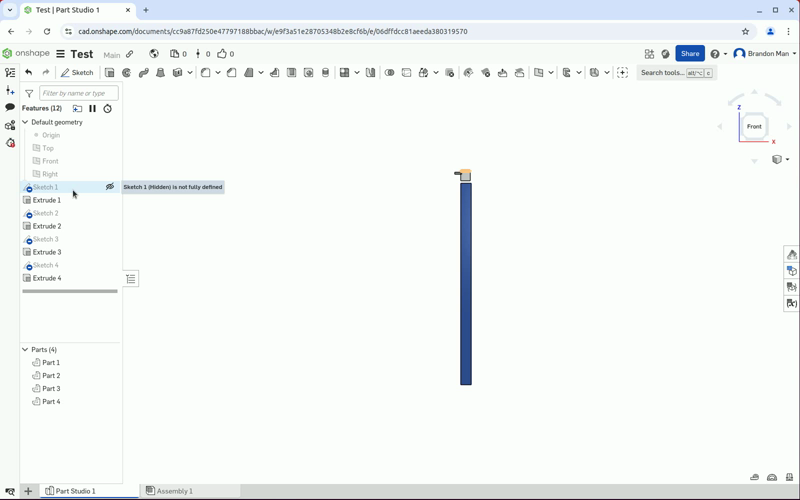
click(73, 189)
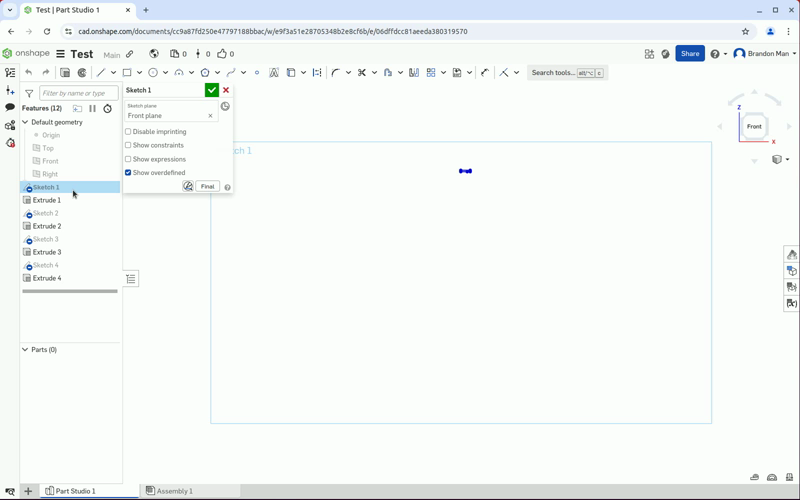
mouse_move(229, 92)
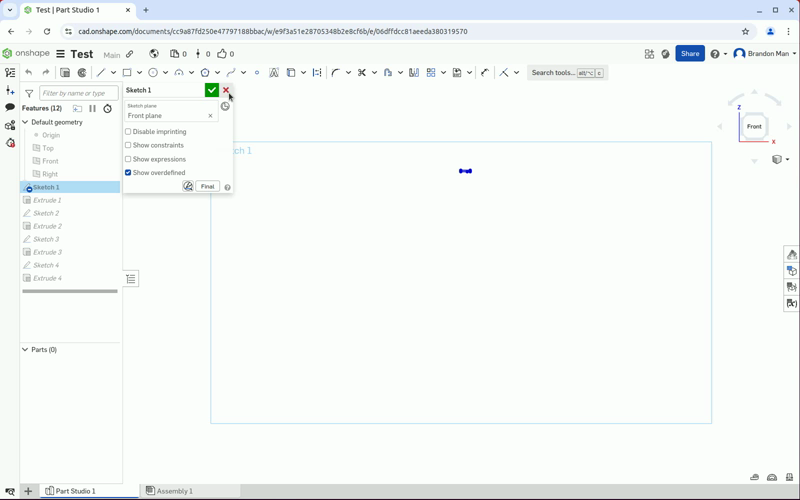
click(229, 92)
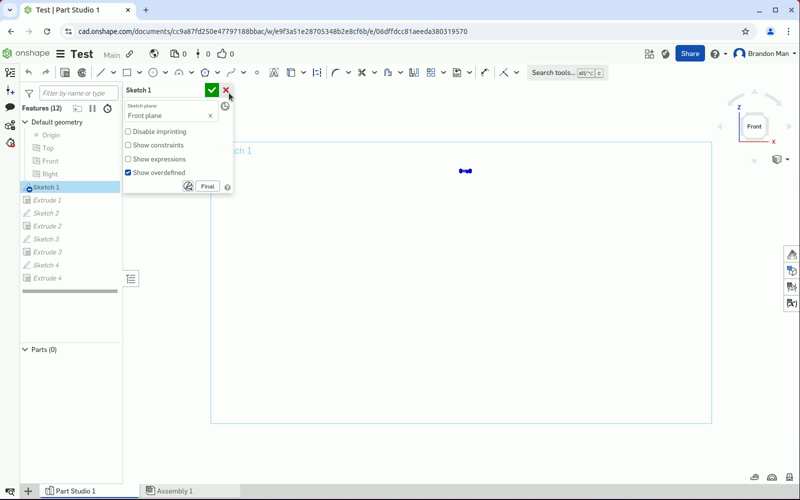
key(shift+s)
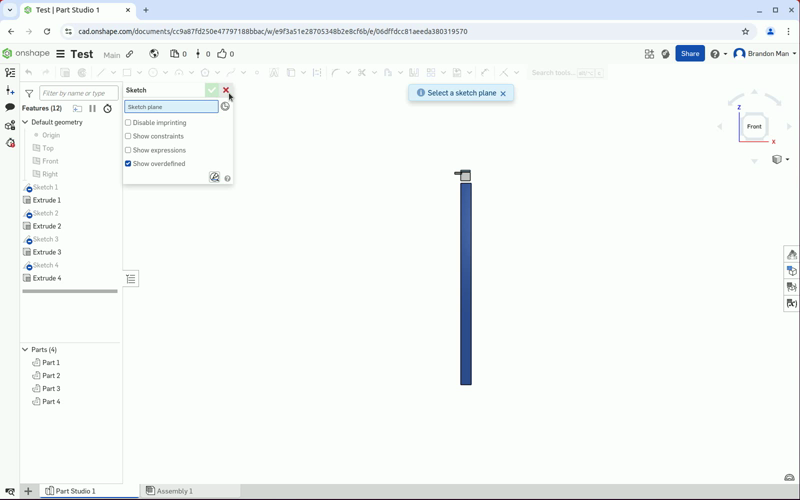
mouse_move(73, 163)
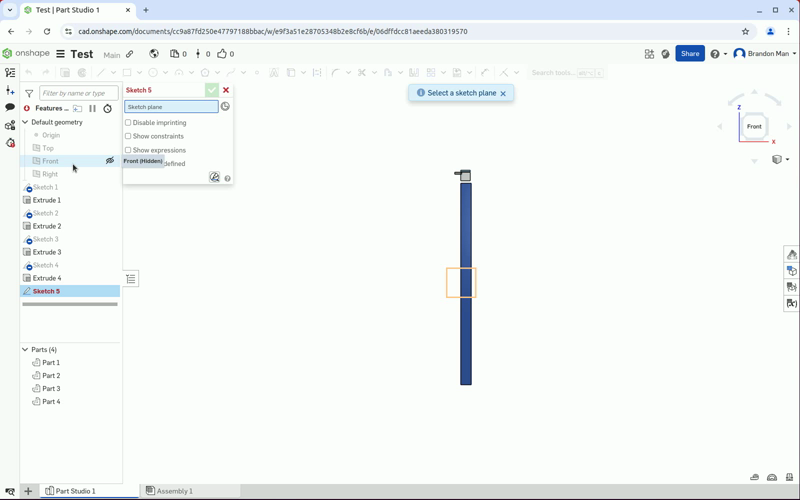
click(73, 163)
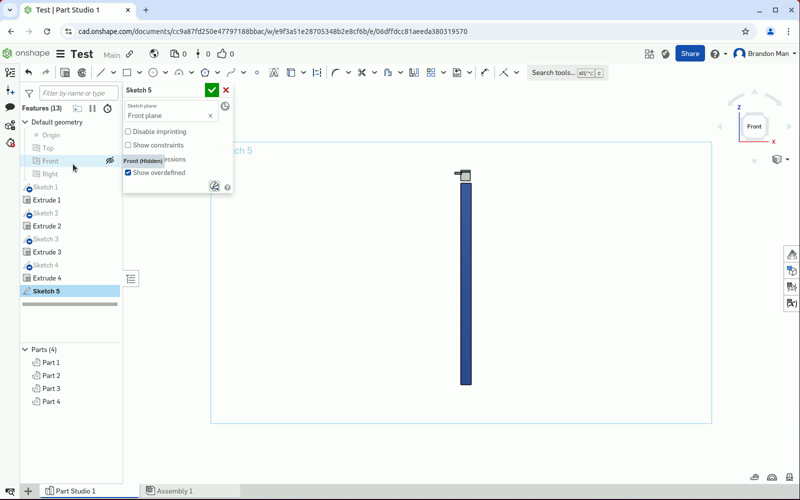
mouse_move(73, 352)
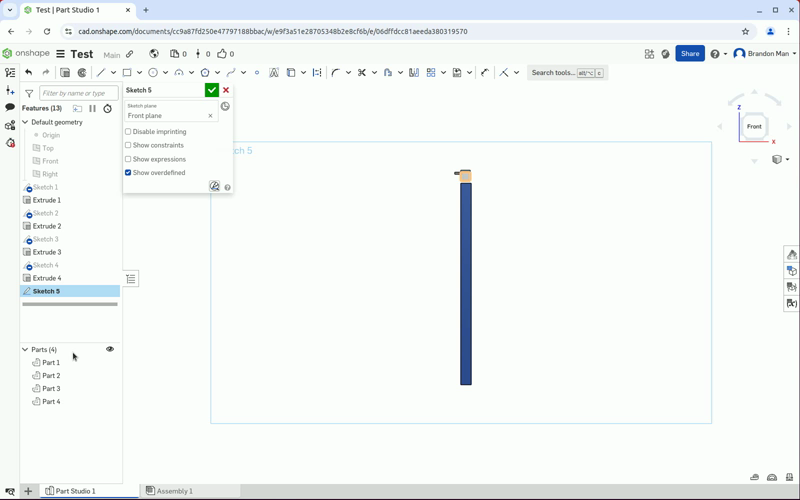
key(y)
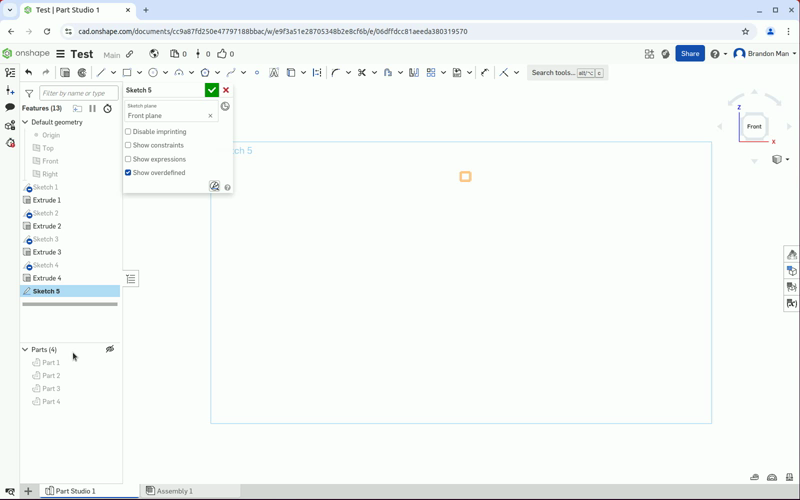
key(l)
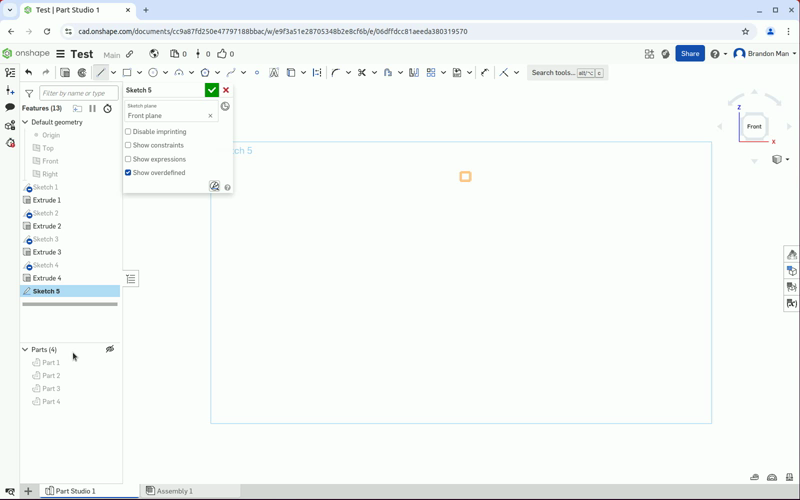
key_down(shift)
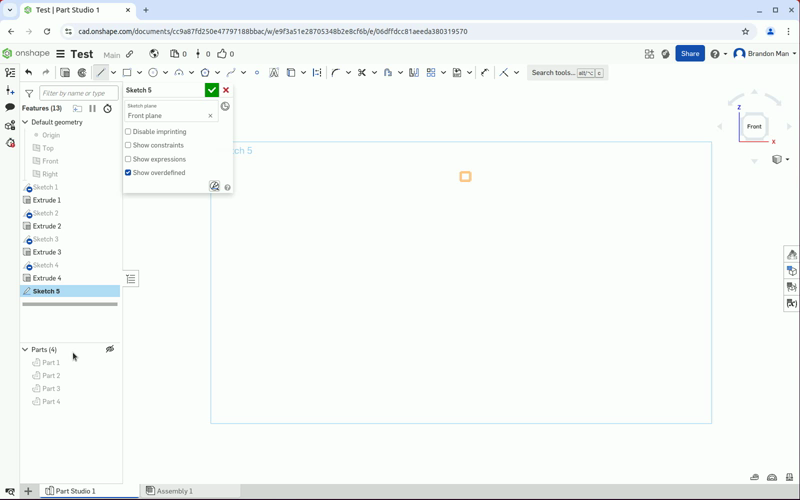
mouse_move(460, 174)
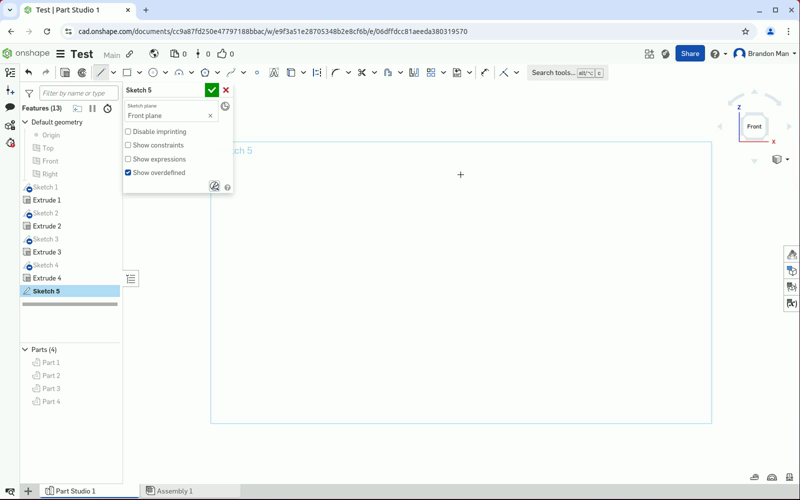
click(460, 174)
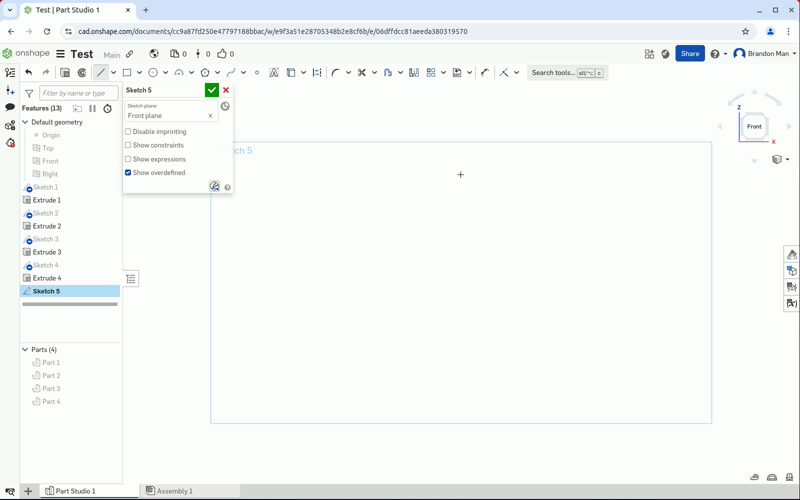
key_up(shift)
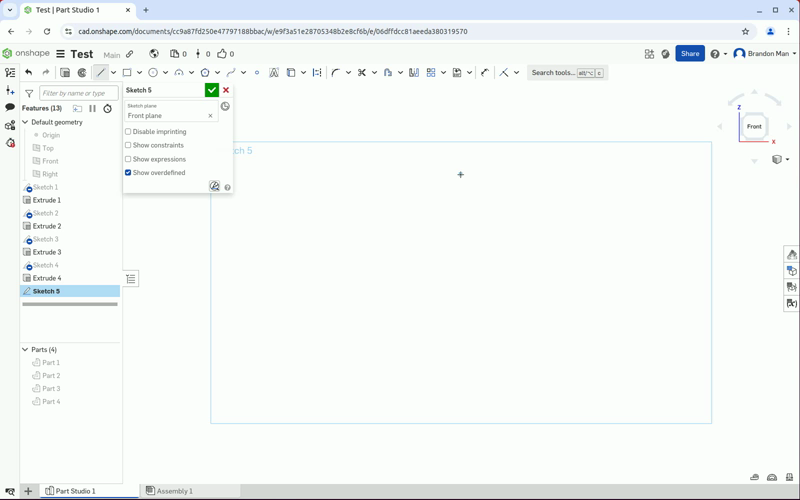
key_down(shift)
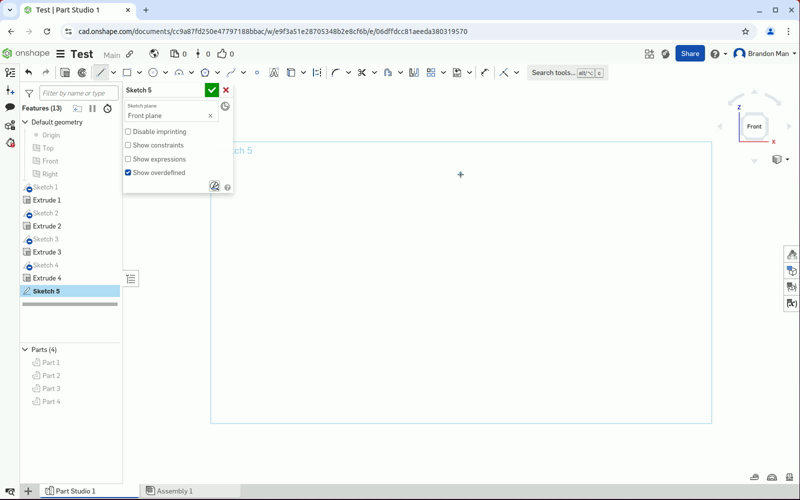
mouse_move(490, 174)
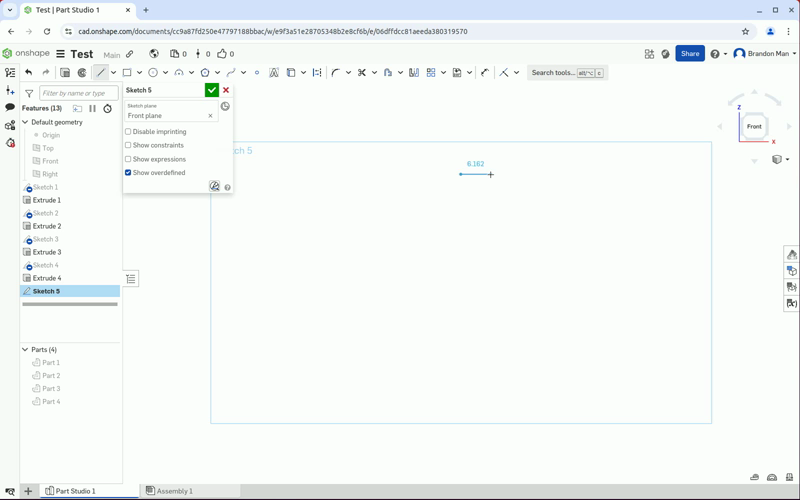
mouse_move(467, 174)
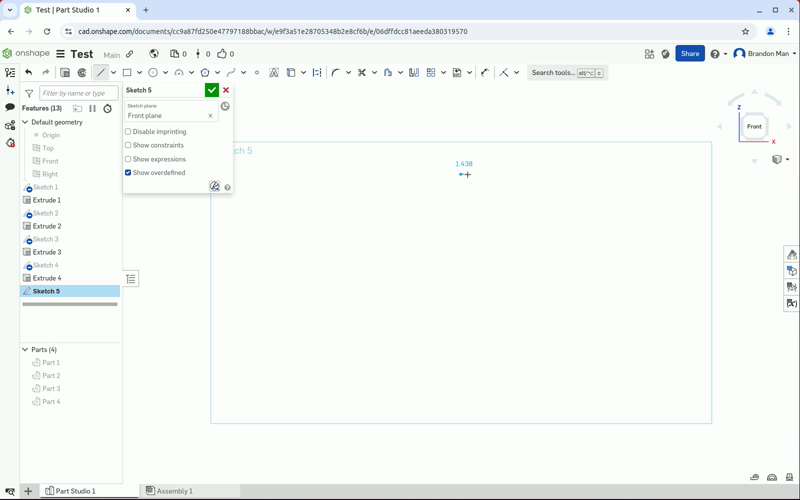
scroll(6)
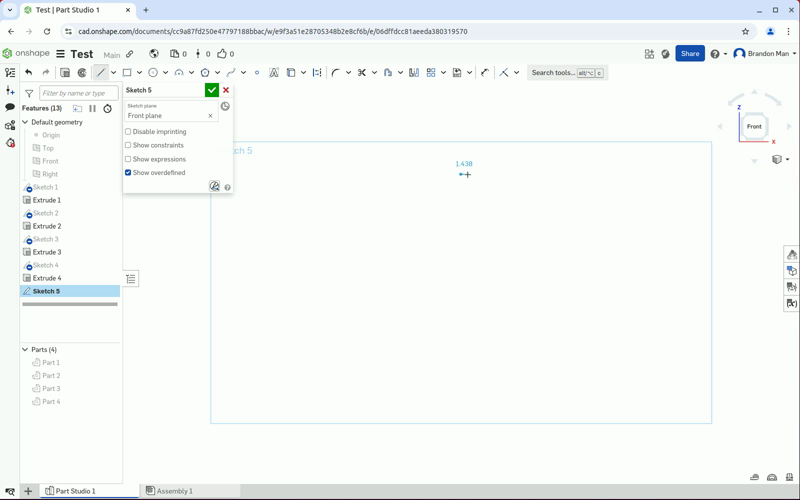
scroll(6)
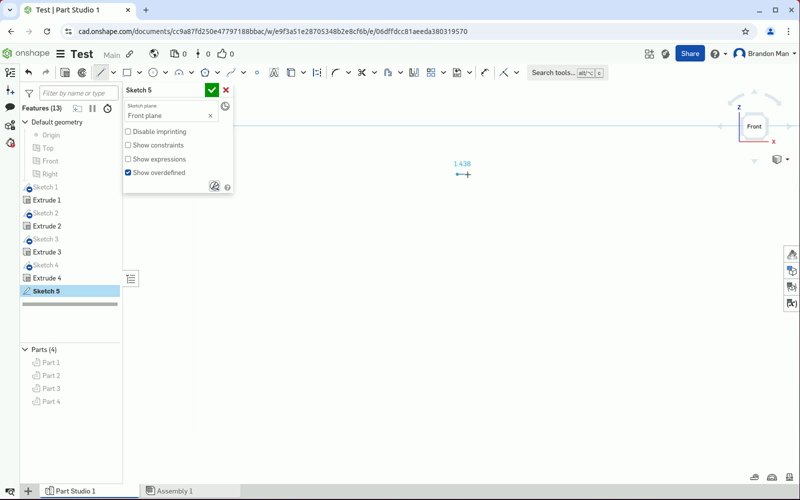
scroll(6)
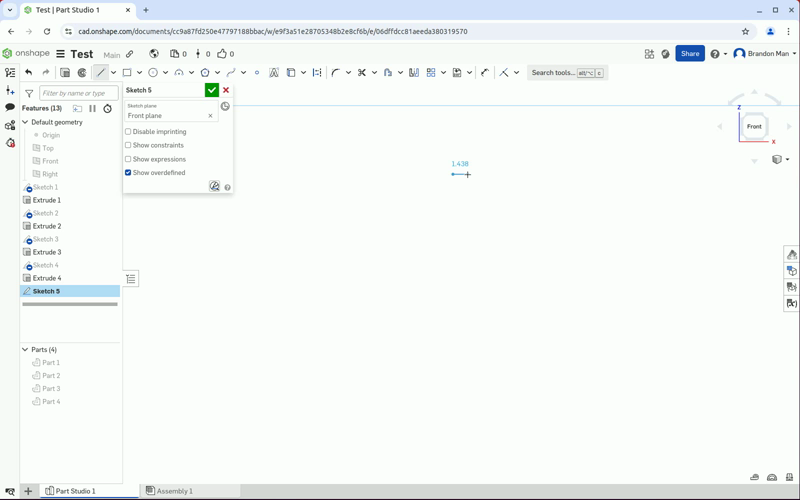
scroll(6)
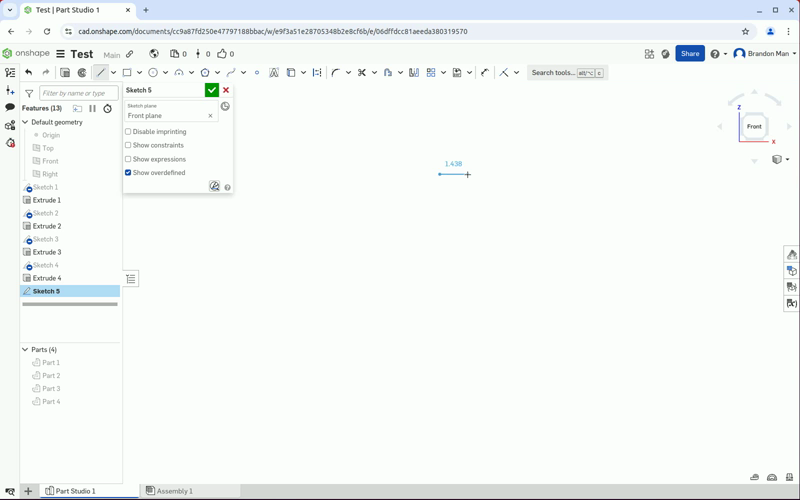
scroll(6)
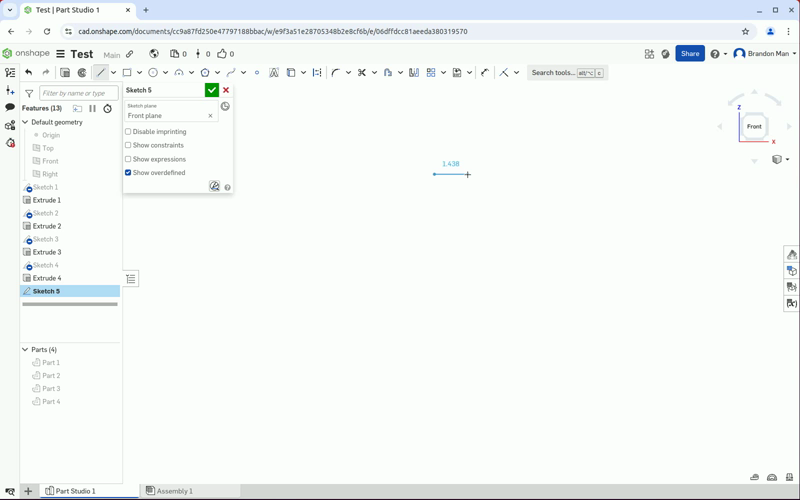
scroll(6)
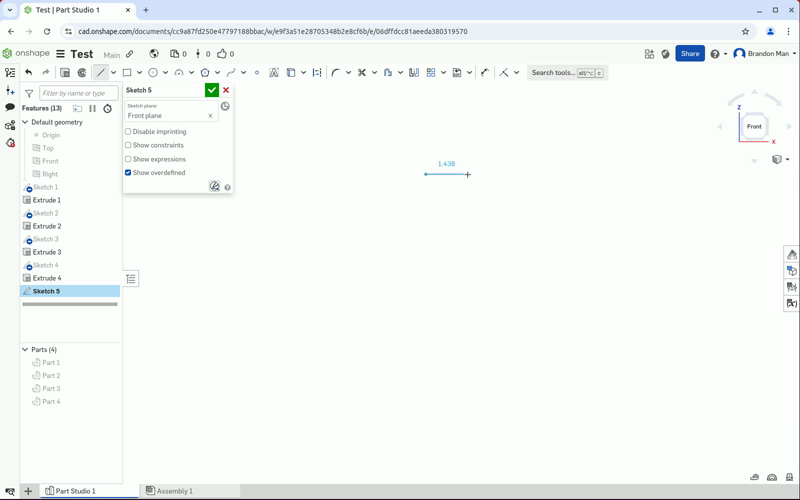
scroll(6)
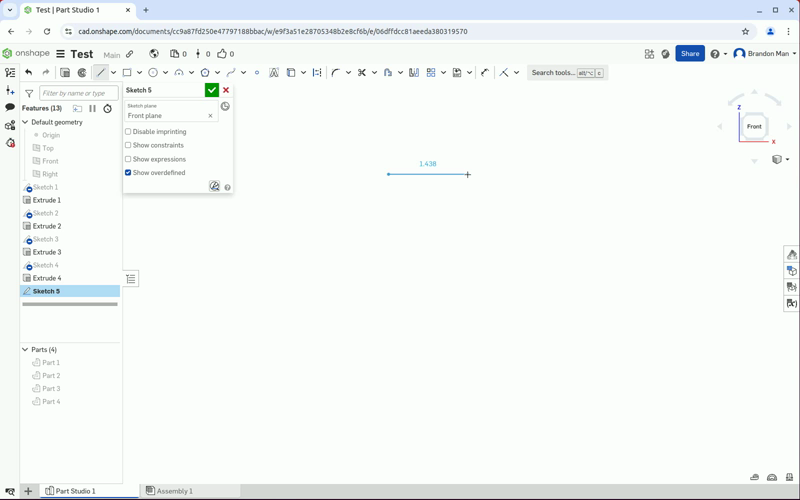
click(467, 174)
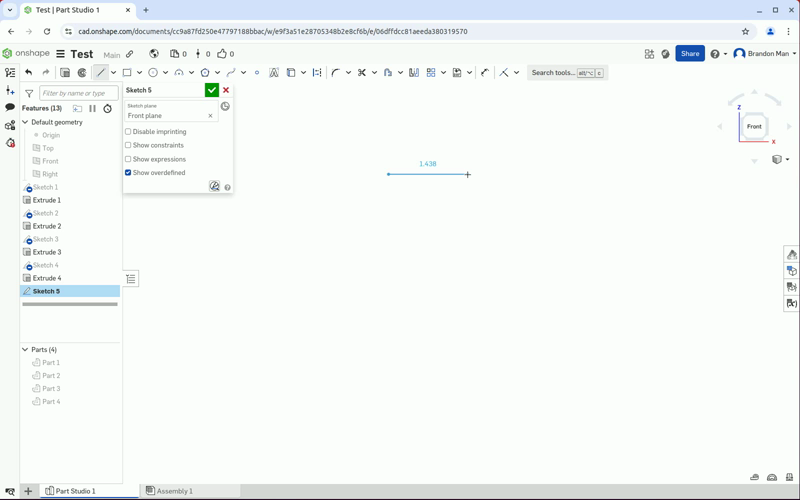
scroll(-6)
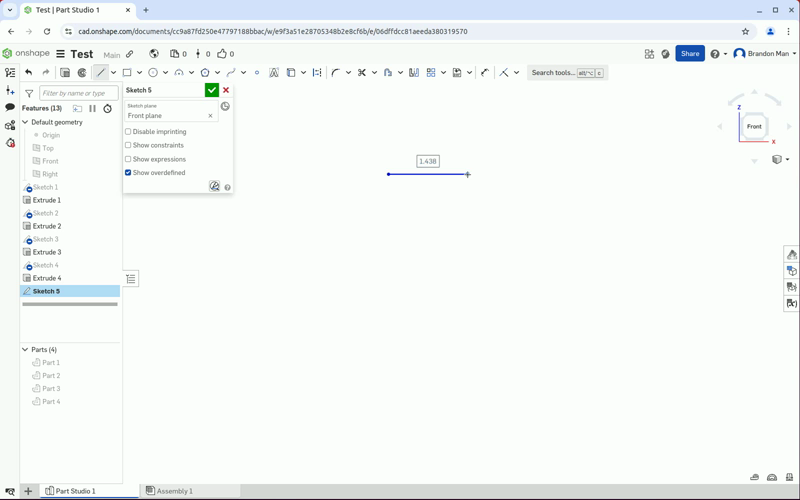
scroll(-6)
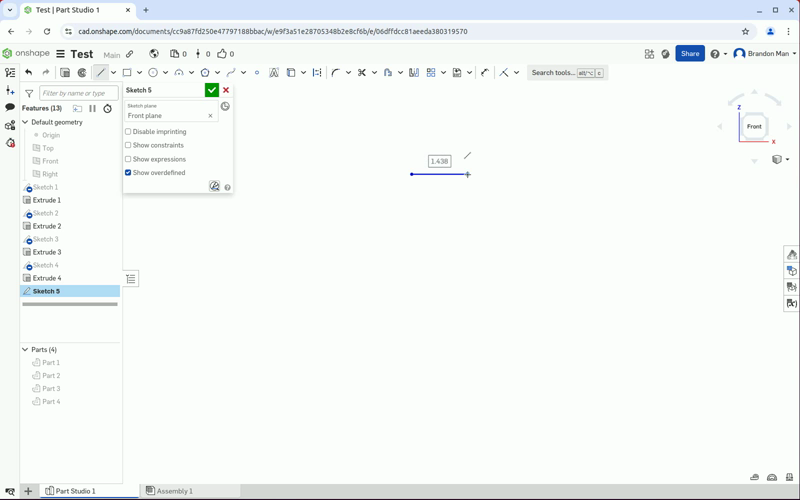
scroll(-6)
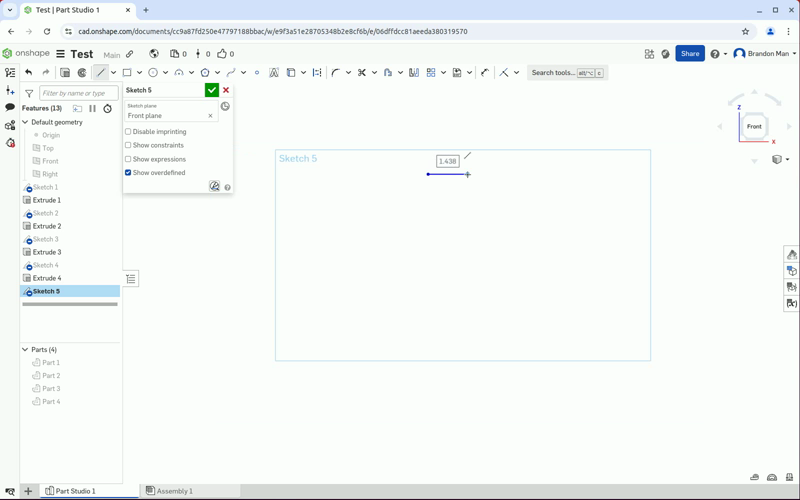
scroll(-6)
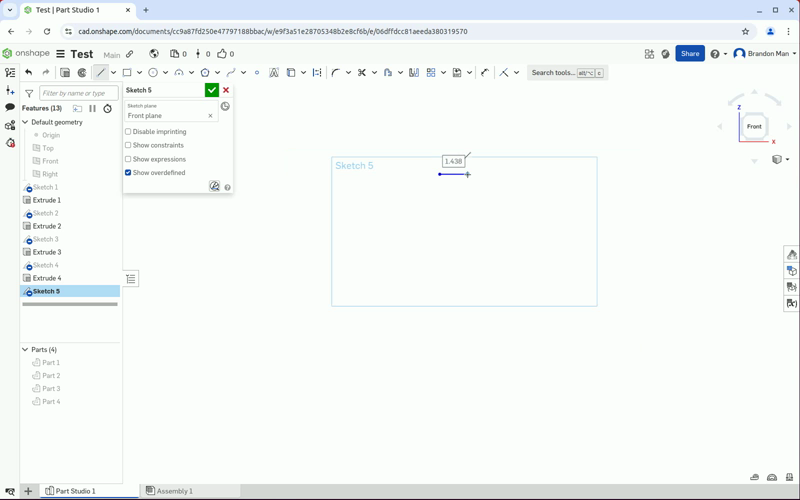
scroll(-6)
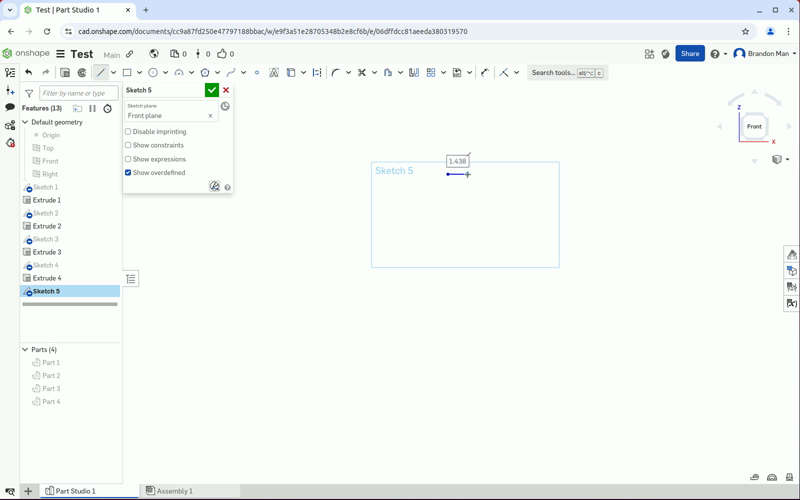
scroll(-6)
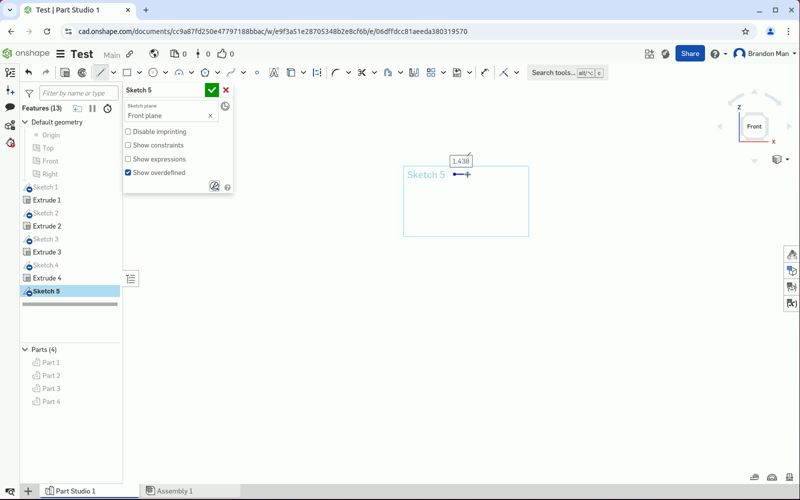
scroll(-6)
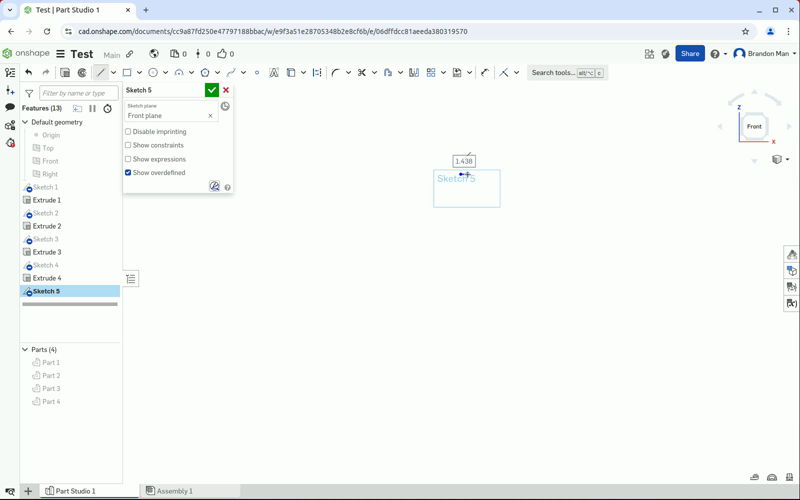
key_up(shift)
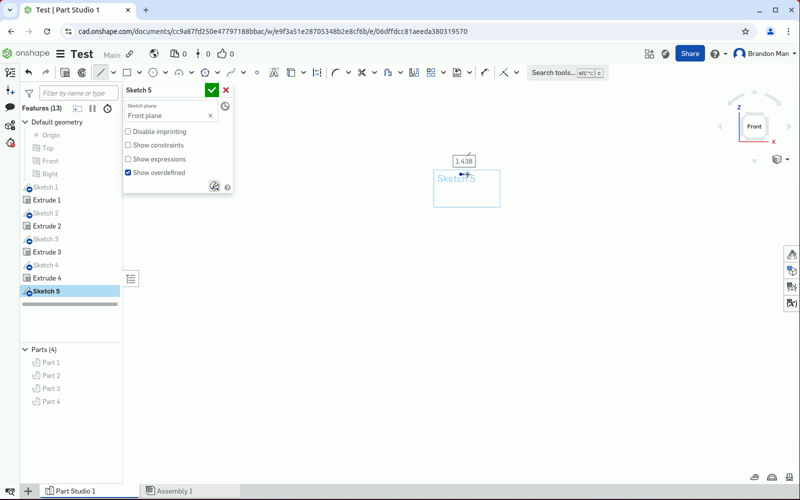
key_down(shift)
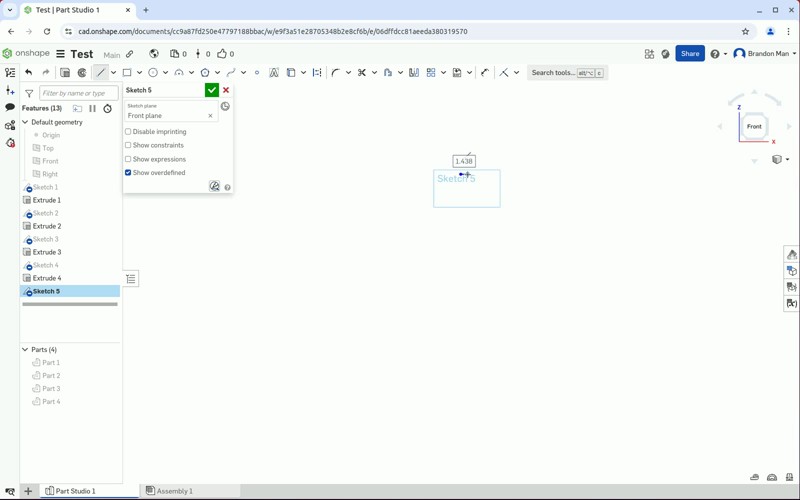
mouse_move(497, 174)
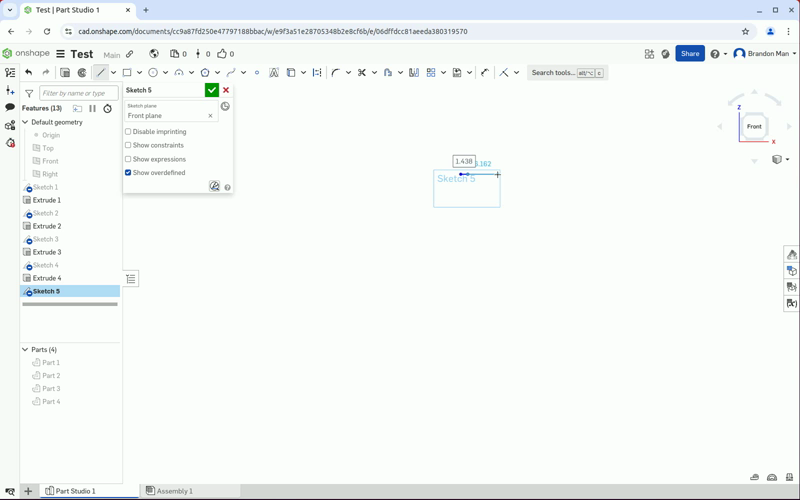
mouse_move(467, 172)
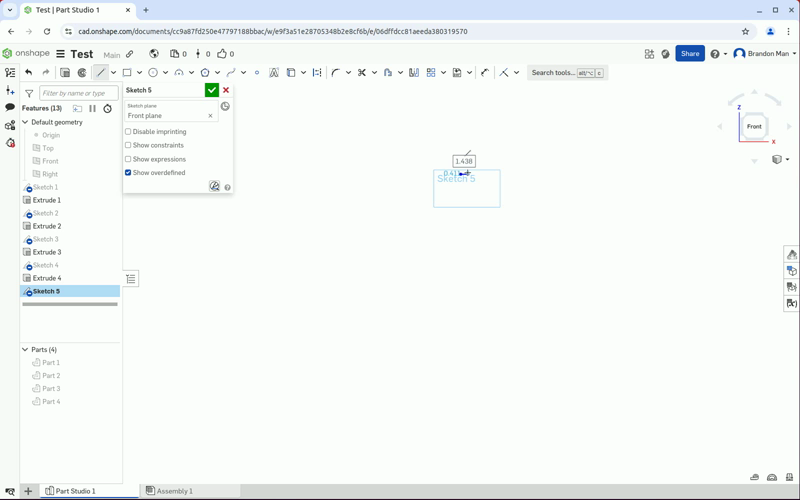
scroll(6)
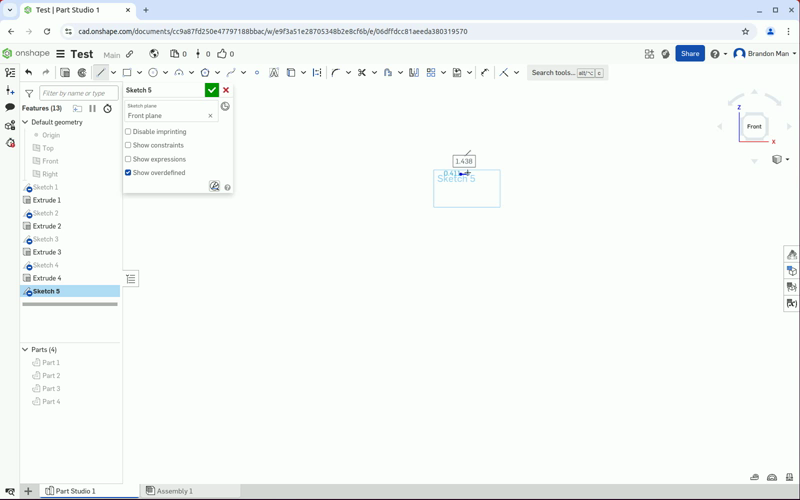
scroll(6)
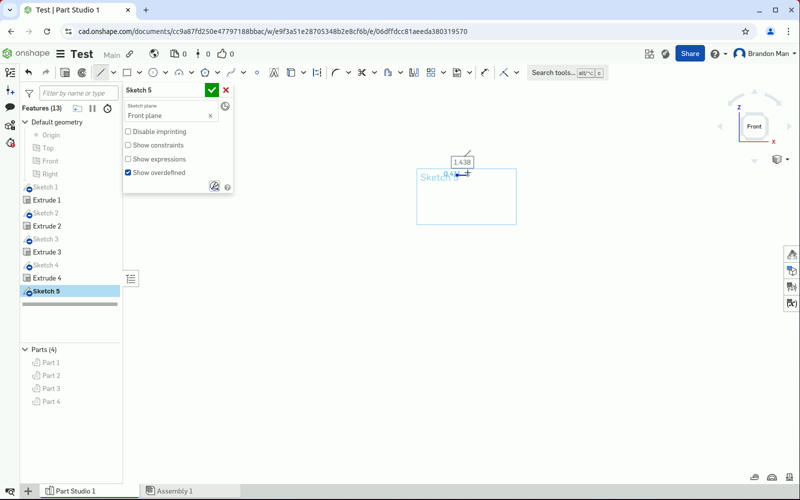
scroll(6)
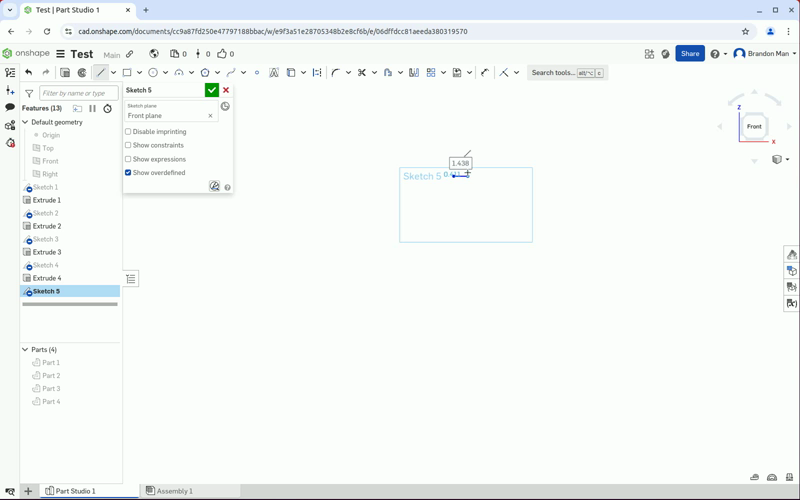
scroll(6)
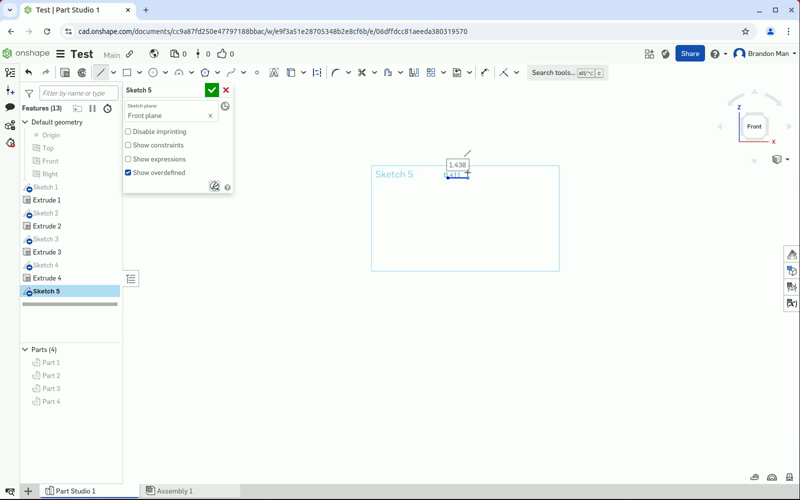
scroll(6)
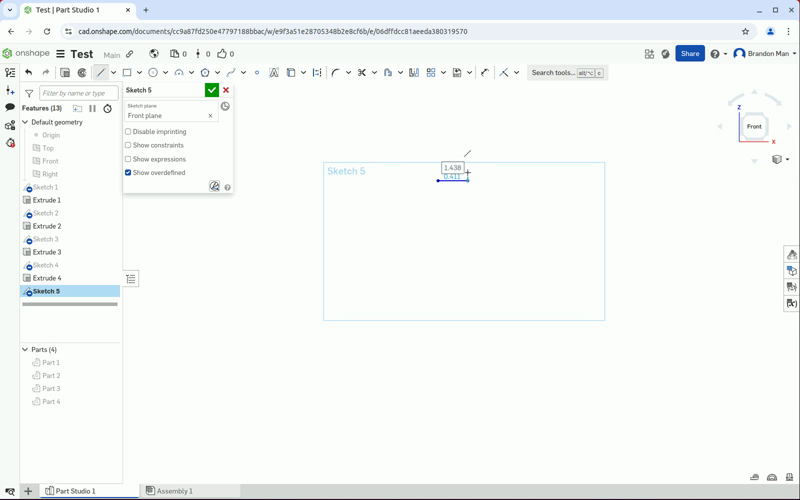
scroll(6)
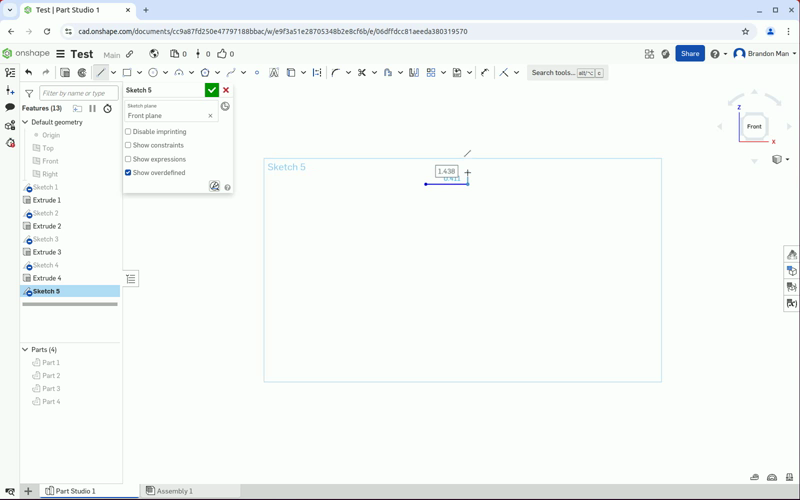
scroll(6)
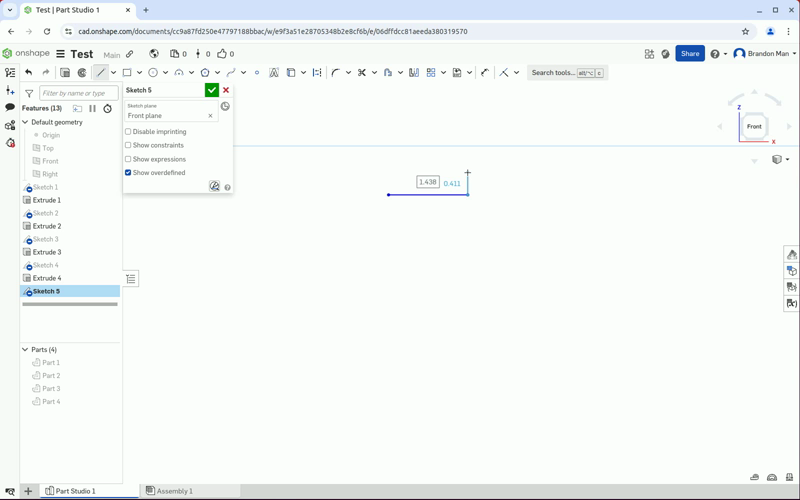
click(467, 172)
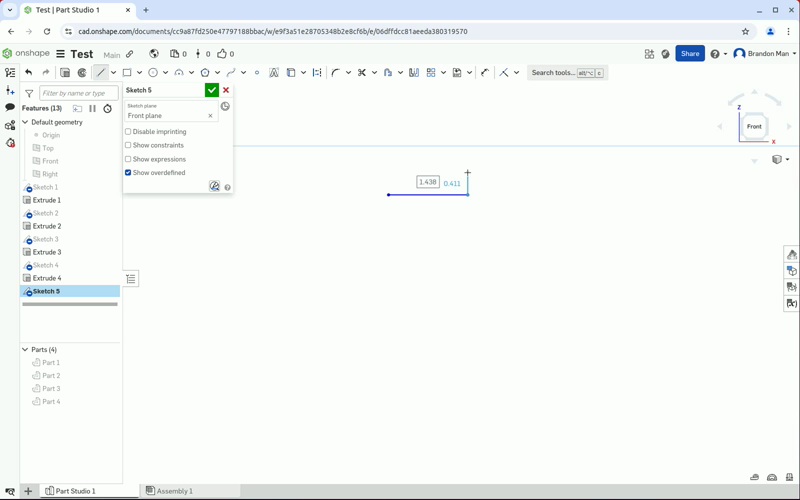
scroll(-6)
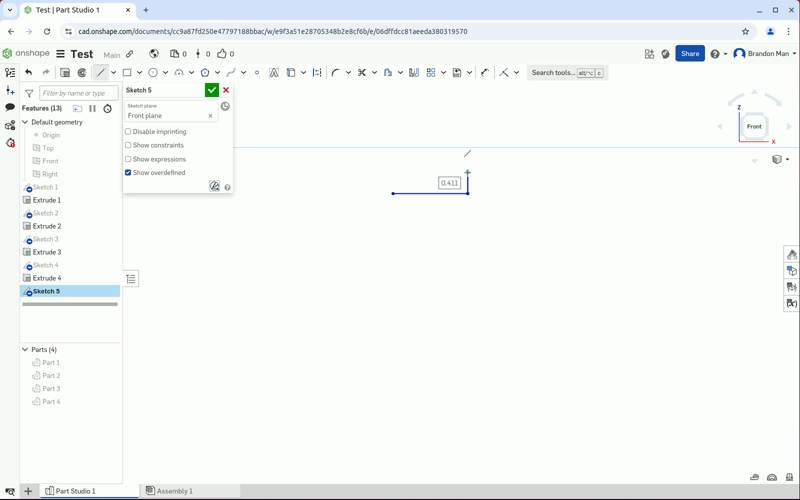
scroll(-6)
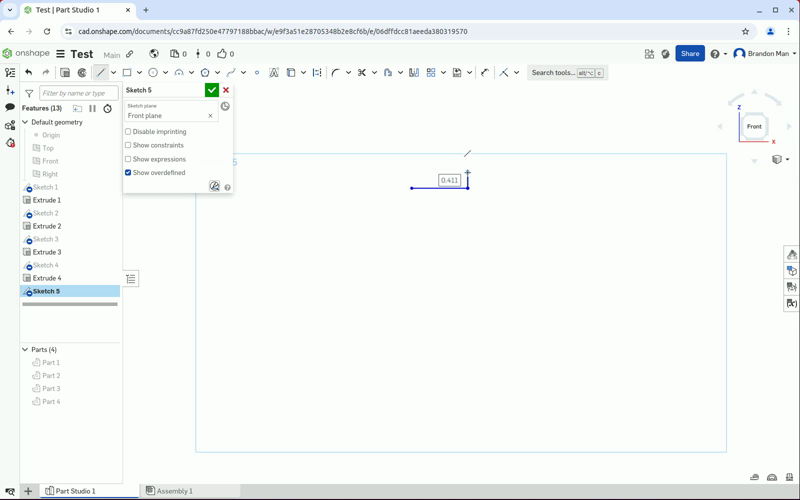
scroll(-6)
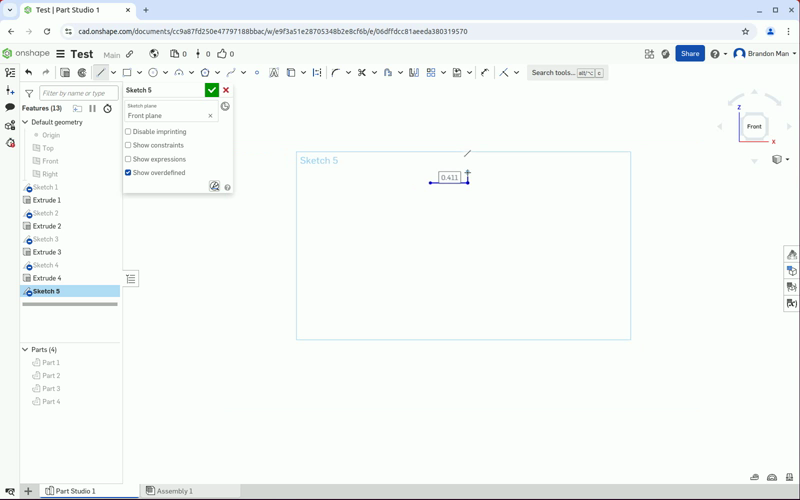
scroll(-6)
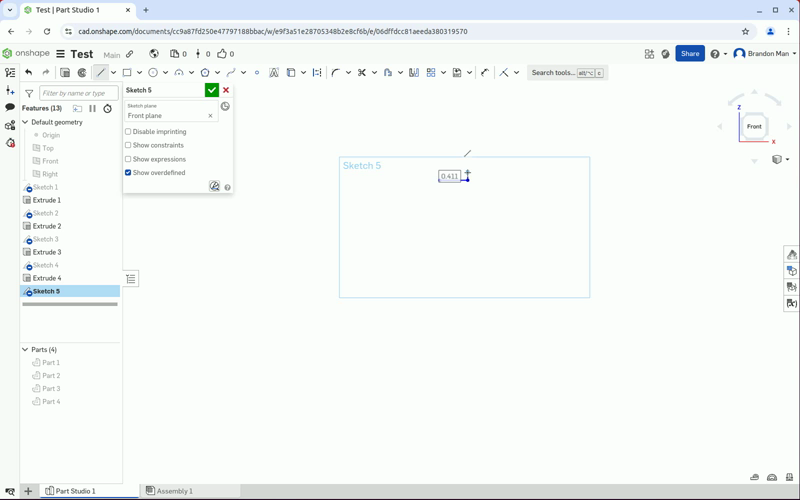
scroll(-6)
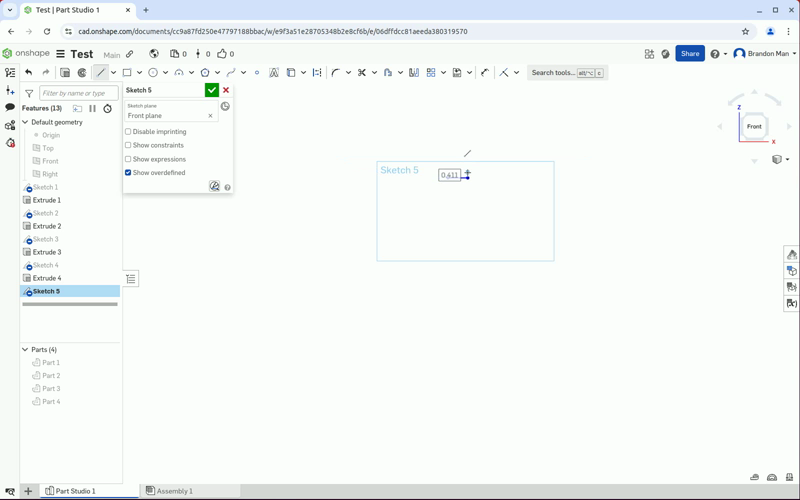
scroll(-6)
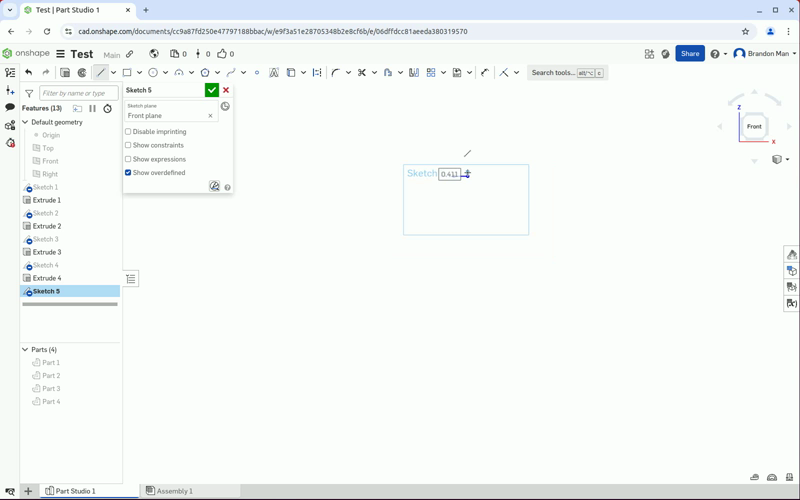
scroll(-6)
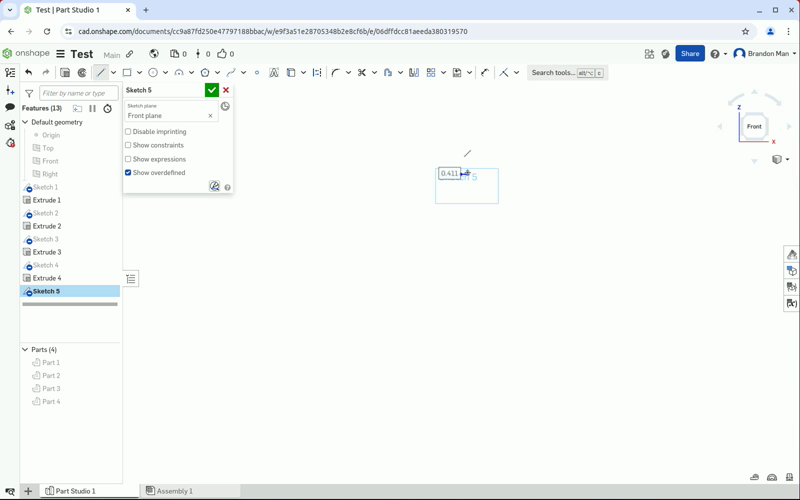
key_up(shift)
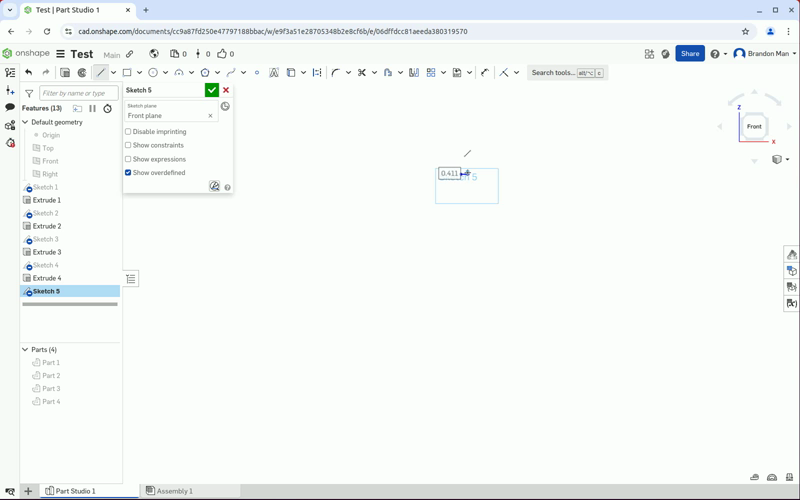
key_down(shift)
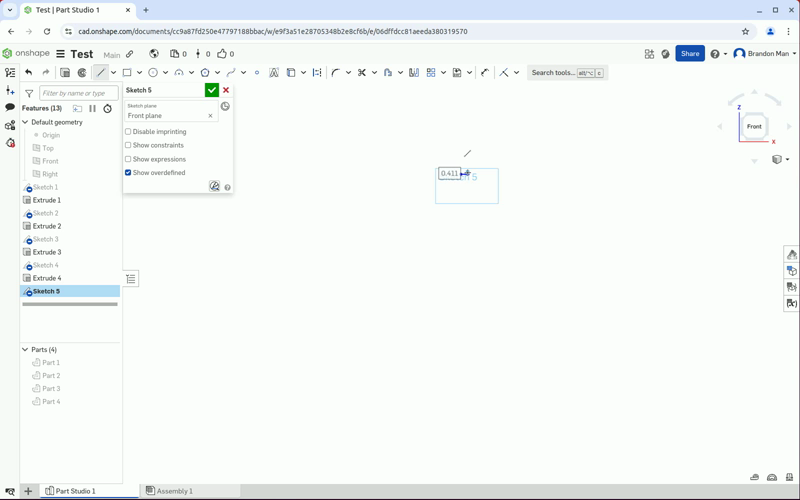
mouse_move(497, 172)
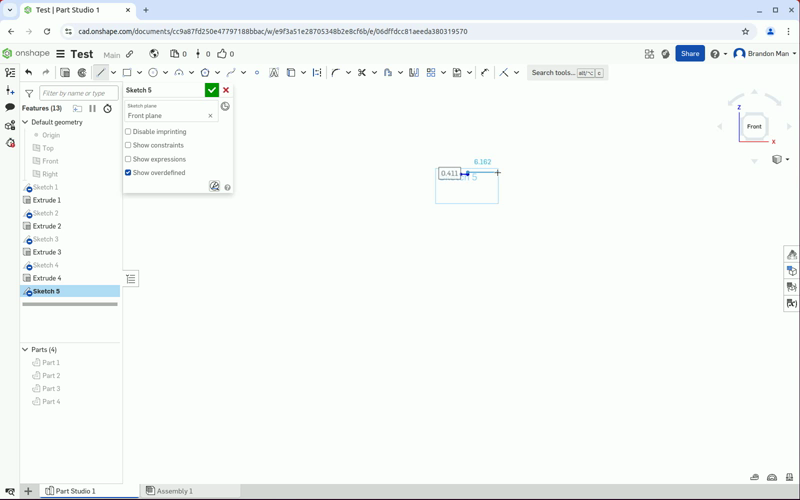
mouse_move(460, 172)
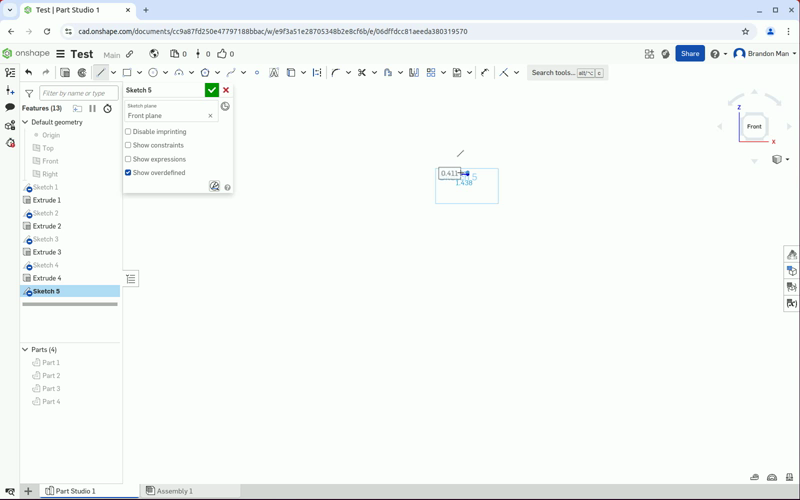
scroll(6)
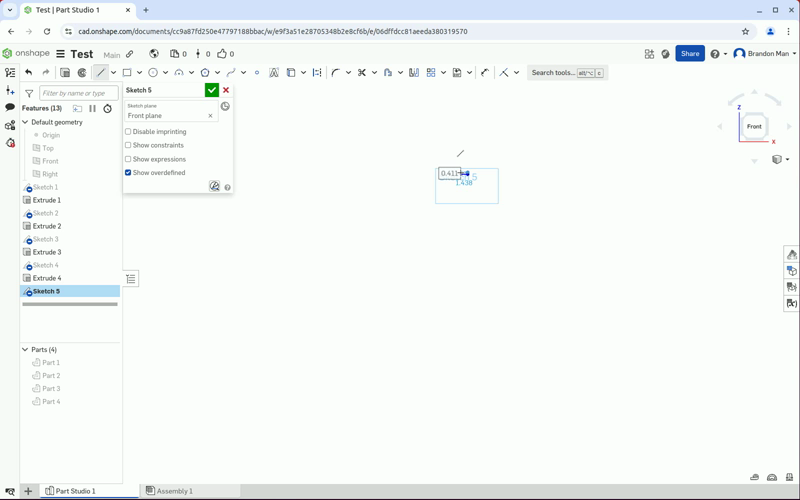
scroll(6)
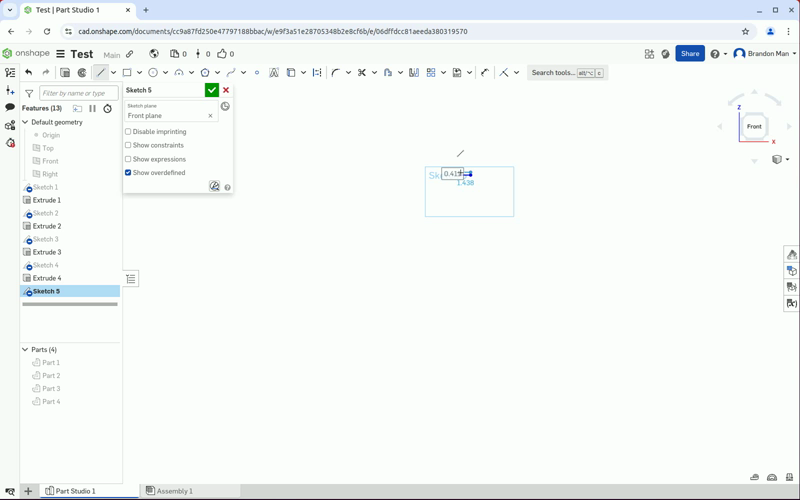
scroll(6)
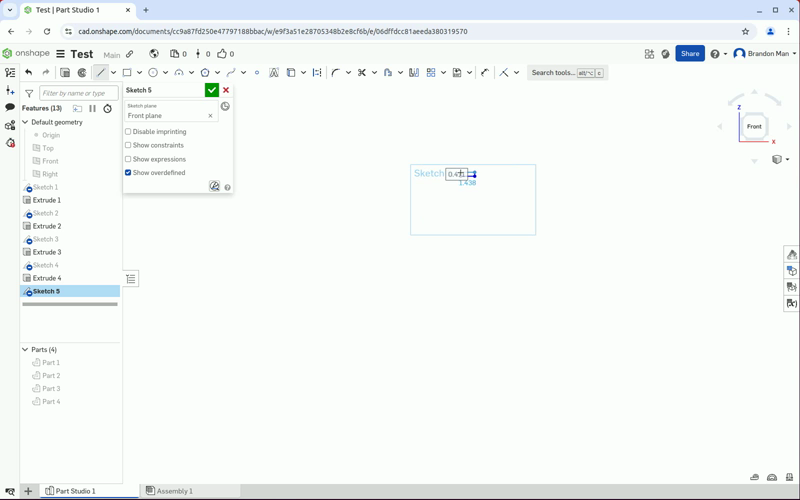
scroll(6)
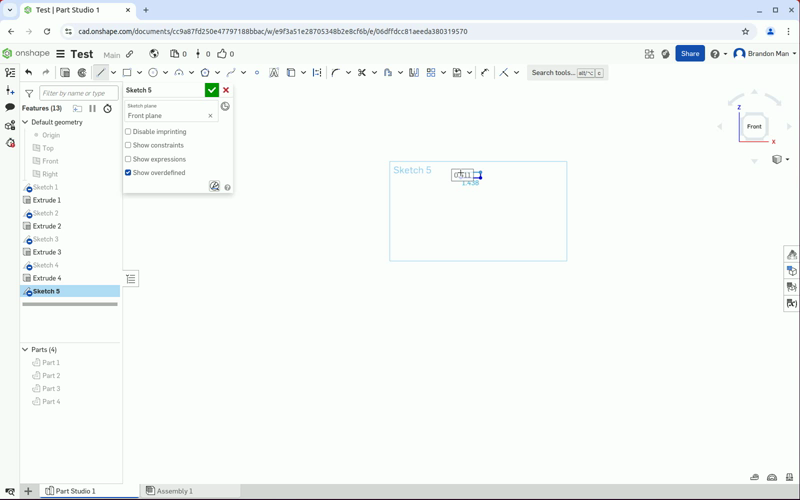
scroll(6)
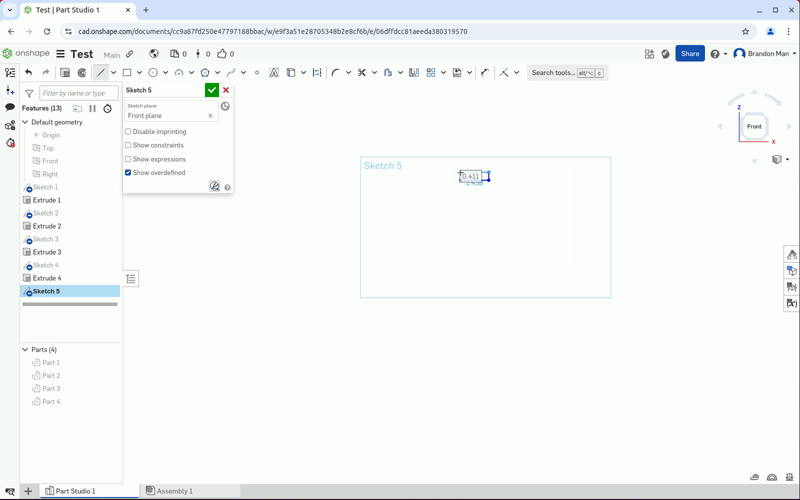
scroll(6)
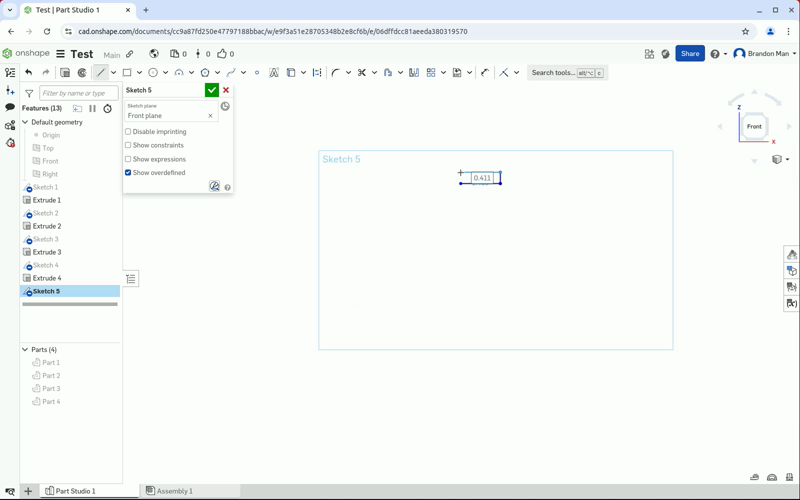
scroll(6)
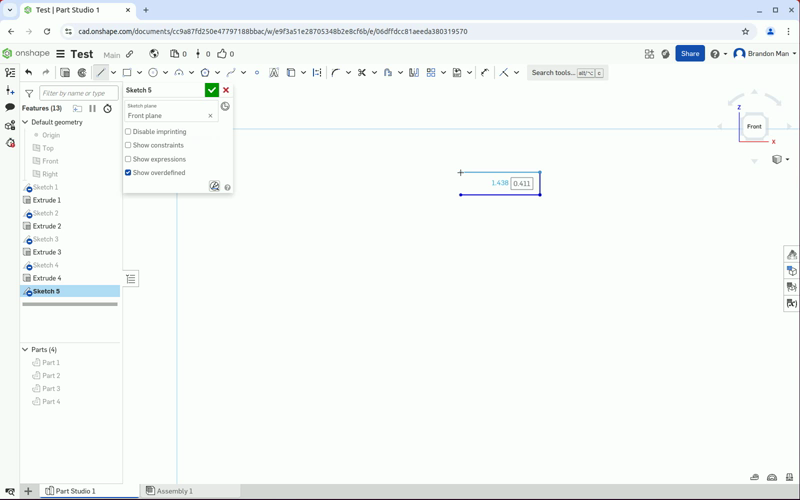
click(460, 172)
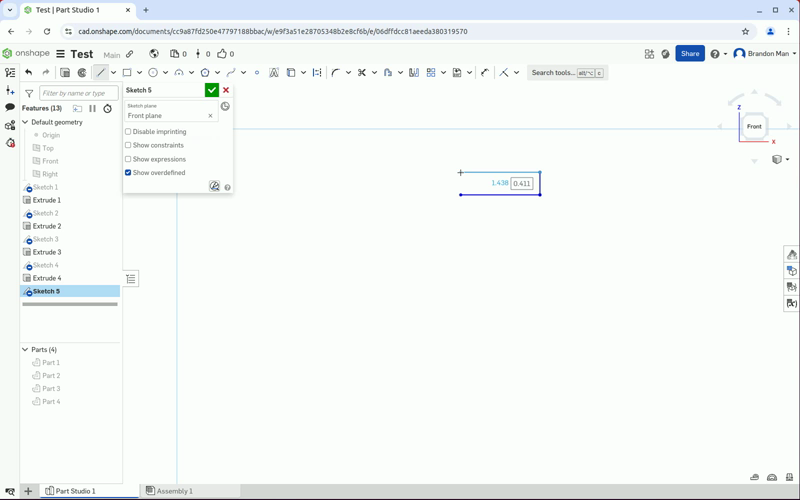
scroll(-6)
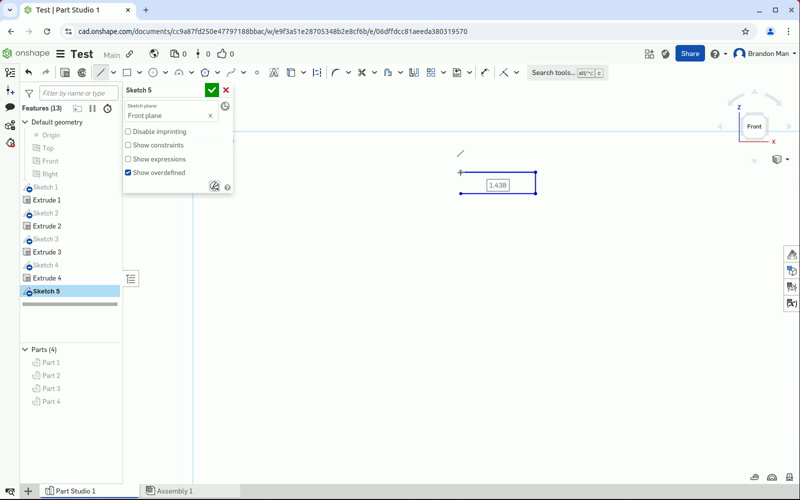
scroll(-6)
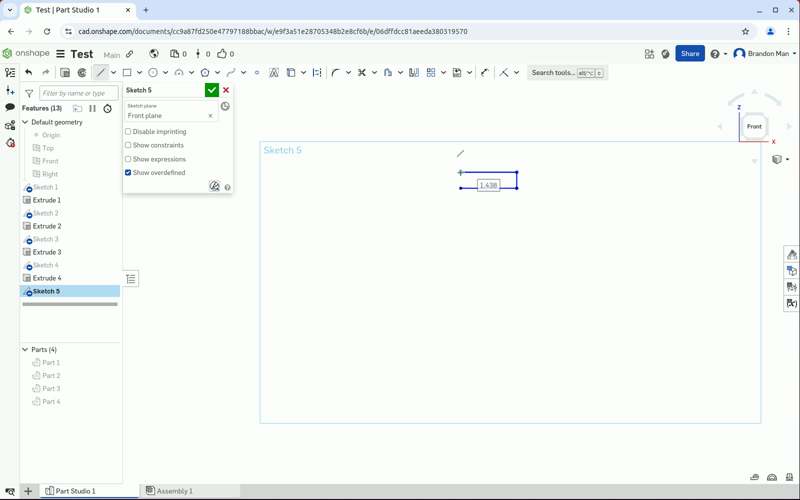
scroll(-6)
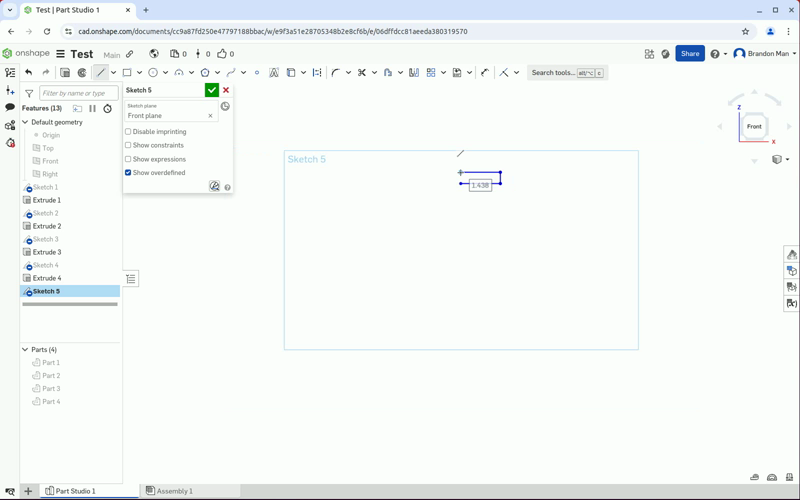
scroll(-6)
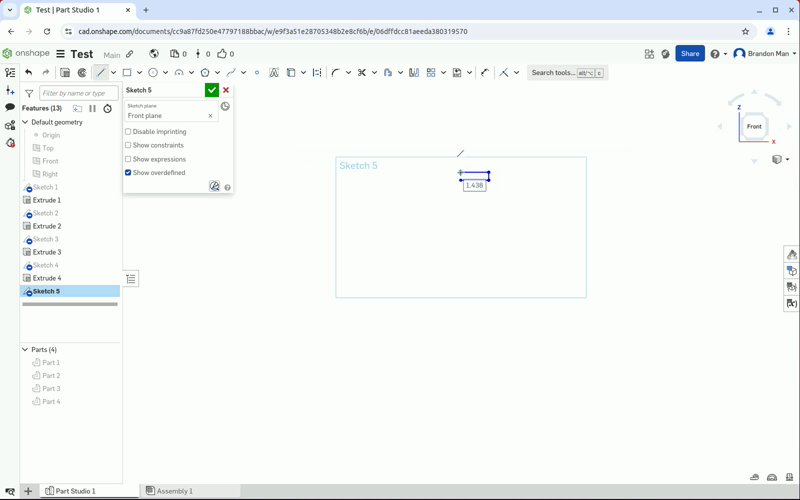
scroll(-6)
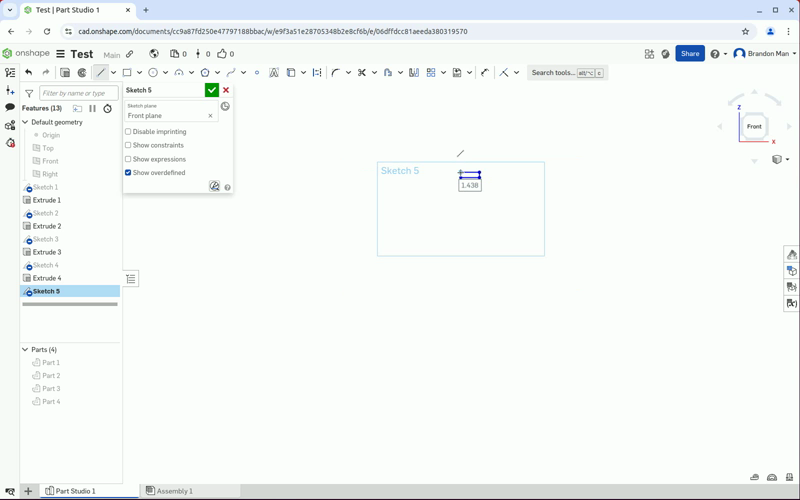
scroll(-6)
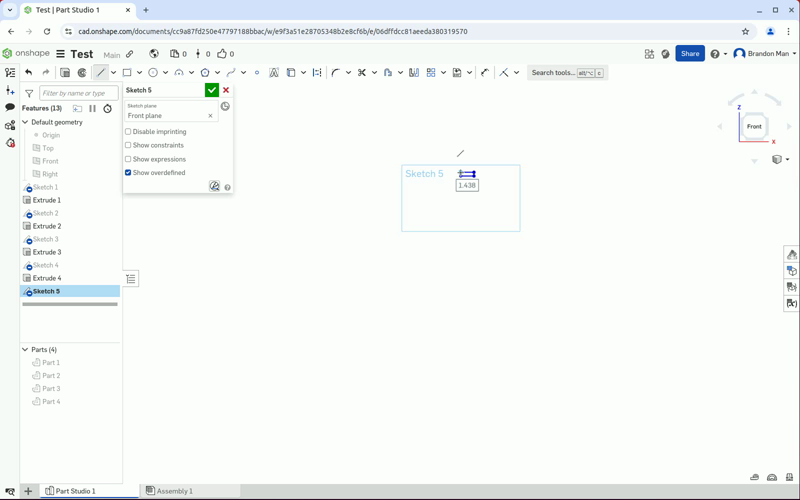
scroll(-6)
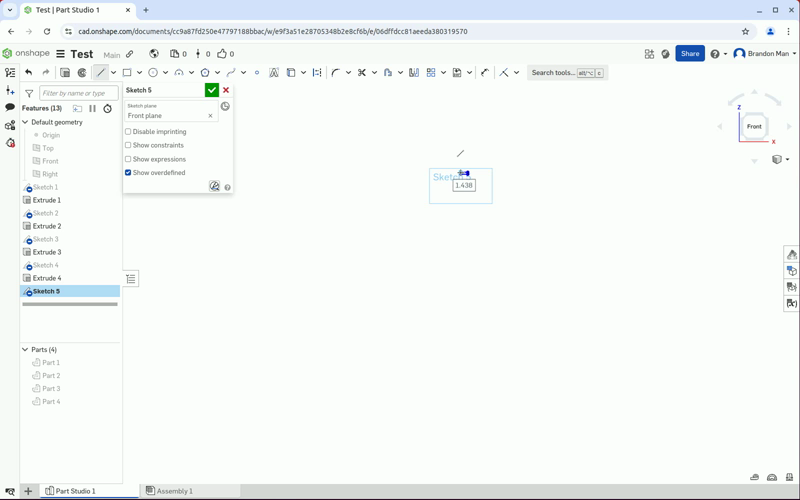
key_up(shift)
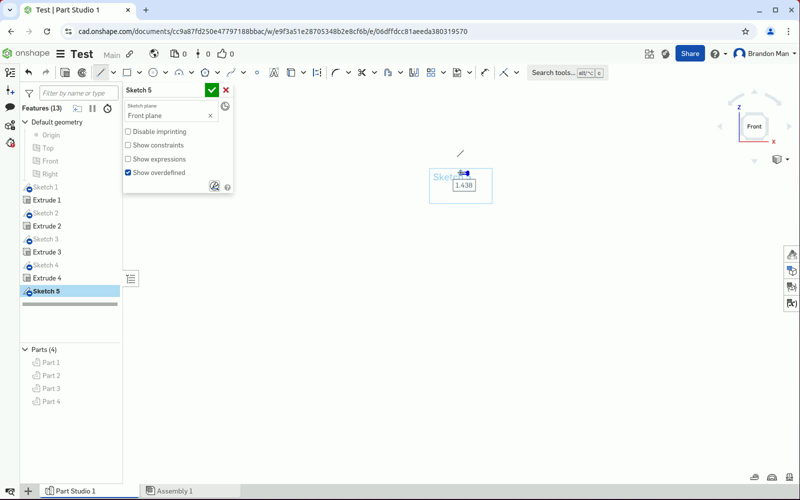
mouse_move(490, 172)
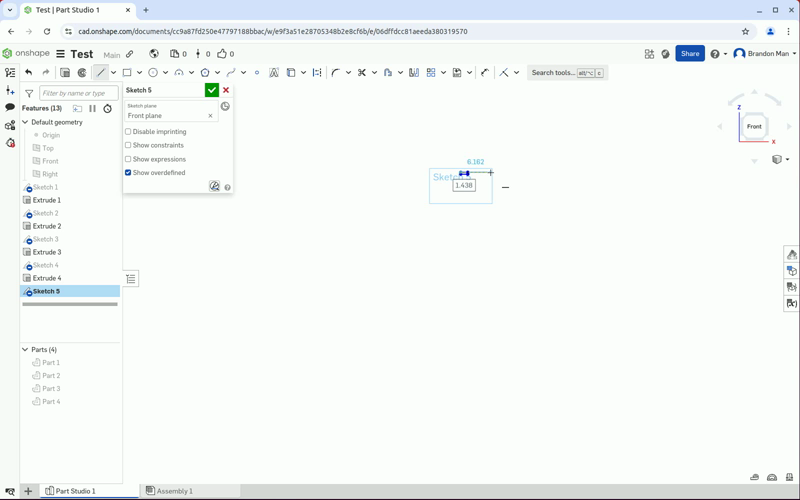
key_down(shift)
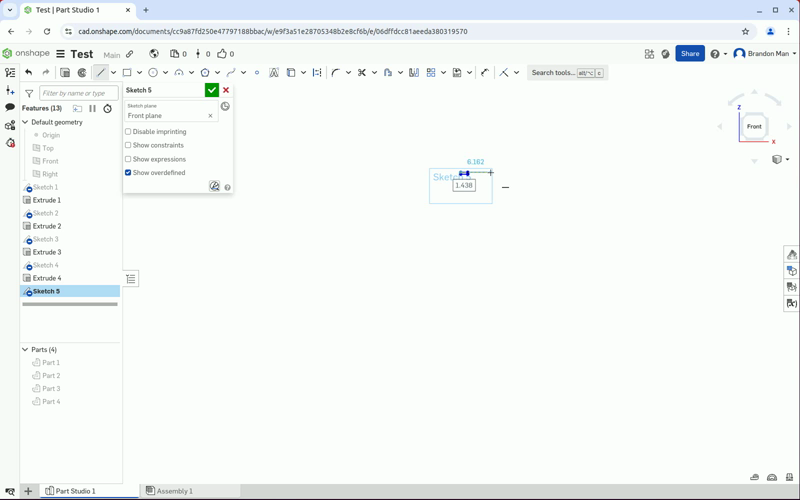
mouse_move(460, 174)
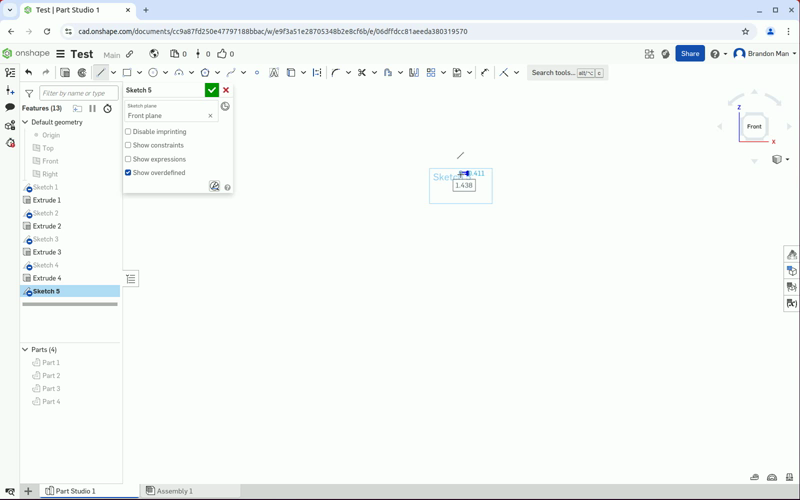
scroll(6)
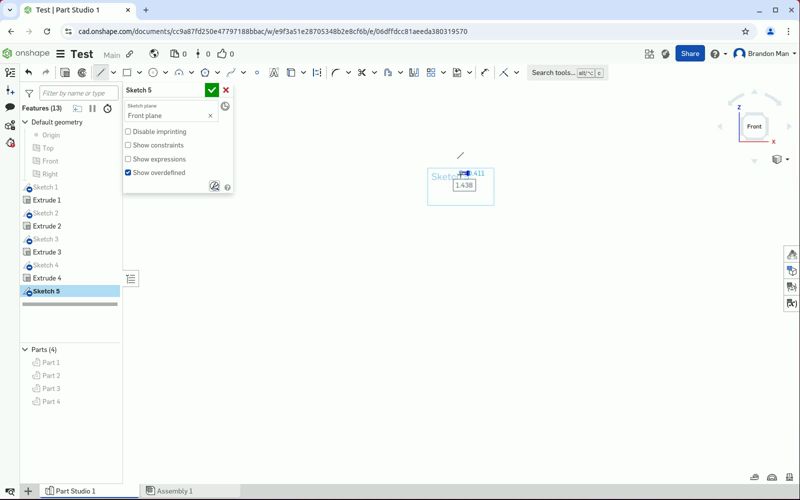
scroll(6)
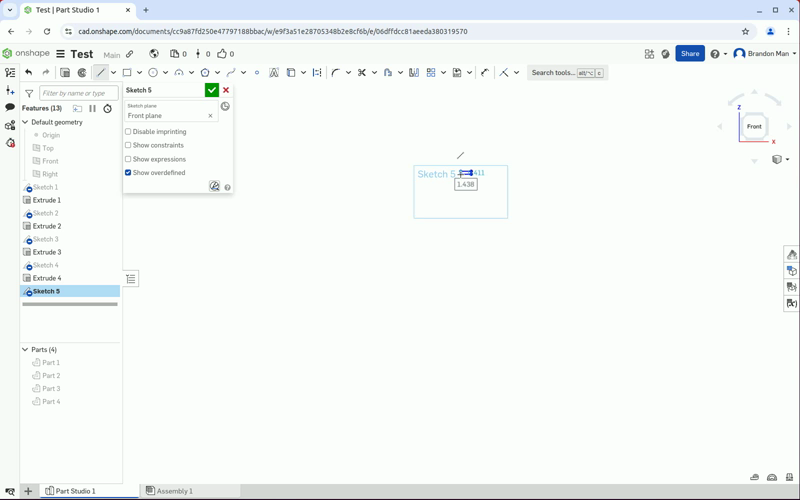
scroll(6)
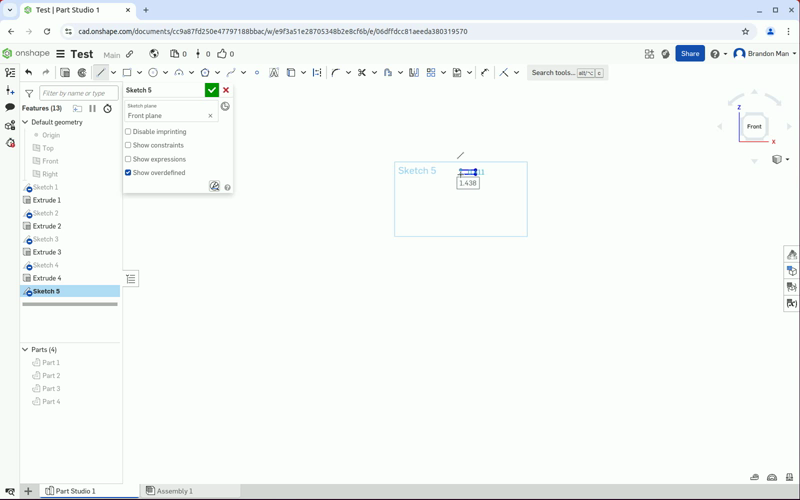
scroll(6)
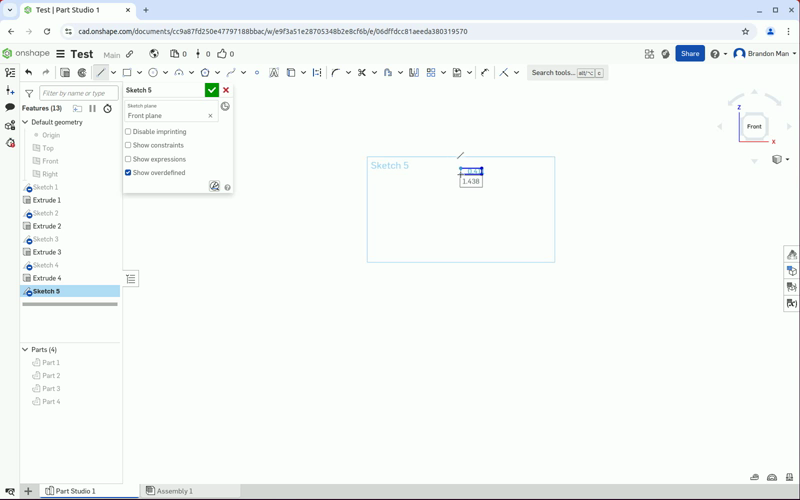
scroll(6)
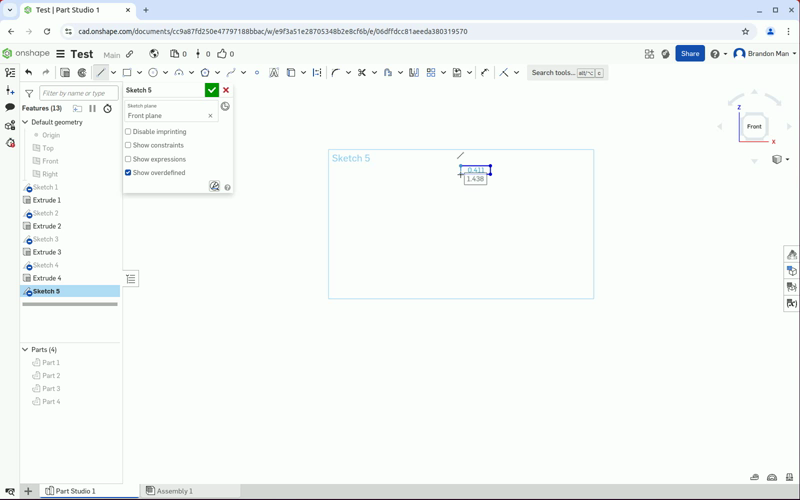
scroll(6)
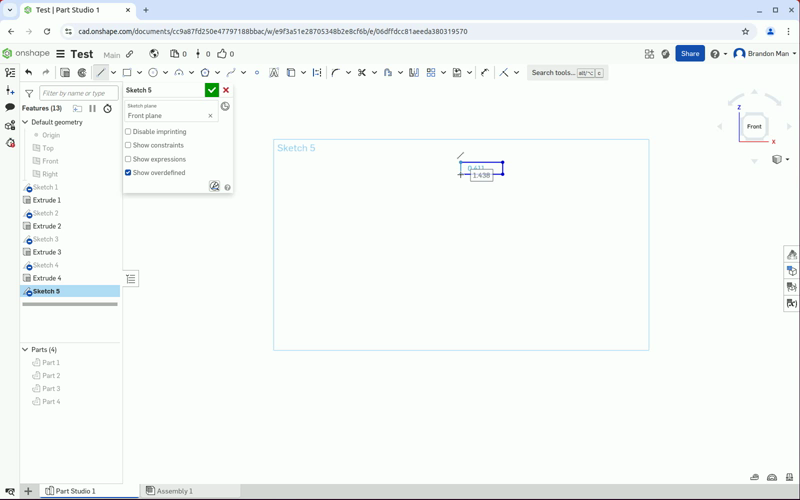
scroll(6)
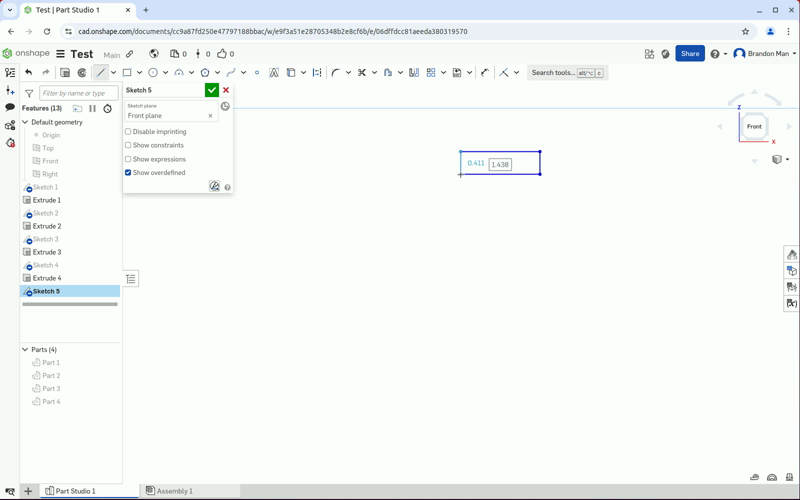
key_up(shift)
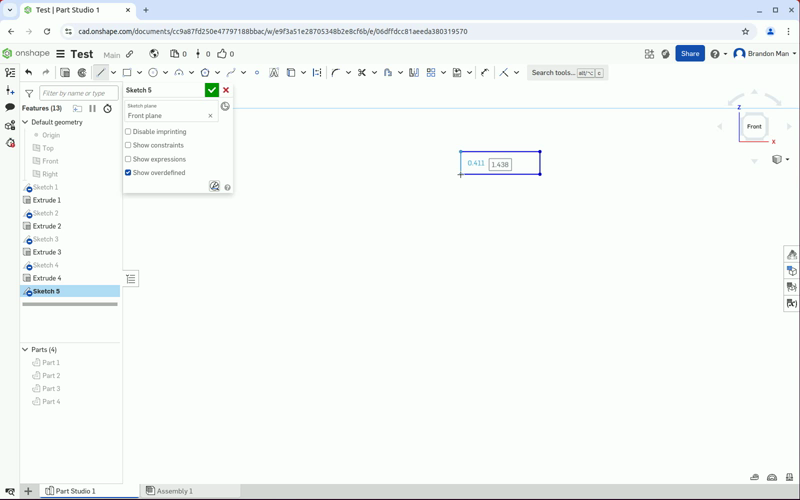
click(460, 174)
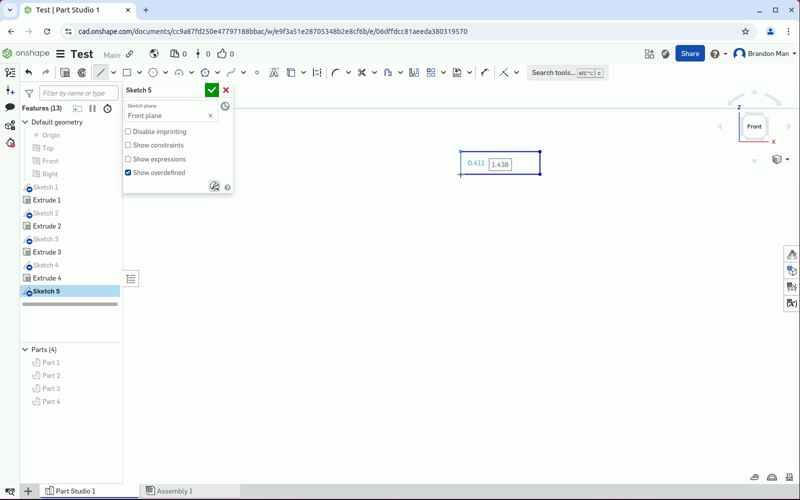
scroll(-6)
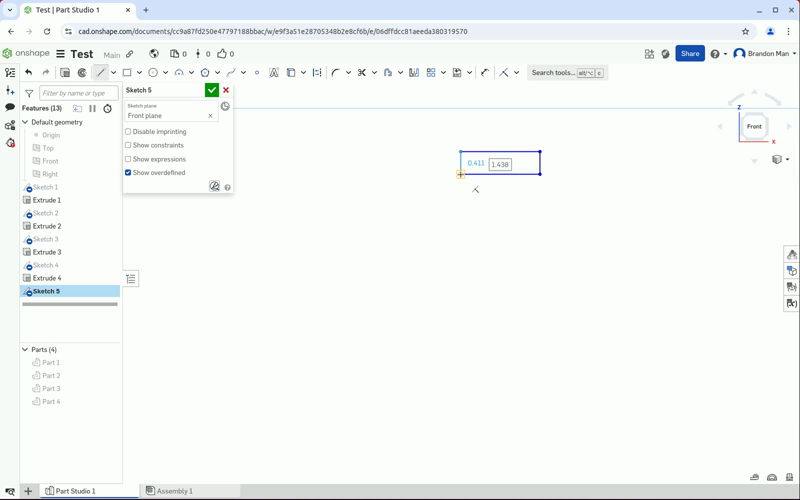
scroll(-6)
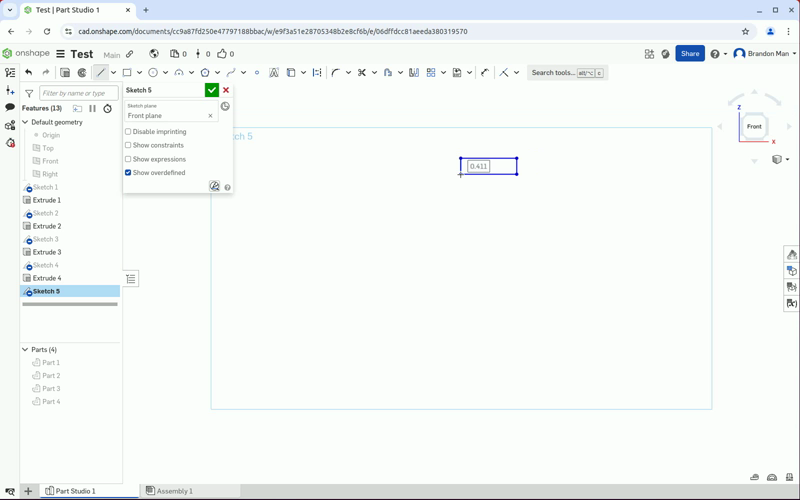
scroll(-6)
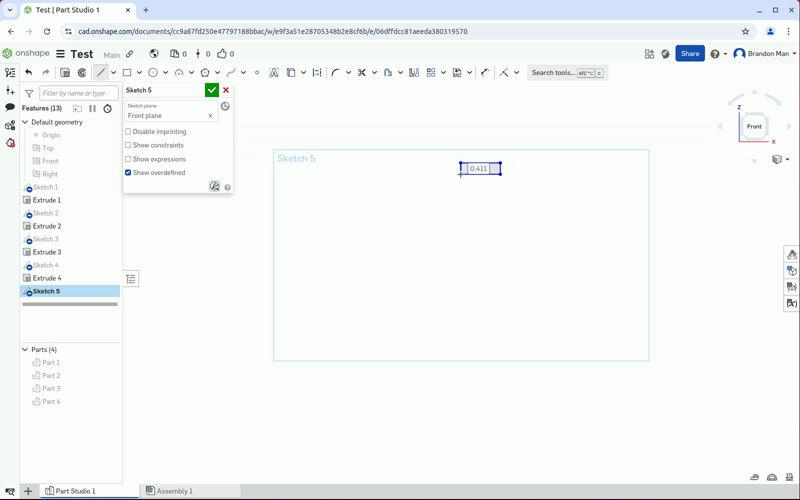
scroll(-6)
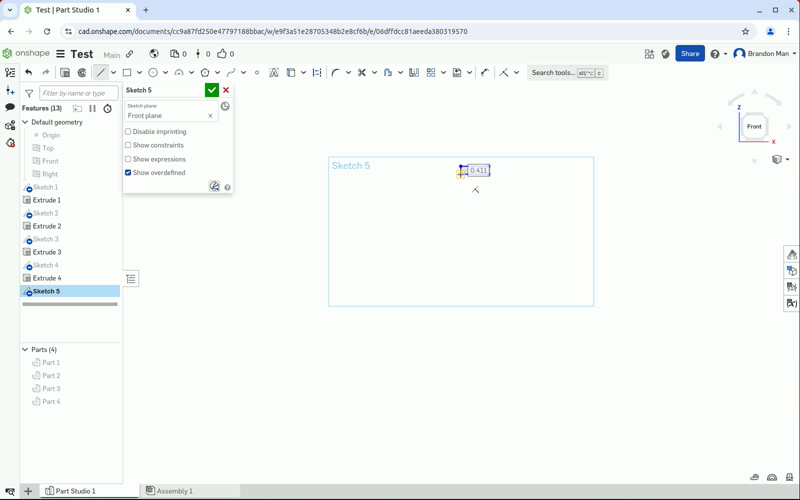
scroll(-6)
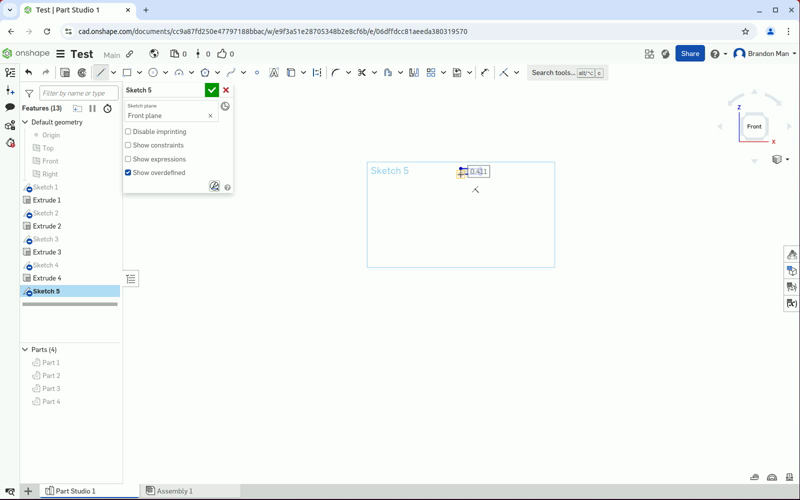
scroll(-6)
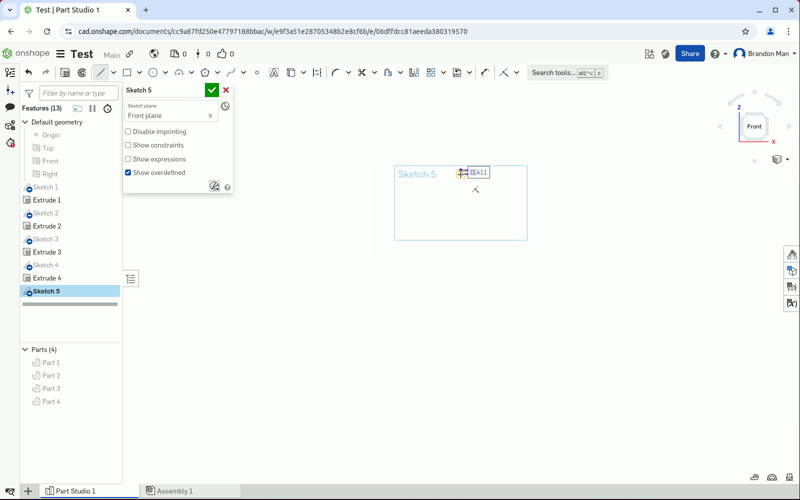
scroll(-6)
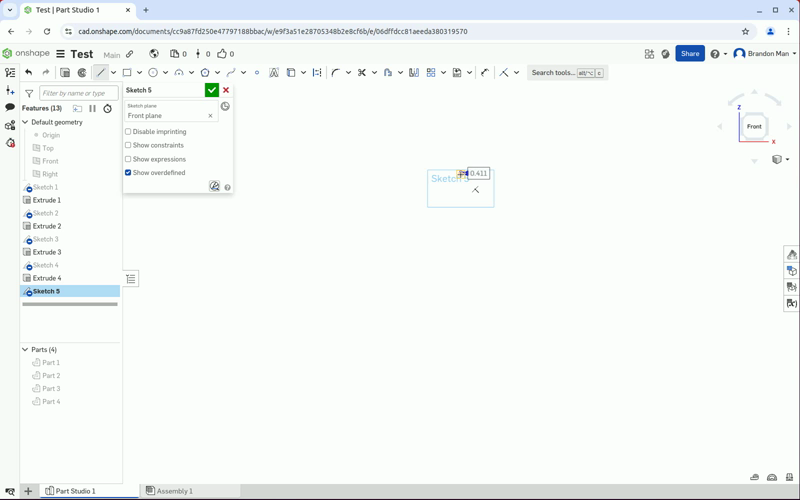
key(esc)
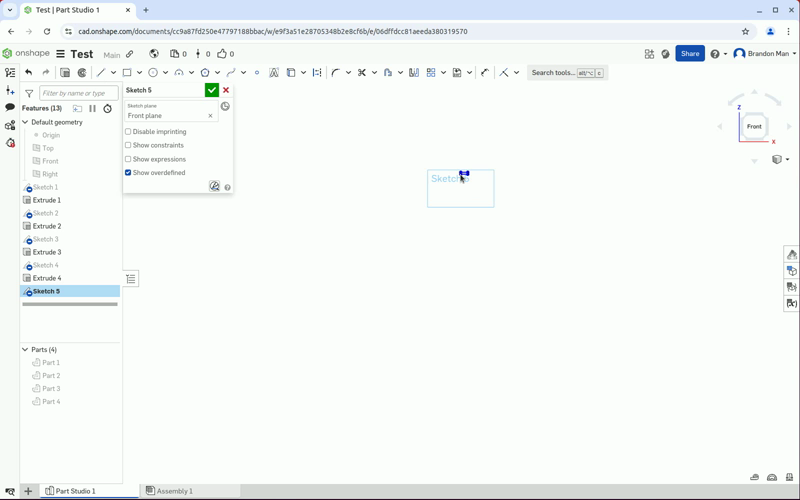
mouse_move(465, 172)
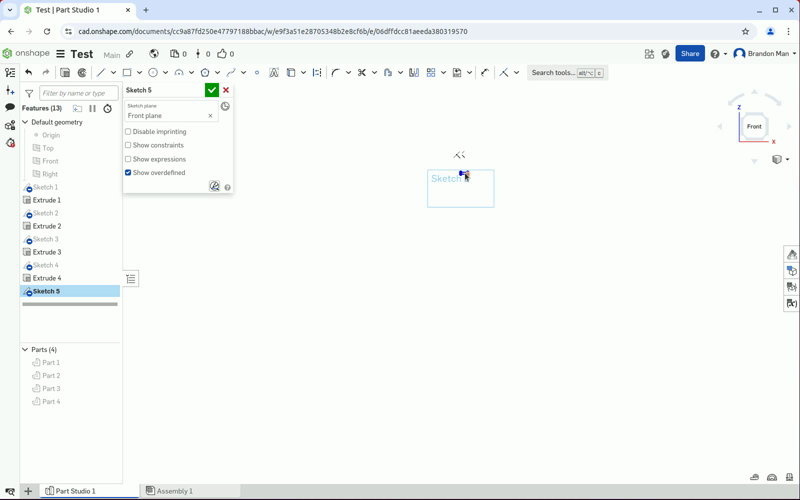
scroll(6)
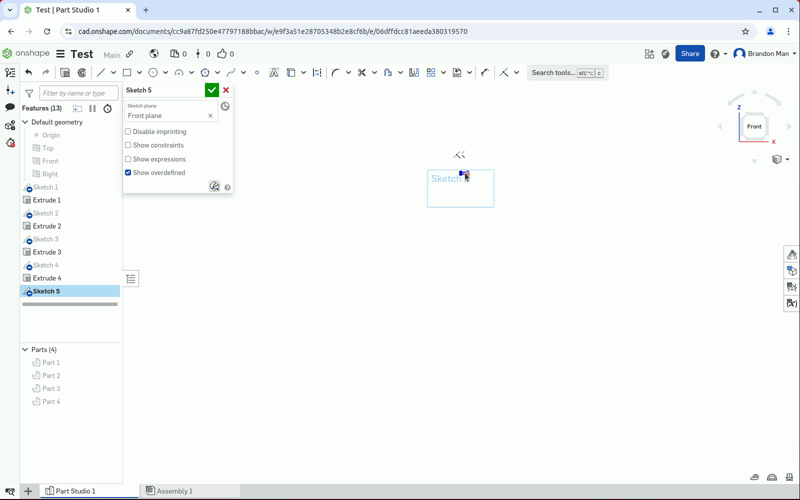
scroll(6)
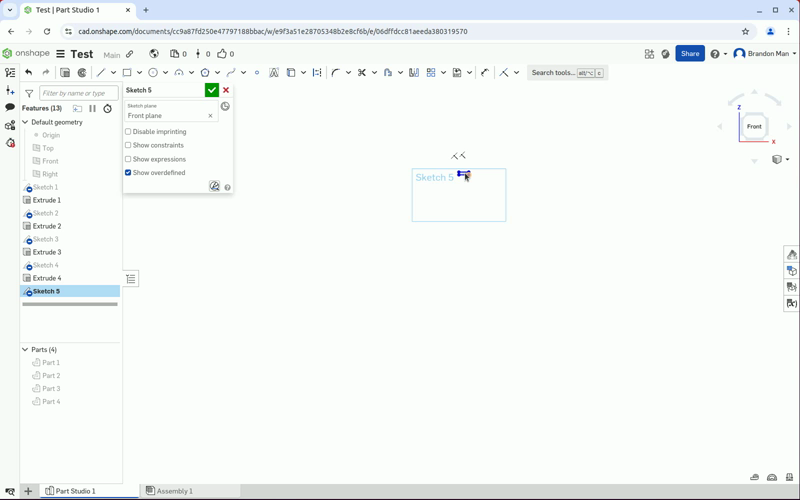
scroll(6)
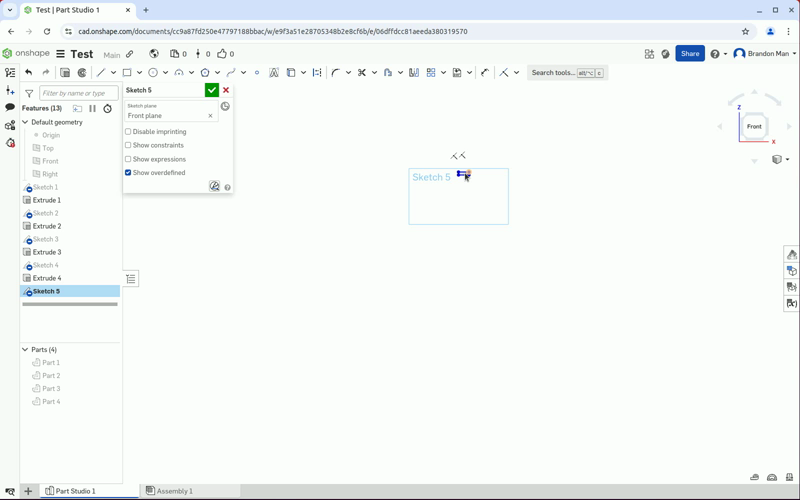
scroll(6)
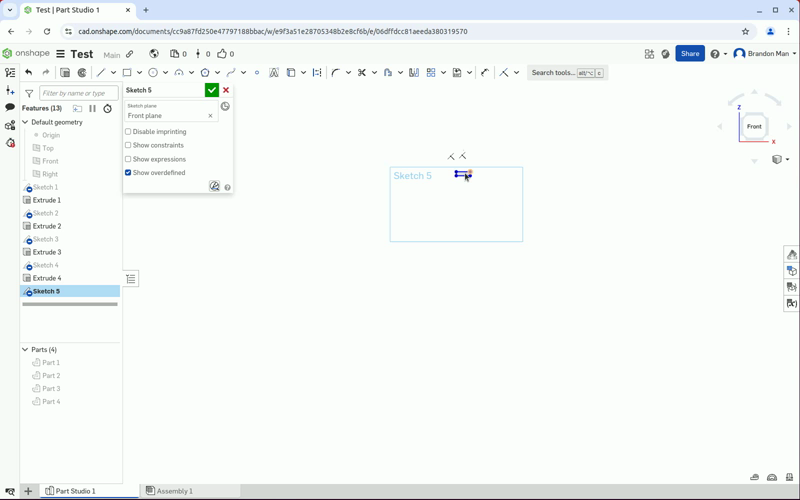
scroll(6)
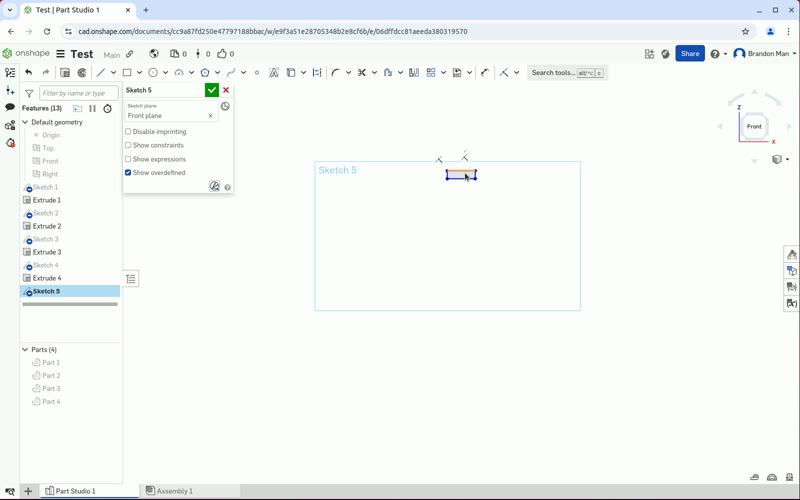
scroll(6)
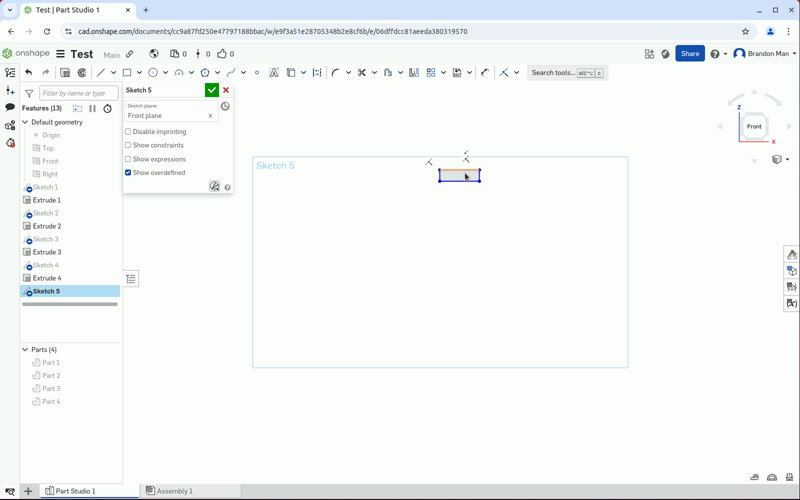
scroll(6)
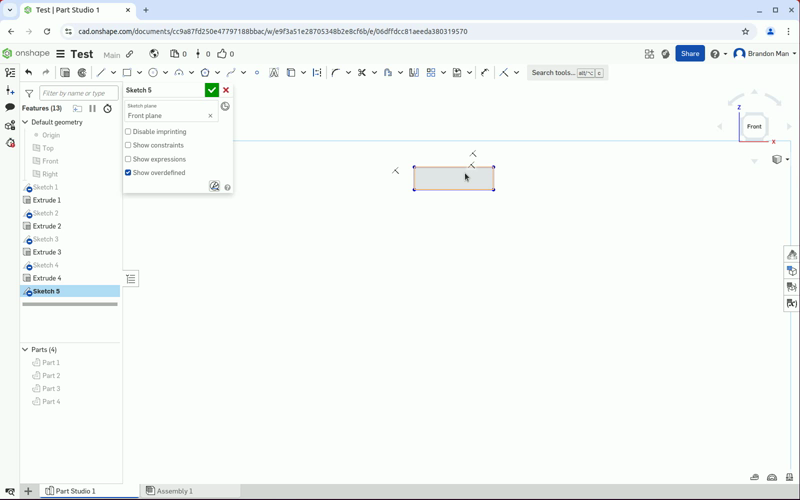
click(465, 172)
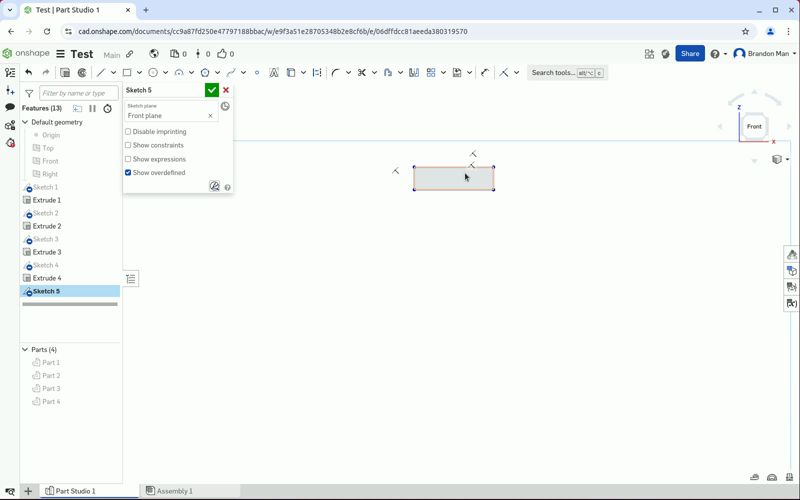
scroll(-6)
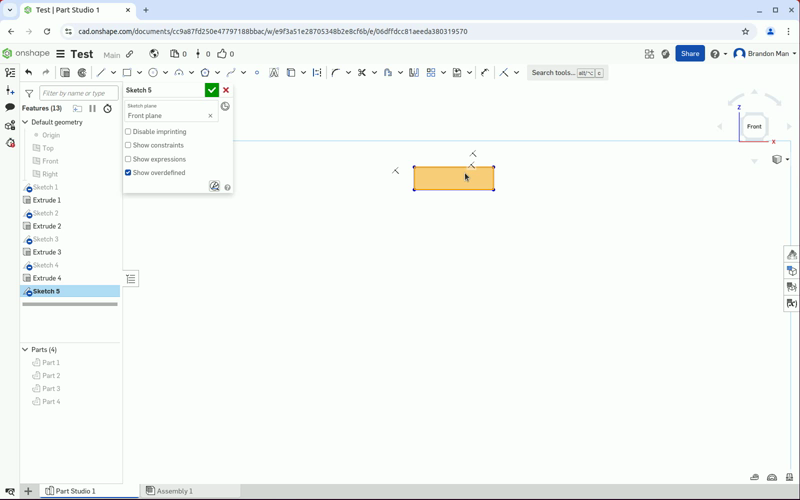
scroll(-6)
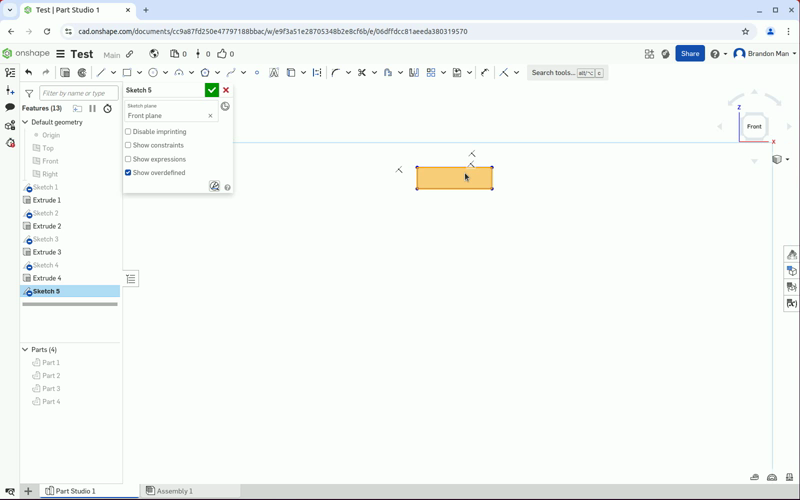
scroll(-6)
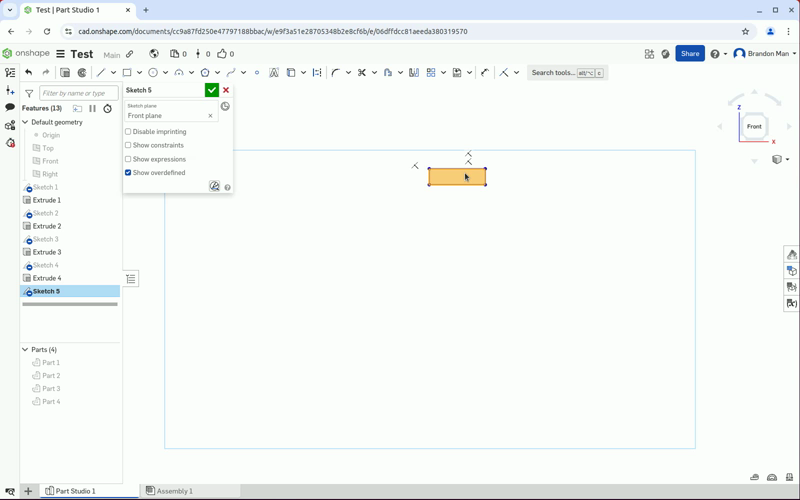
scroll(-6)
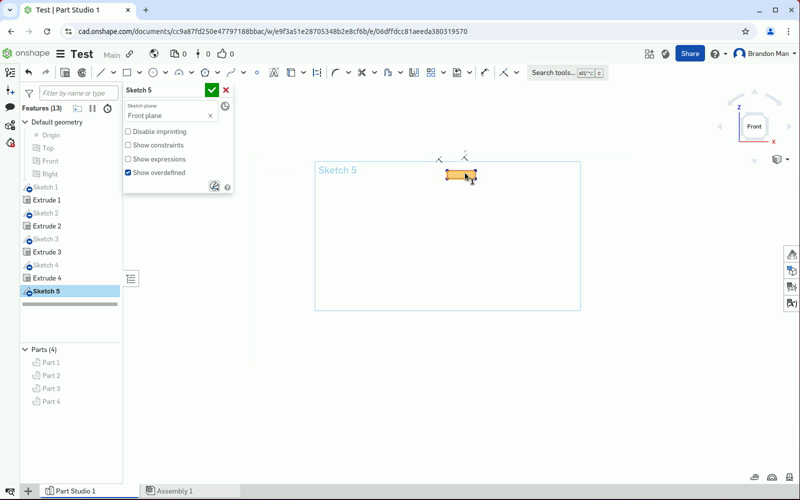
scroll(-6)
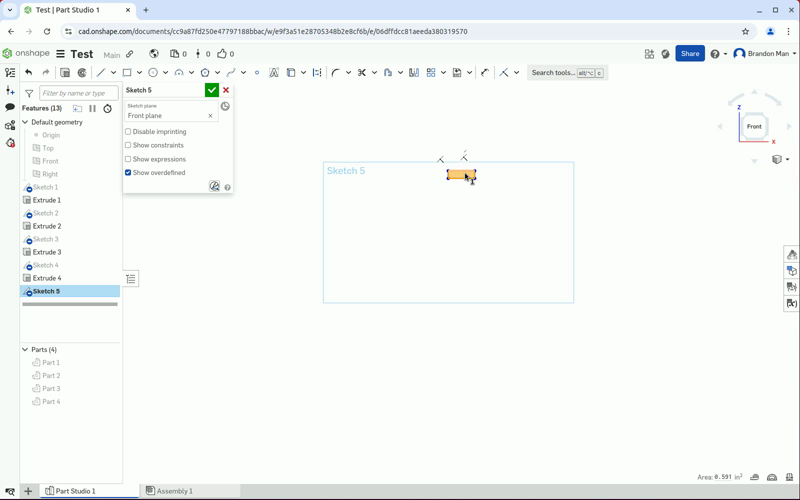
scroll(-6)
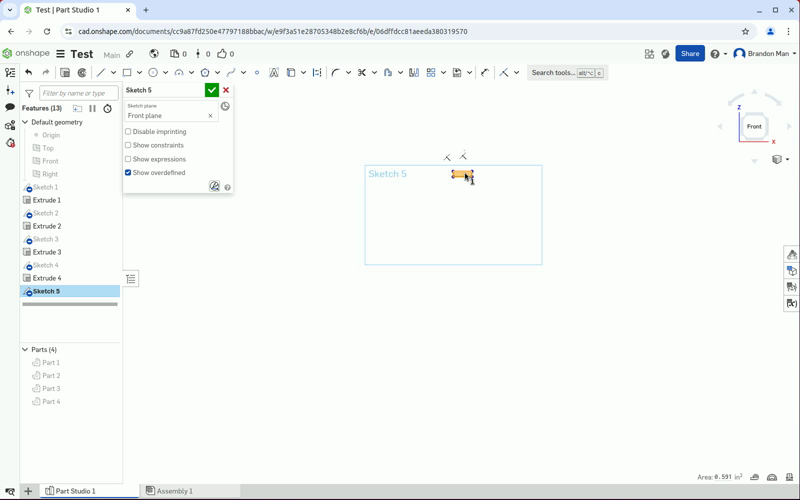
scroll(-6)
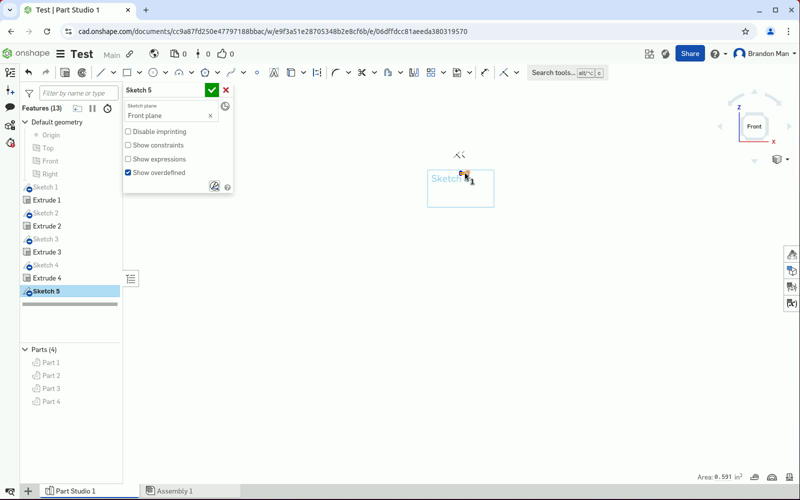
mouse_move(73, 352)
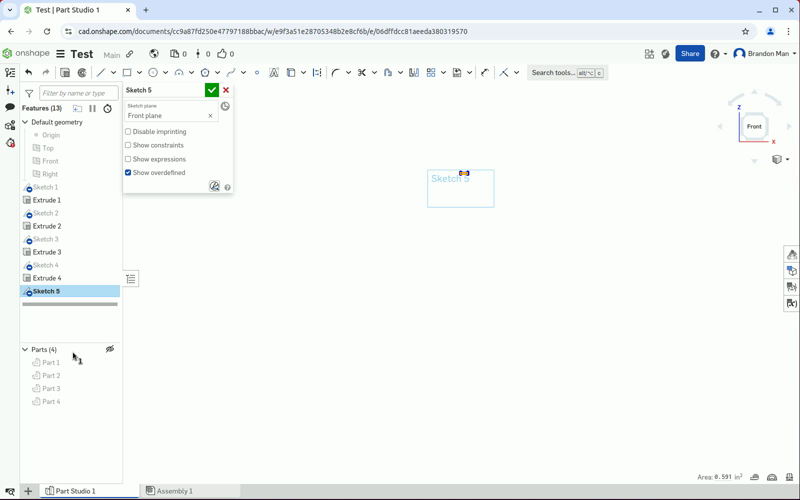
key(shift+y)
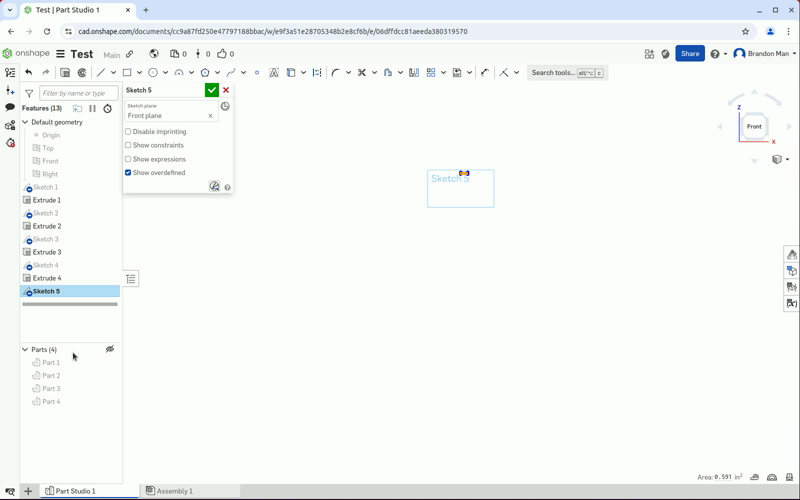
key(shift+e)
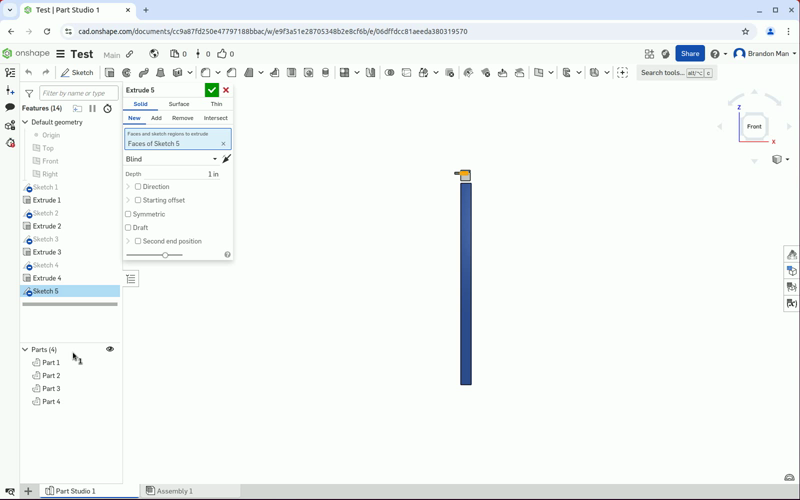
mouse_move(143, 106)
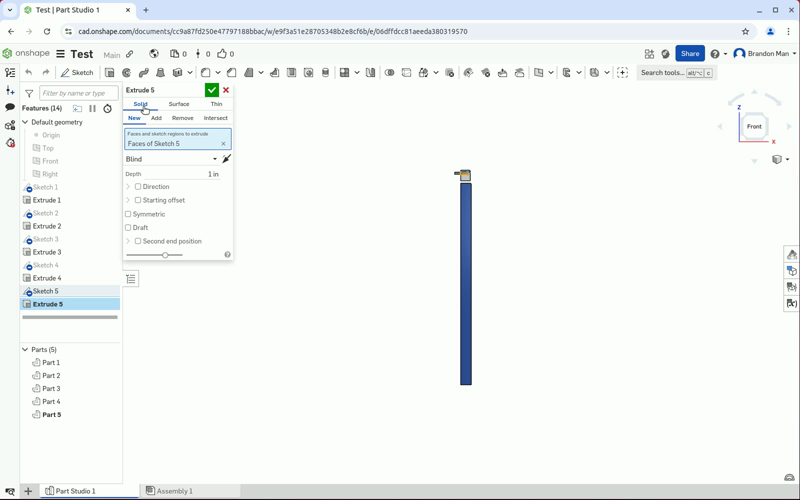
click(143, 106)
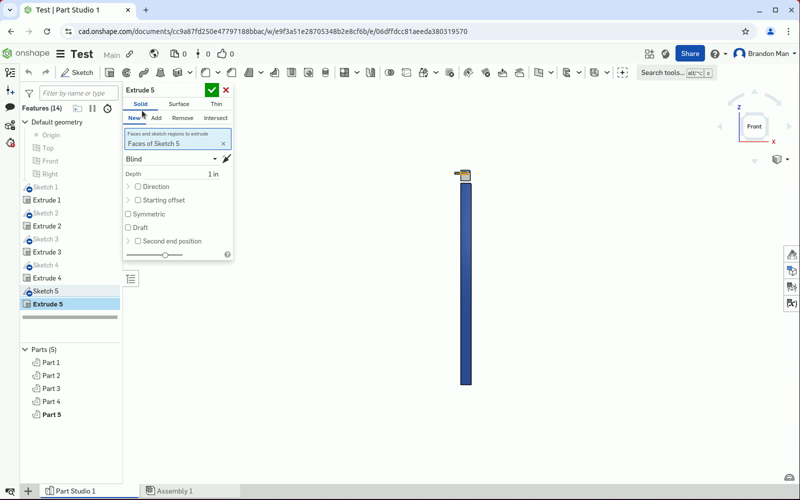
mouse_move(137, 120)
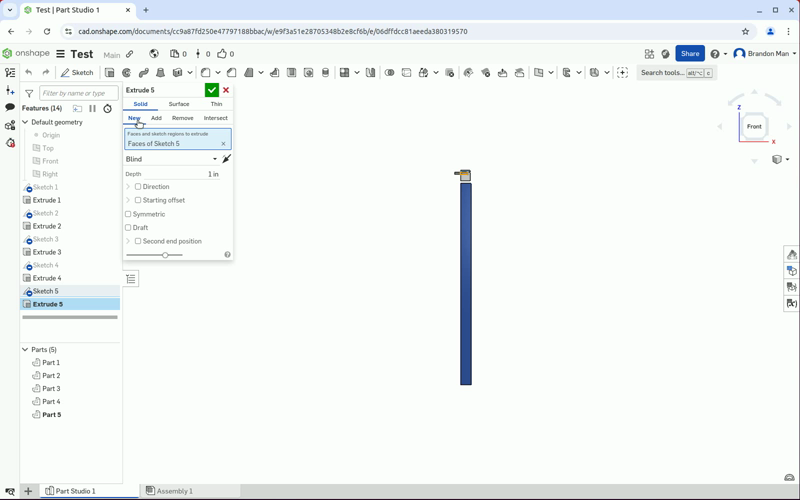
click(137, 120)
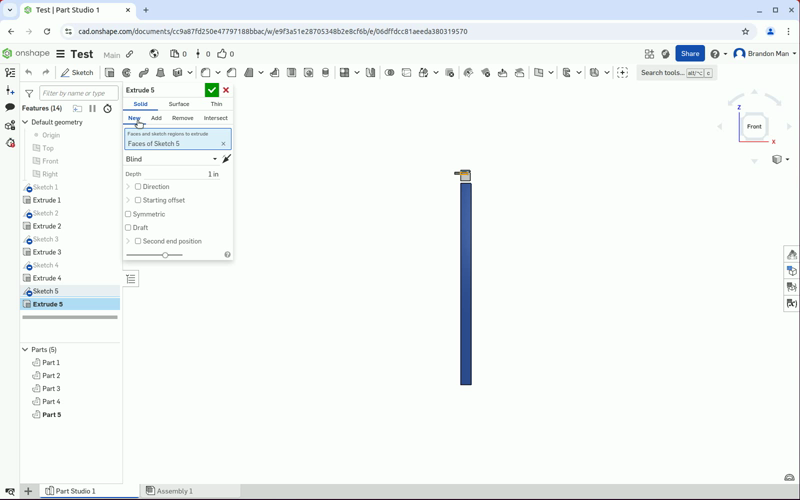
key(tab, 4)
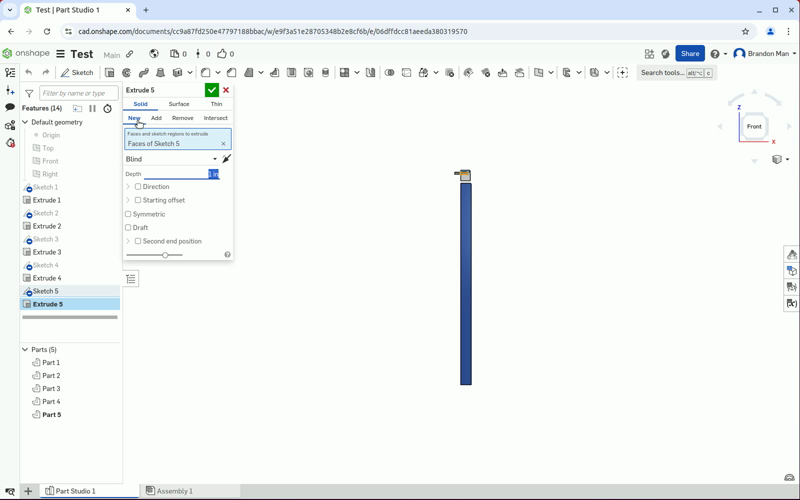
text(8.666)
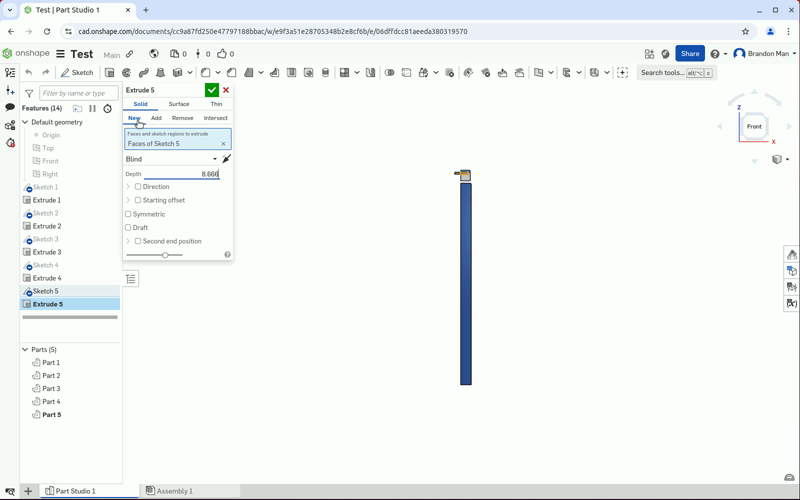
key(enter)
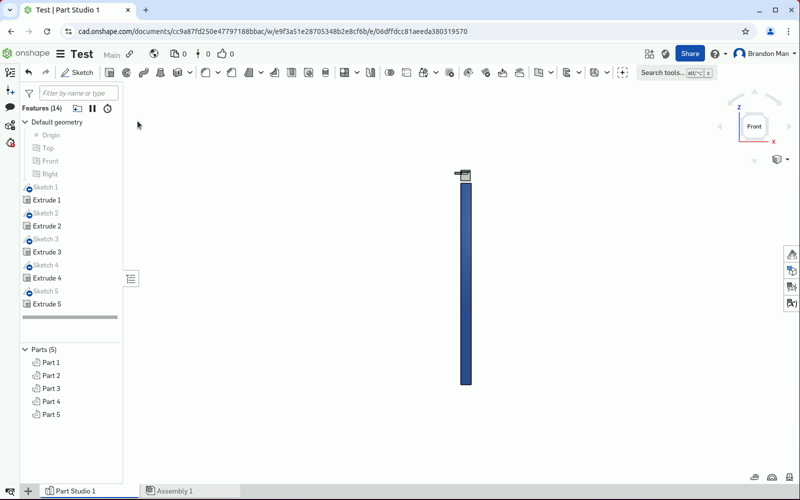
key(shift+h)
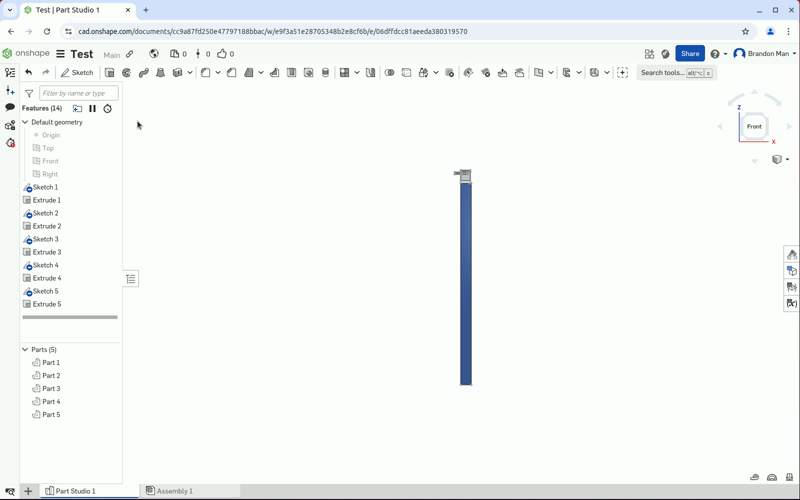
key(shift+h)
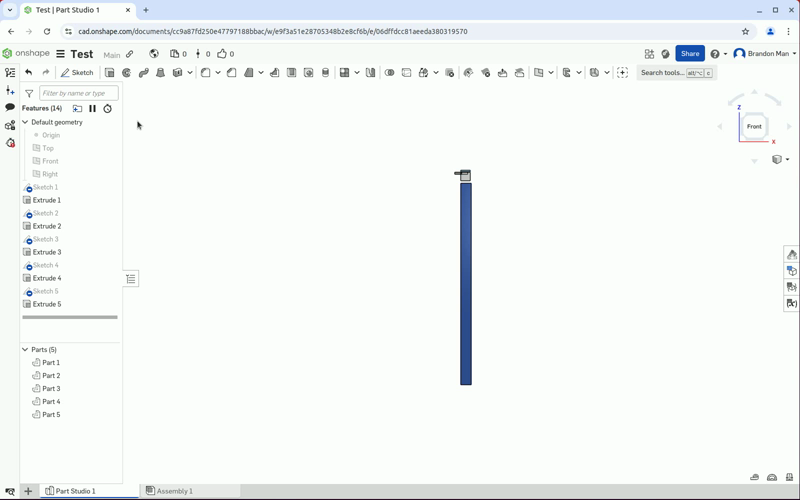
mouse_move(73, 189)
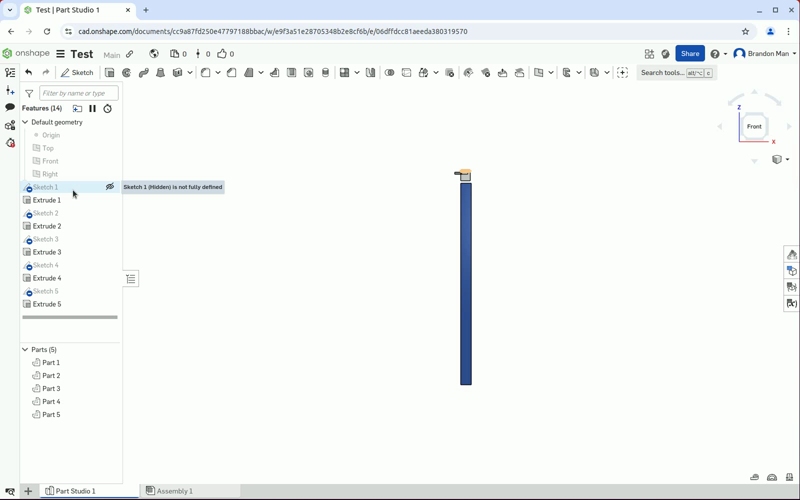
click(73, 189)
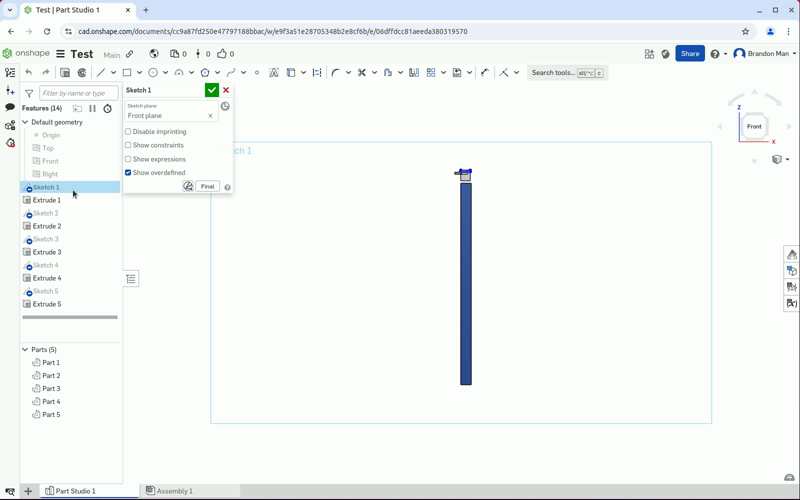
mouse_move(229, 92)
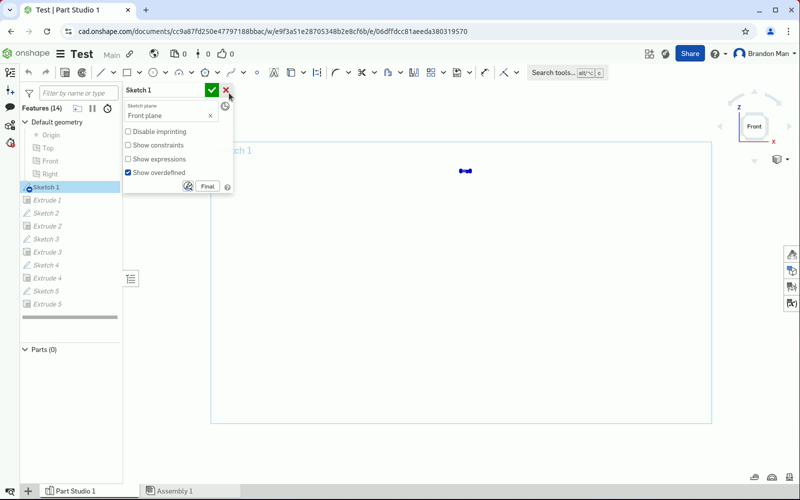
click(229, 92)
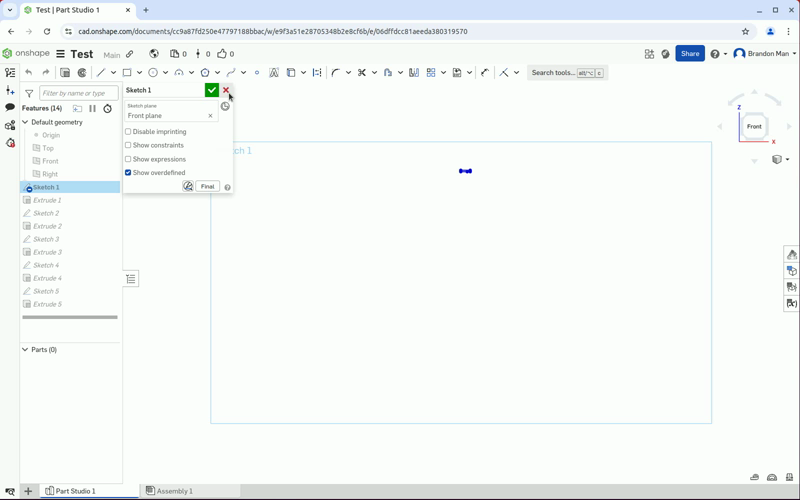
key(shift+s)
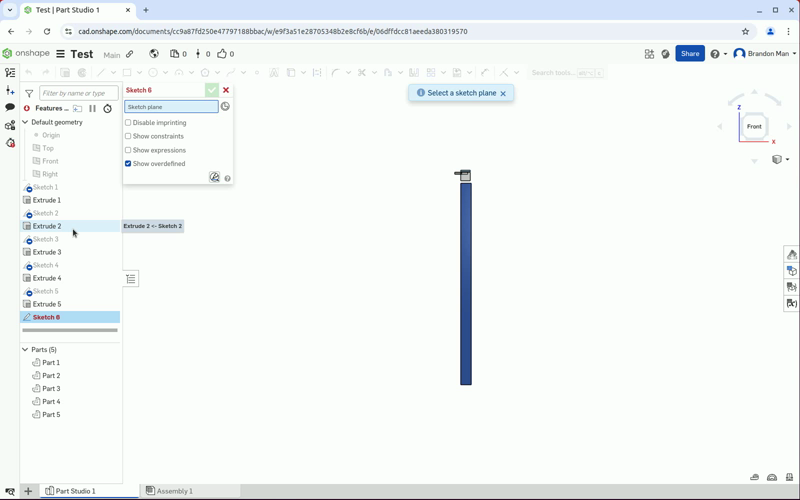
scroll(3)
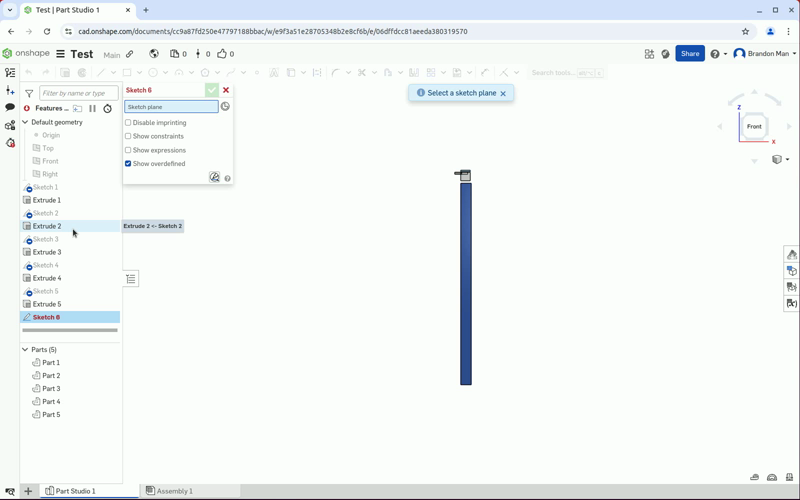
mouse_move(73, 163)
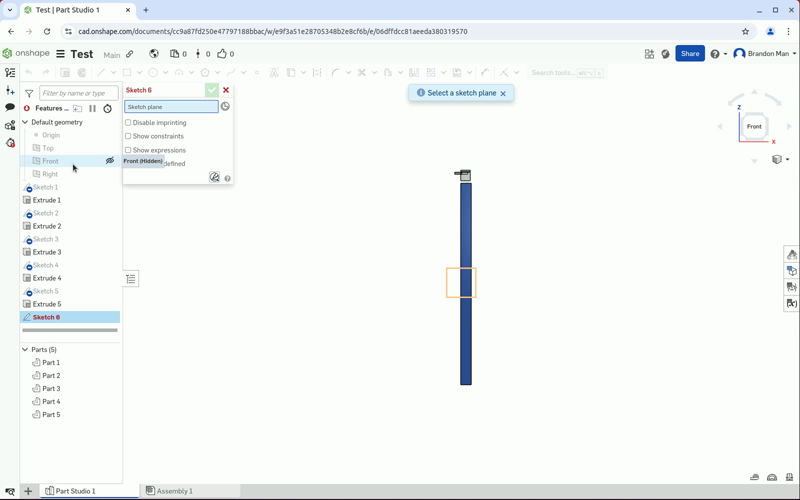
click(73, 163)
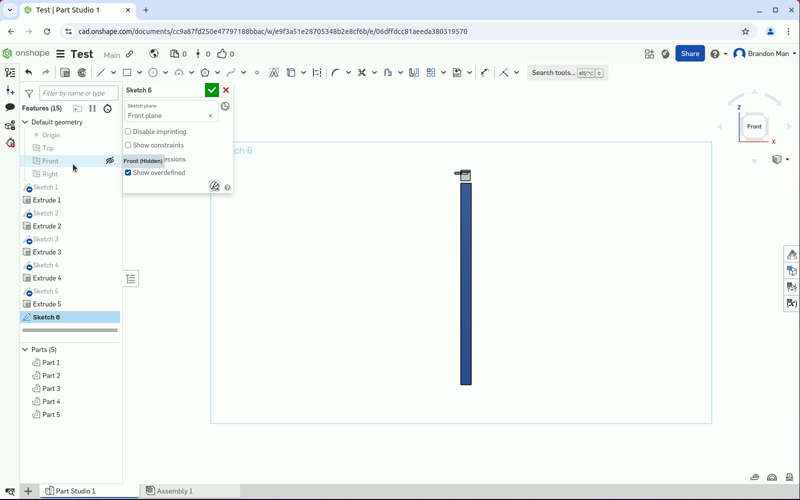
mouse_move(73, 352)
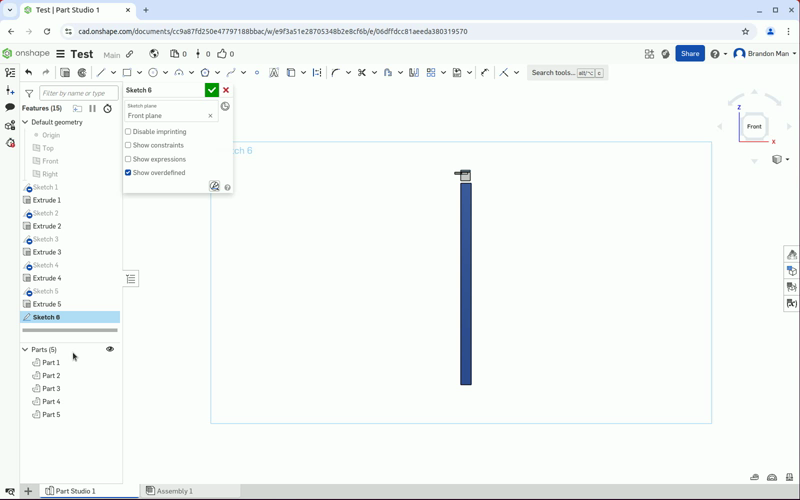
key(y)
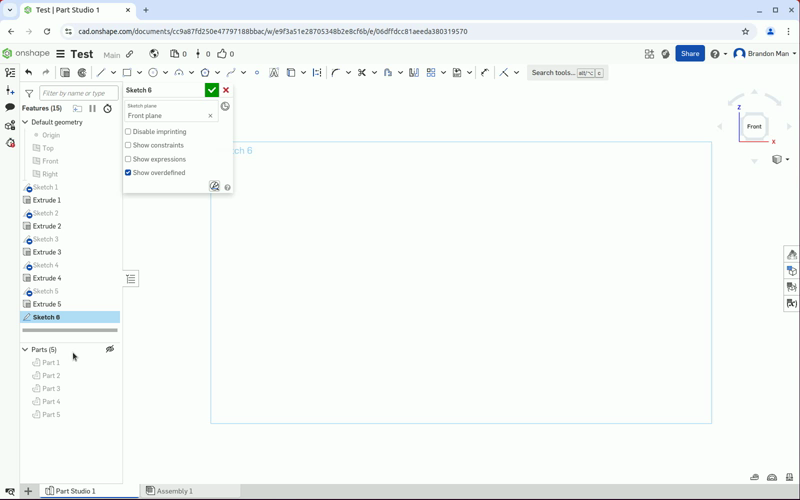
key(l)
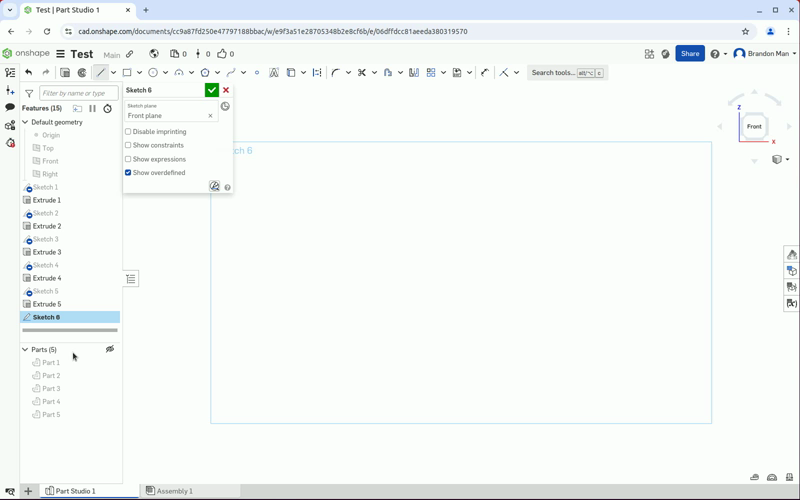
key_down(shift)
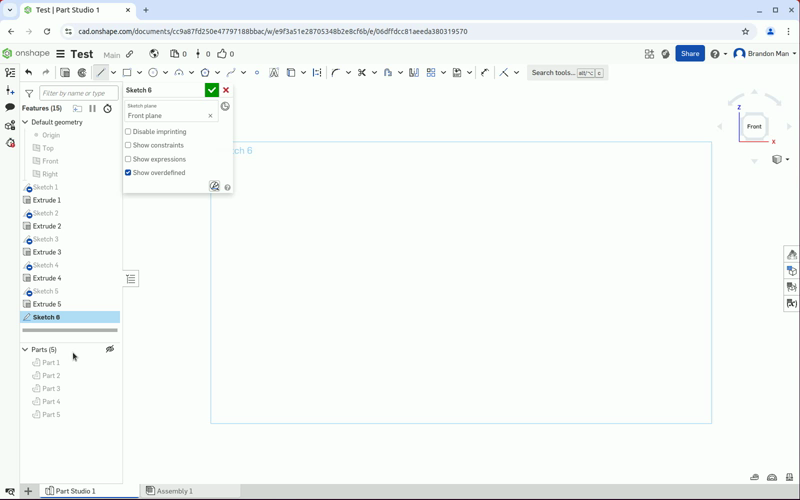
mouse_move(450, 384)
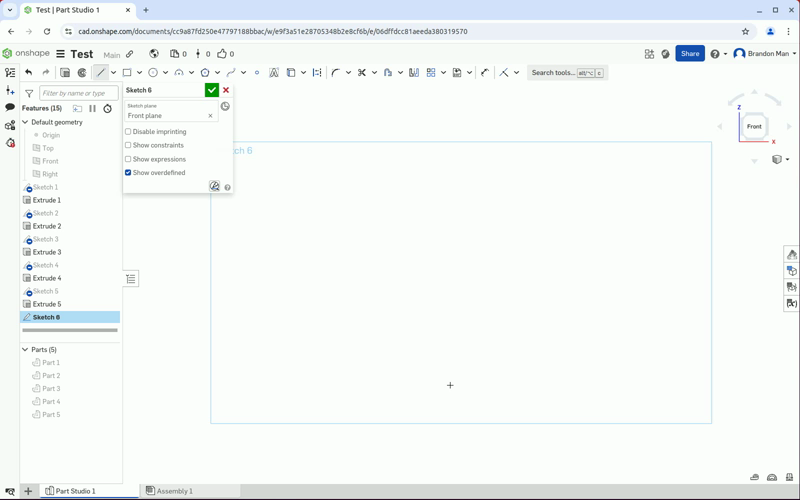
click(450, 384)
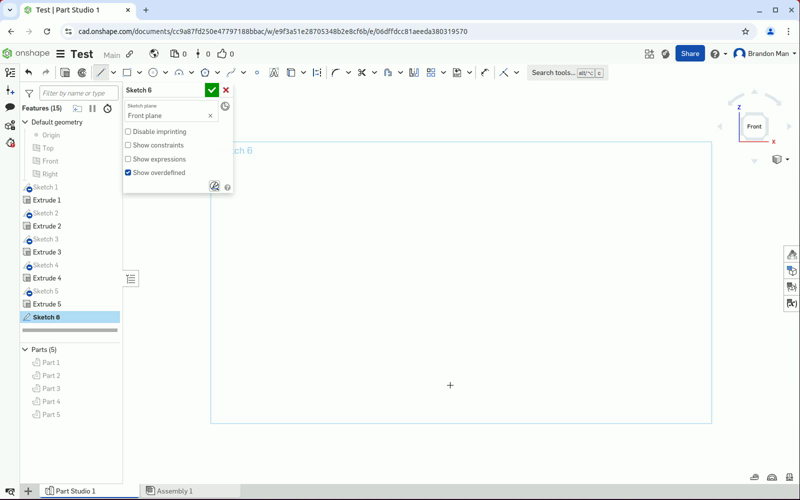
key_up(shift)
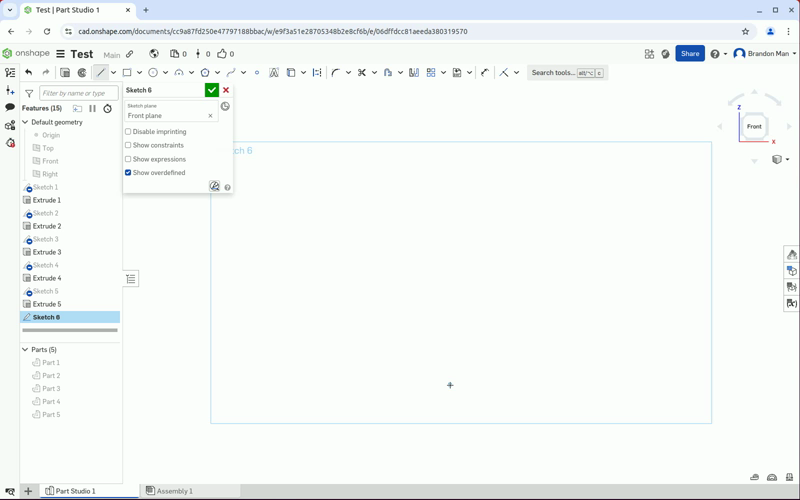
key_down(shift)
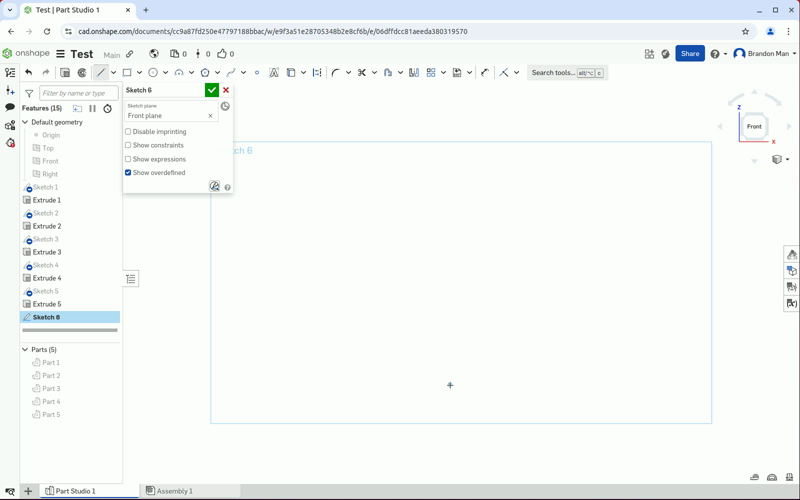
mouse_move(480, 384)
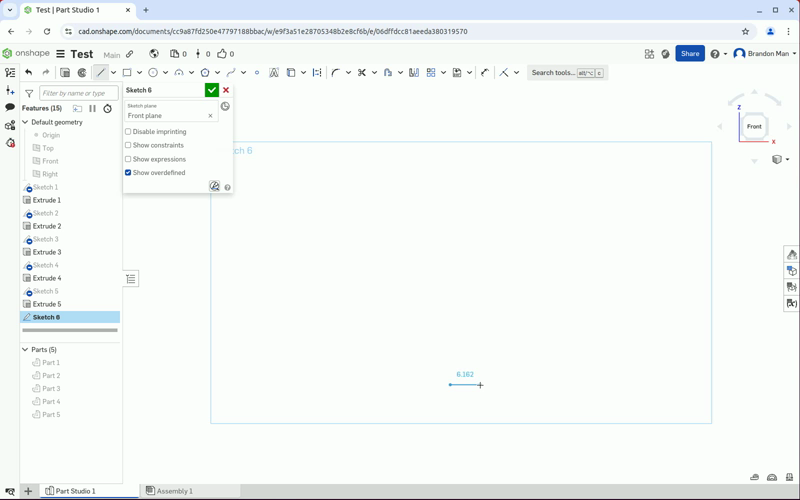
mouse_move(460, 384)
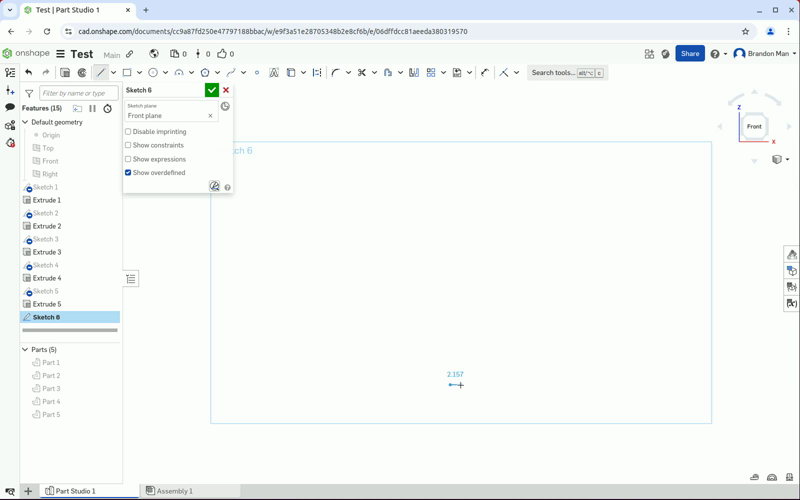
click(460, 384)
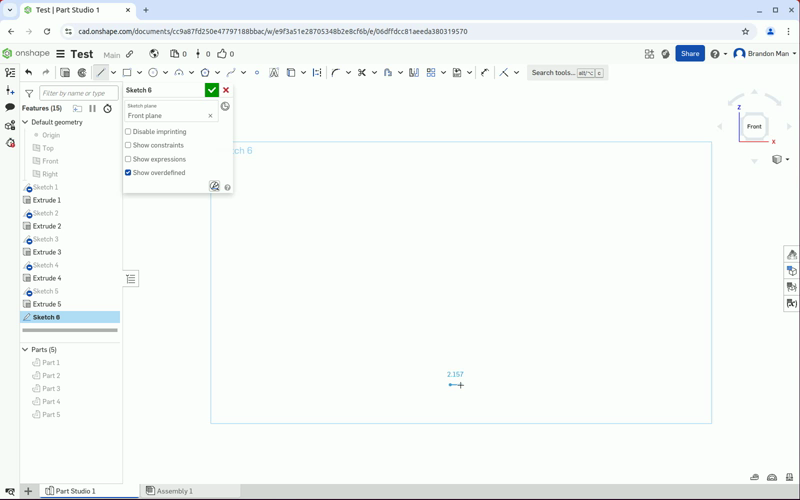
key_up(shift)
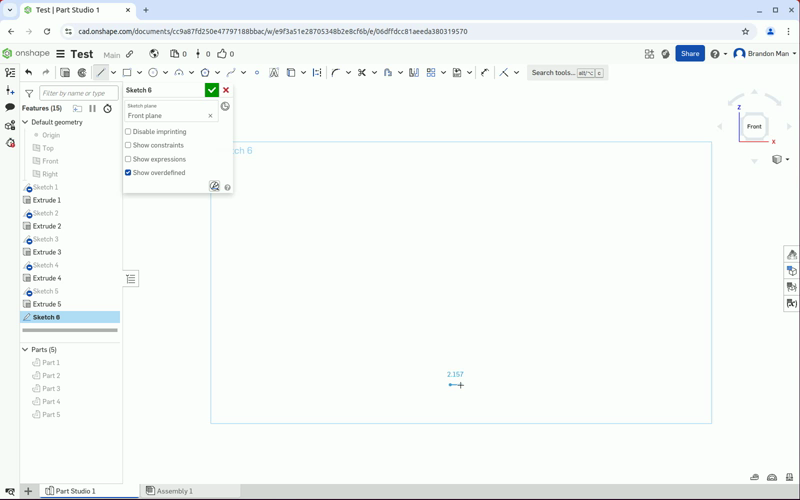
key_down(shift)
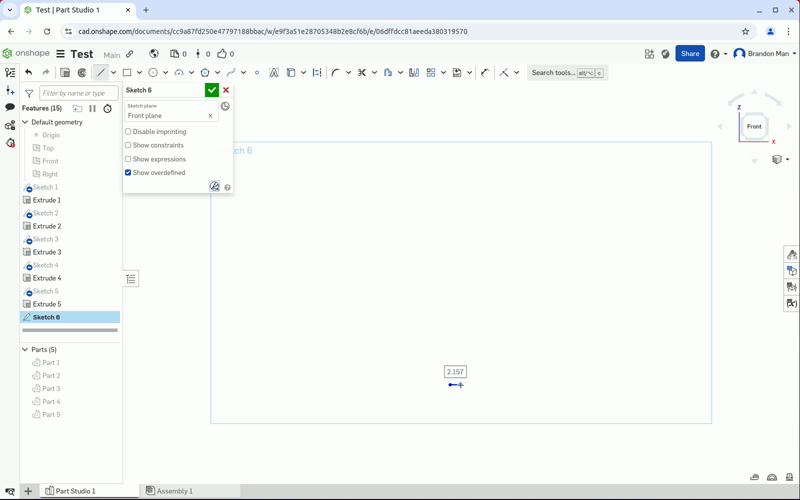
mouse_move(460, 183)
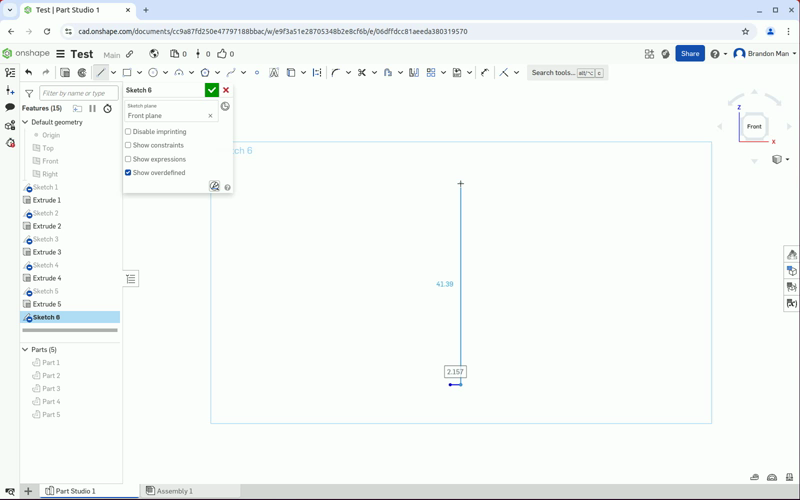
click(460, 183)
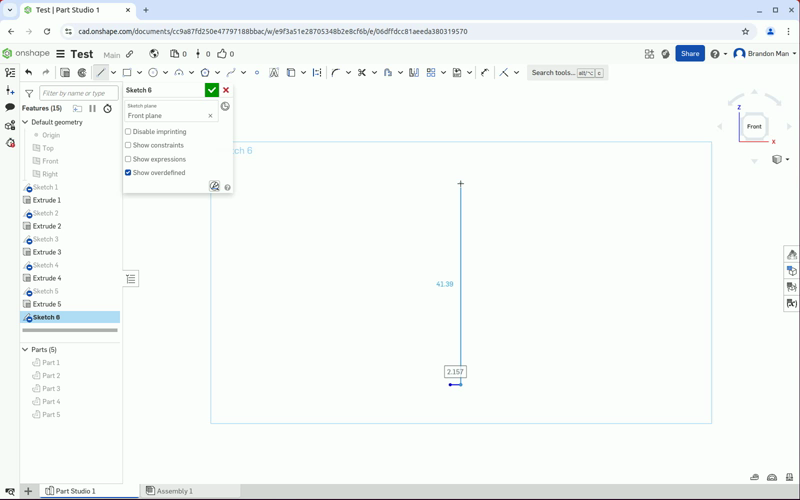
key_up(shift)
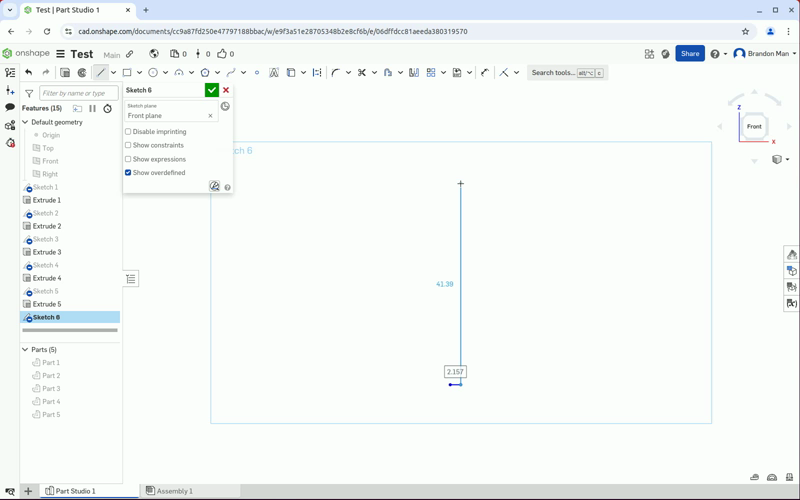
key_down(shift)
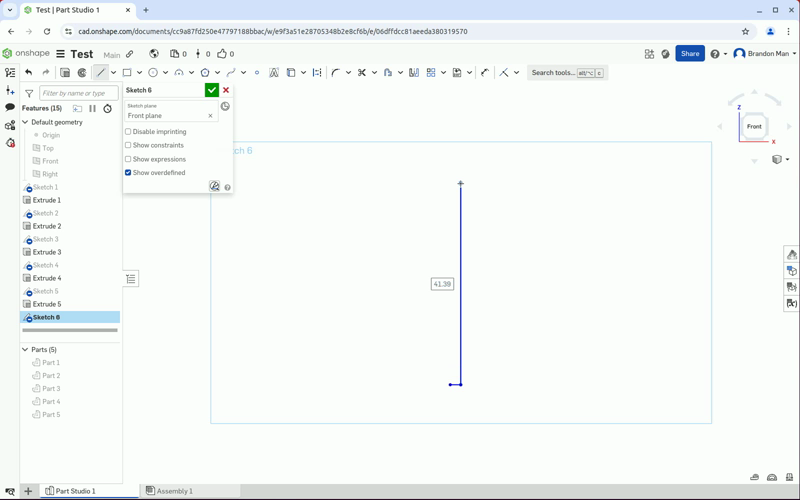
mouse_move(490, 183)
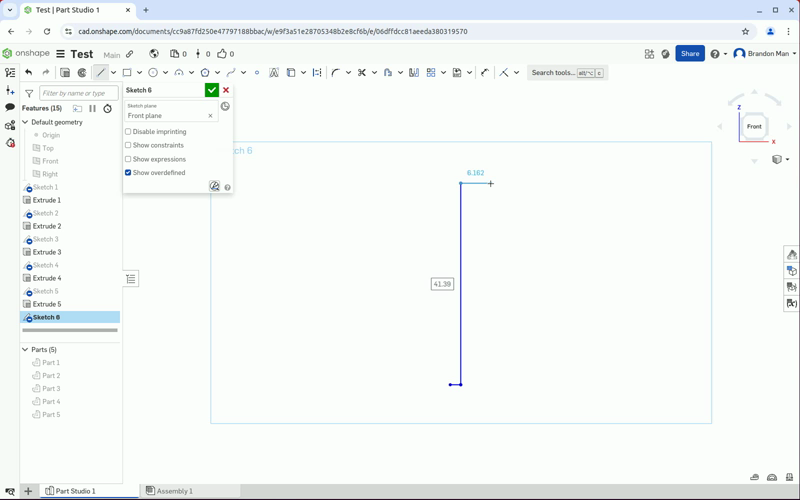
mouse_move(452, 183)
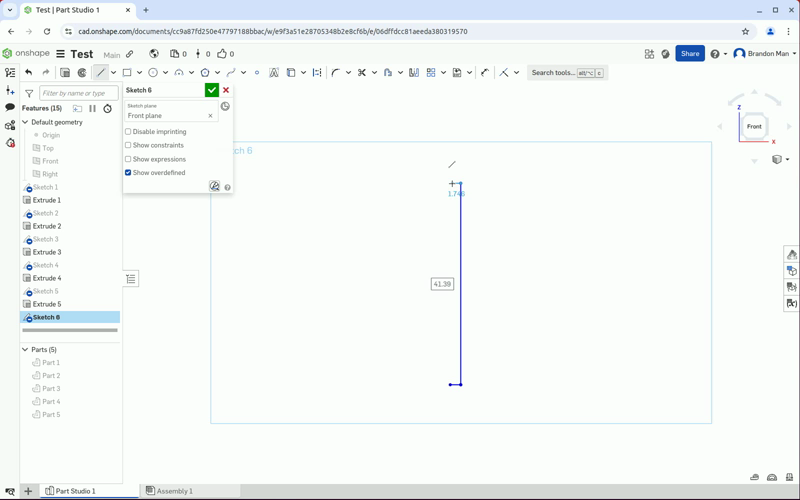
click(452, 183)
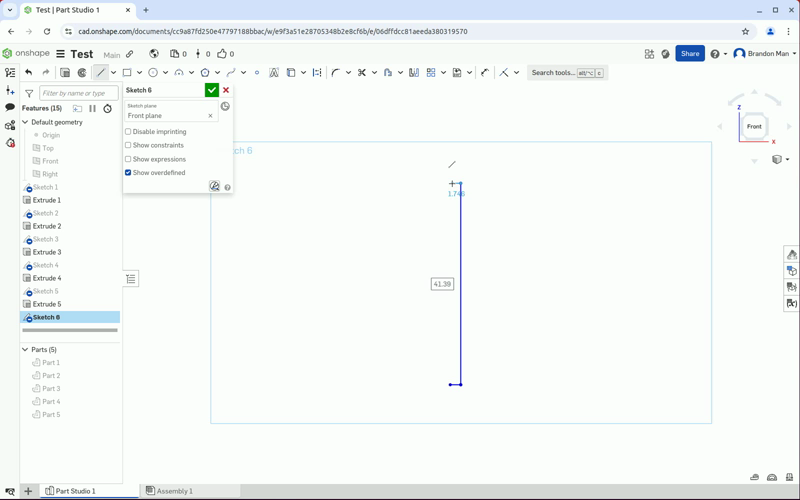
key_up(shift)
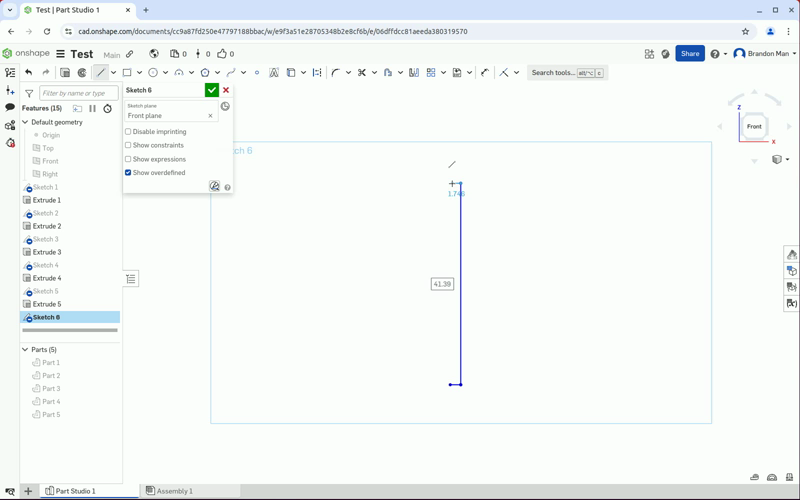
key_down(shift)
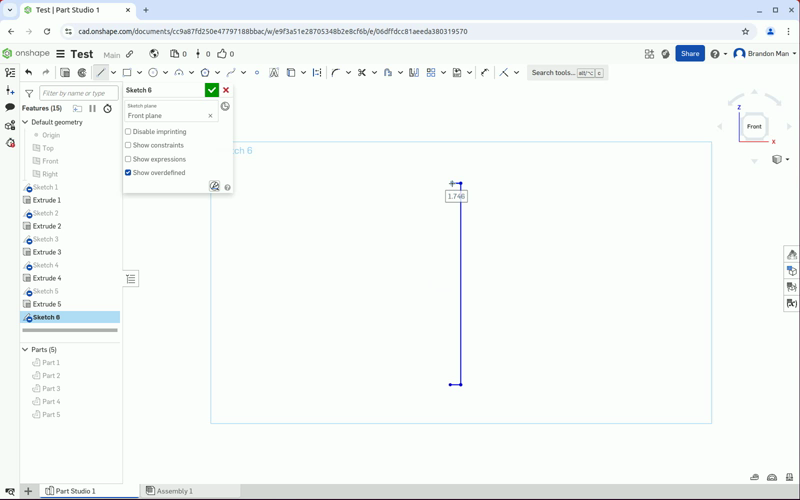
mouse_move(482, 183)
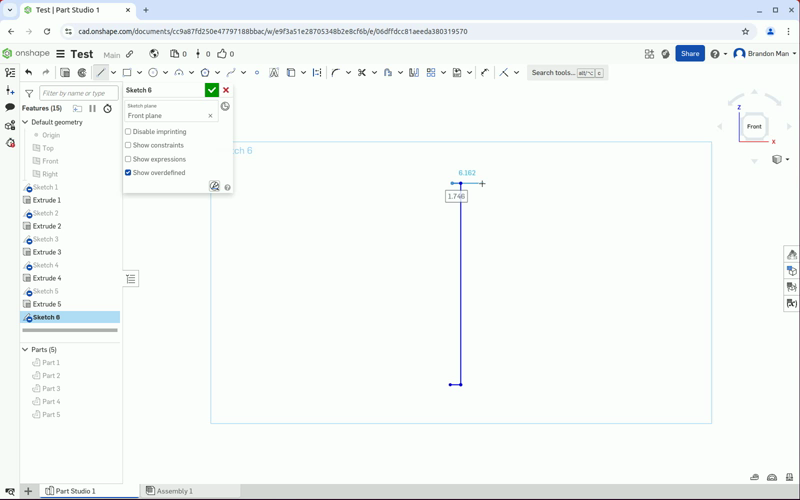
mouse_move(450, 183)
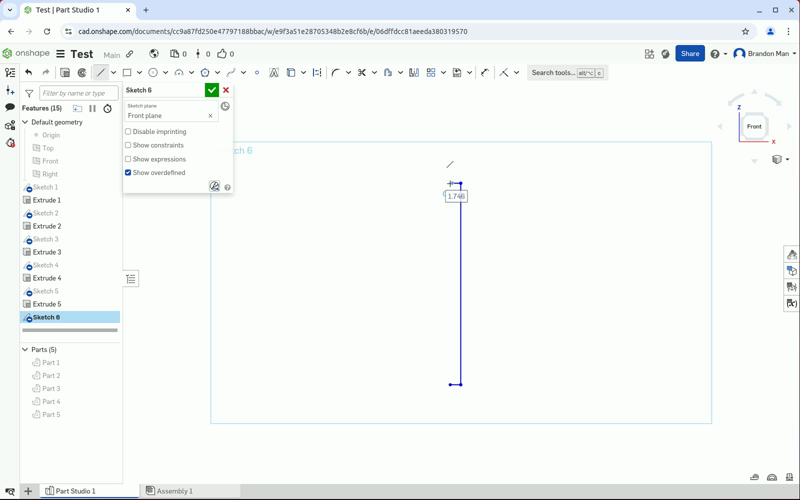
scroll(6)
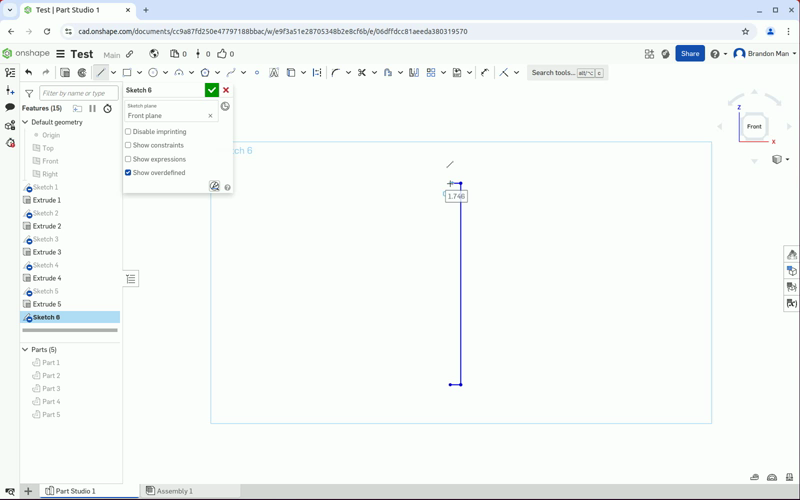
scroll(6)
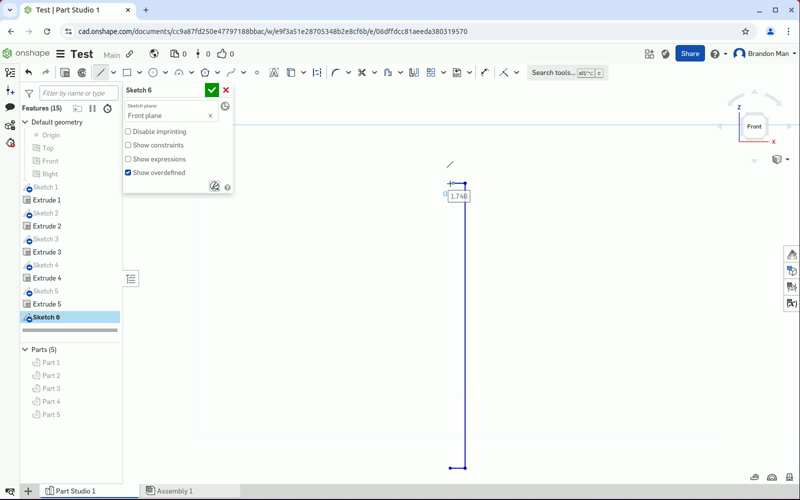
scroll(6)
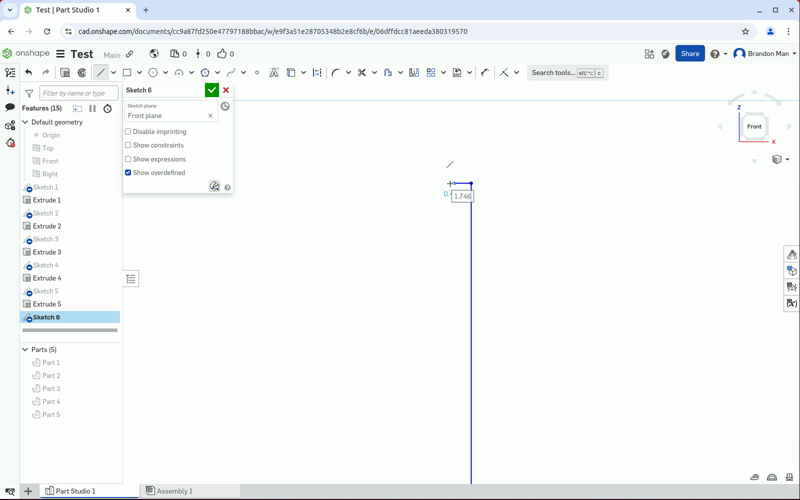
scroll(6)
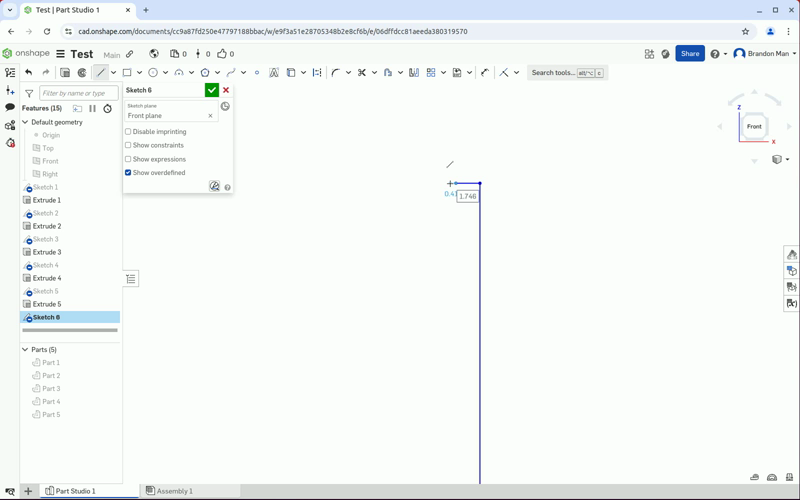
scroll(6)
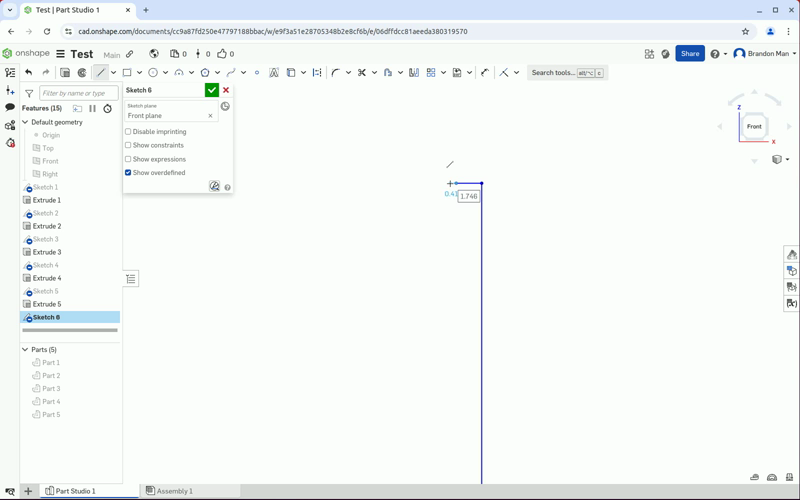
scroll(6)
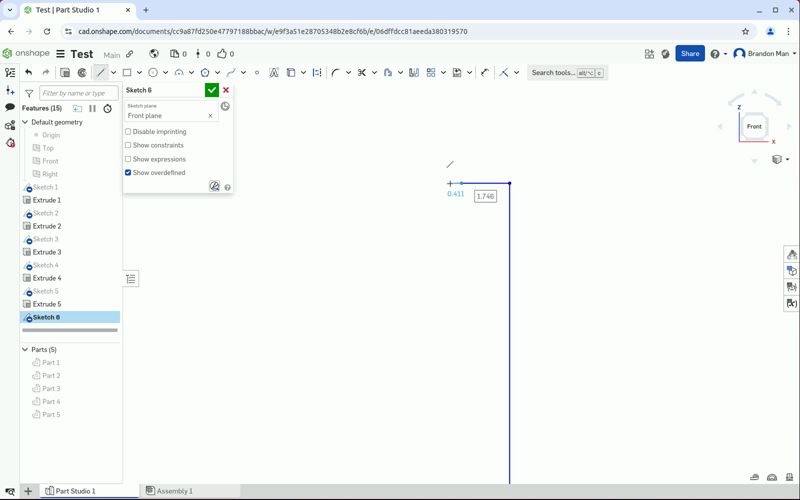
scroll(6)
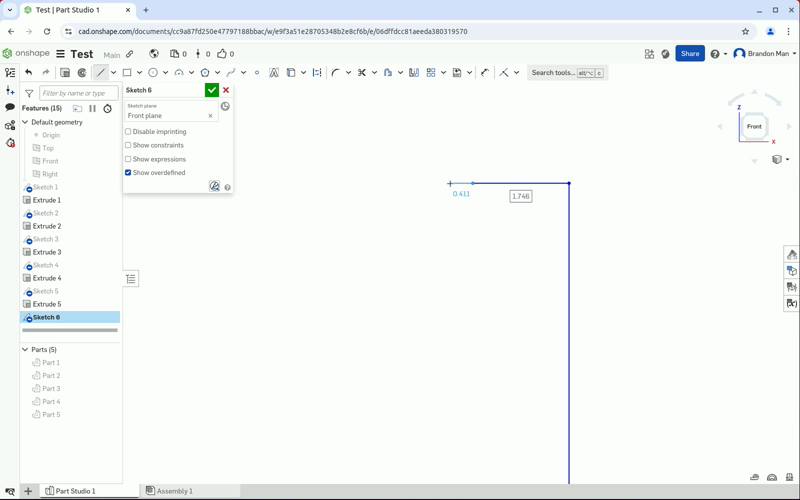
click(450, 183)
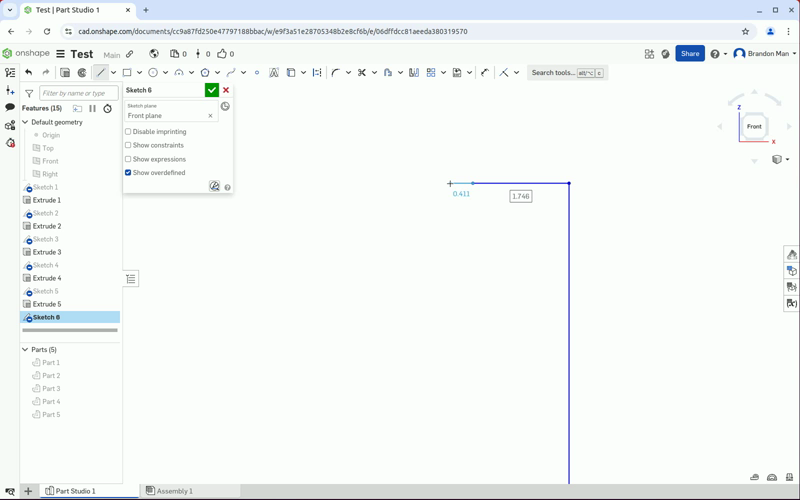
scroll(-6)
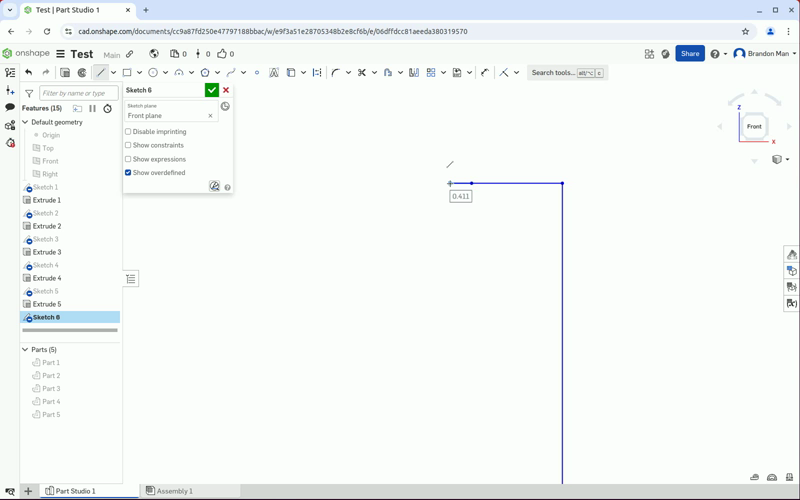
scroll(-6)
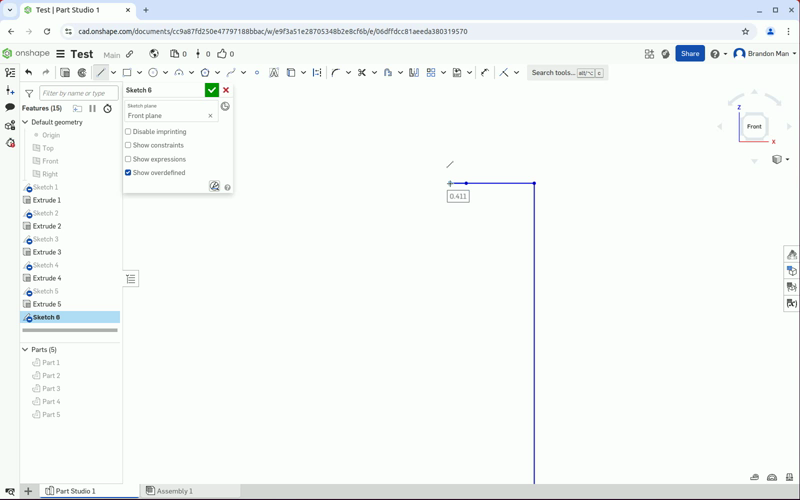
scroll(-6)
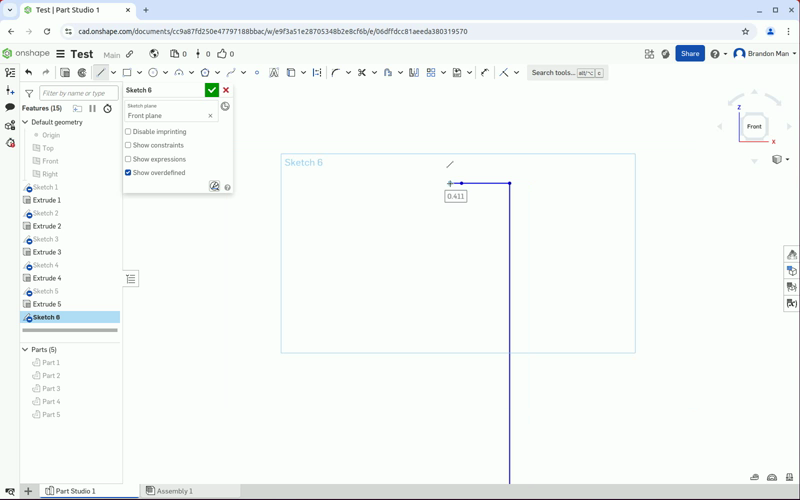
scroll(-6)
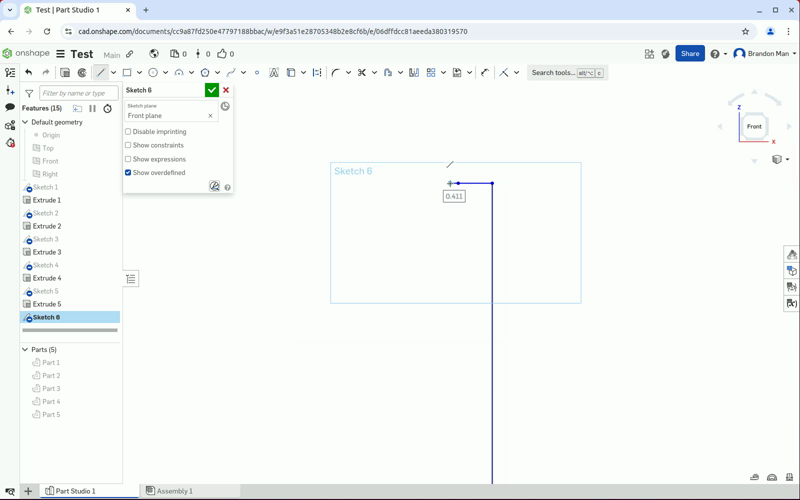
scroll(-6)
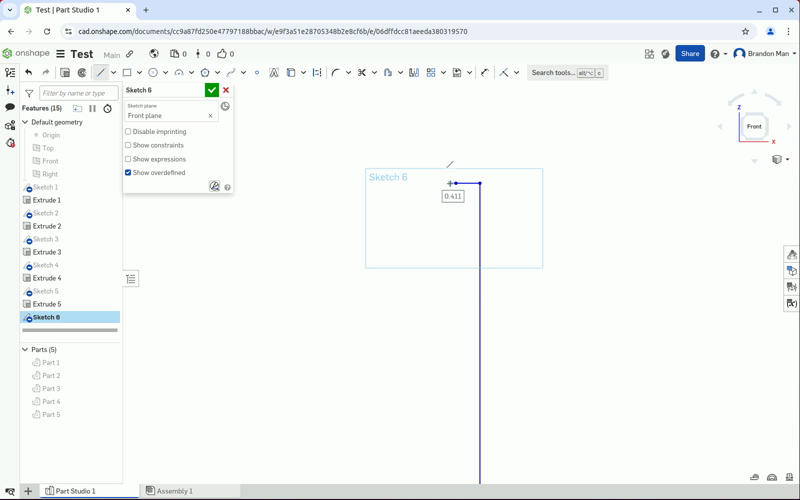
scroll(-6)
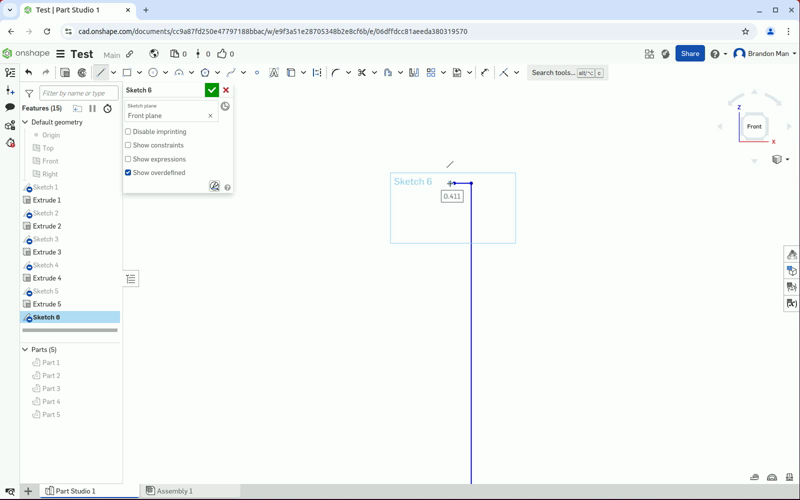
scroll(-6)
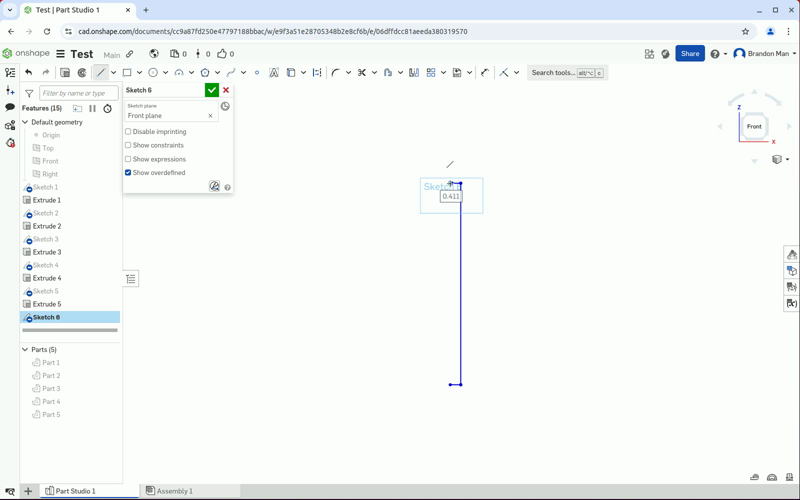
key_up(shift)
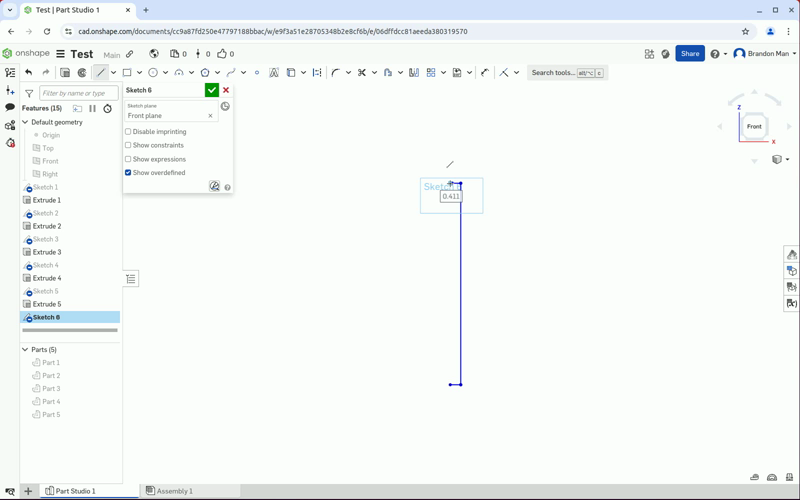
key_down(shift)
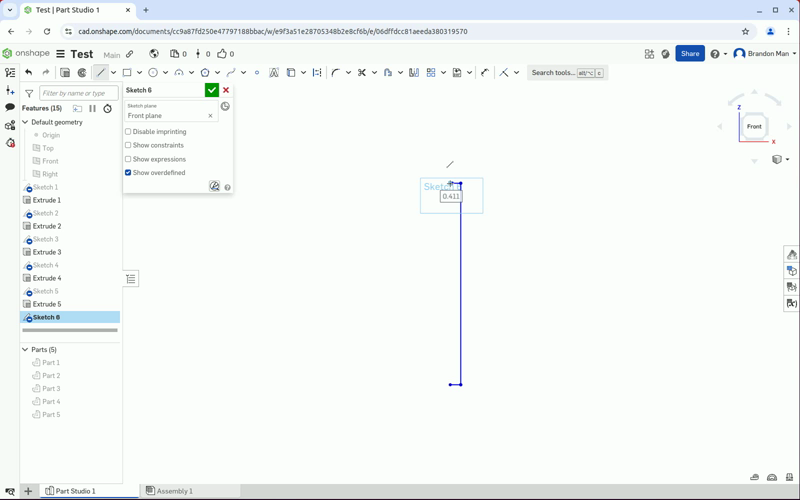
mouse_move(450, 384)
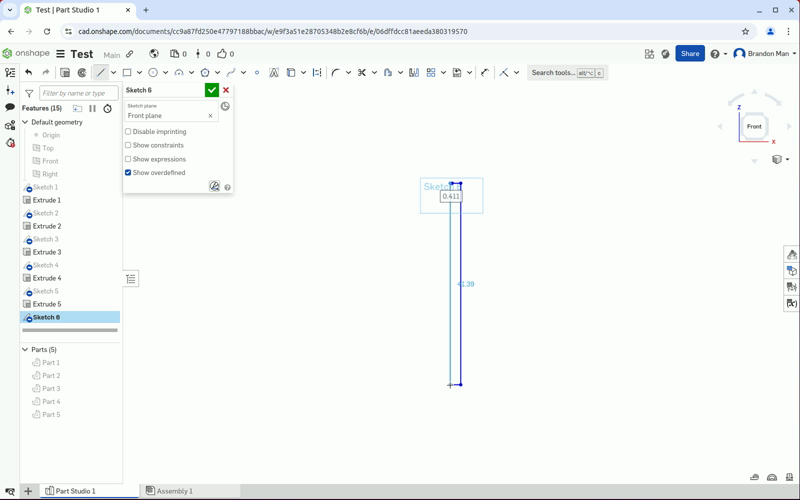
key_up(shift)
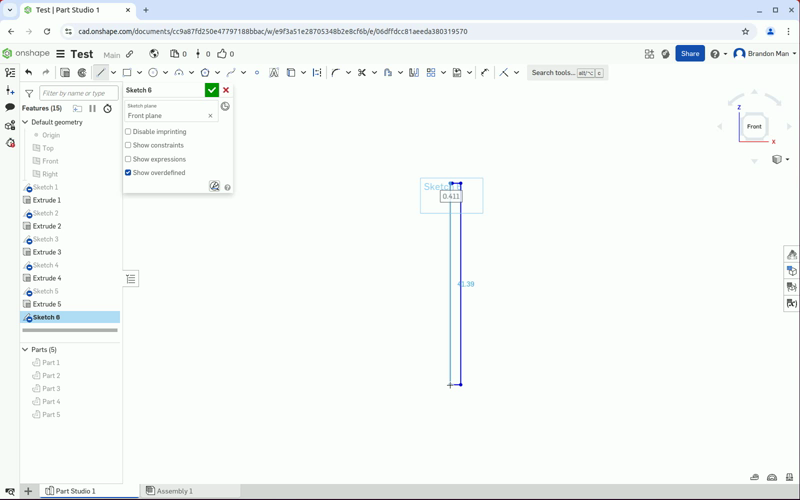
click(450, 384)
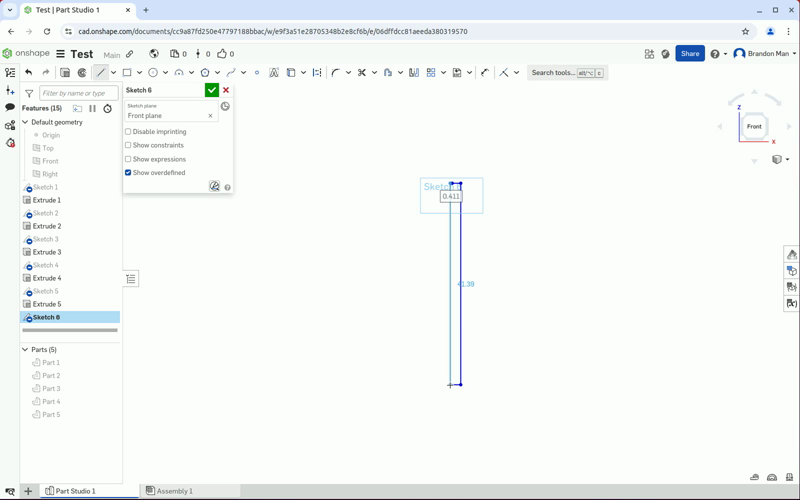
key(esc)
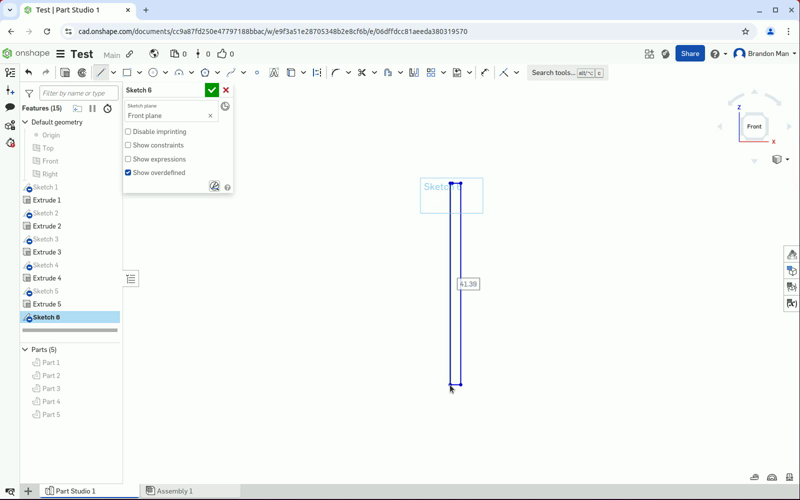
mouse_move(452, 348)
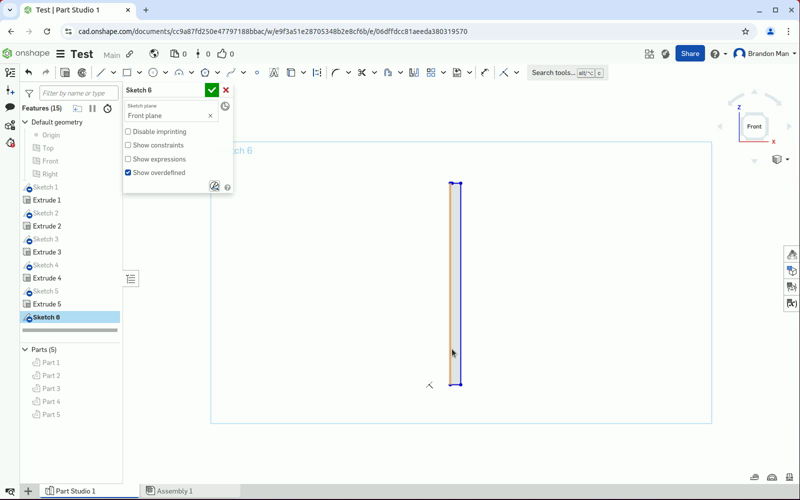
click(452, 348)
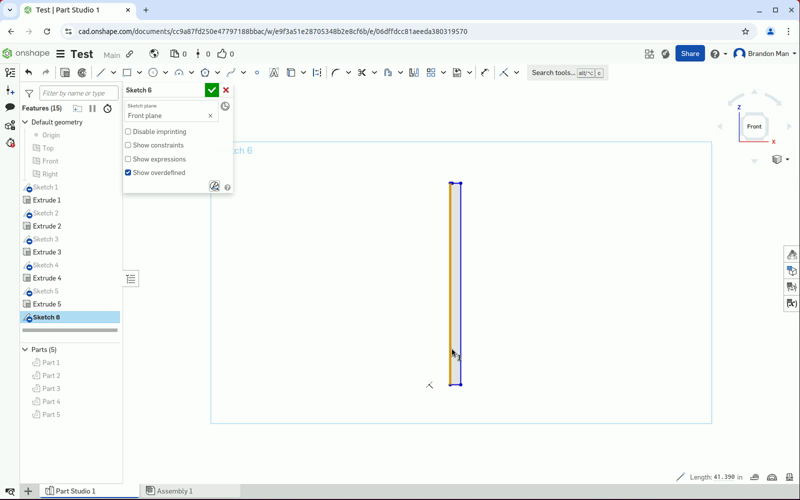
mouse_move(73, 352)
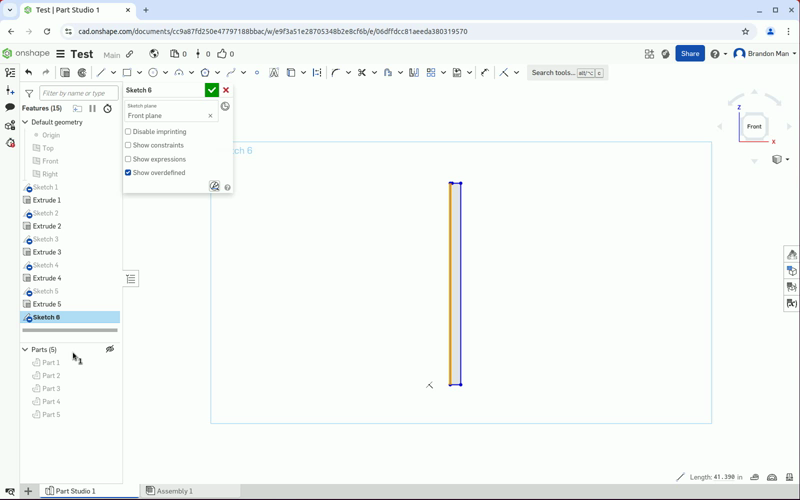
key(shift+y)
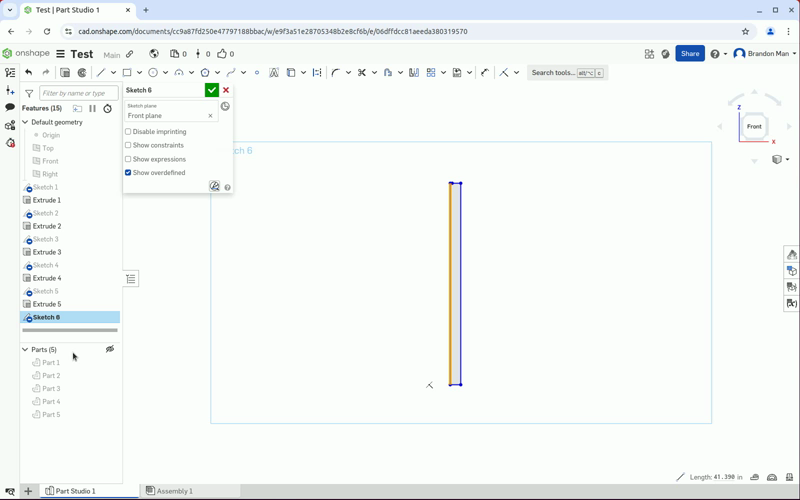
key(shift+e)
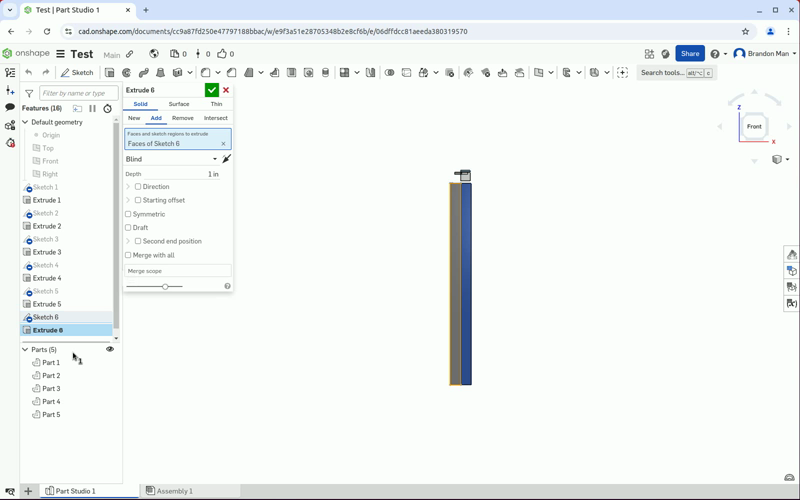
mouse_move(143, 106)
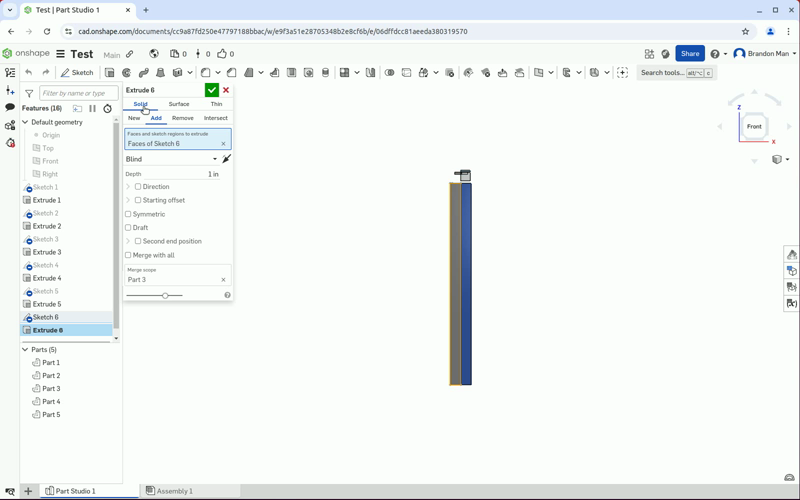
click(143, 106)
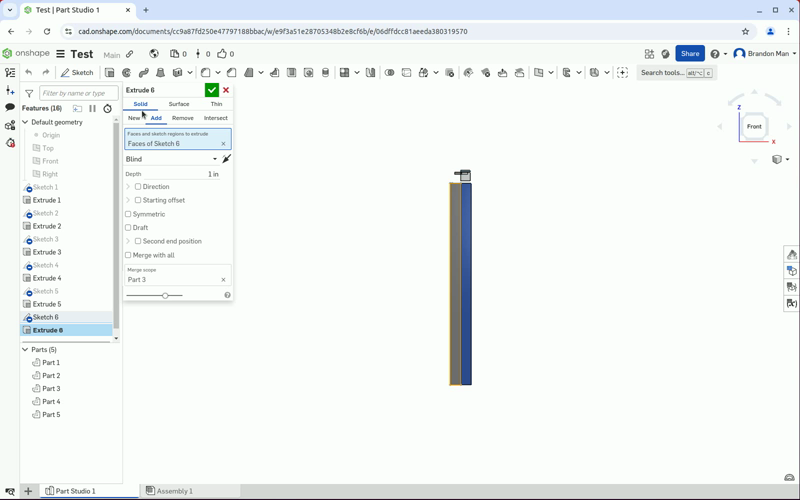
mouse_move(137, 120)
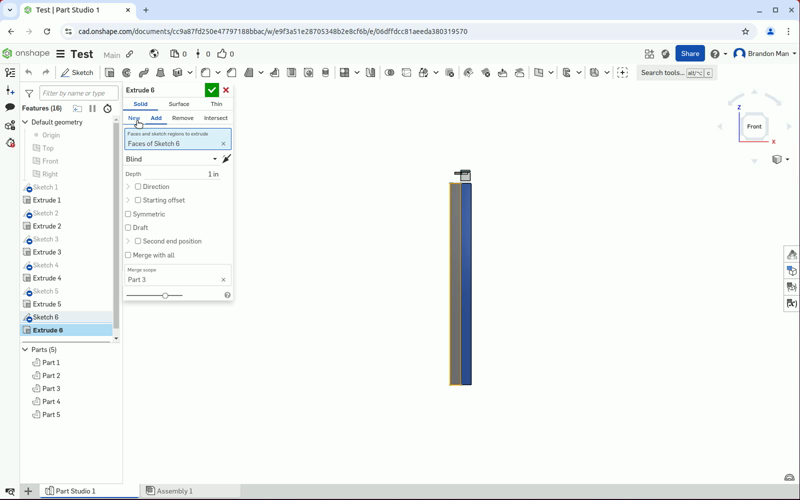
click(137, 120)
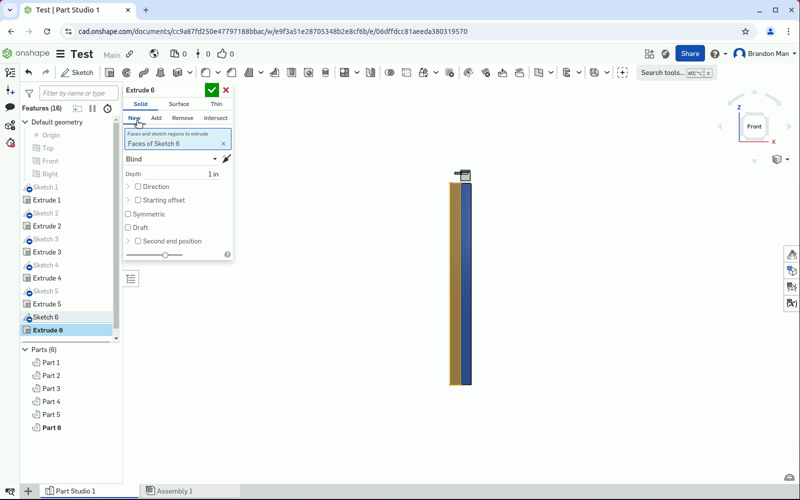
key(tab, 4)
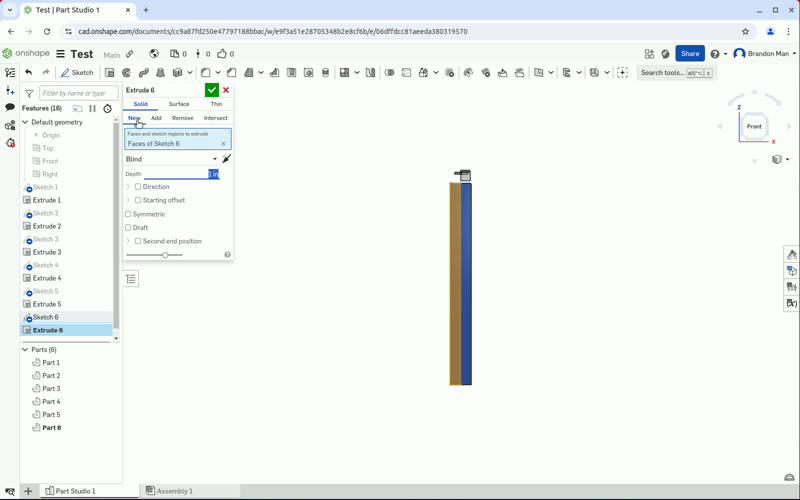
text(8.666)
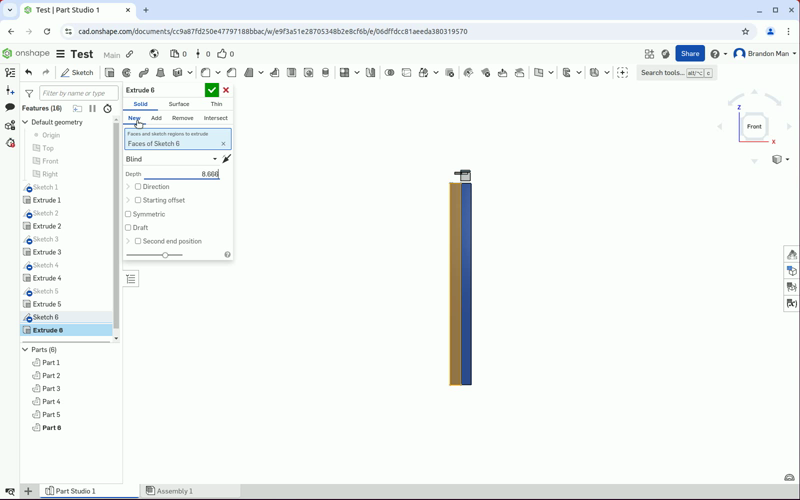
key(enter)
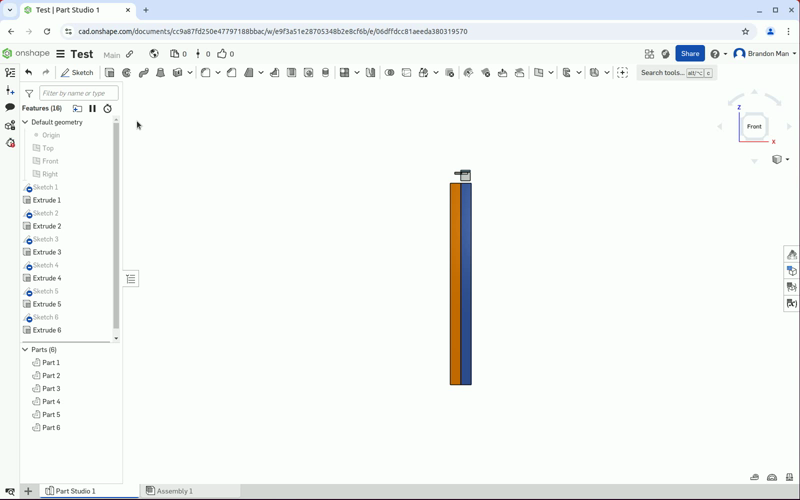
key(shift+h)
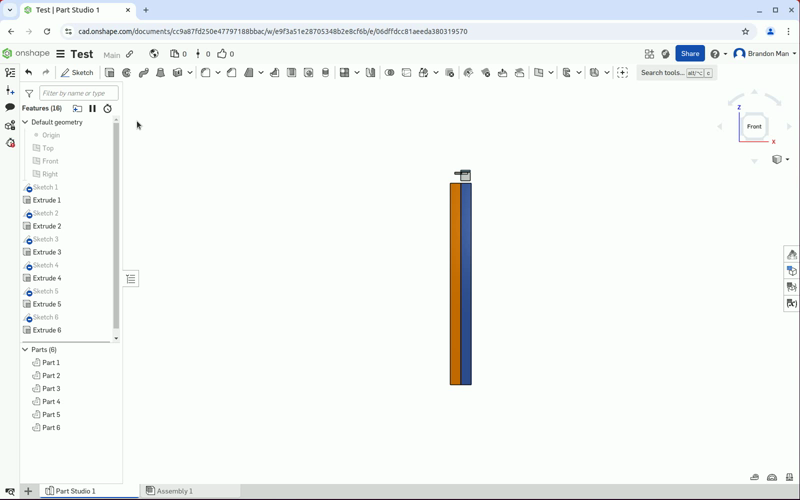
key(shift+h)
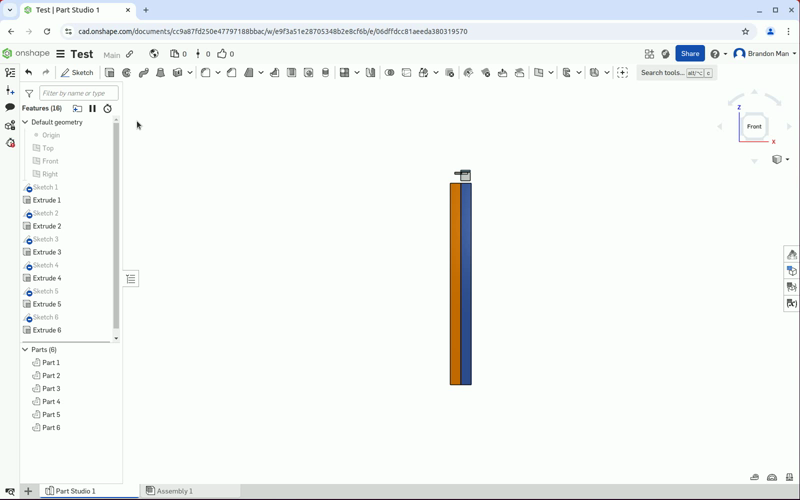
mouse_move(69, 189)
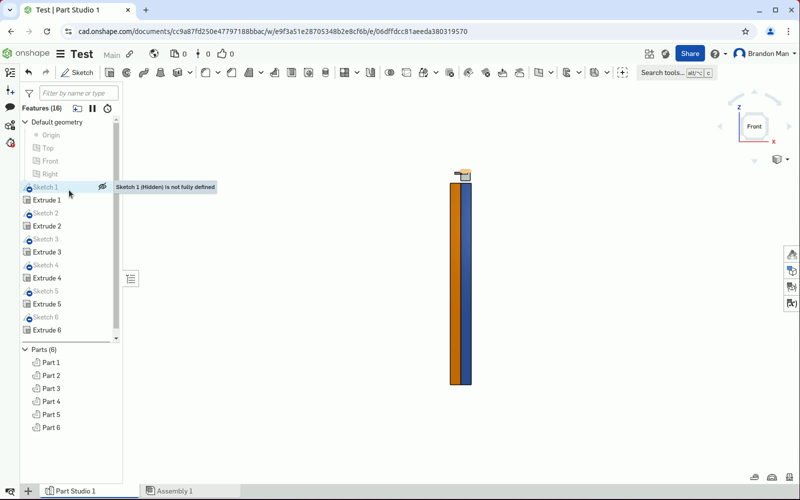
click(69, 189)
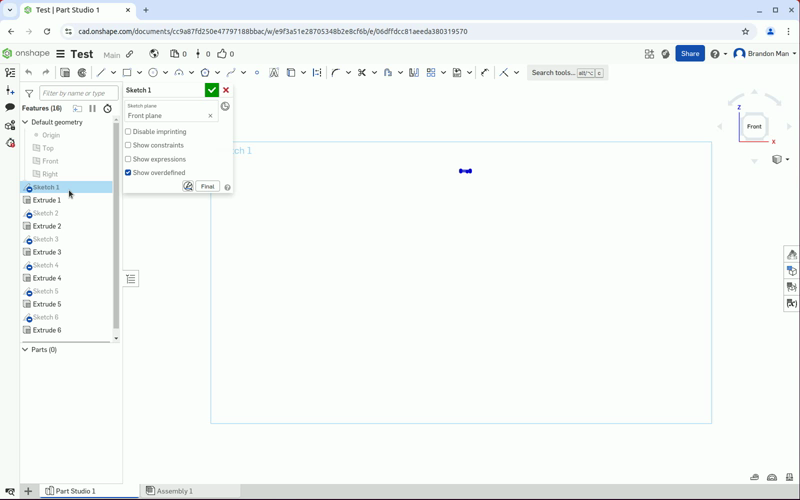
mouse_move(229, 92)
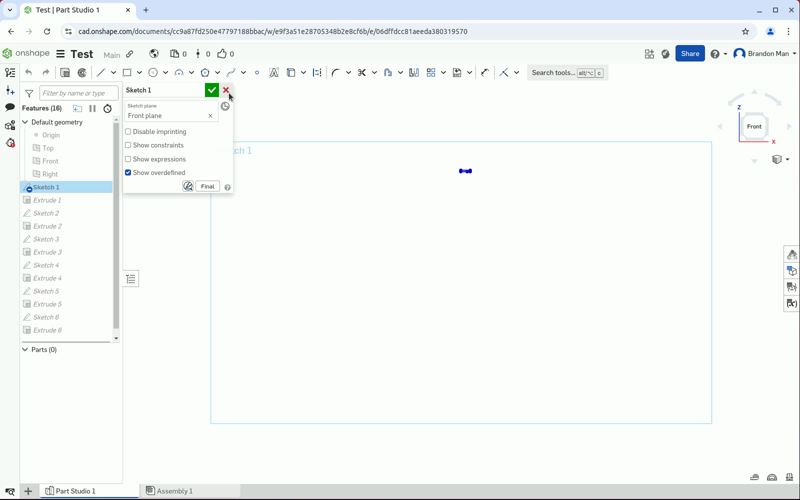
click(229, 92)
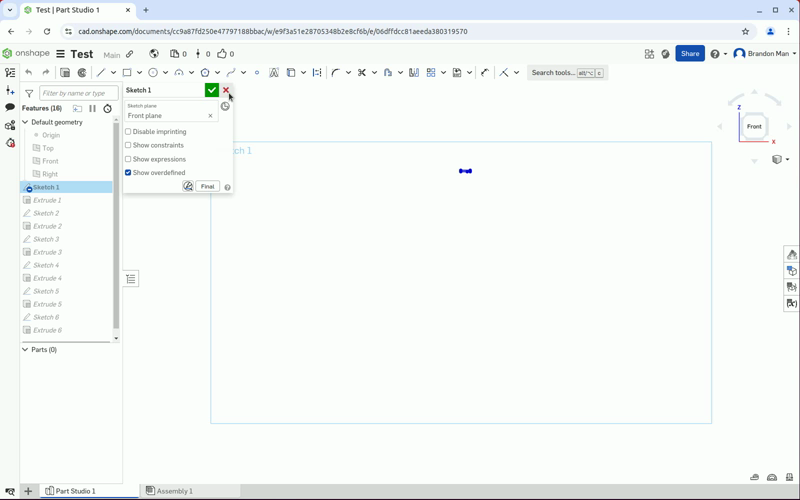
key(shift+s)
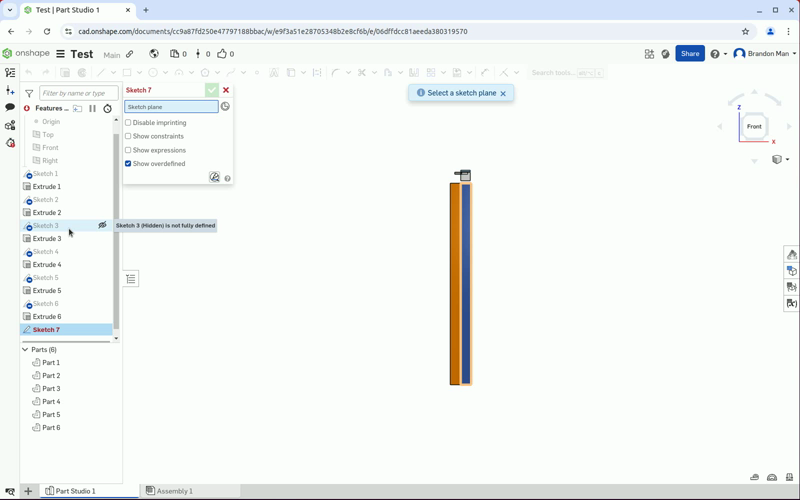
scroll(3)
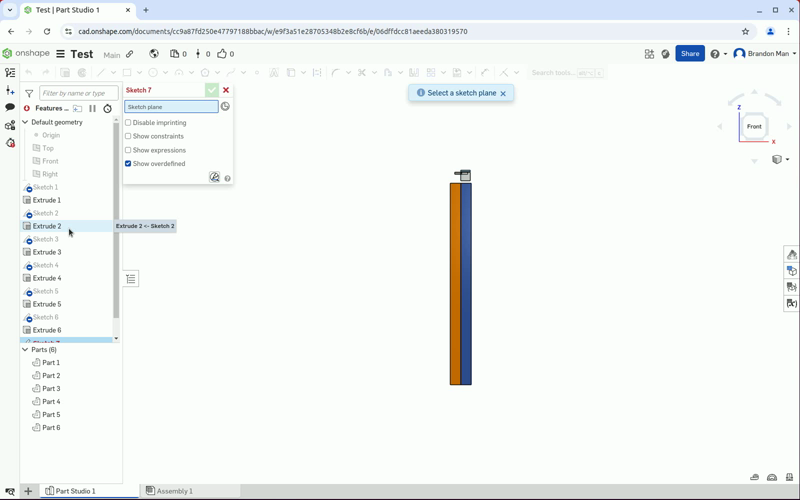
mouse_move(69, 163)
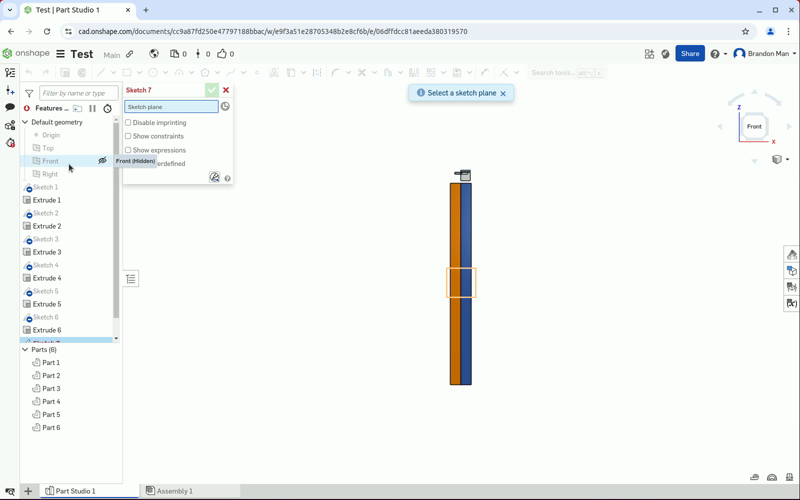
click(69, 163)
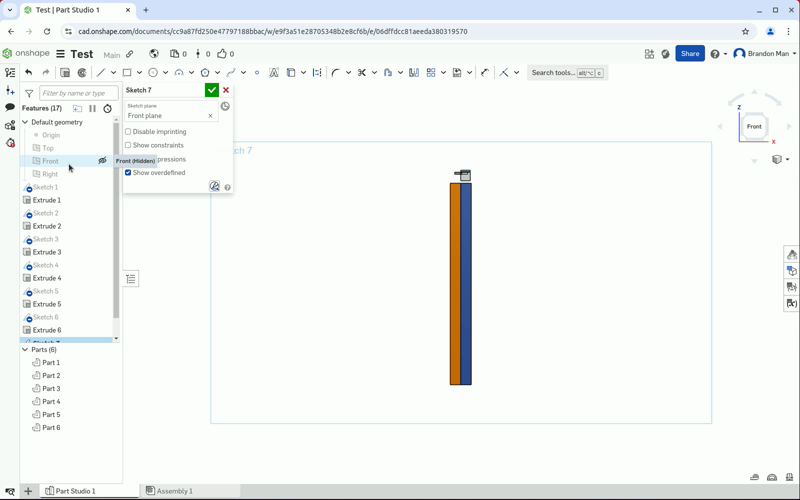
mouse_move(73, 352)
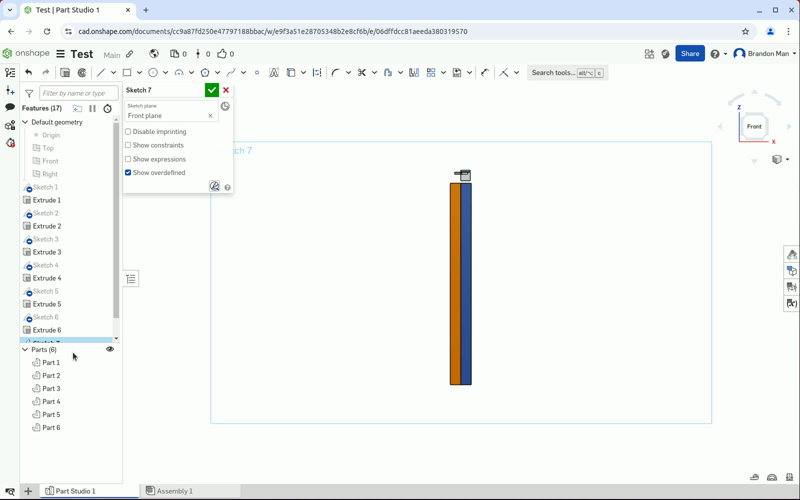
key(y)
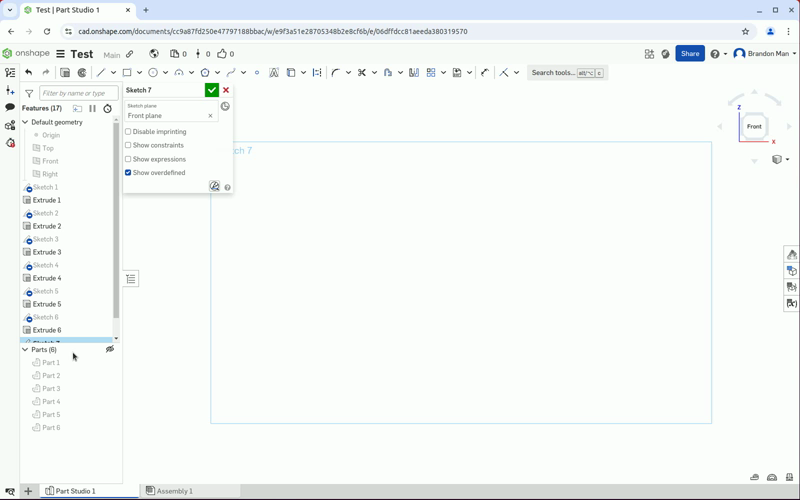
key(l)
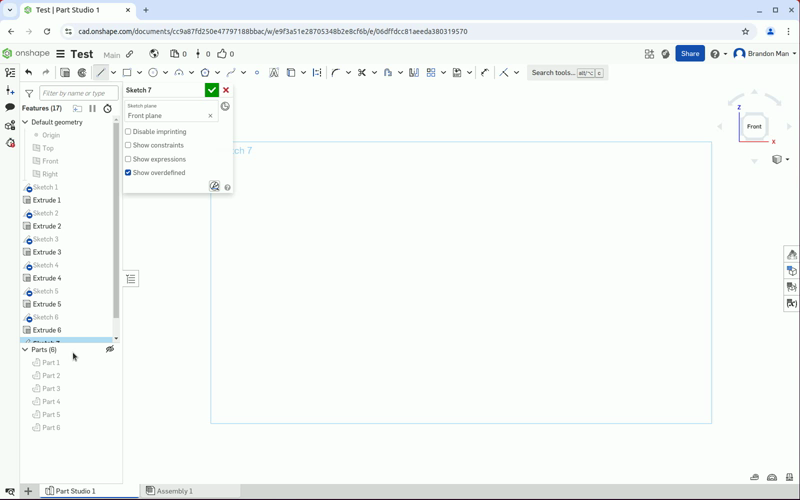
key_down(shift)
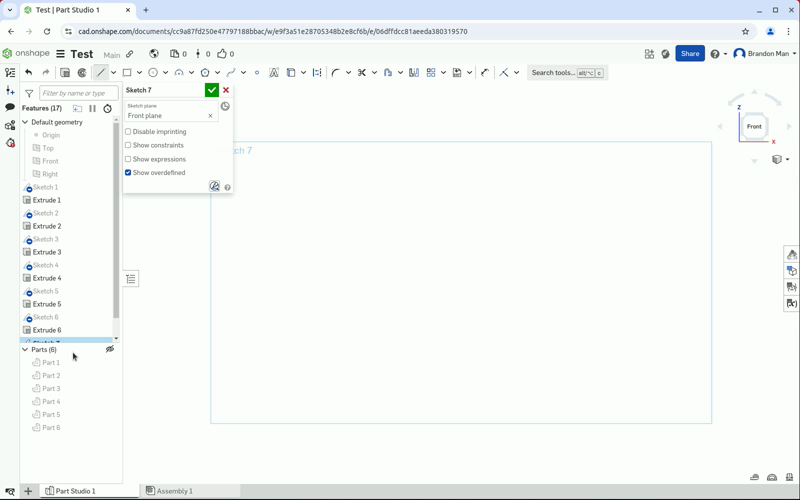
mouse_move(452, 180)
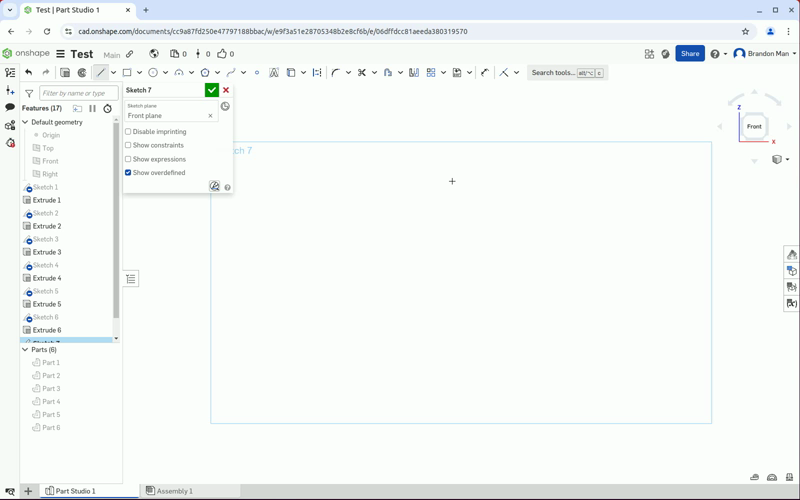
click(452, 180)
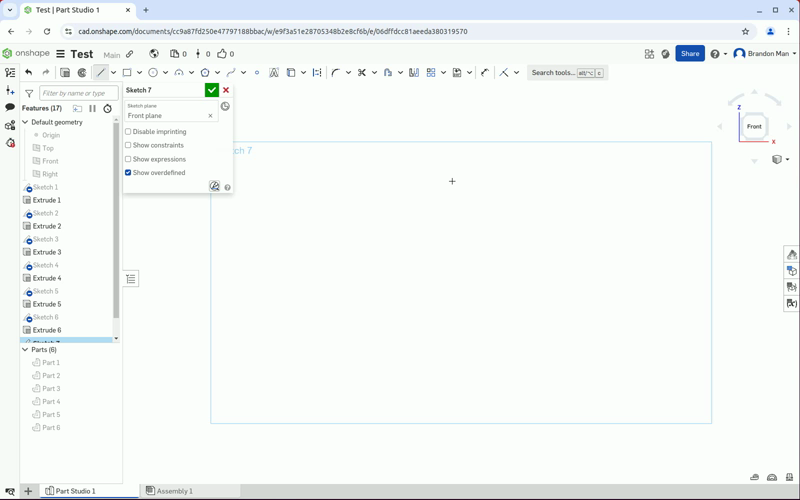
key_up(shift)
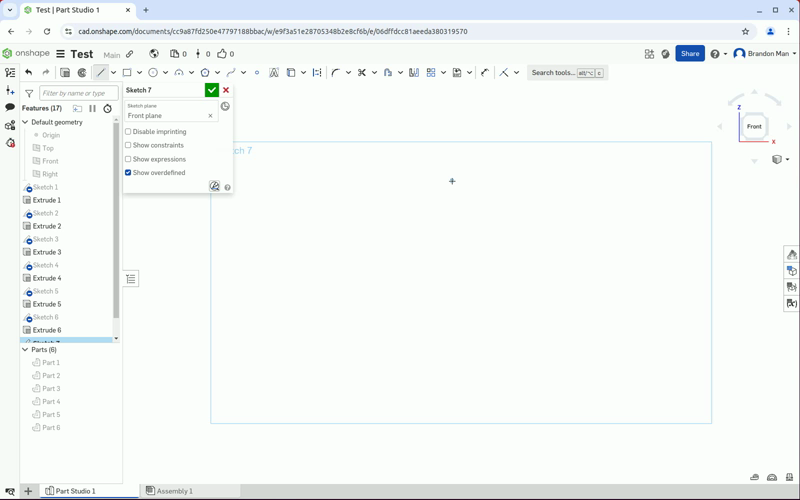
key_down(shift)
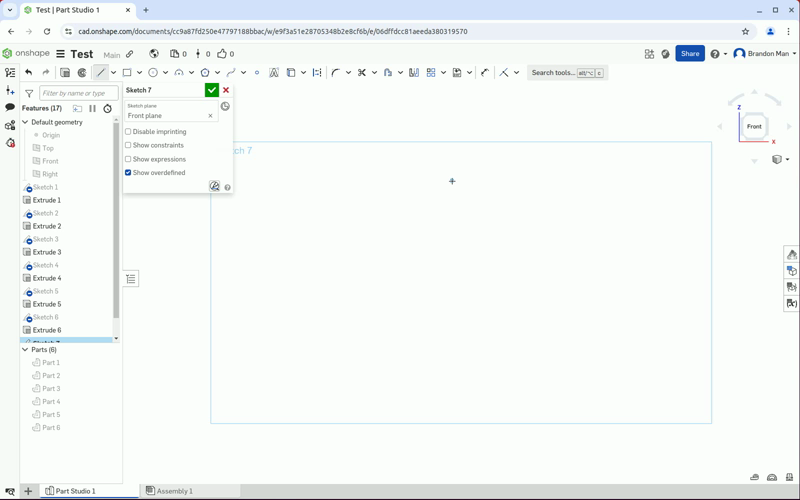
mouse_move(482, 180)
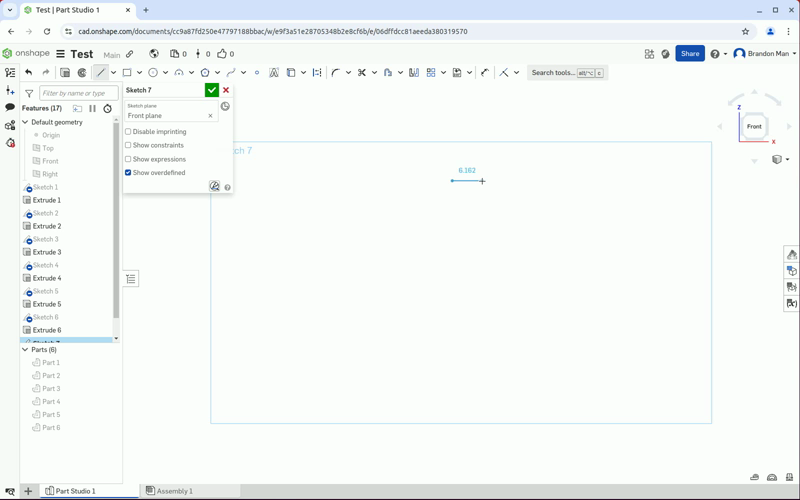
mouse_move(461, 180)
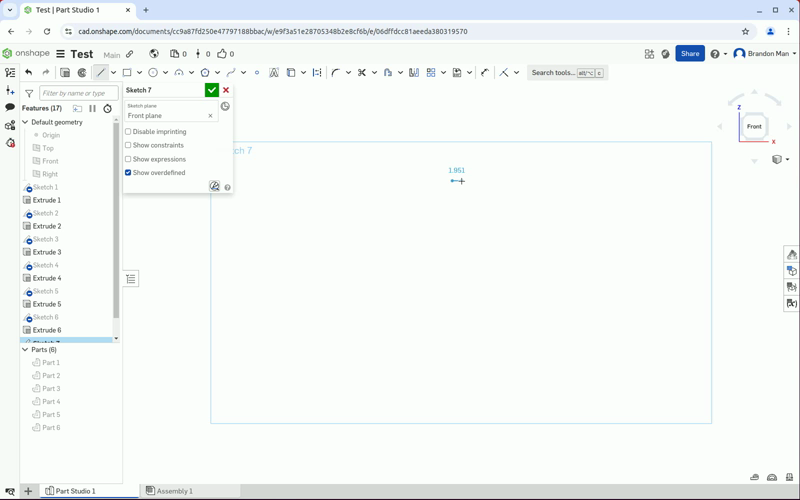
click(461, 180)
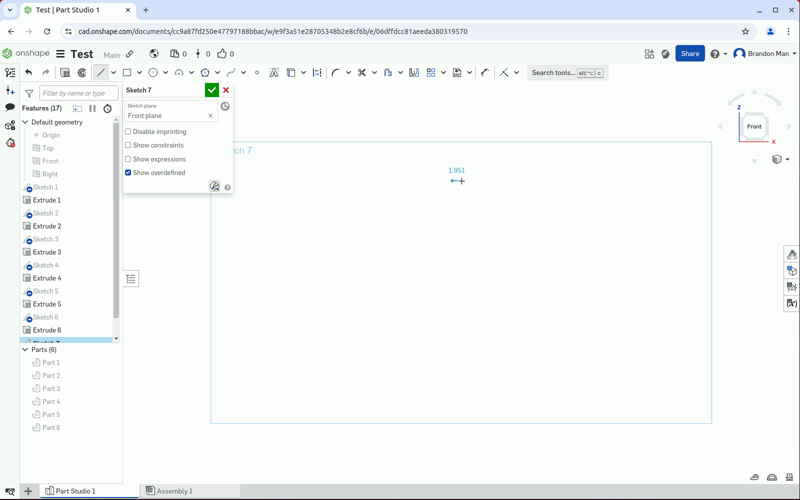
key_up(shift)
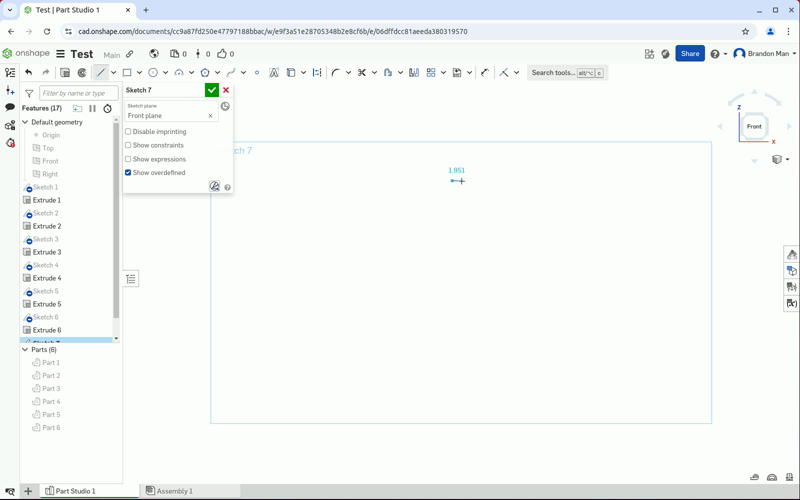
key_down(shift)
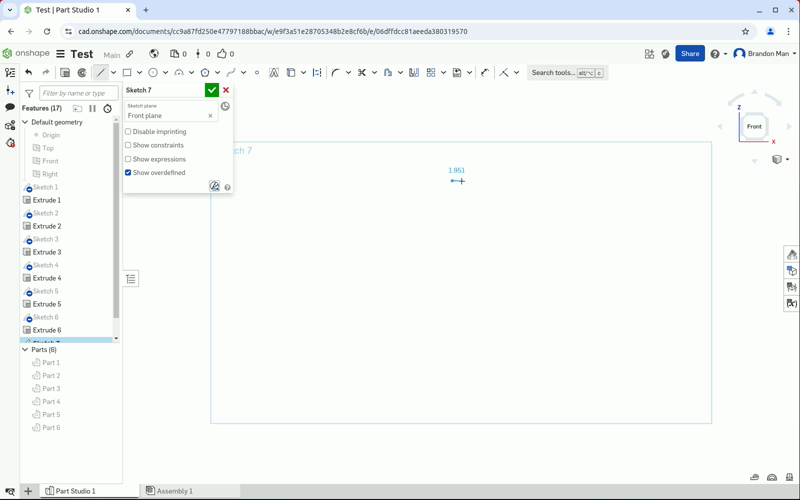
mouse_move(491, 180)
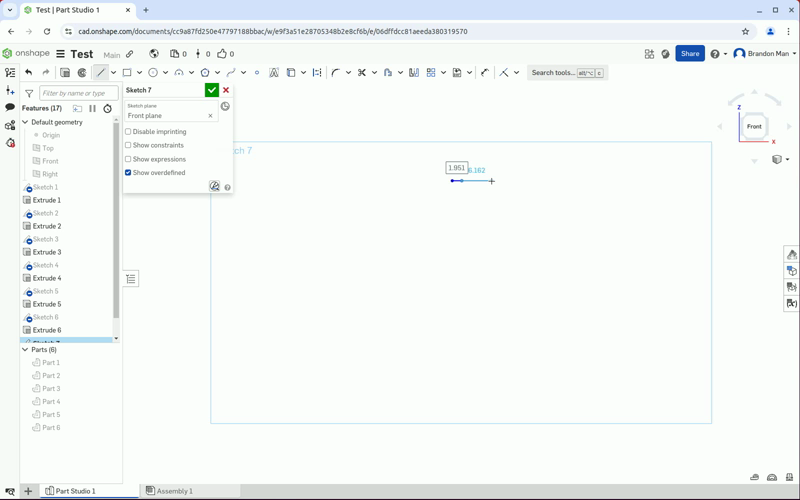
mouse_move(461, 172)
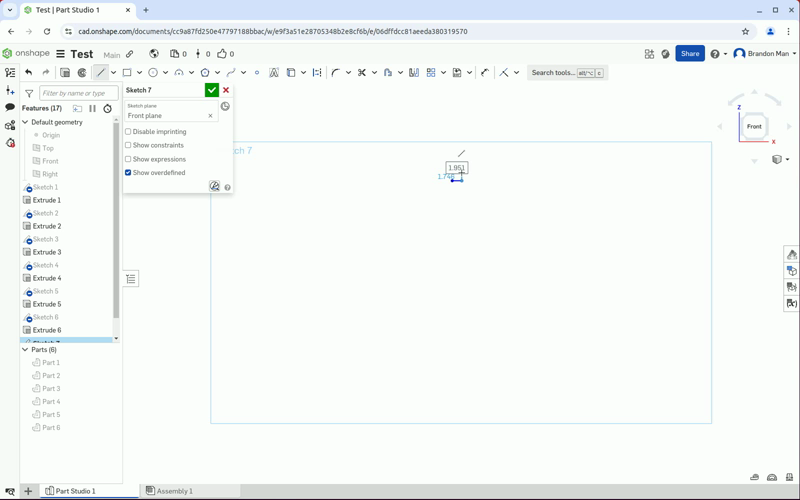
click(461, 172)
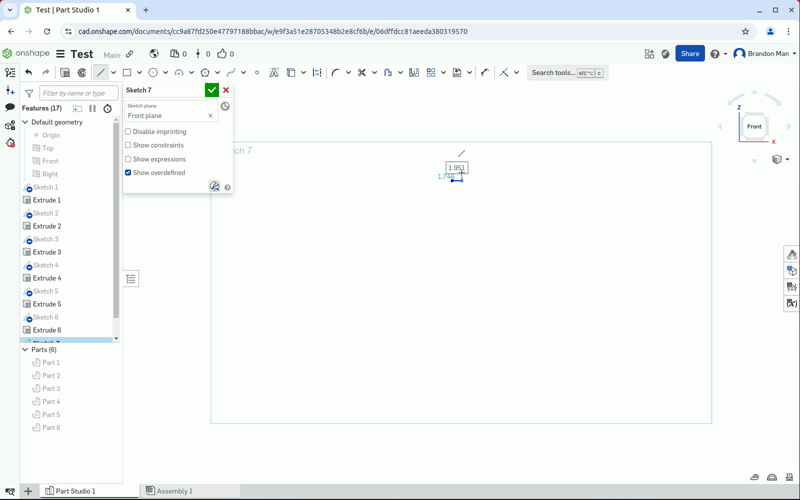
key_up(shift)
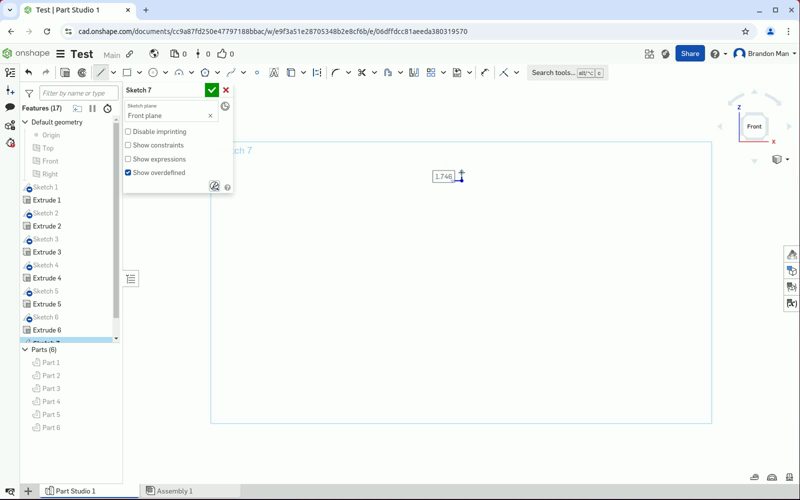
key_down(shift)
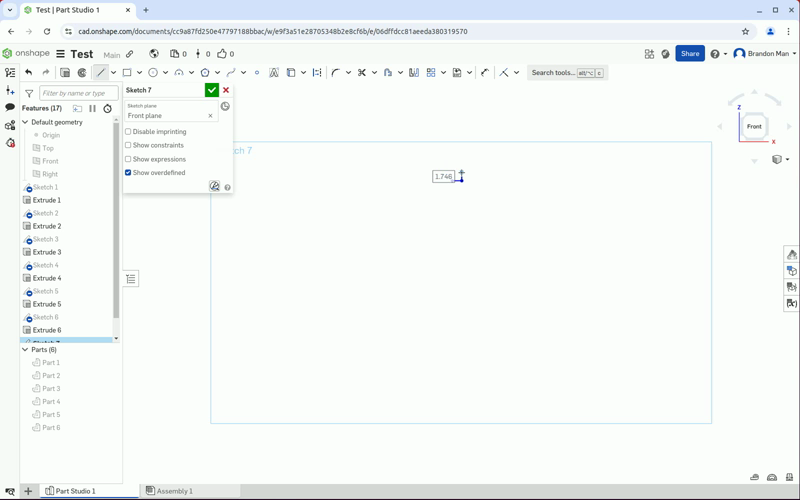
mouse_move(491, 172)
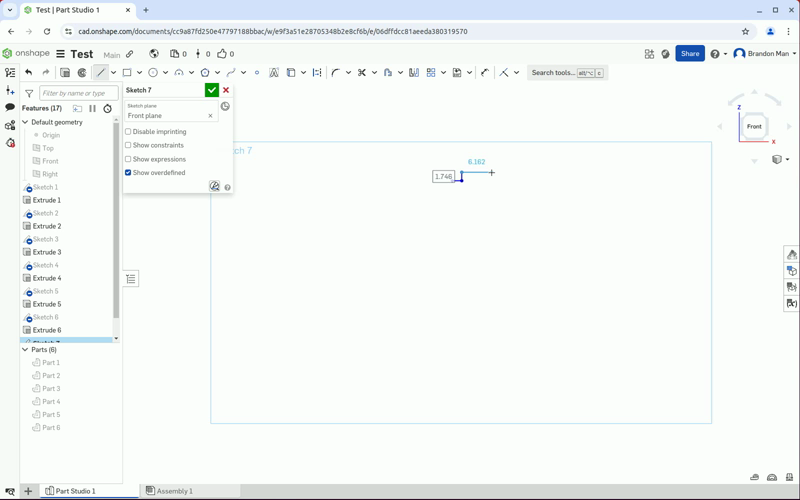
mouse_move(455, 172)
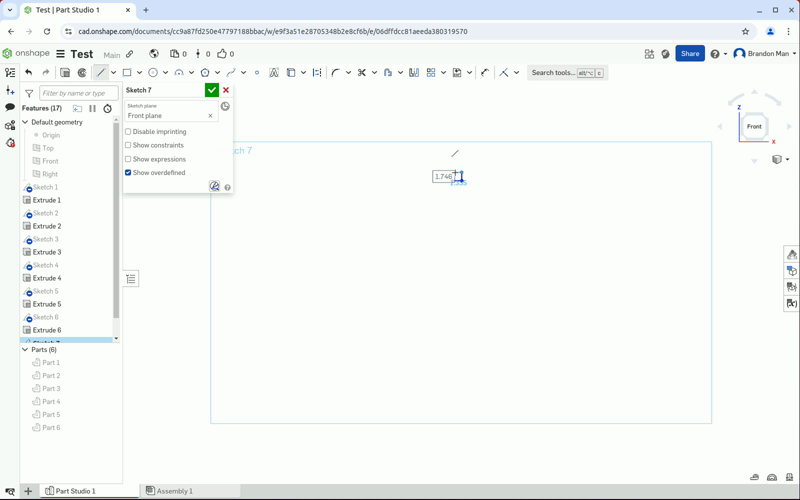
scroll(6)
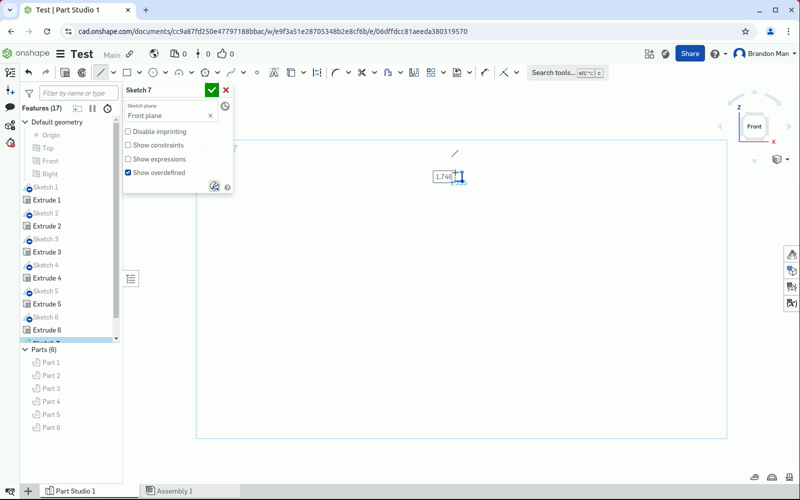
scroll(6)
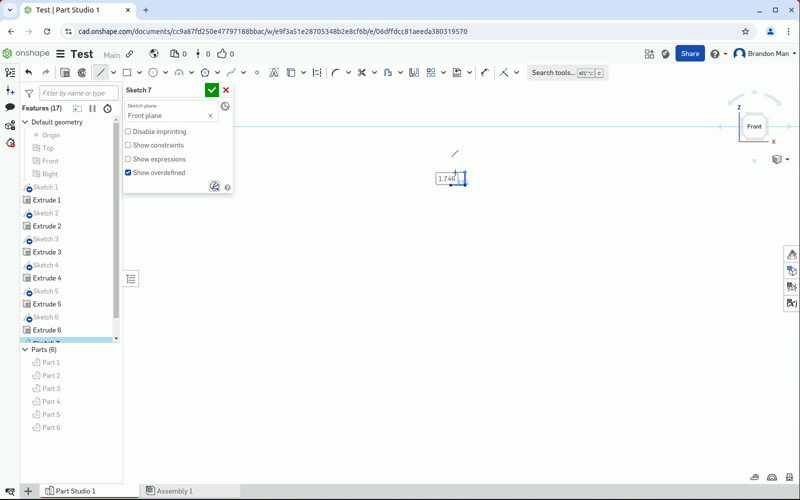
scroll(6)
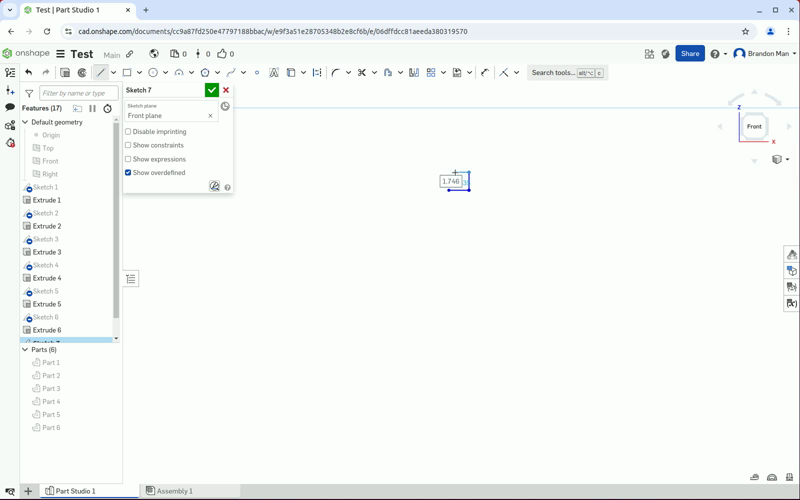
scroll(6)
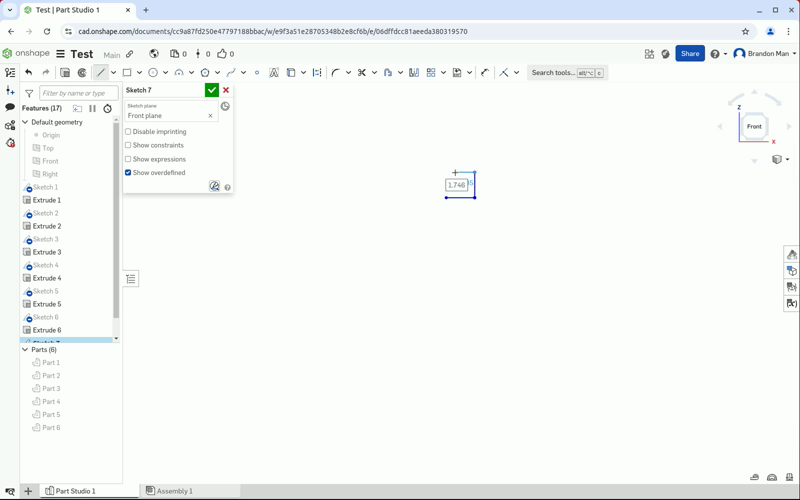
scroll(6)
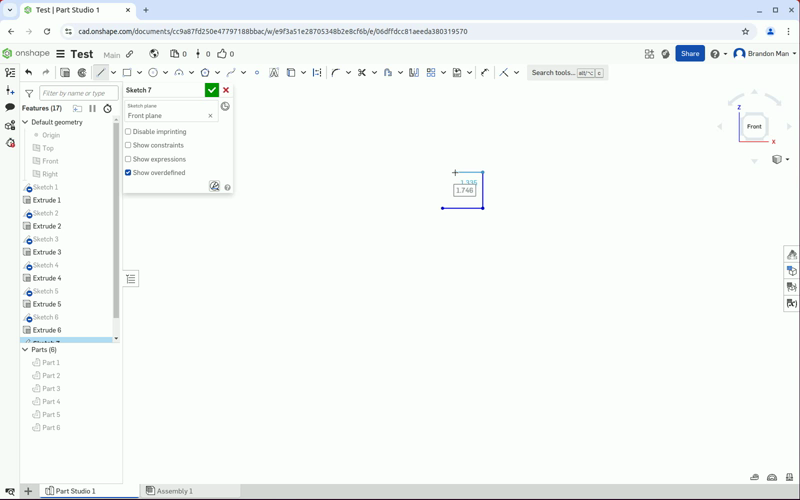
scroll(6)
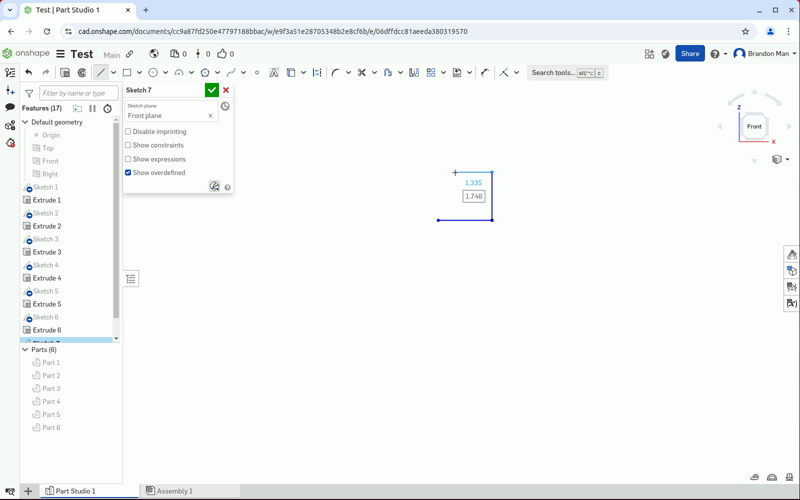
scroll(6)
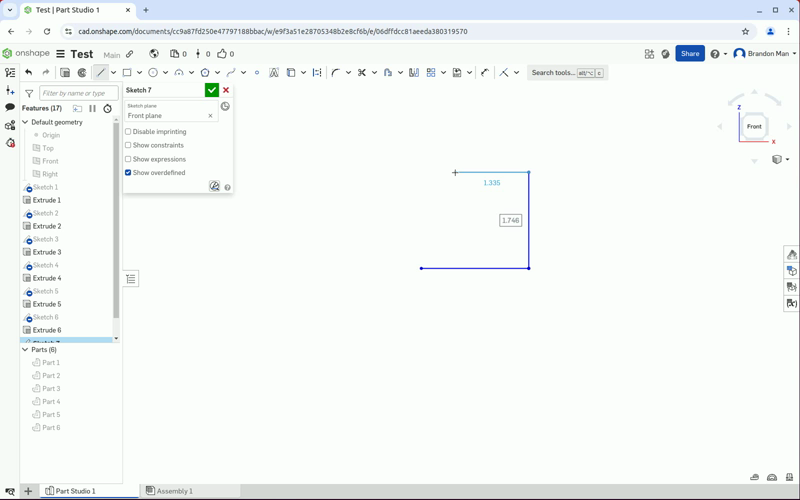
click(455, 172)
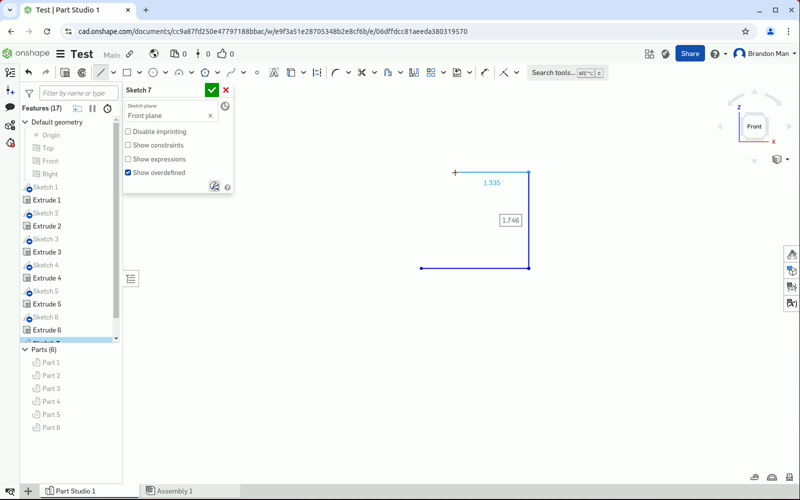
scroll(-6)
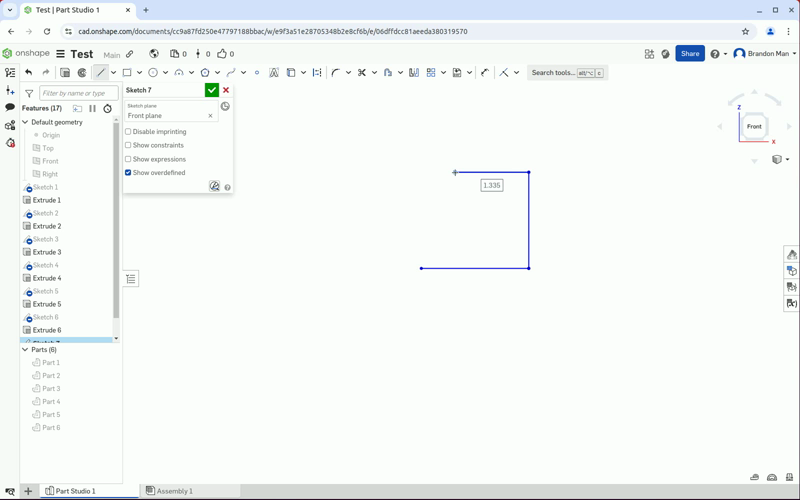
scroll(-6)
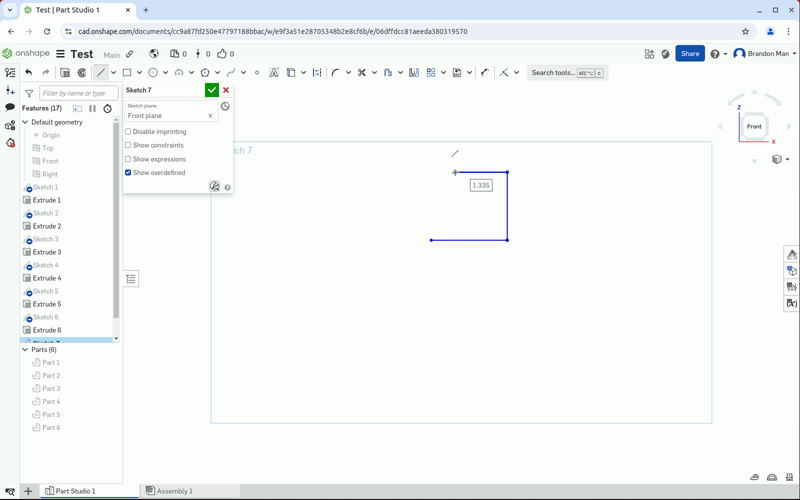
scroll(-6)
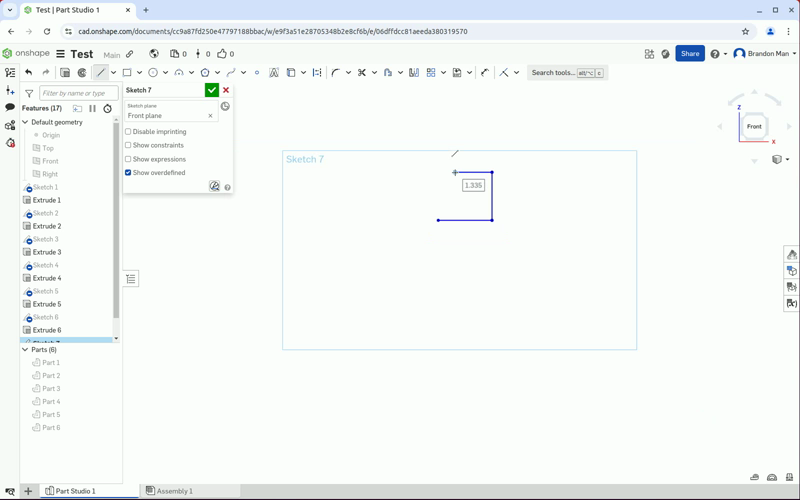
scroll(-6)
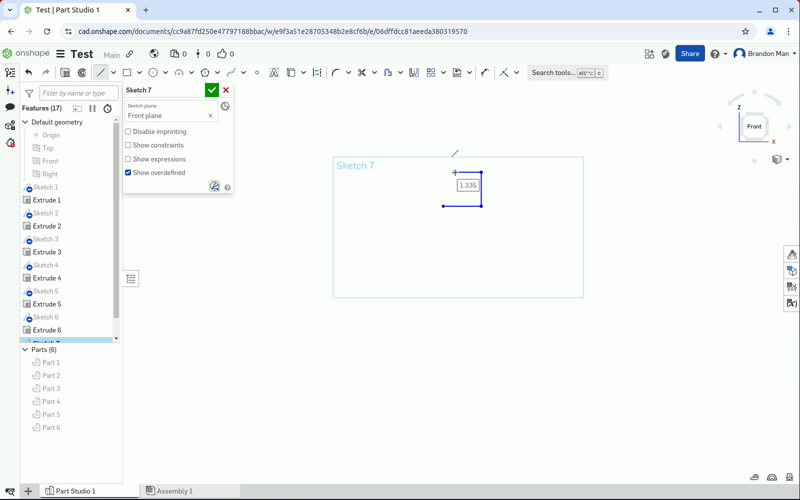
scroll(-6)
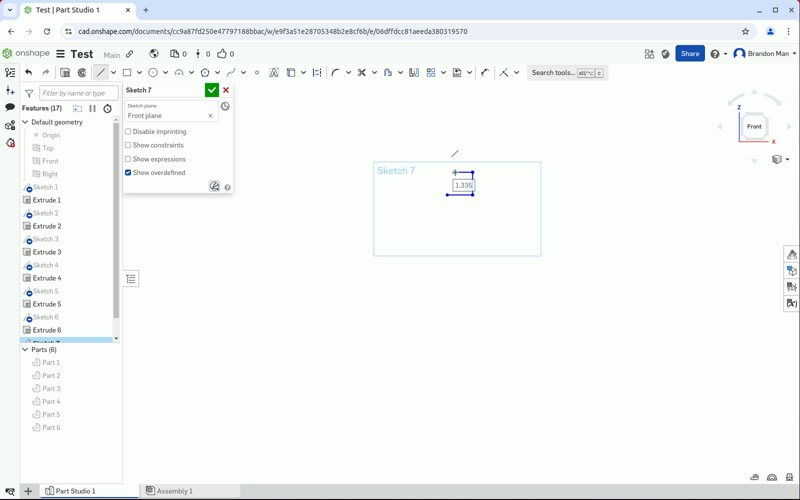
scroll(-6)
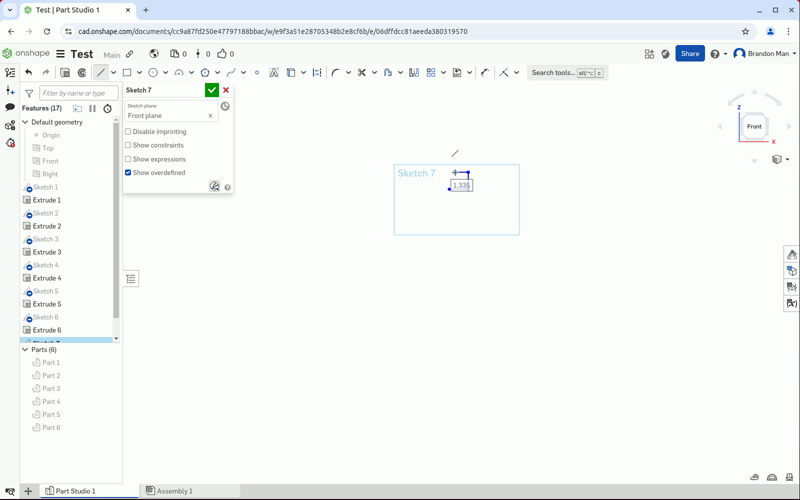
scroll(-6)
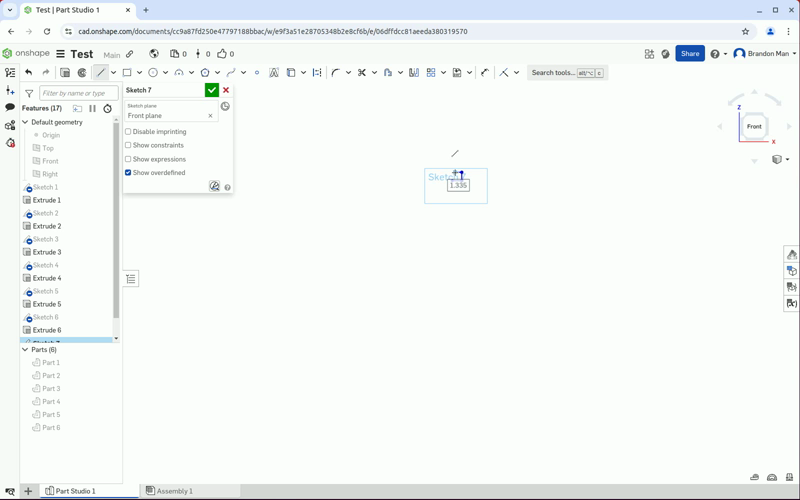
key_up(shift)
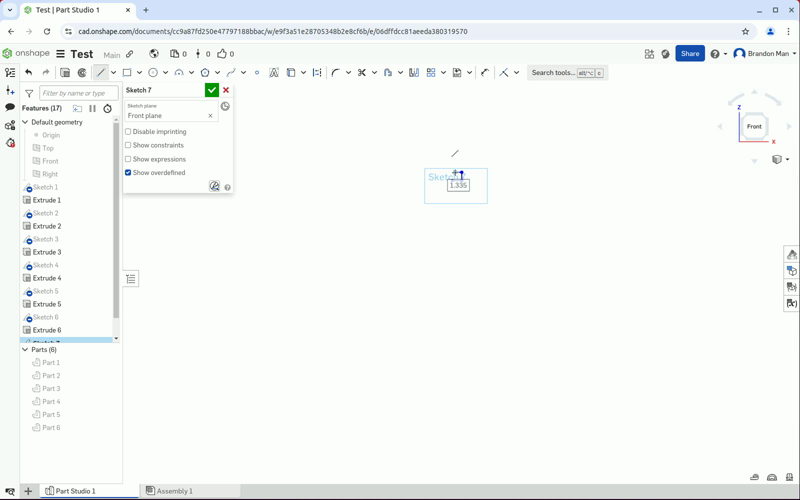
key_down(shift)
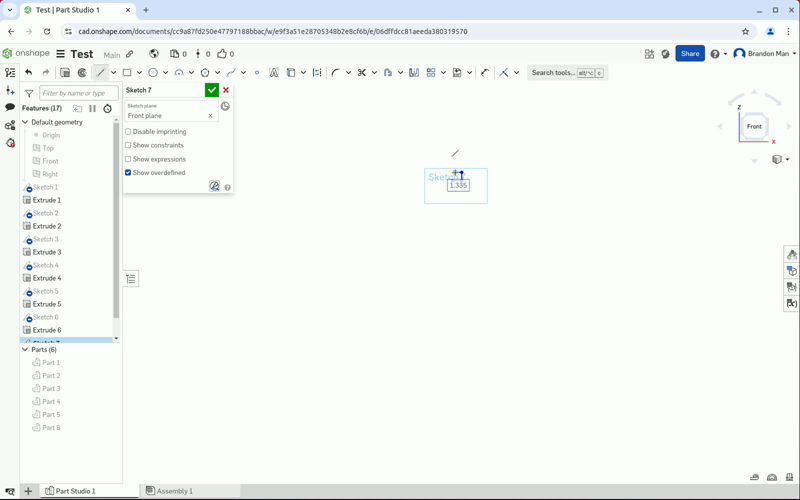
mouse_move(485, 172)
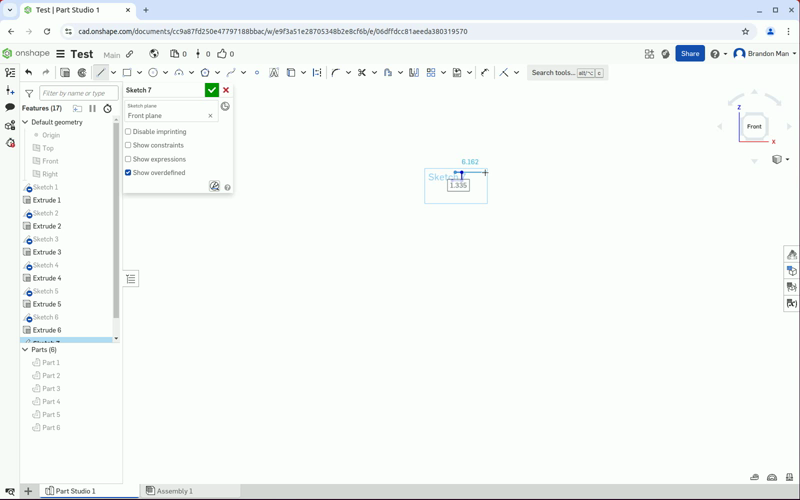
mouse_move(452, 172)
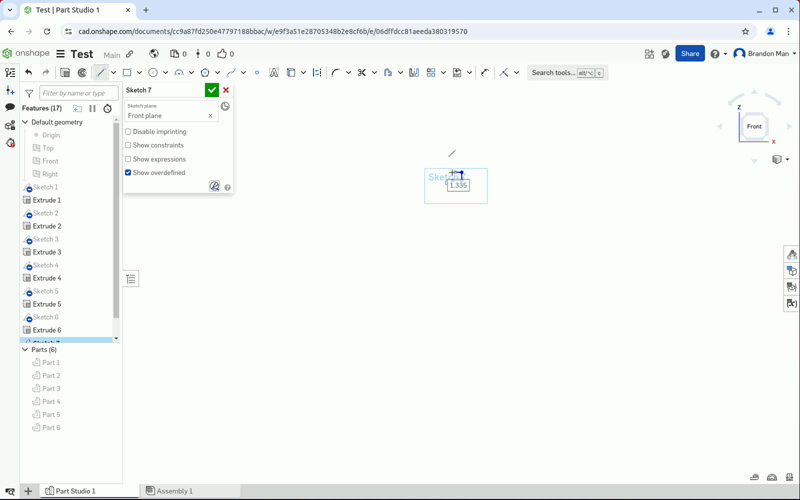
scroll(6)
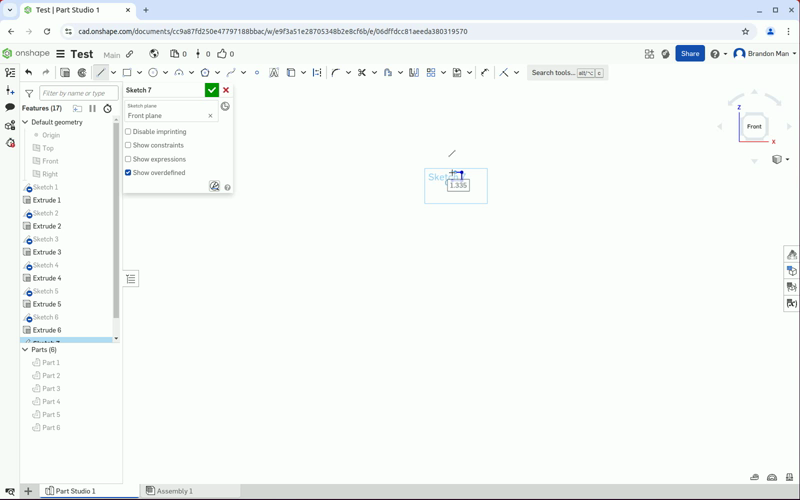
scroll(6)
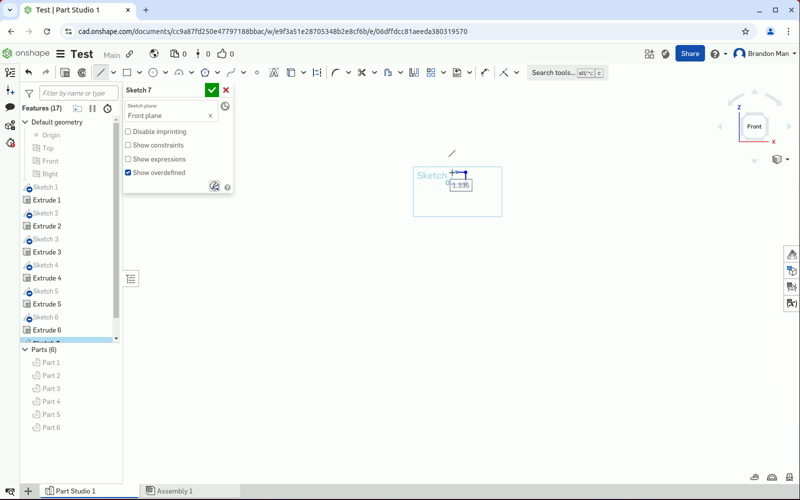
scroll(6)
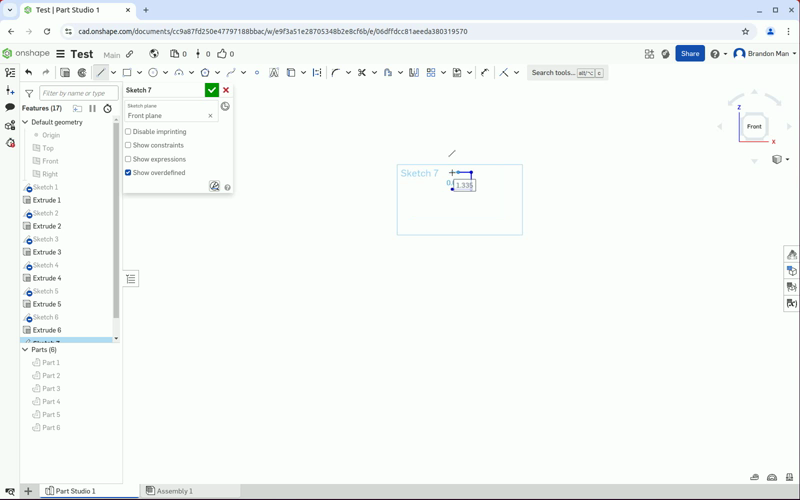
scroll(6)
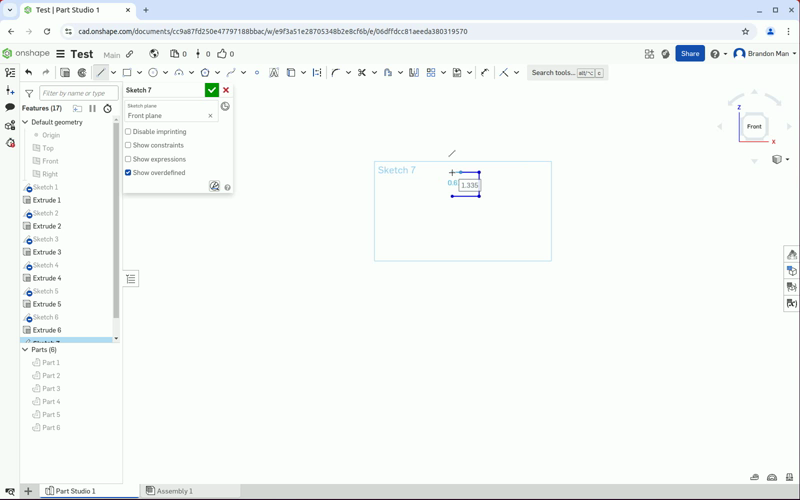
scroll(6)
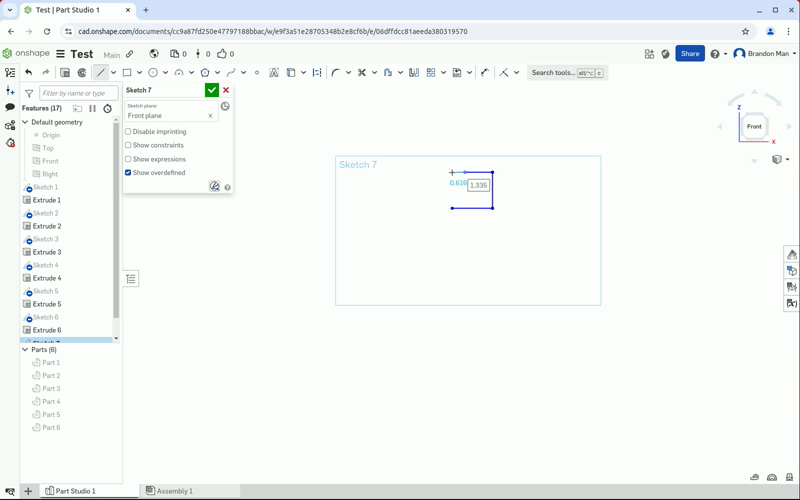
scroll(6)
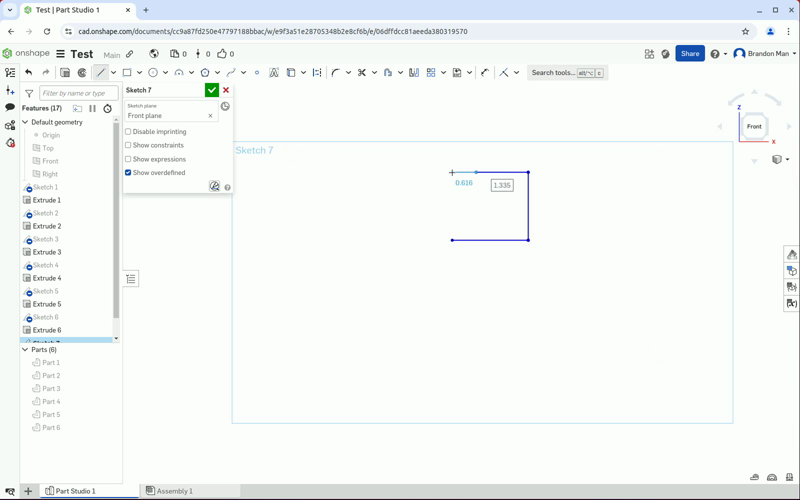
scroll(6)
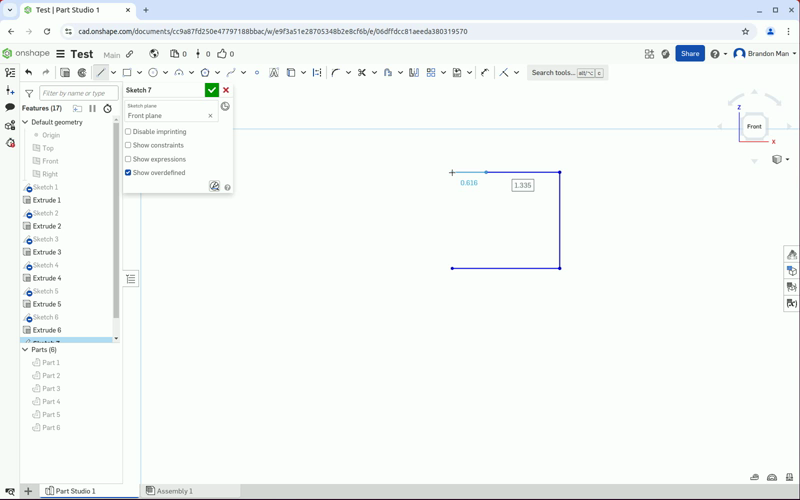
click(452, 172)
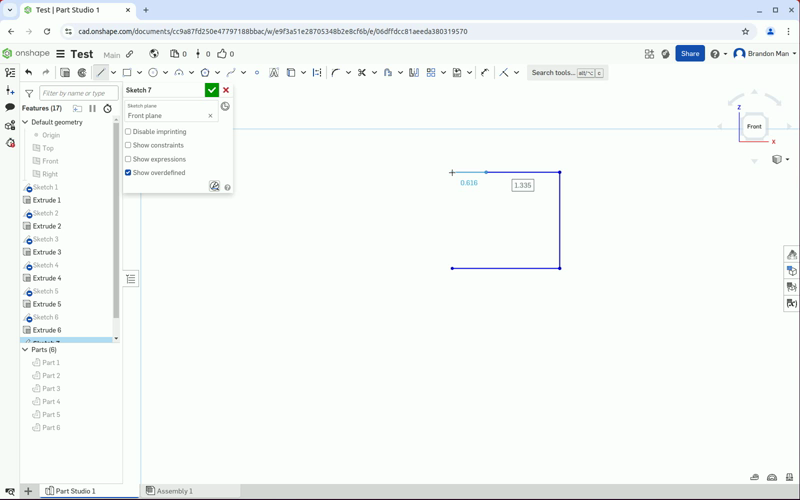
scroll(-6)
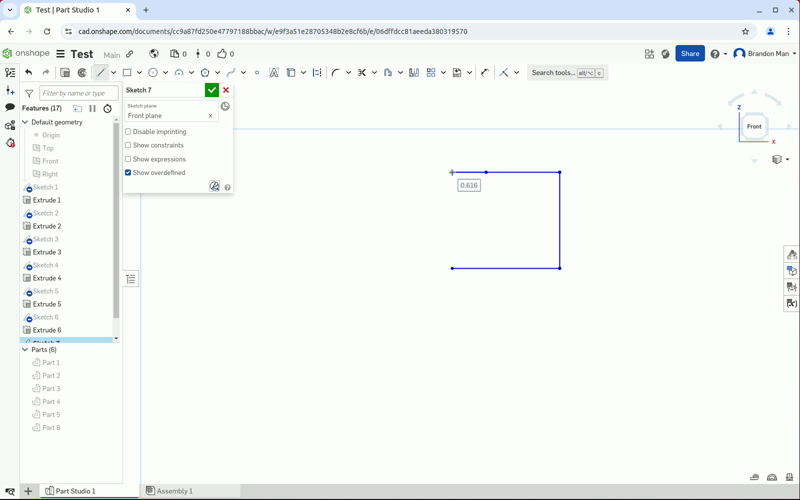
scroll(-6)
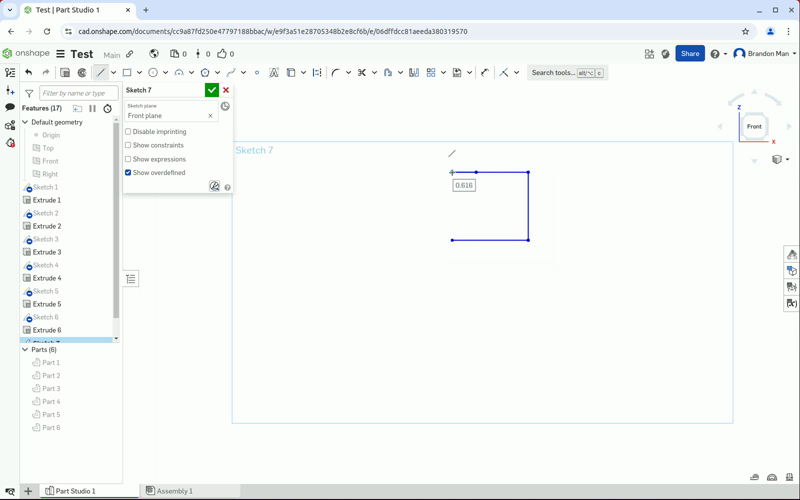
scroll(-6)
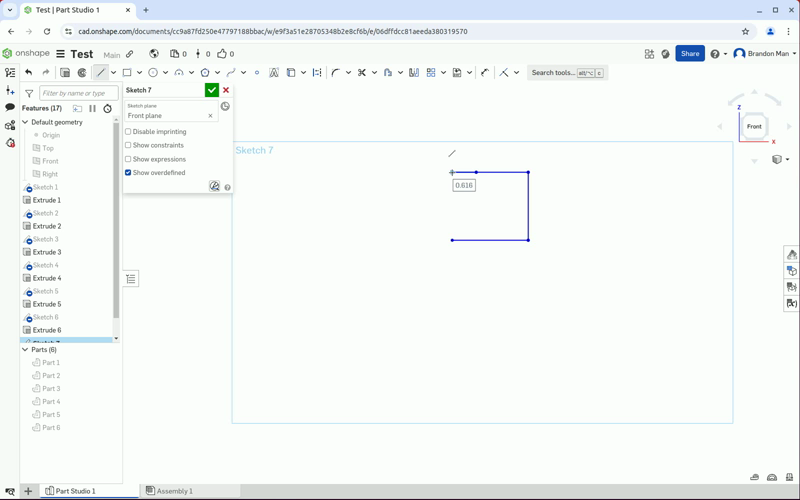
scroll(-6)
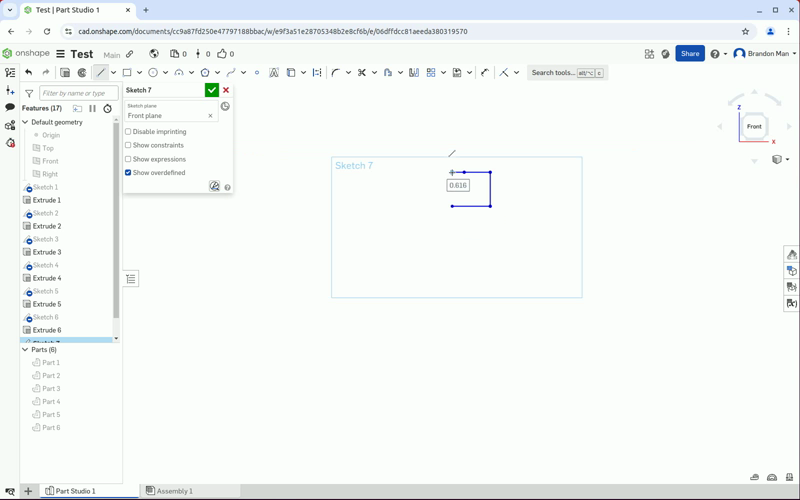
scroll(-6)
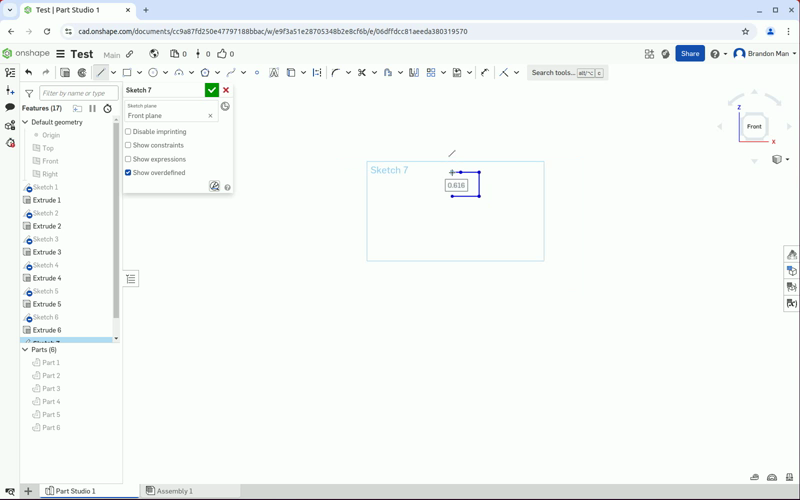
scroll(-6)
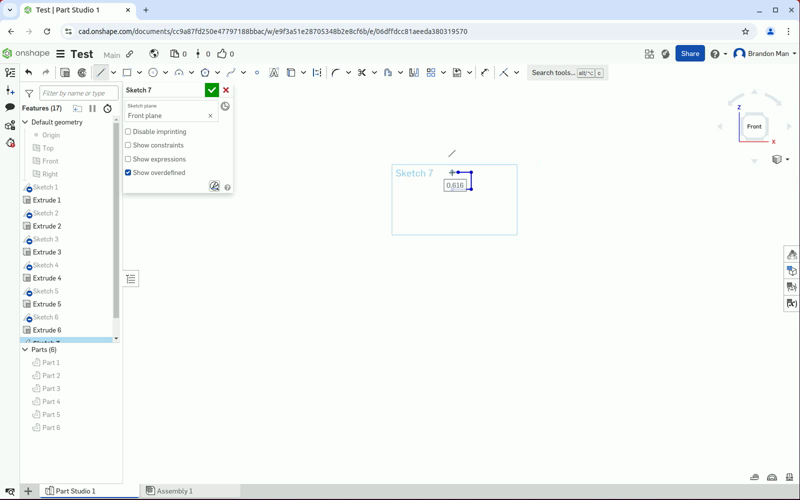
scroll(-6)
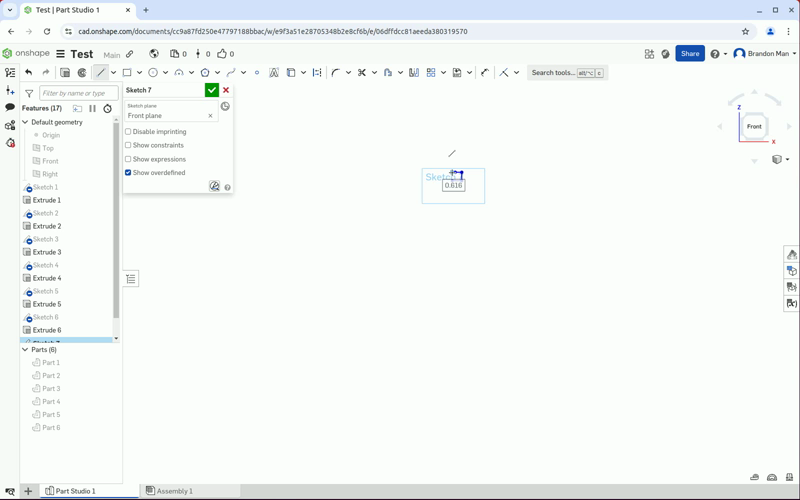
key_up(shift)
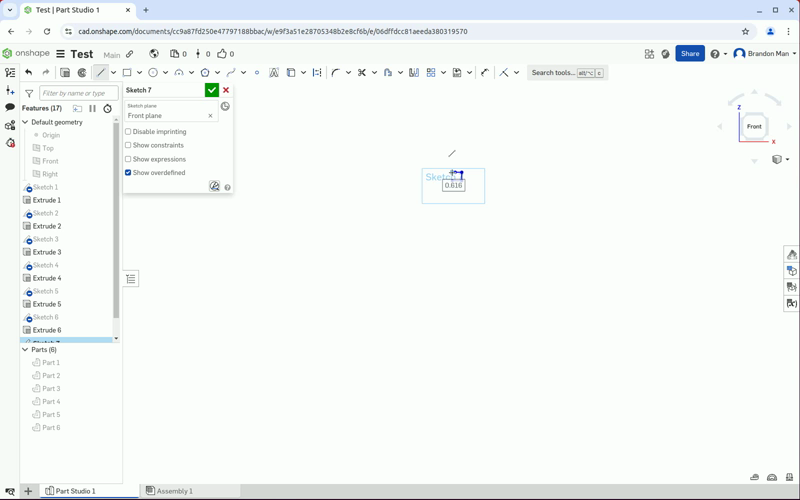
mouse_move(482, 172)
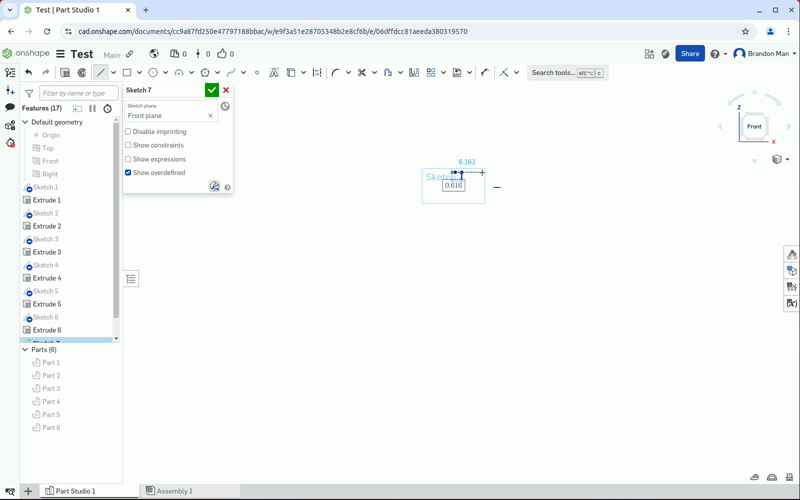
key_down(shift)
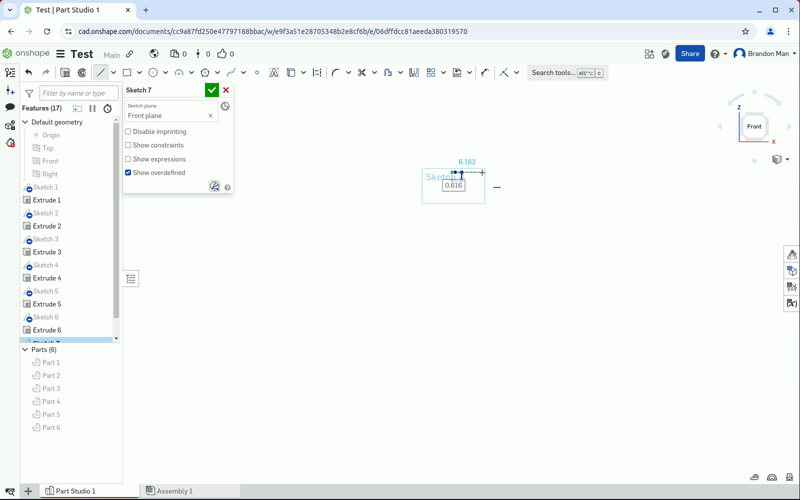
mouse_move(452, 180)
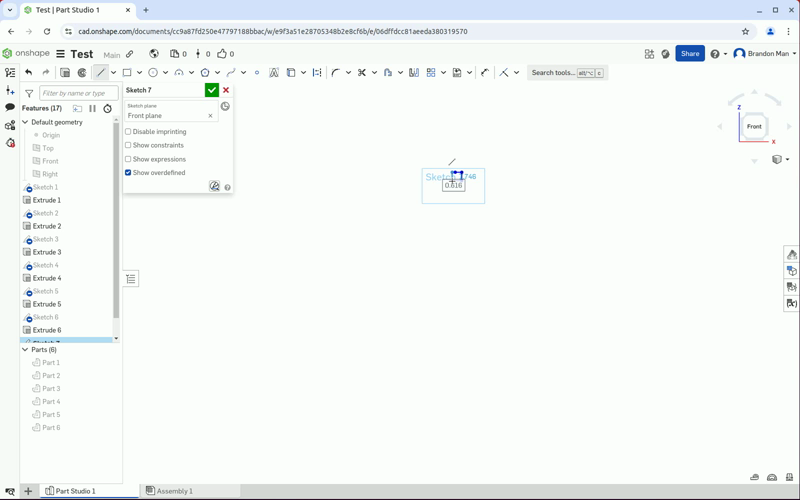
key_up(shift)
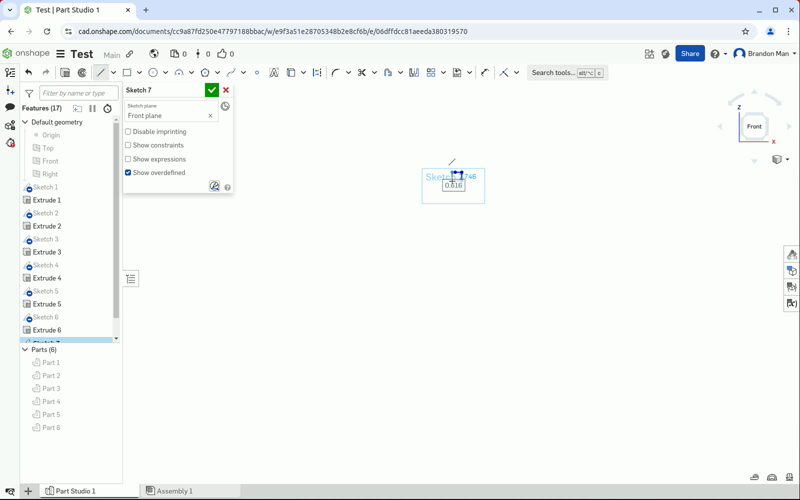
click(452, 180)
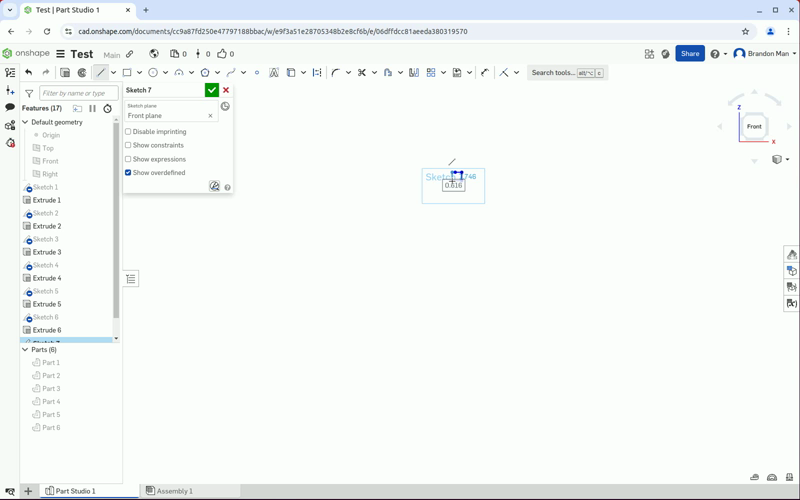
key(esc)
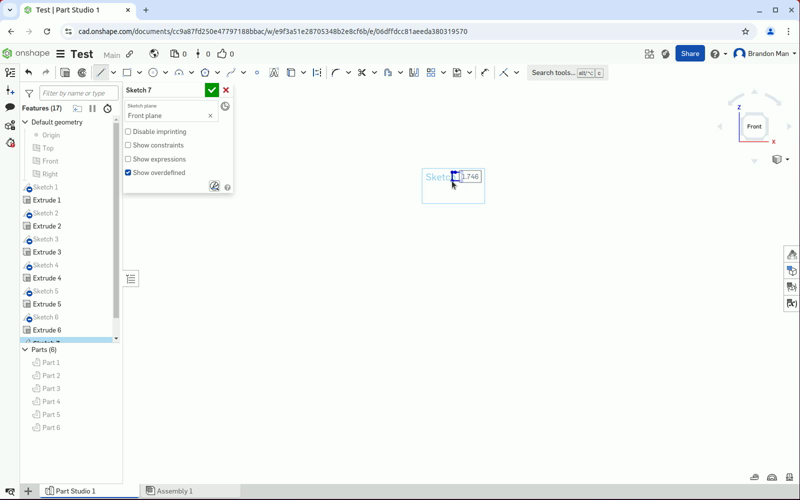
mouse_move(452, 175)
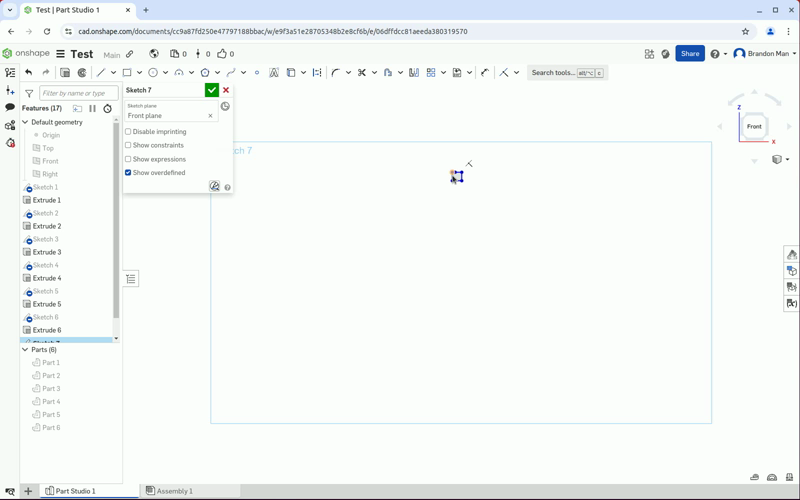
scroll(6)
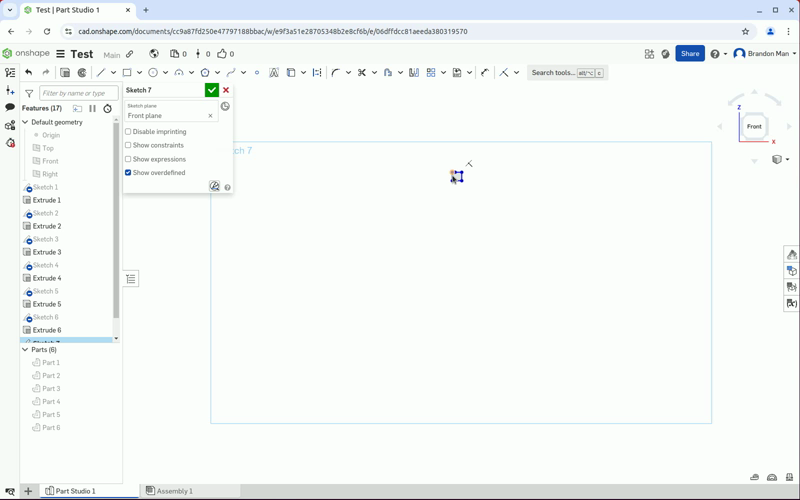
scroll(6)
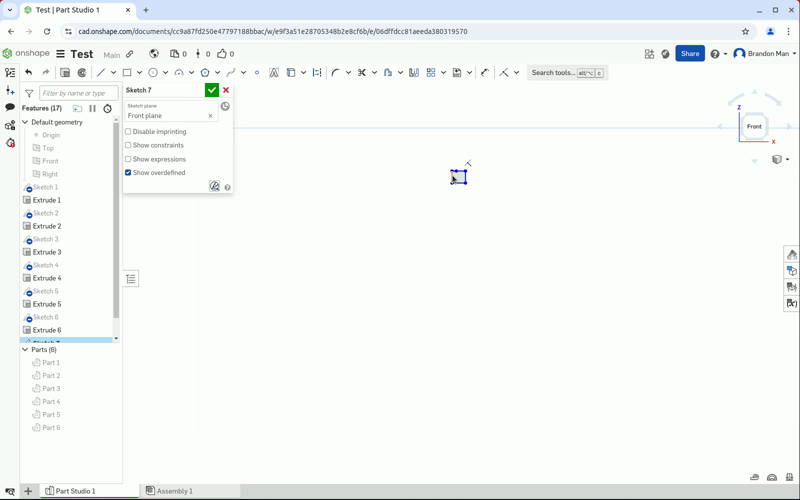
scroll(6)
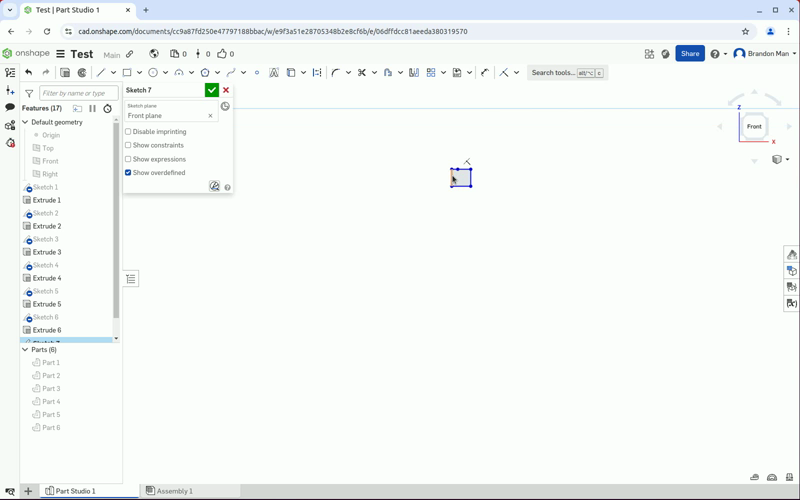
scroll(6)
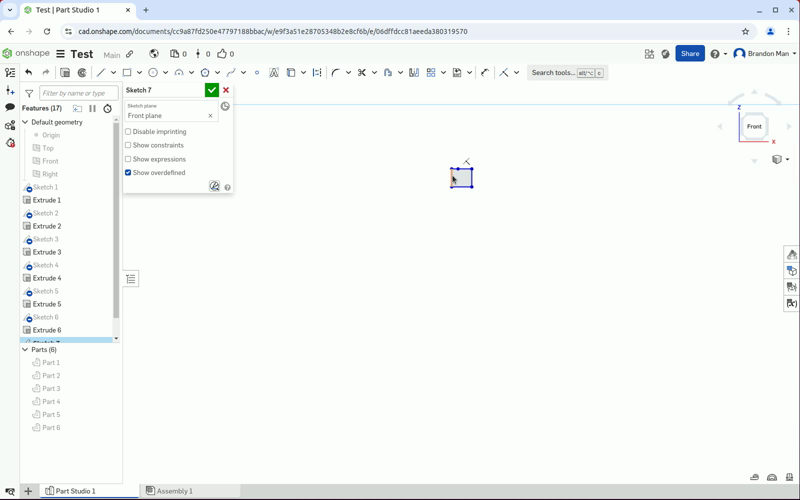
scroll(6)
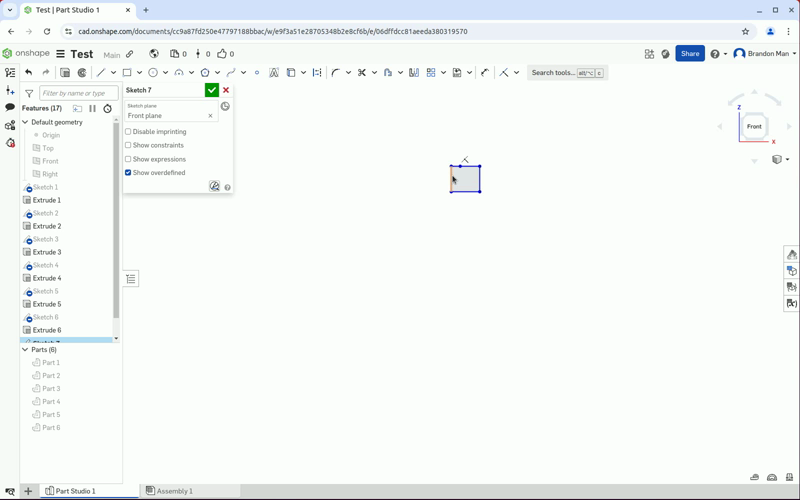
scroll(6)
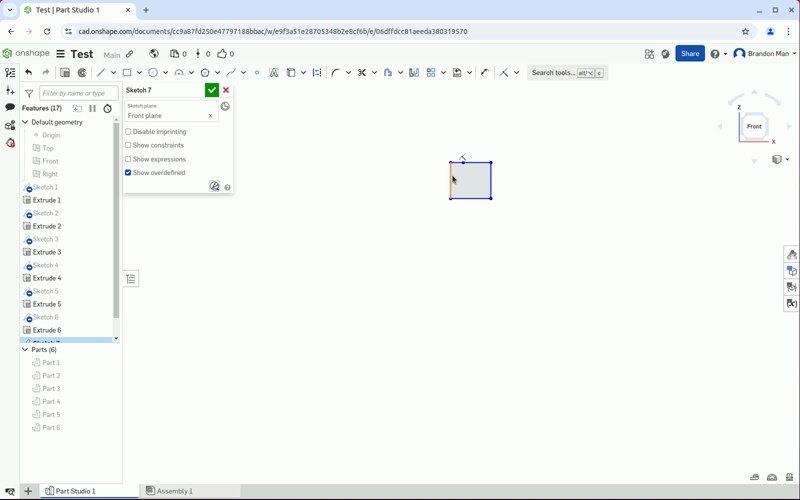
scroll(6)
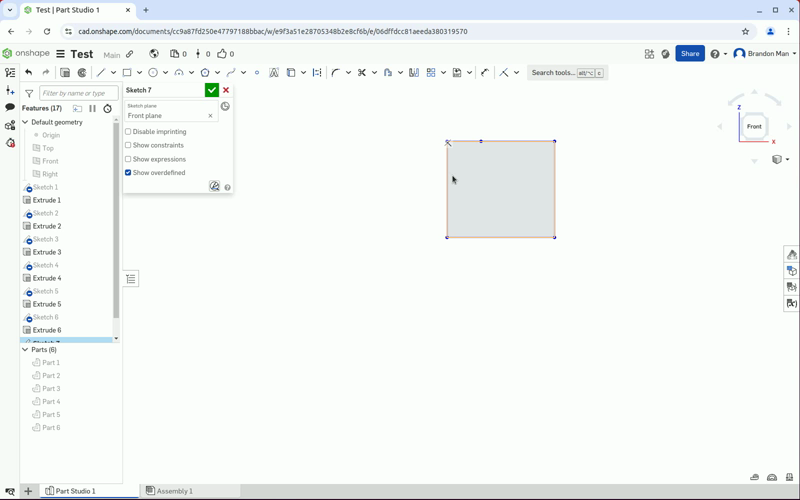
click(452, 175)
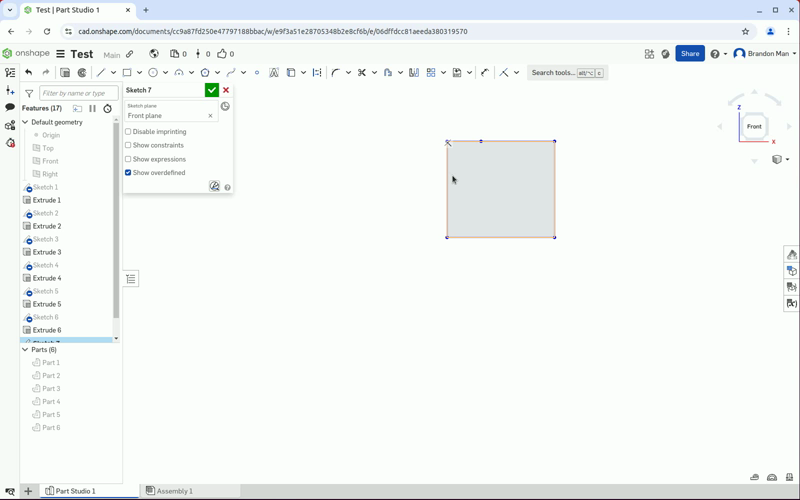
scroll(-6)
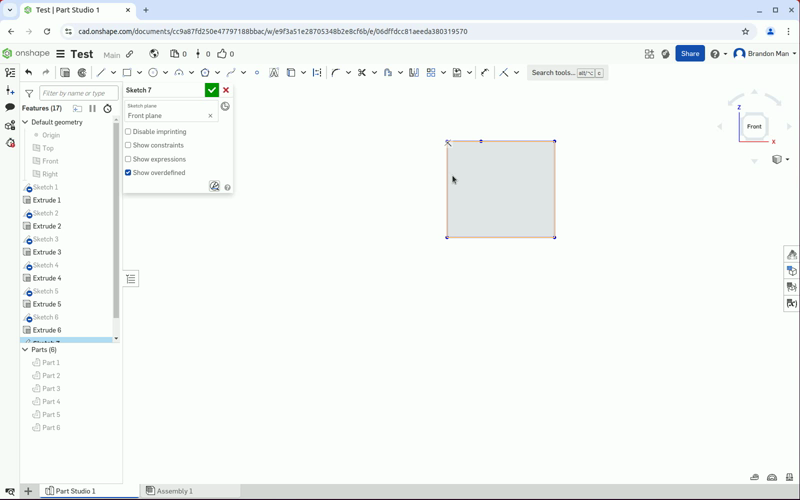
scroll(-6)
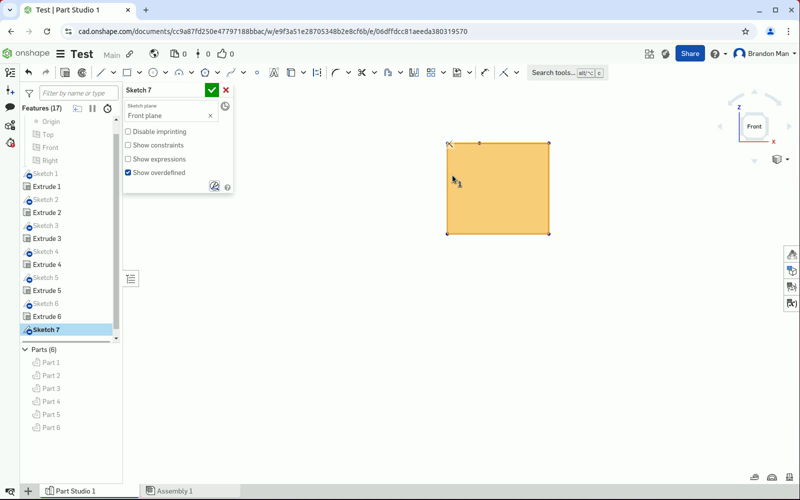
scroll(-6)
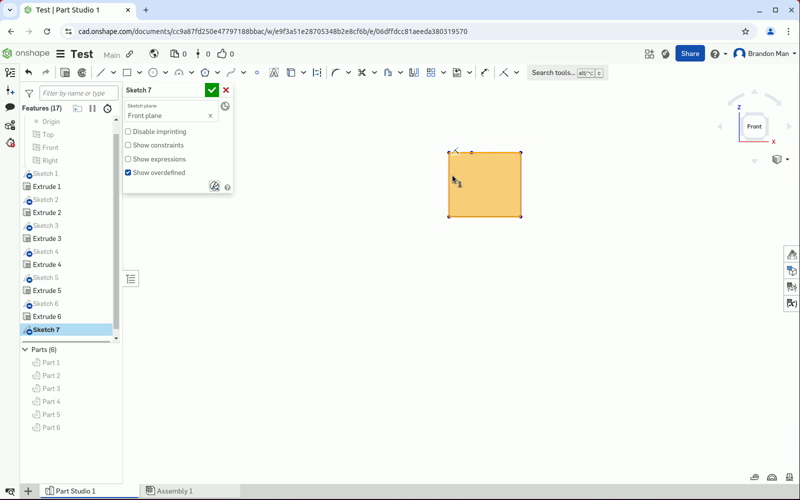
scroll(-6)
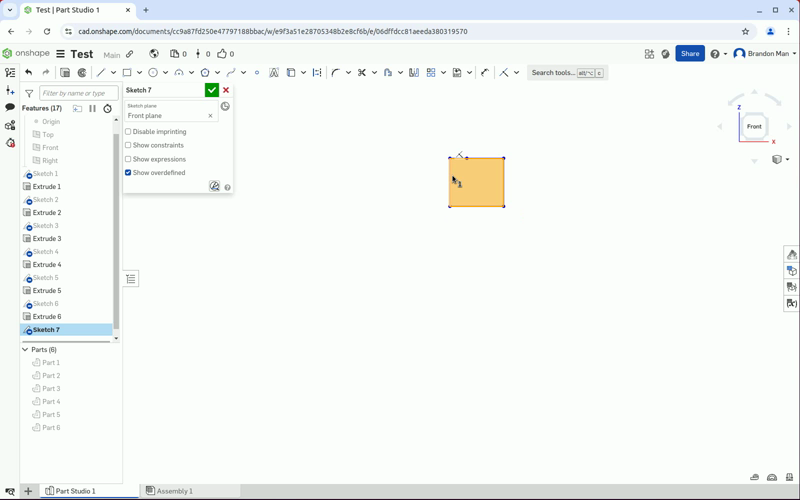
scroll(-6)
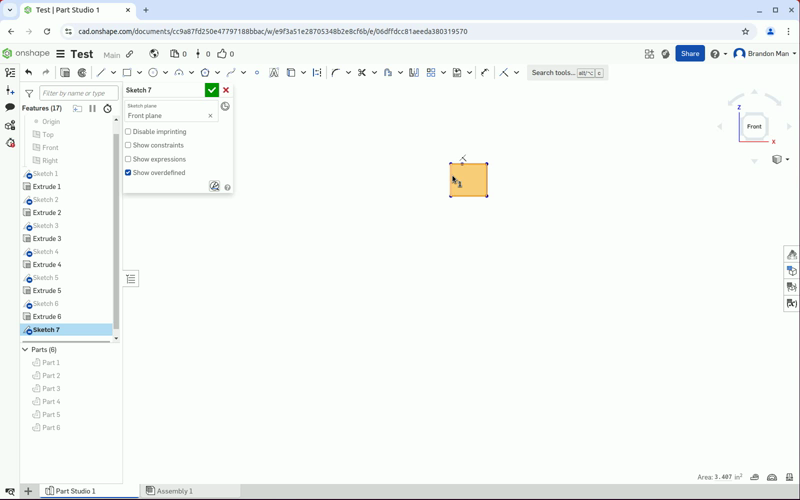
scroll(-6)
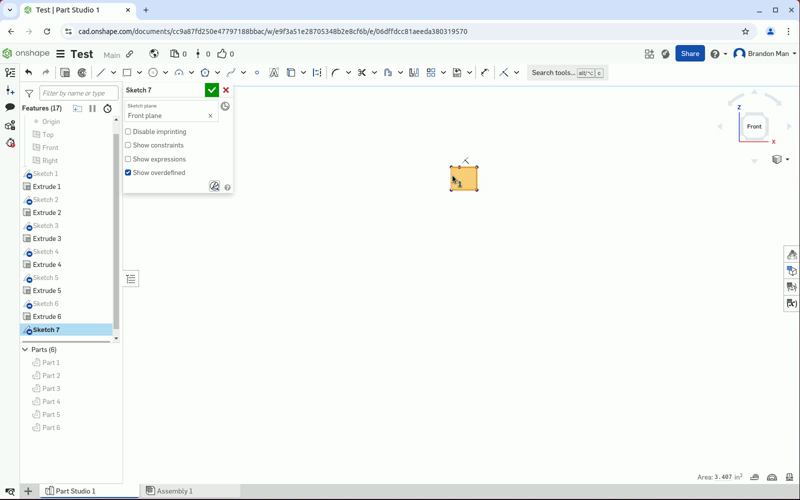
scroll(-6)
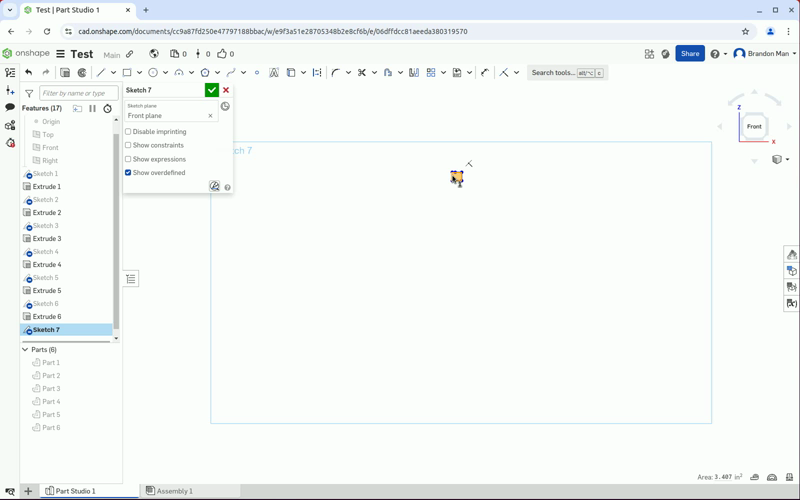
mouse_move(73, 352)
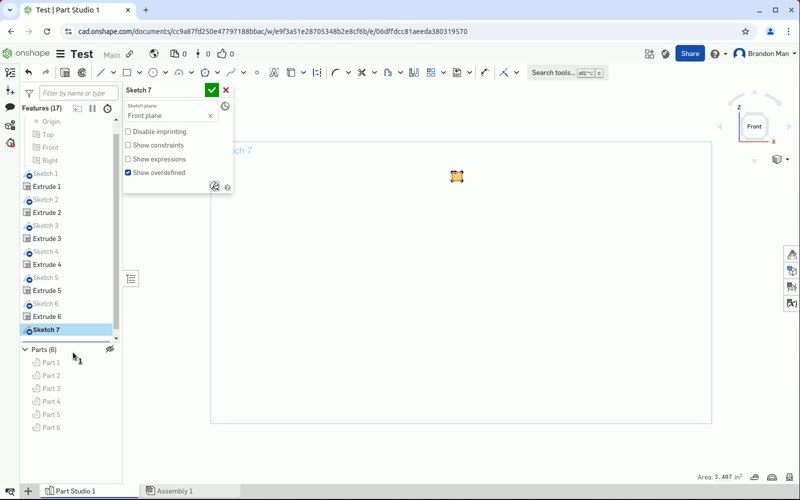
key(shift+y)
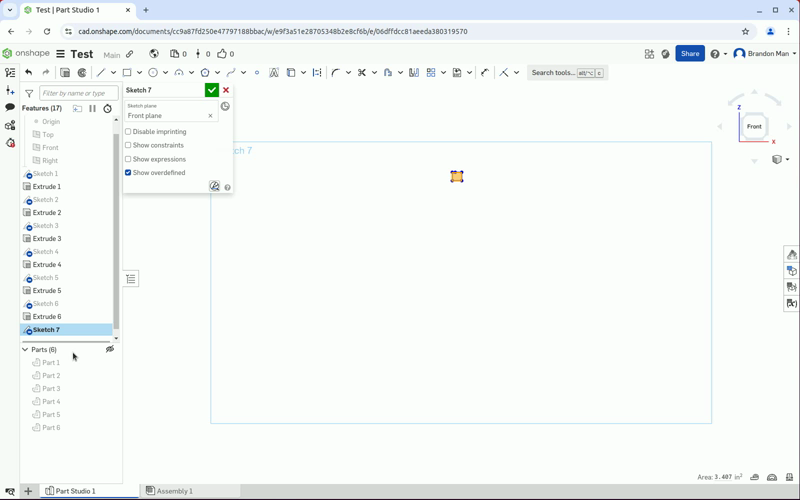
key(shift+e)
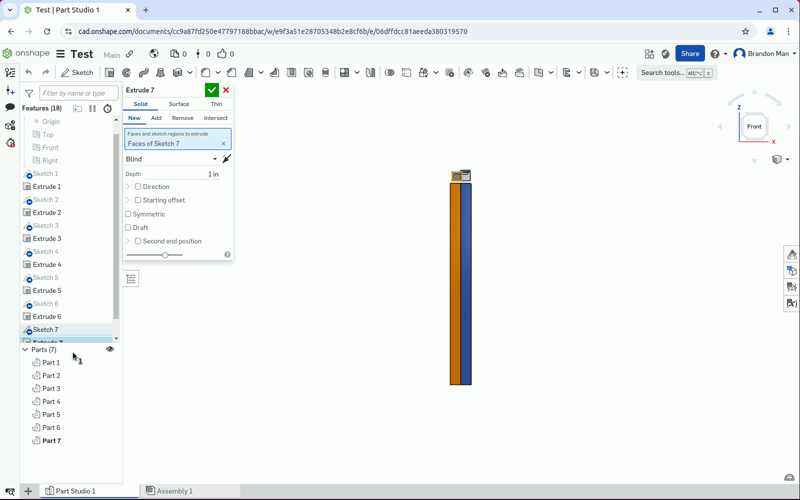
mouse_move(143, 106)
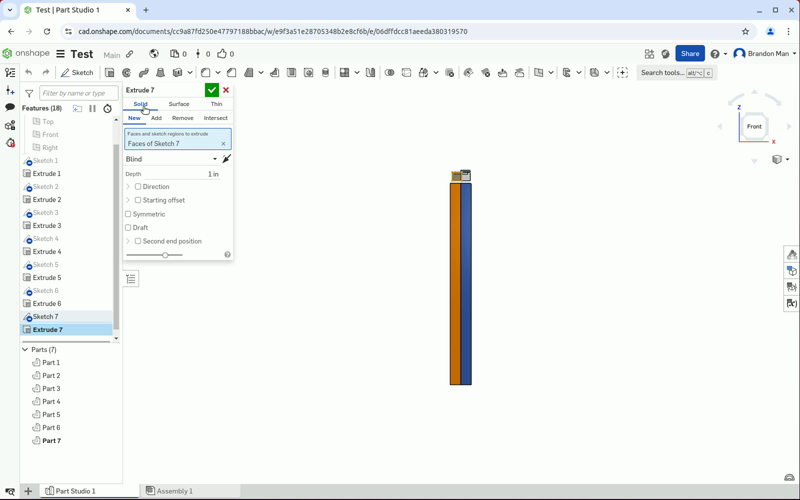
click(143, 106)
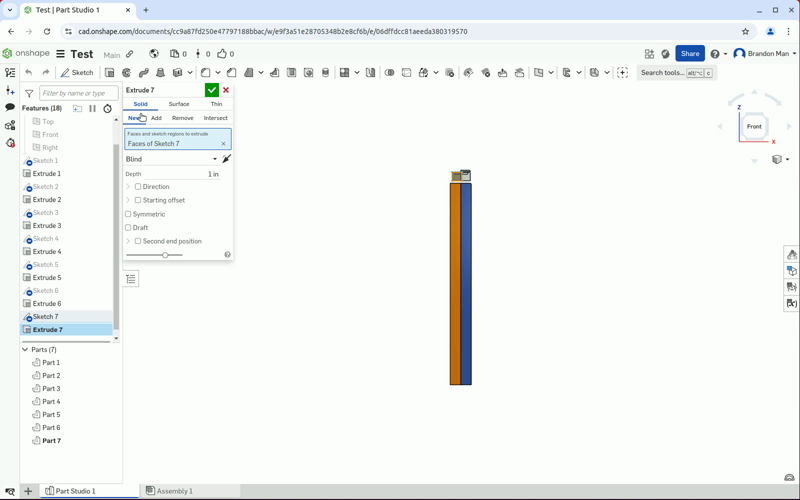
mouse_move(137, 120)
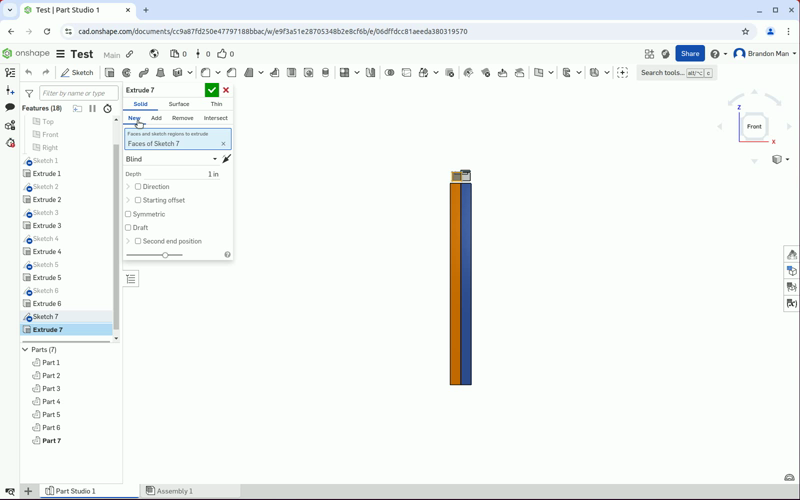
click(137, 120)
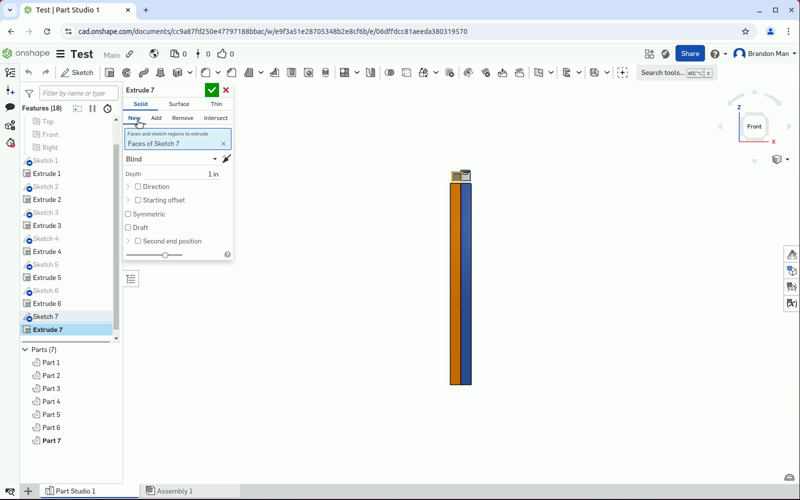
key(tab, 4)
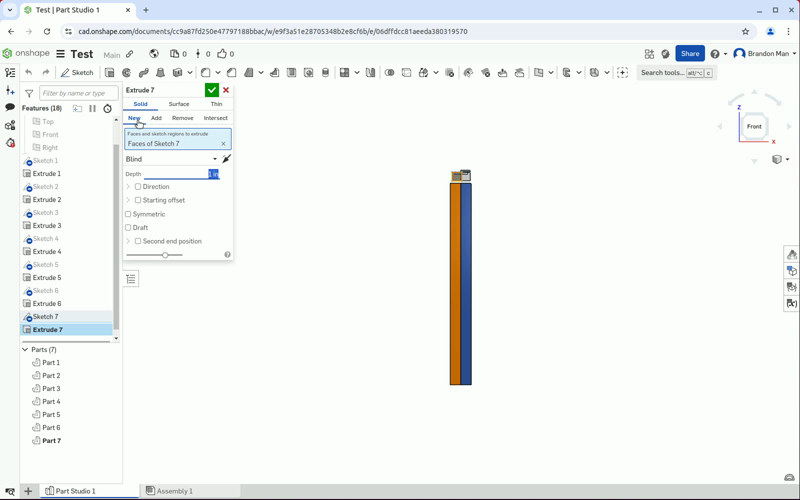
text(8.666)
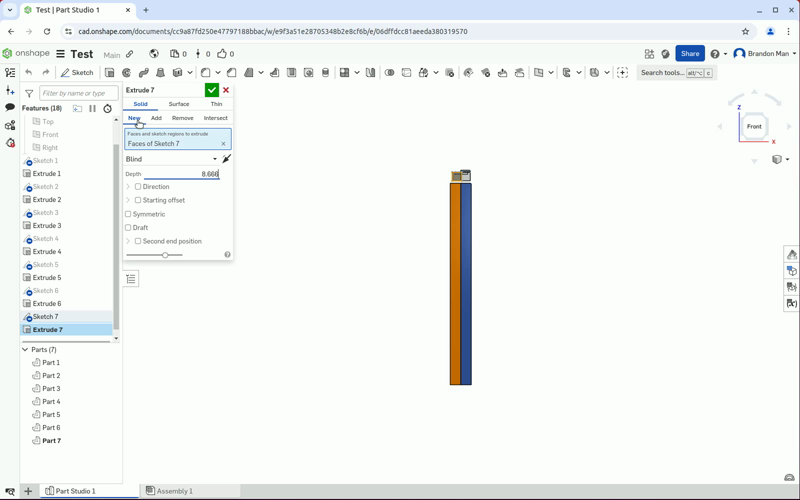
key(enter)
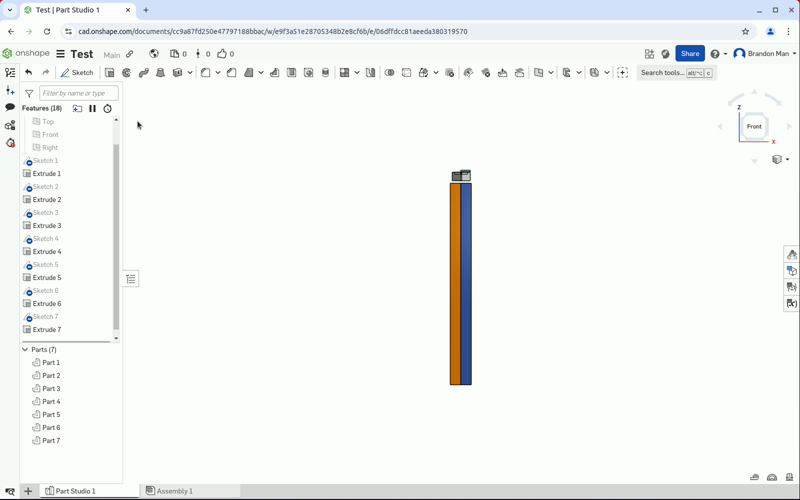
key(shift+h)
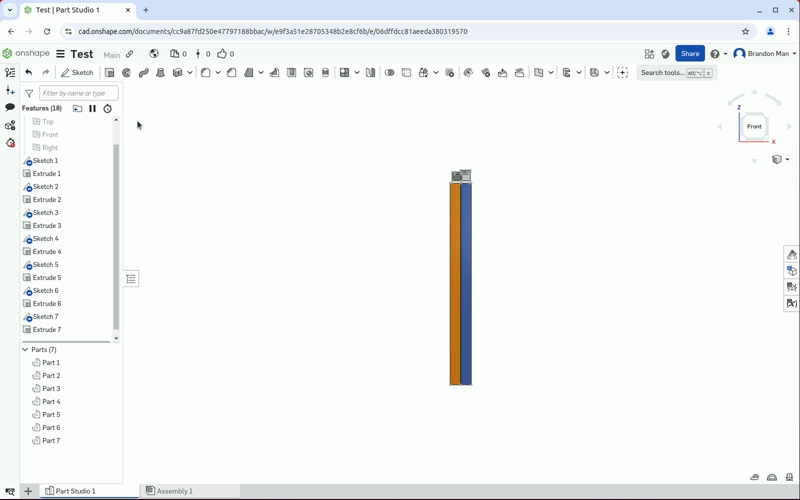
key(shift+h)
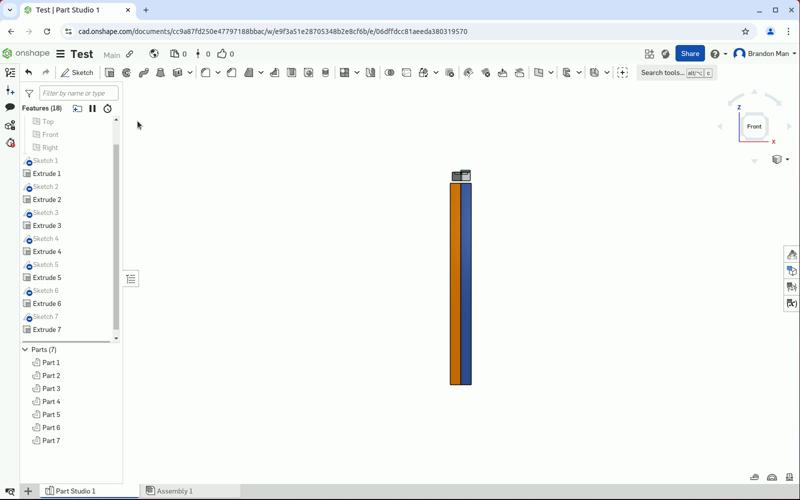
mouse_move(69, 163)
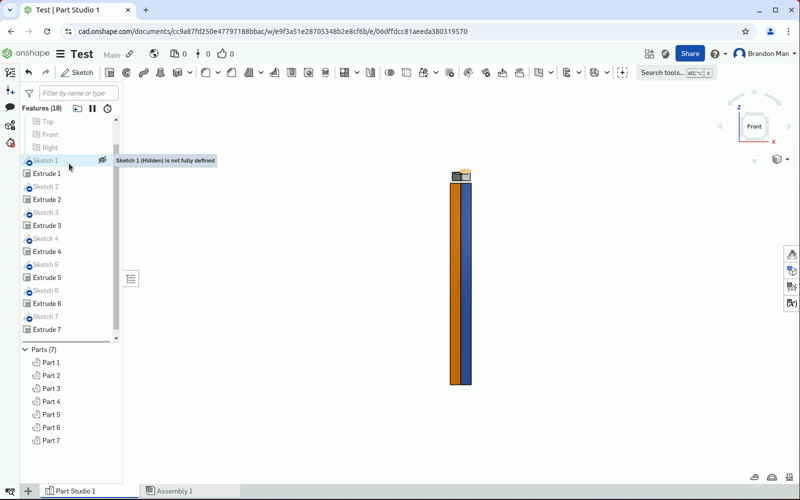
click(69, 163)
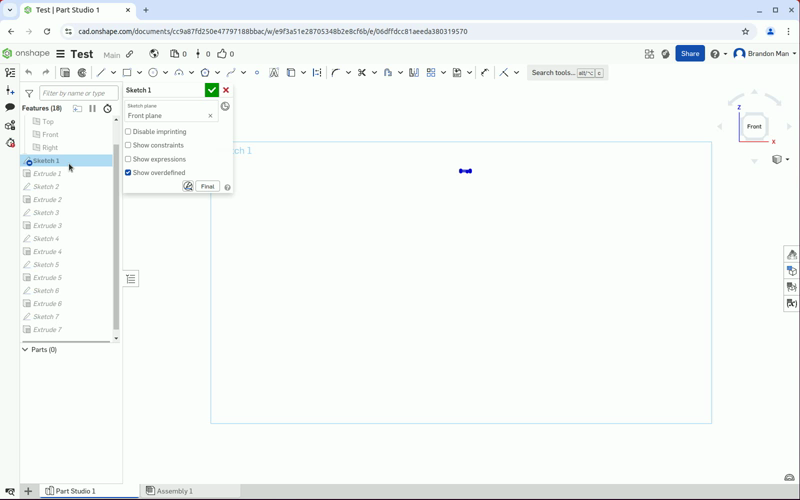
mouse_move(229, 92)
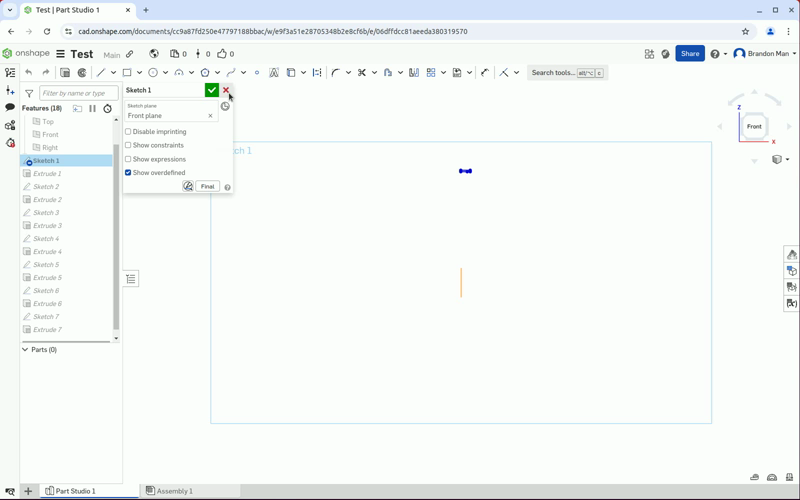
click(229, 92)
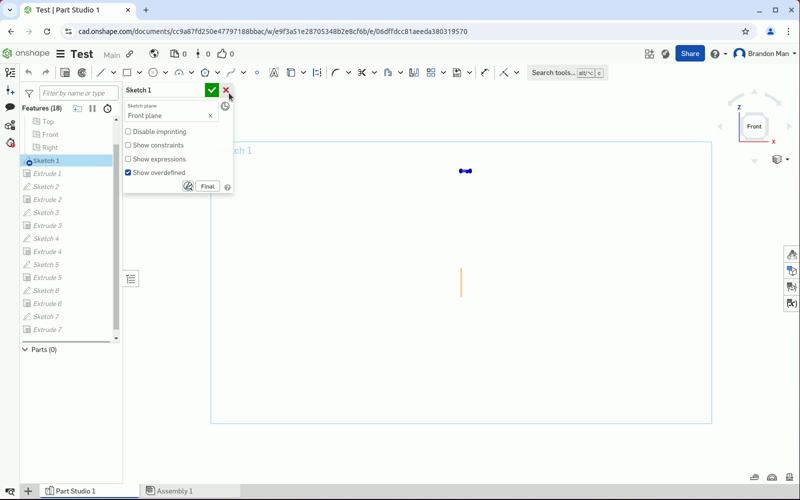
key(shift+s)
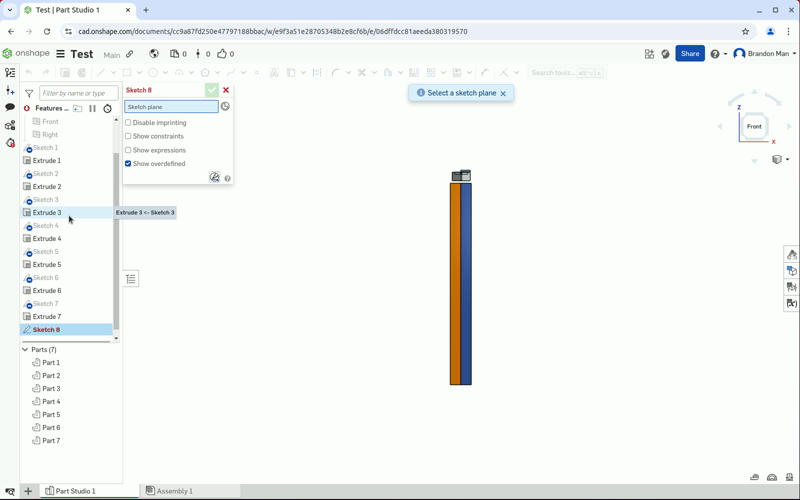
scroll(3)
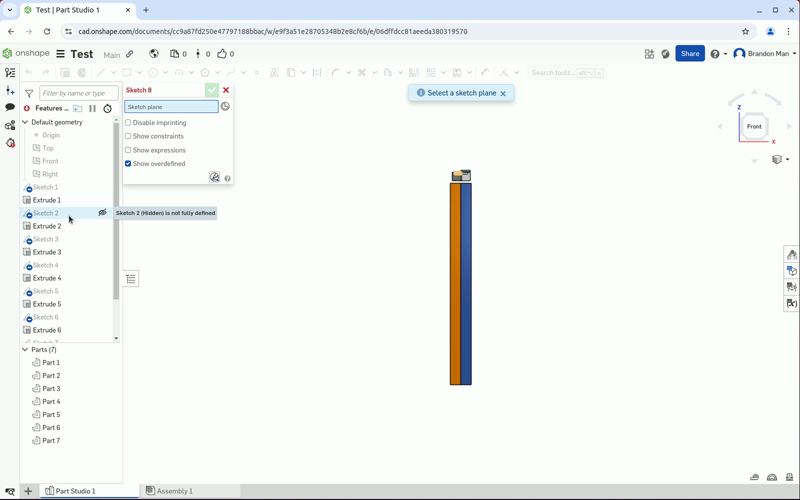
mouse_move(69, 163)
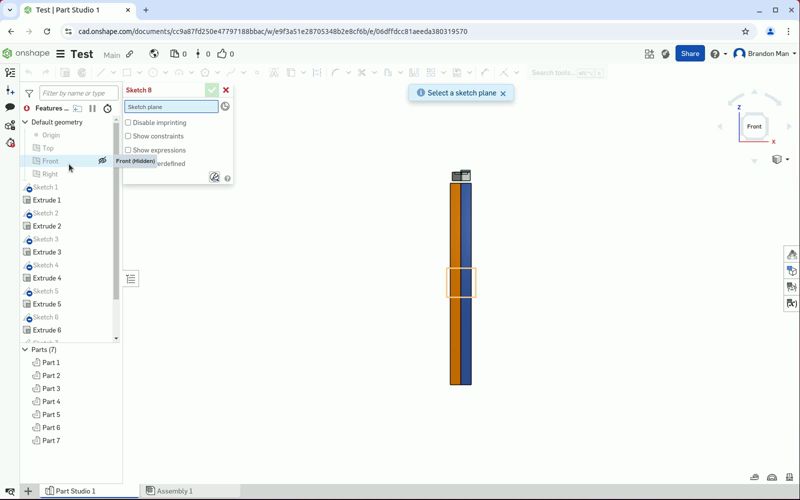
click(69, 163)
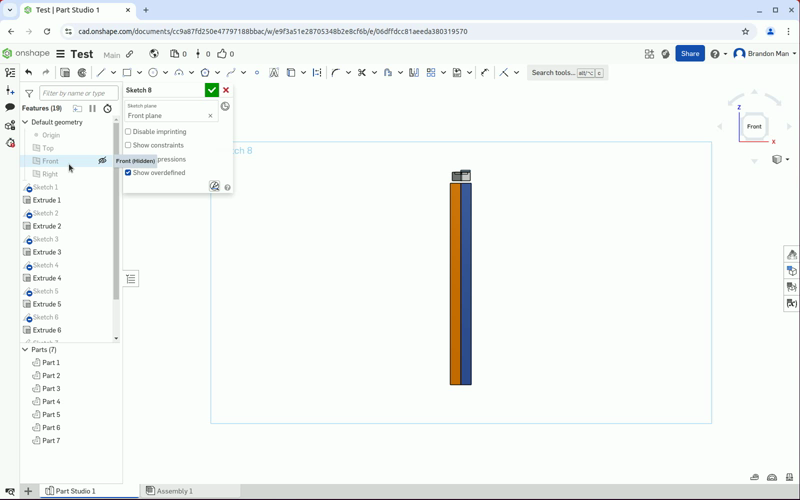
mouse_move(73, 352)
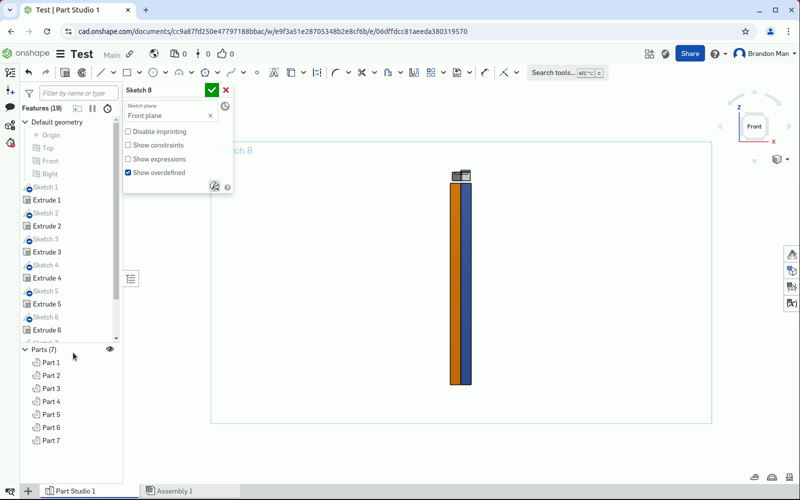
key(y)
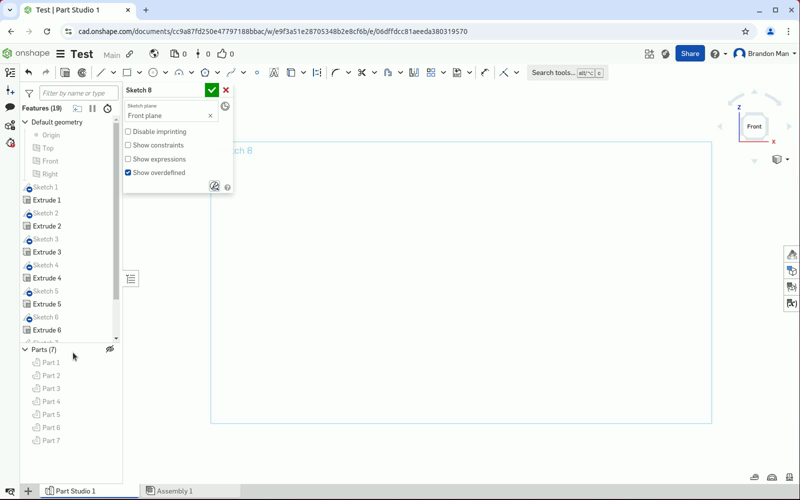
key(l)
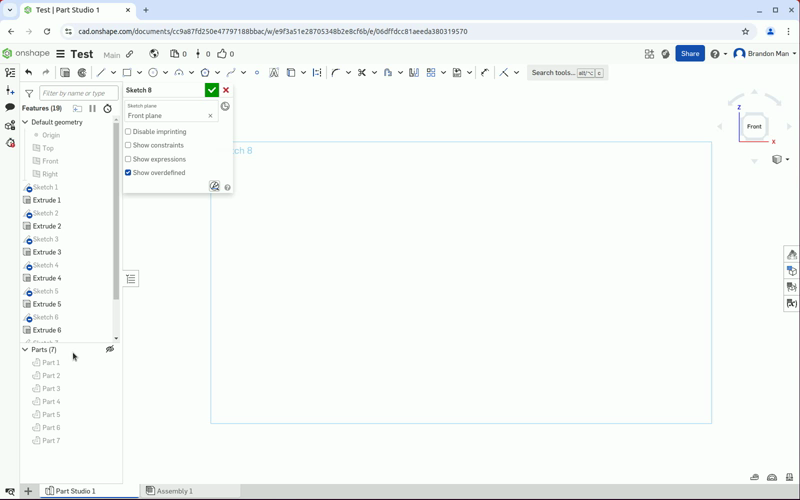
key_down(shift)
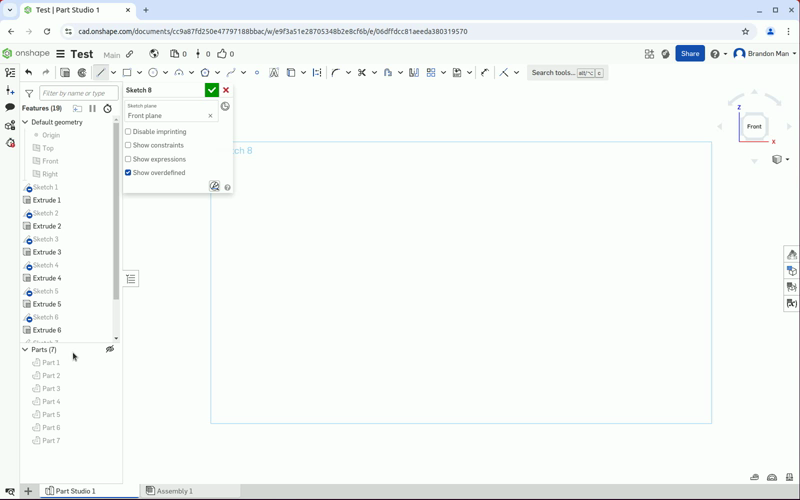
mouse_move(452, 171)
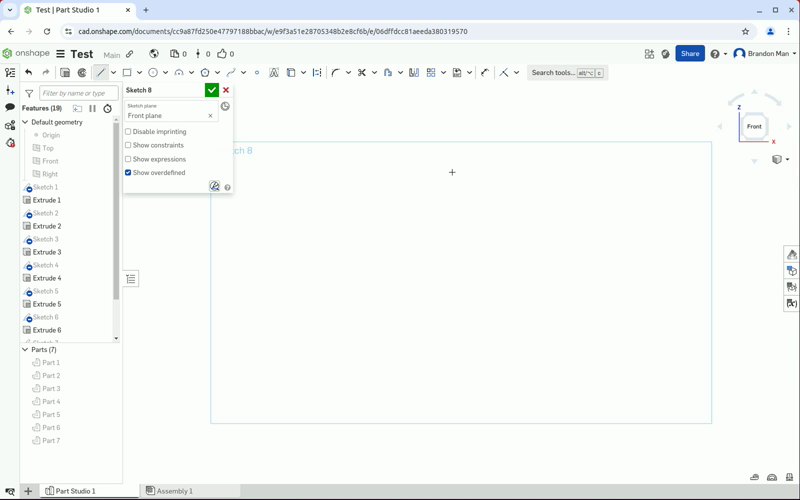
click(452, 171)
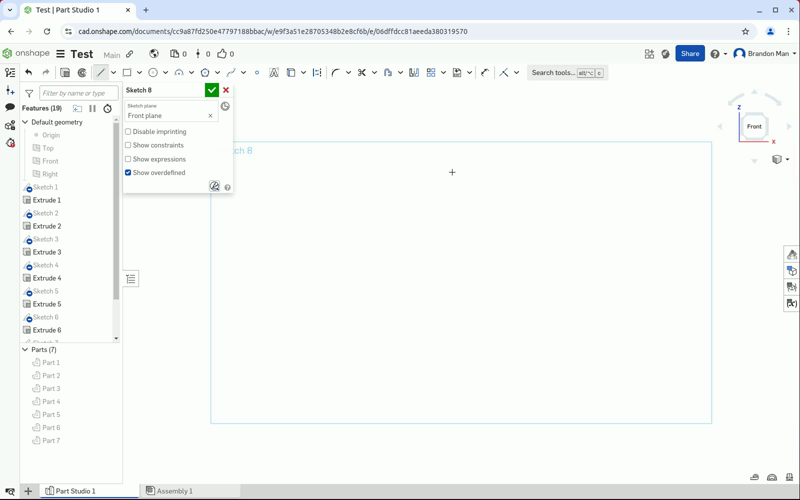
key_up(shift)
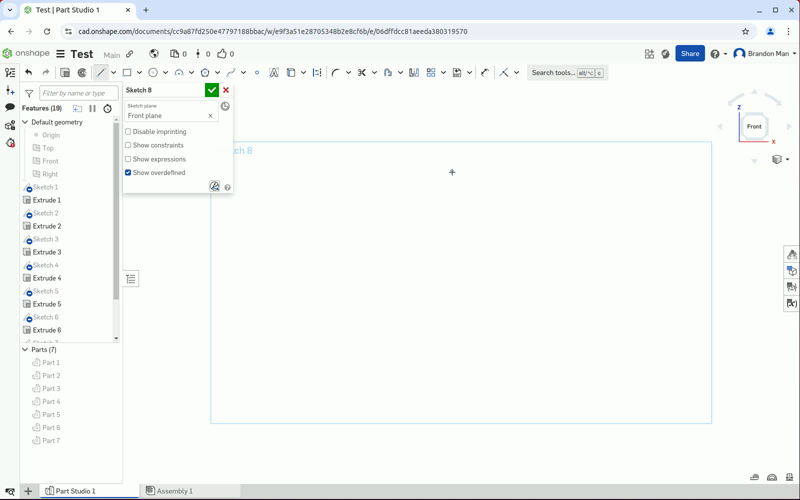
key_down(shift)
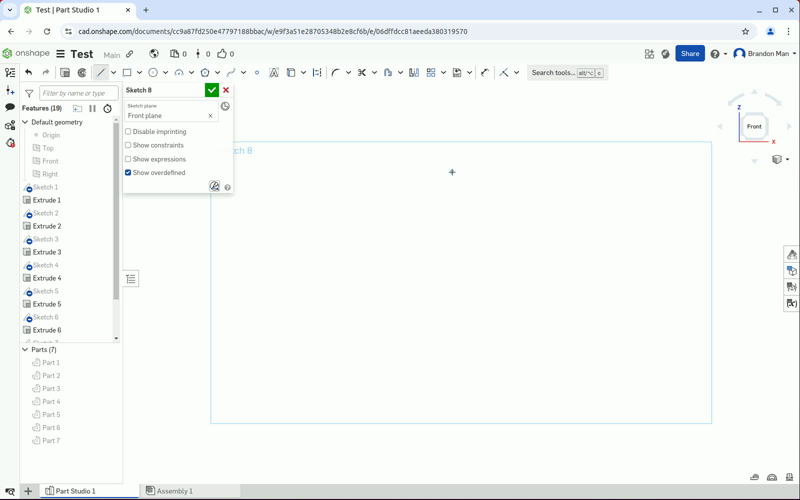
mouse_move(482, 171)
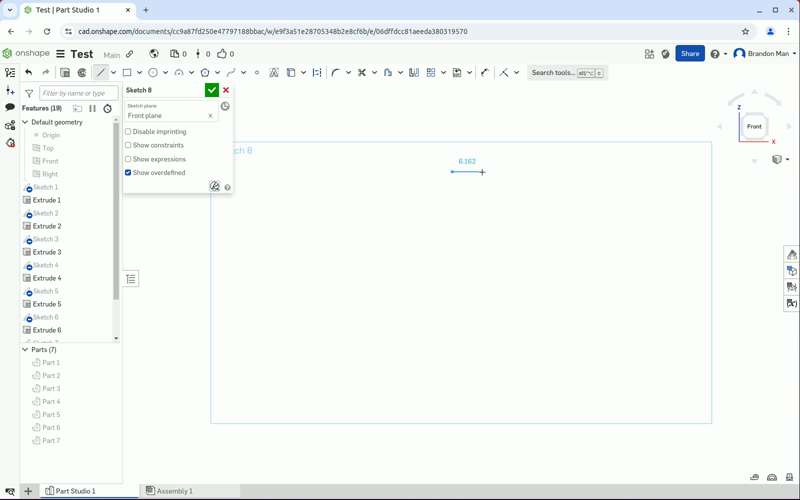
mouse_move(455, 171)
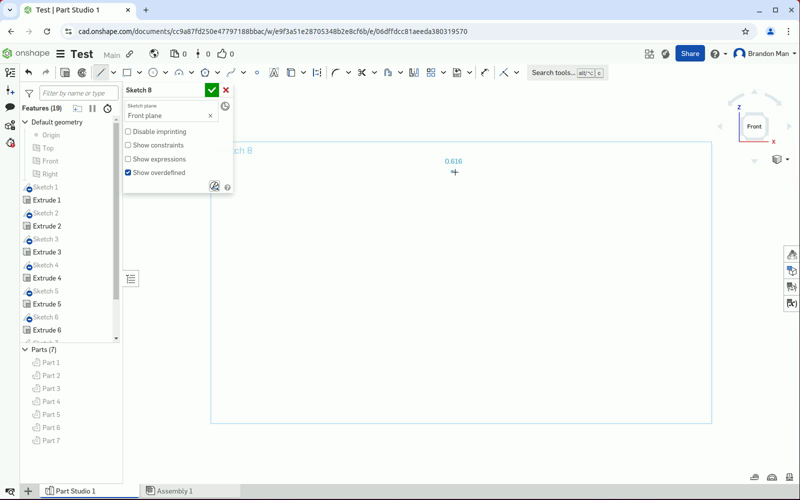
scroll(6)
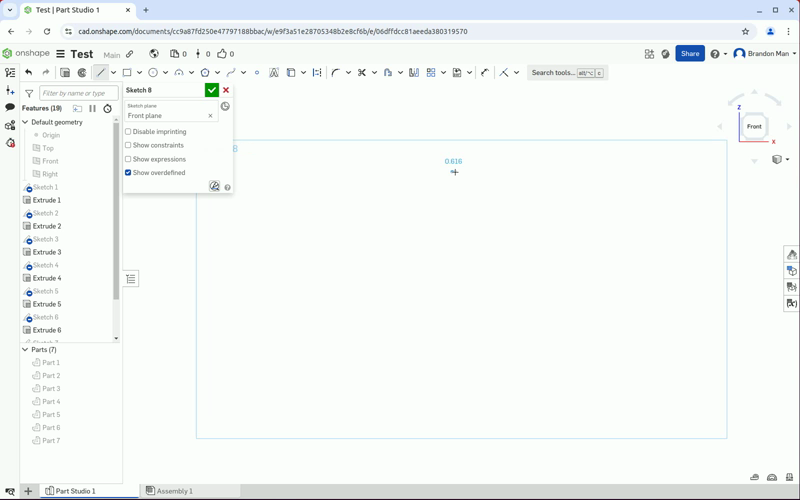
scroll(6)
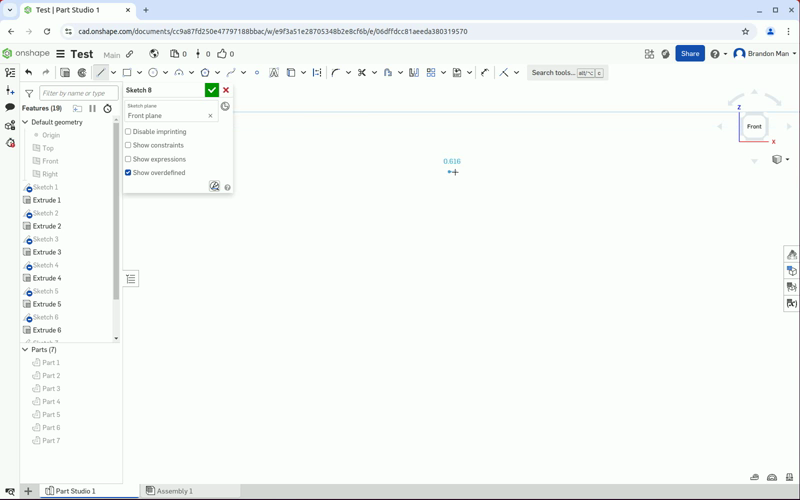
scroll(6)
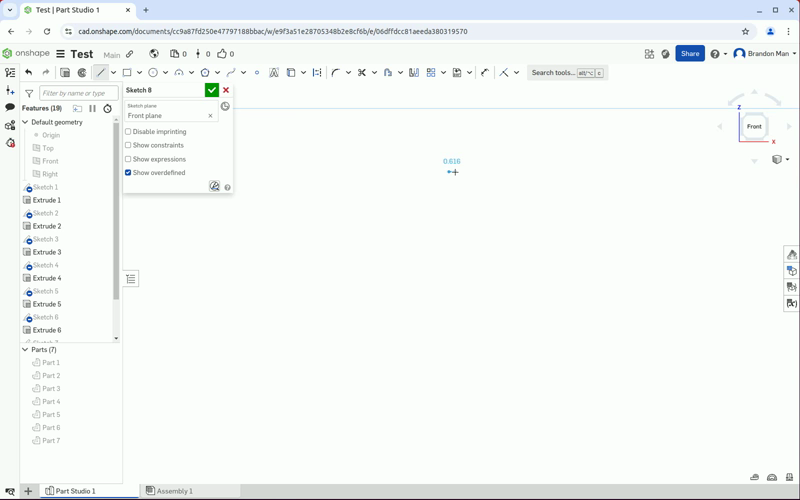
scroll(6)
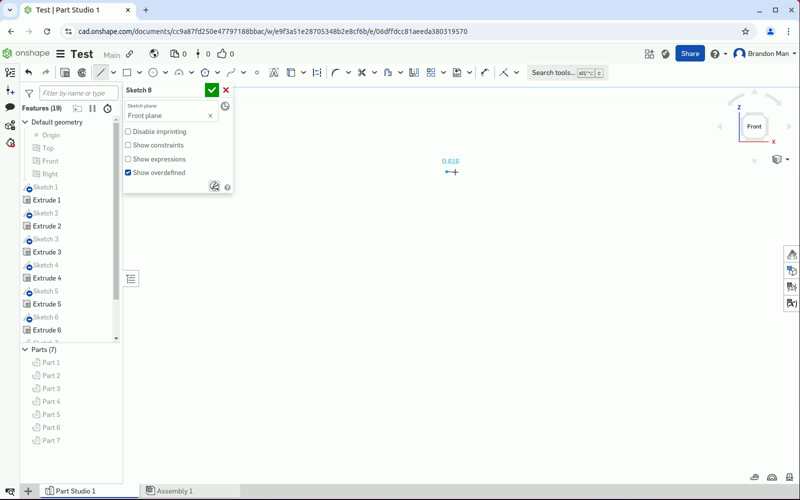
scroll(6)
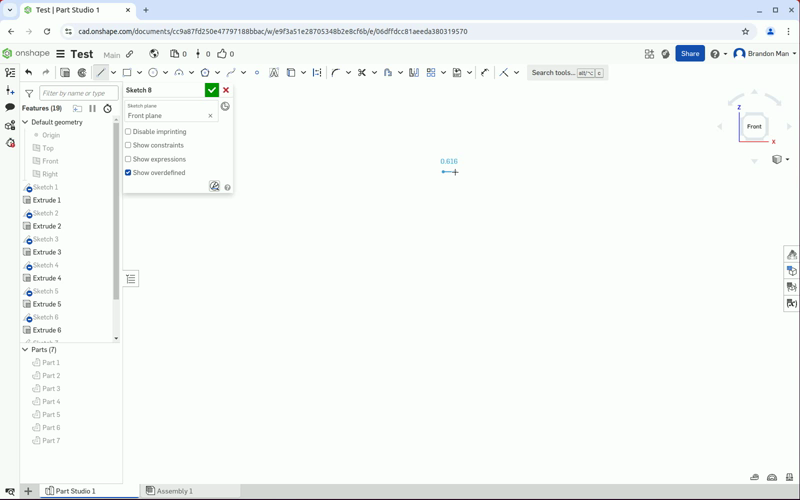
scroll(6)
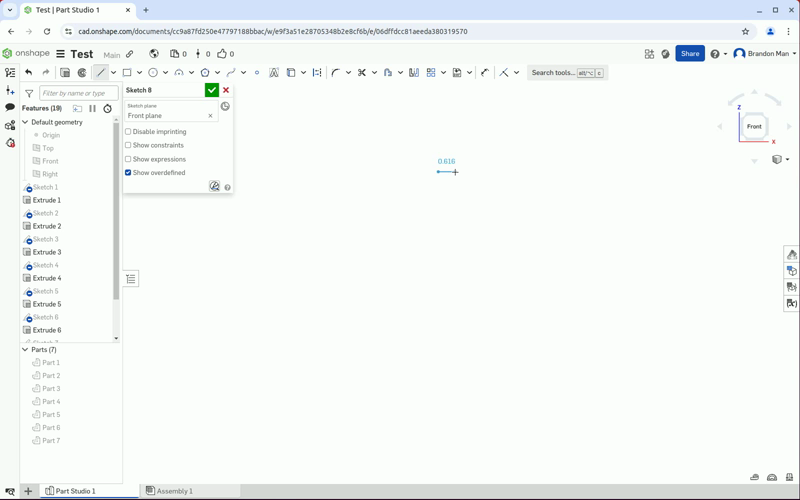
scroll(6)
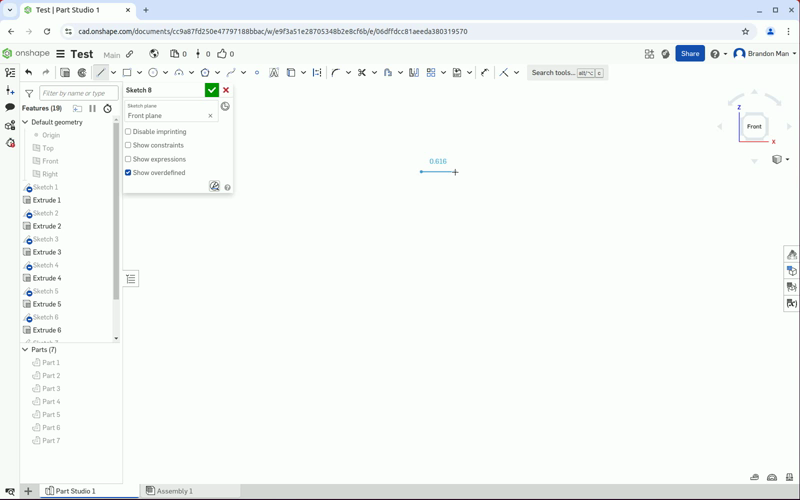
click(455, 171)
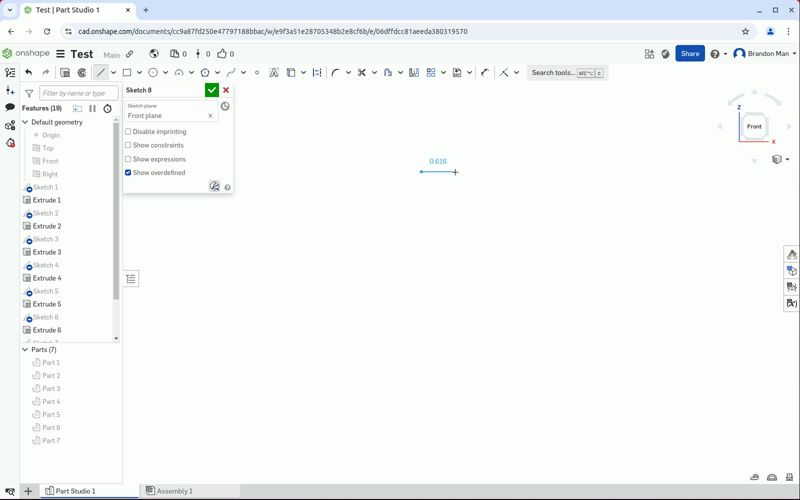
scroll(-6)
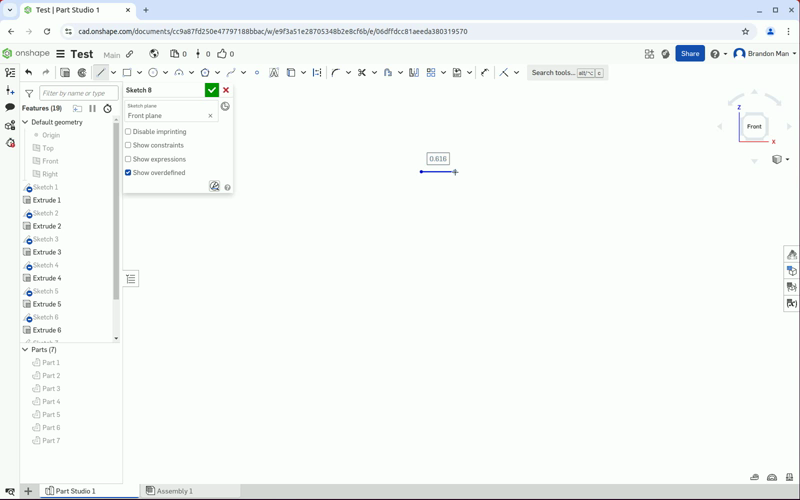
scroll(-6)
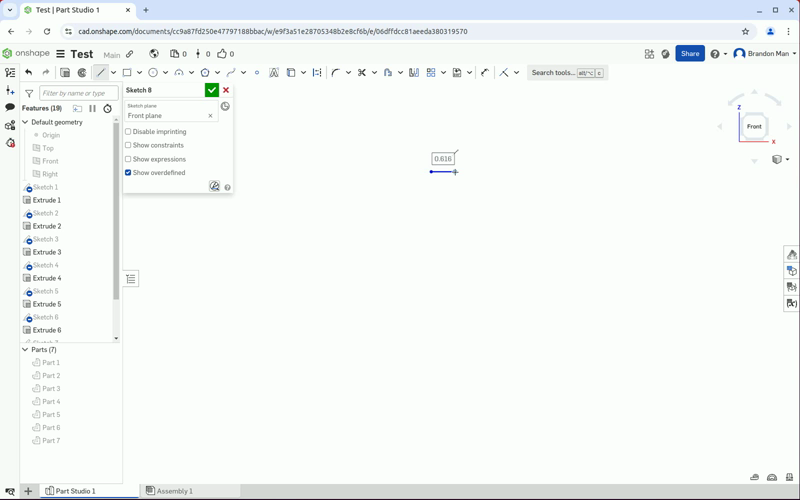
scroll(-6)
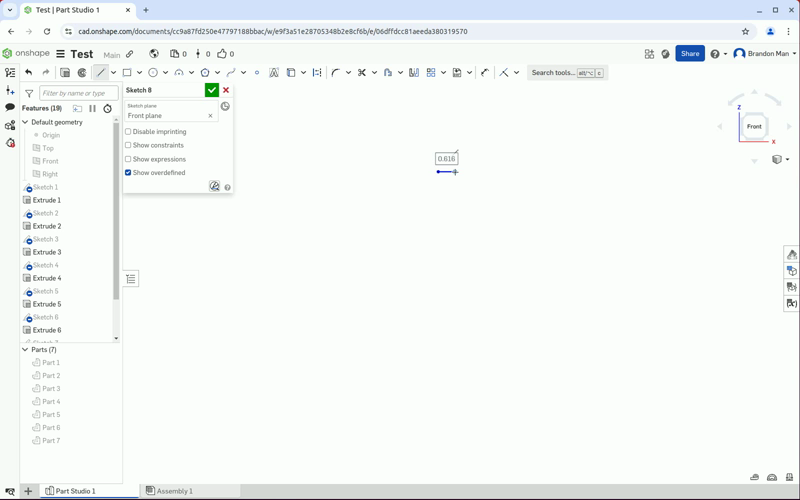
scroll(-6)
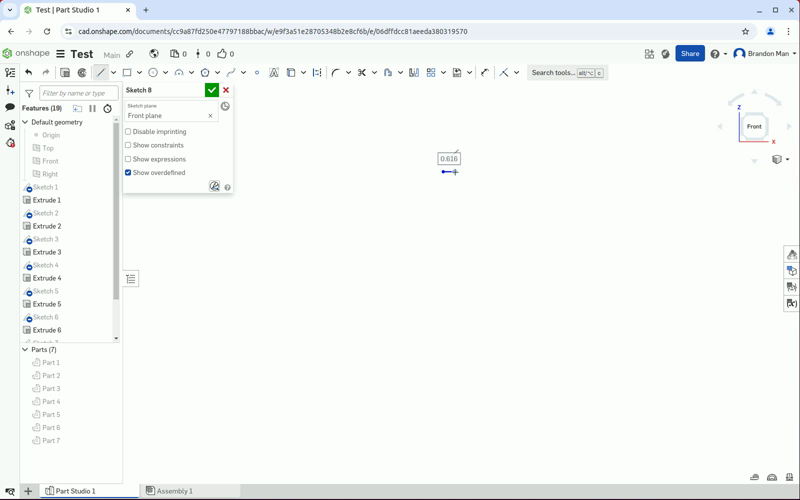
scroll(-6)
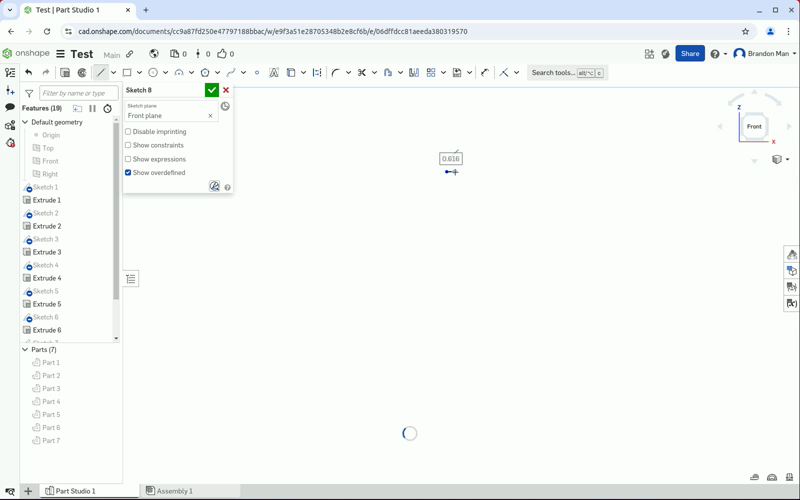
scroll(-6)
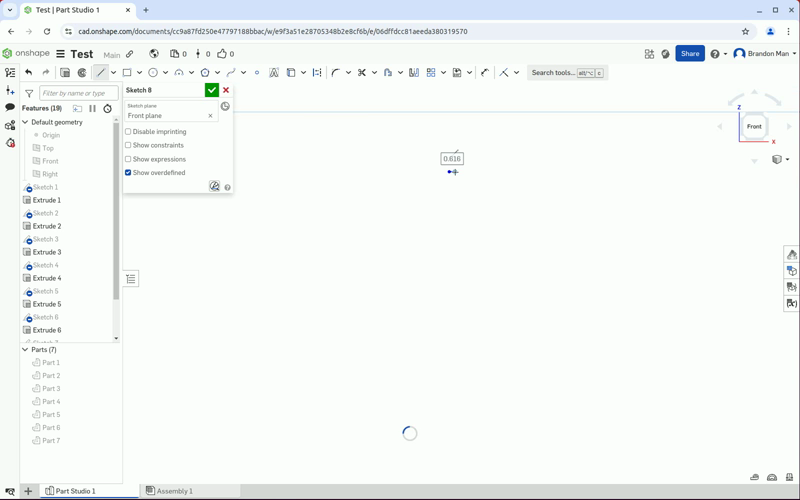
scroll(-6)
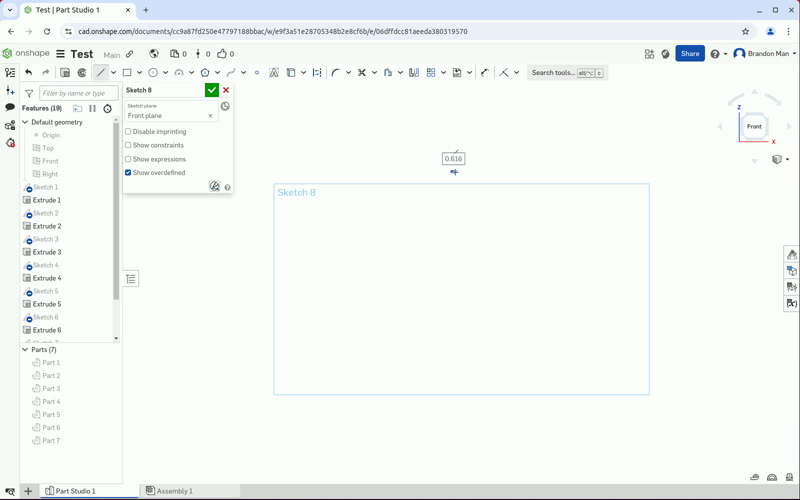
key_up(shift)
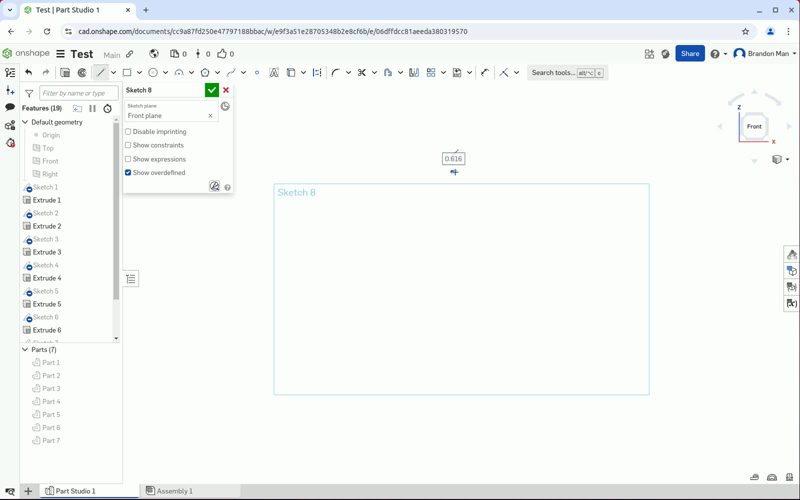
key_down(shift)
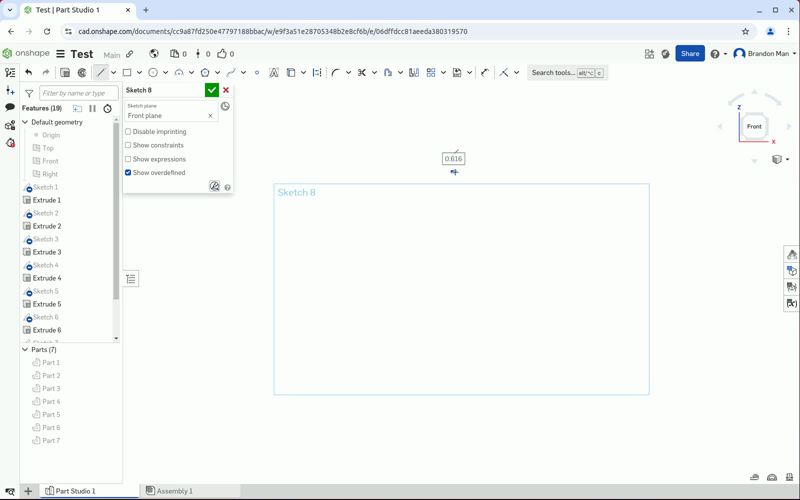
mouse_move(485, 171)
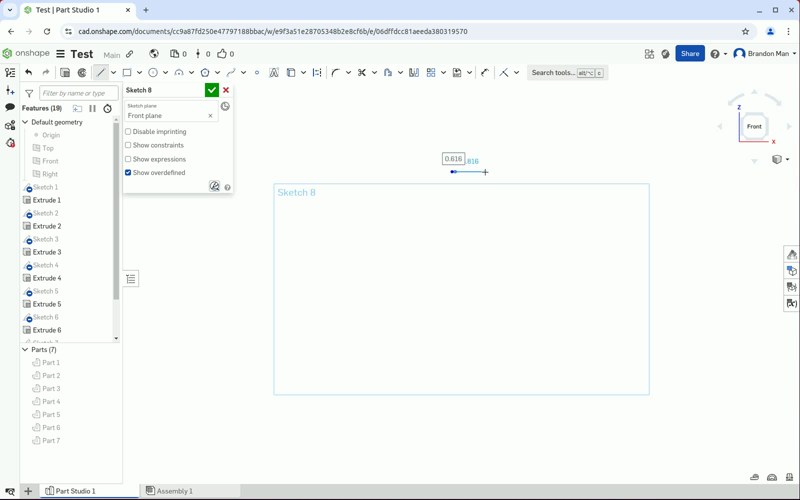
mouse_move(461, 171)
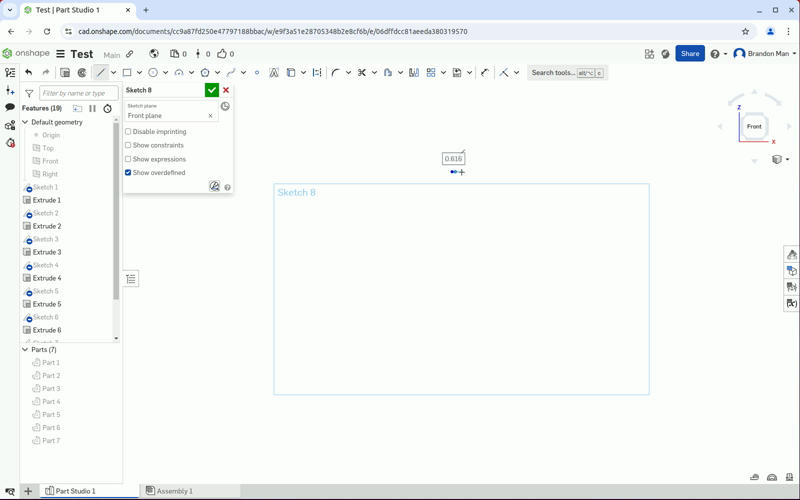
scroll(6)
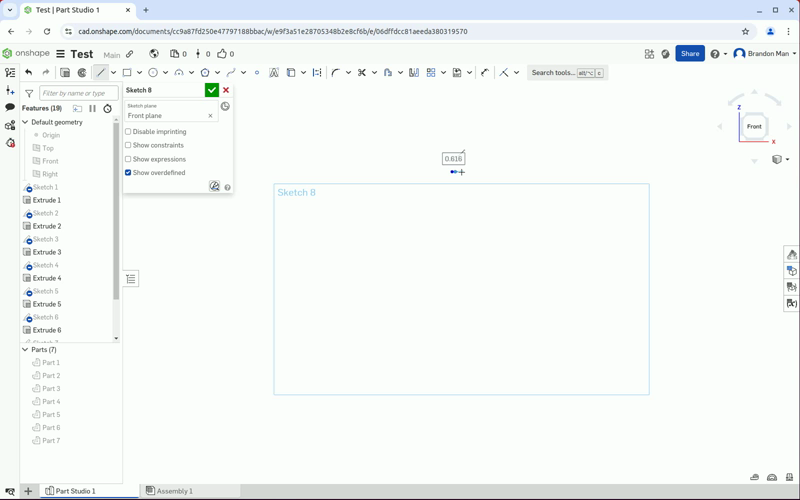
scroll(6)
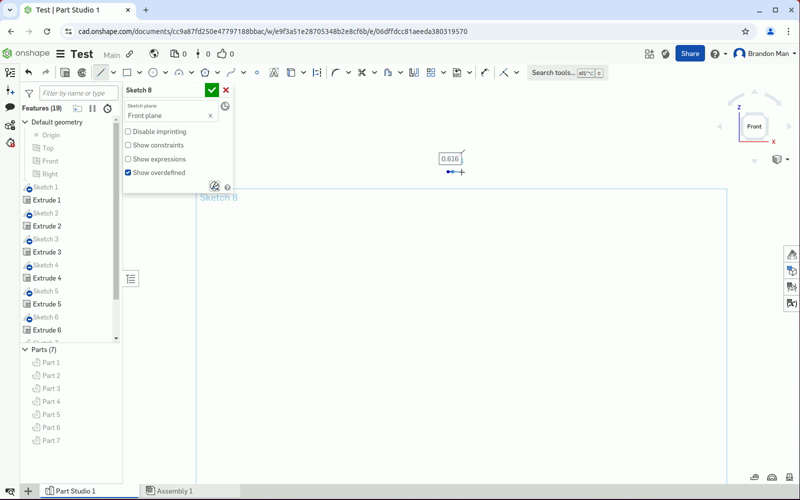
scroll(6)
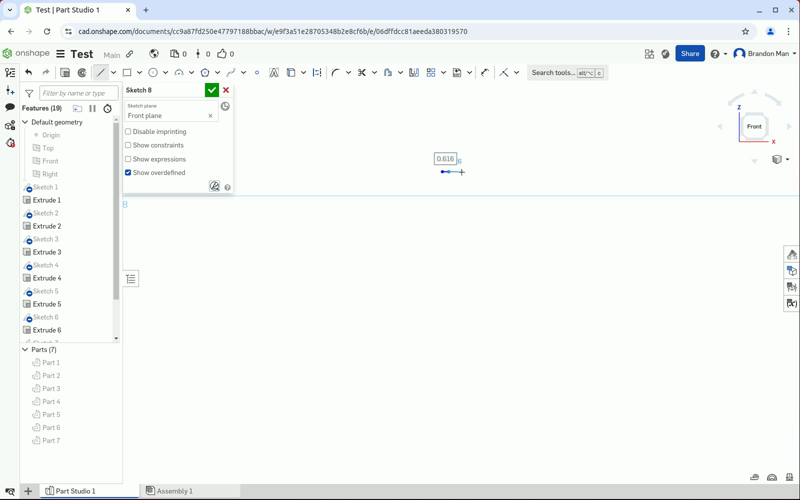
scroll(6)
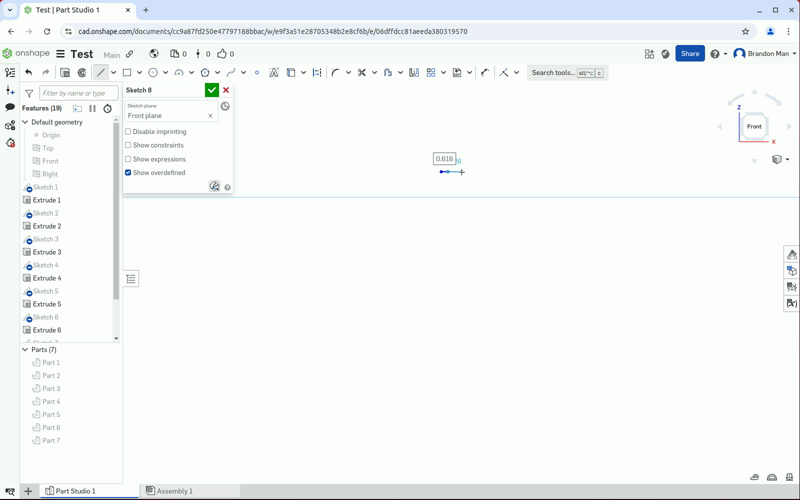
scroll(6)
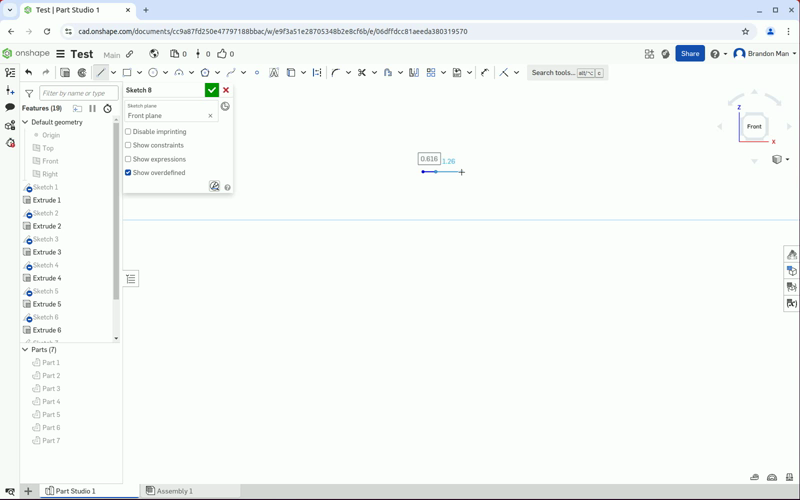
scroll(6)
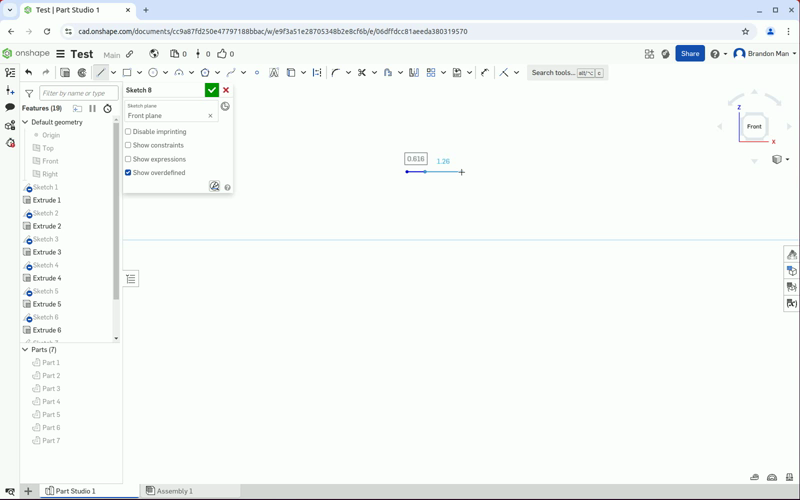
scroll(6)
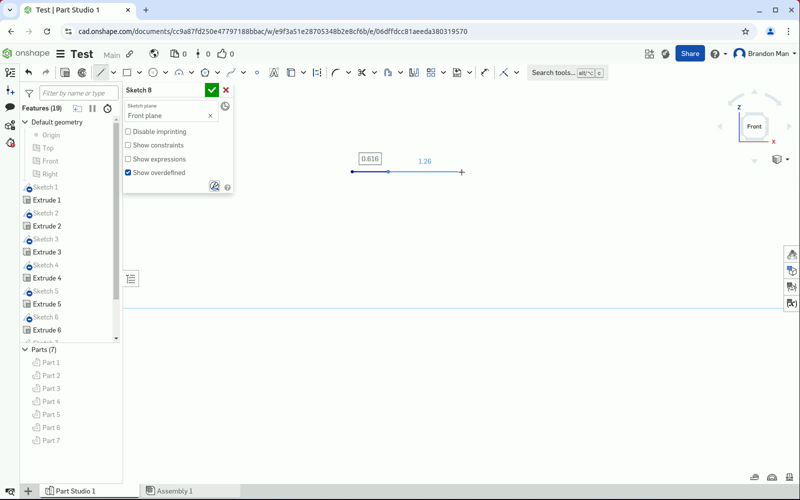
click(461, 171)
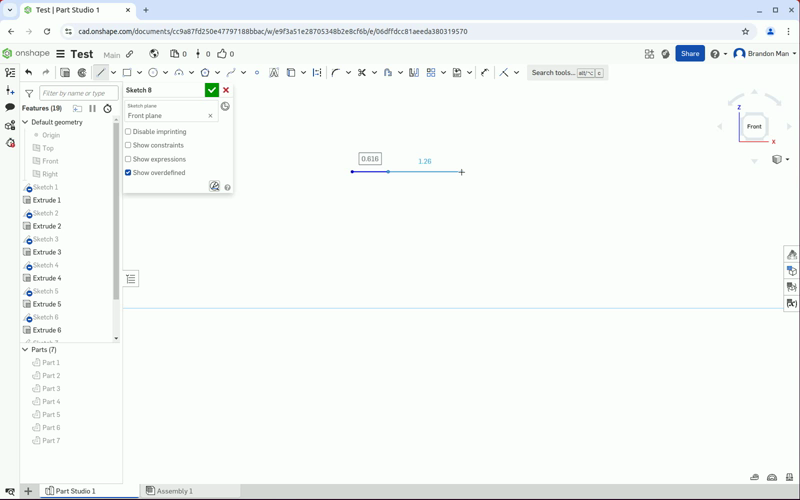
scroll(-6)
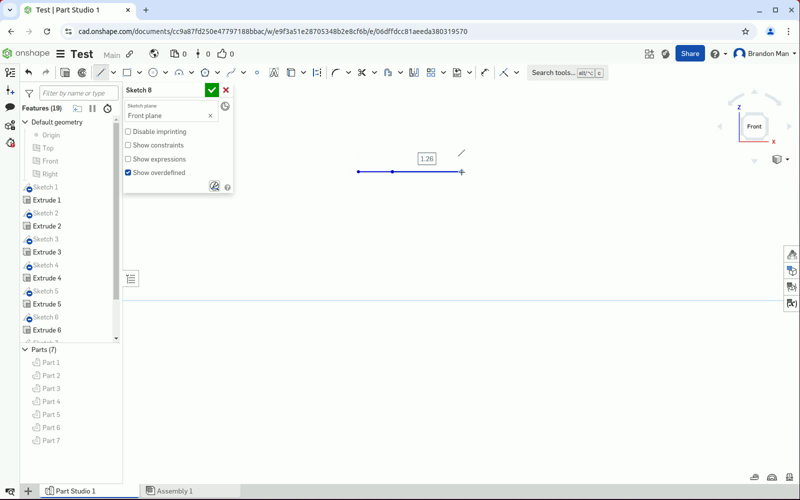
scroll(-6)
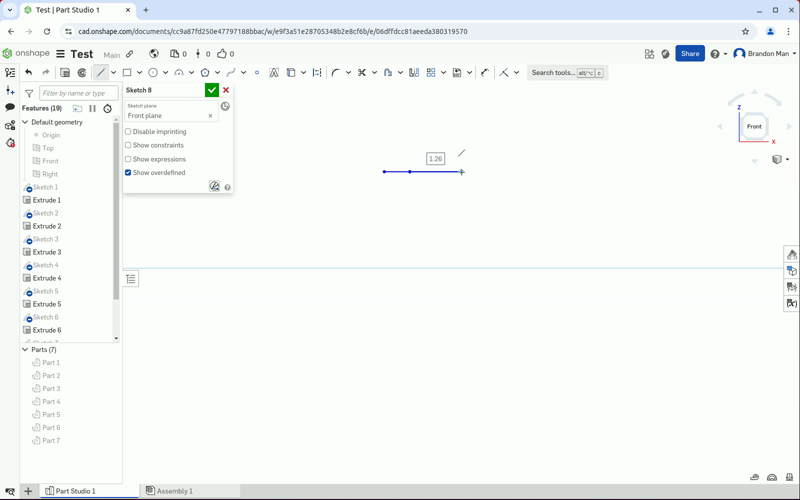
scroll(-6)
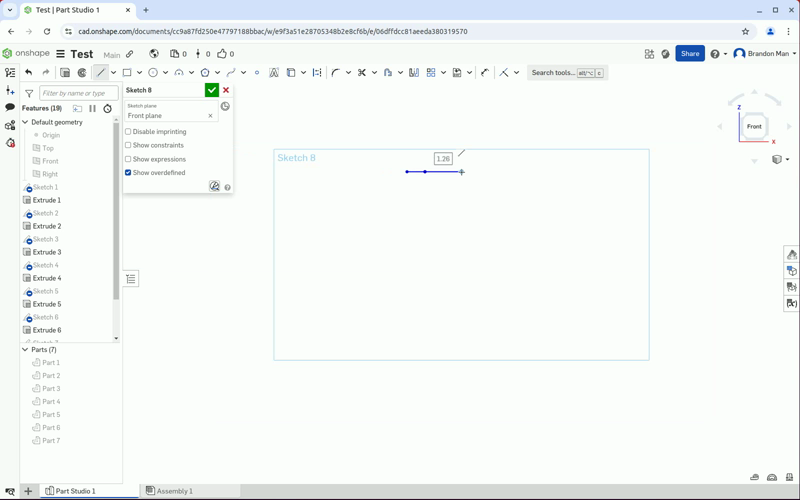
scroll(-6)
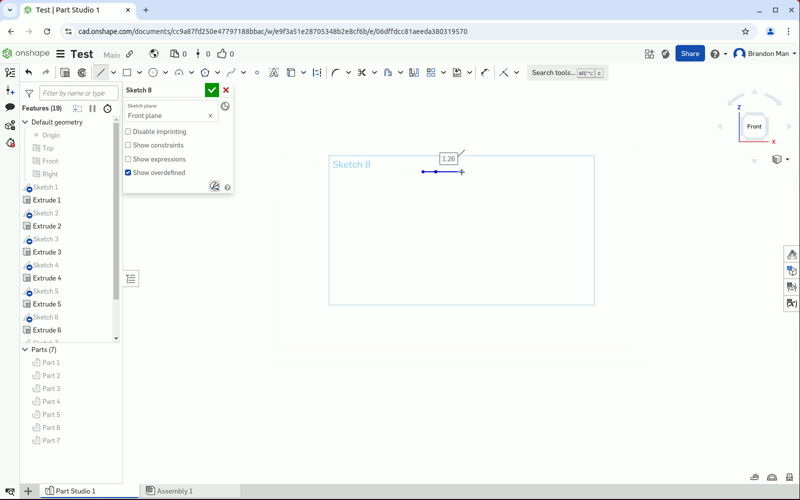
scroll(-6)
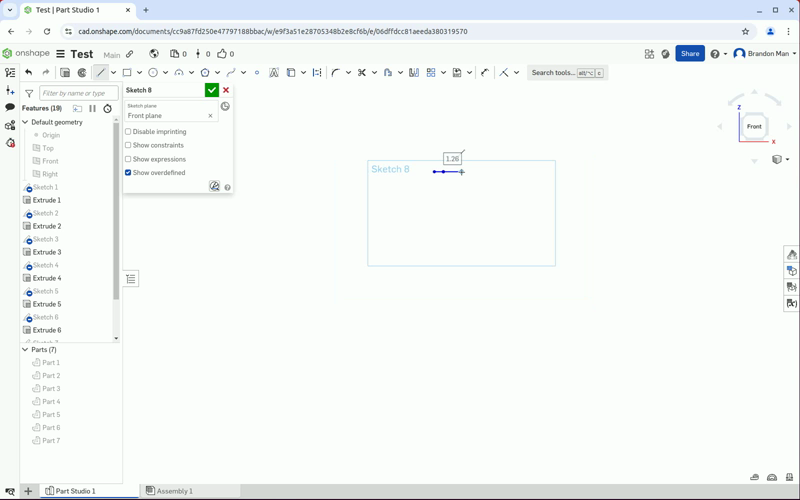
scroll(-6)
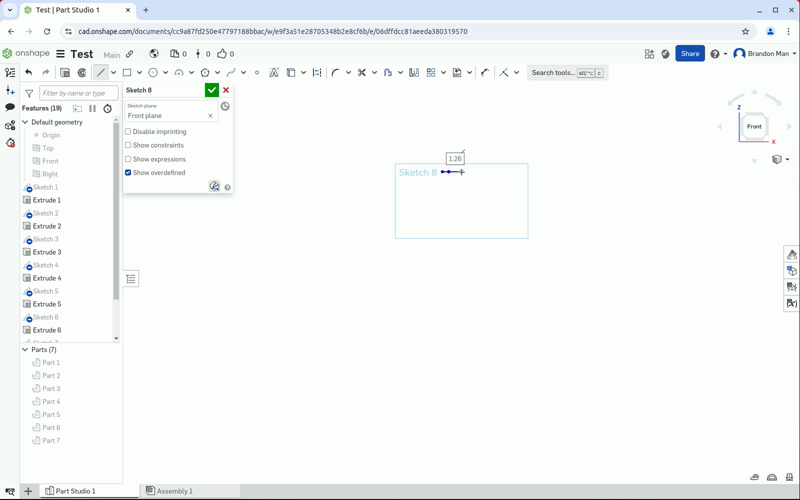
scroll(-6)
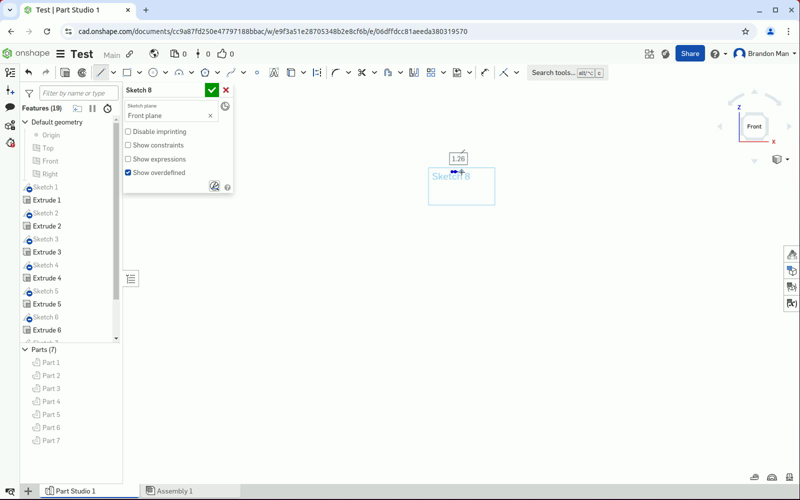
key_up(shift)
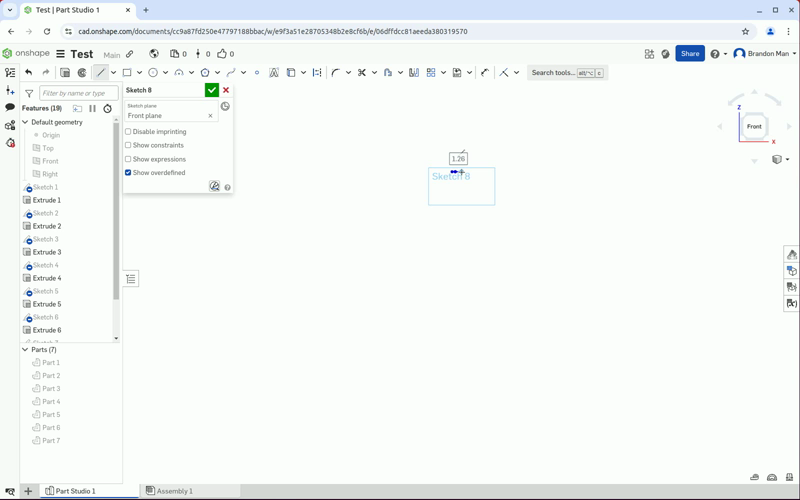
key_down(shift)
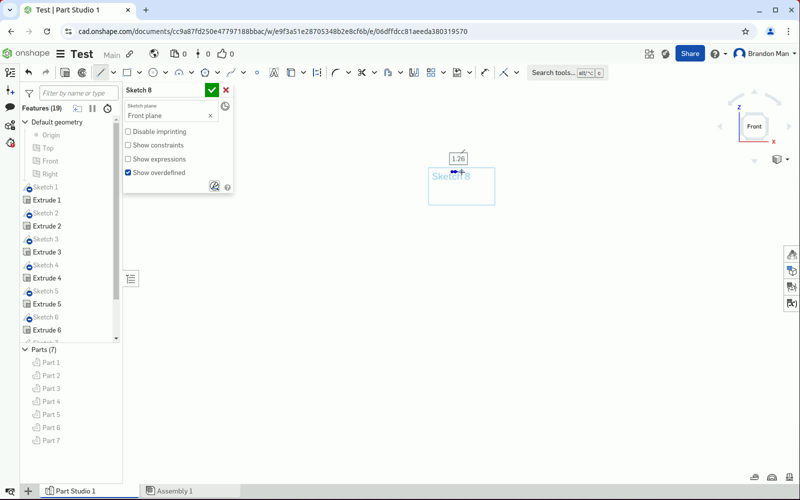
mouse_move(491, 171)
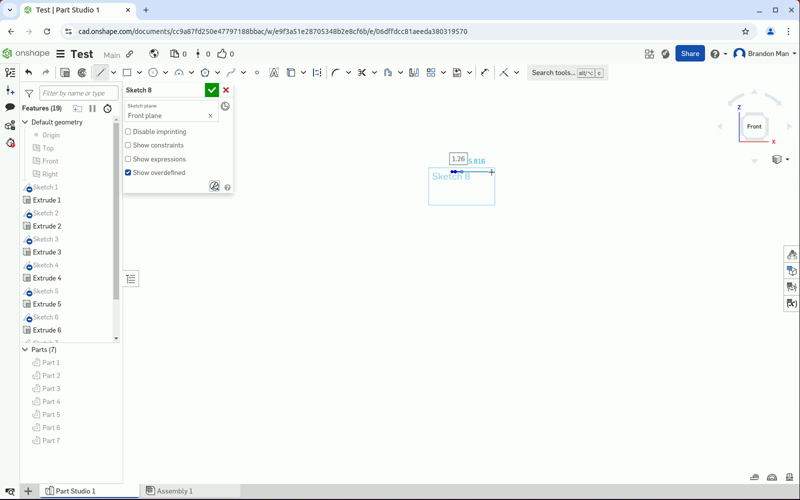
mouse_move(461, 170)
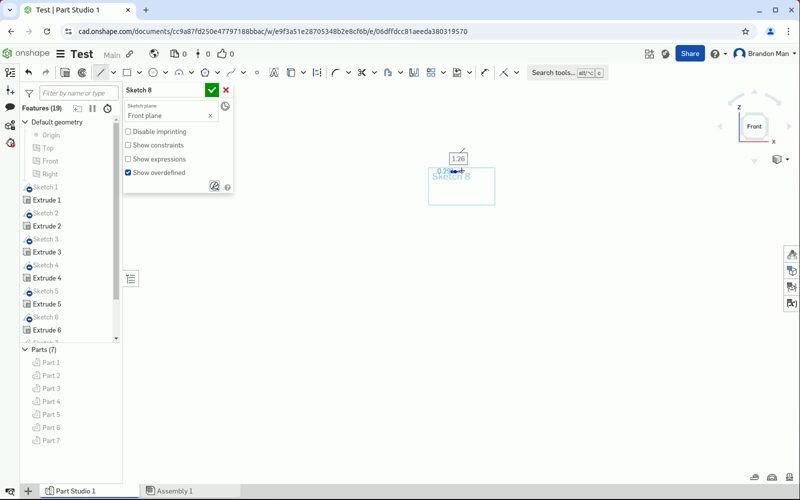
scroll(6)
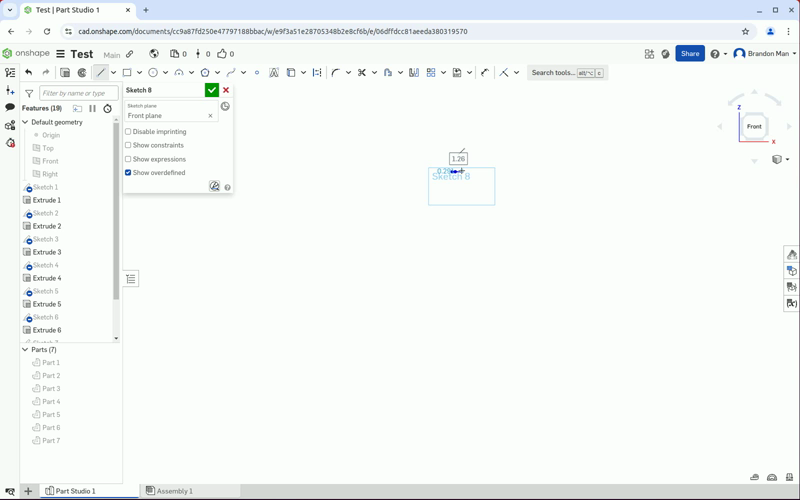
scroll(6)
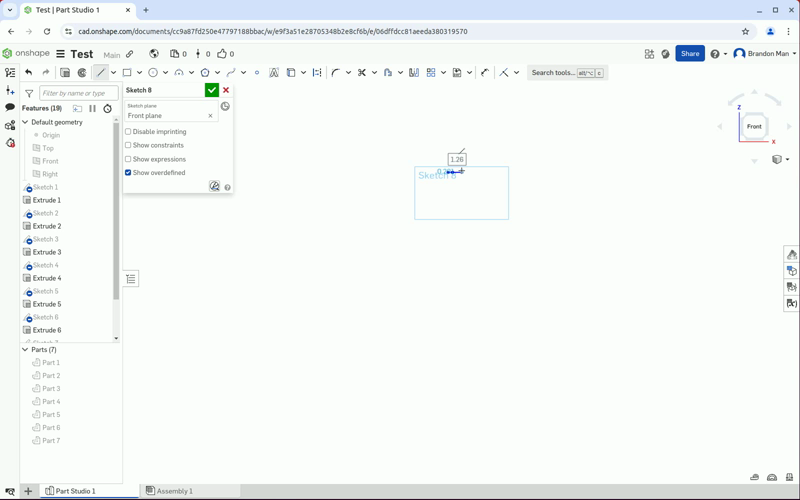
scroll(6)
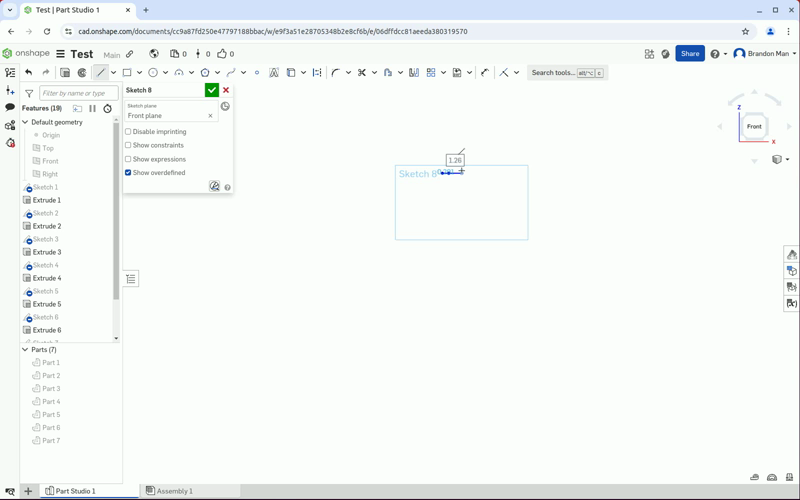
scroll(6)
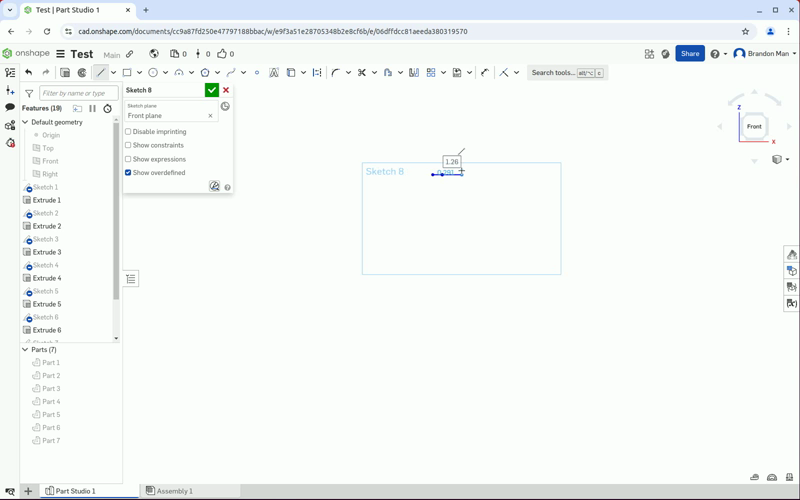
scroll(6)
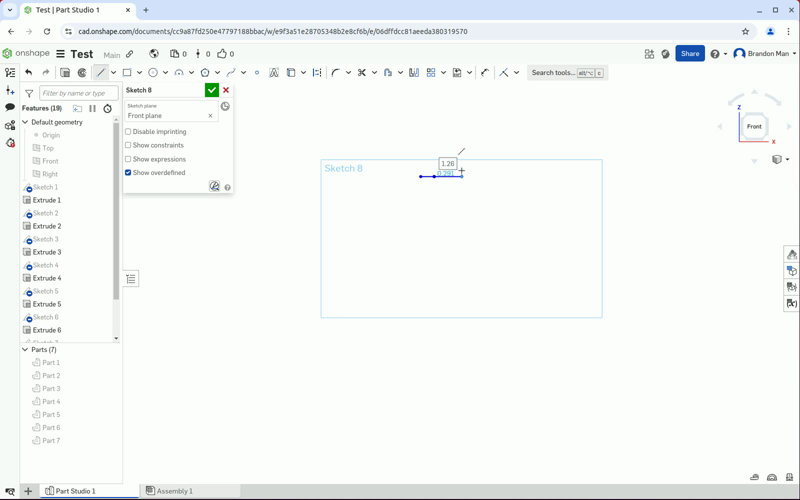
scroll(6)
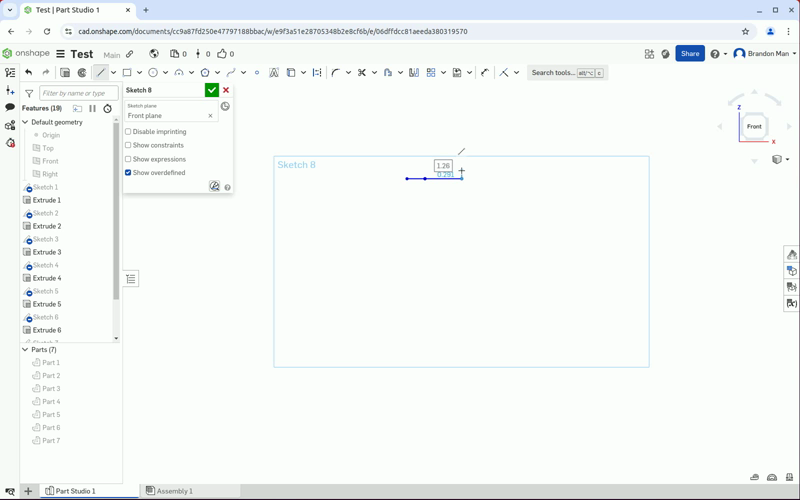
scroll(6)
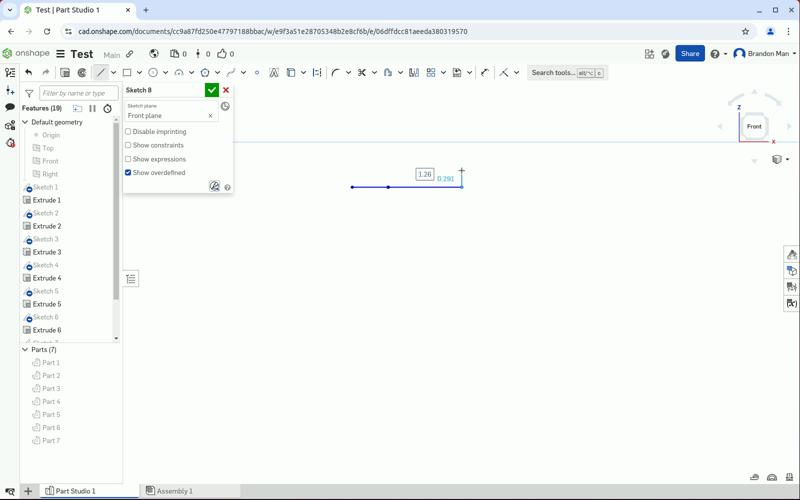
click(461, 170)
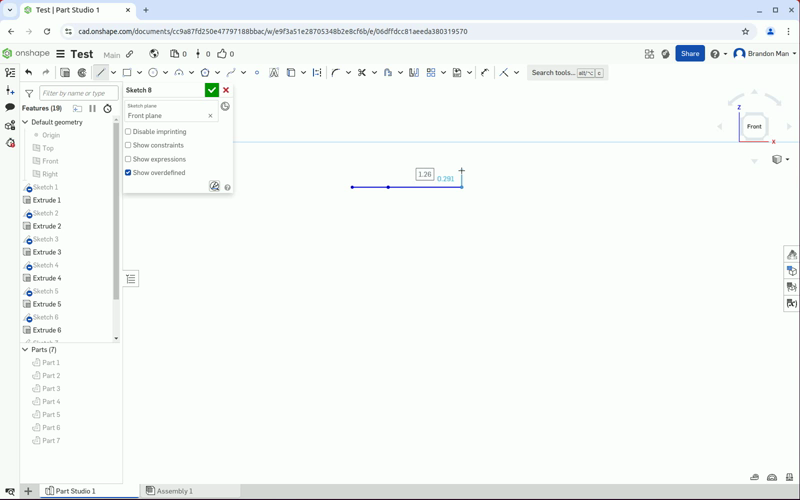
scroll(-6)
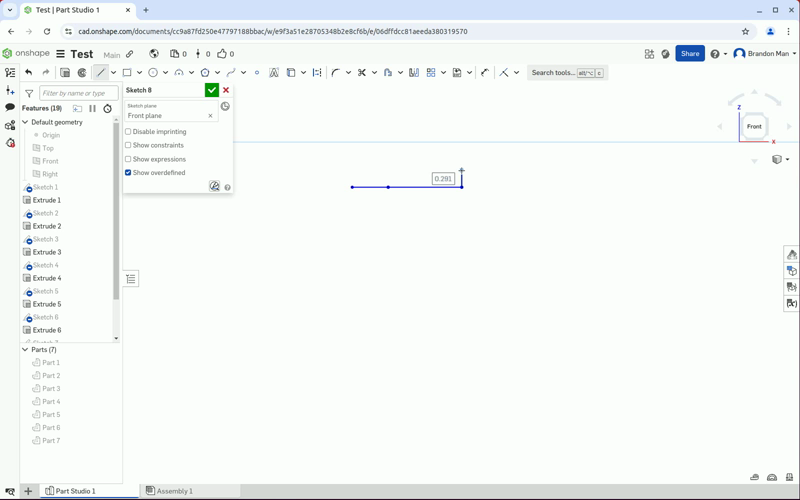
scroll(-6)
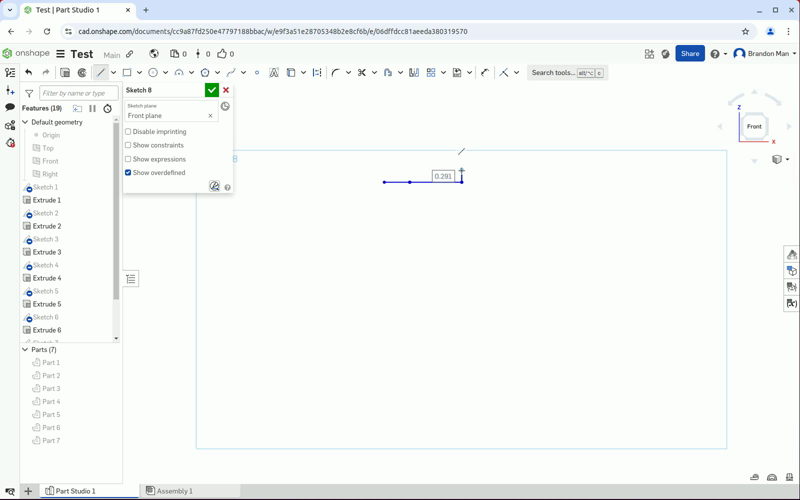
scroll(-6)
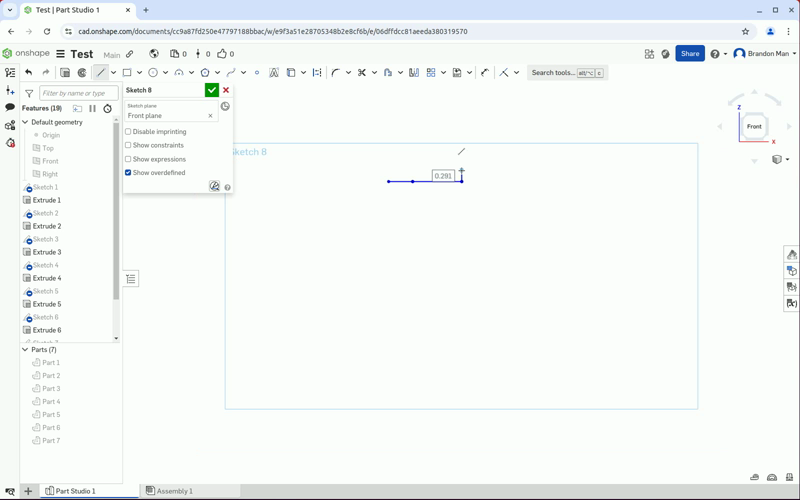
scroll(-6)
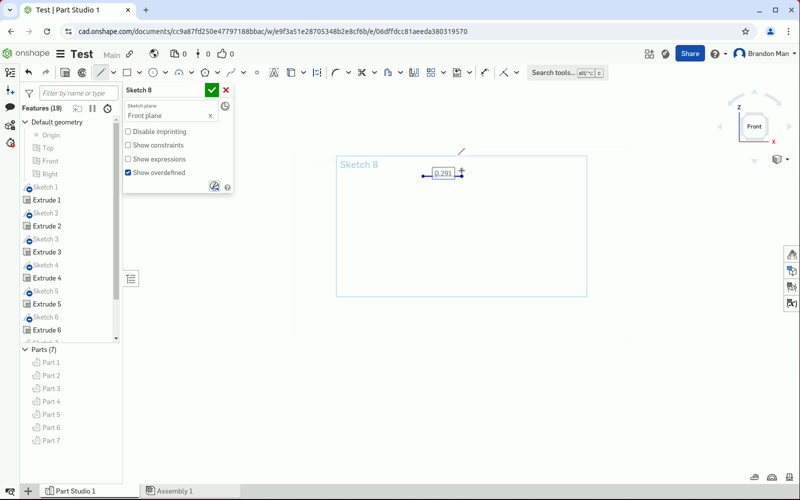
scroll(-6)
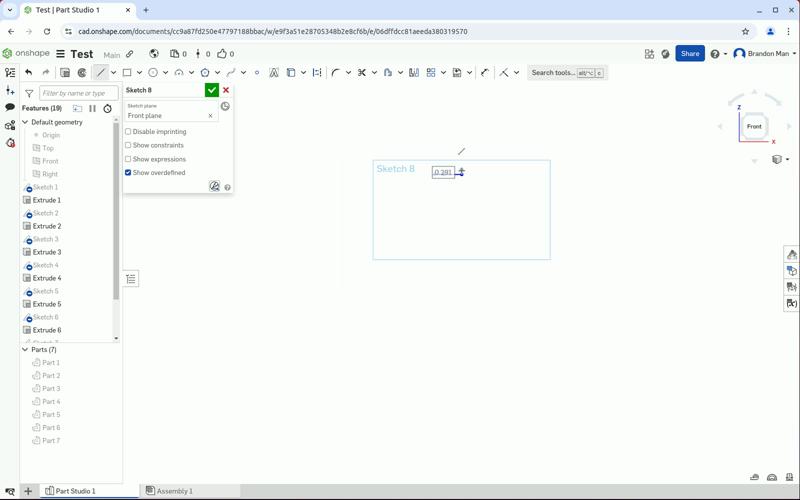
scroll(-6)
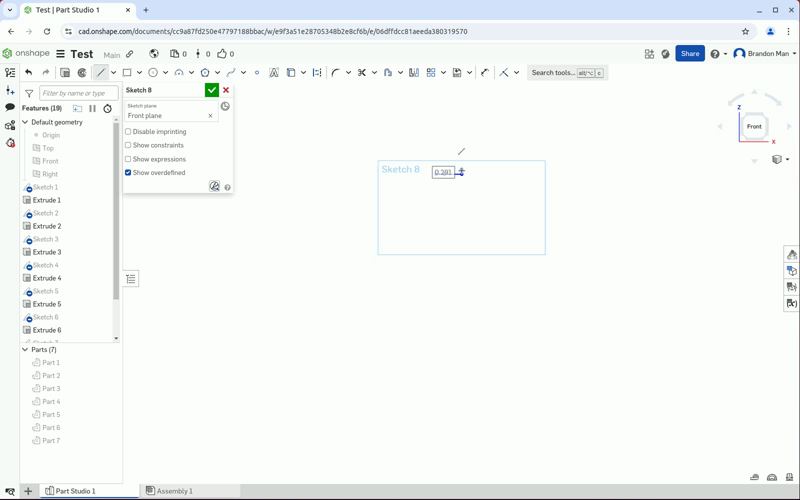
scroll(-6)
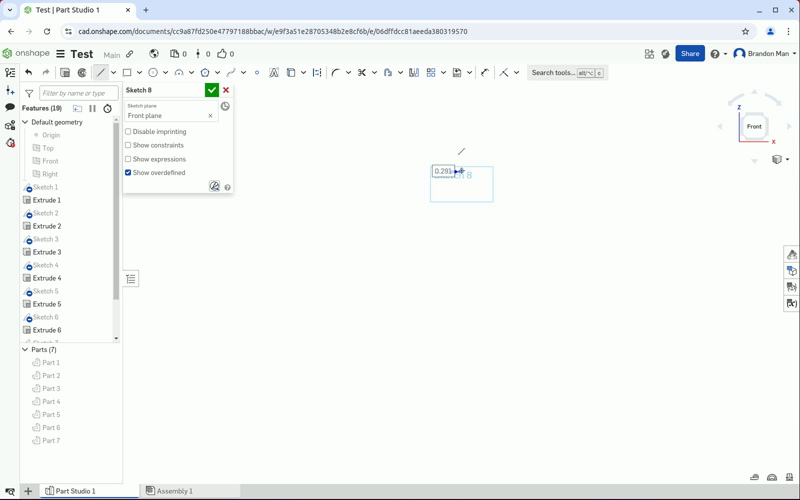
key_up(shift)
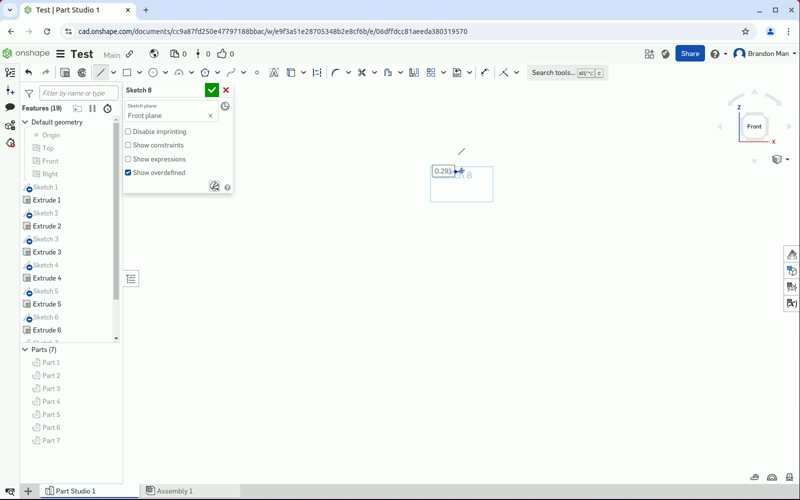
key_down(shift)
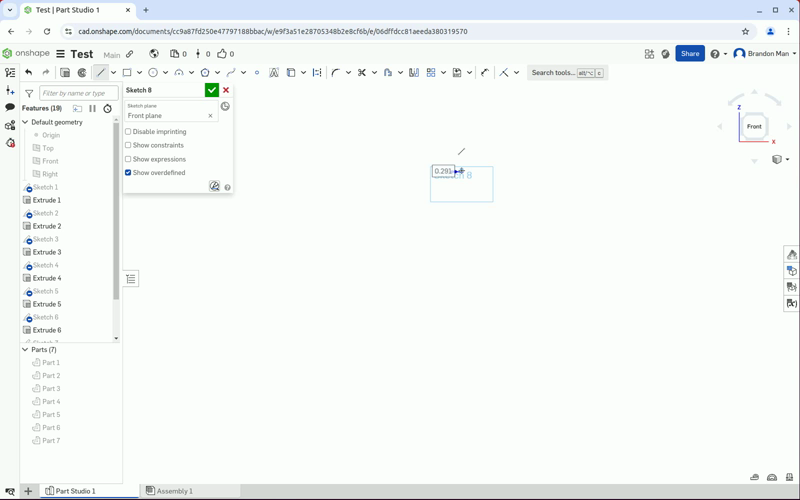
mouse_move(491, 170)
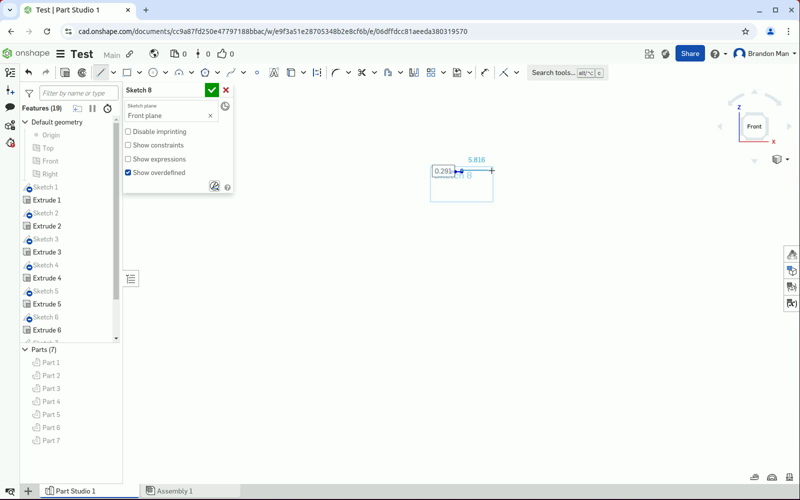
mouse_move(452, 170)
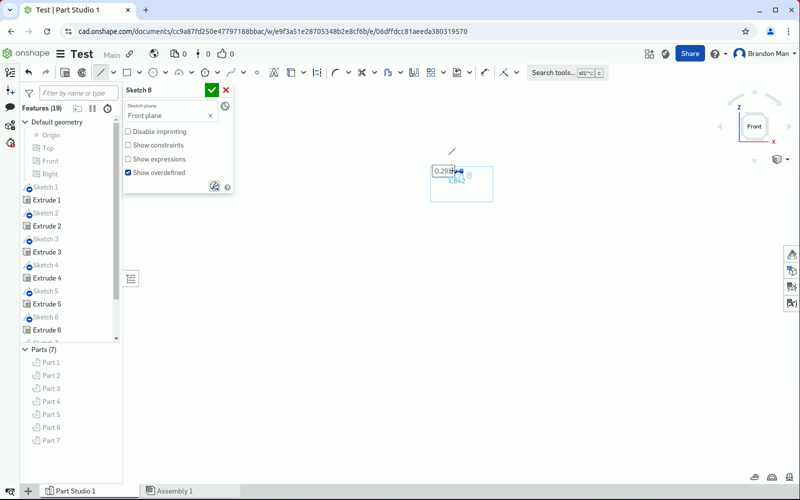
scroll(6)
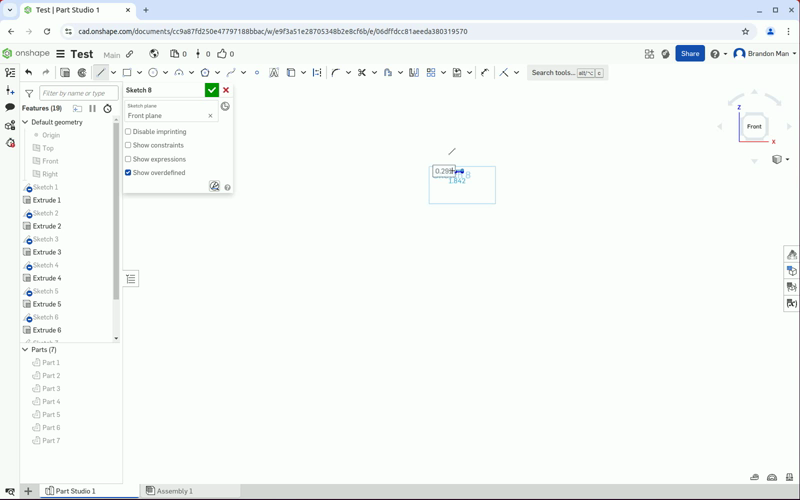
scroll(6)
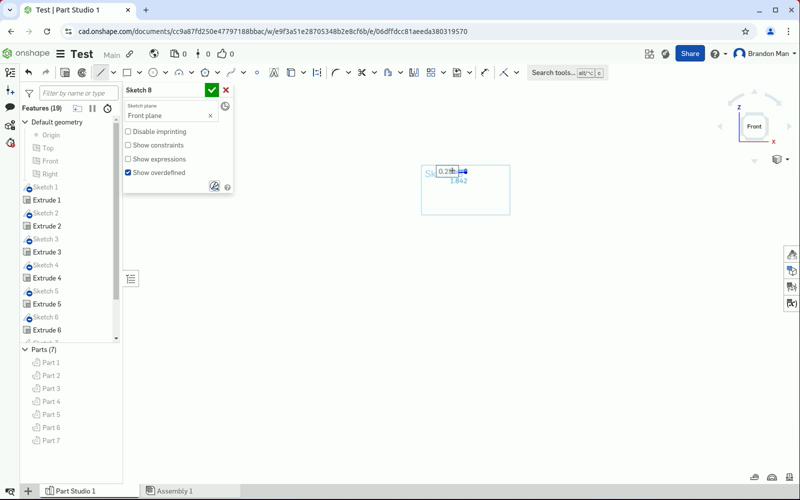
scroll(6)
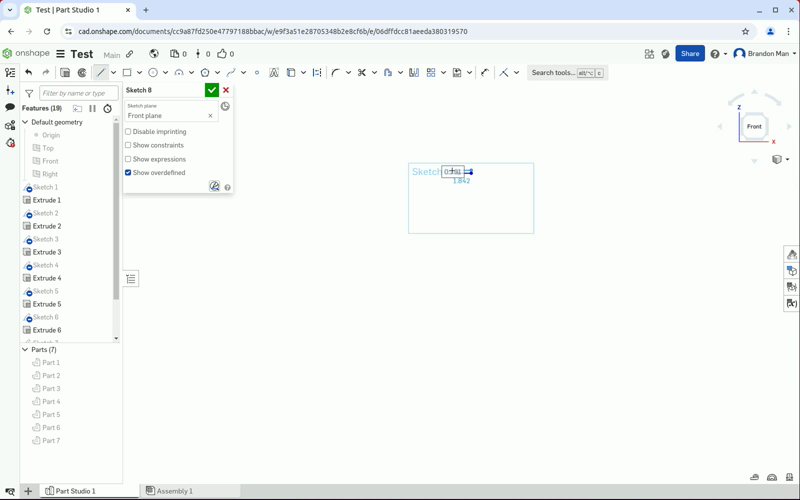
scroll(6)
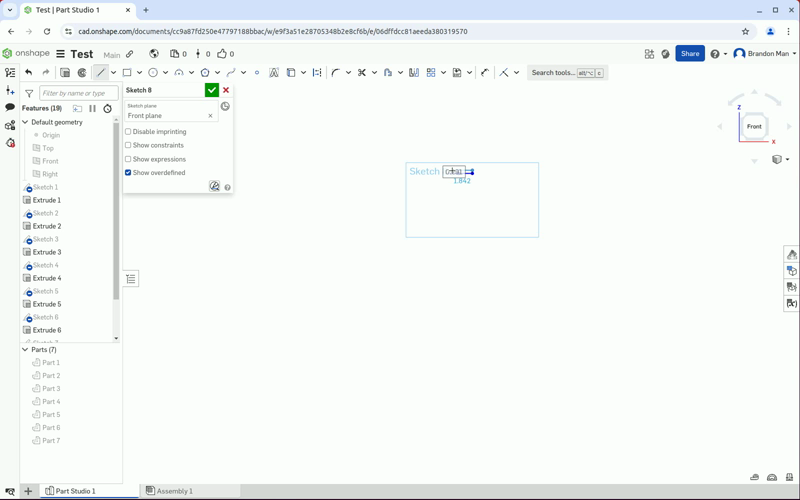
scroll(6)
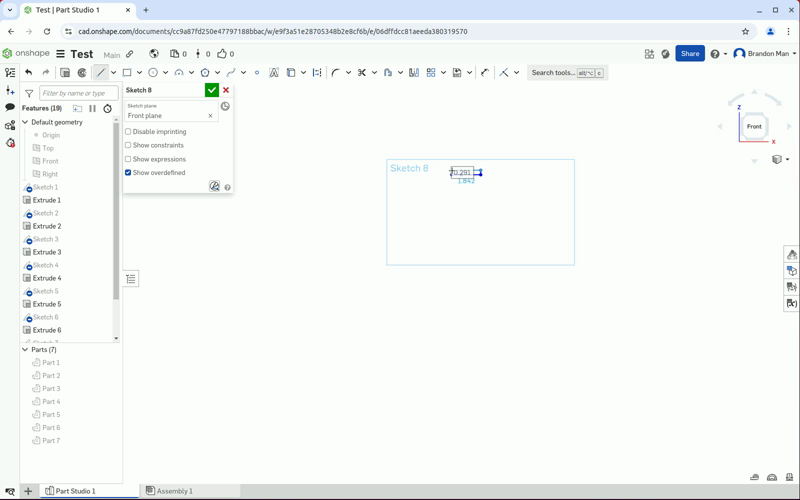
scroll(6)
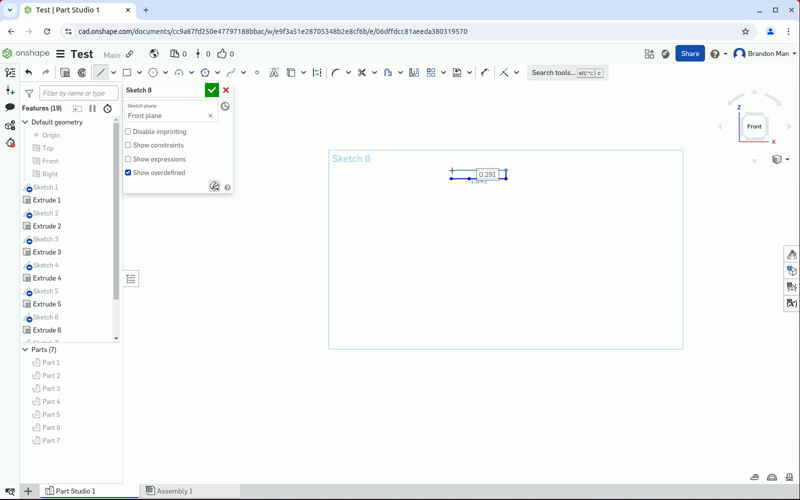
scroll(6)
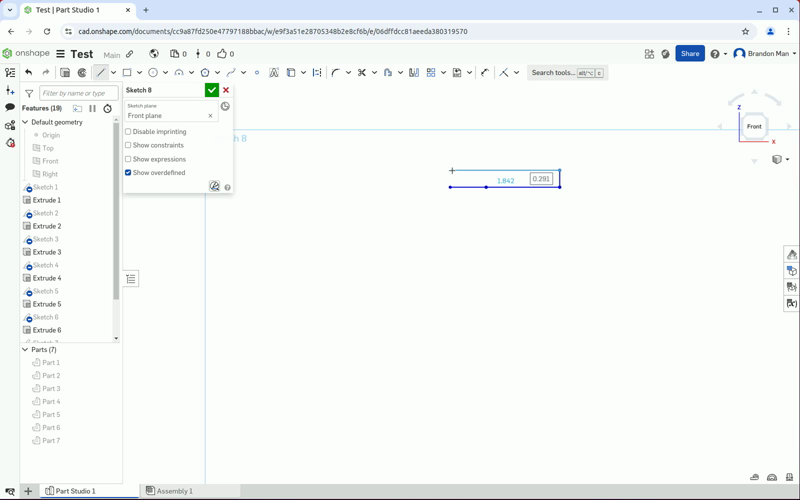
click(452, 170)
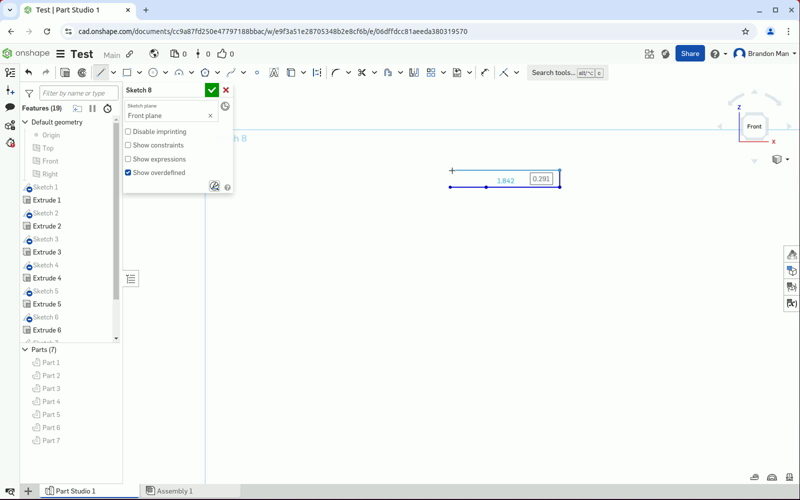
scroll(-6)
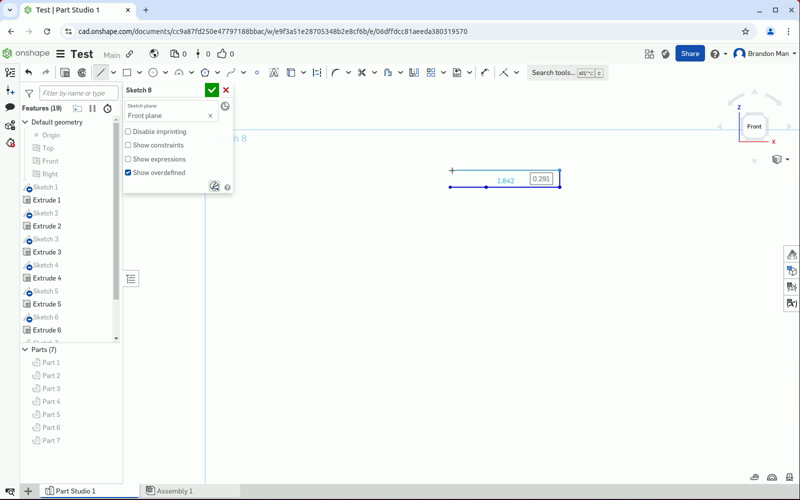
scroll(-6)
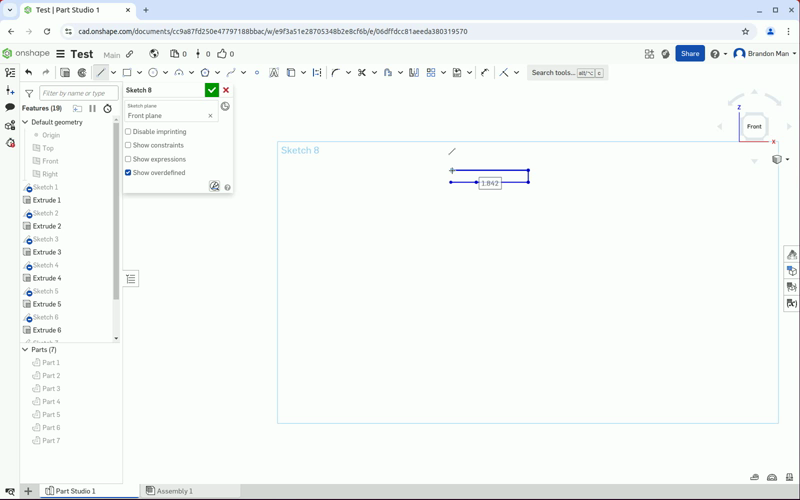
scroll(-6)
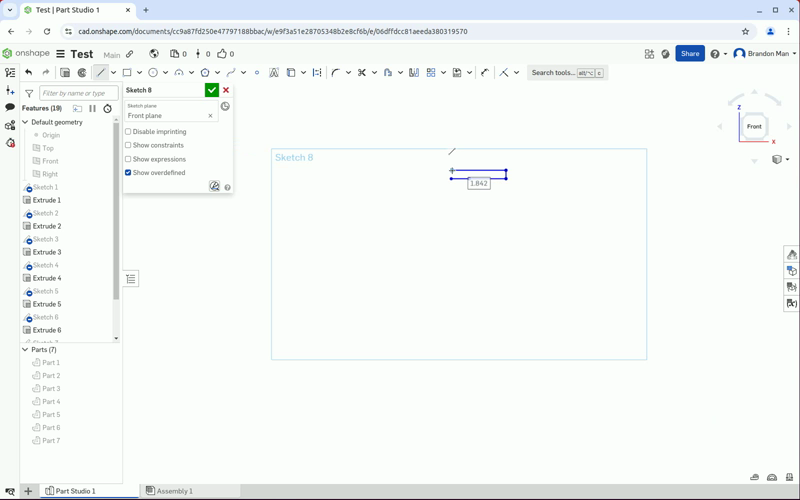
scroll(-6)
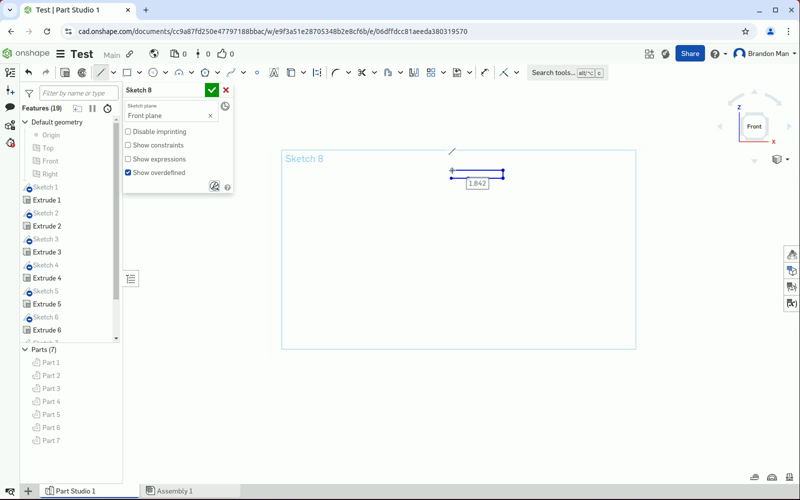
scroll(-6)
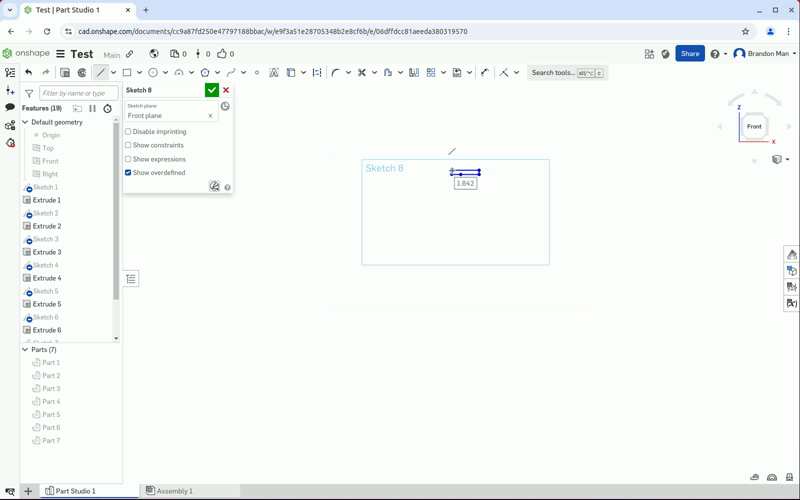
scroll(-6)
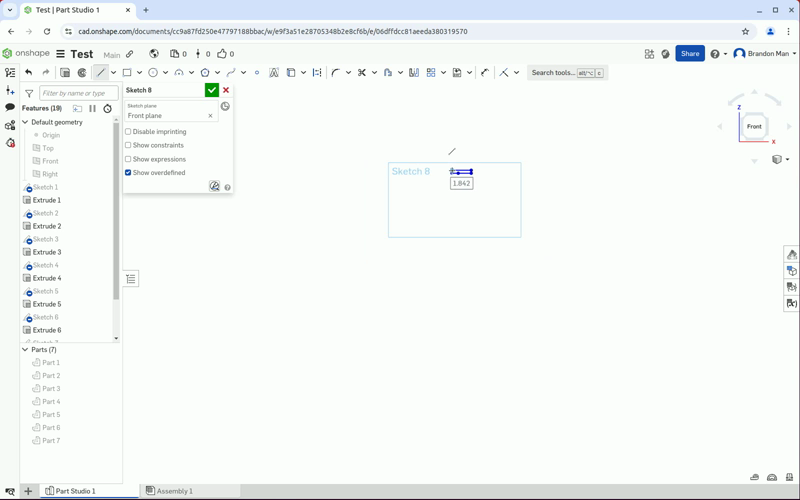
scroll(-6)
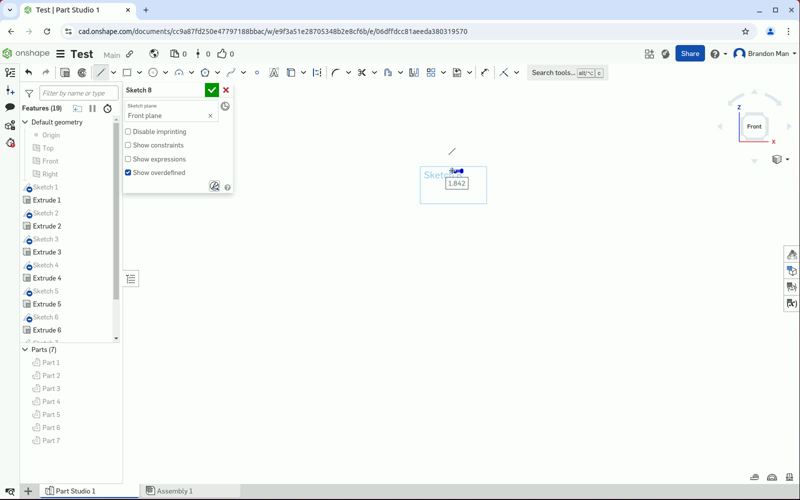
key_up(shift)
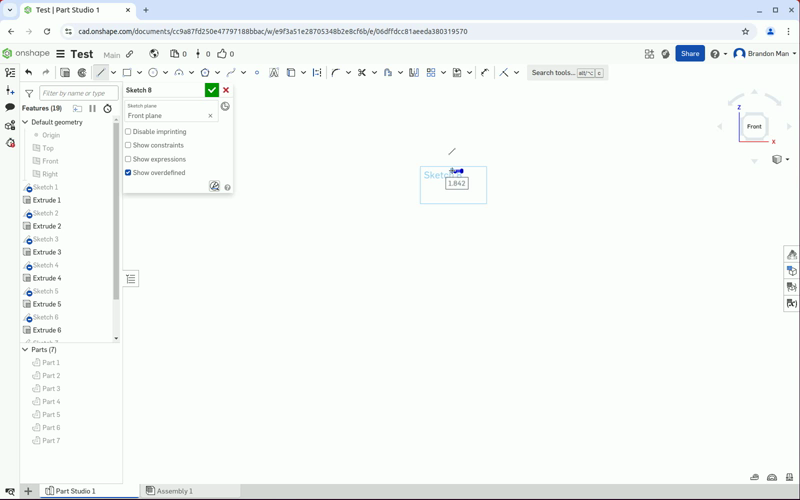
mouse_move(482, 170)
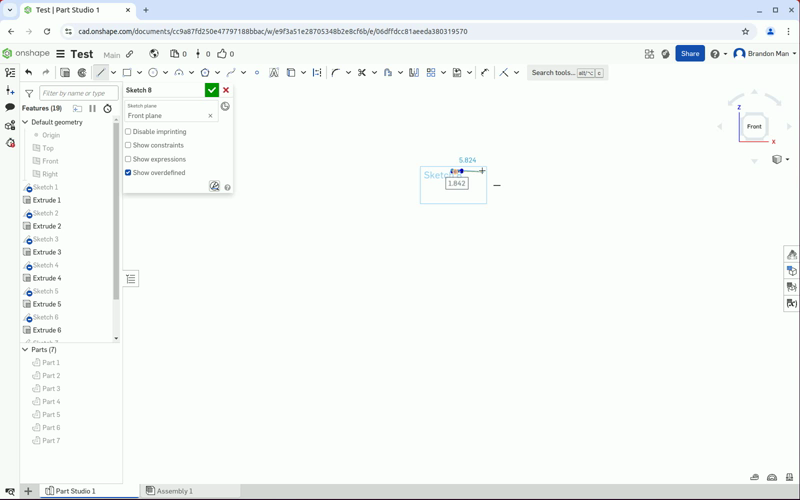
key_down(shift)
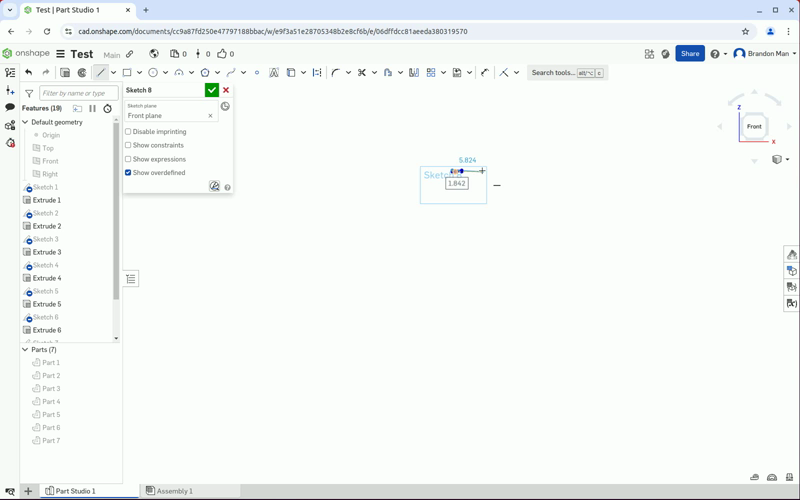
mouse_move(452, 171)
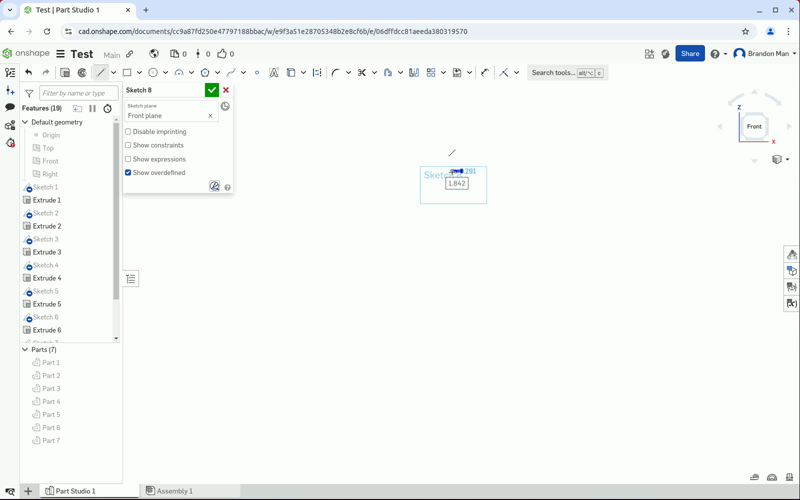
scroll(6)
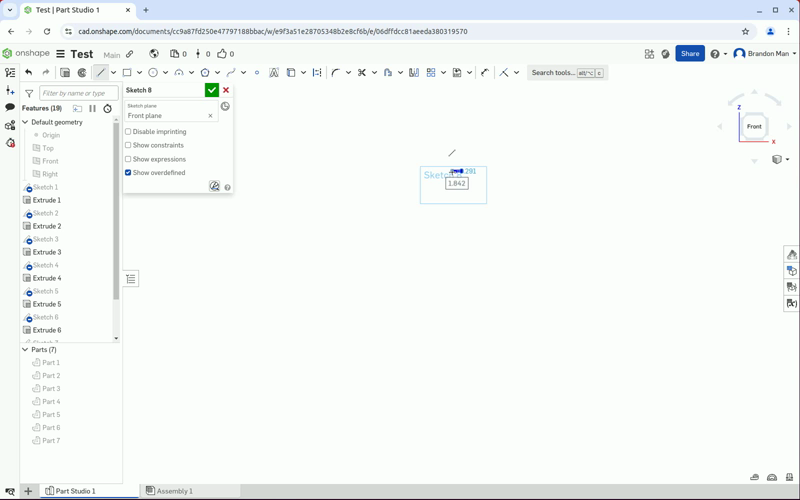
scroll(6)
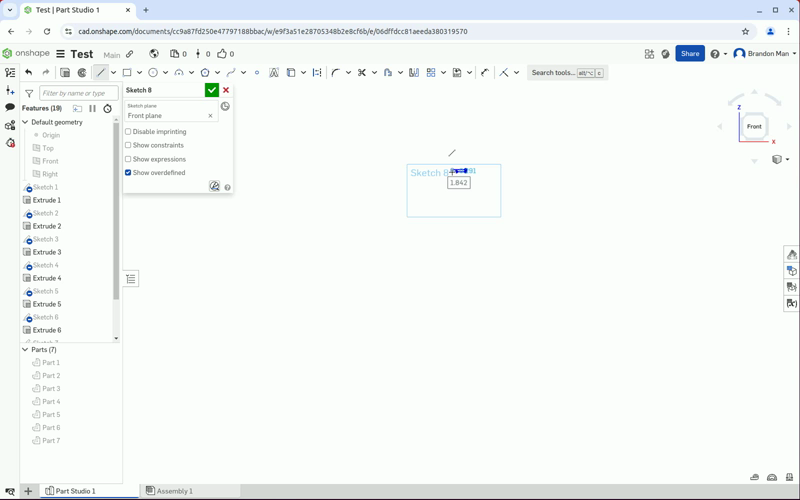
scroll(6)
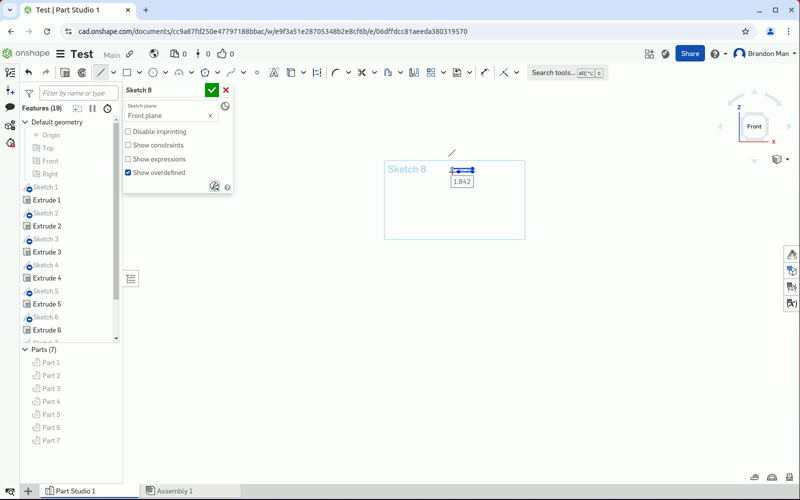
scroll(6)
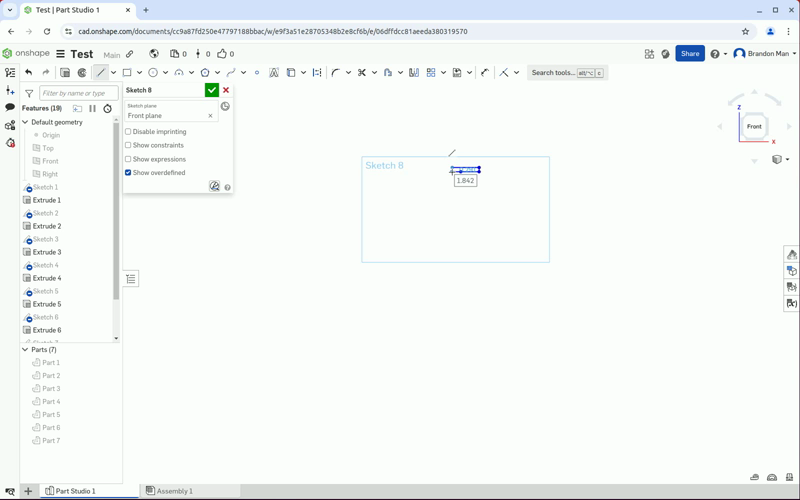
scroll(6)
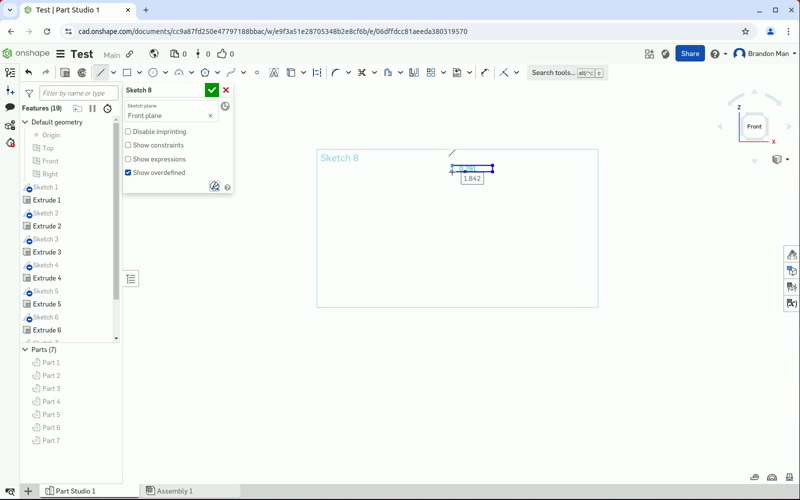
scroll(6)
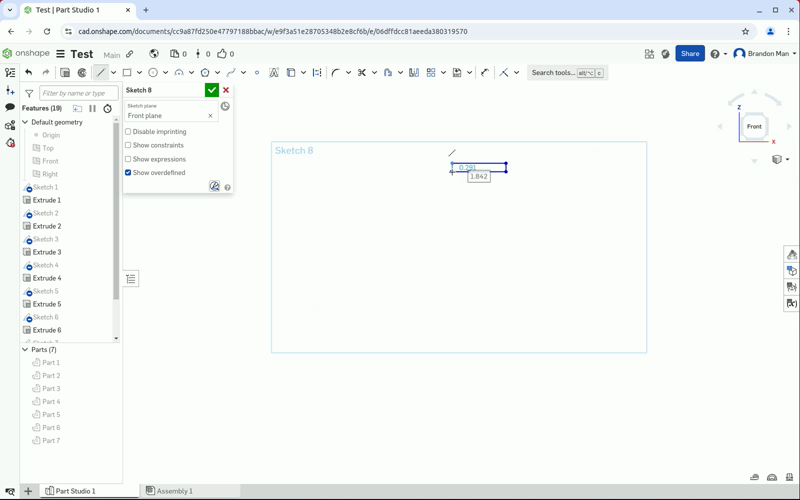
scroll(6)
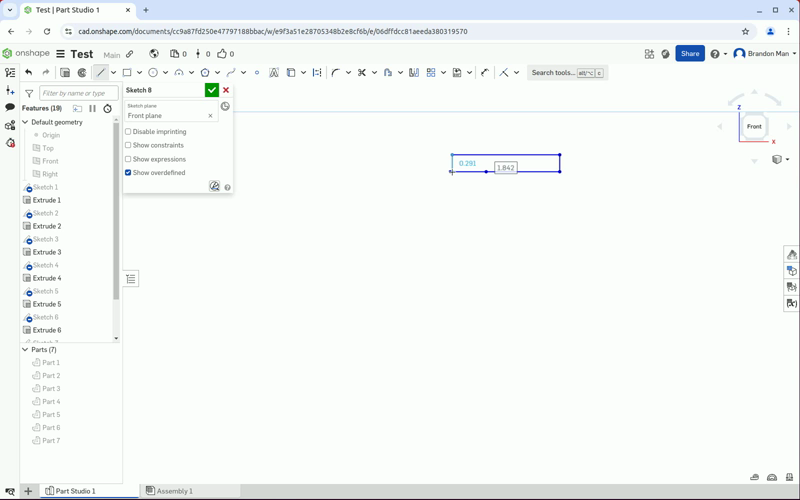
key_up(shift)
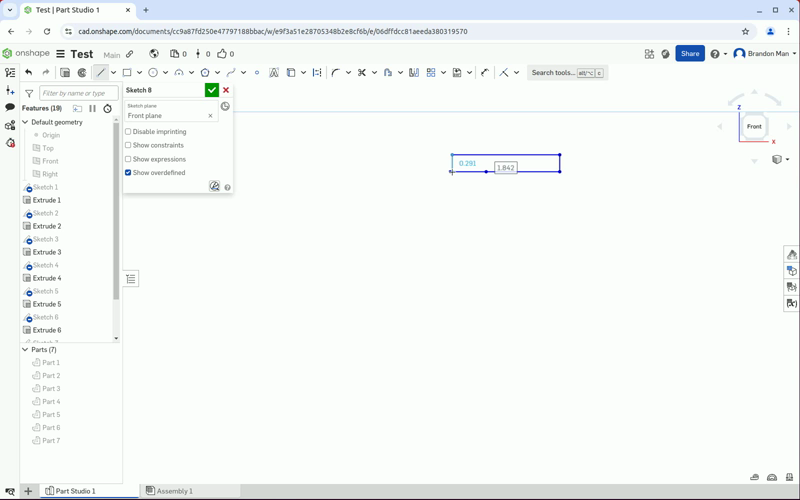
click(452, 171)
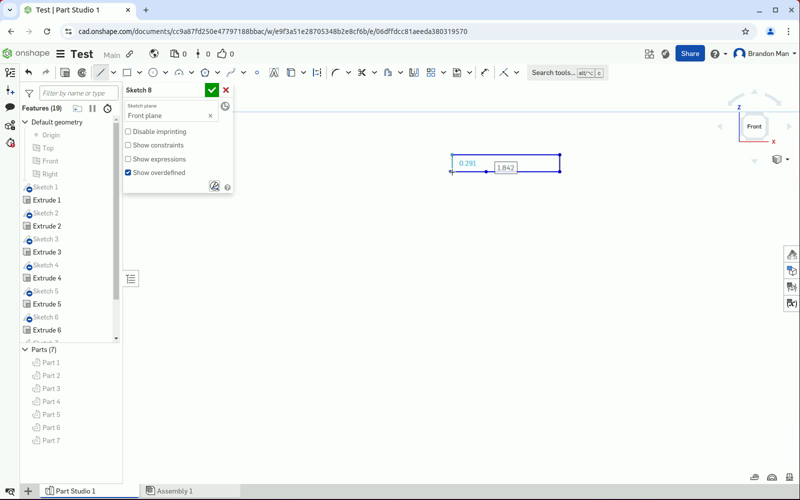
scroll(-6)
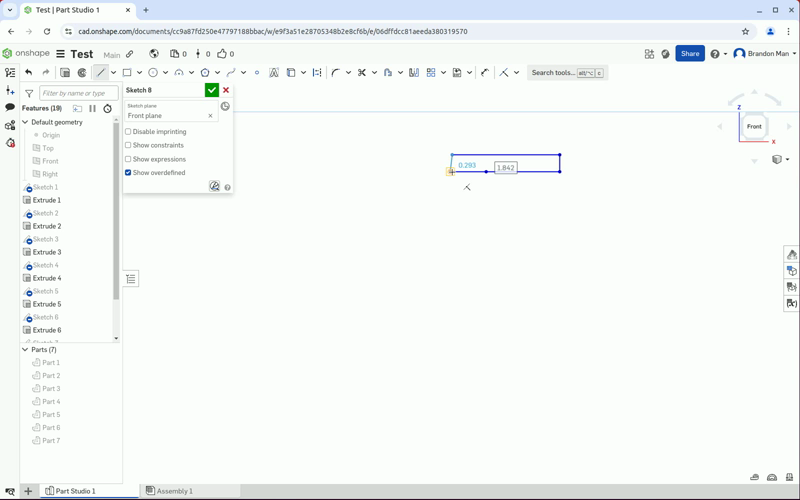
scroll(-6)
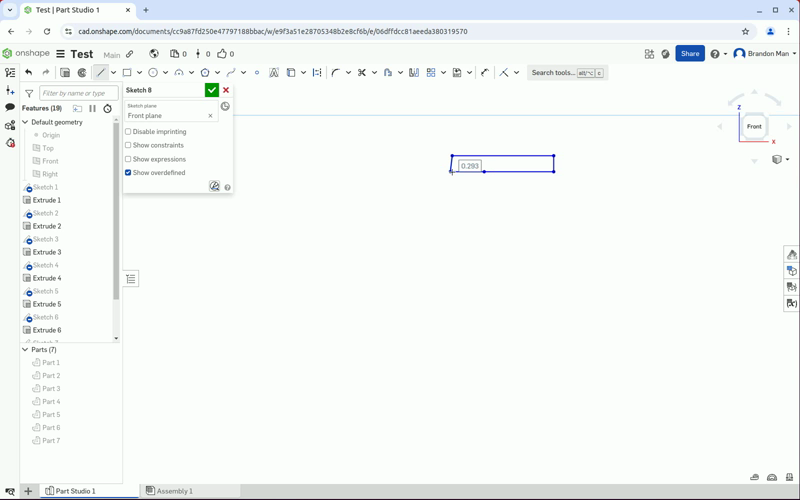
scroll(-6)
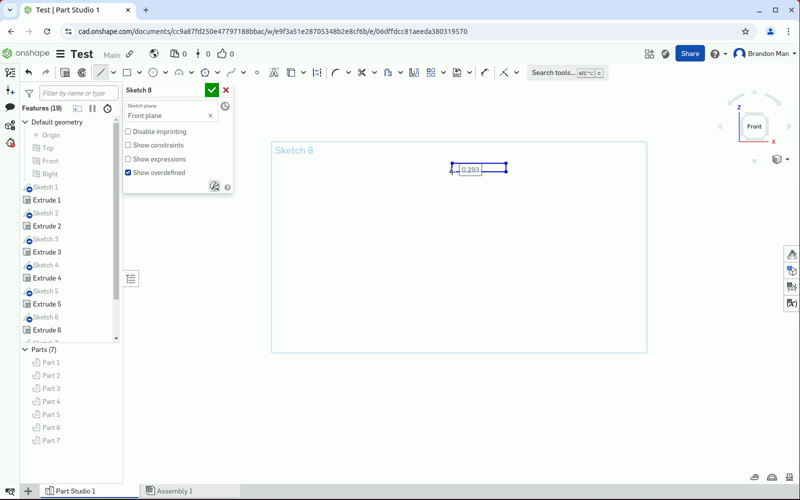
scroll(-6)
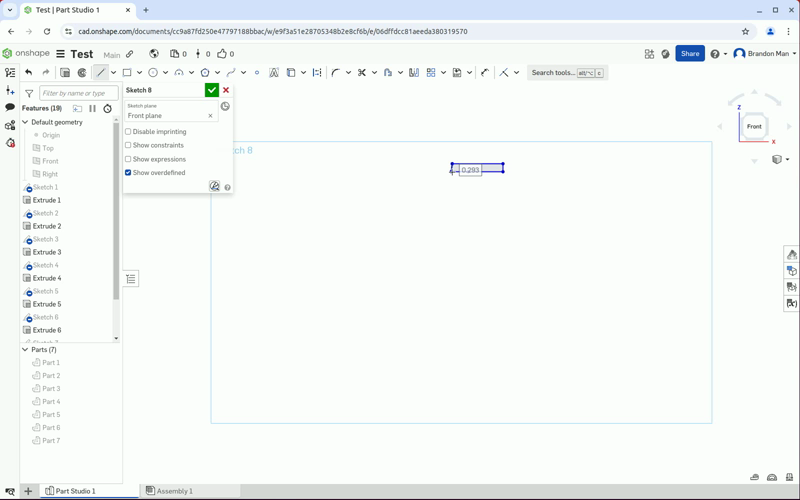
scroll(-6)
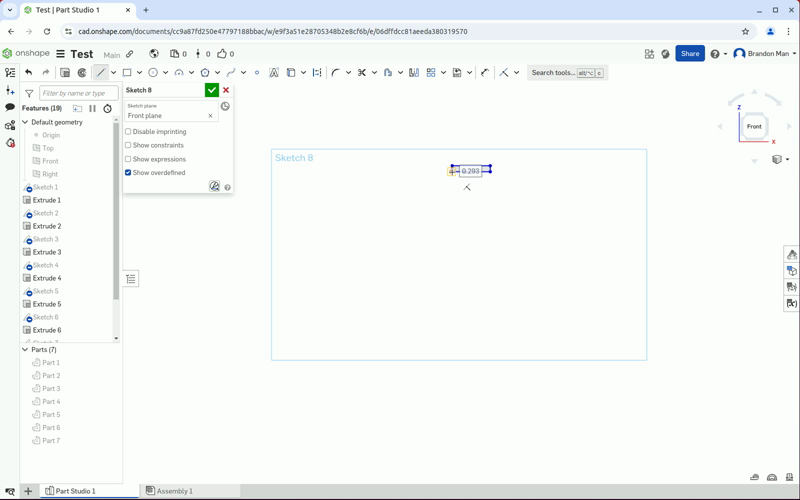
scroll(-6)
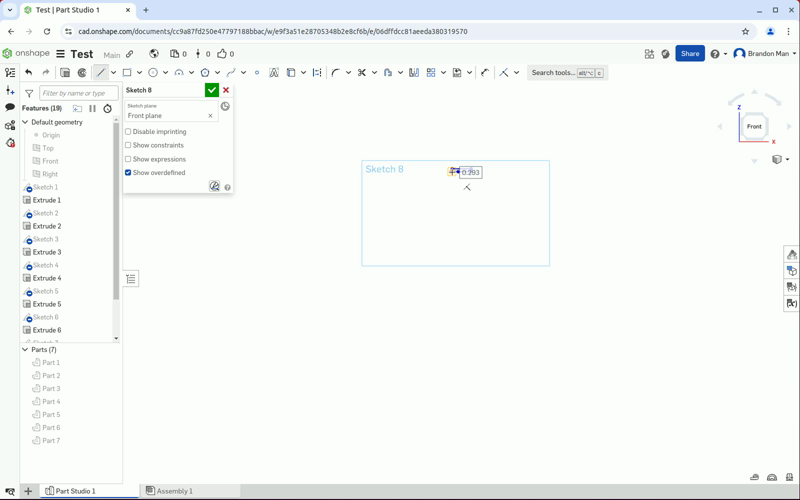
scroll(-6)
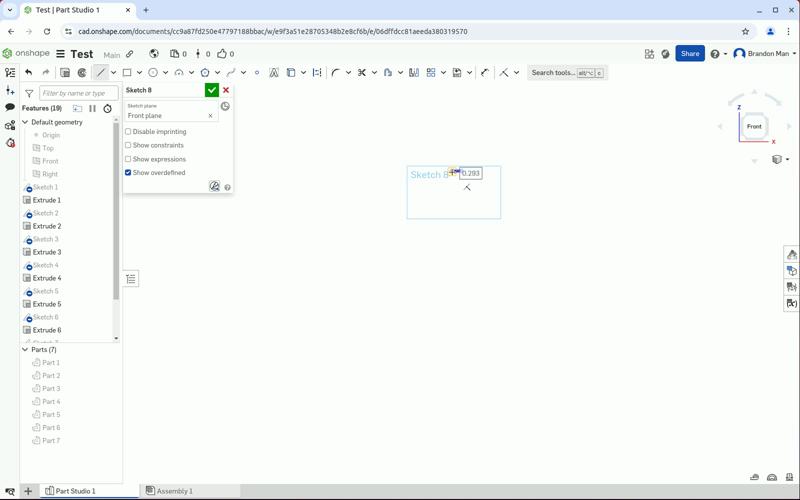
key(esc)
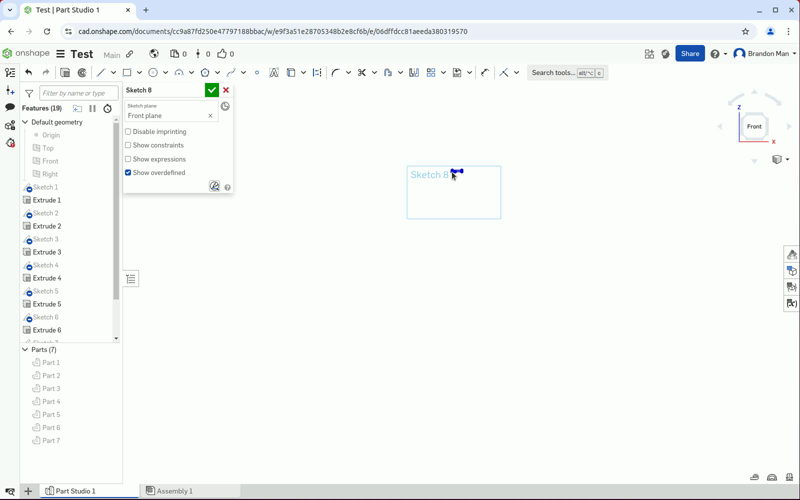
mouse_move(456, 171)
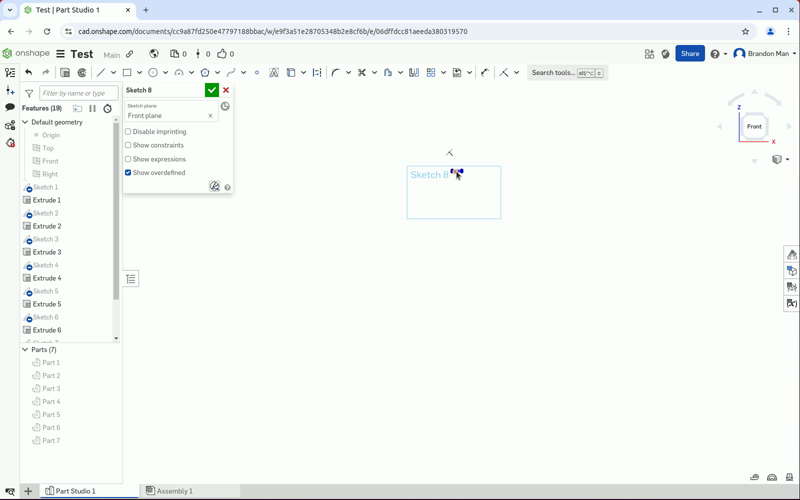
scroll(6)
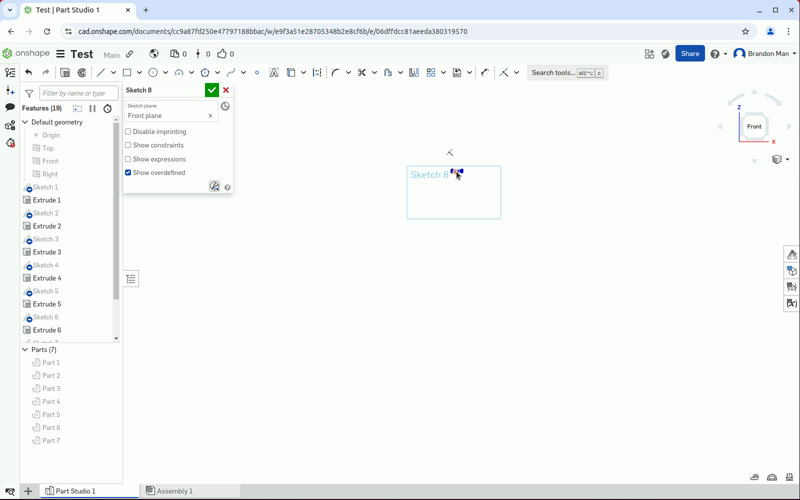
scroll(6)
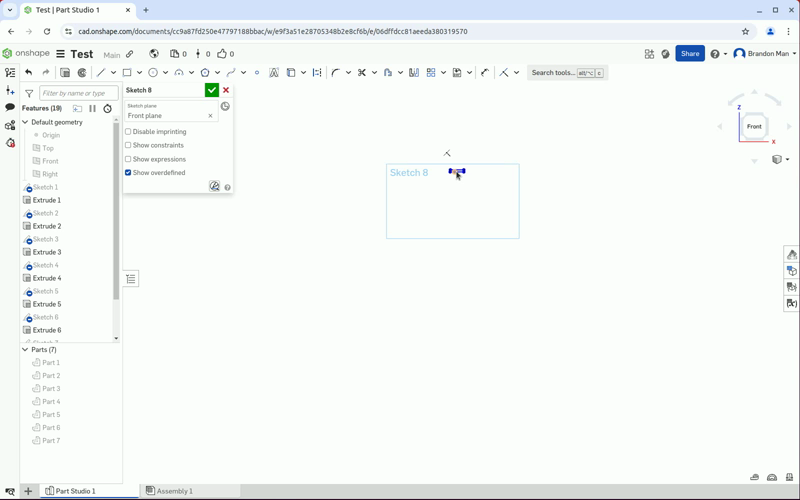
scroll(6)
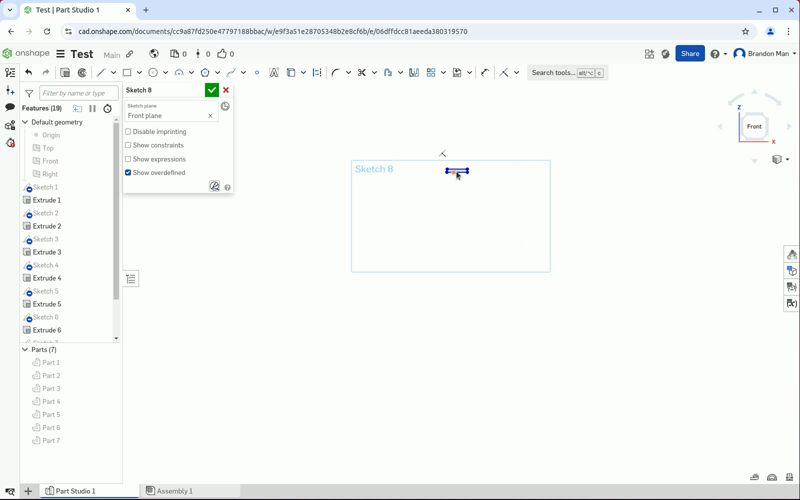
scroll(6)
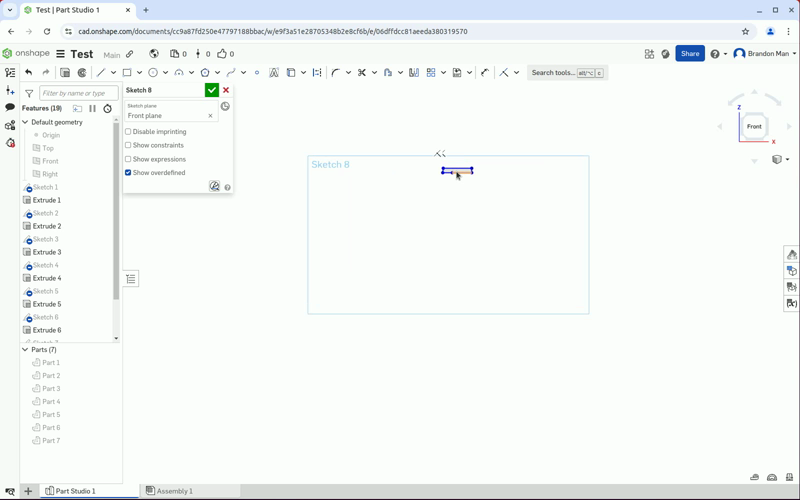
scroll(6)
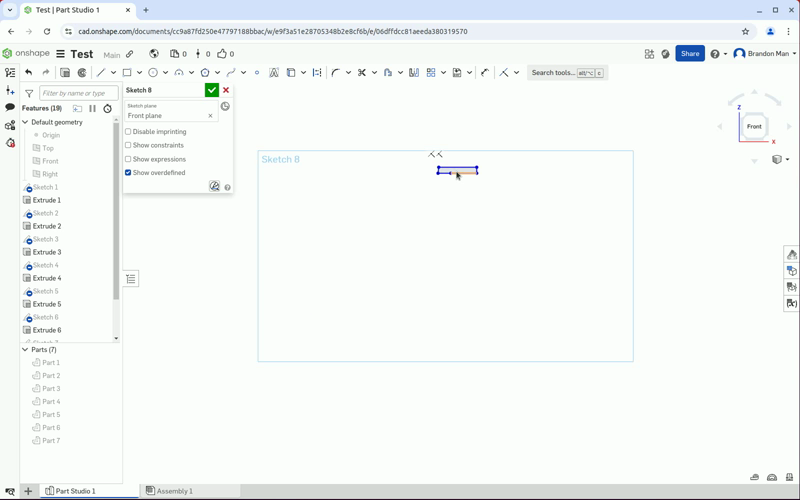
scroll(6)
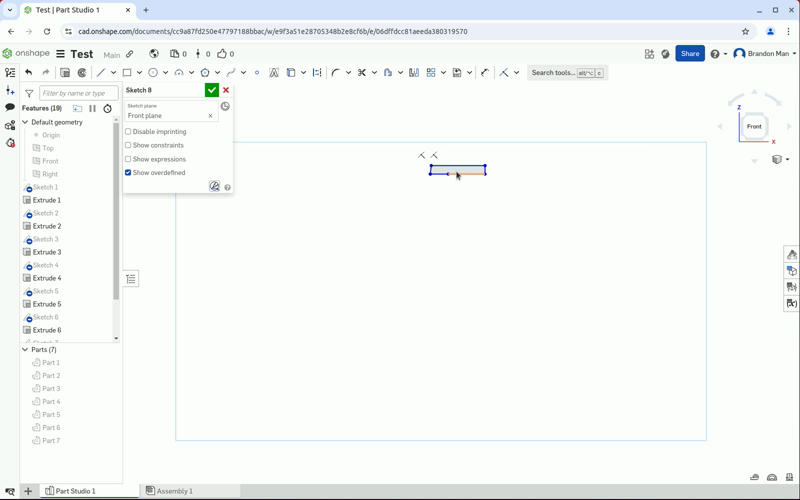
scroll(6)
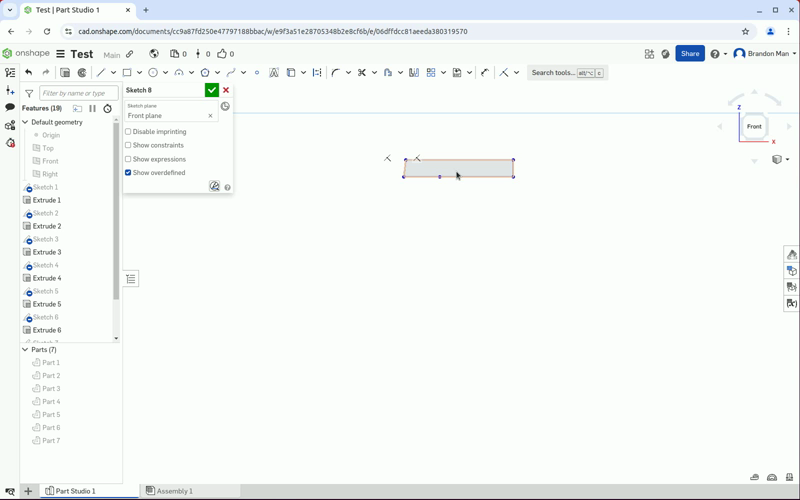
click(456, 171)
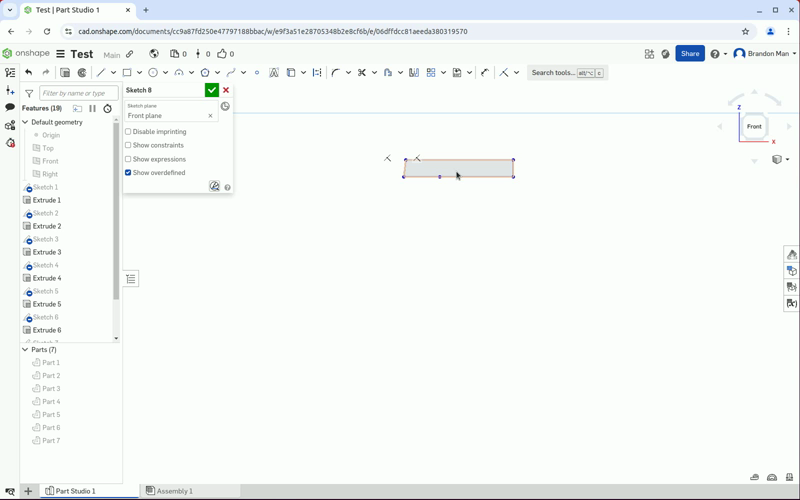
scroll(-6)
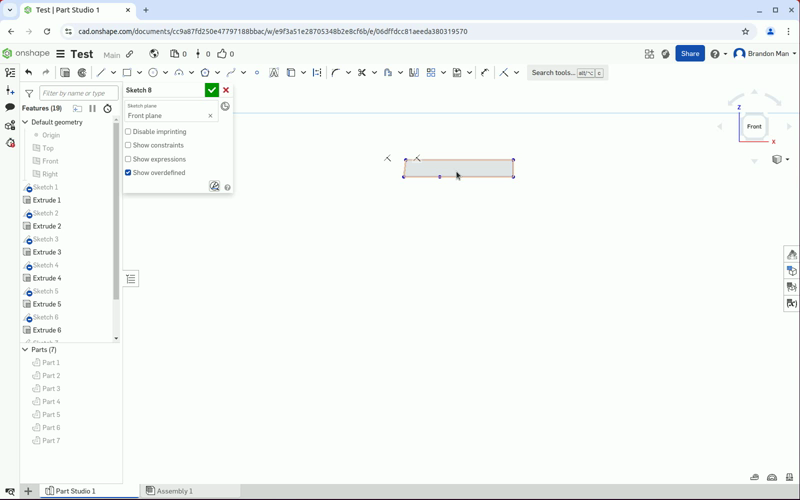
scroll(-6)
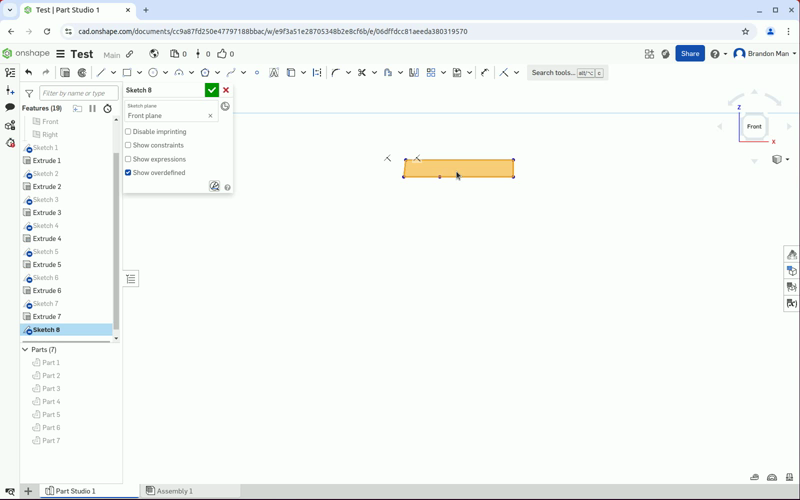
scroll(-6)
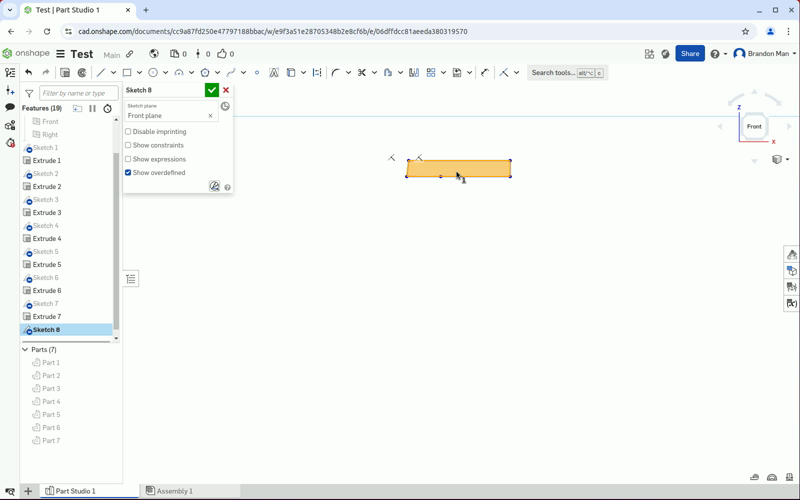
scroll(-6)
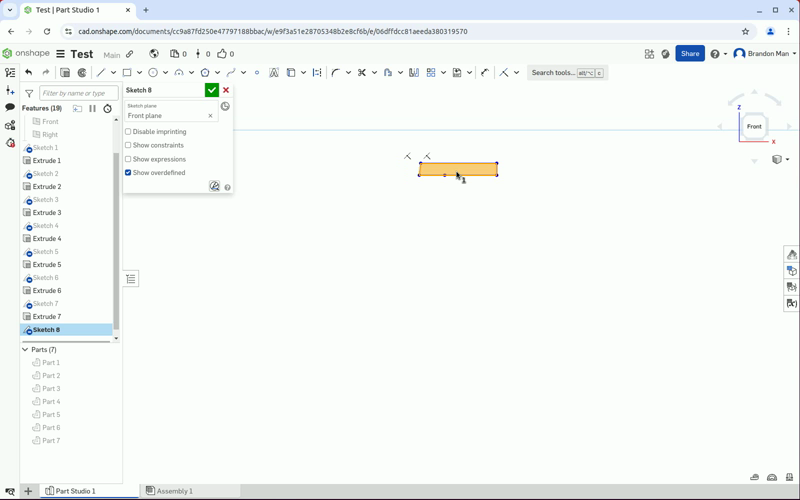
scroll(-6)
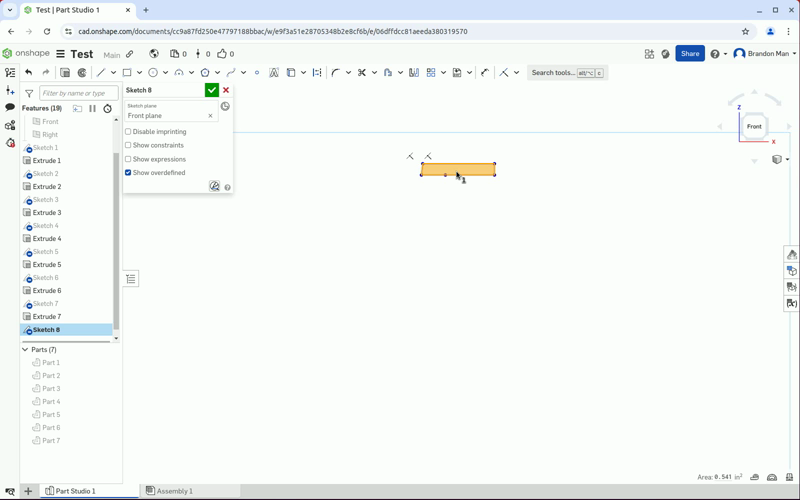
scroll(-6)
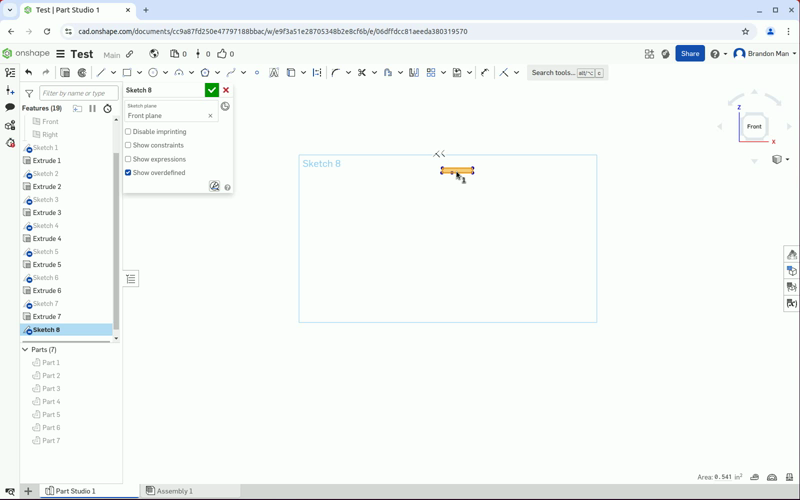
scroll(-6)
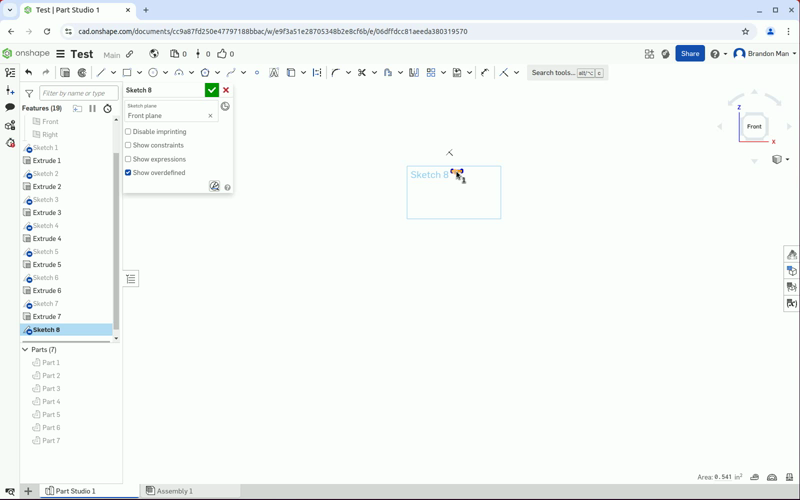
mouse_move(73, 352)
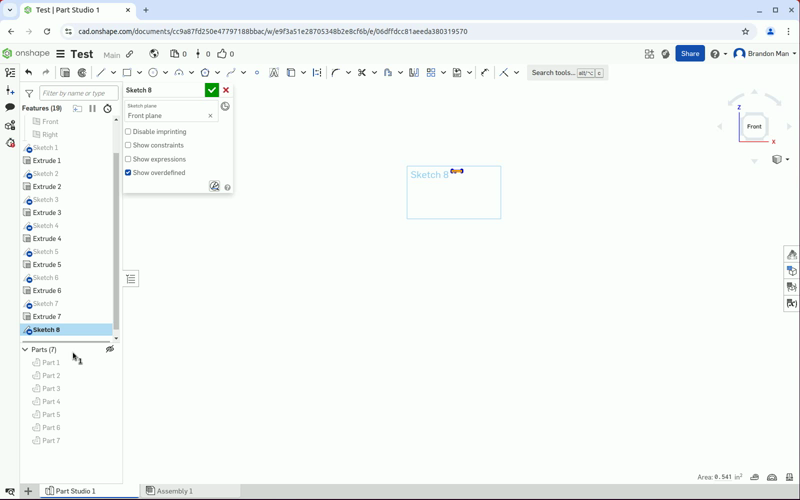
key(shift+y)
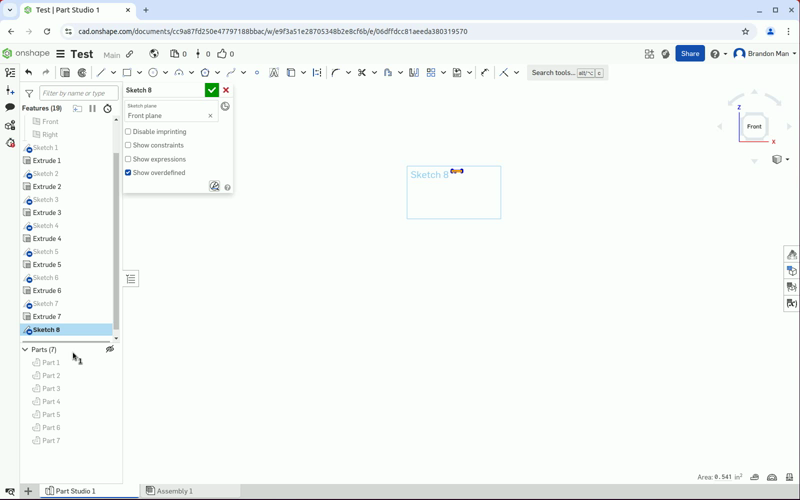
key(shift+e)
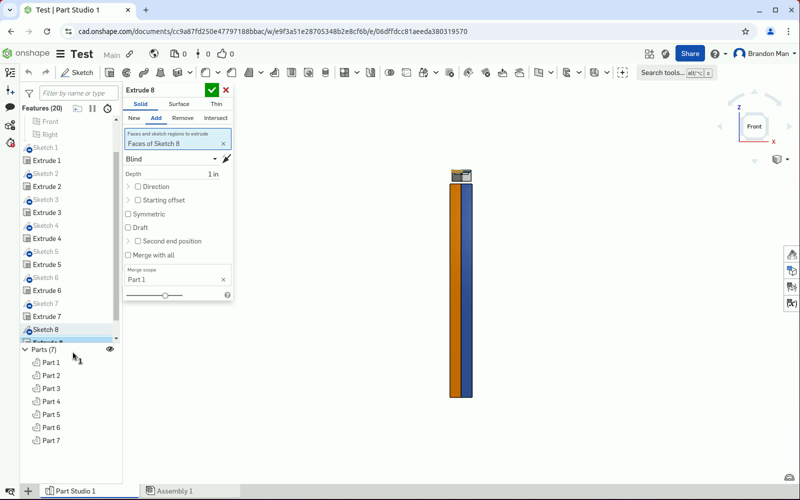
mouse_move(143, 106)
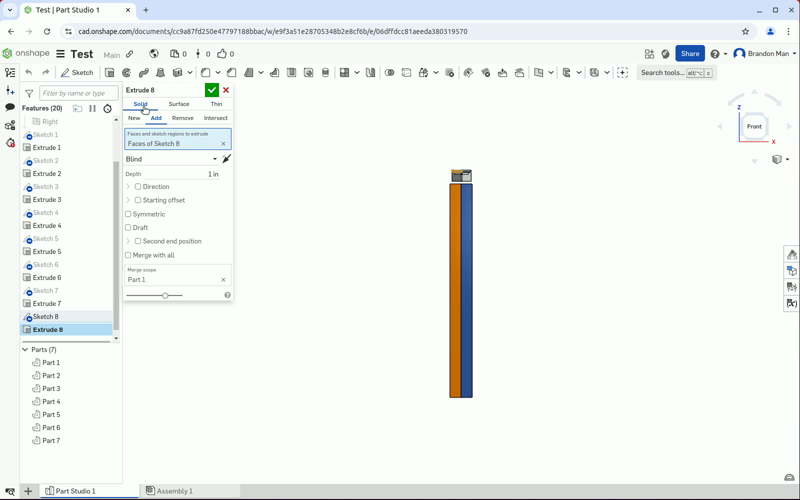
click(143, 106)
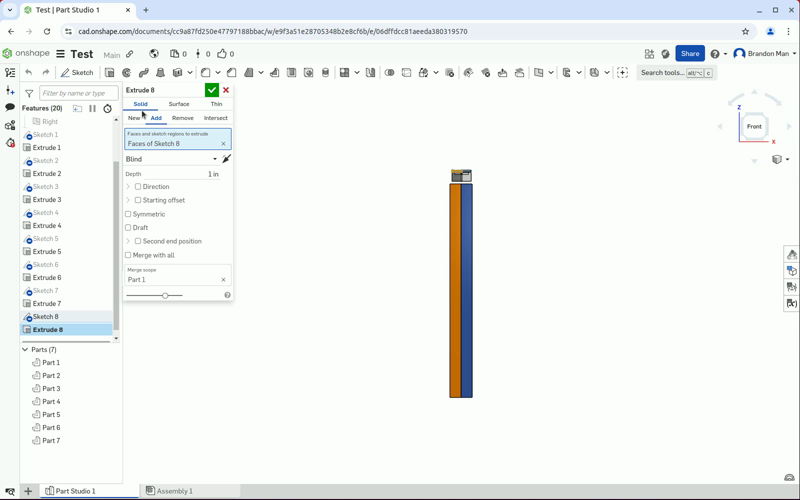
mouse_move(137, 120)
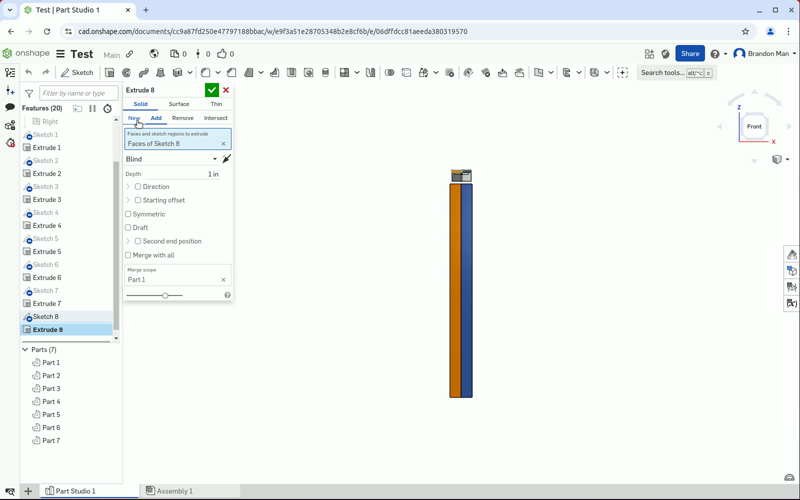
click(137, 120)
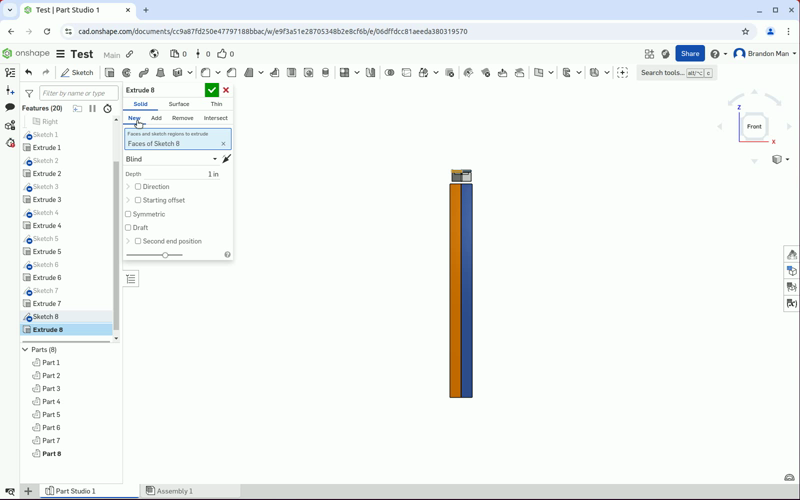
key(tab, 4)
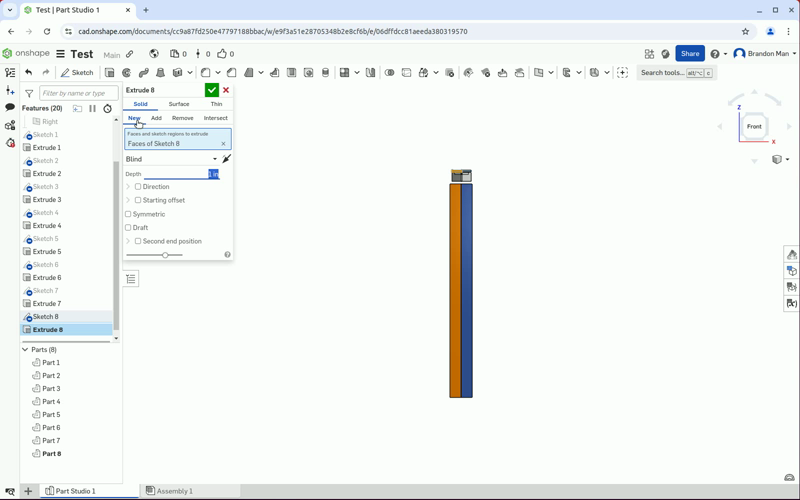
text(8.666)
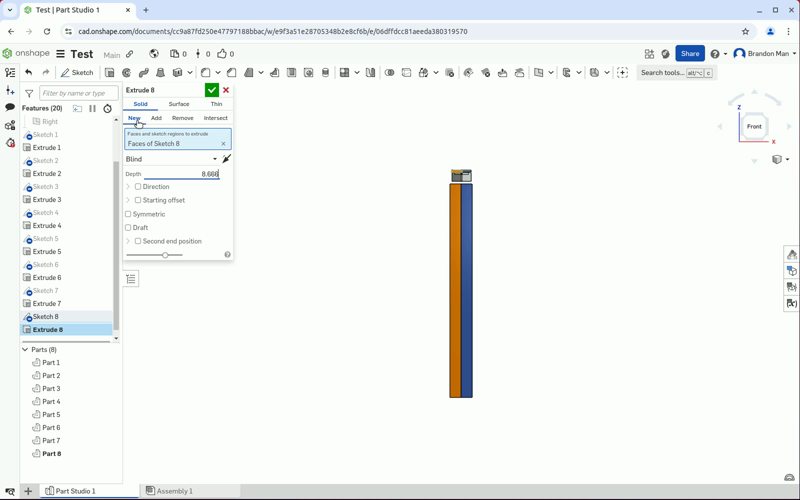
key(enter)
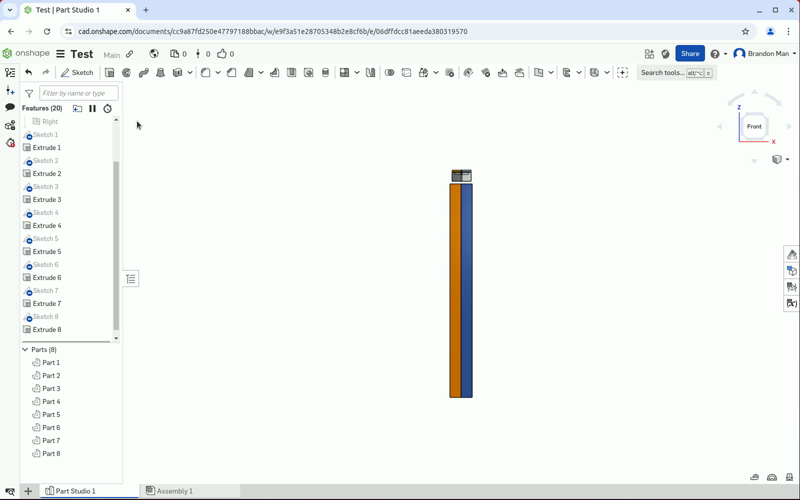
key(shift+h)
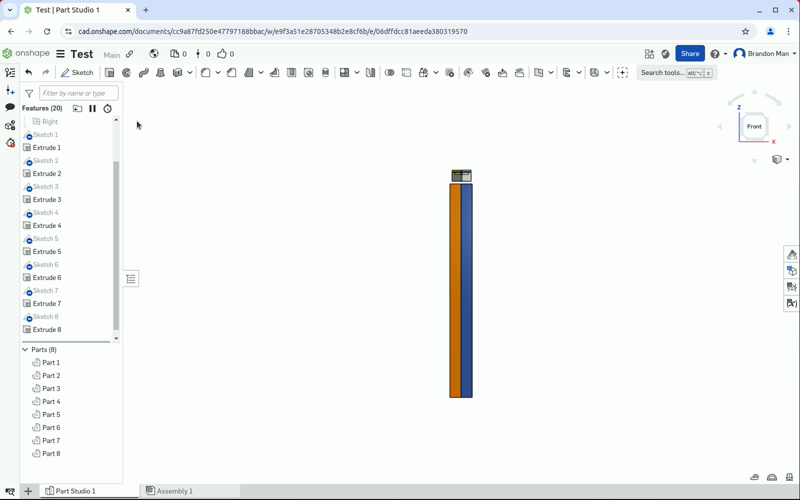
key(shift+h)
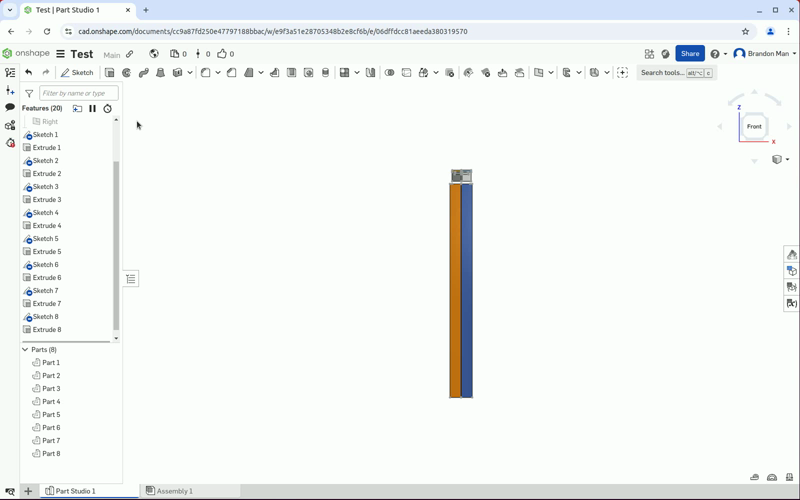
key(shift+7)
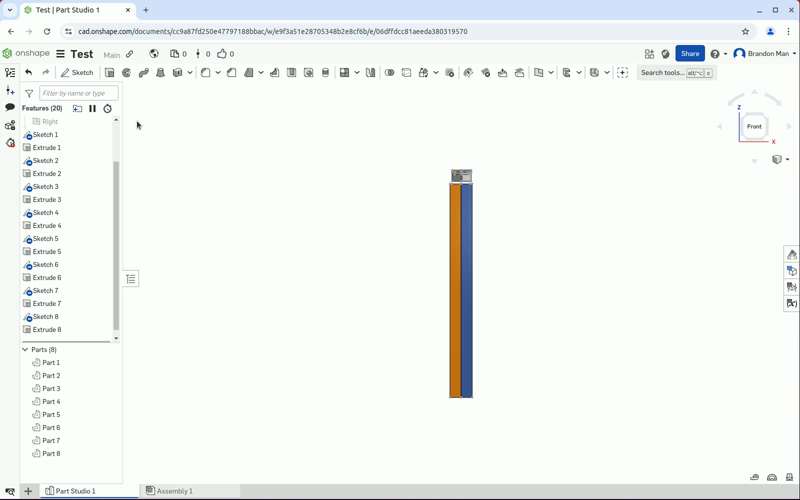
key(left, 2)
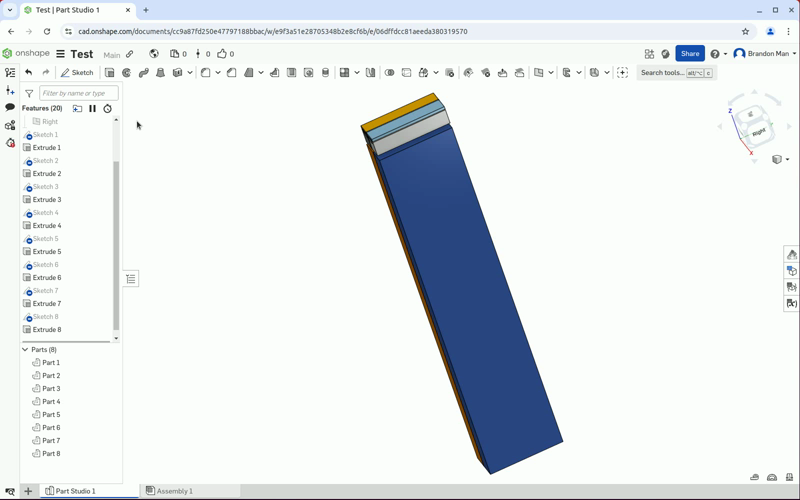
key(down, 2)
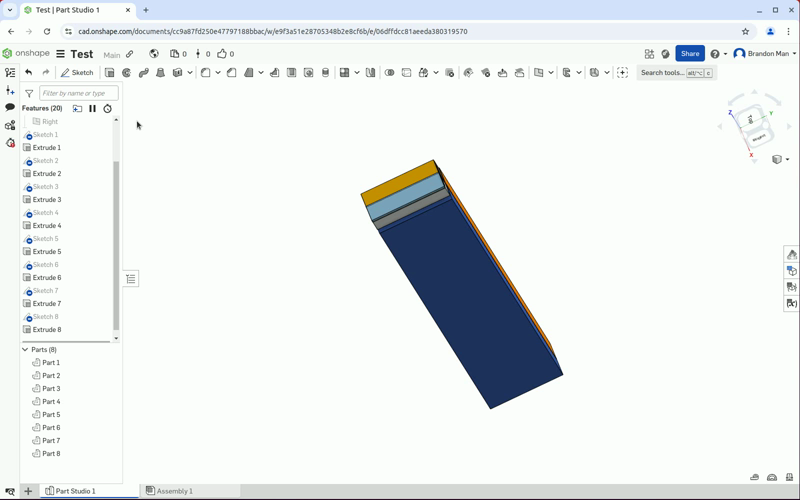
key(up, 2)
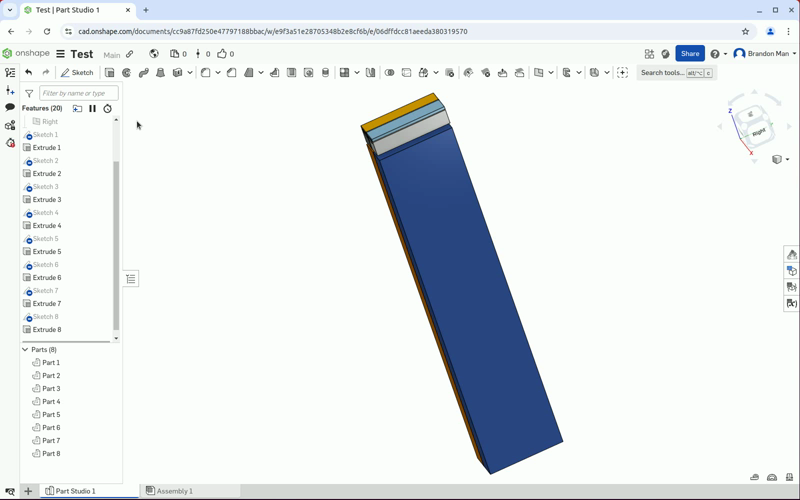
key(right, 2)
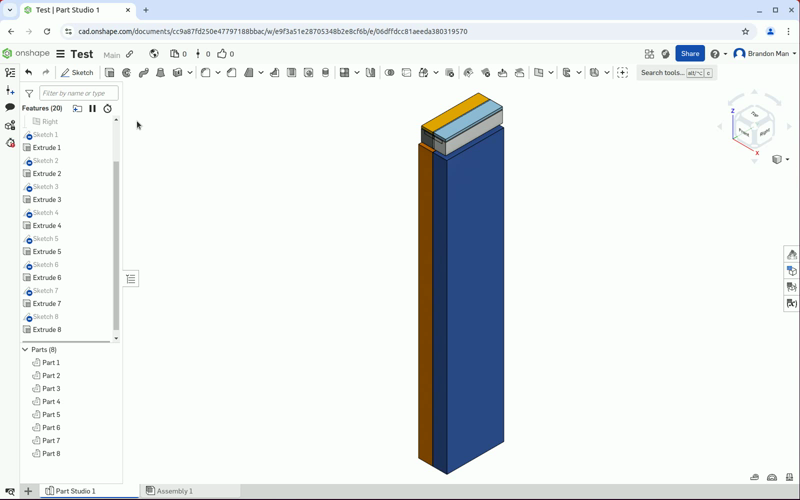
mouse_move(69, 137)
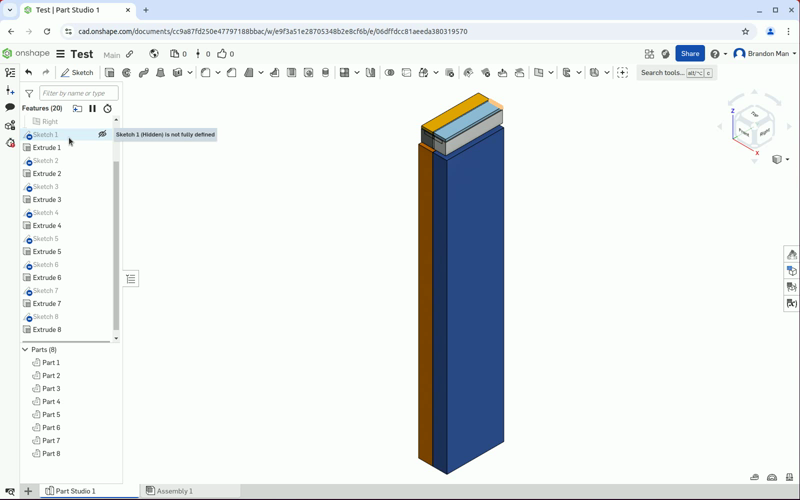
click(69, 137)